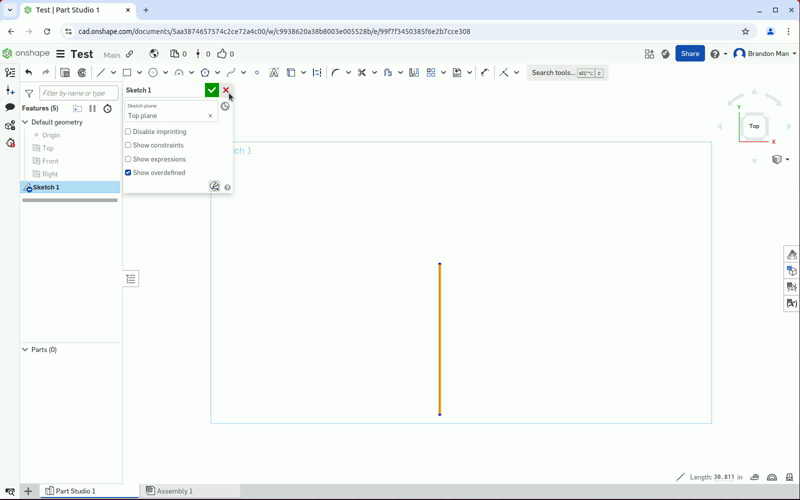
key(shift+h)
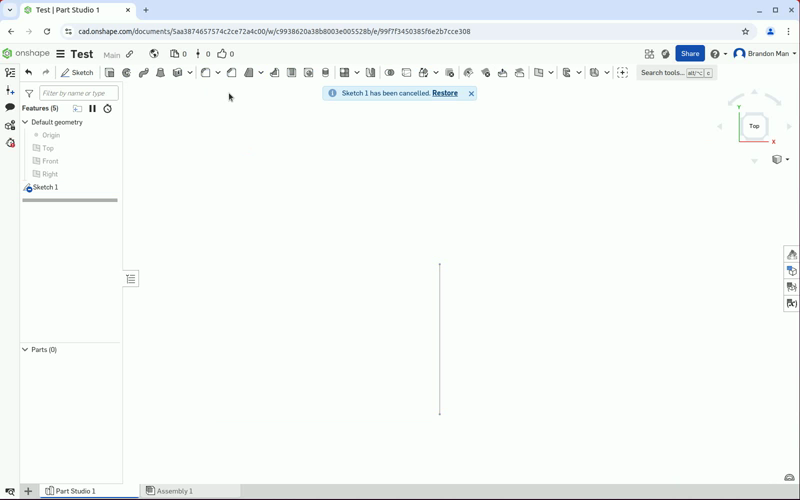
key(shift+s)
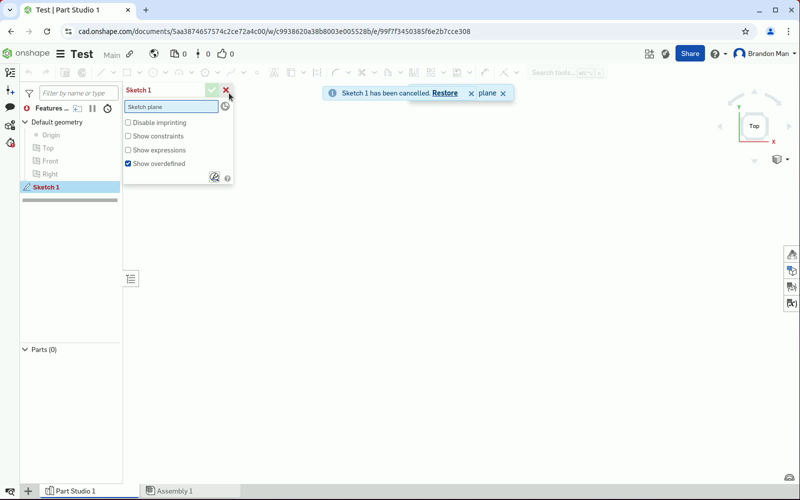
mouse_move(73, 150)
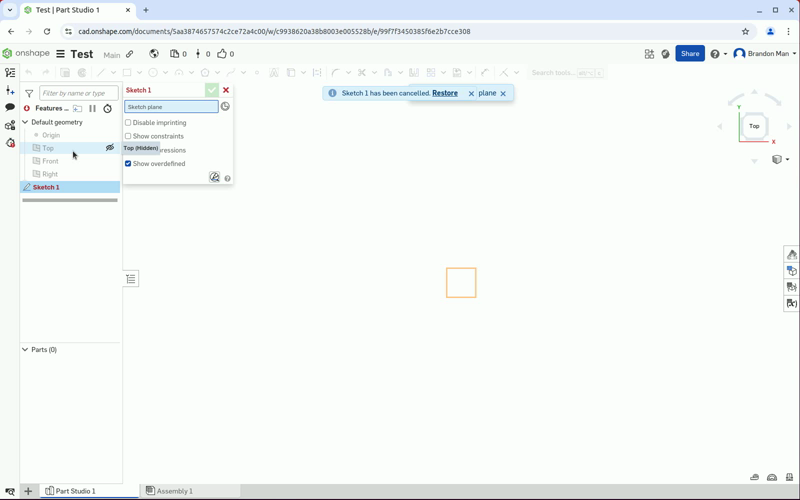
click(73, 150)
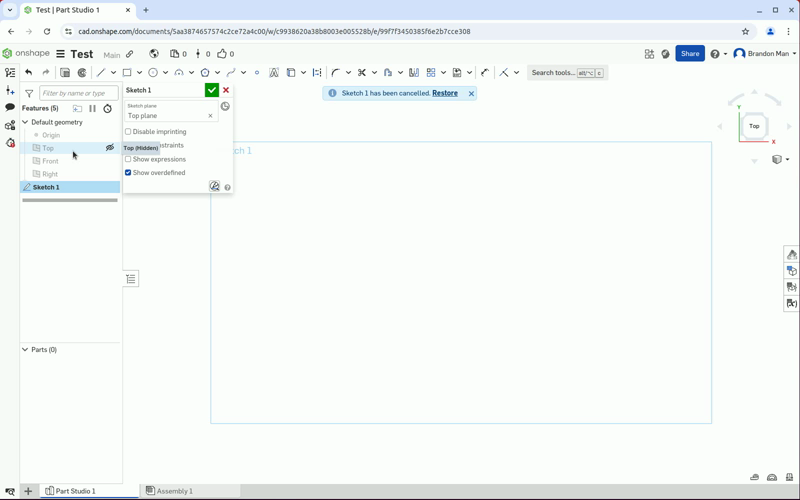
mouse_move(73, 352)
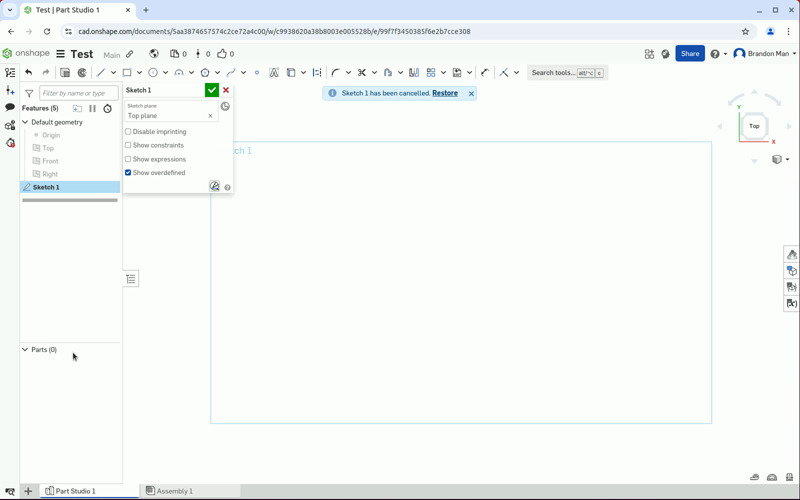
key(y)
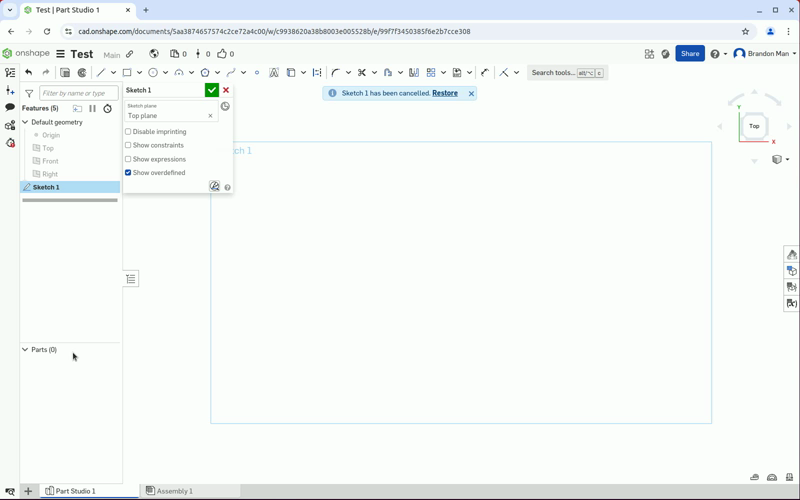
key(l)
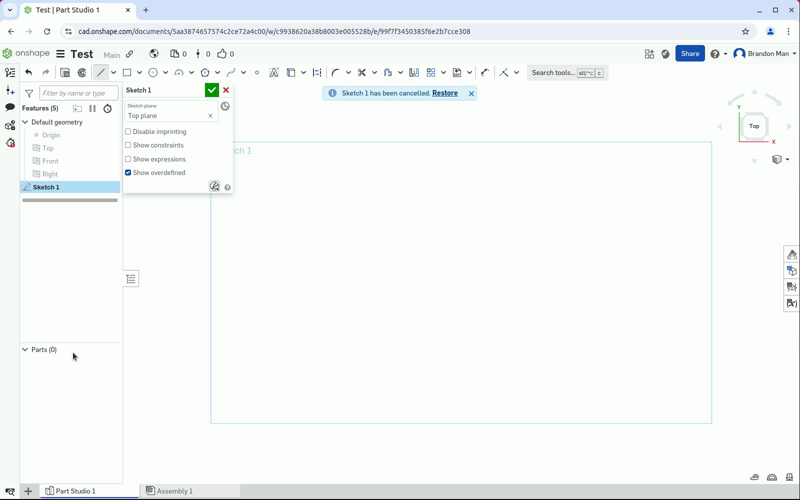
key_down(shift)
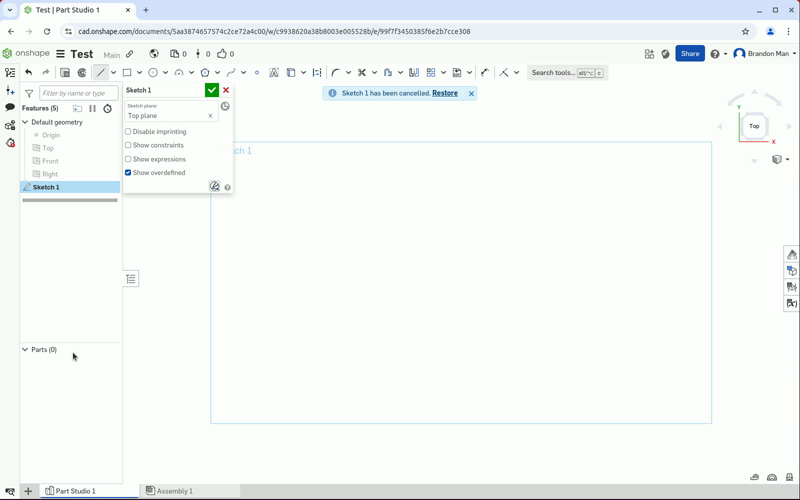
mouse_move(460, 282)
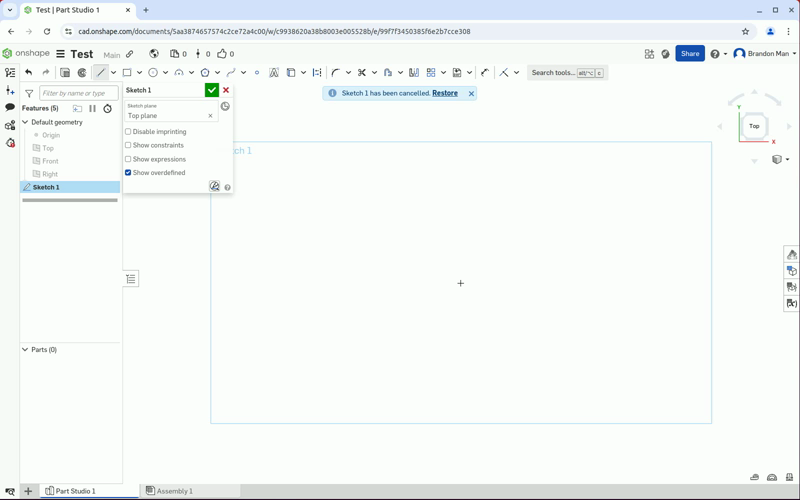
click(460, 282)
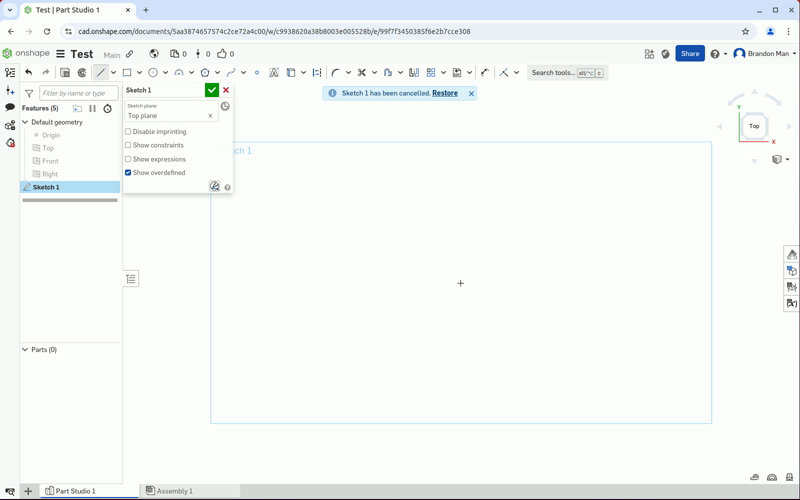
key_up(shift)
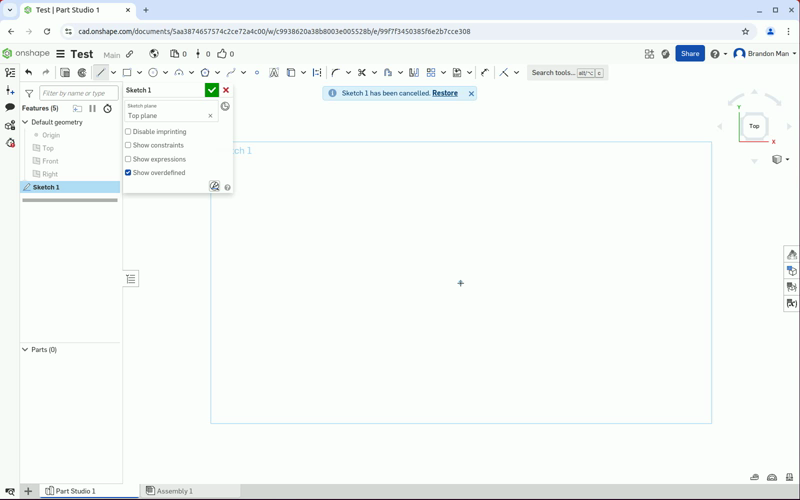
key_down(shift)
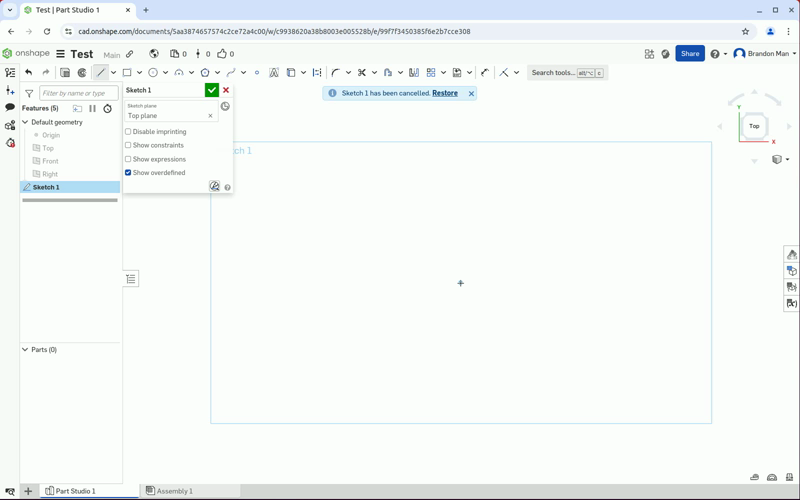
mouse_move(490, 282)
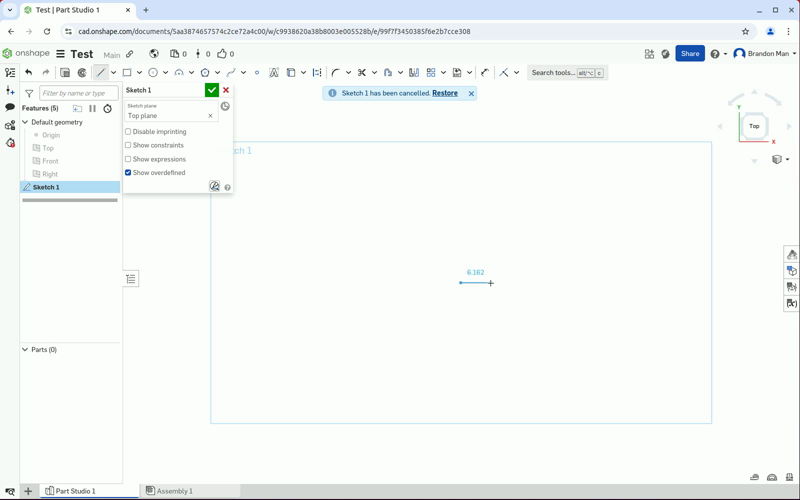
mouse_move(483, 282)
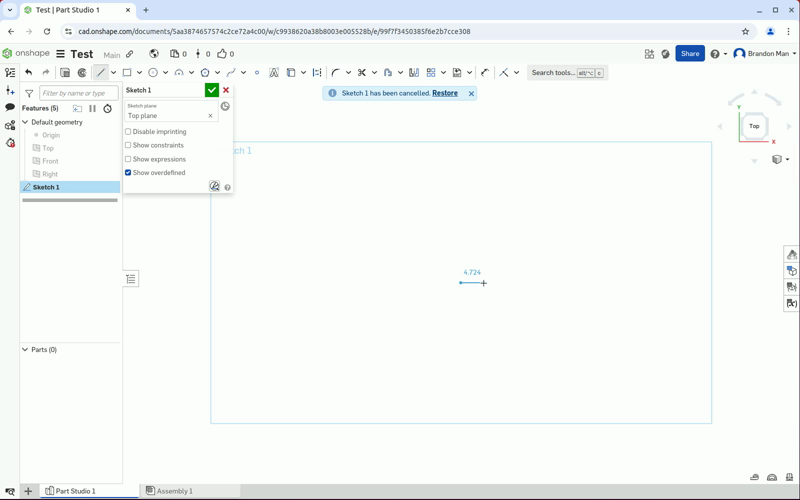
click(483, 282)
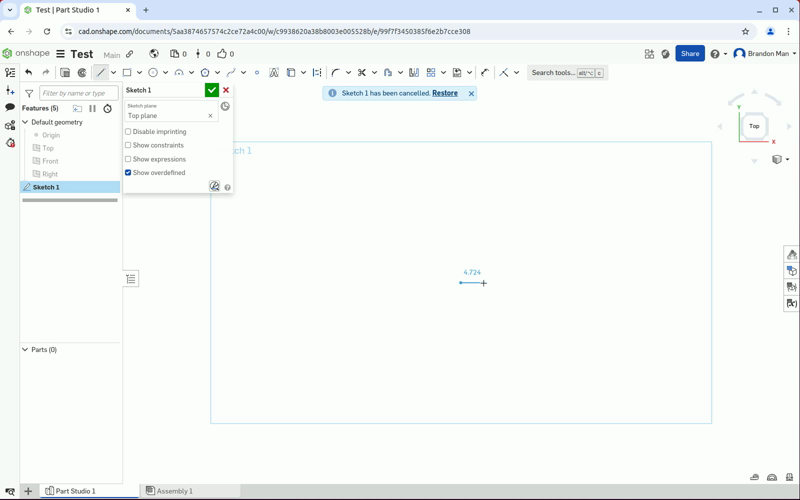
key_up(shift)
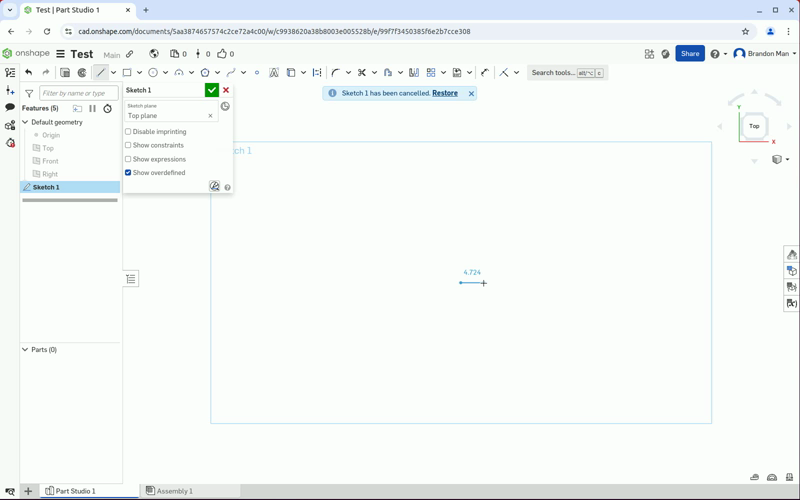
key_down(shift)
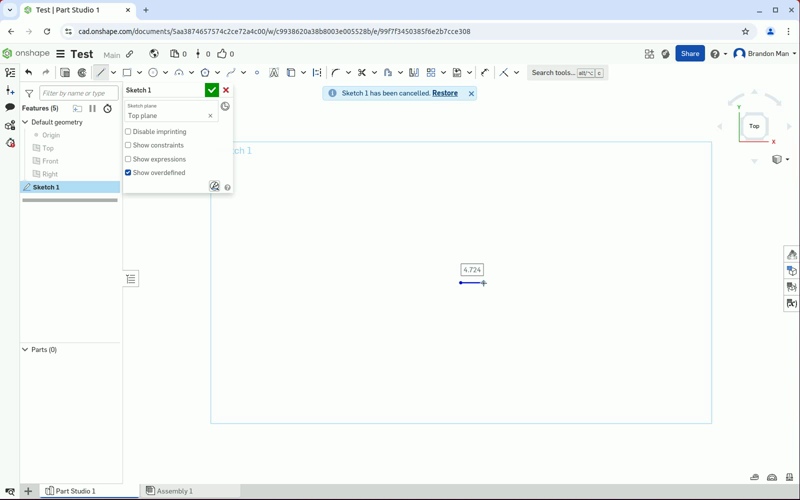
mouse_move(513, 282)
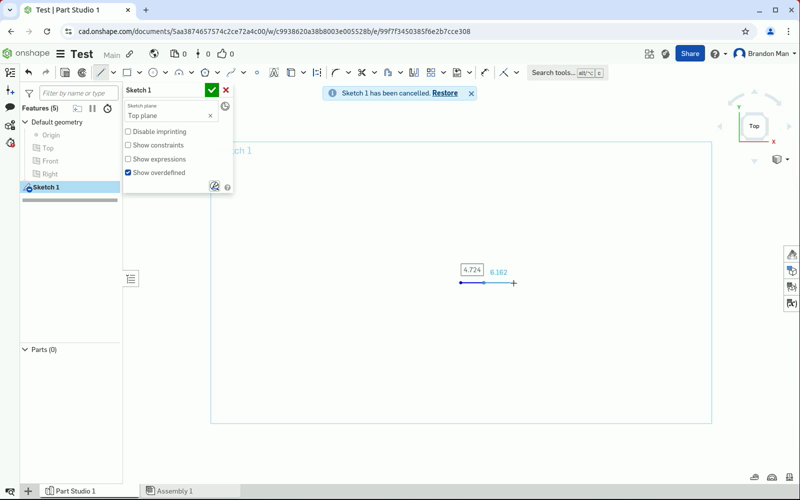
mouse_move(483, 280)
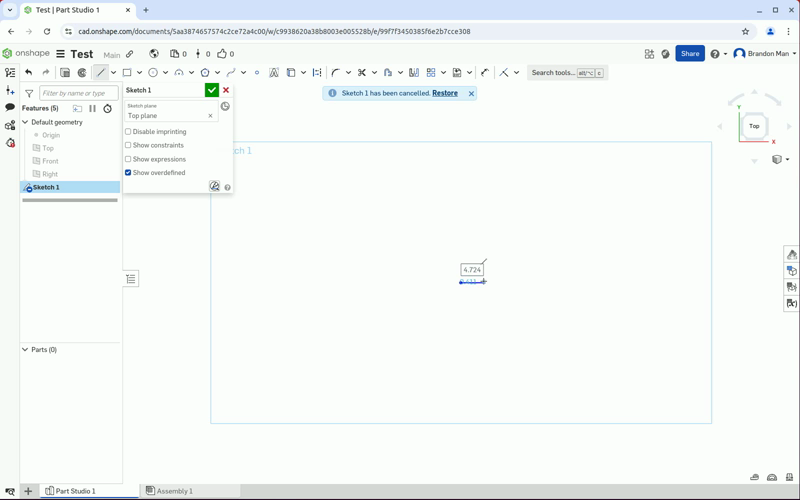
scroll(6)
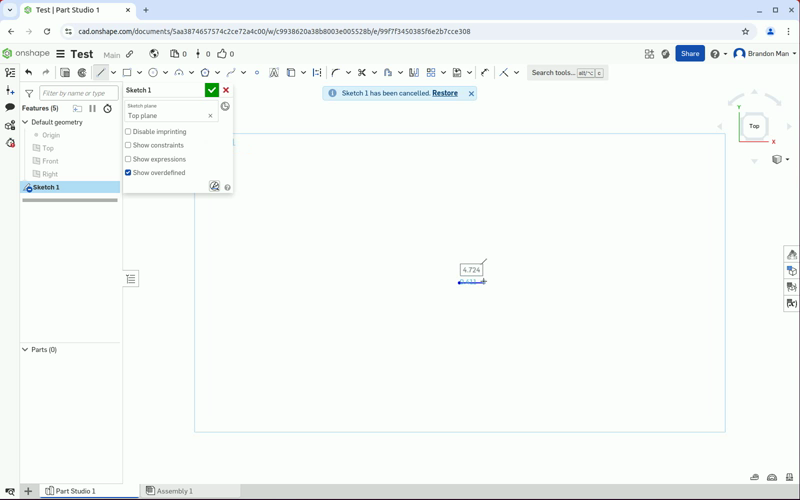
scroll(6)
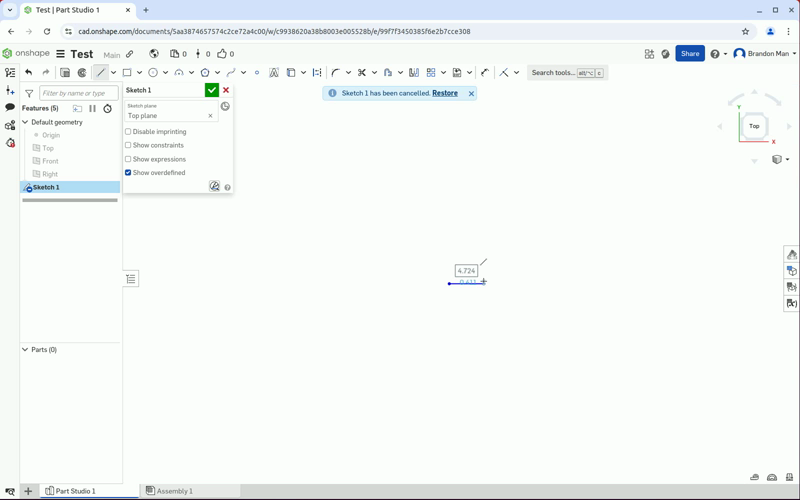
scroll(6)
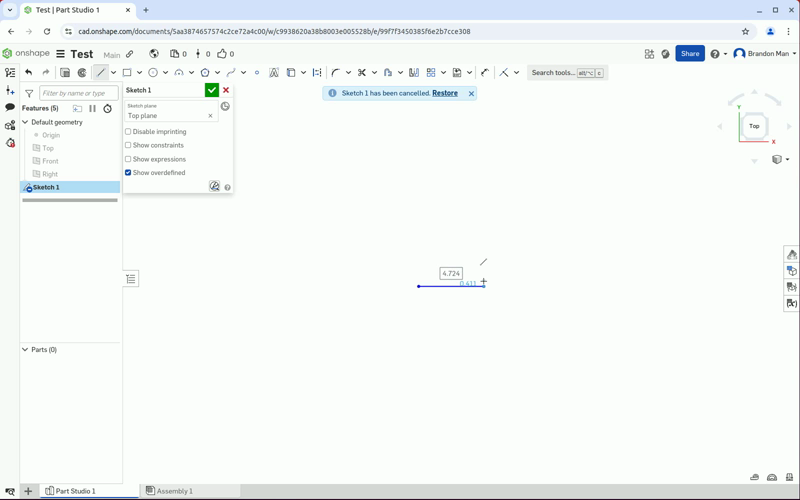
scroll(6)
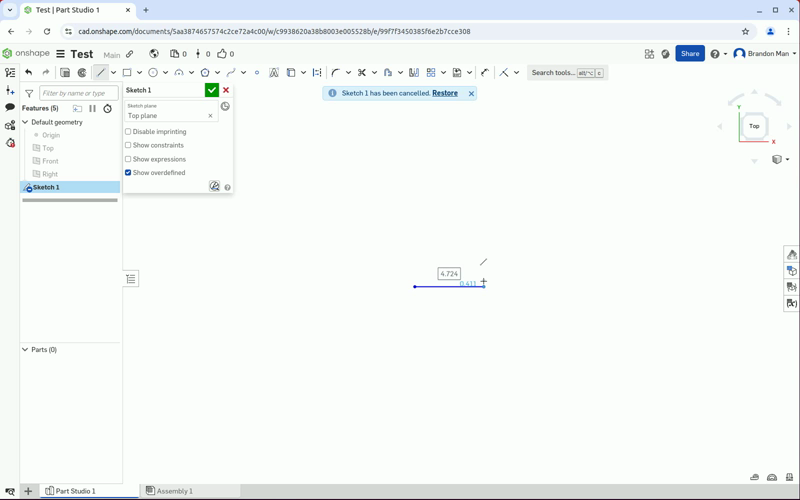
scroll(6)
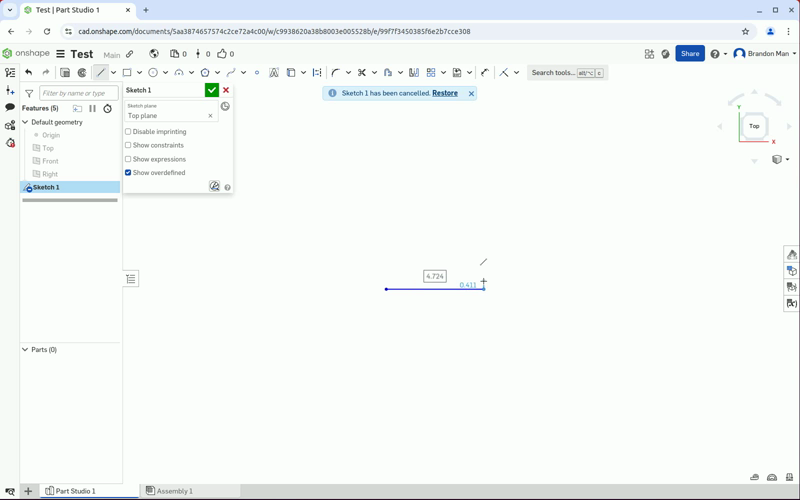
scroll(6)
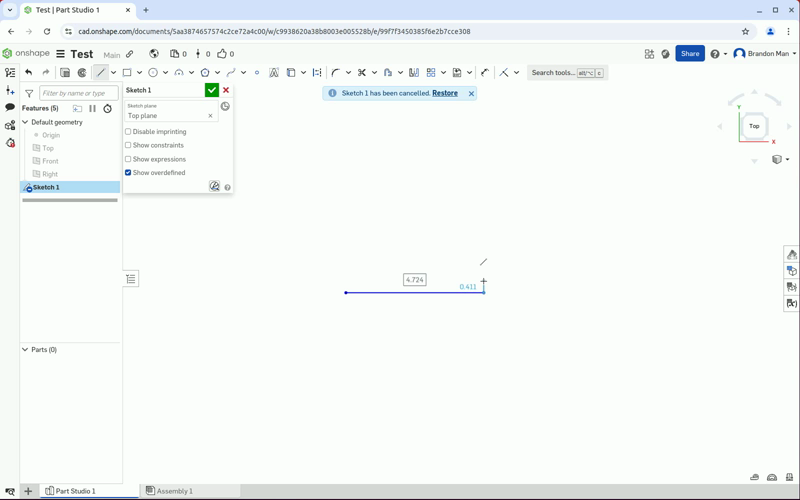
scroll(6)
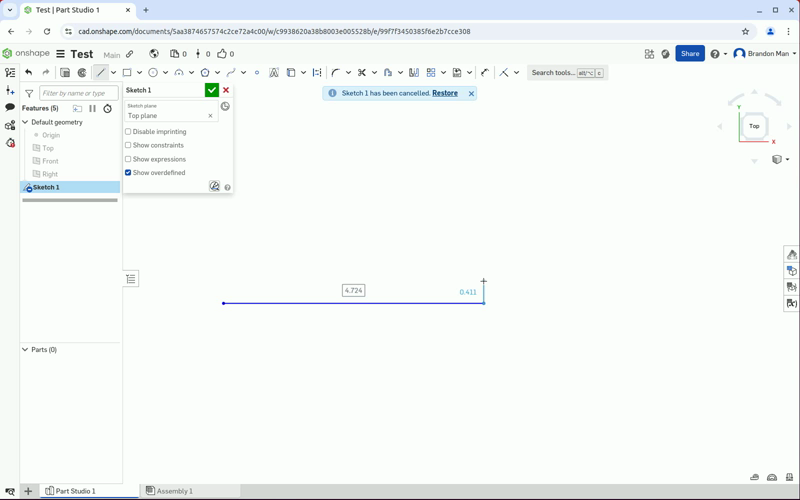
click(483, 280)
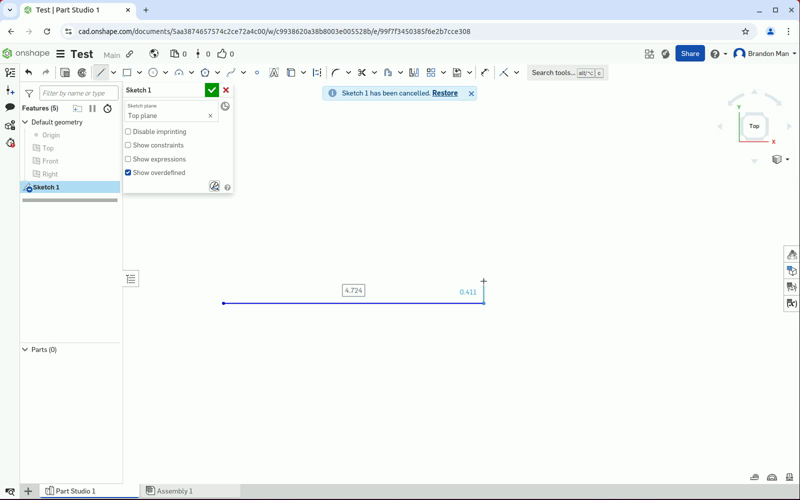
scroll(-6)
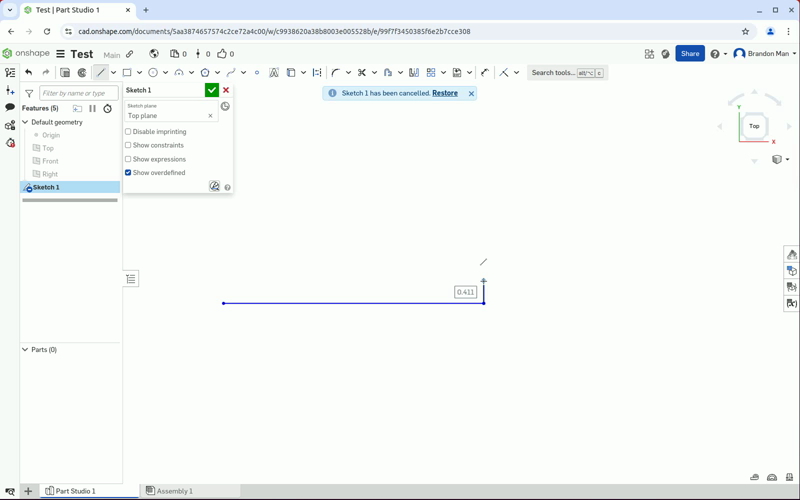
scroll(-6)
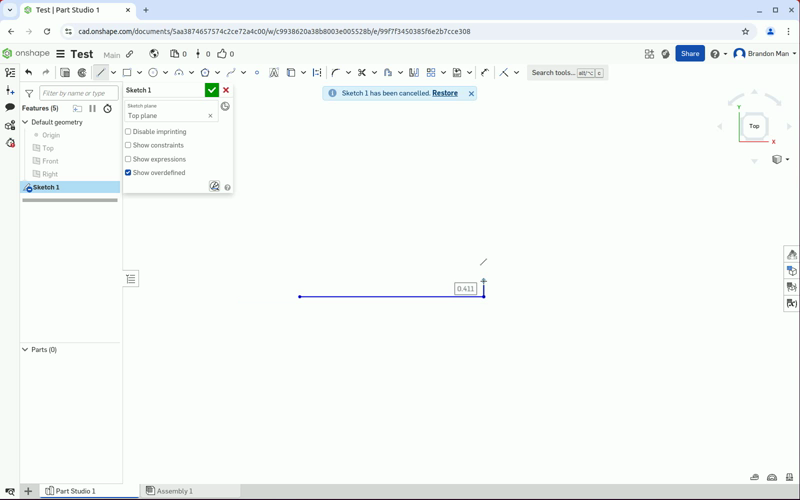
scroll(-6)
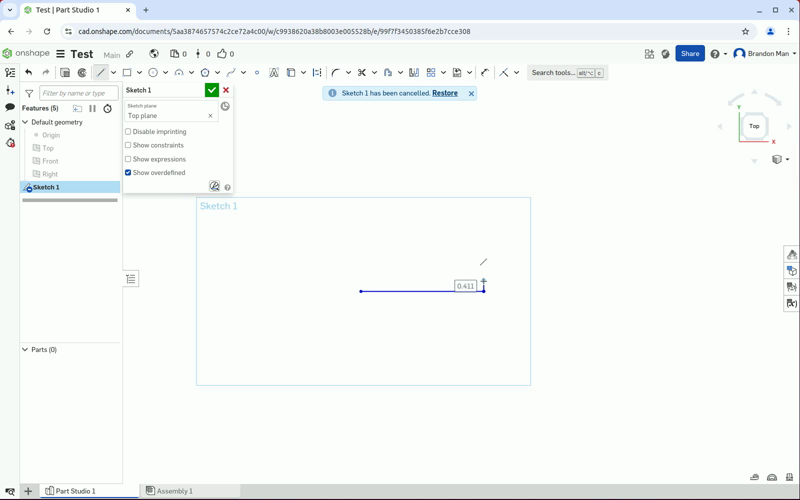
scroll(-6)
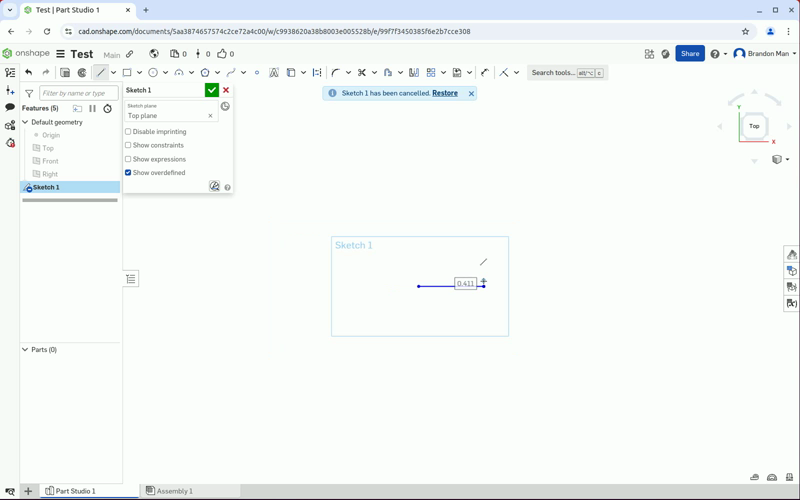
scroll(-6)
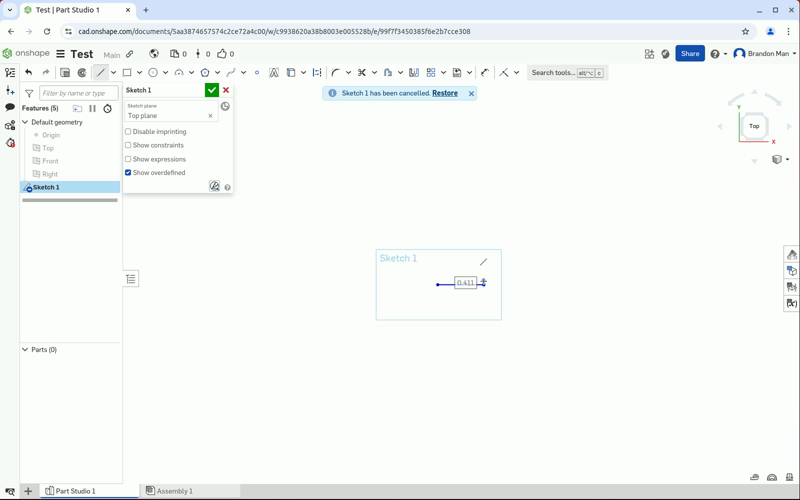
scroll(-6)
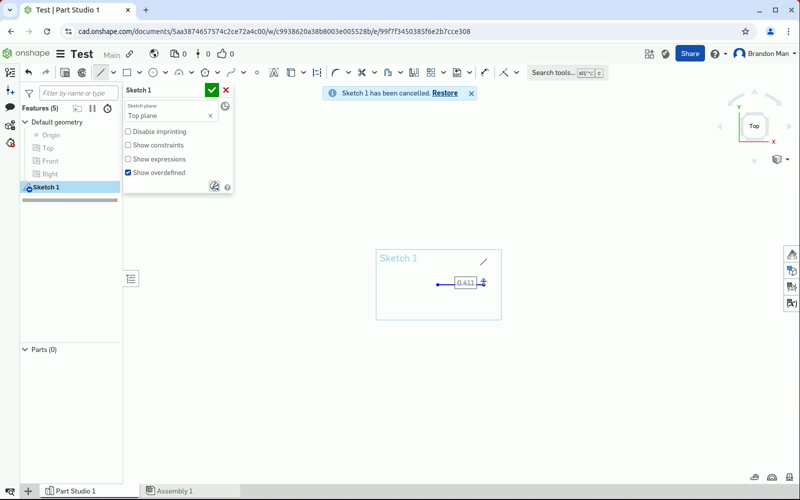
scroll(-6)
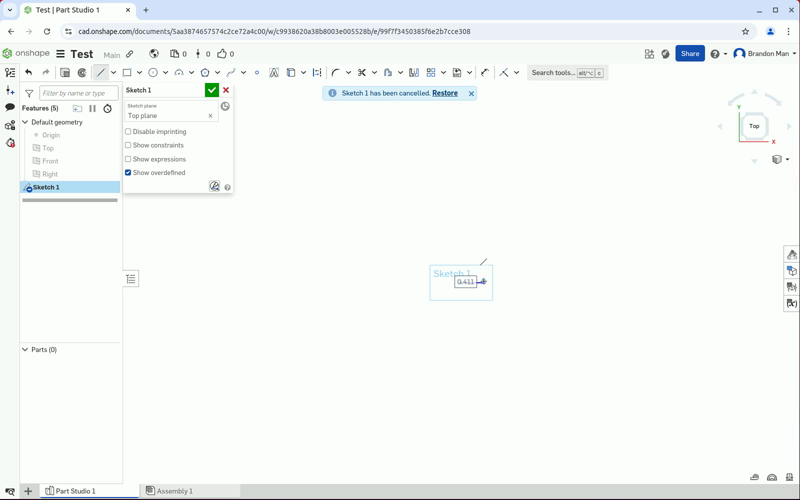
key_up(shift)
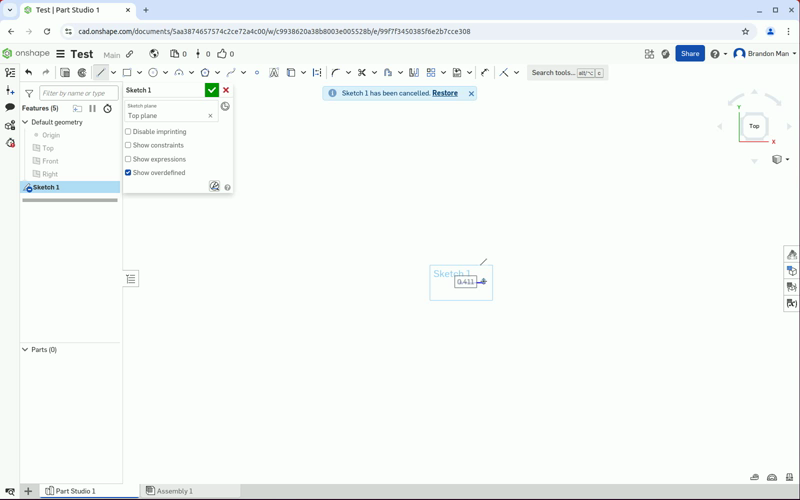
key_down(shift)
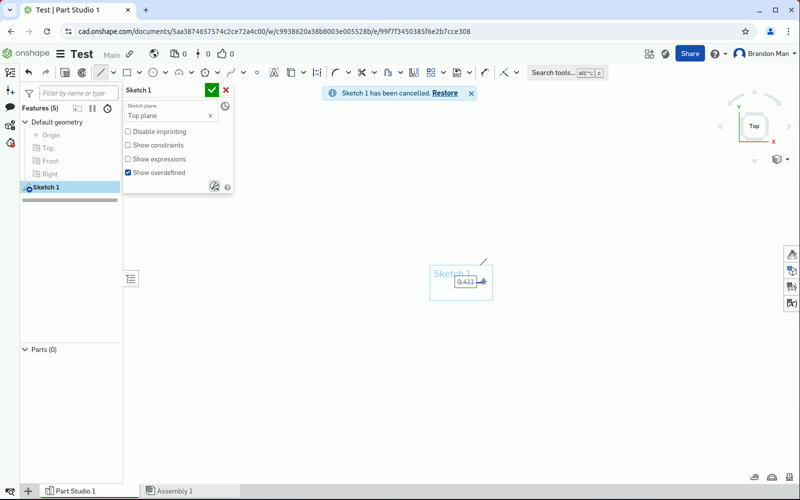
mouse_move(513, 280)
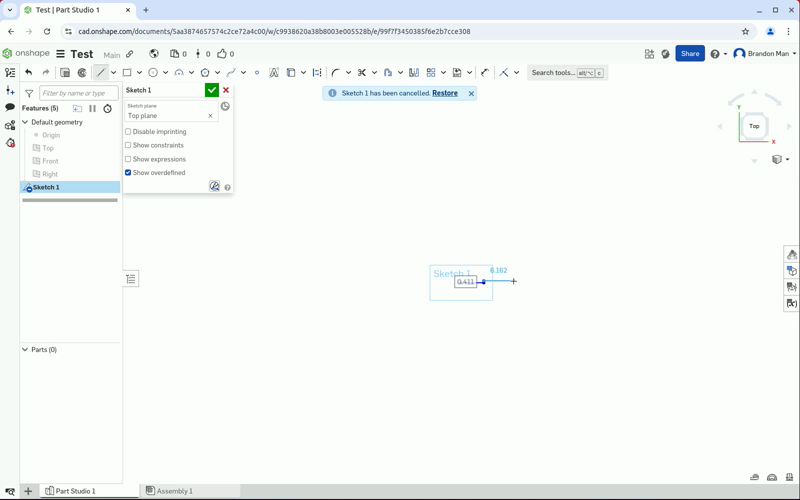
mouse_move(460, 280)
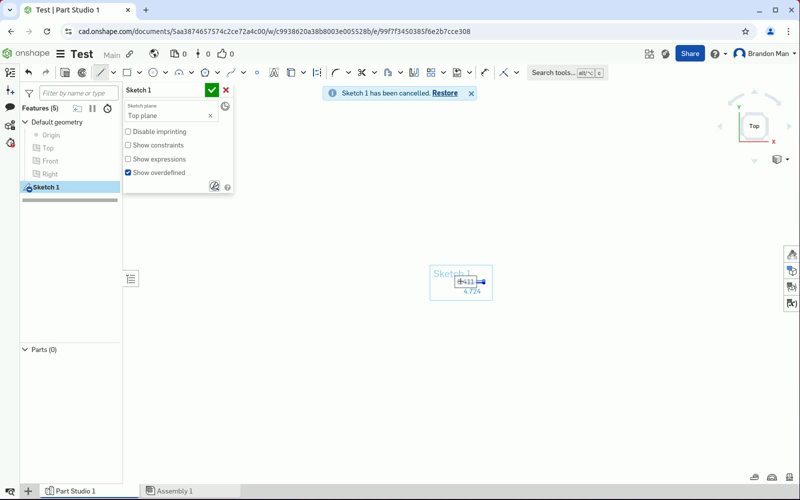
scroll(6)
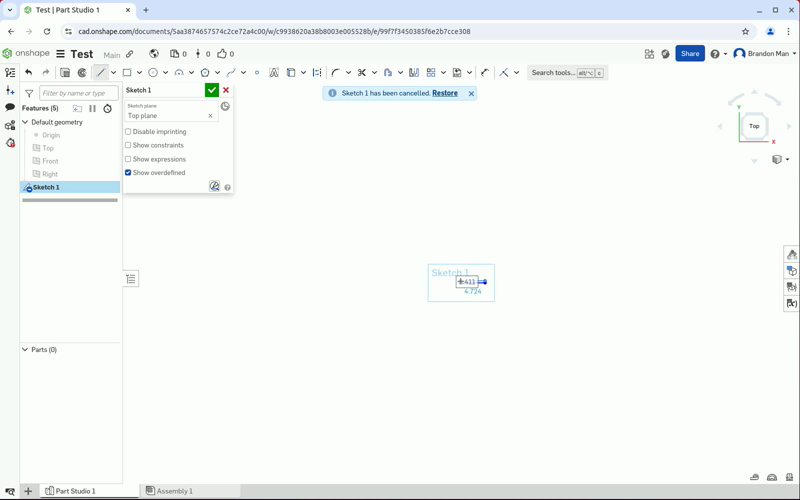
scroll(6)
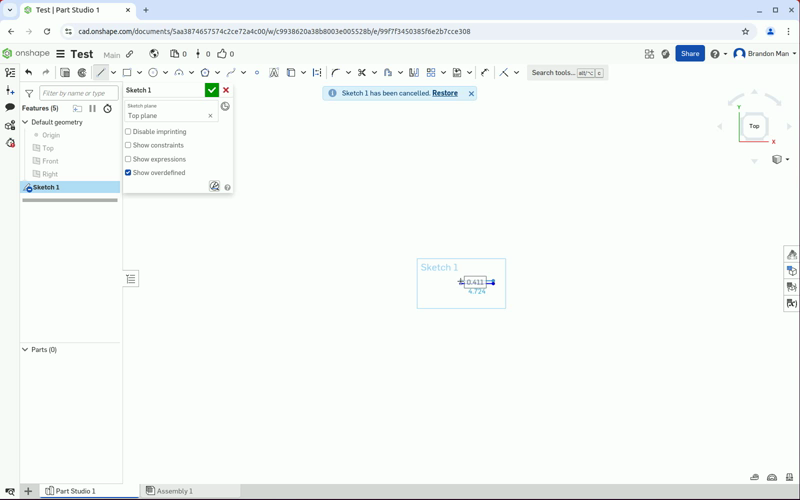
scroll(6)
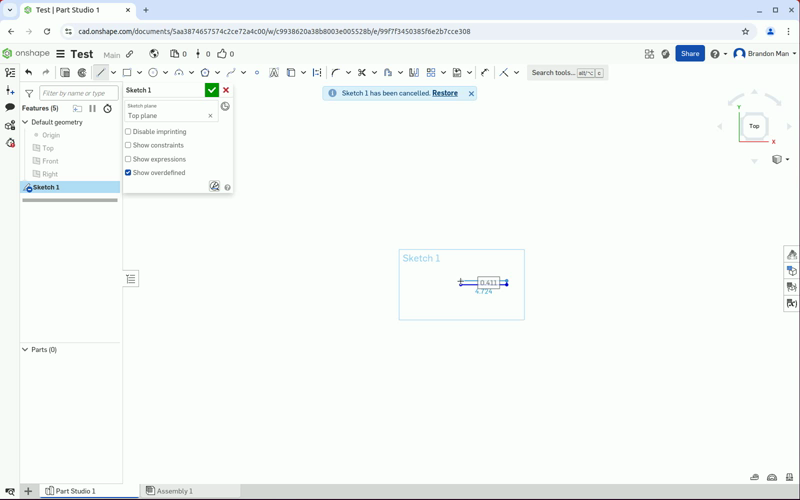
scroll(6)
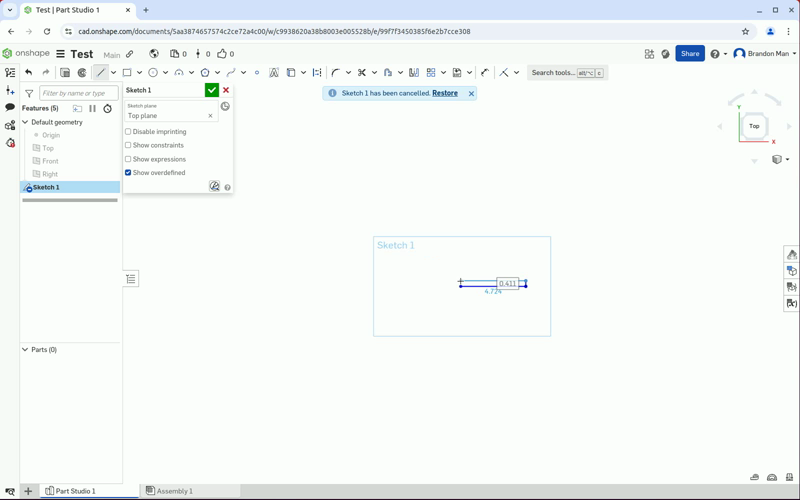
scroll(6)
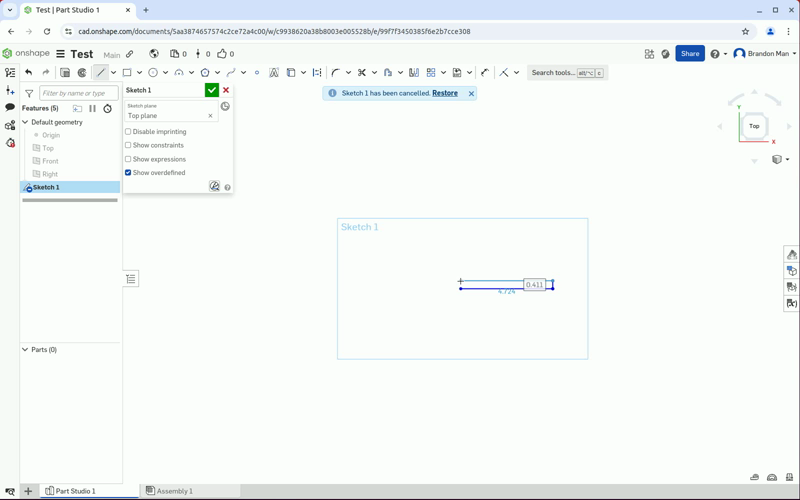
scroll(6)
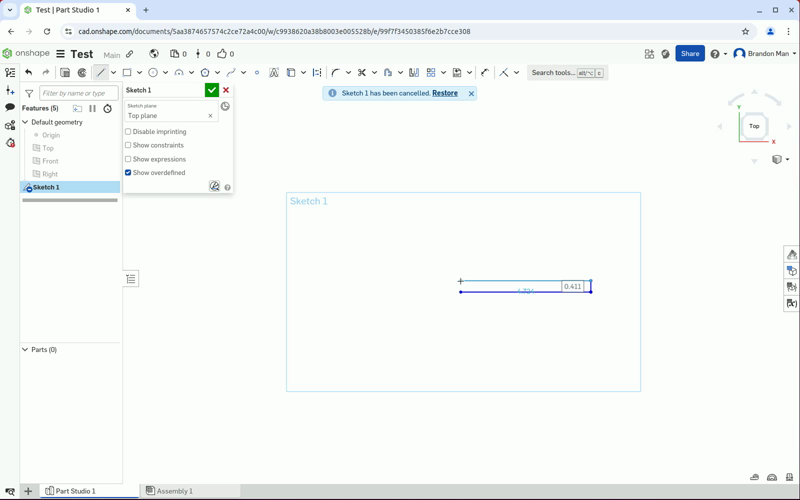
scroll(6)
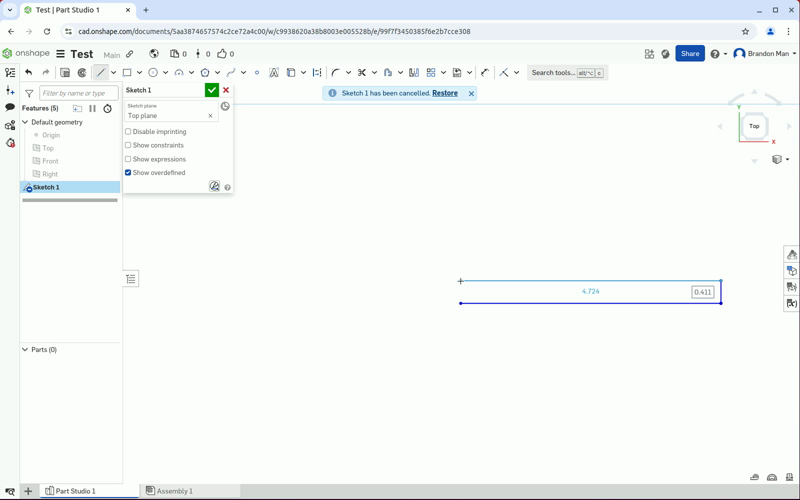
click(460, 280)
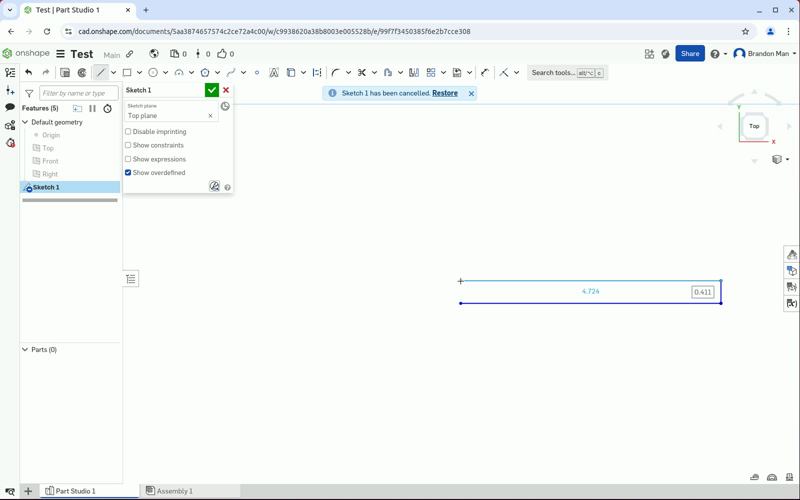
scroll(-6)
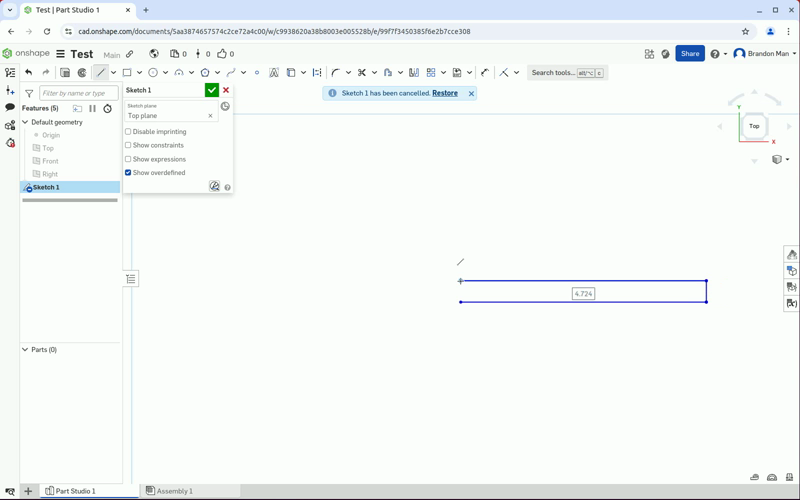
scroll(-6)
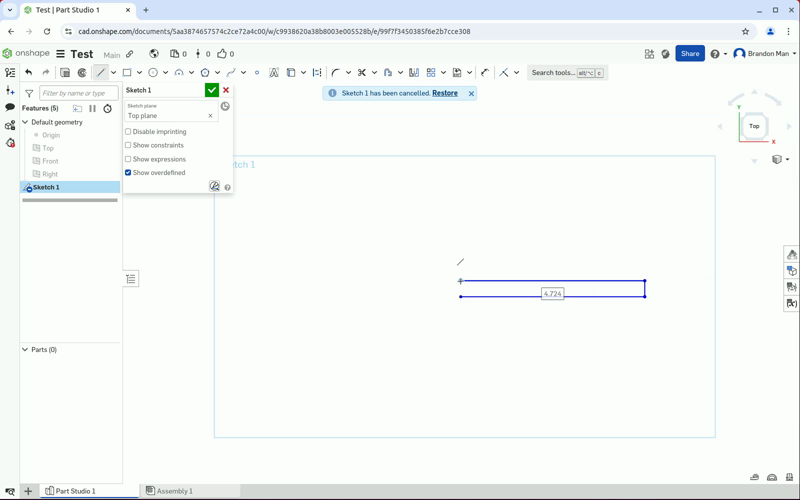
scroll(-6)
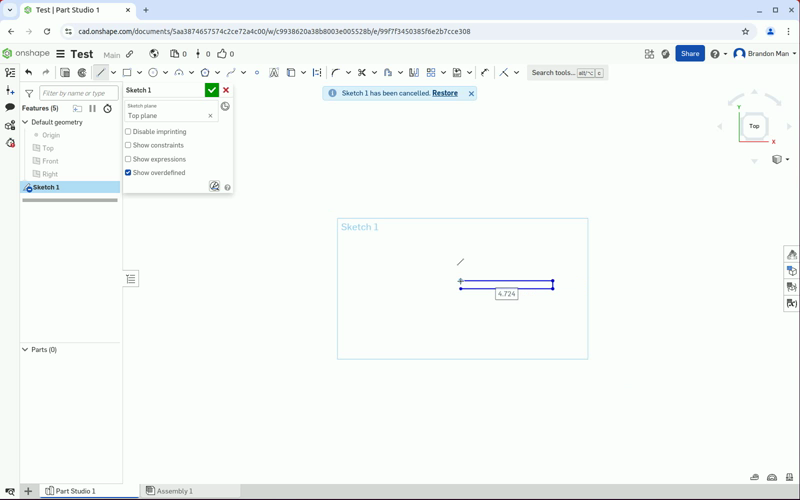
scroll(-6)
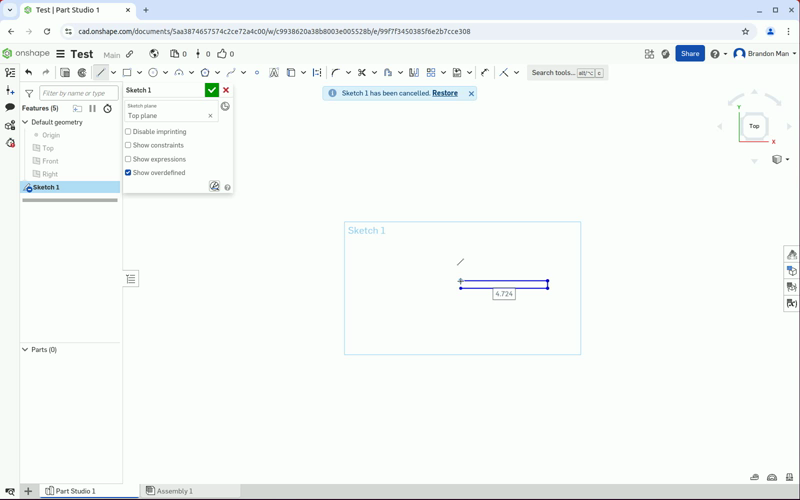
scroll(-6)
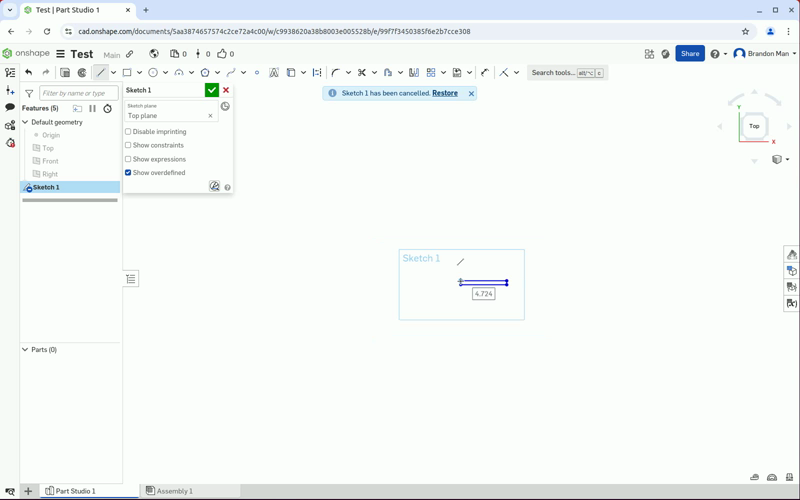
scroll(-6)
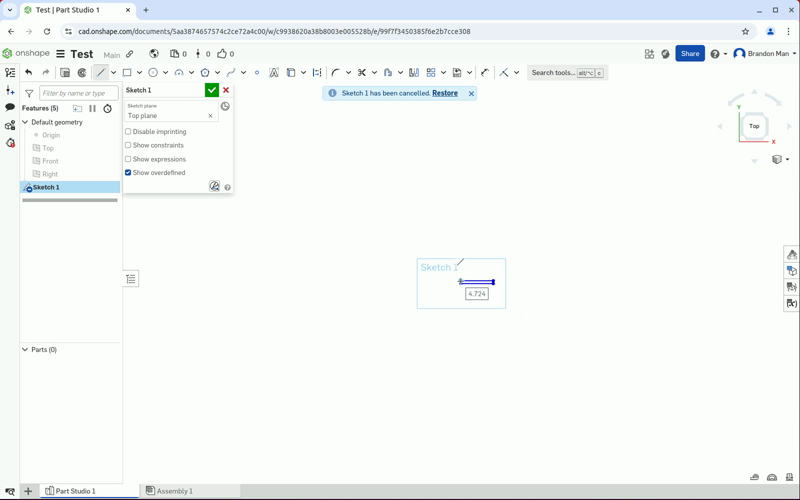
scroll(-6)
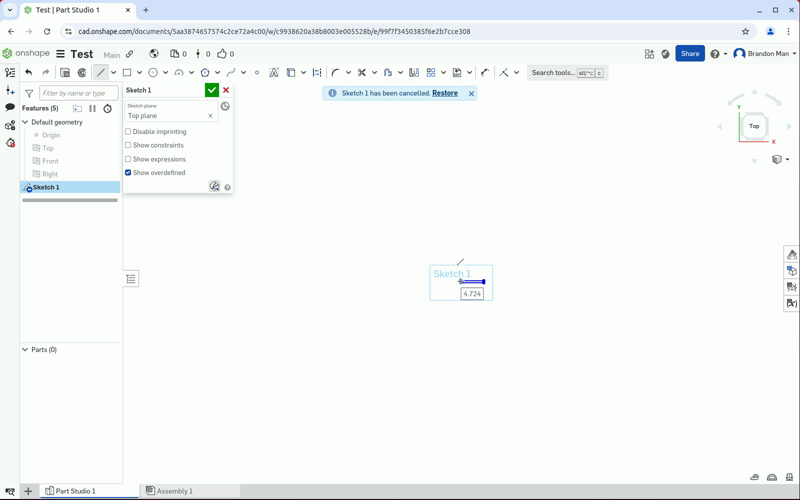
key_up(shift)
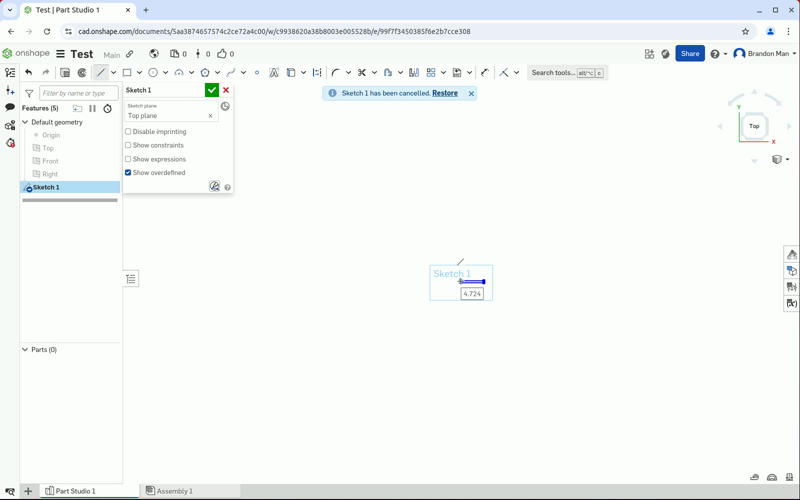
mouse_move(490, 280)
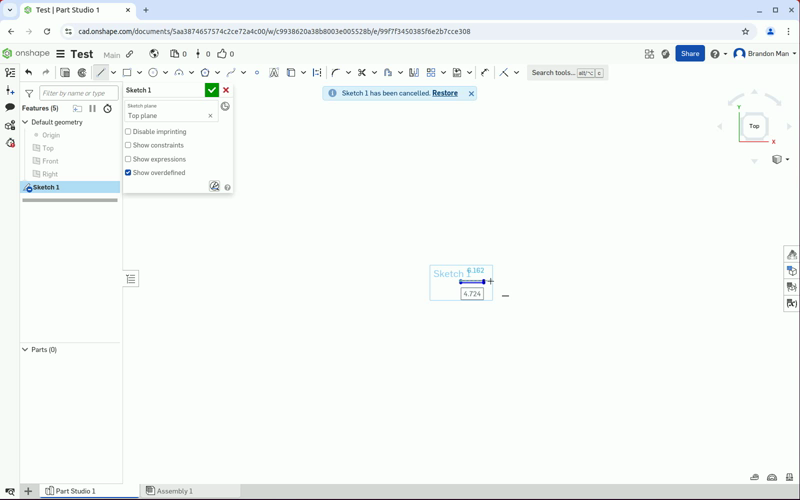
key_down(shift)
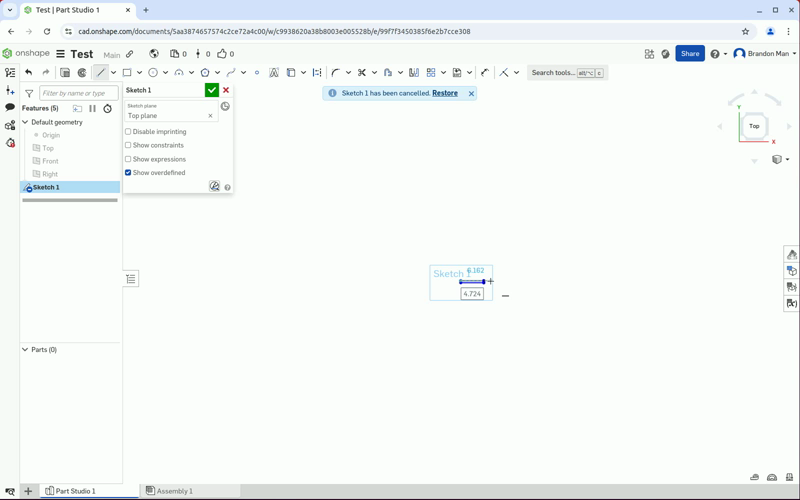
mouse_move(460, 282)
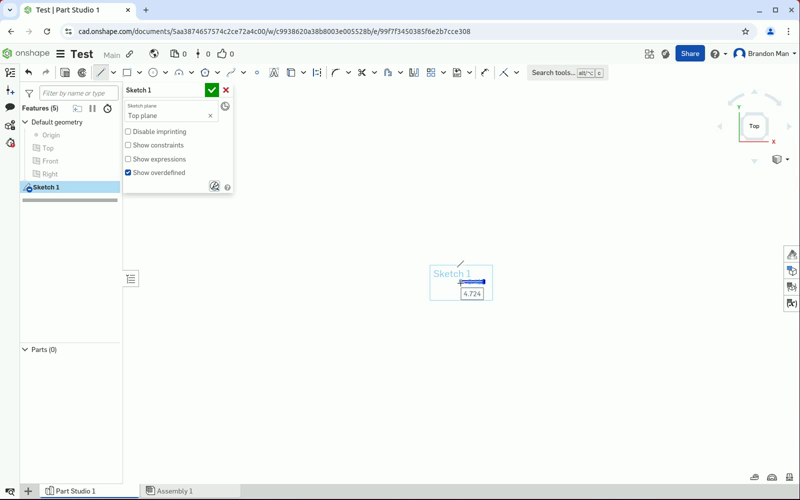
scroll(6)
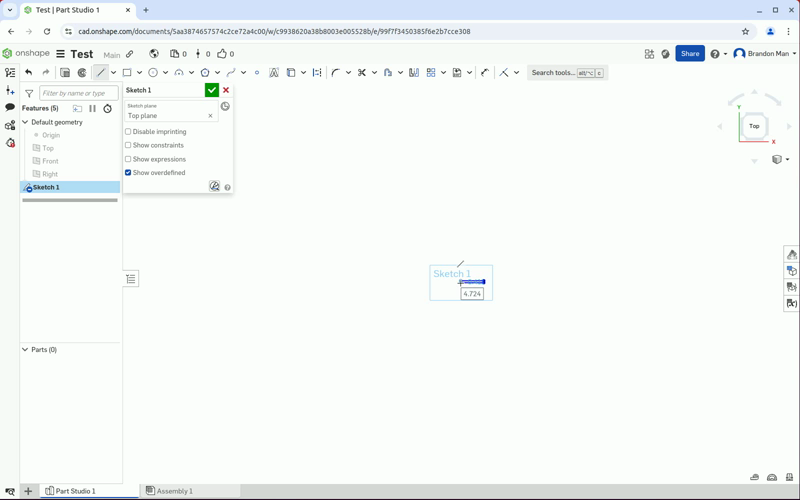
scroll(6)
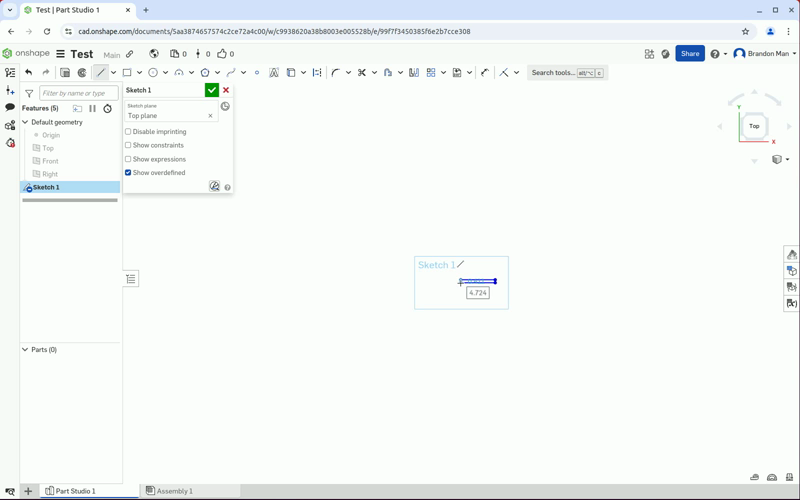
scroll(6)
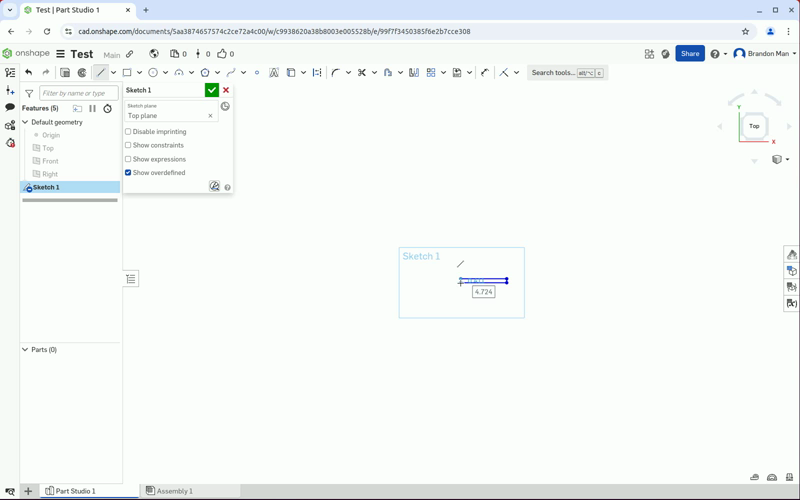
scroll(6)
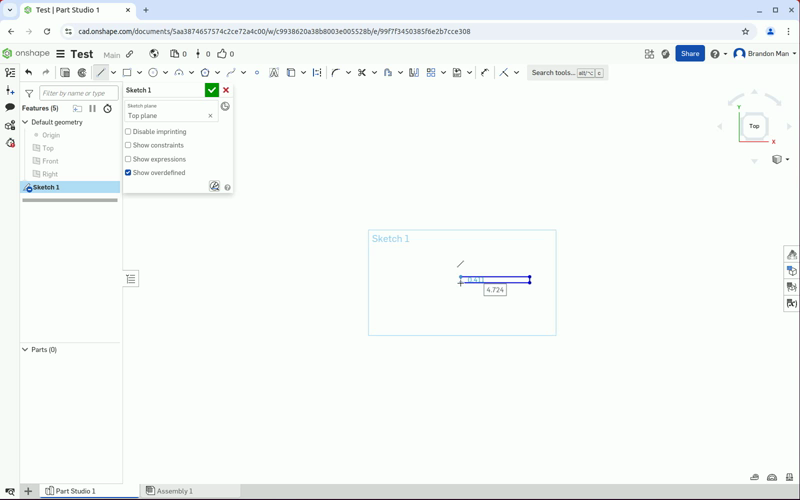
scroll(6)
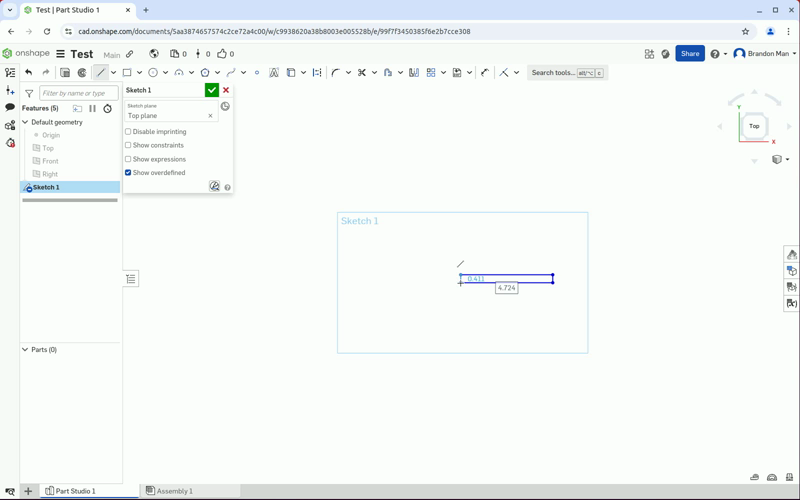
scroll(6)
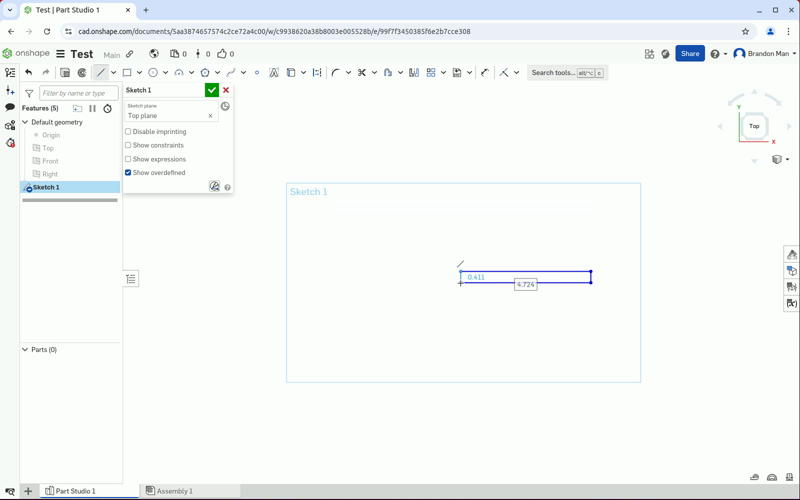
scroll(6)
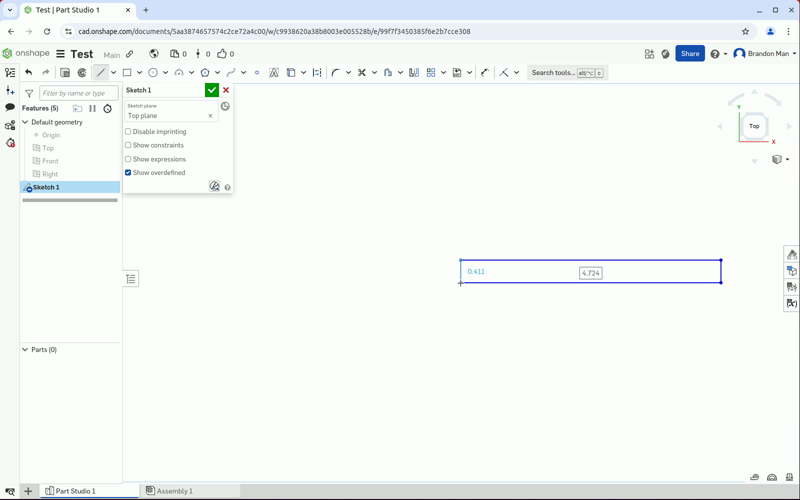
key_up(shift)
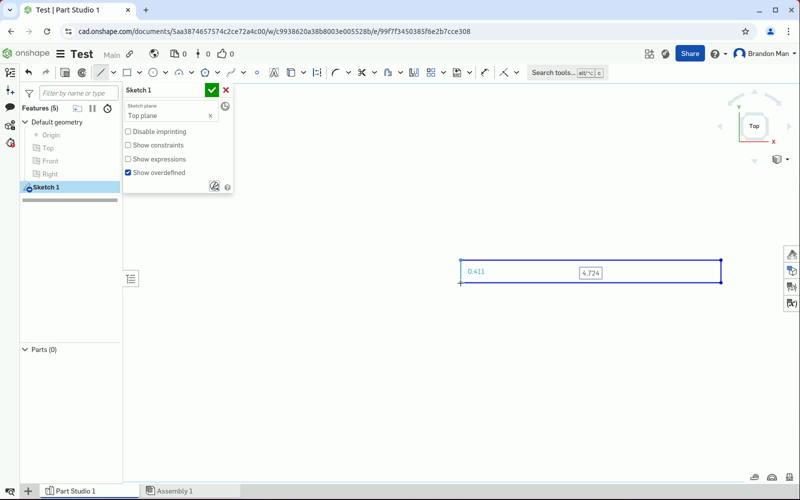
click(460, 282)
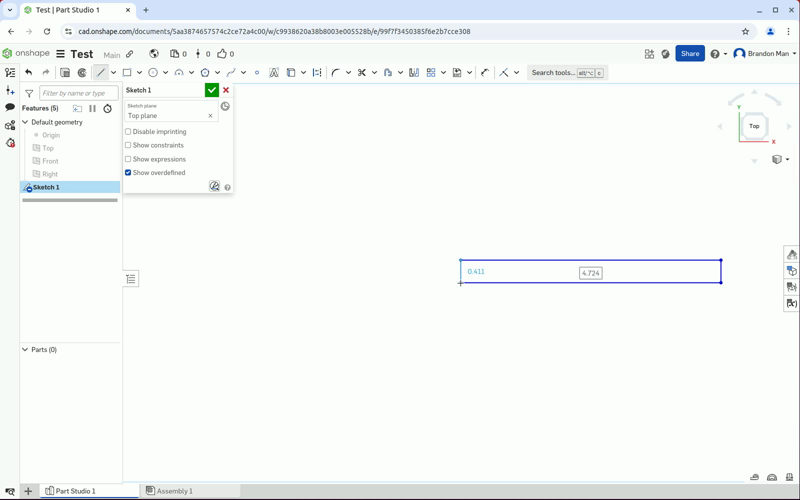
scroll(-6)
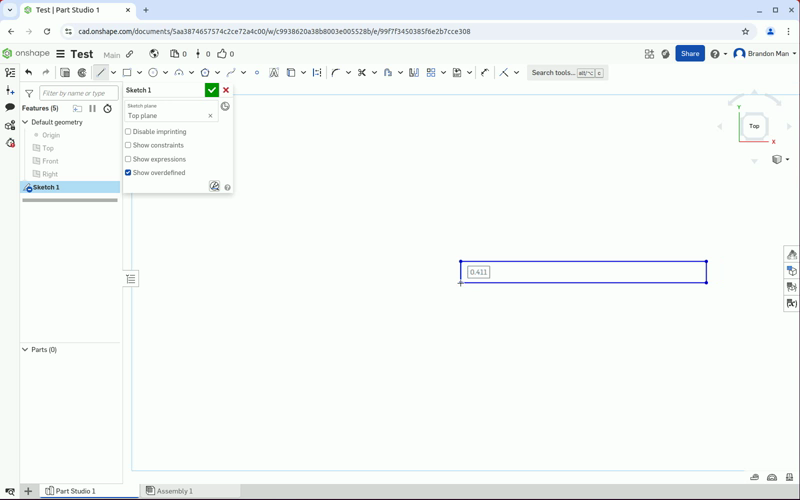
scroll(-6)
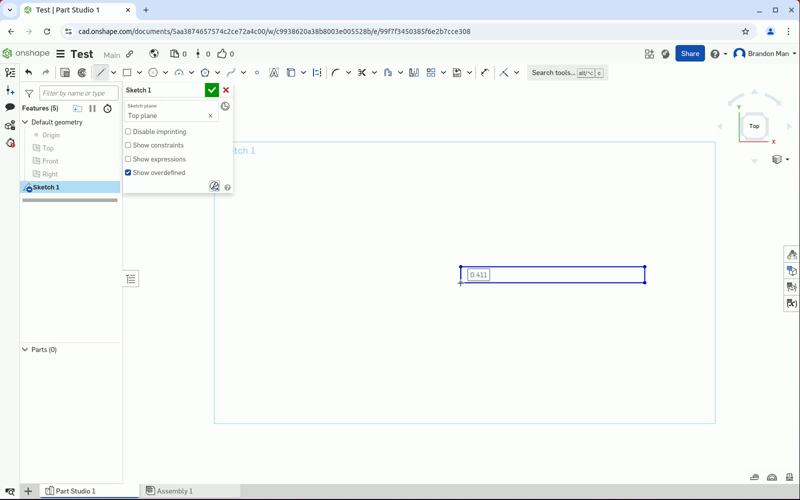
scroll(-6)
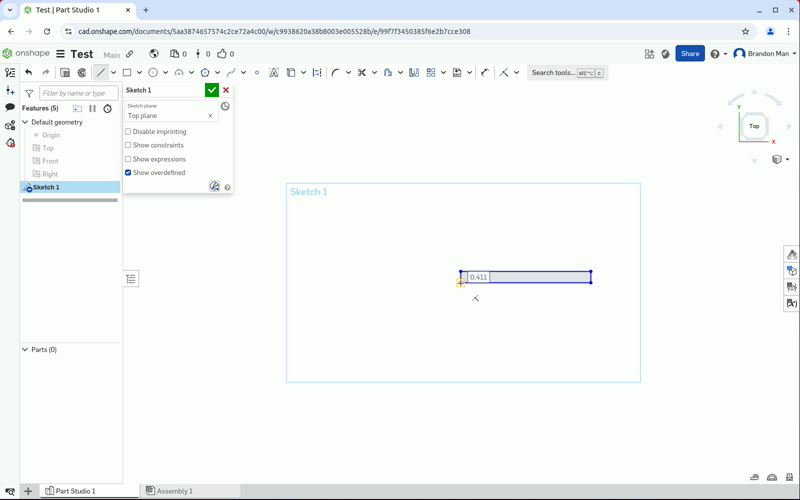
scroll(-6)
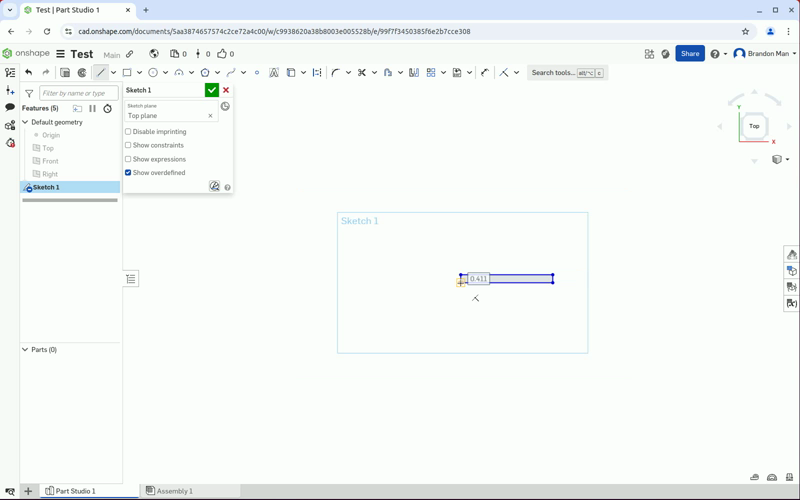
scroll(-6)
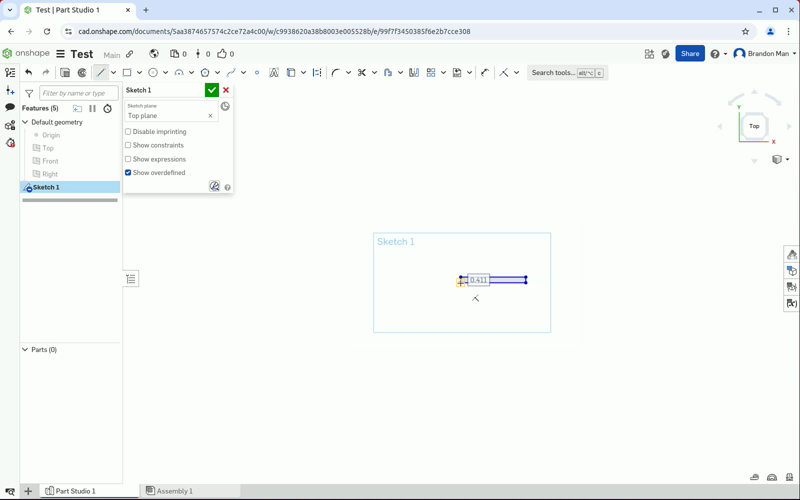
scroll(-6)
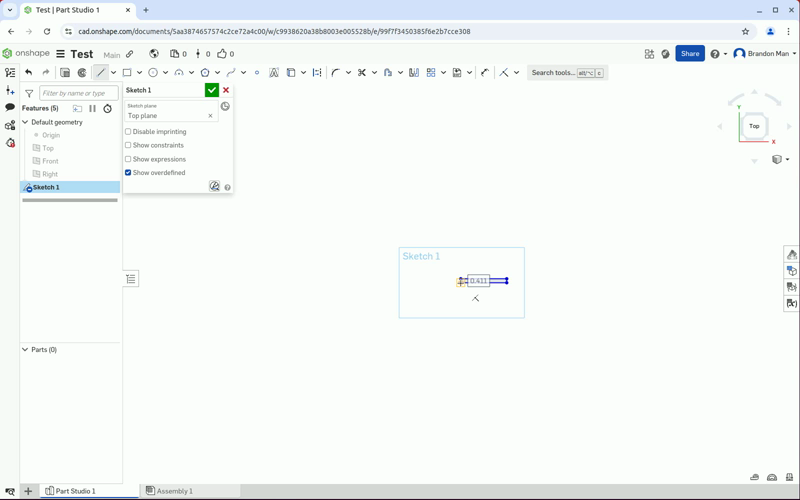
scroll(-6)
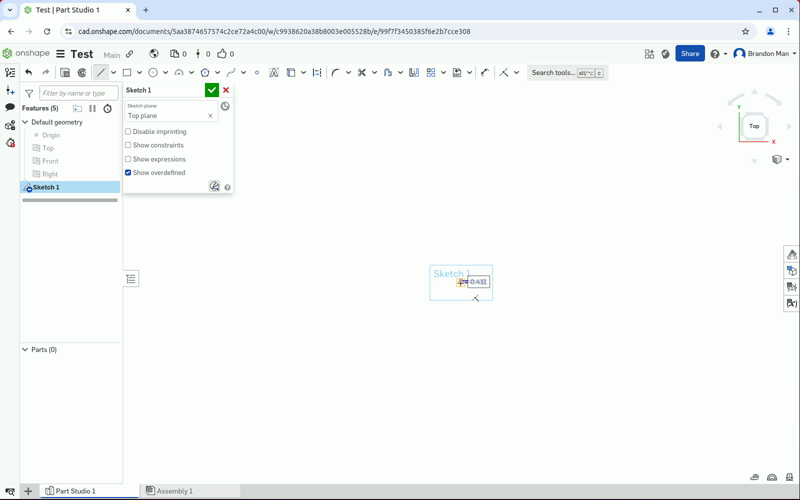
key(esc)
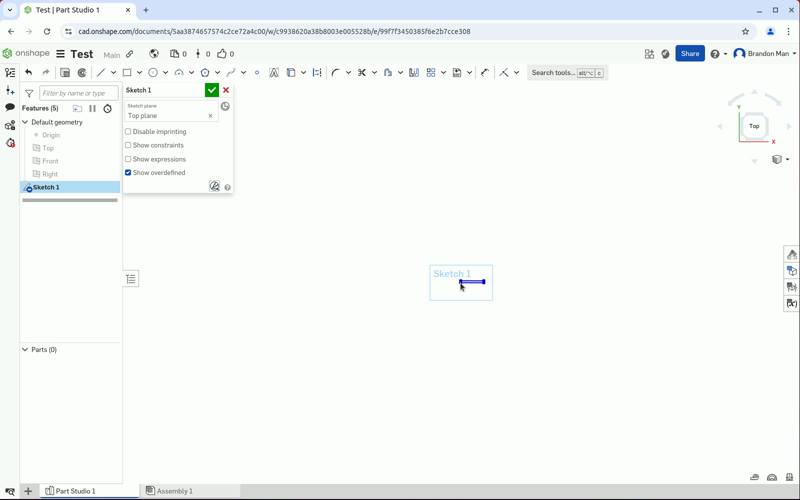
mouse_move(476, 281)
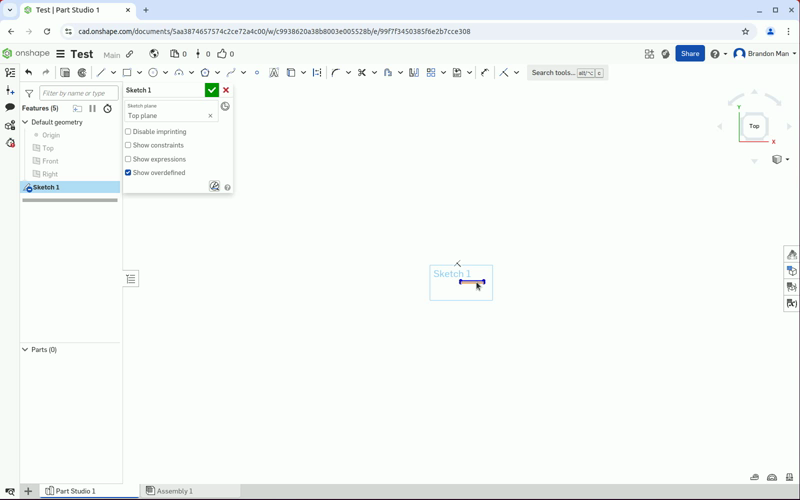
scroll(6)
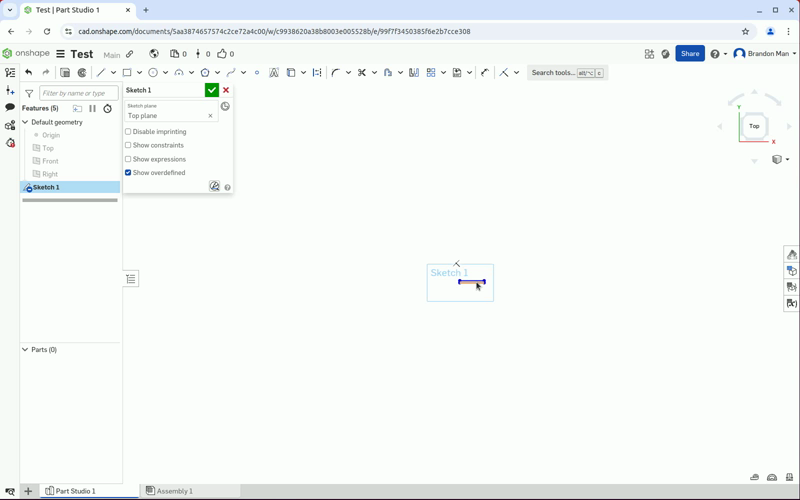
scroll(6)
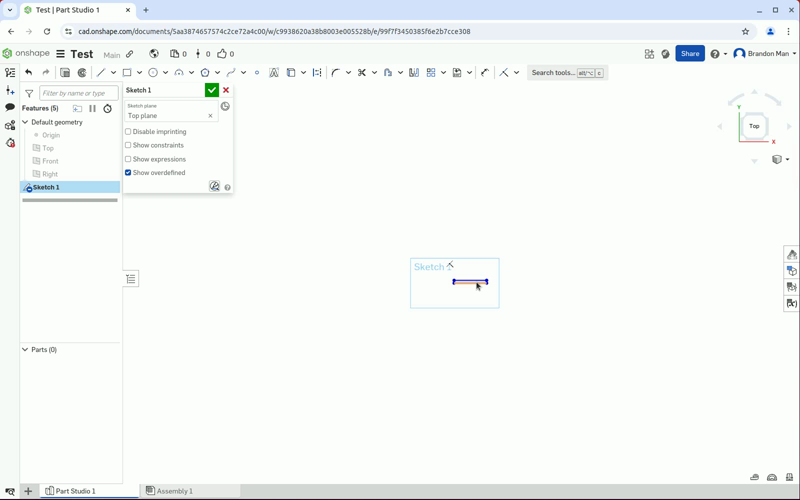
scroll(6)
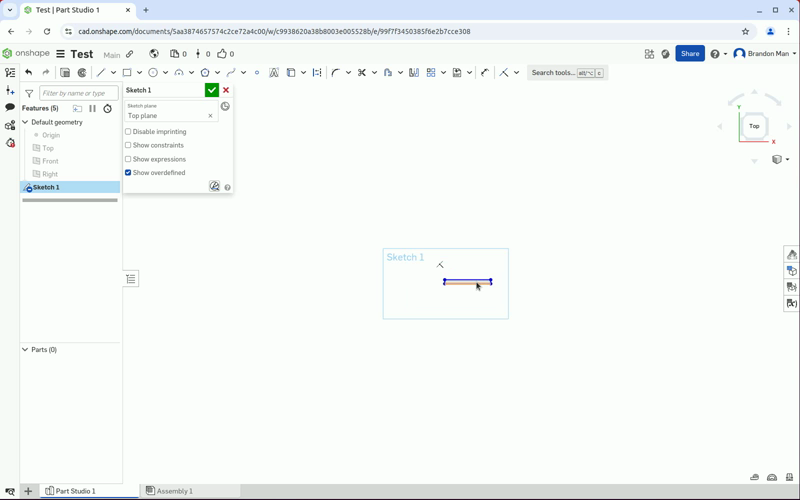
scroll(6)
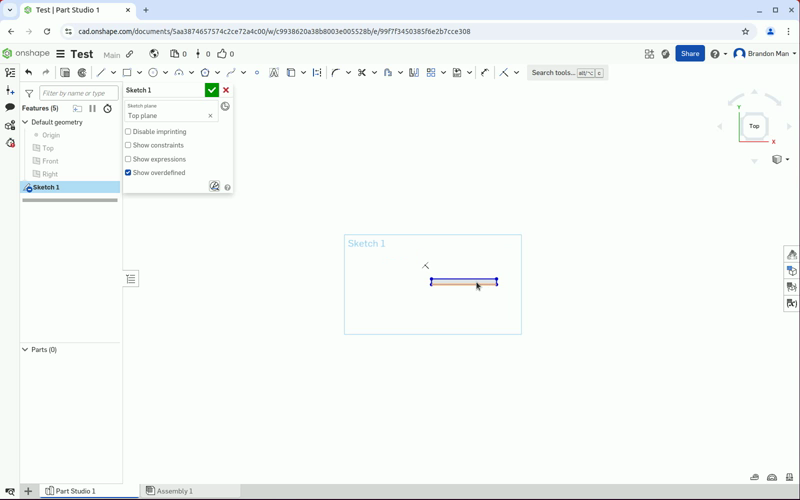
scroll(6)
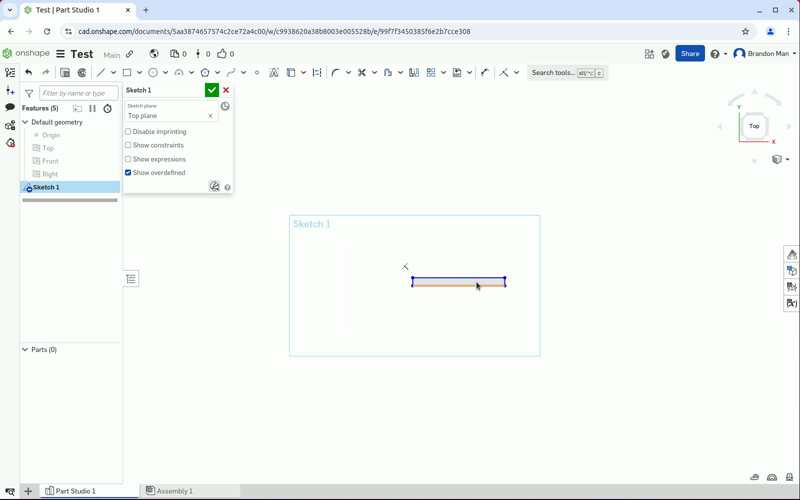
scroll(6)
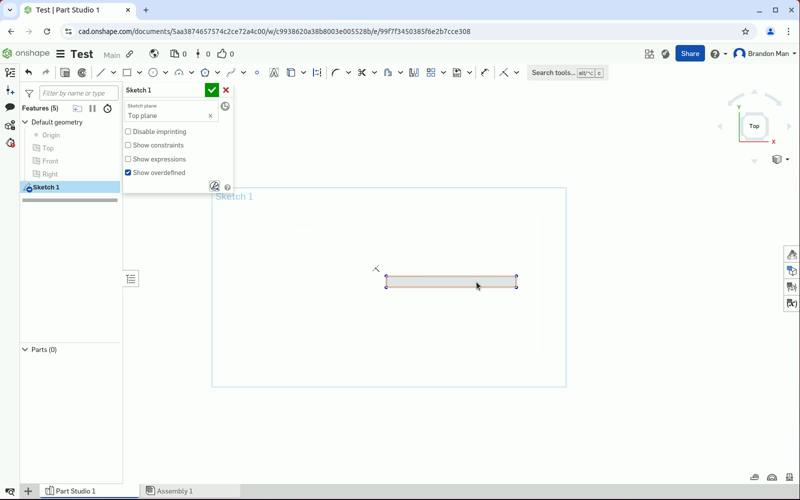
scroll(6)
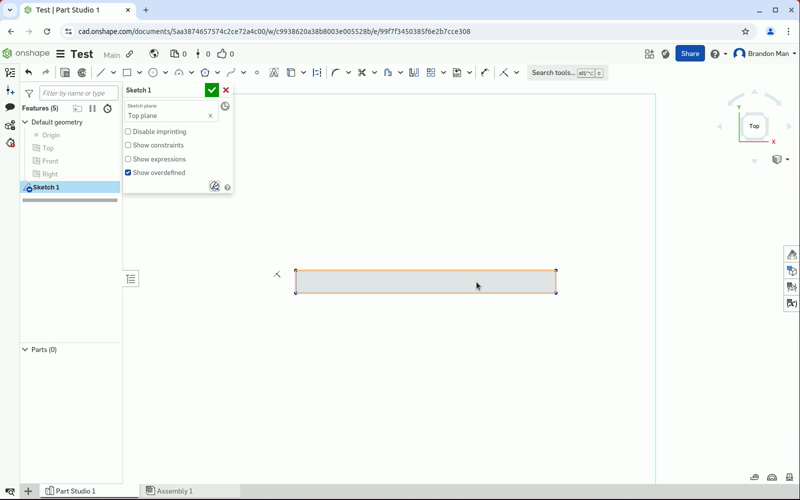
click(476, 281)
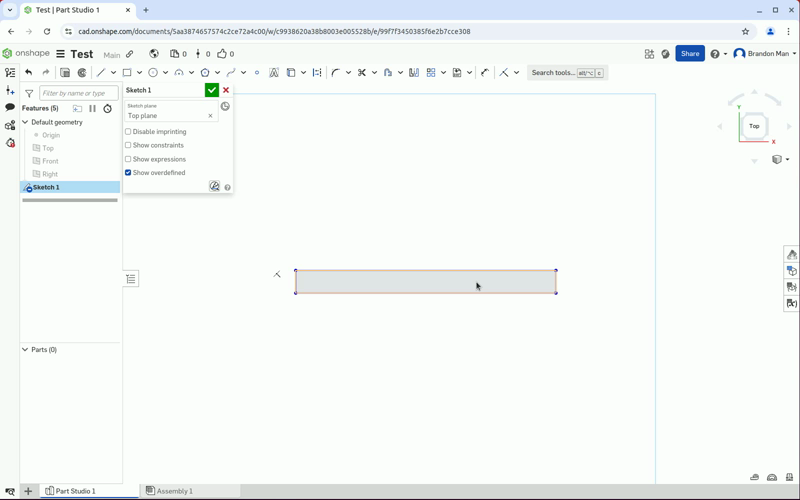
scroll(-6)
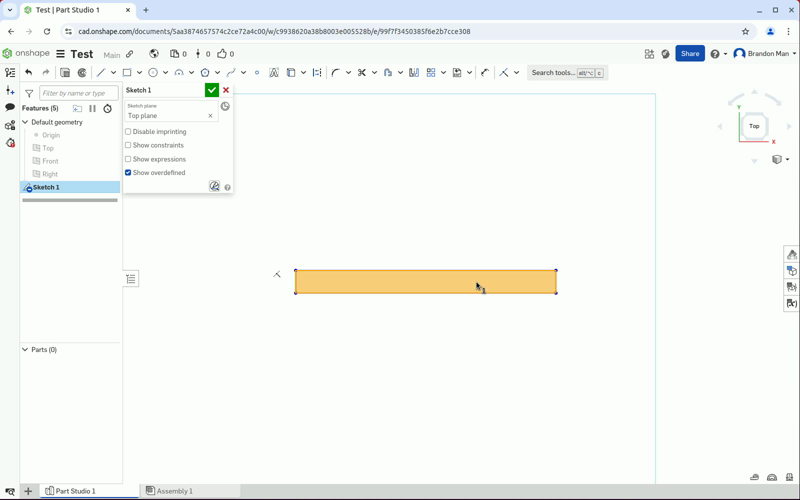
scroll(-6)
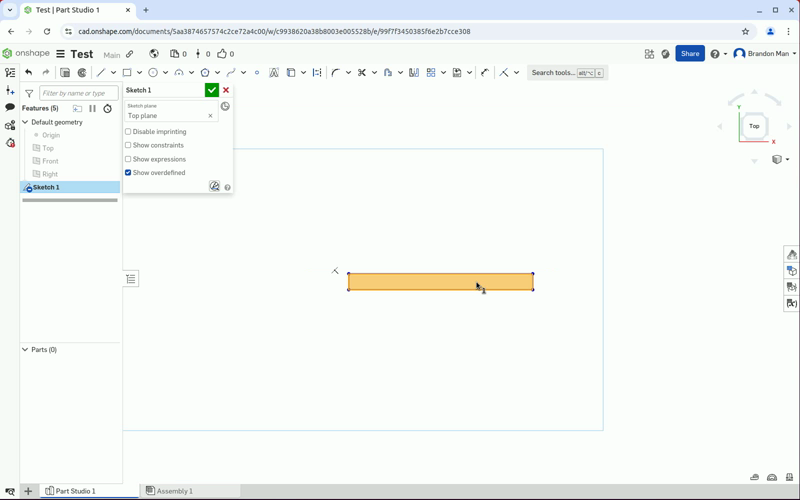
scroll(-6)
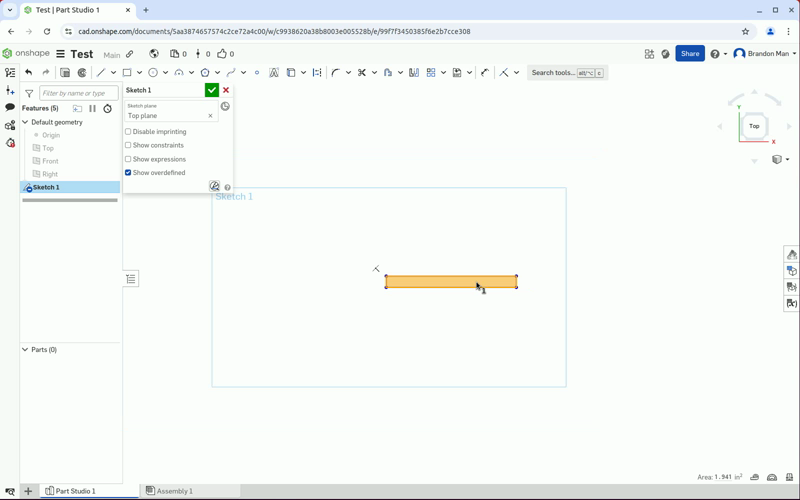
scroll(-6)
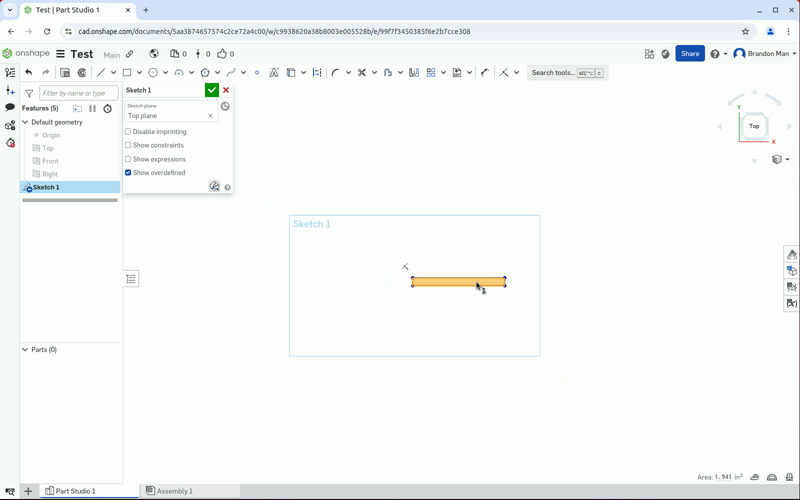
scroll(-6)
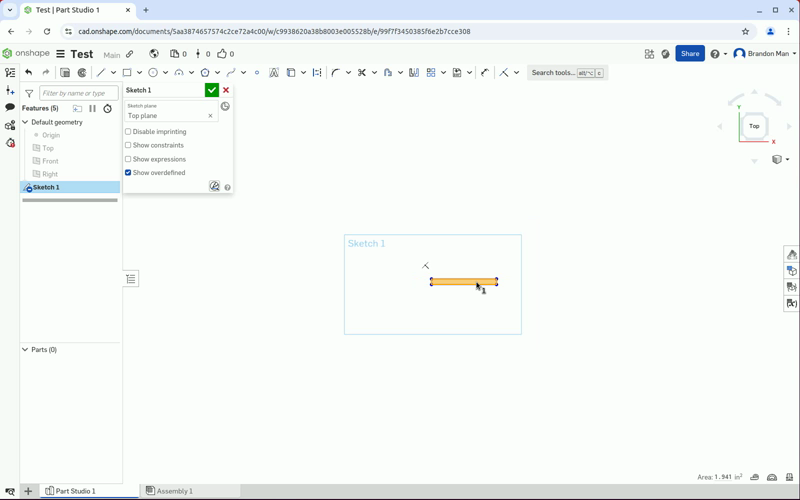
scroll(-6)
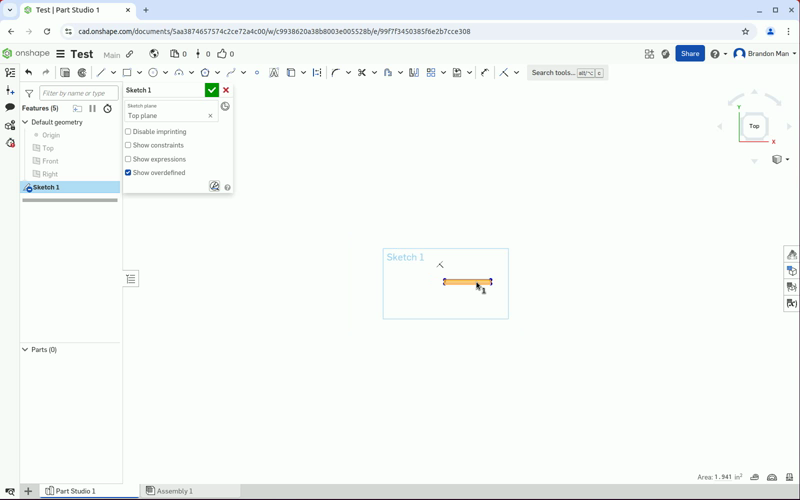
scroll(-6)
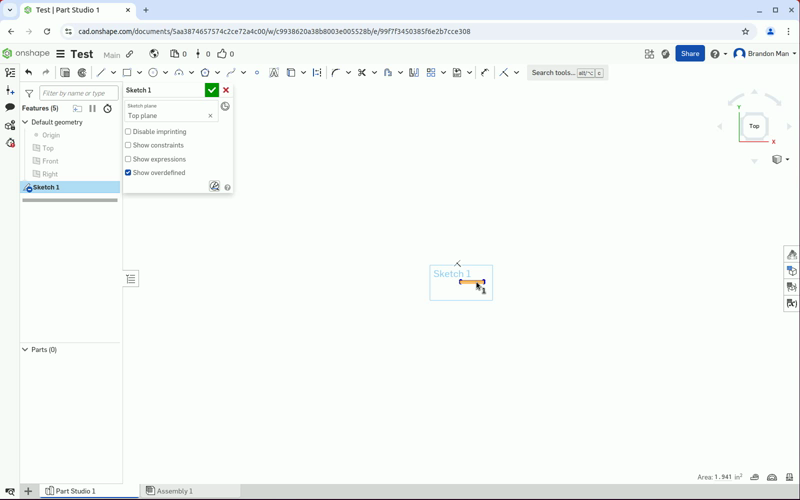
mouse_move(73, 352)
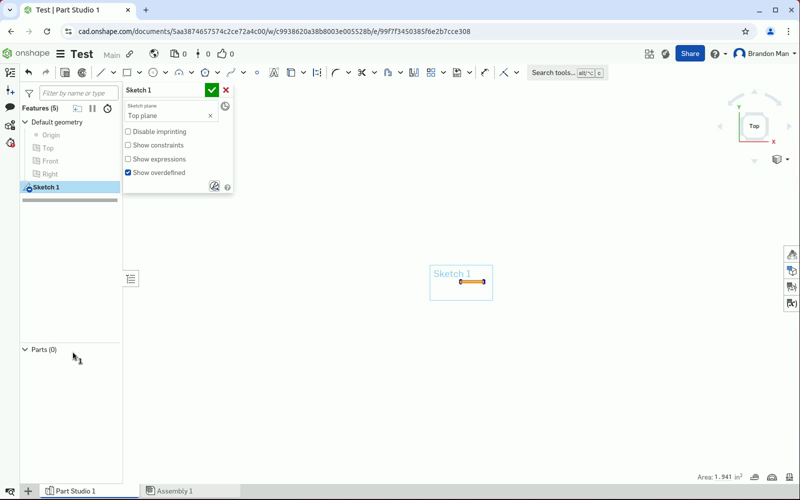
key(shift+y)
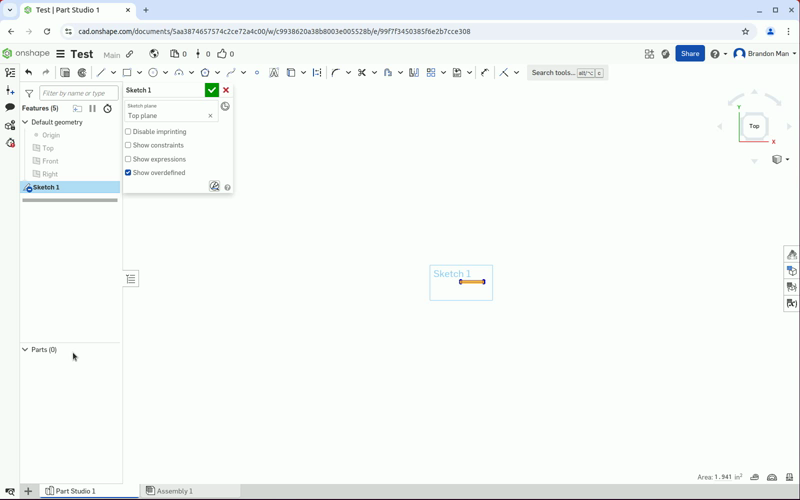
key(shift+e)
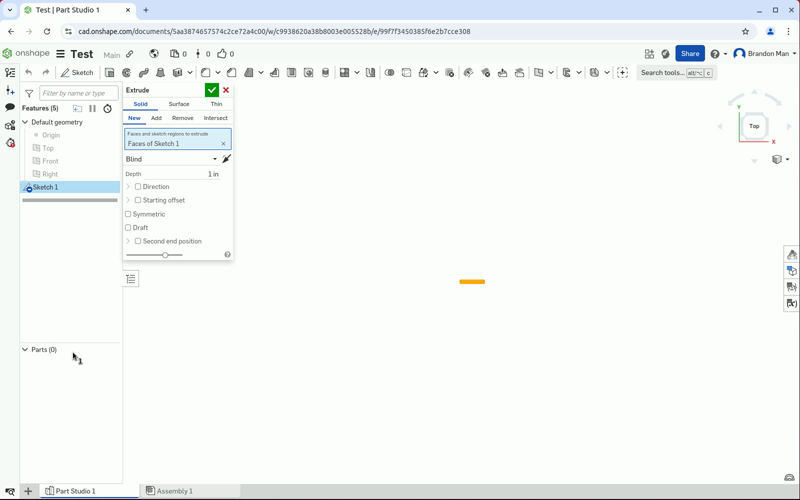
mouse_move(143, 106)
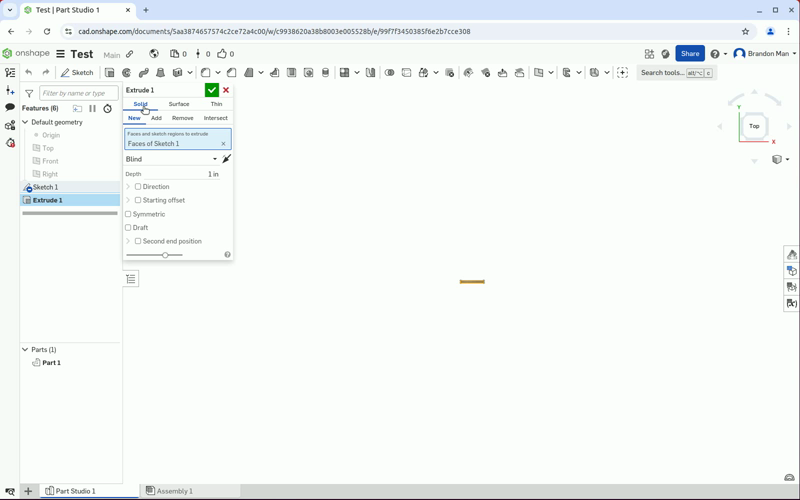
click(143, 106)
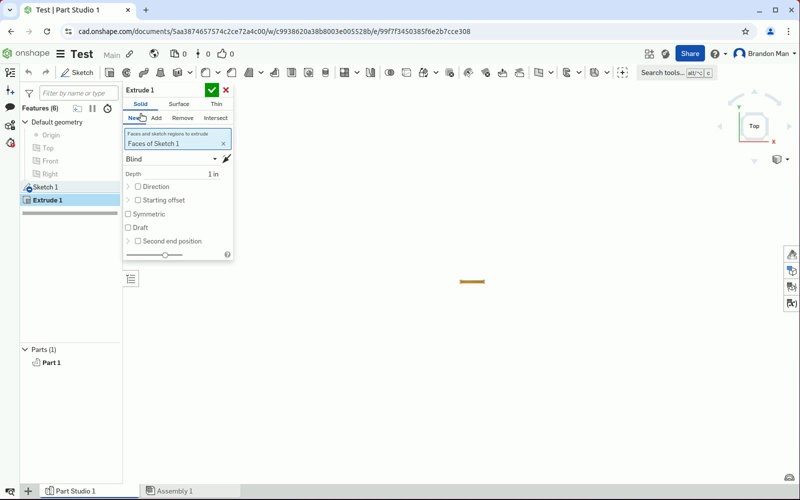
mouse_move(137, 120)
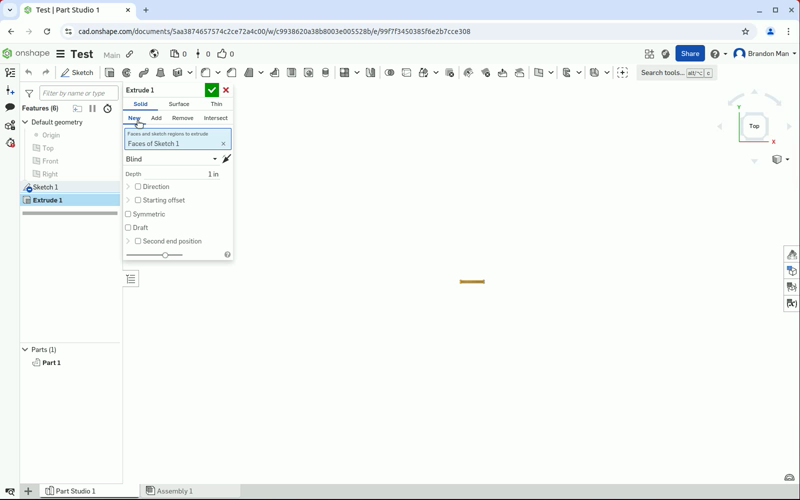
click(137, 120)
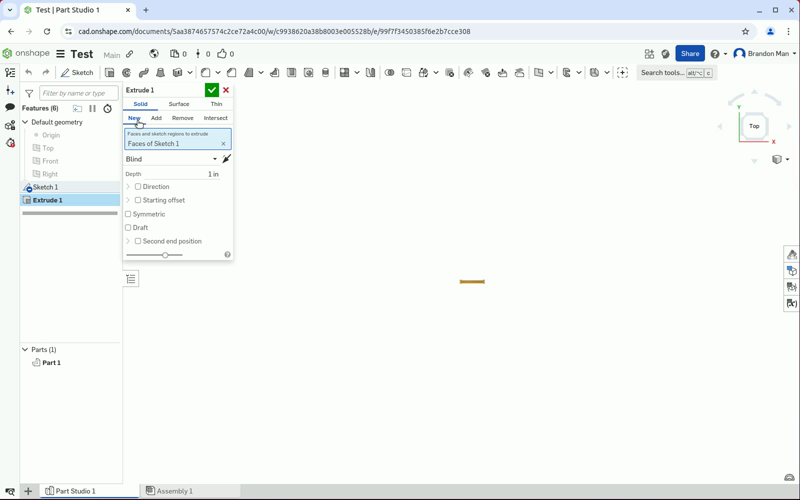
key(tab, 4)
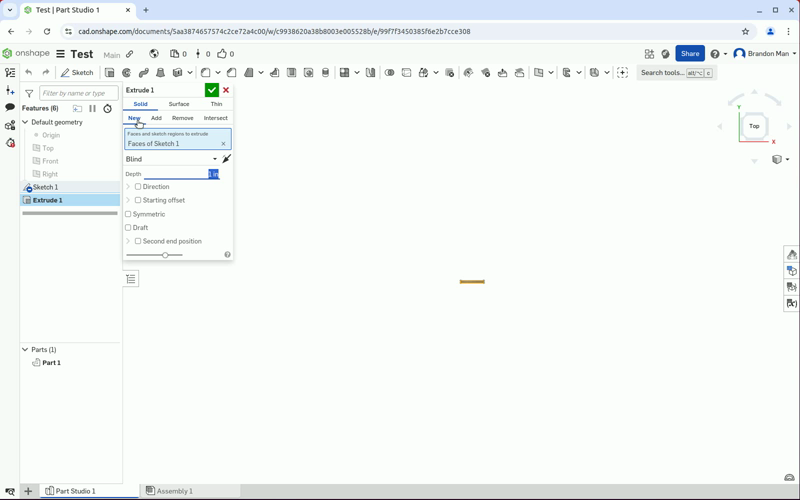
text(23.108)
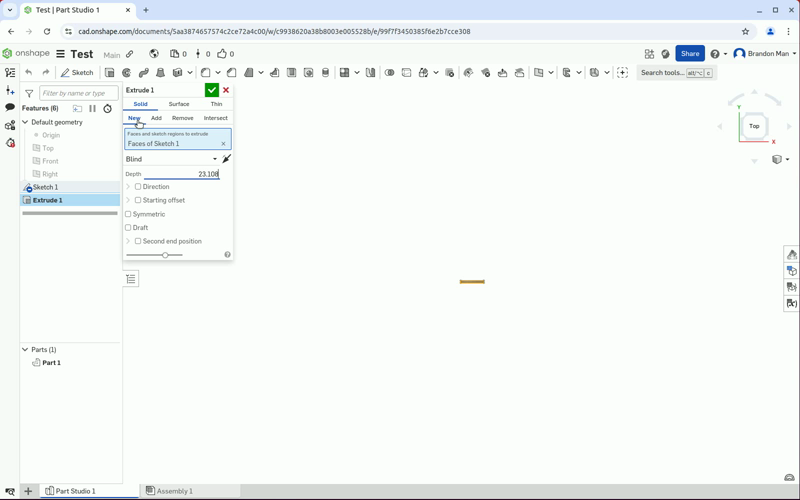
key(enter)
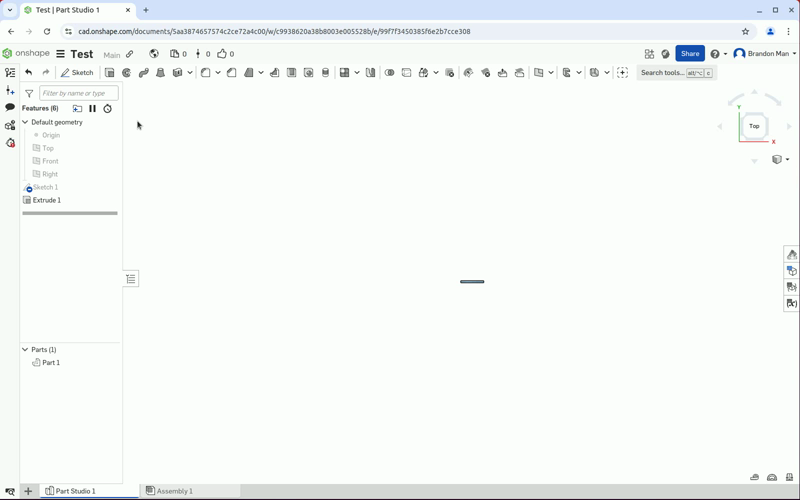
key(shift+h)
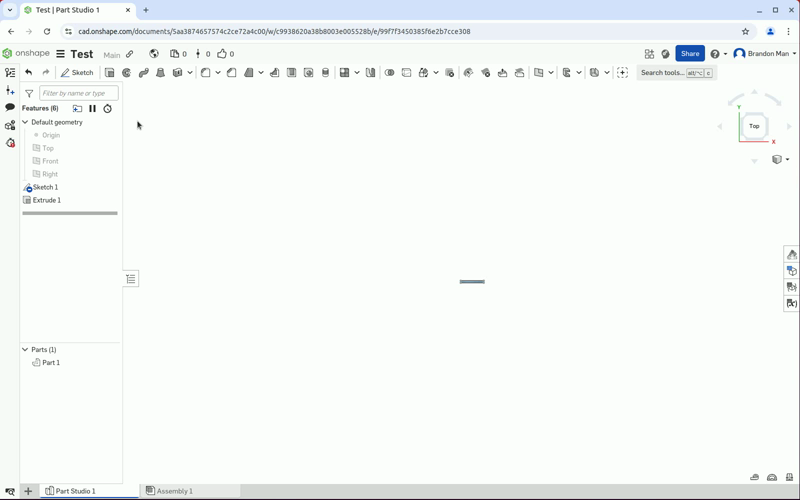
key(shift+h)
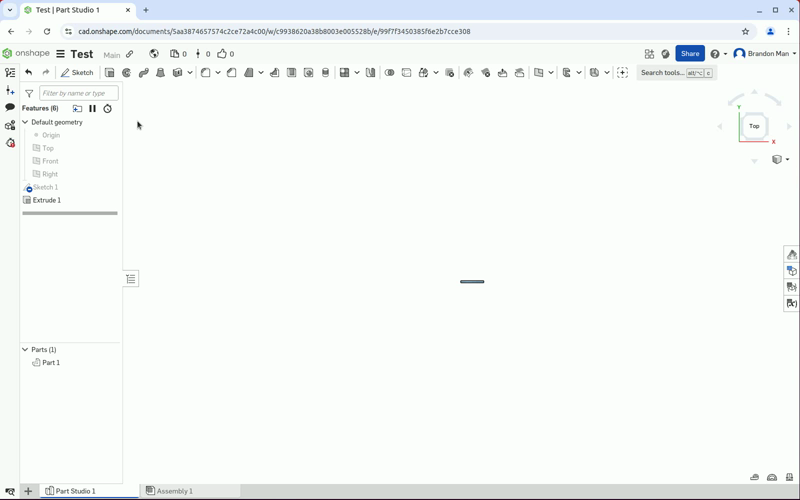
mouse_move(73, 189)
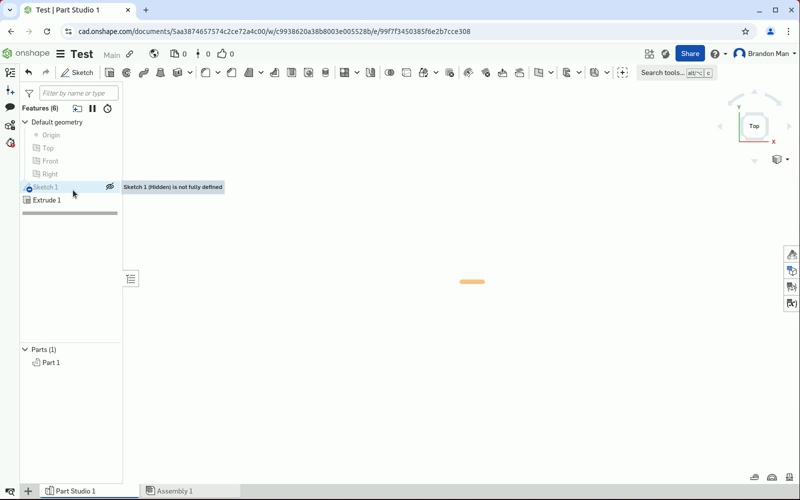
click(73, 189)
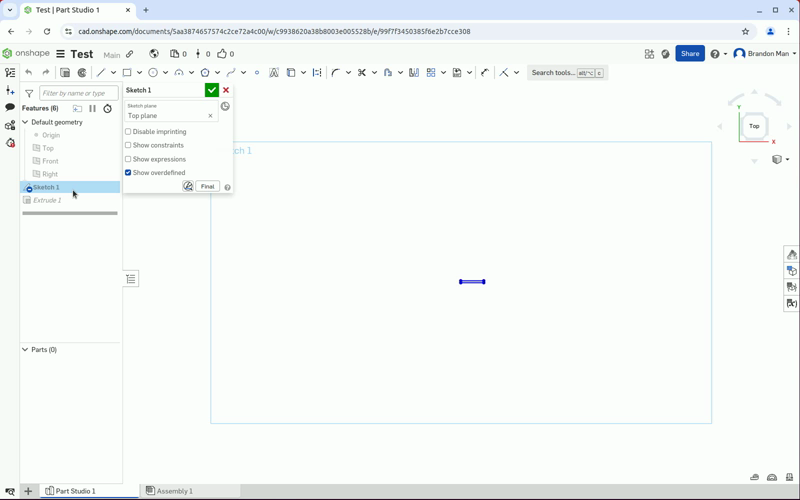
mouse_move(229, 92)
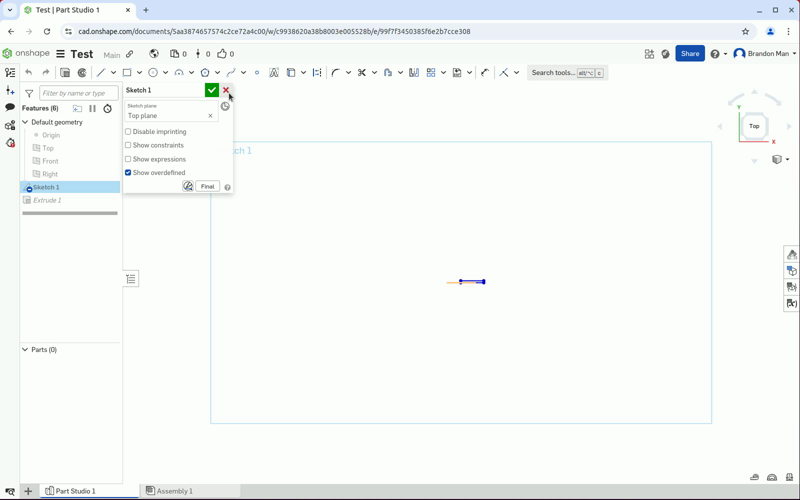
click(229, 92)
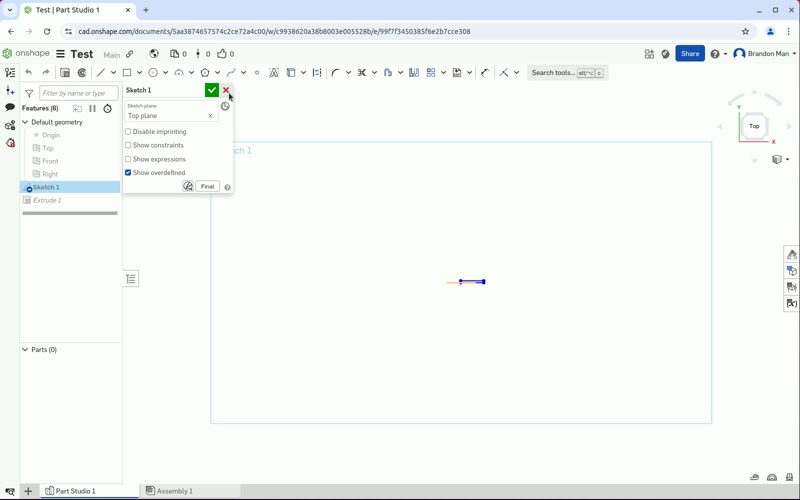
key(shift+s)
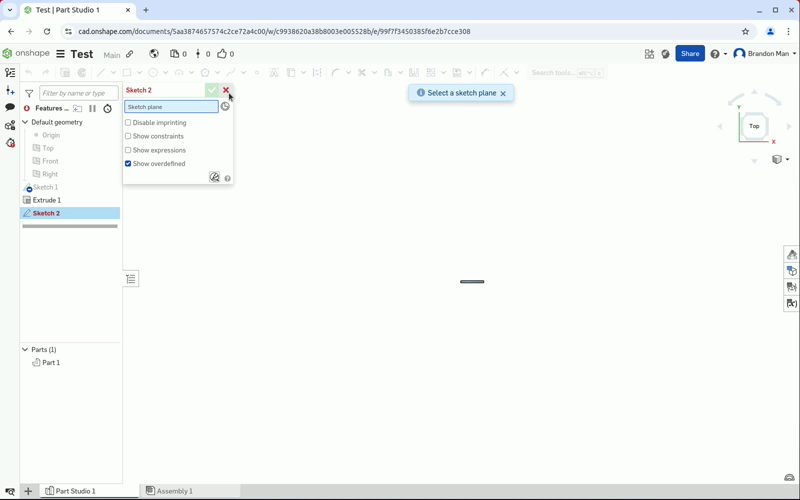
mouse_move(73, 150)
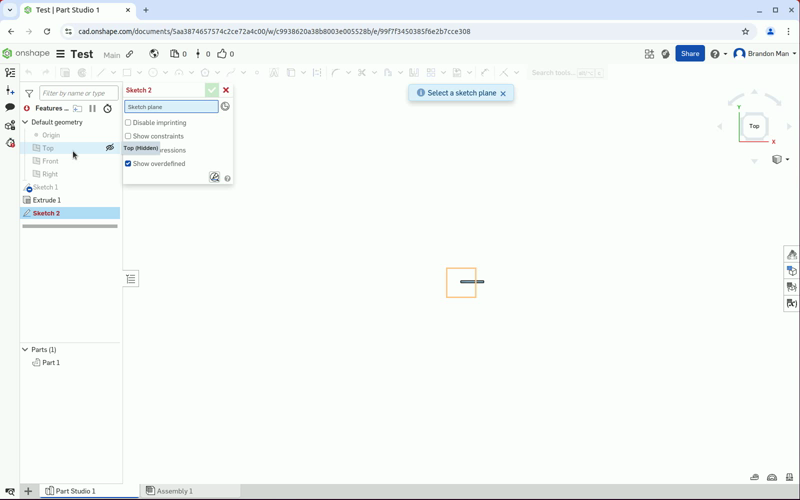
click(73, 150)
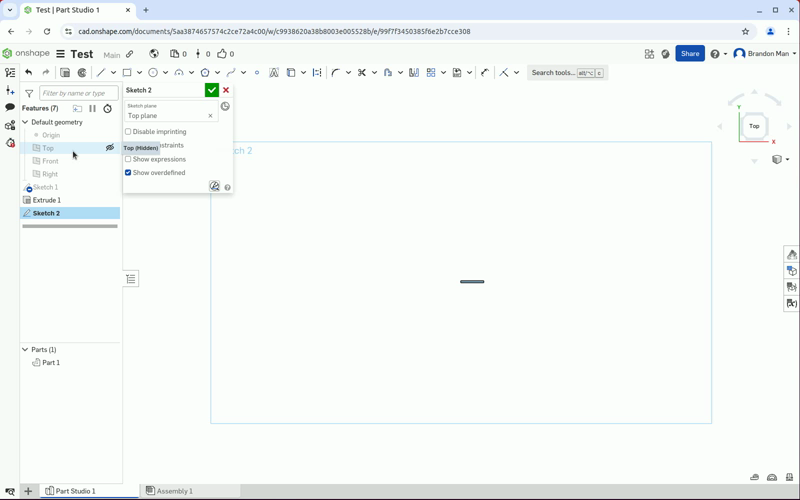
mouse_move(73, 352)
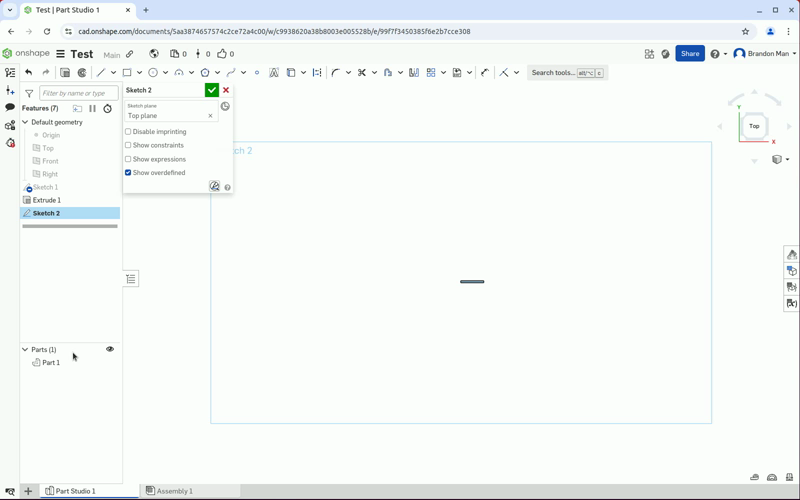
key(y)
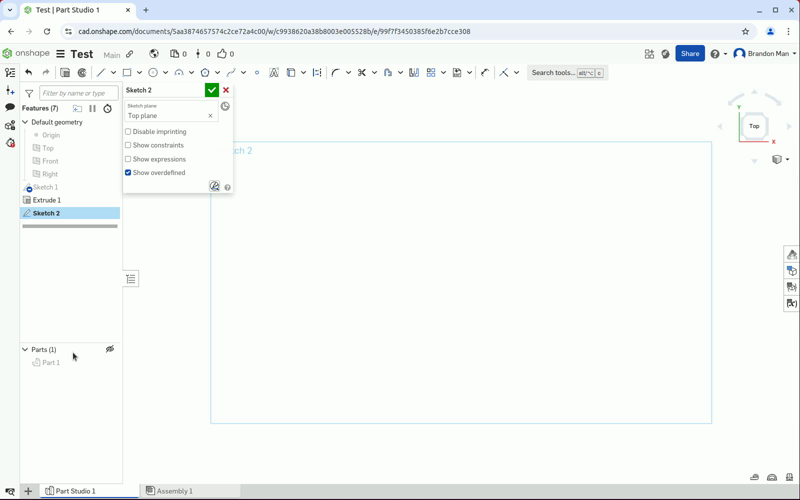
key(l)
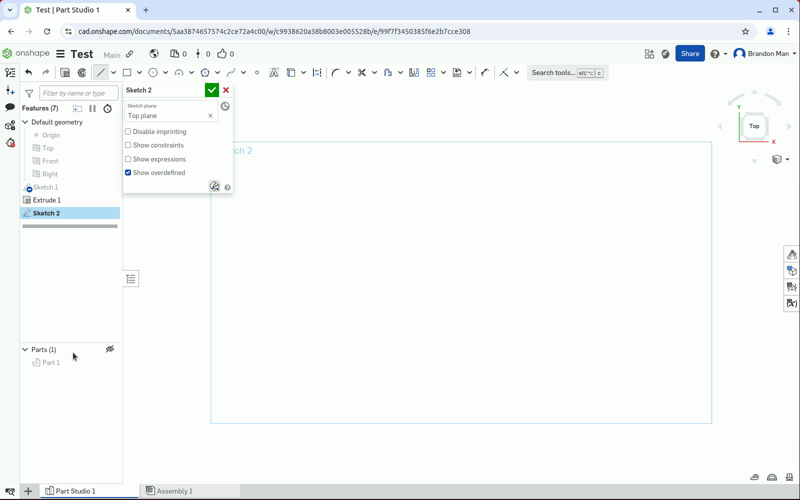
key_down(shift)
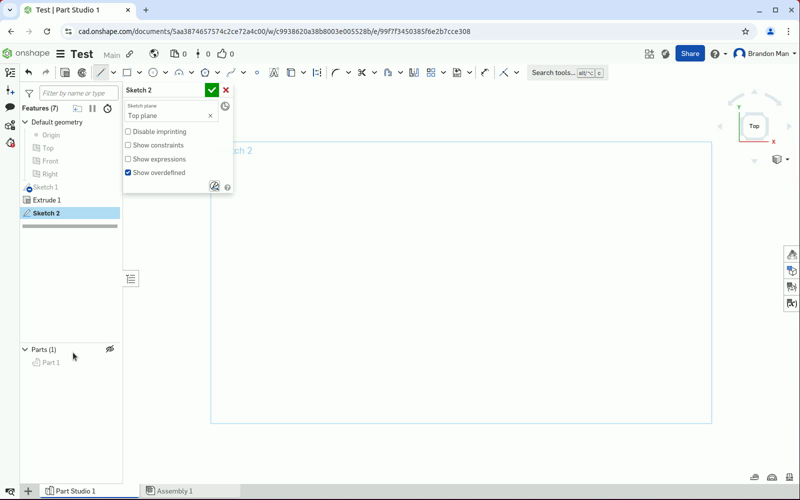
mouse_move(460, 172)
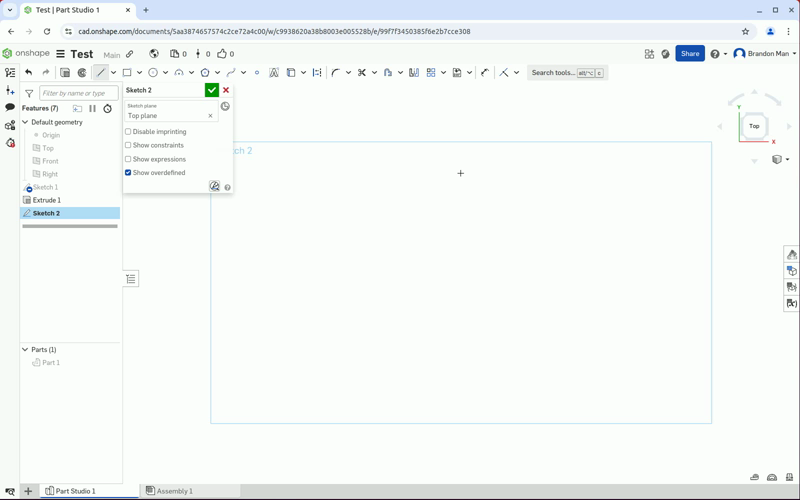
click(460, 172)
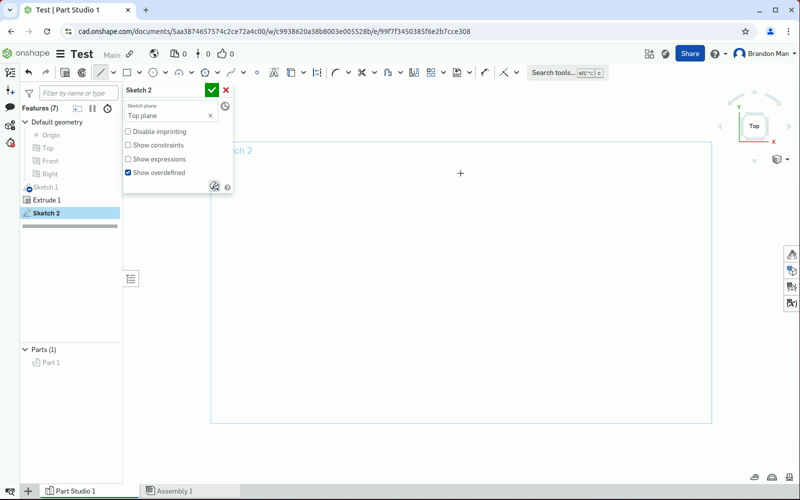
key_up(shift)
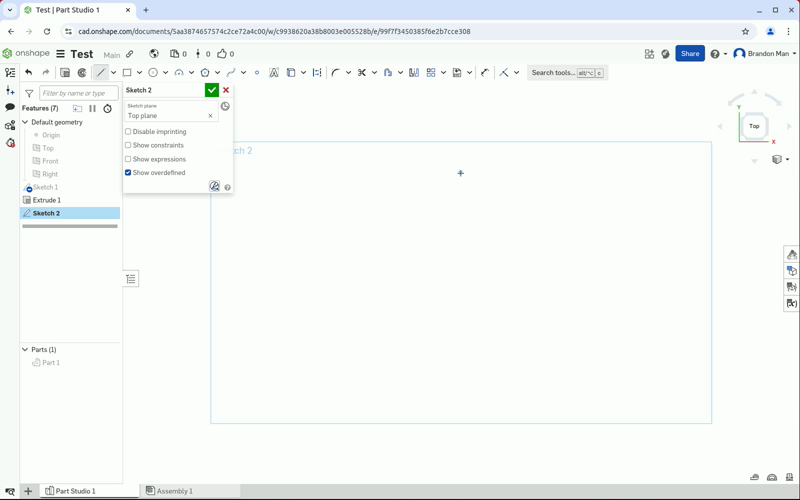
key_down(shift)
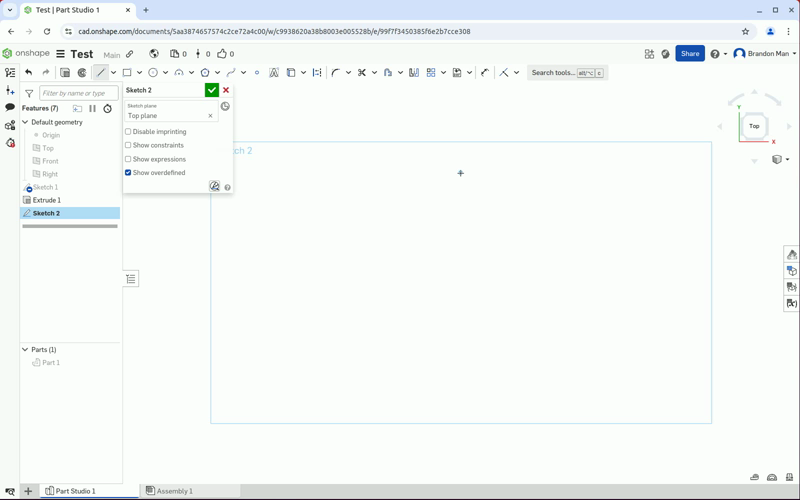
mouse_move(490, 172)
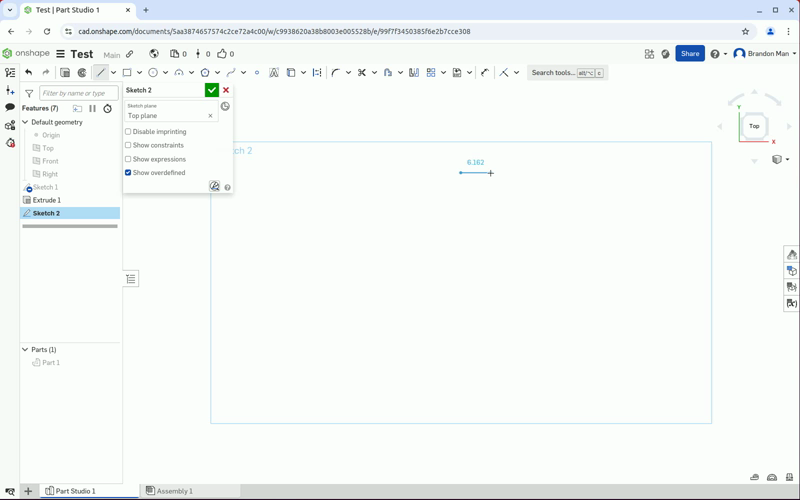
mouse_move(483, 172)
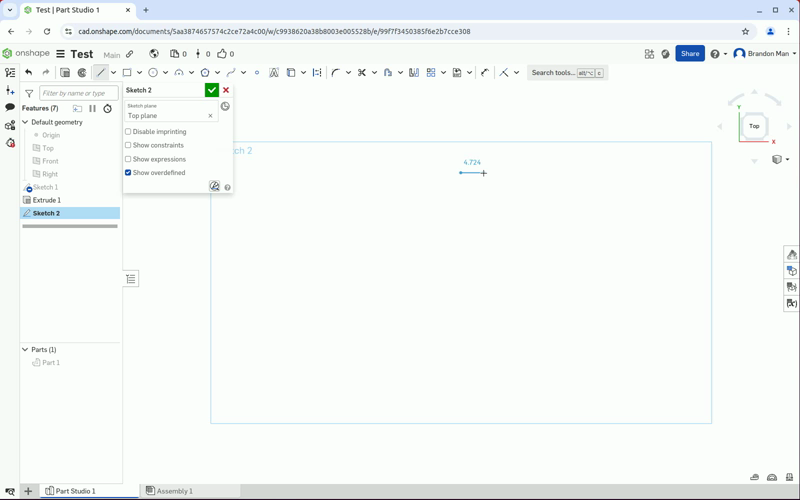
click(483, 172)
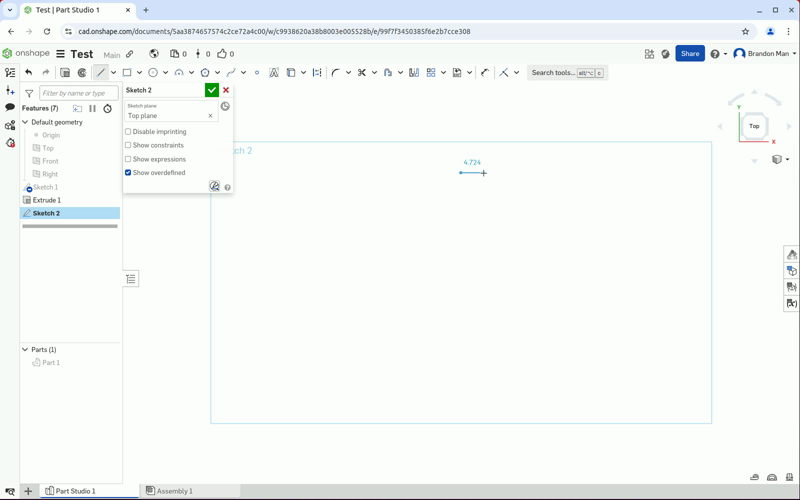
key_up(shift)
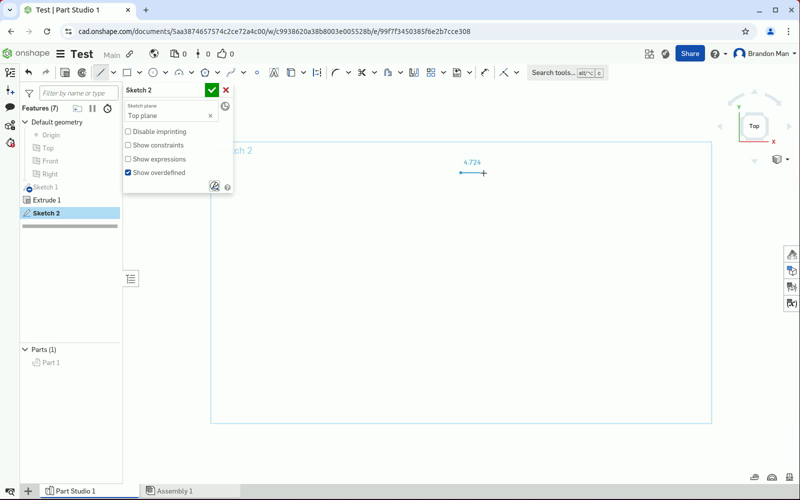
key_down(shift)
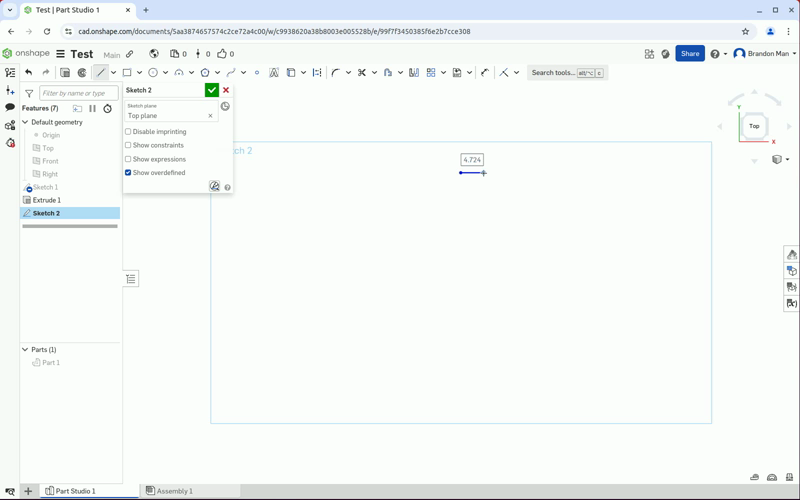
mouse_move(513, 172)
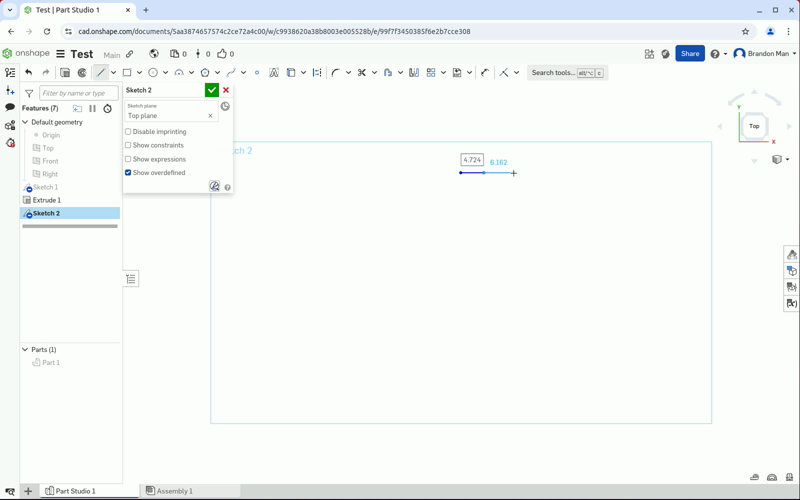
mouse_move(483, 170)
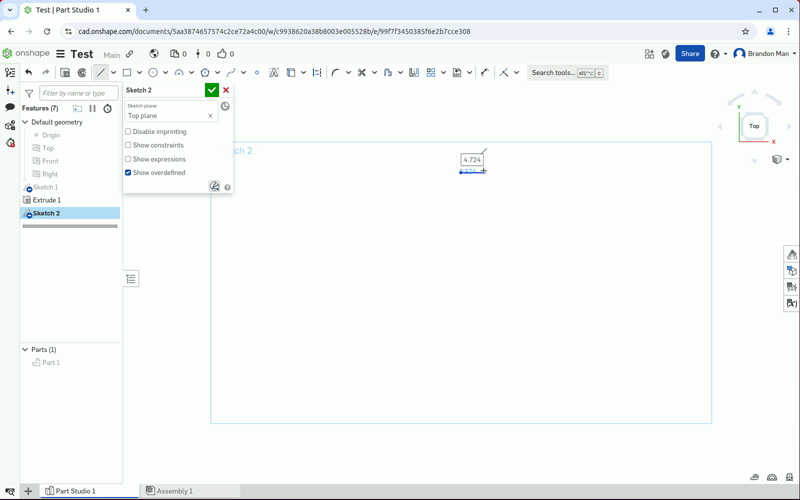
scroll(6)
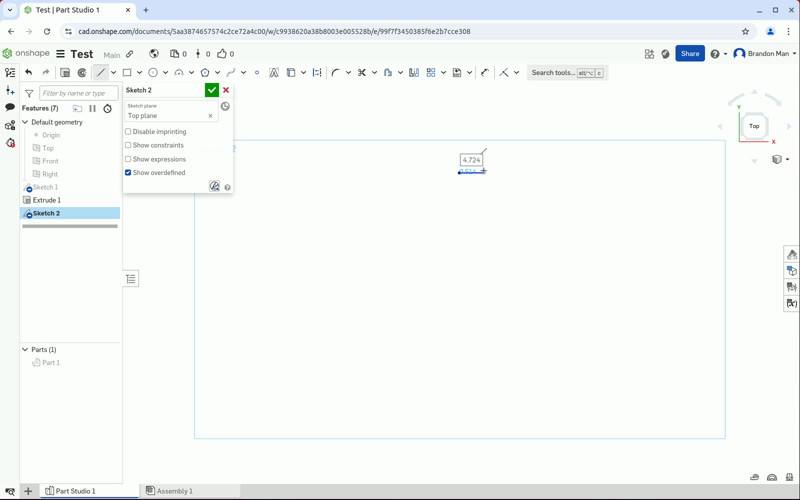
scroll(6)
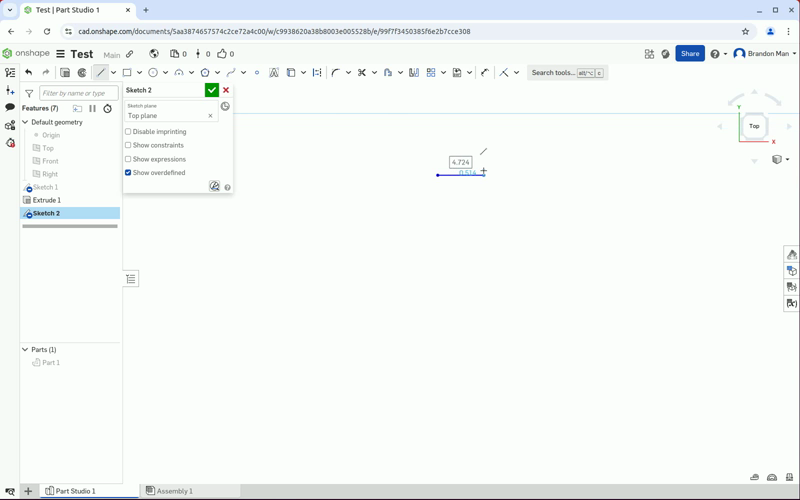
scroll(6)
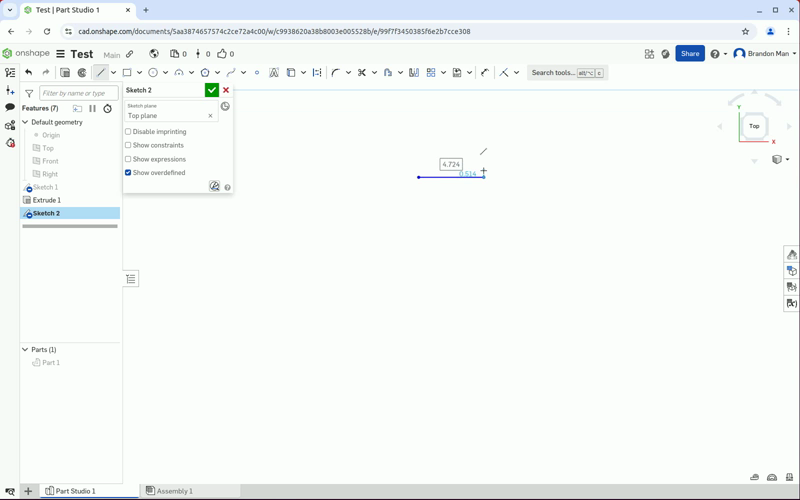
scroll(6)
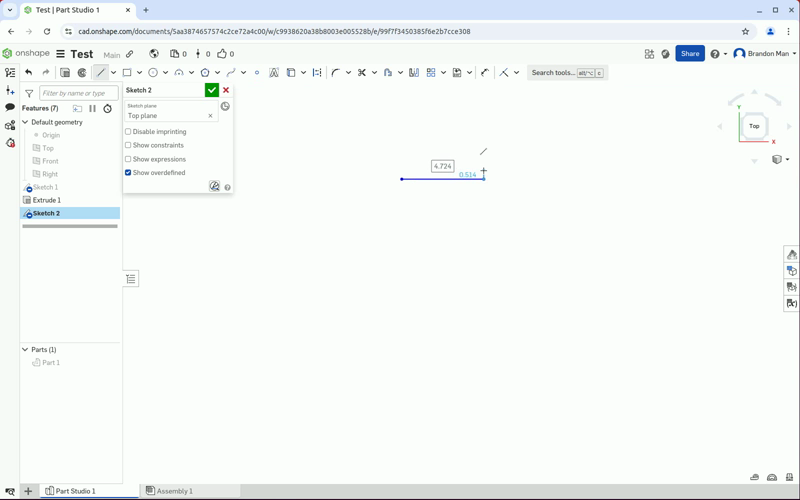
scroll(6)
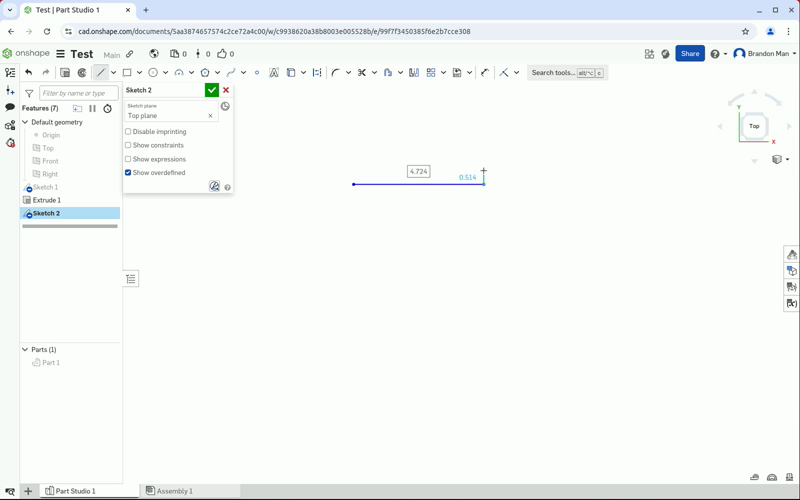
scroll(6)
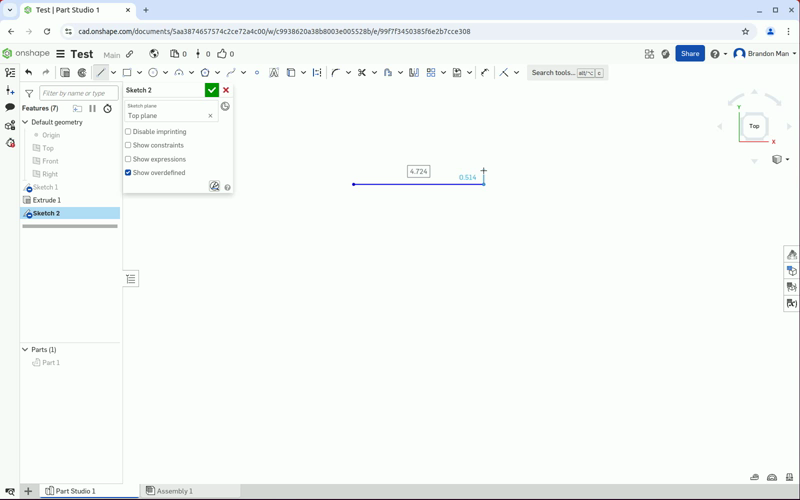
scroll(6)
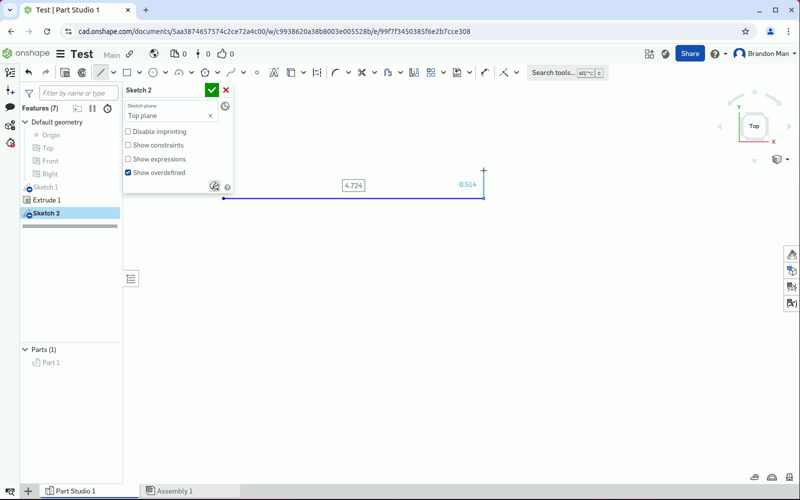
click(483, 170)
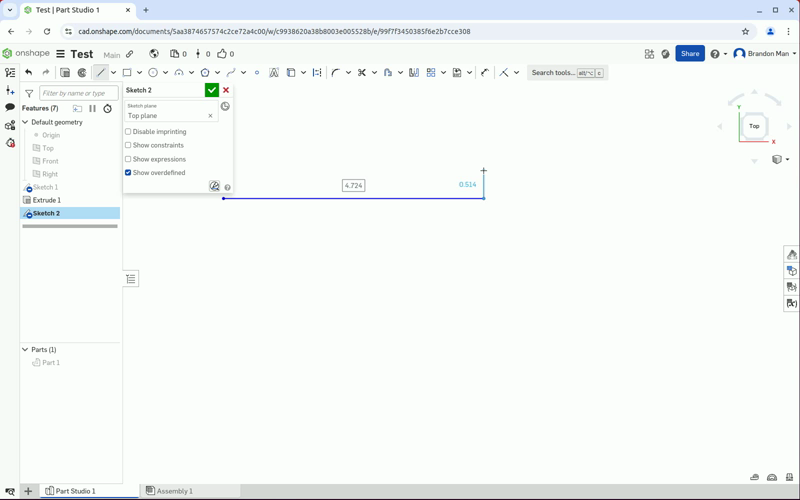
scroll(-6)
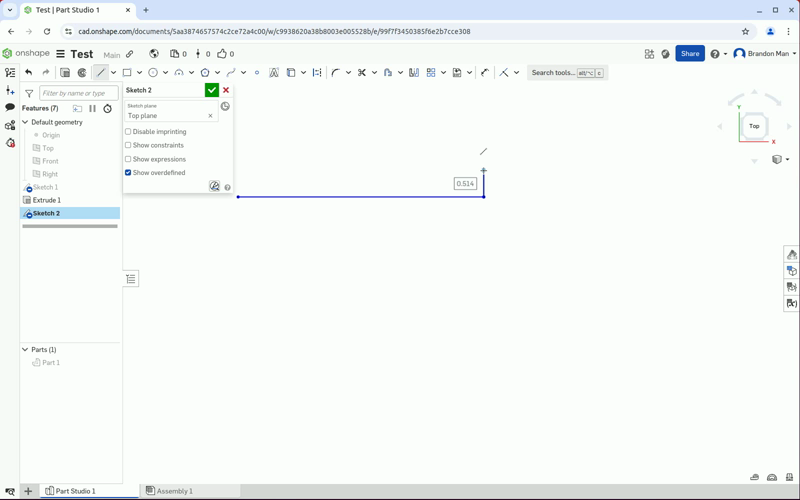
scroll(-6)
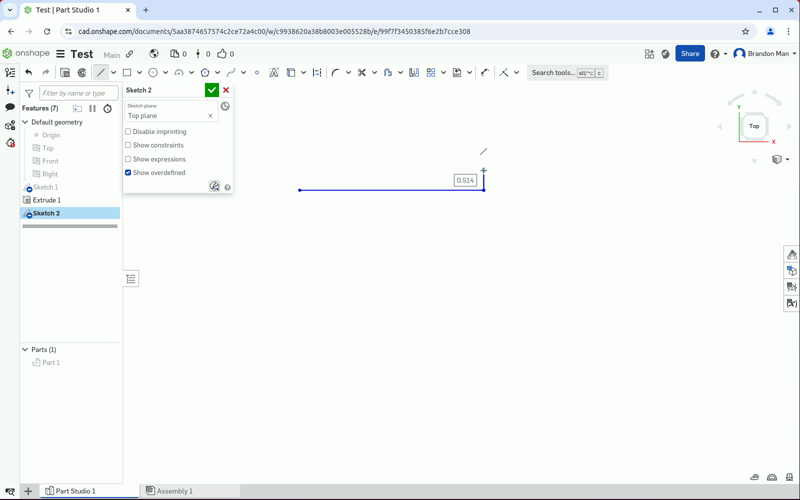
scroll(-6)
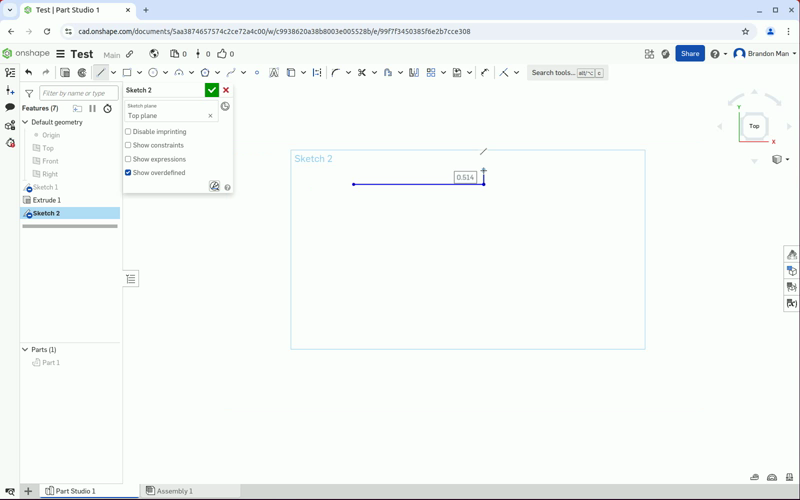
scroll(-6)
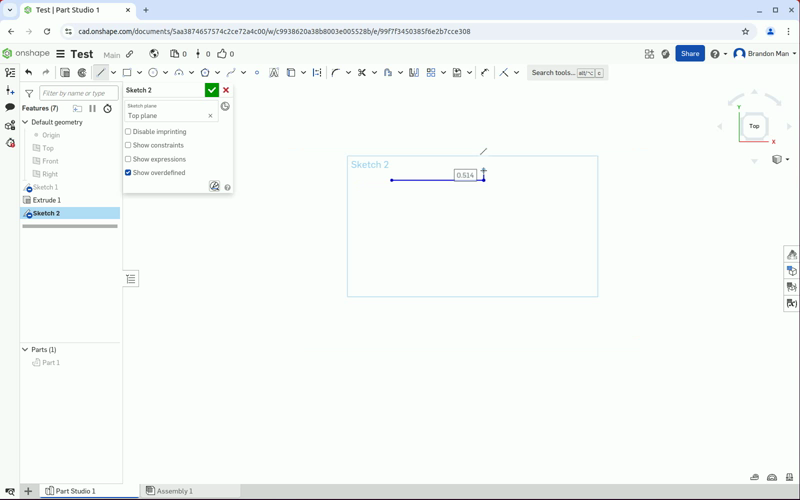
scroll(-6)
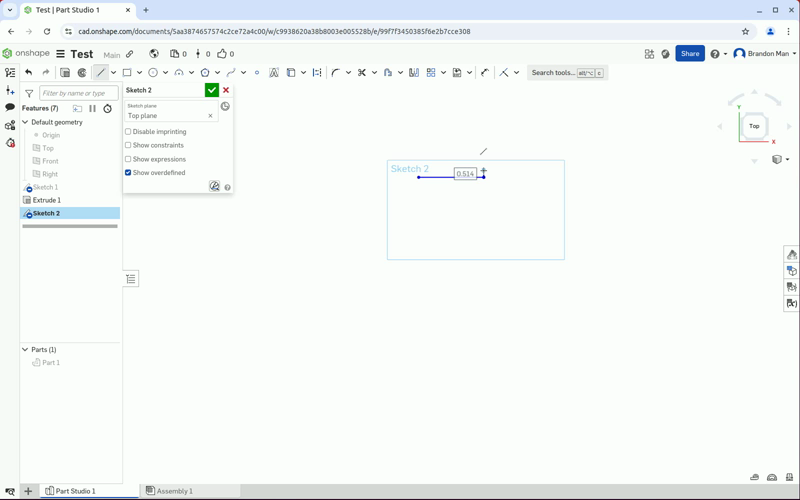
scroll(-6)
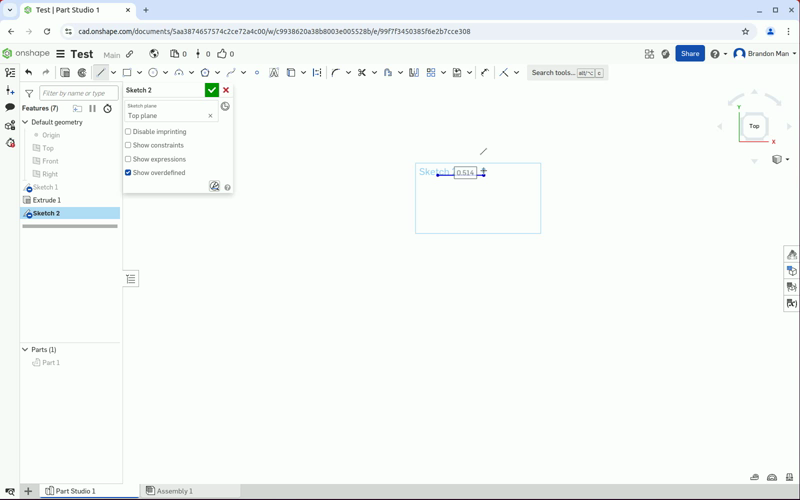
scroll(-6)
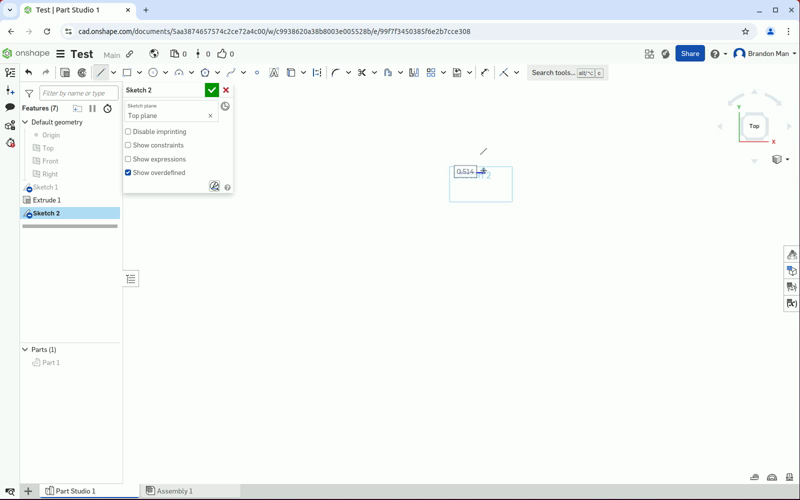
key_up(shift)
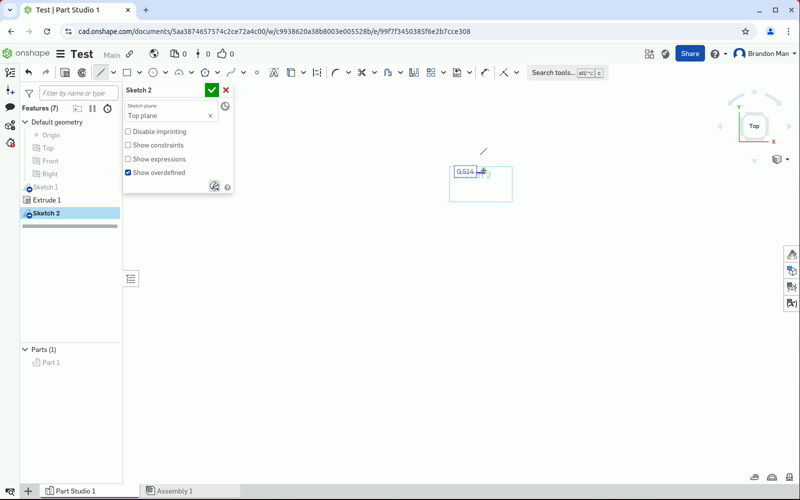
key_down(shift)
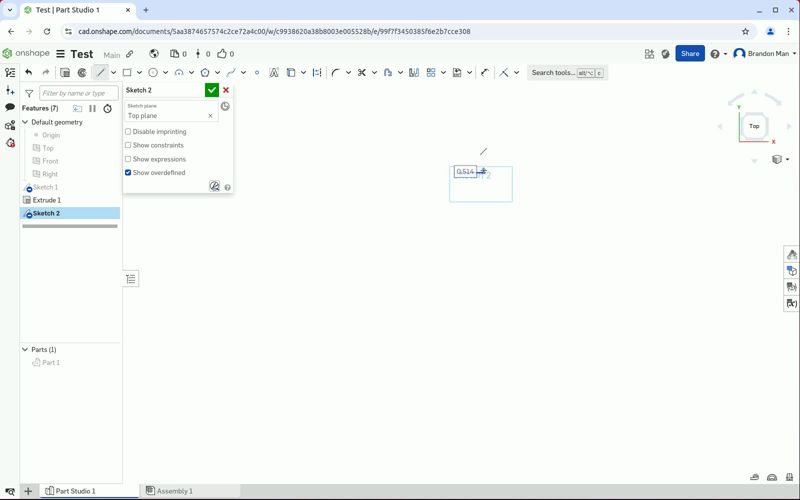
mouse_move(513, 170)
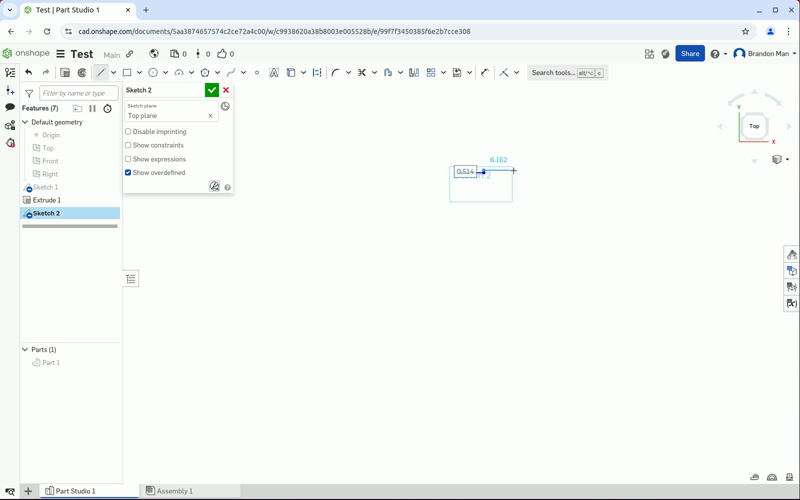
mouse_move(460, 170)
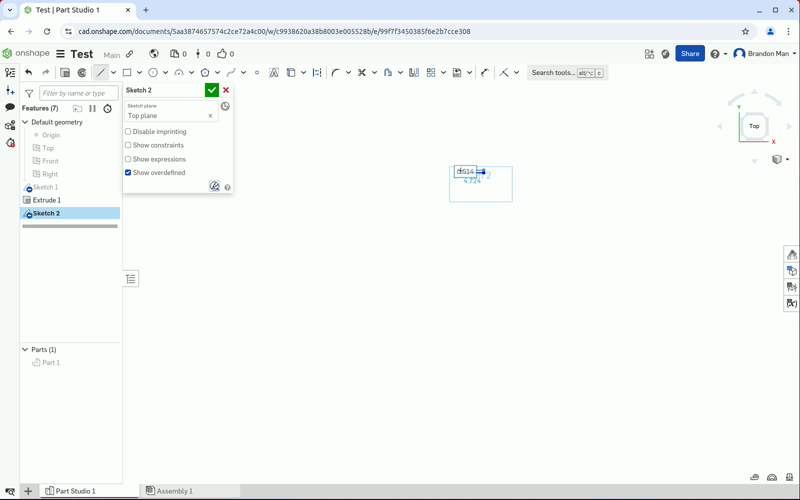
scroll(6)
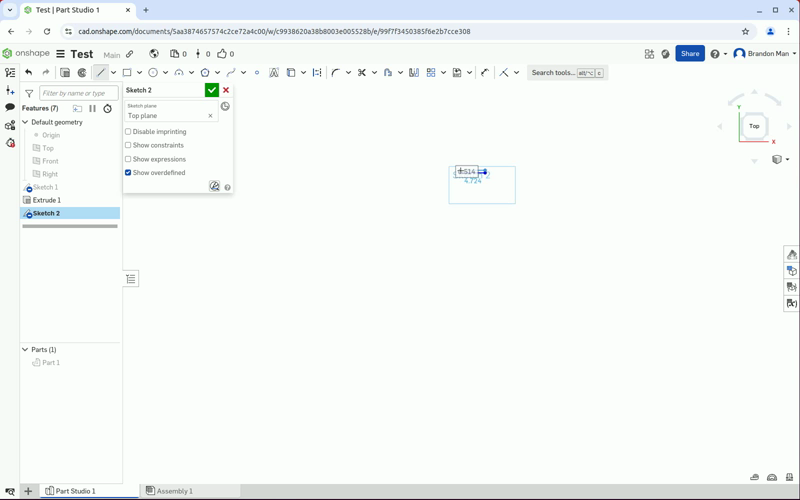
scroll(6)
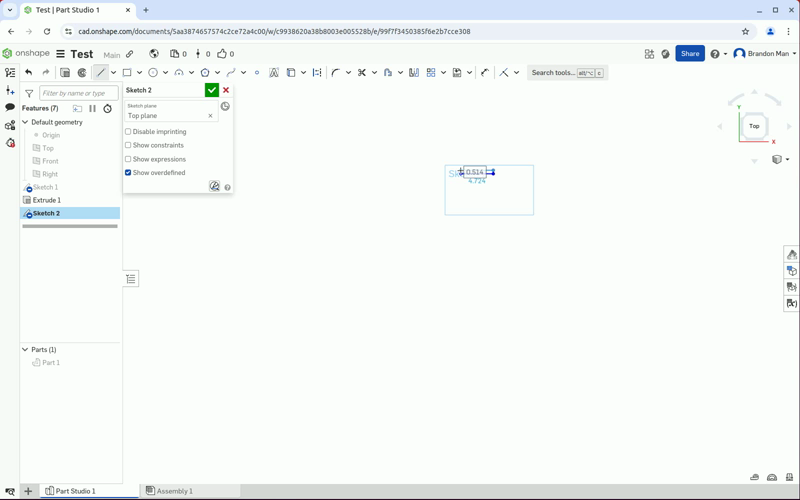
scroll(6)
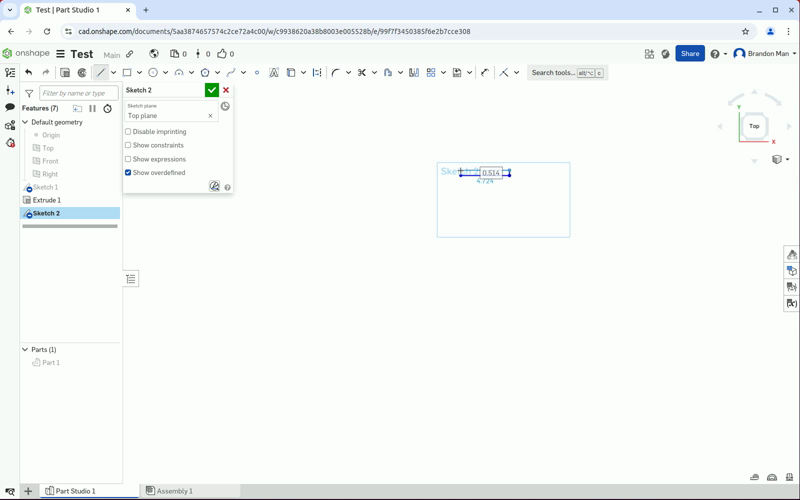
scroll(6)
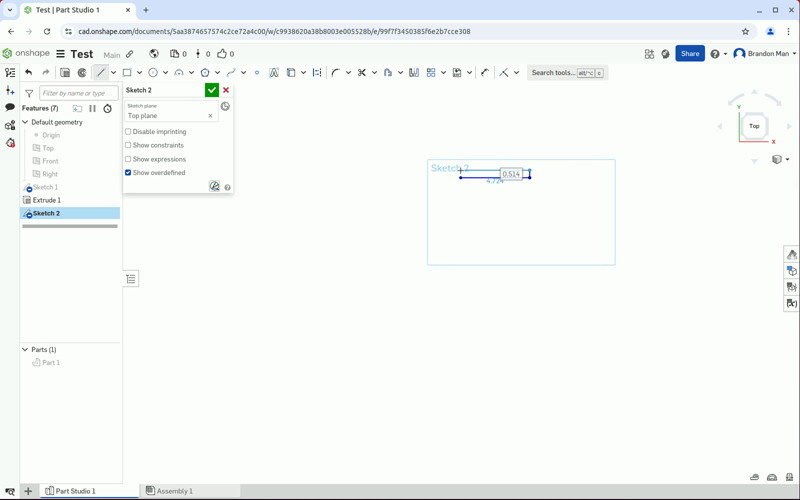
scroll(6)
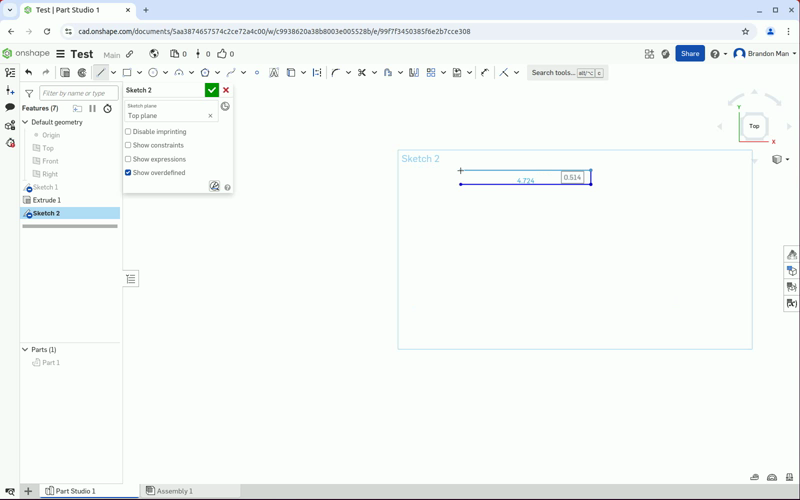
scroll(6)
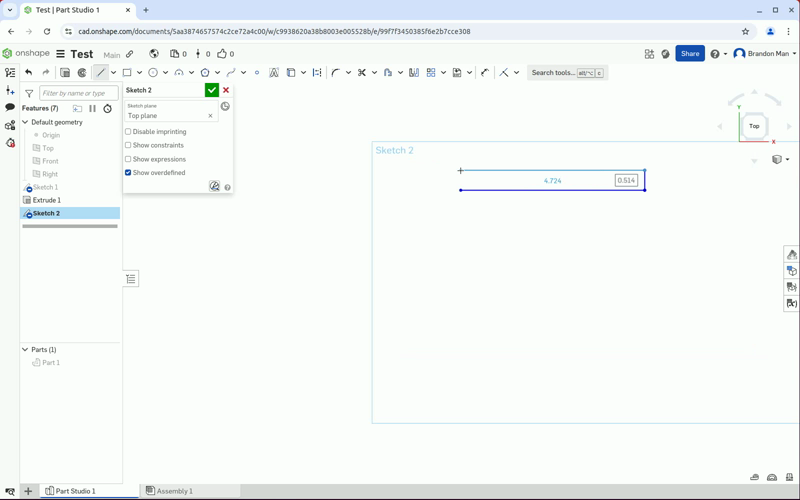
scroll(6)
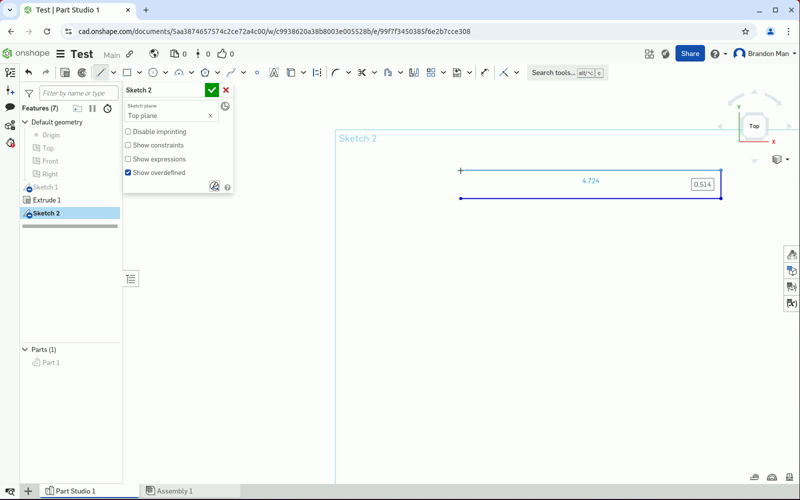
click(460, 170)
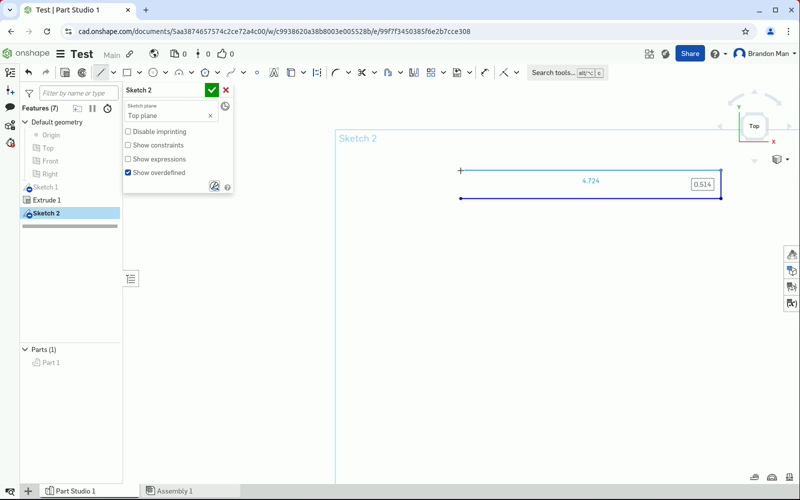
scroll(-6)
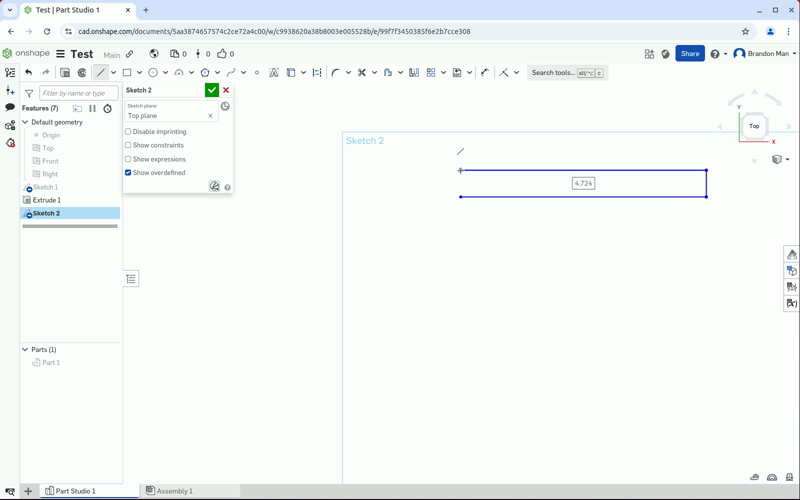
scroll(-6)
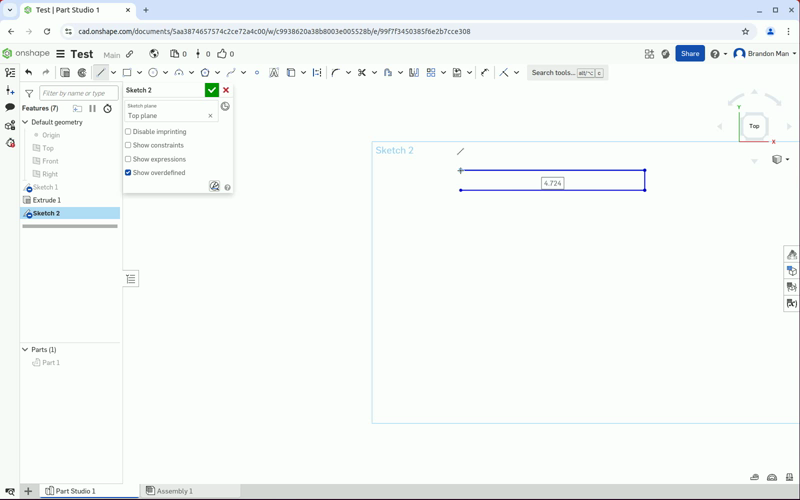
scroll(-6)
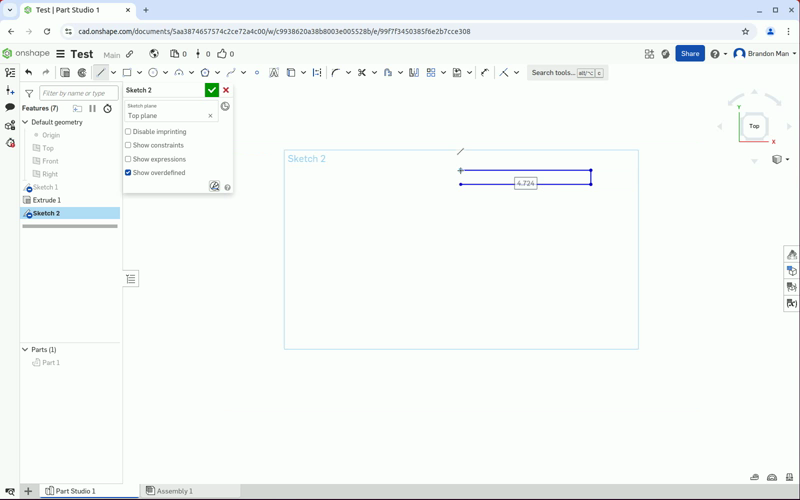
scroll(-6)
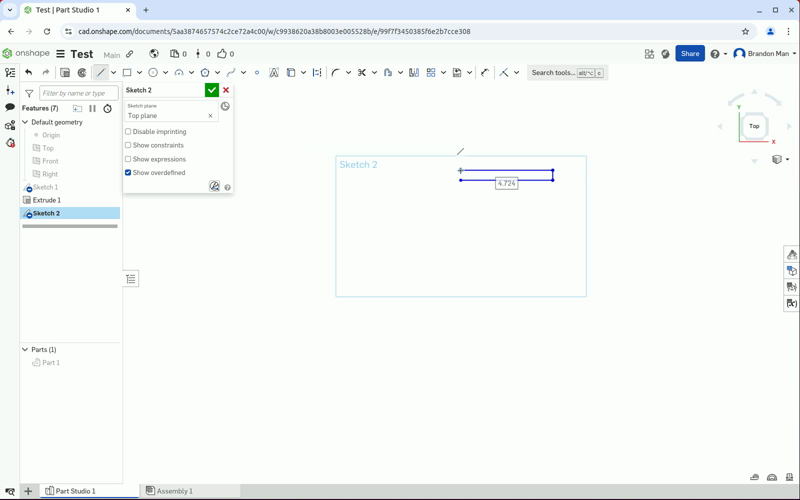
scroll(-6)
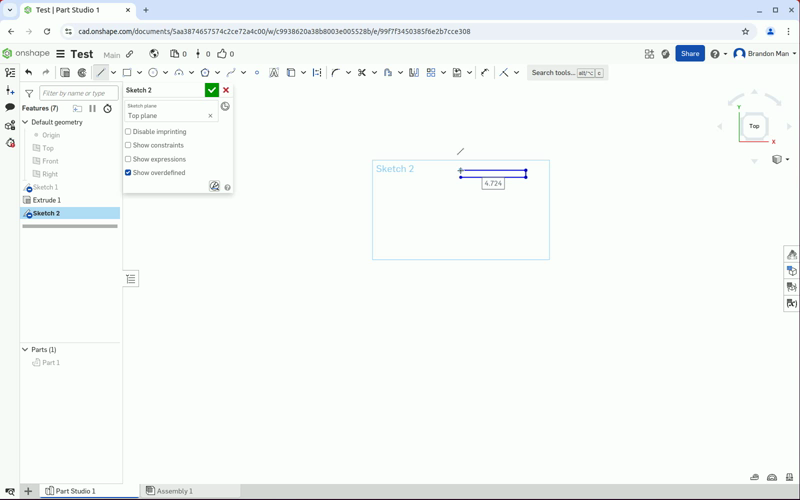
scroll(-6)
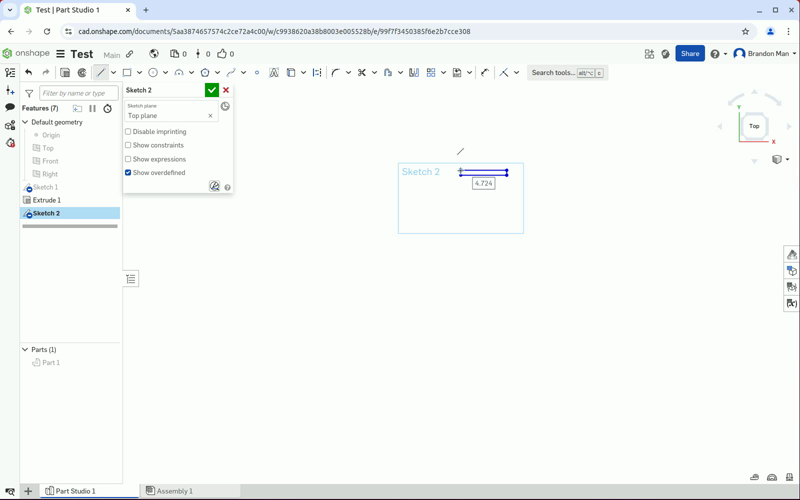
scroll(-6)
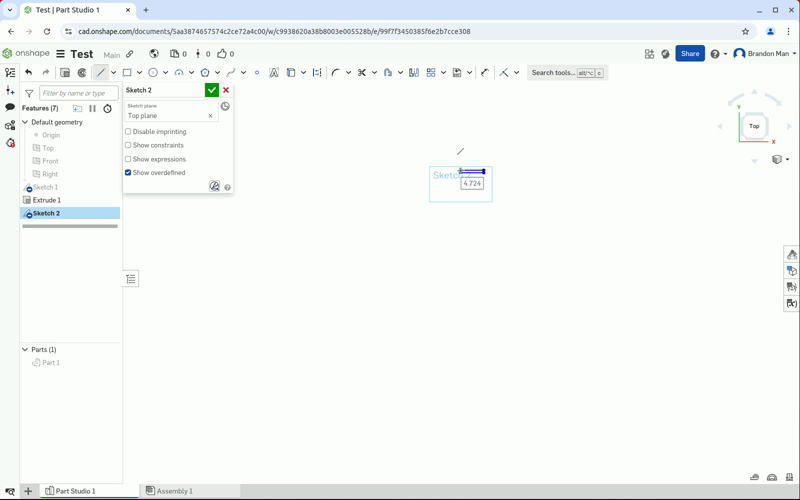
key_up(shift)
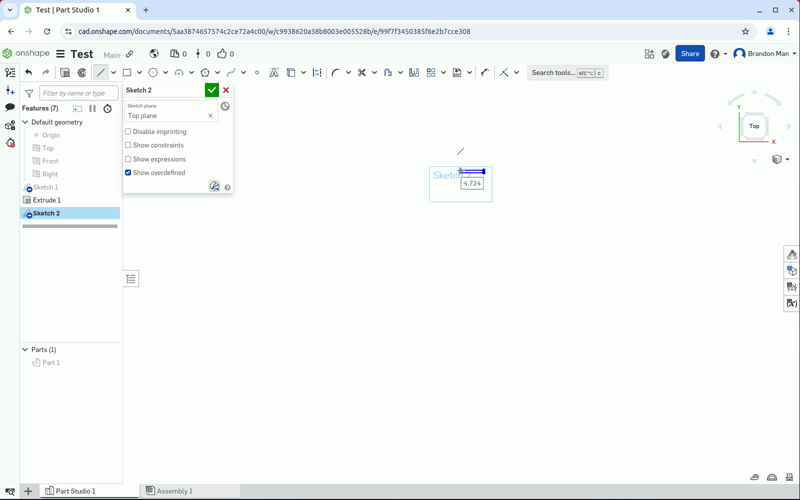
mouse_move(490, 170)
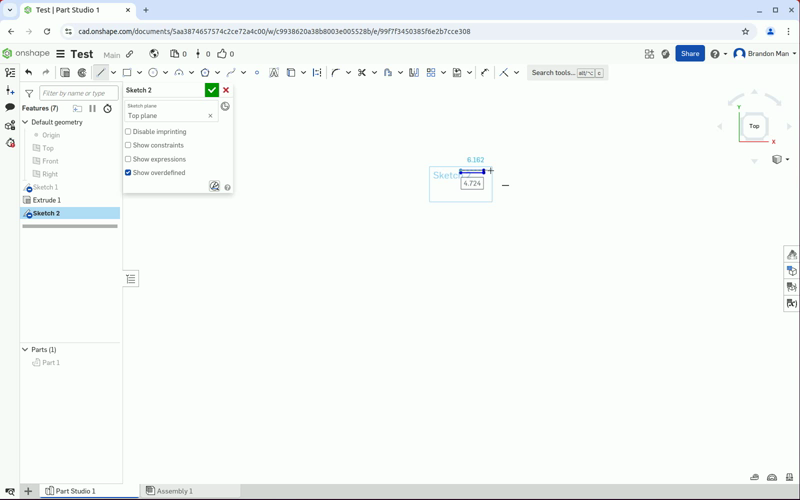
key_down(shift)
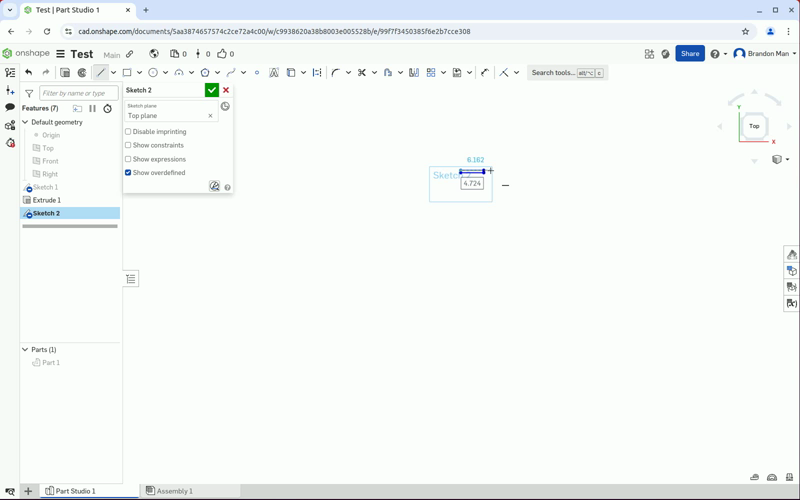
mouse_move(460, 172)
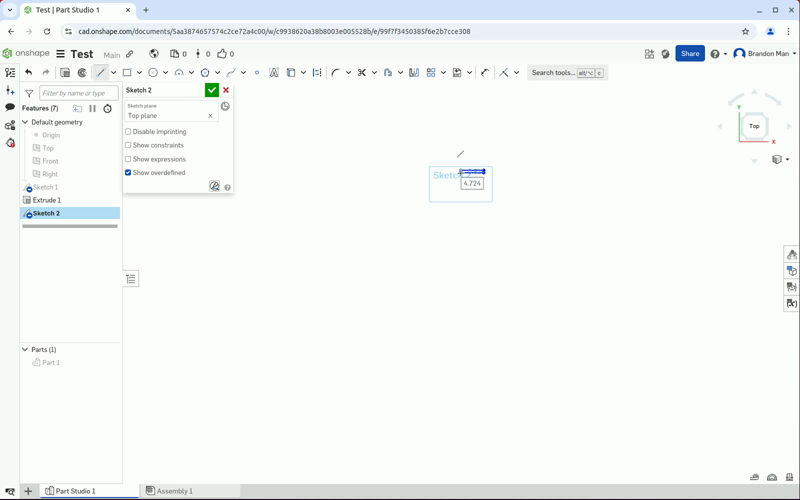
scroll(6)
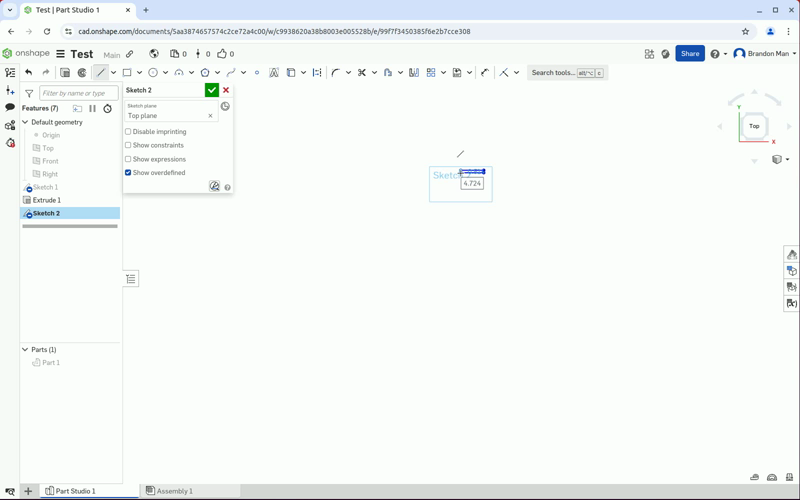
scroll(6)
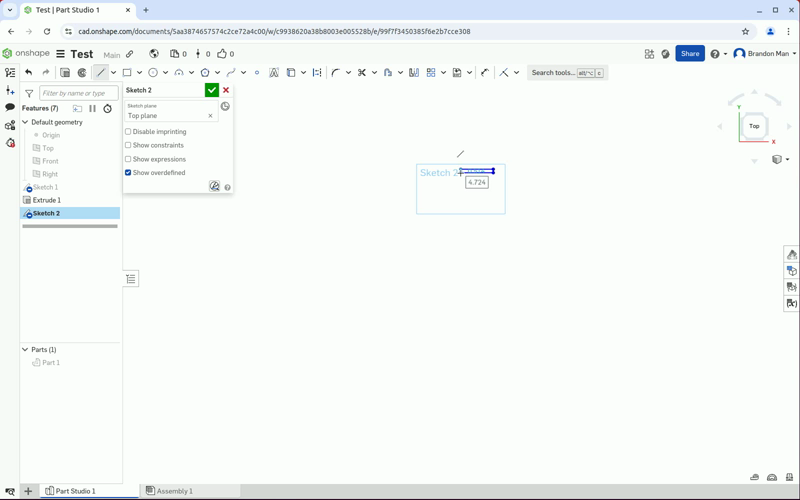
scroll(6)
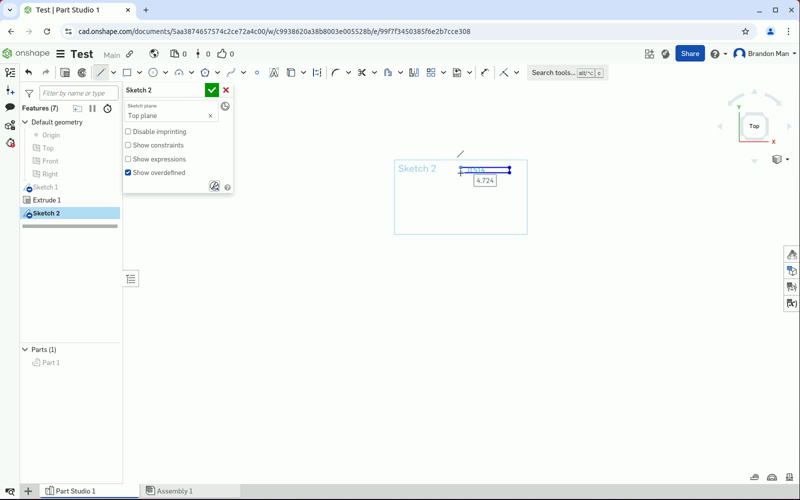
scroll(6)
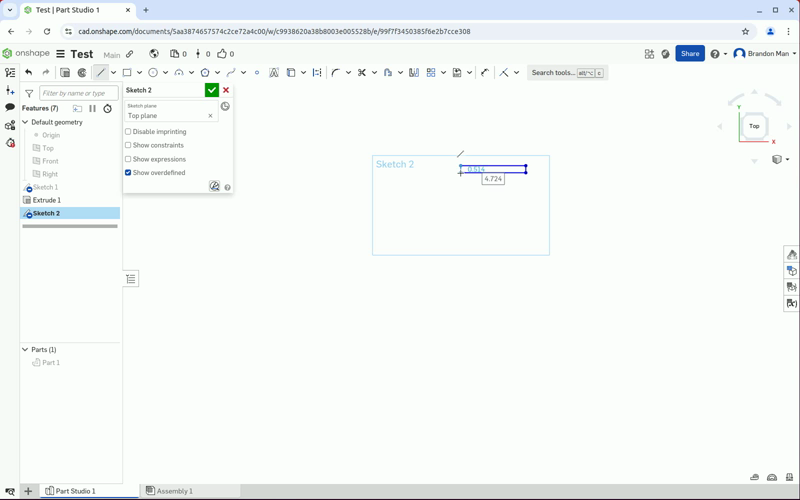
scroll(6)
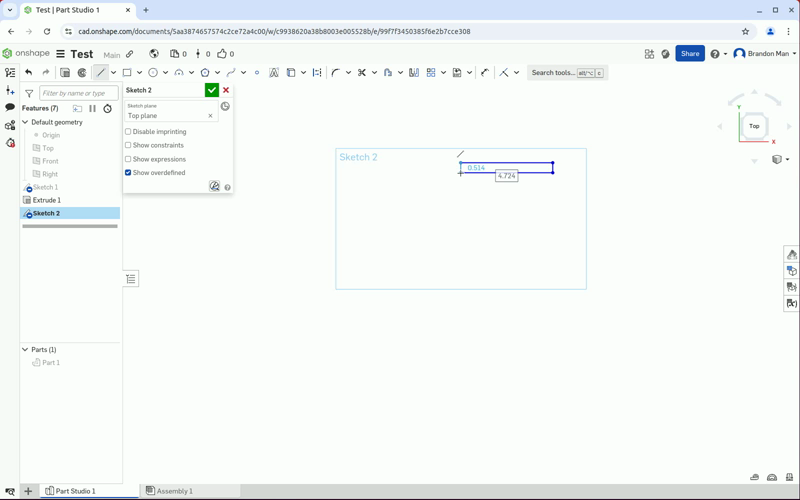
scroll(6)
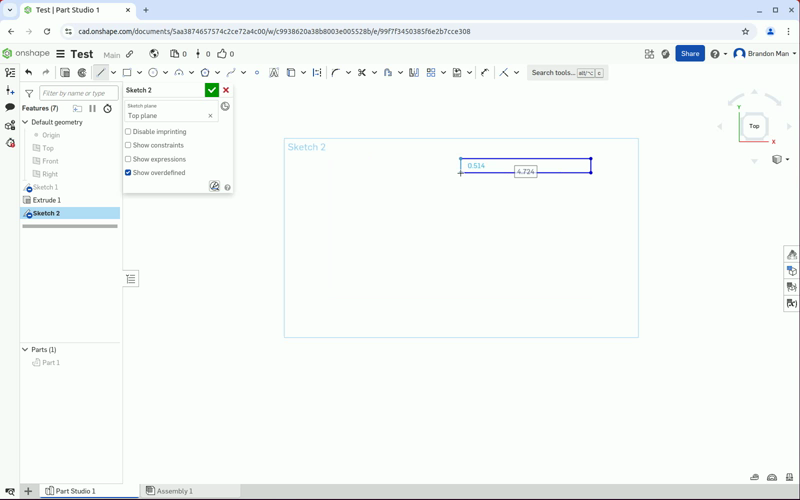
scroll(6)
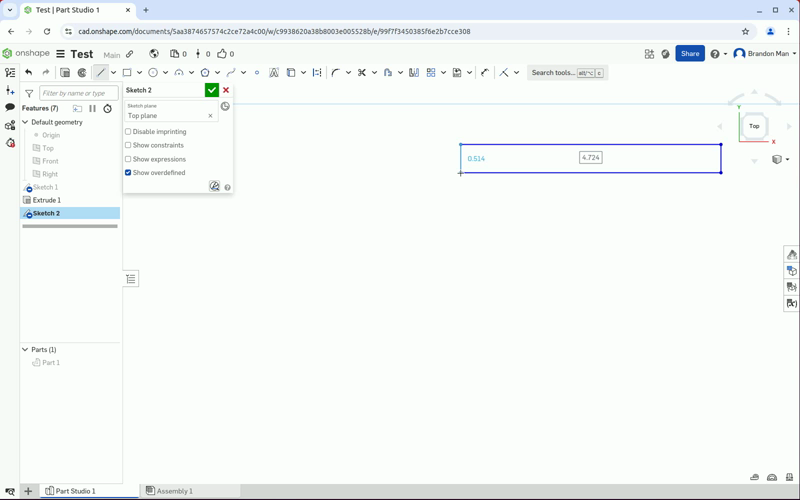
key_up(shift)
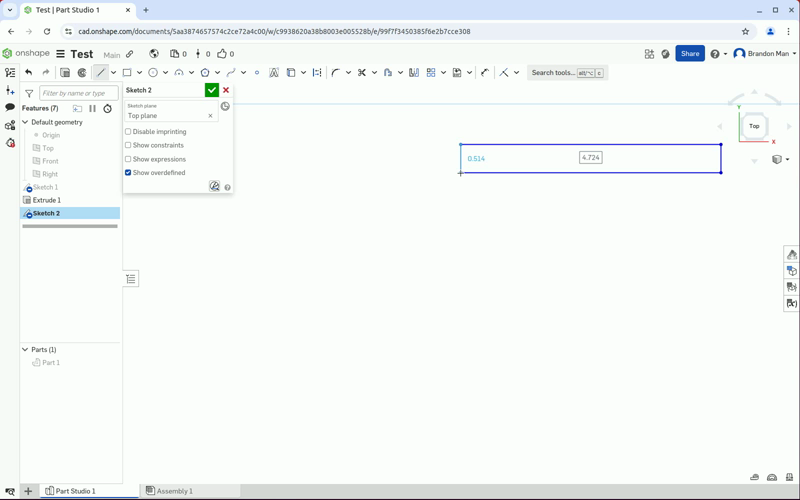
click(460, 172)
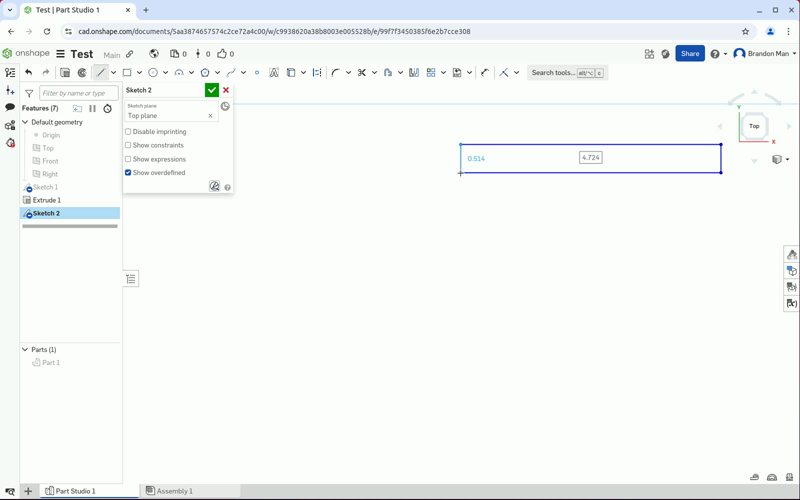
scroll(-6)
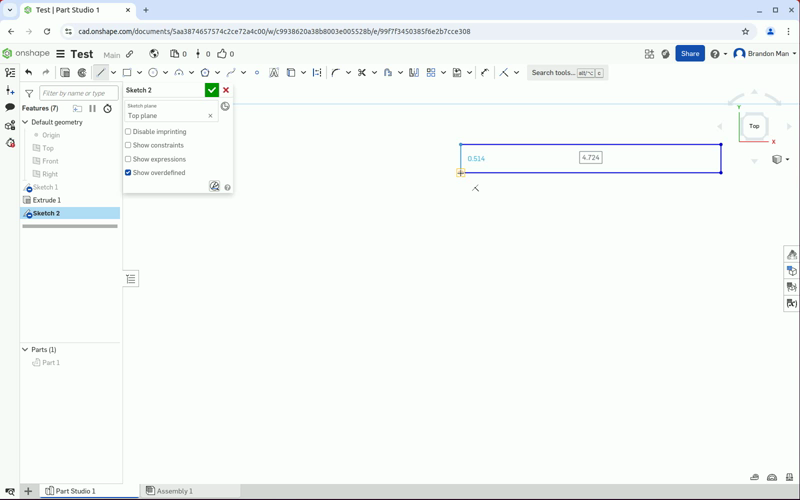
scroll(-6)
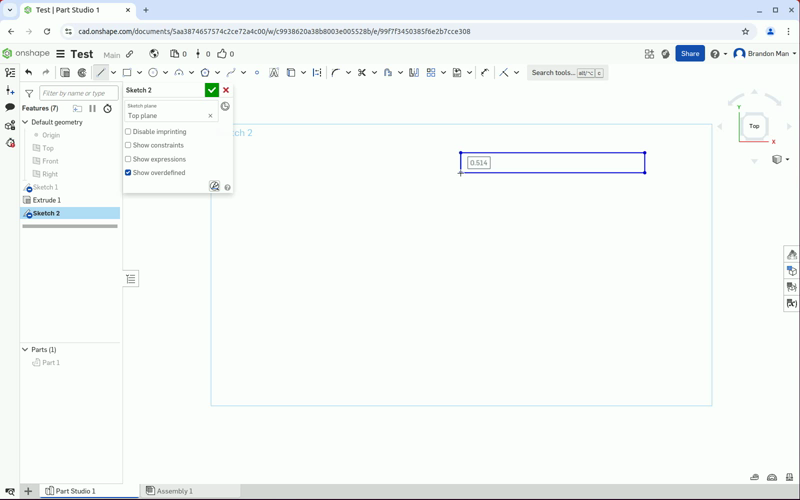
scroll(-6)
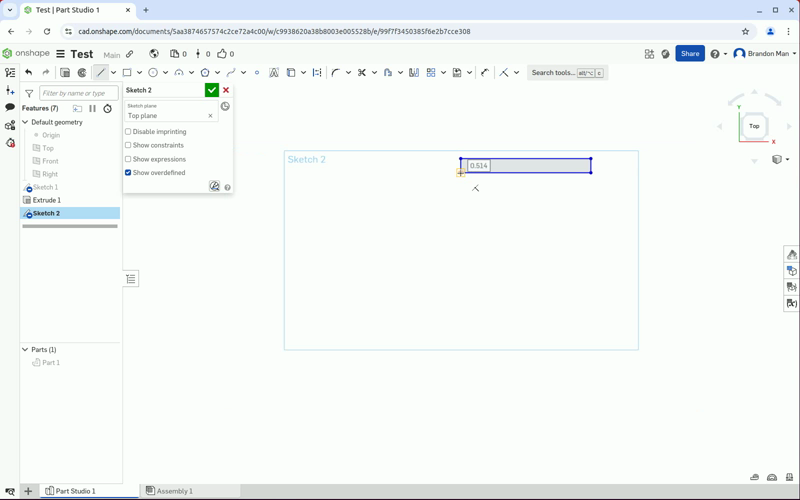
scroll(-6)
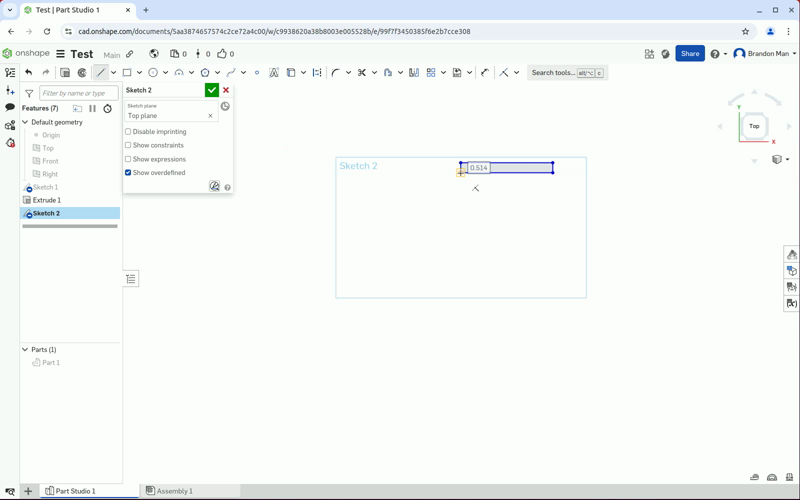
scroll(-6)
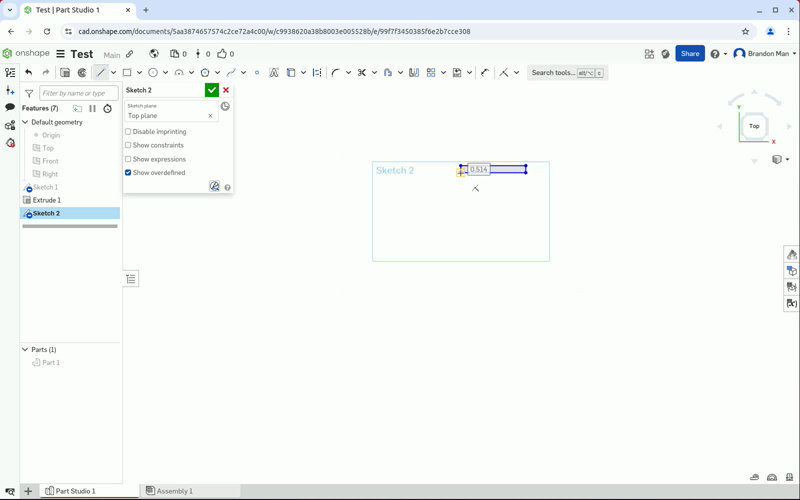
scroll(-6)
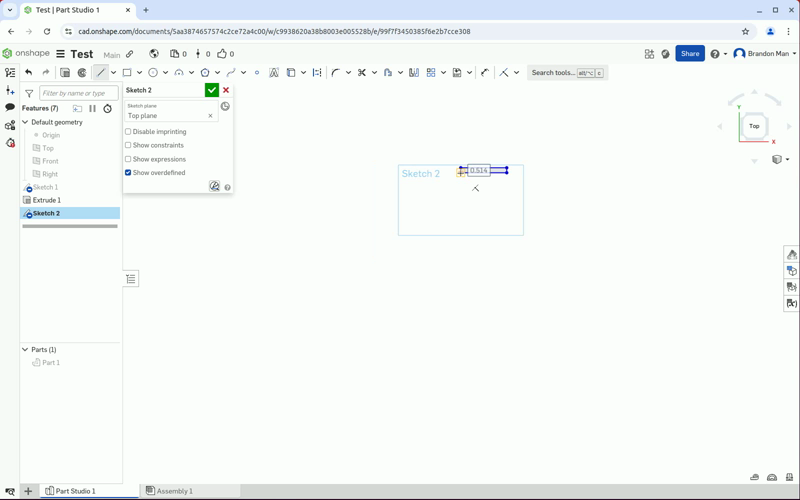
scroll(-6)
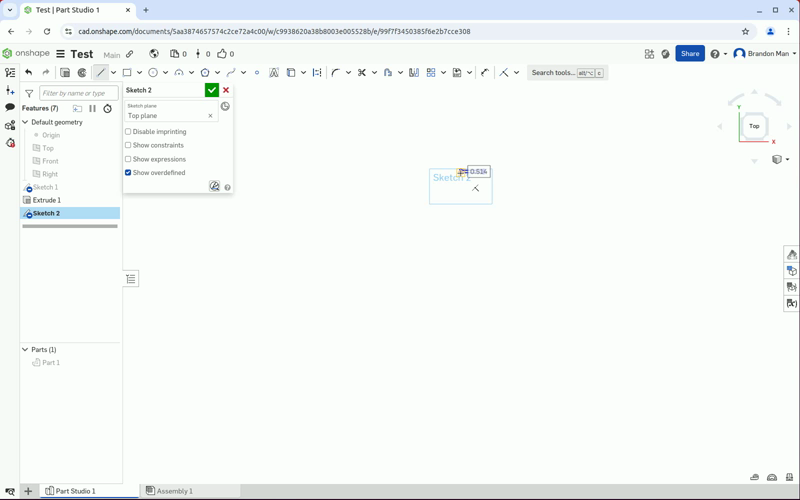
key(esc)
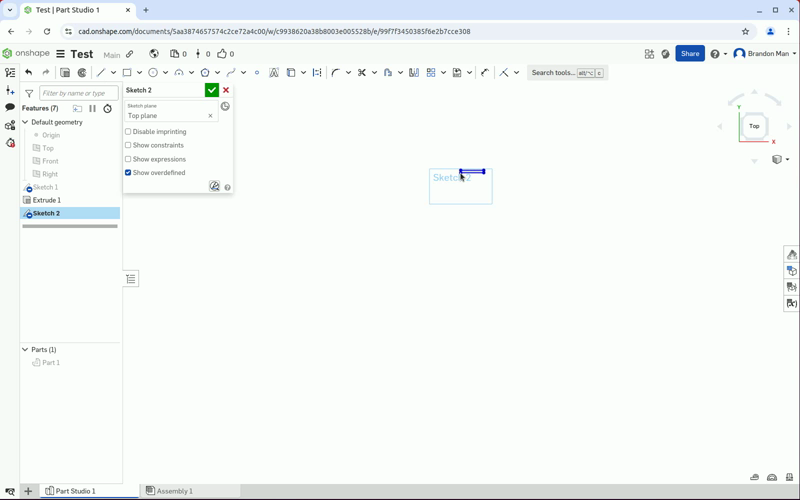
mouse_move(463, 170)
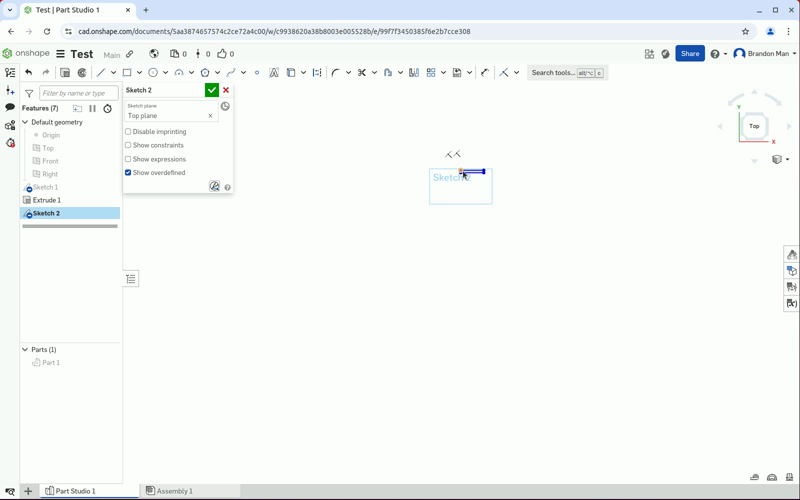
scroll(6)
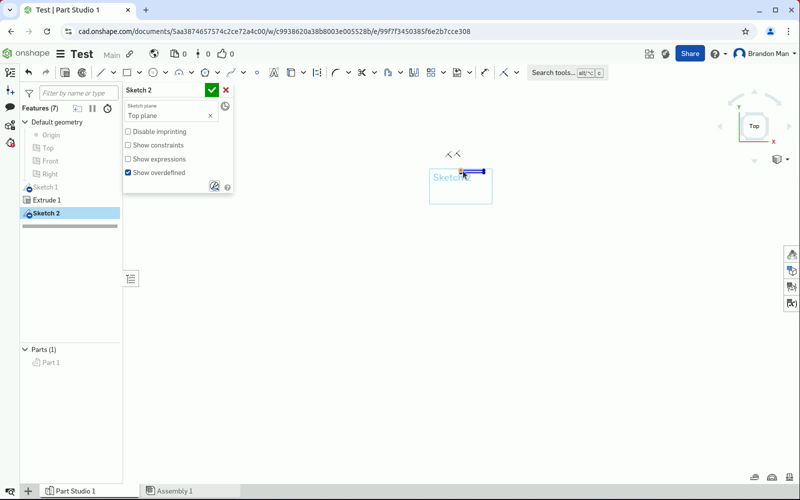
scroll(6)
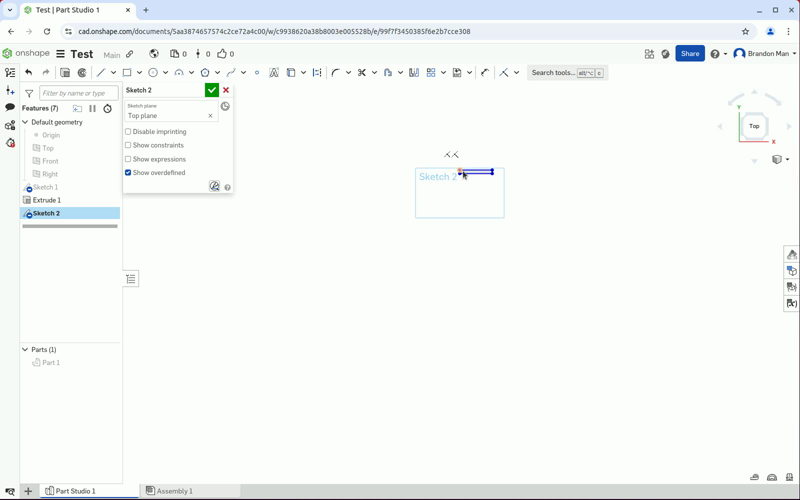
scroll(6)
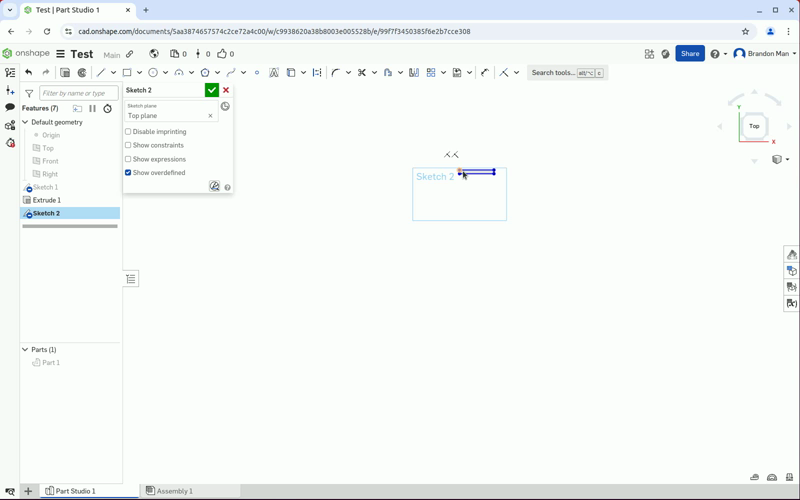
scroll(6)
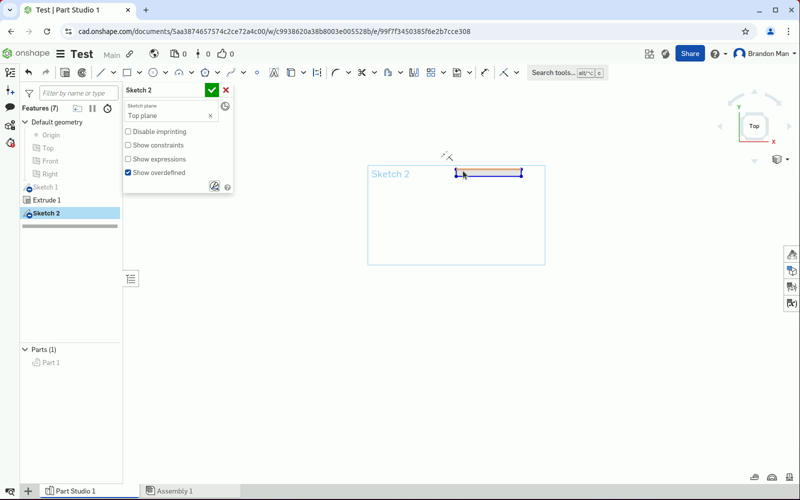
scroll(6)
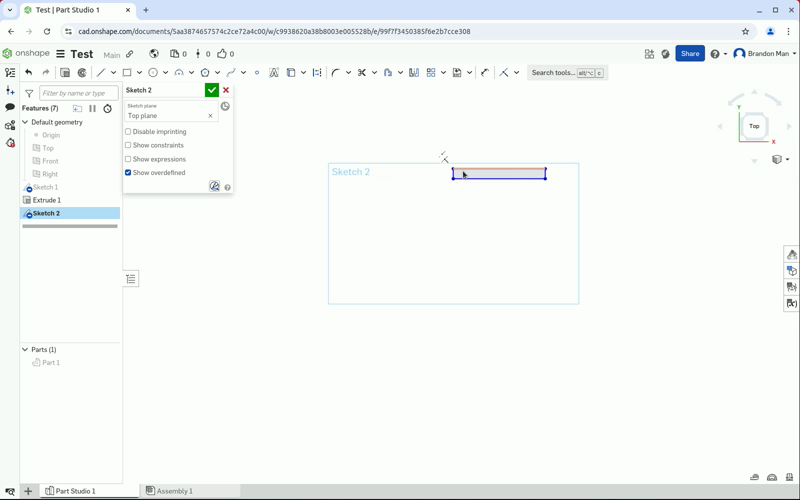
scroll(6)
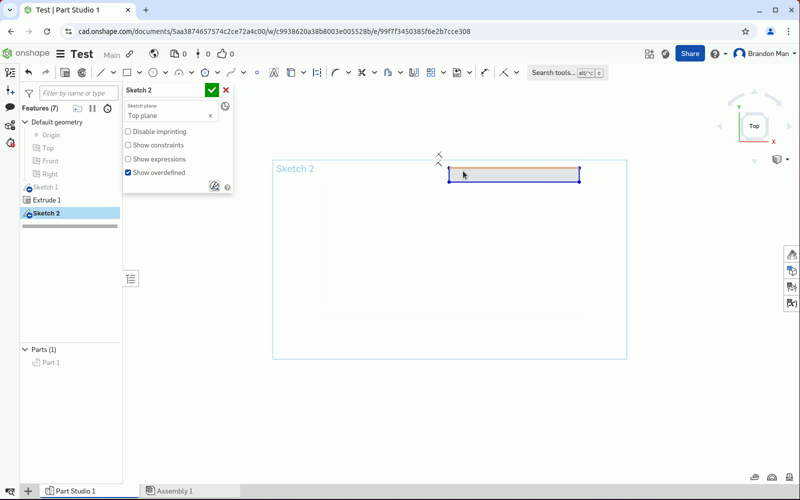
scroll(6)
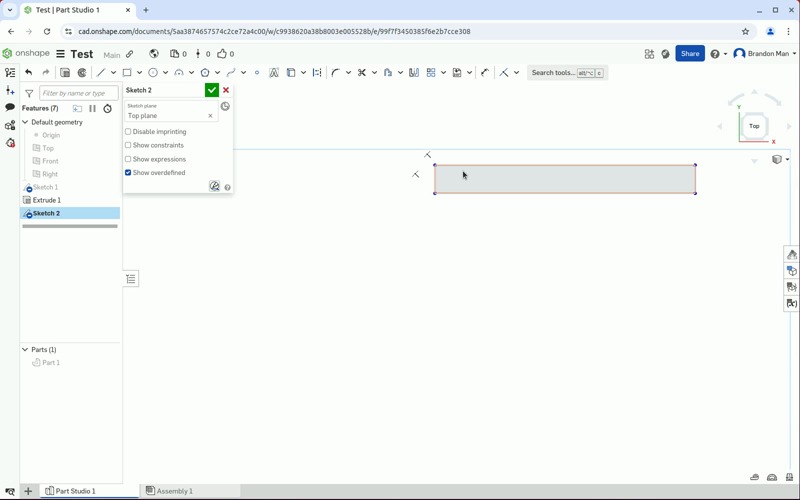
click(463, 170)
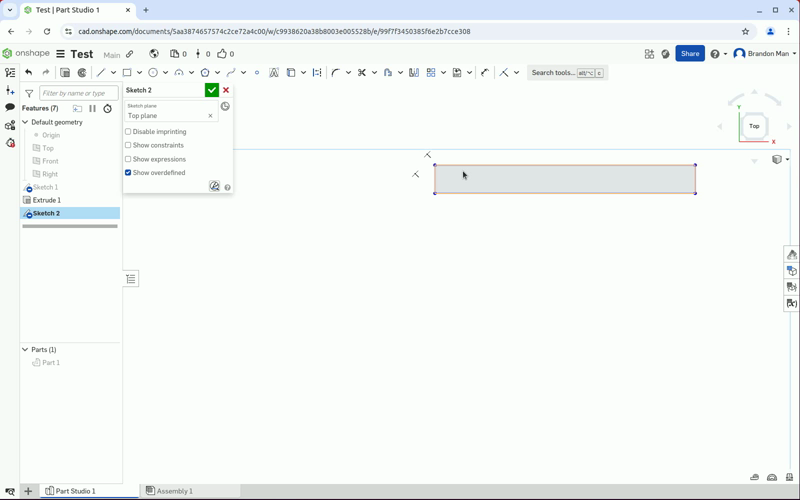
scroll(-6)
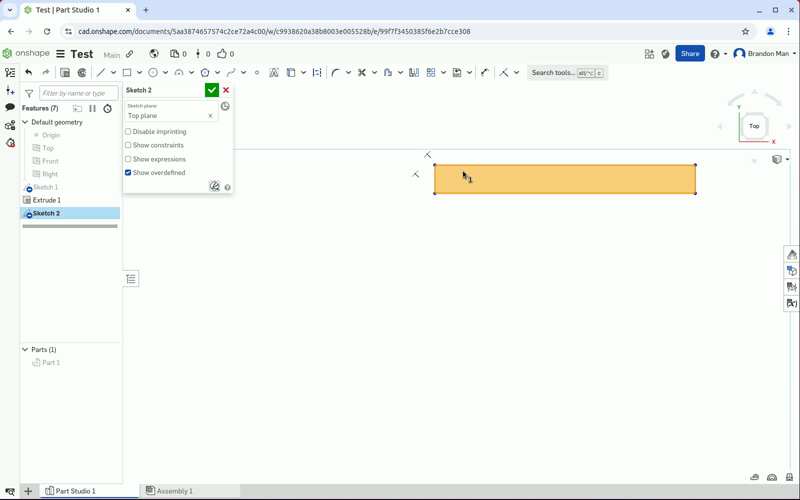
scroll(-6)
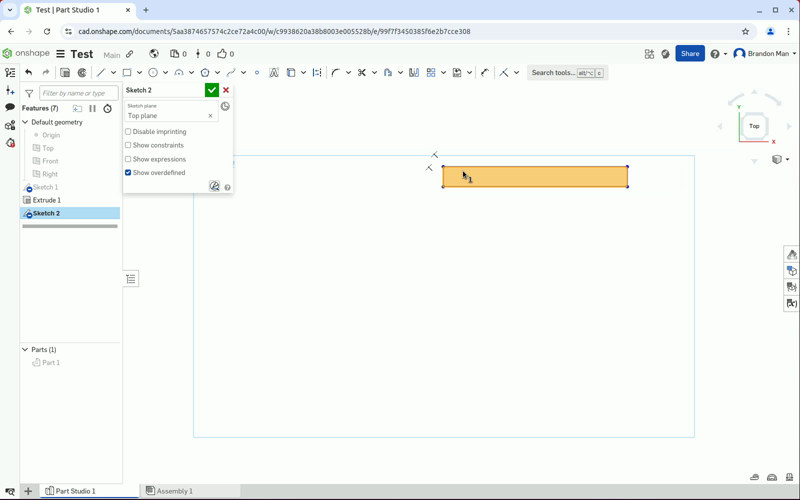
scroll(-6)
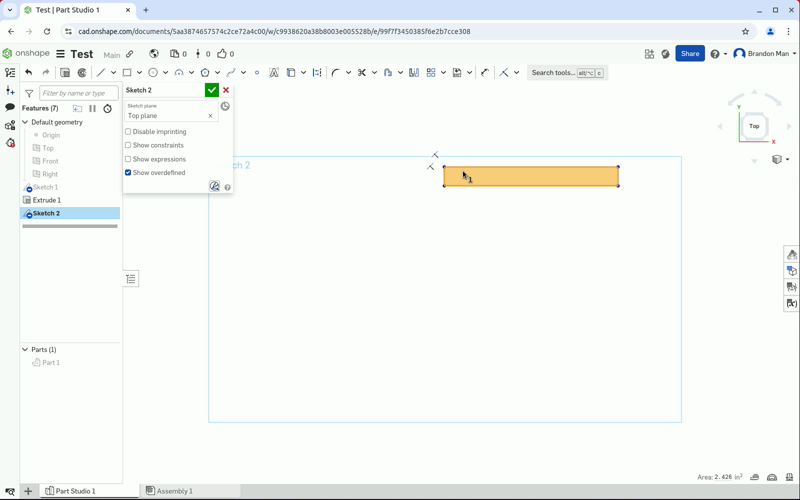
scroll(-6)
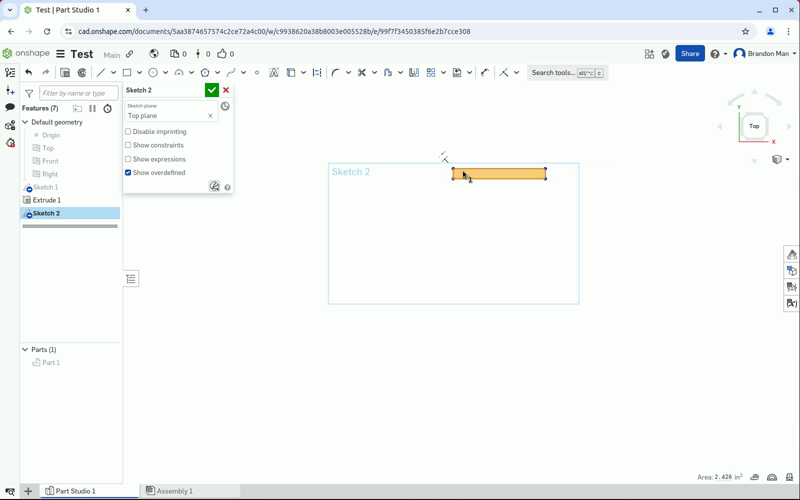
scroll(-6)
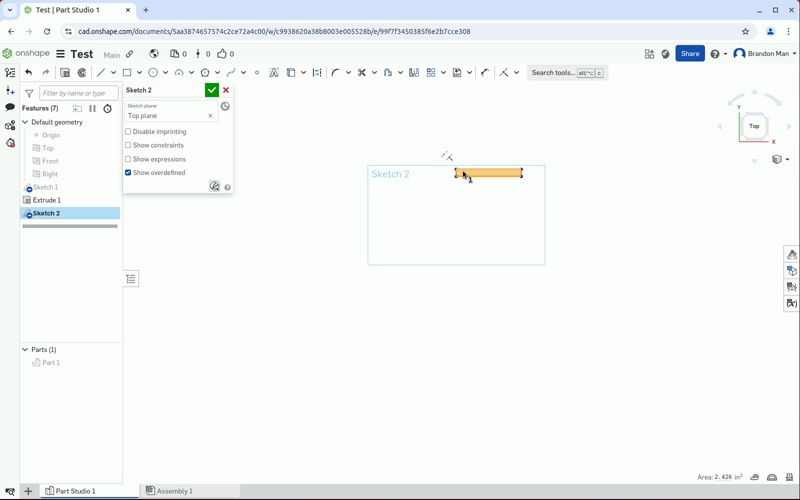
scroll(-6)
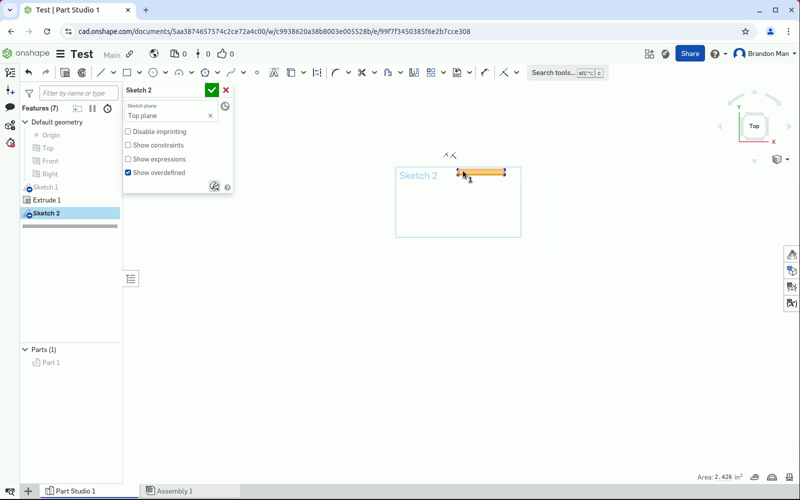
scroll(-6)
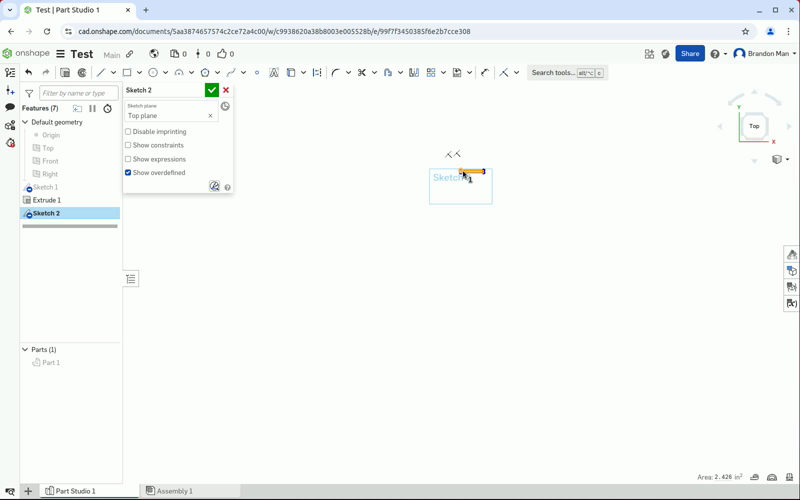
mouse_move(73, 352)
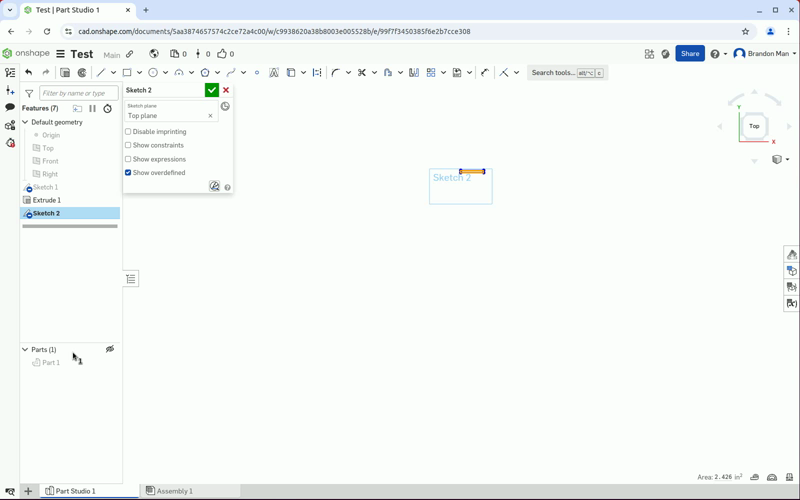
key(shift+y)
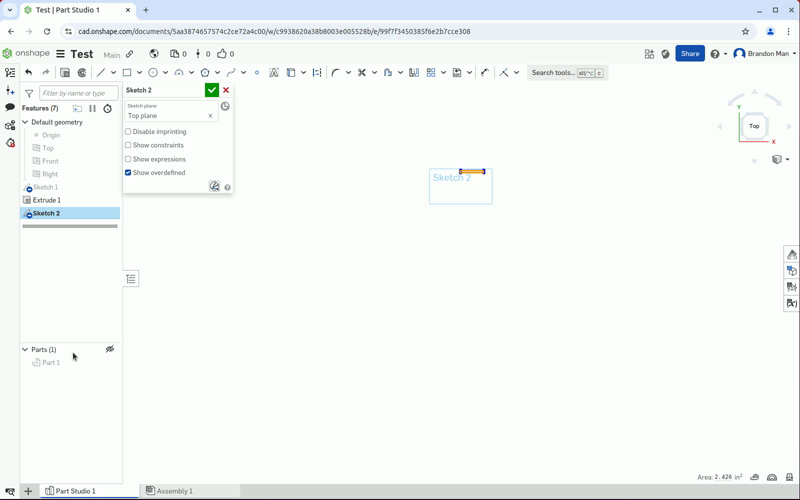
key(shift+e)
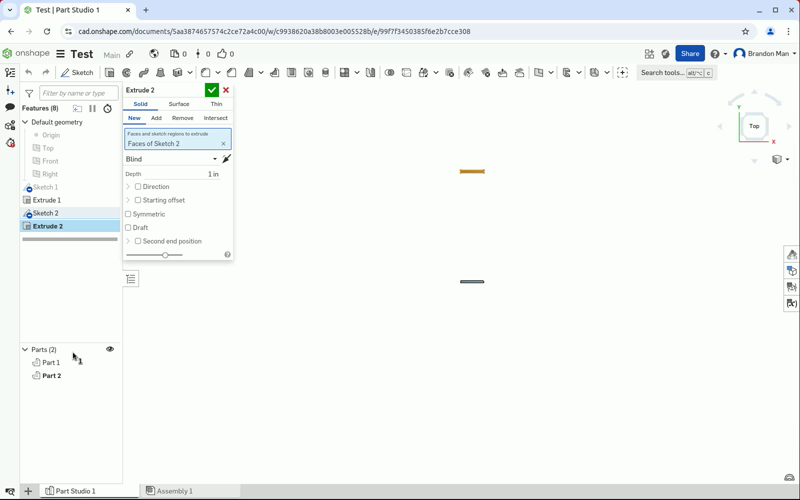
mouse_move(143, 106)
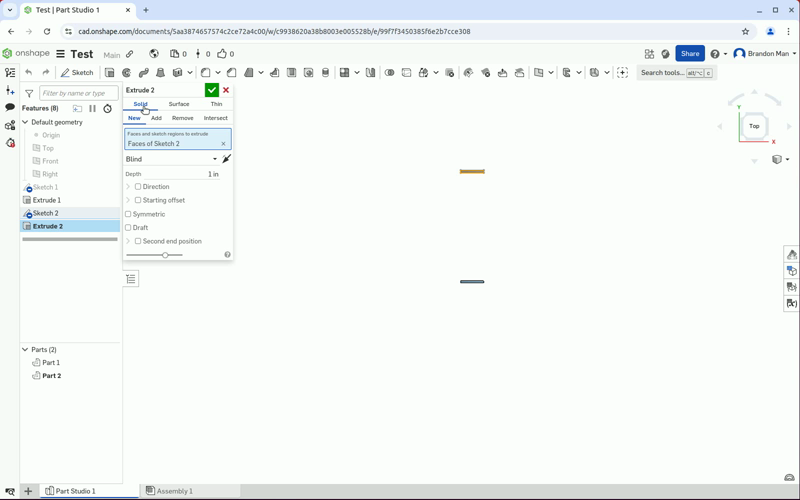
click(143, 106)
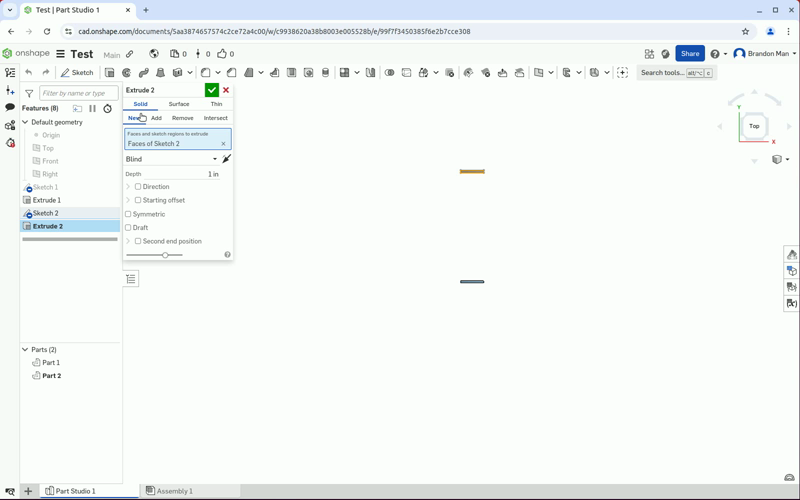
mouse_move(137, 120)
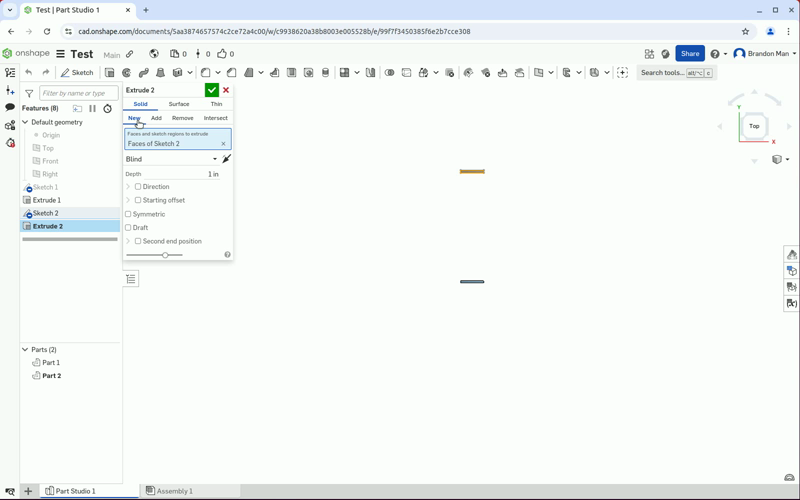
click(137, 120)
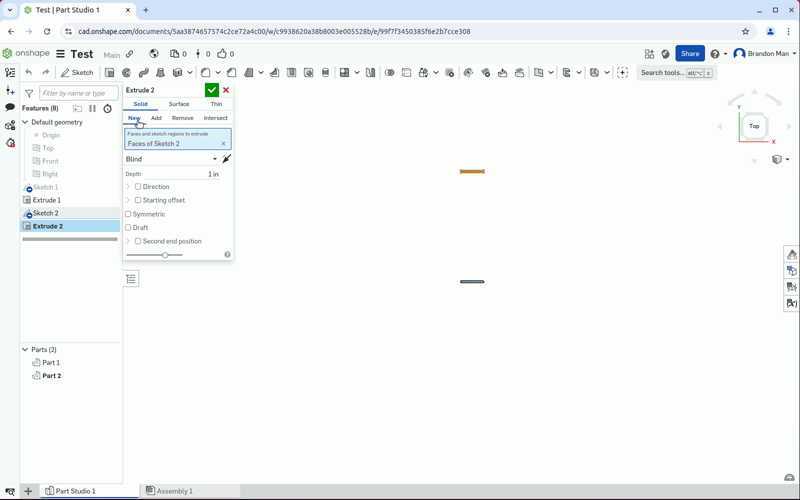
key(tab, 4)
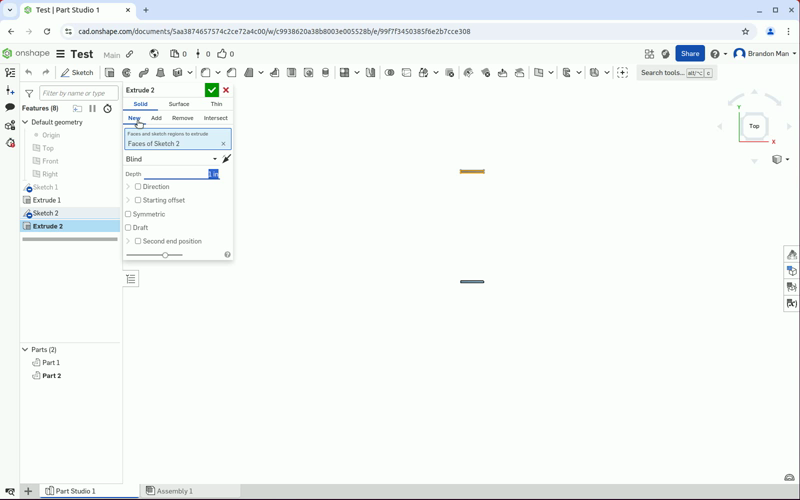
text(23.108)
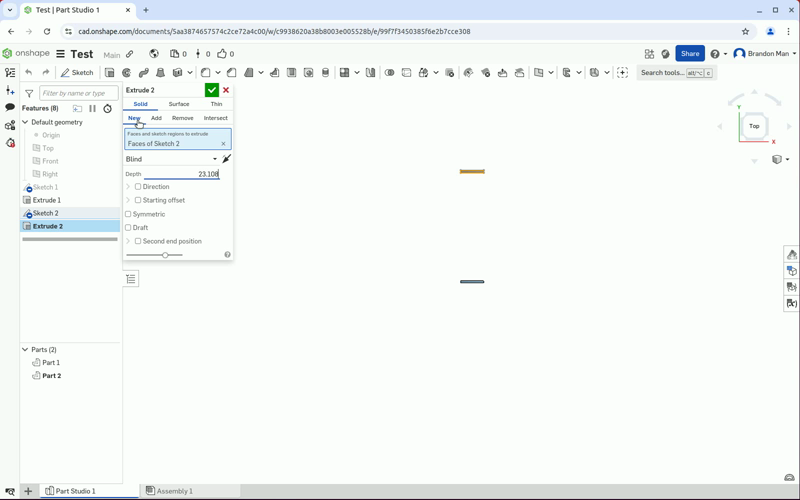
key(enter)
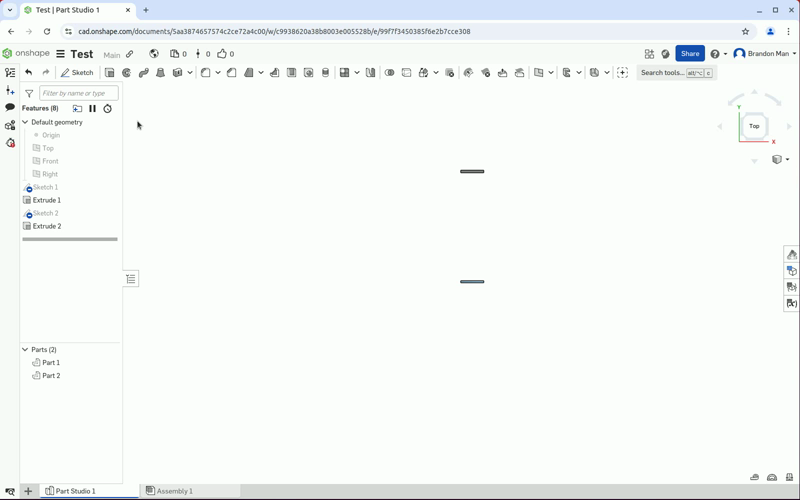
key(shift+h)
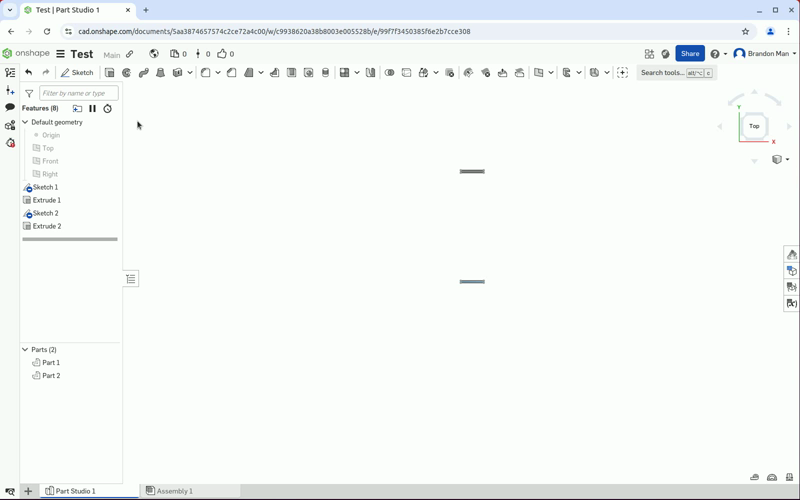
key(shift+h)
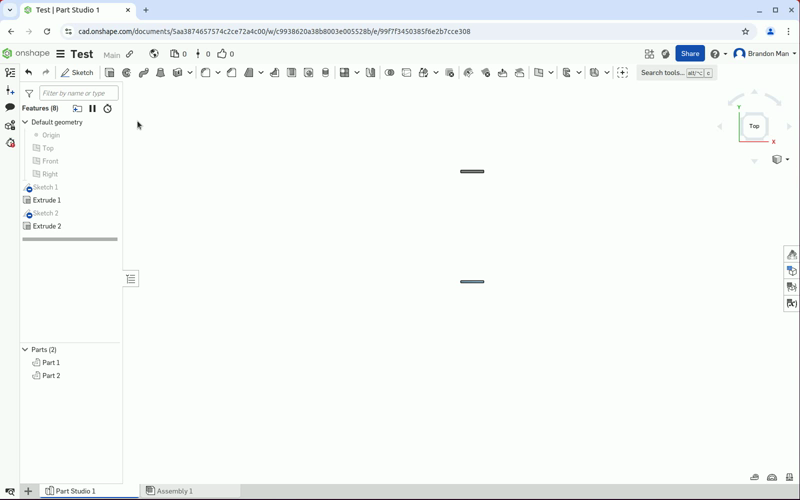
mouse_move(73, 189)
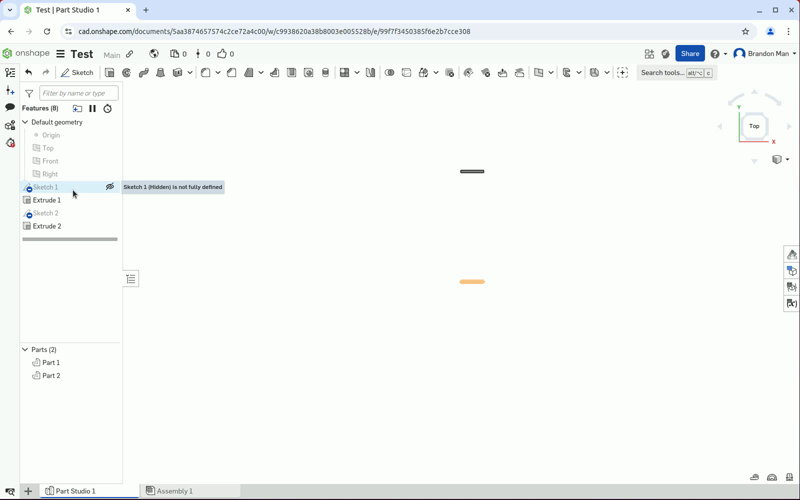
click(73, 189)
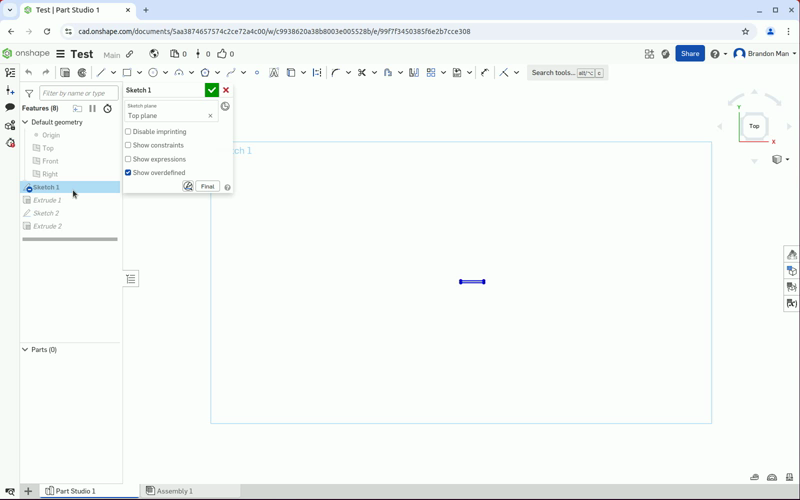
mouse_move(229, 92)
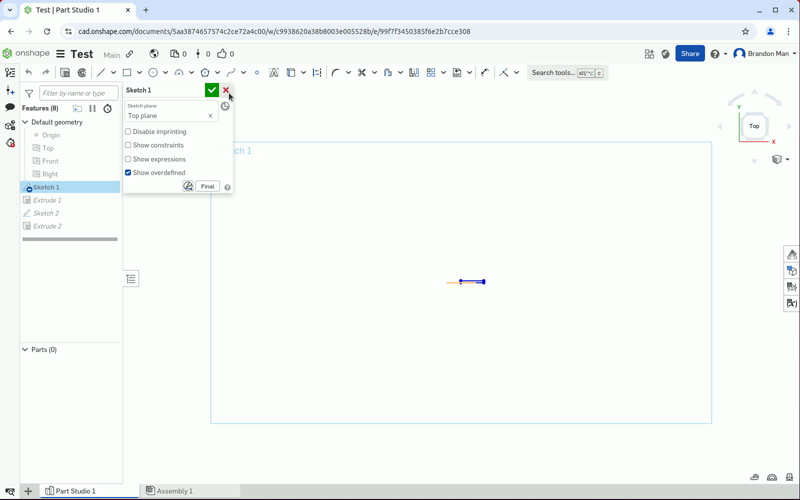
click(229, 92)
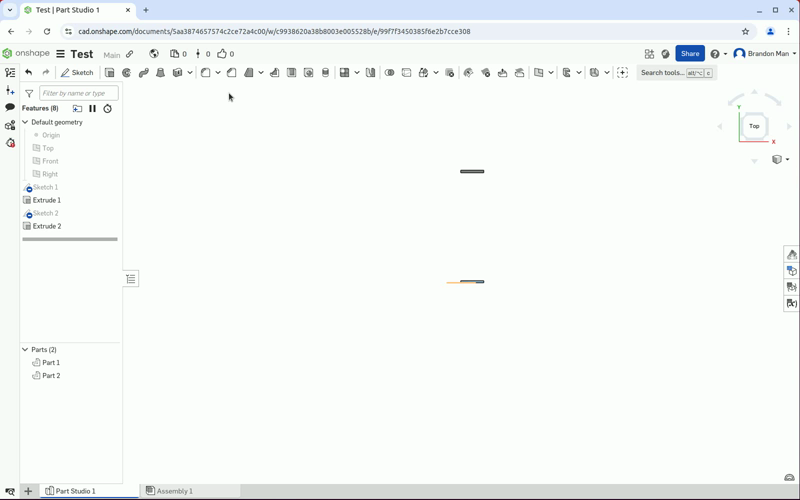
mouse_move(73, 352)
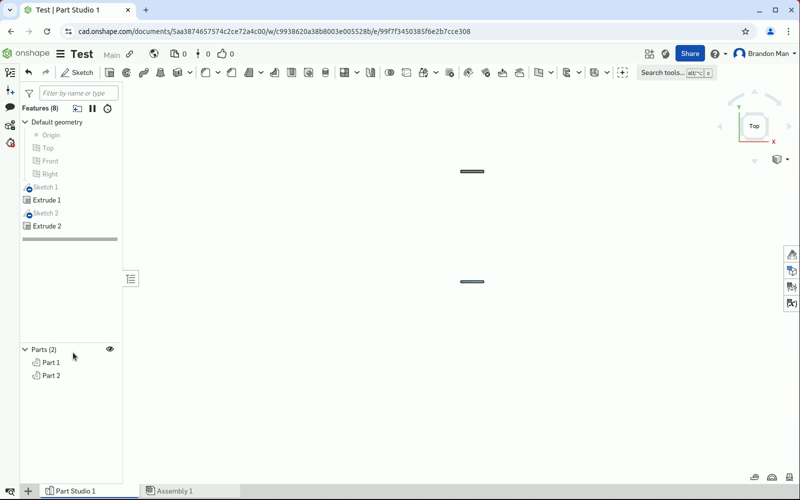
key(y)
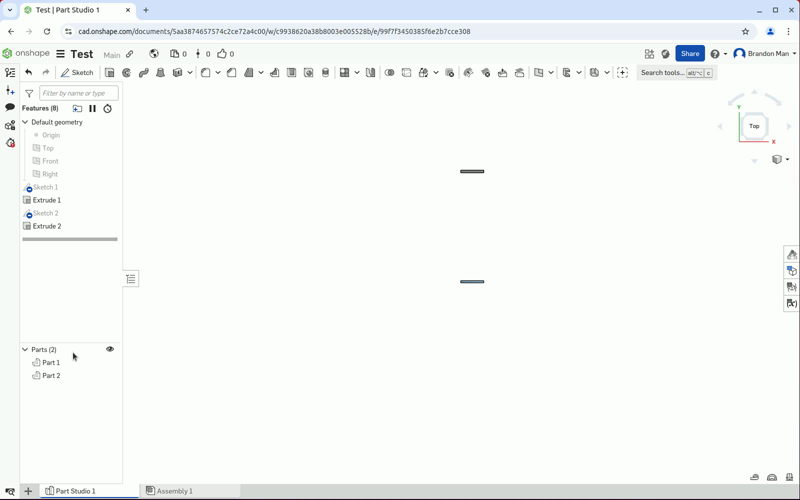
key(shift+p)
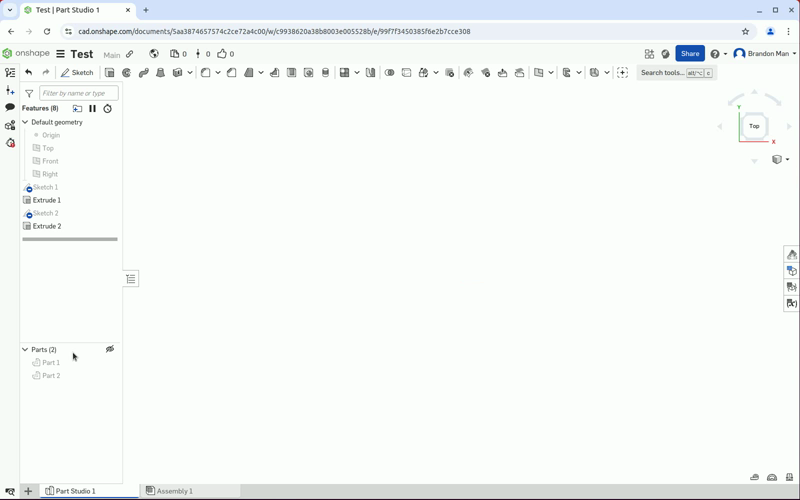
key(space)
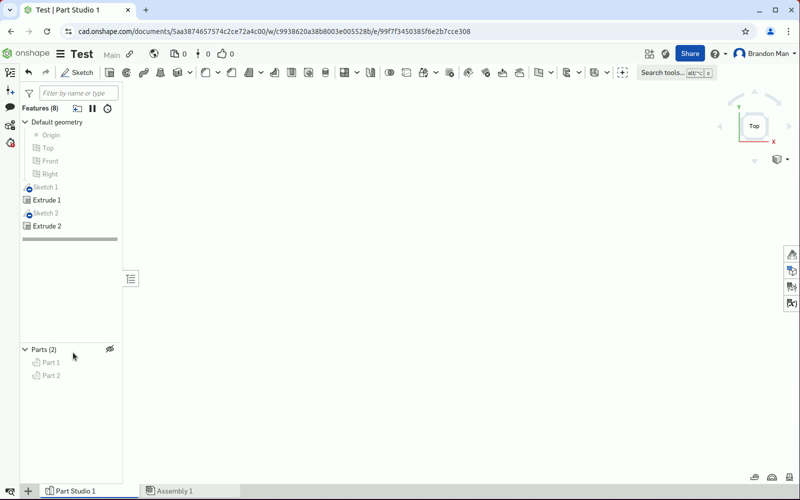
key_down(shift)
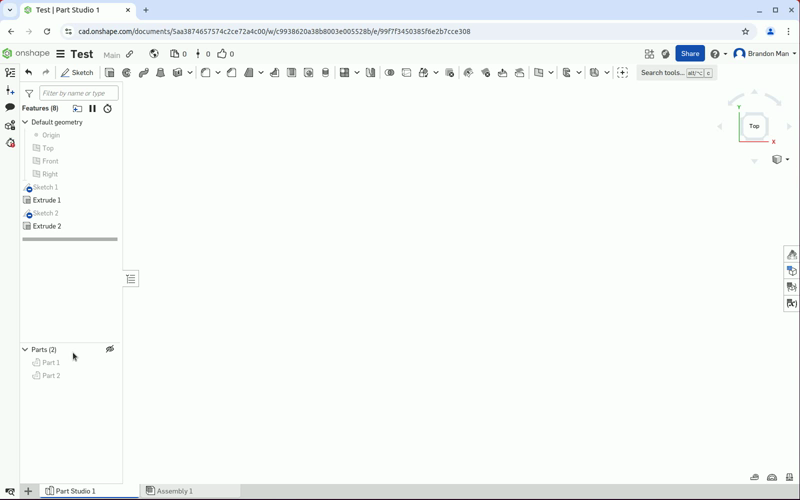
key(up)
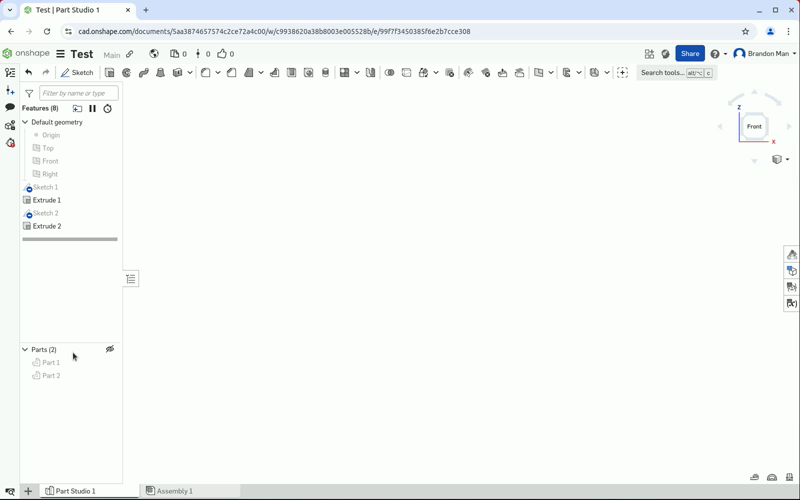
key_up(shift)
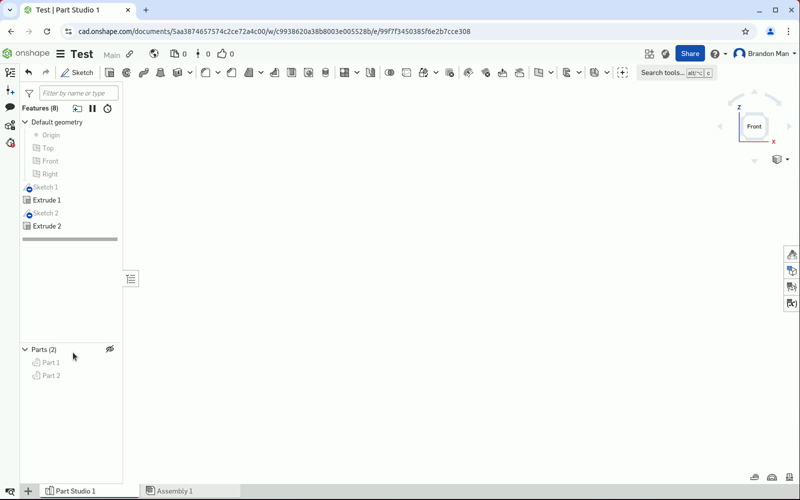
mouse_move(73, 352)
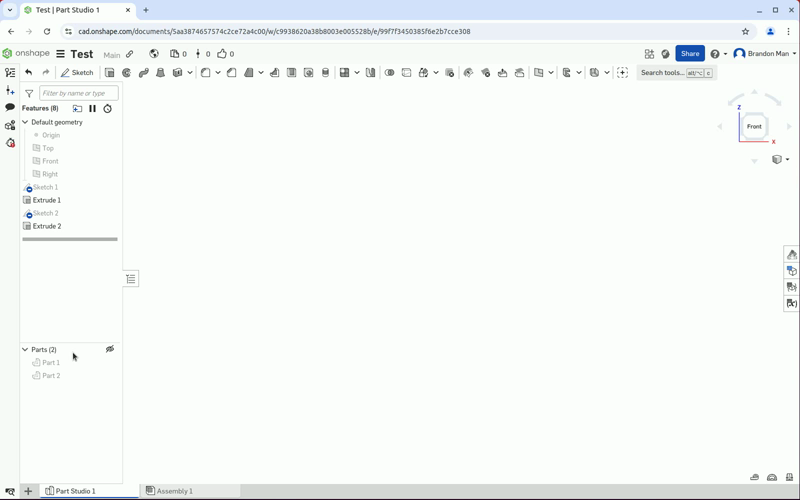
key(shift+y)
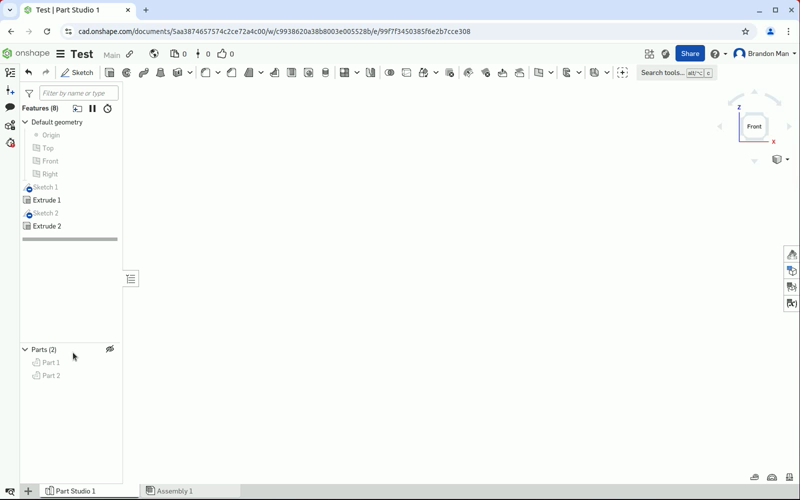
key(shift+s)
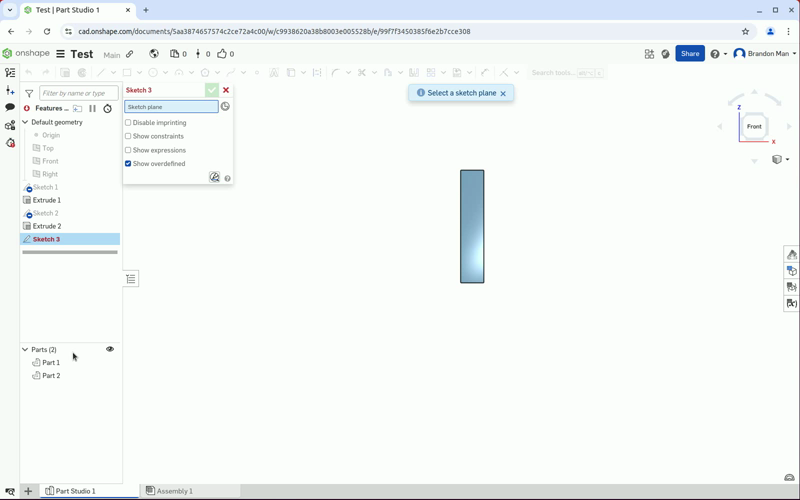
mouse_move(73, 163)
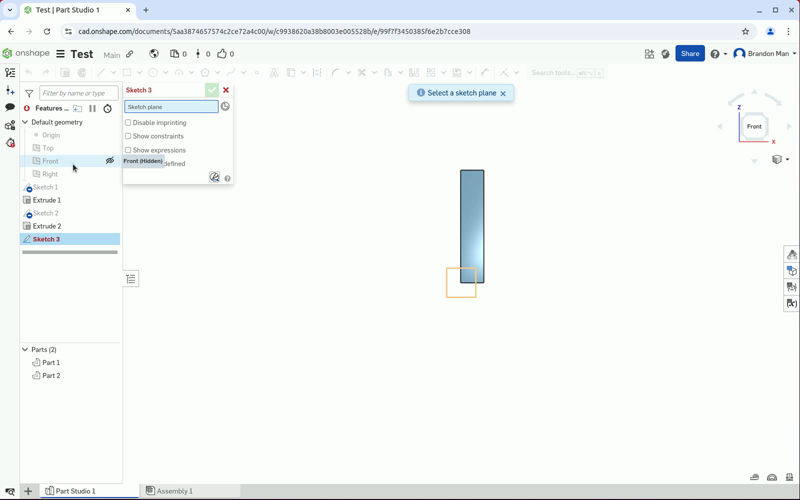
click(73, 163)
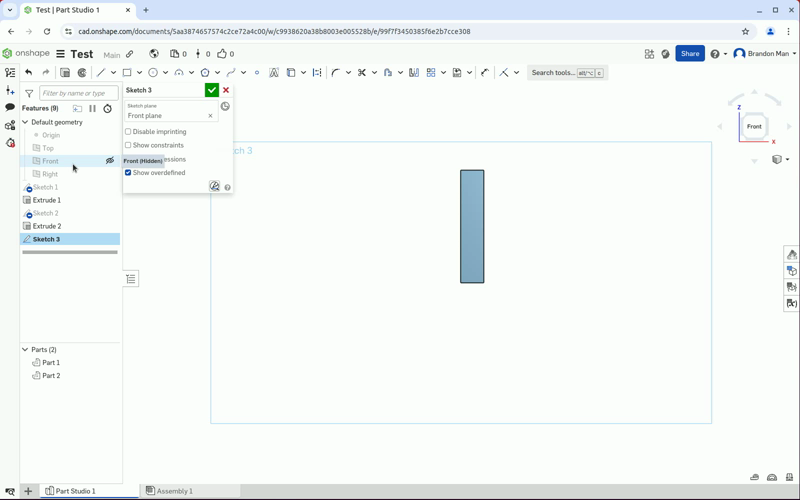
mouse_move(73, 352)
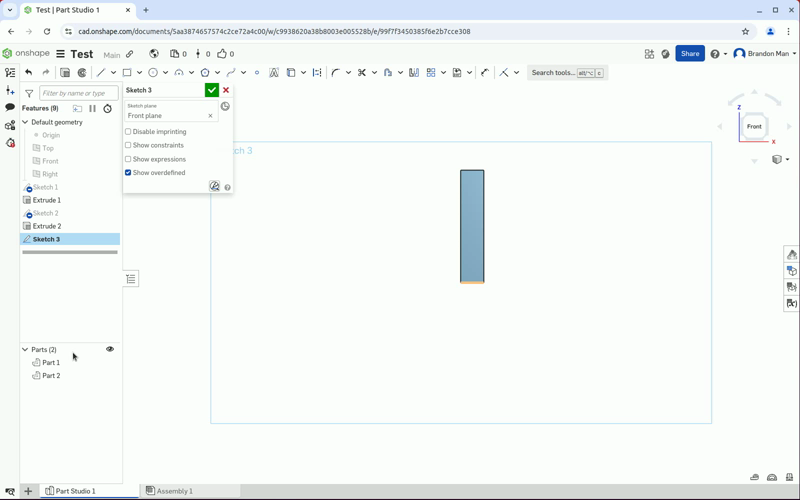
key(y)
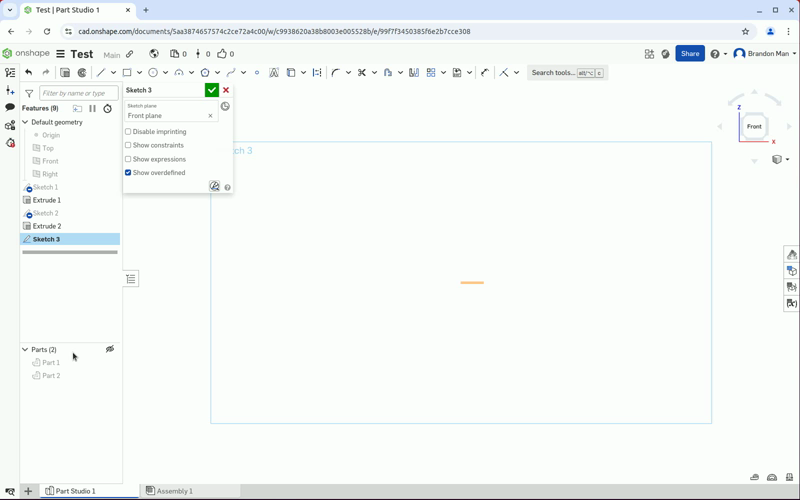
key(l)
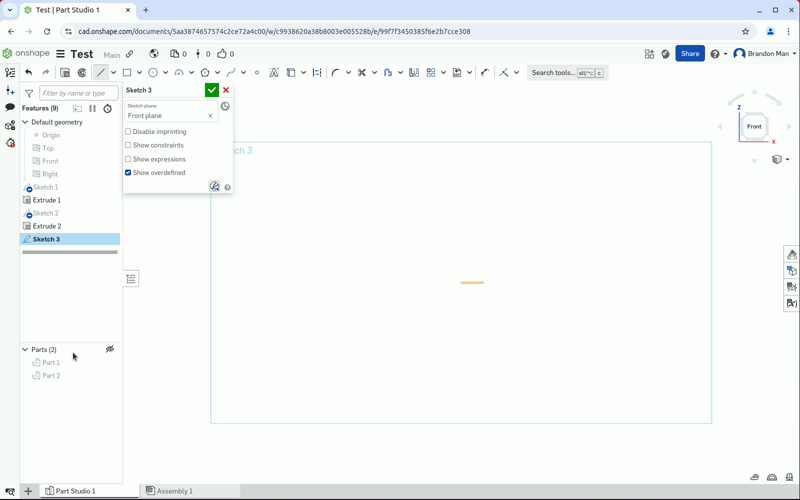
key_down(shift)
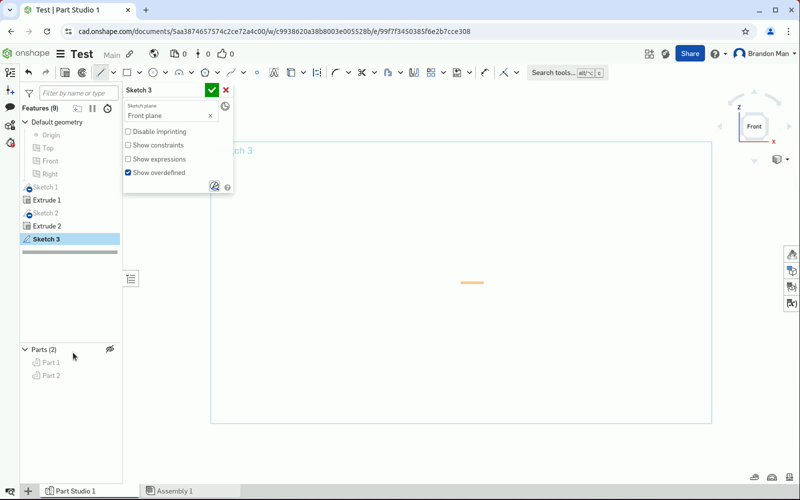
mouse_move(460, 282)
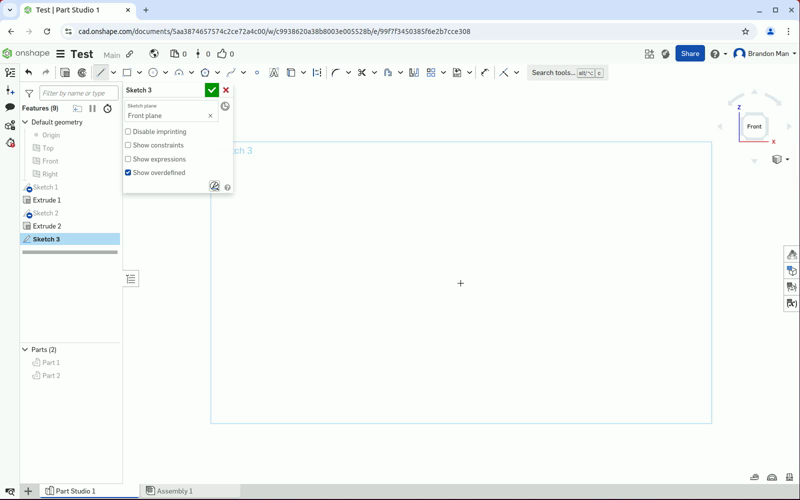
click(460, 282)
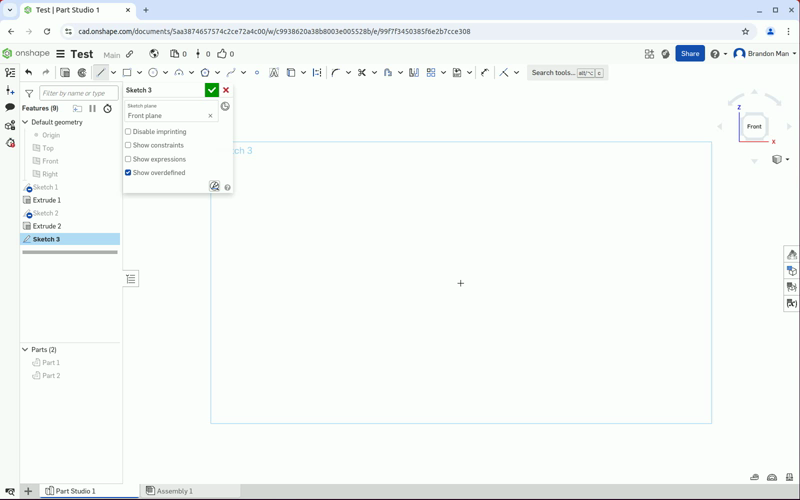
key_up(shift)
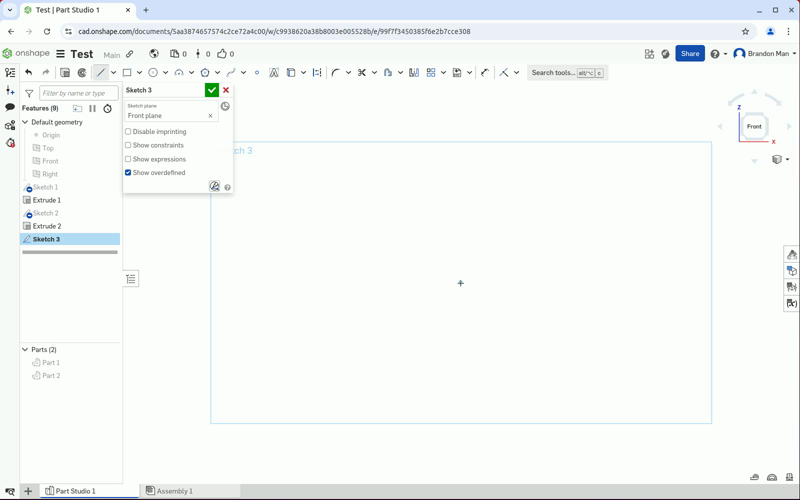
key_down(shift)
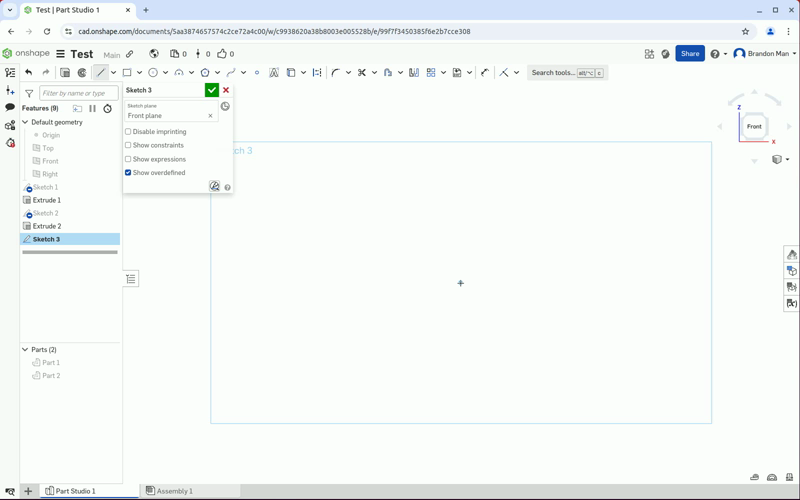
mouse_move(490, 282)
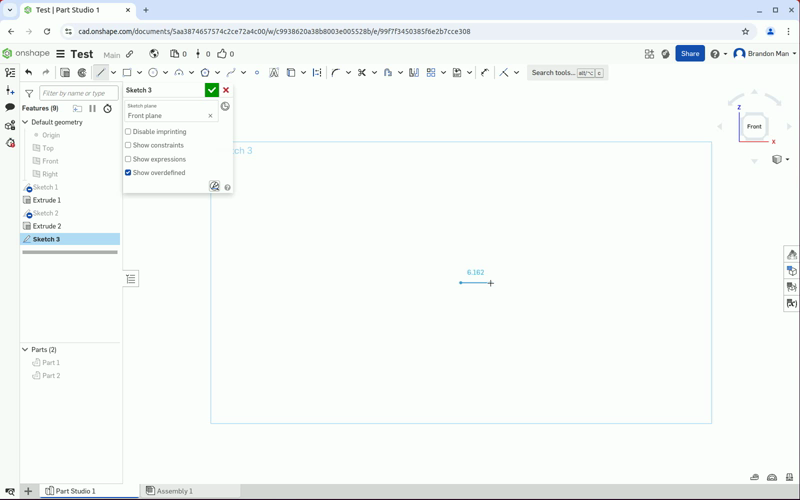
mouse_move(483, 282)
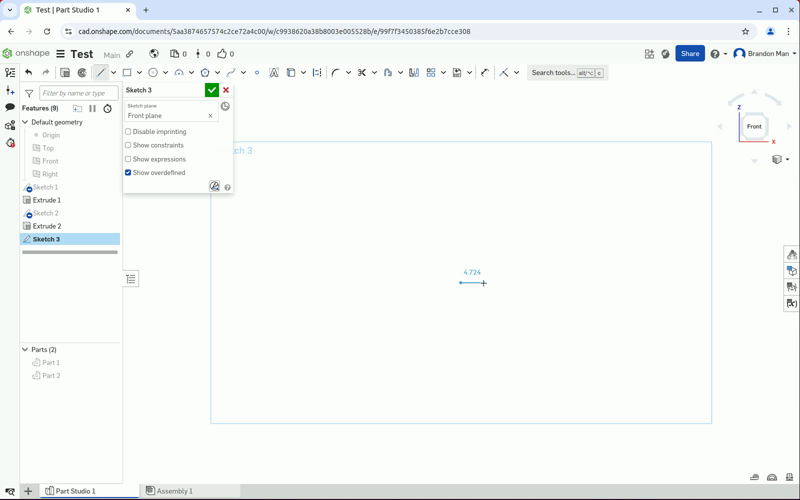
click(483, 282)
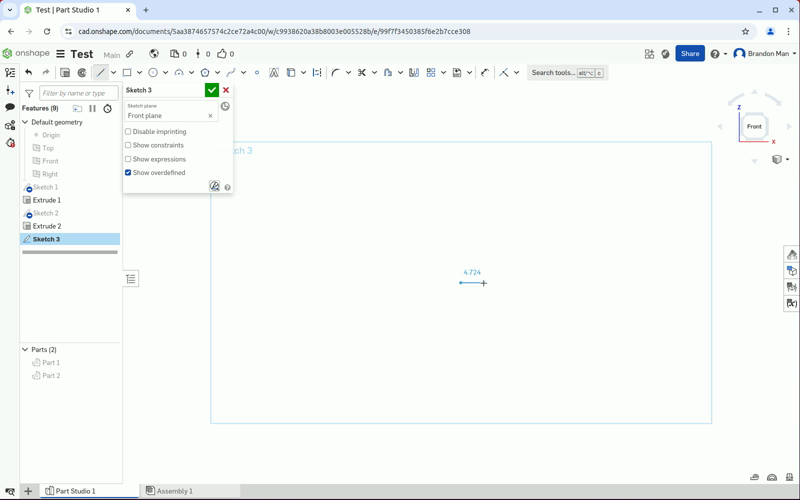
key_up(shift)
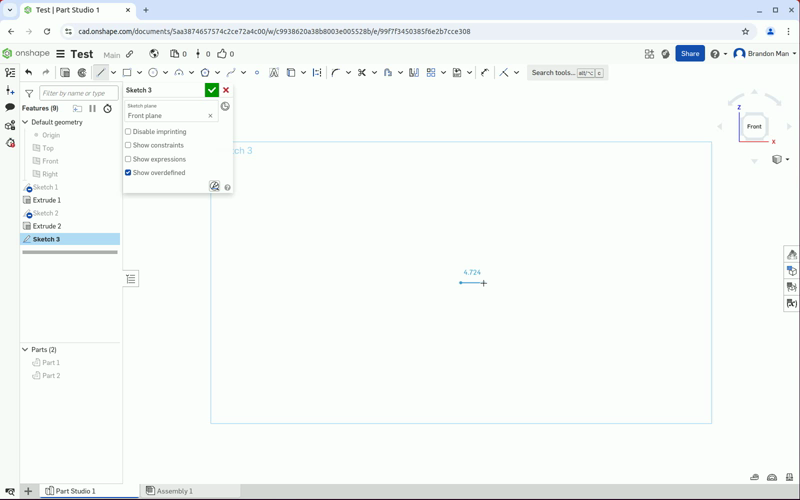
key_down(shift)
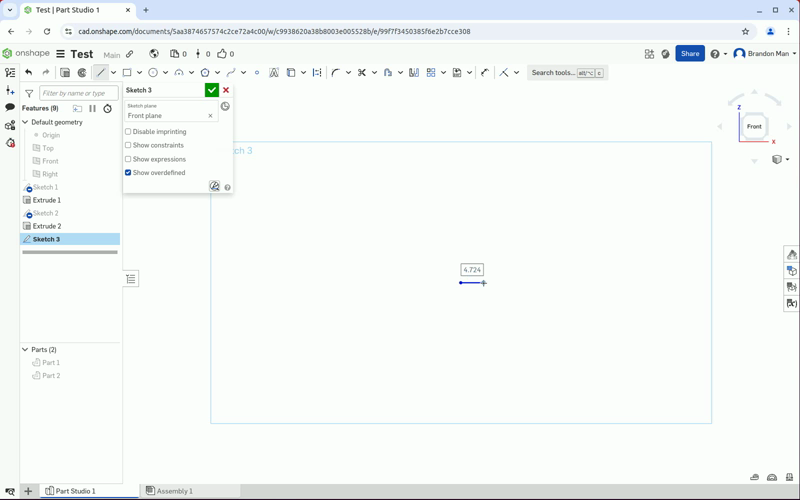
mouse_move(513, 282)
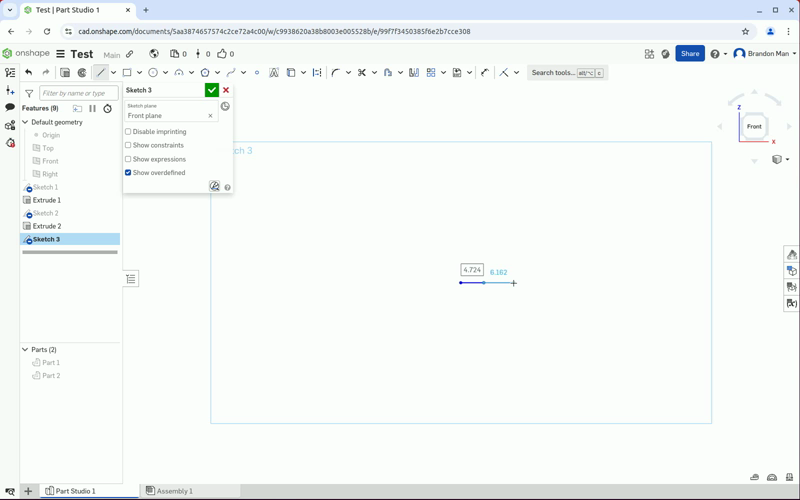
mouse_move(483, 280)
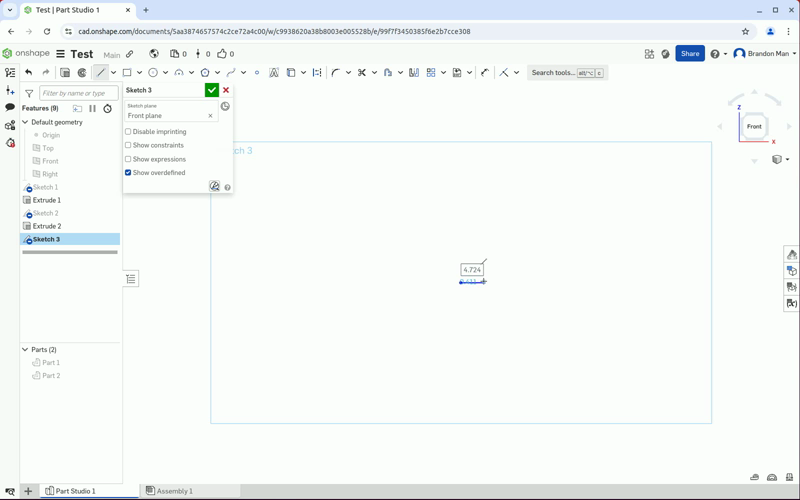
scroll(6)
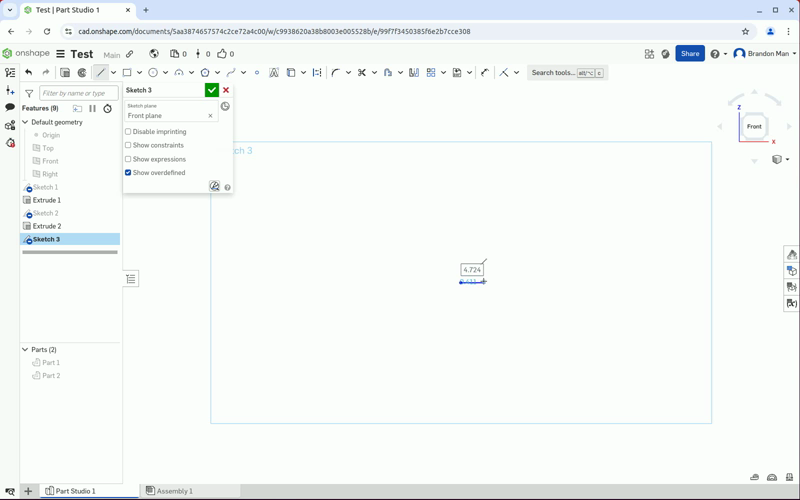
scroll(6)
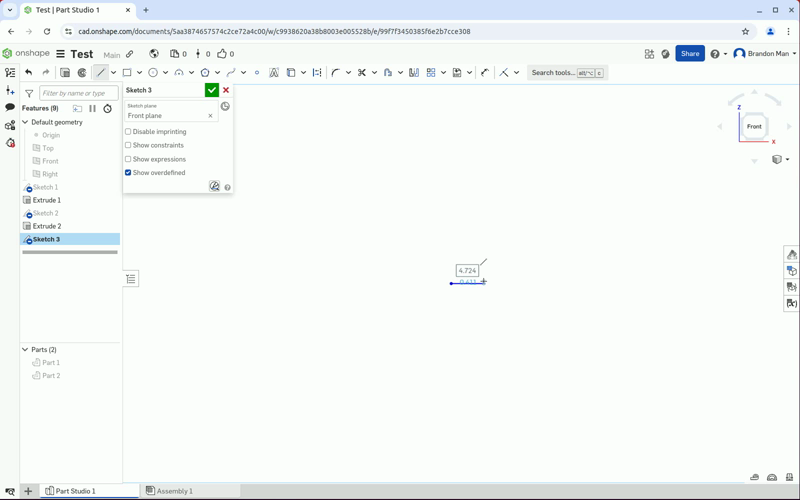
scroll(6)
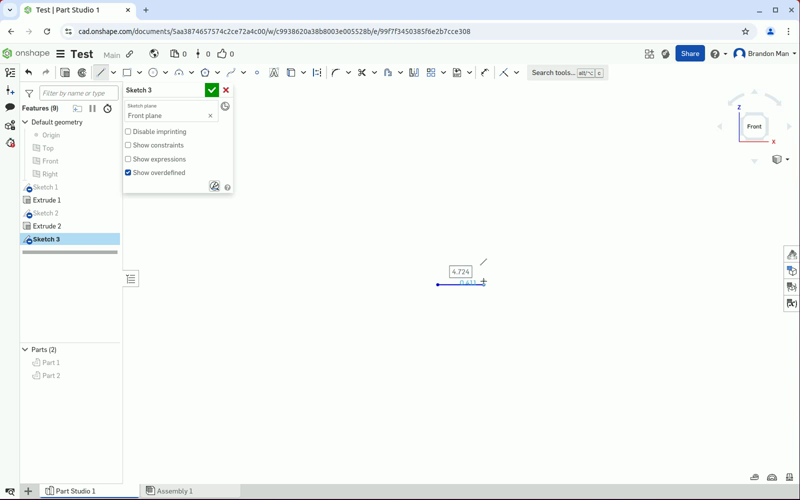
scroll(6)
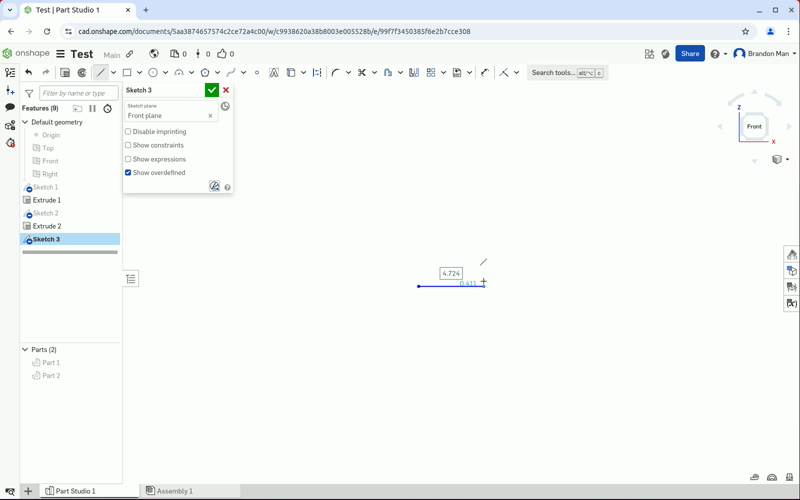
scroll(6)
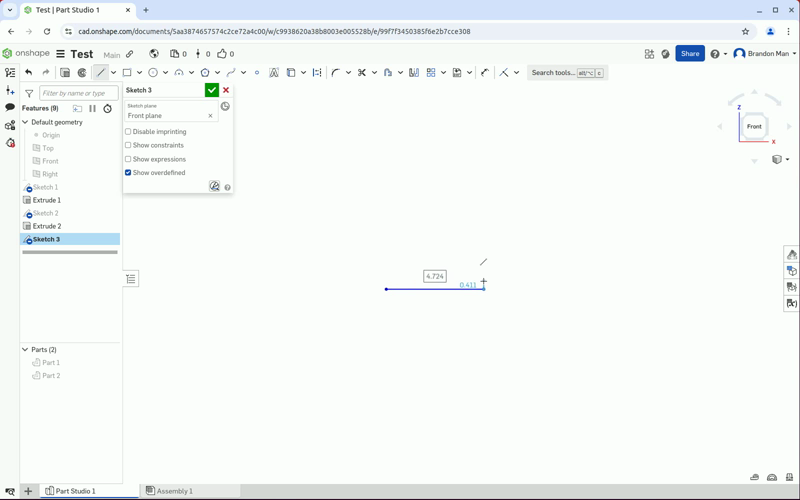
scroll(6)
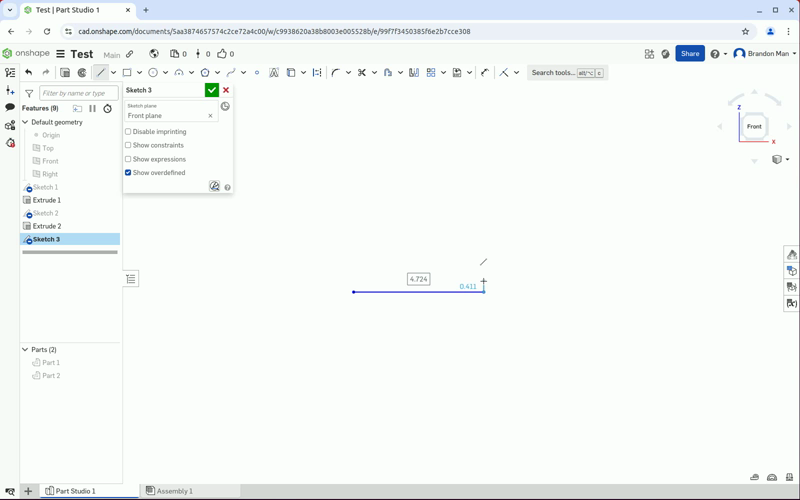
scroll(6)
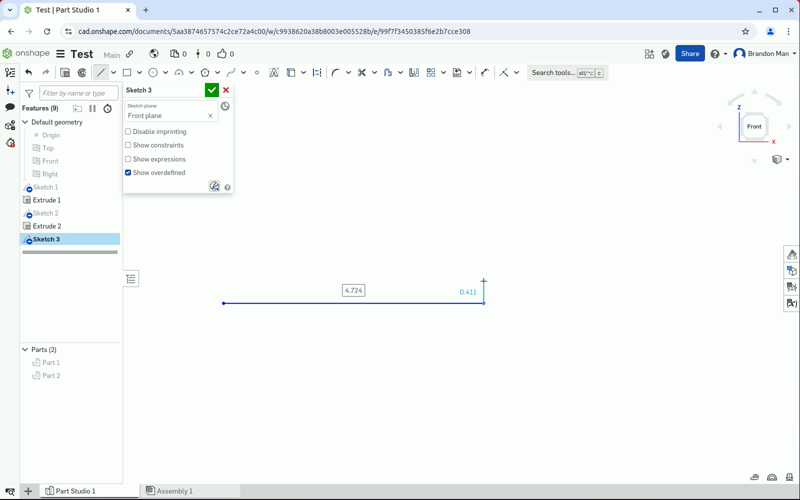
click(483, 280)
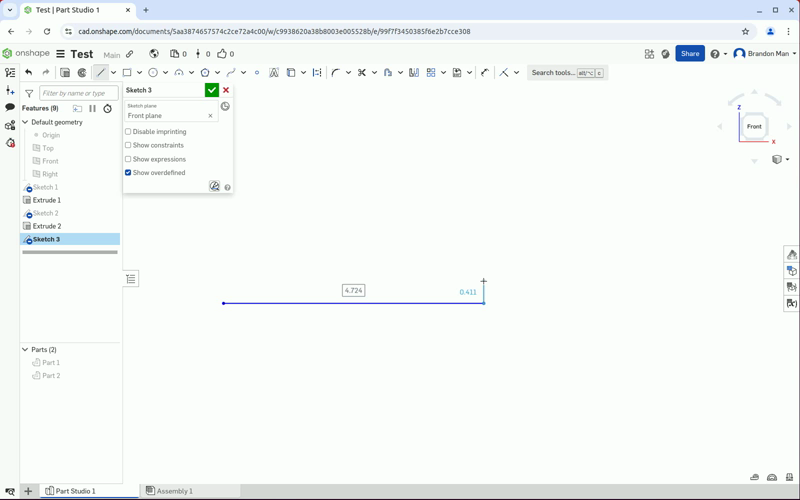
scroll(-6)
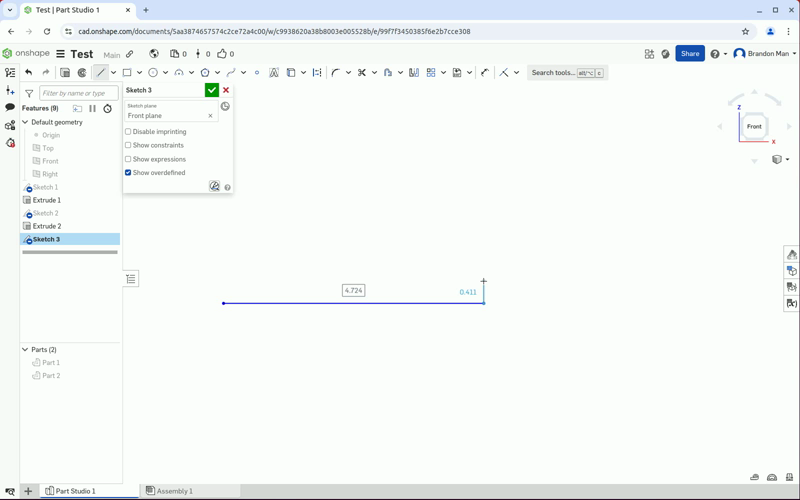
scroll(-6)
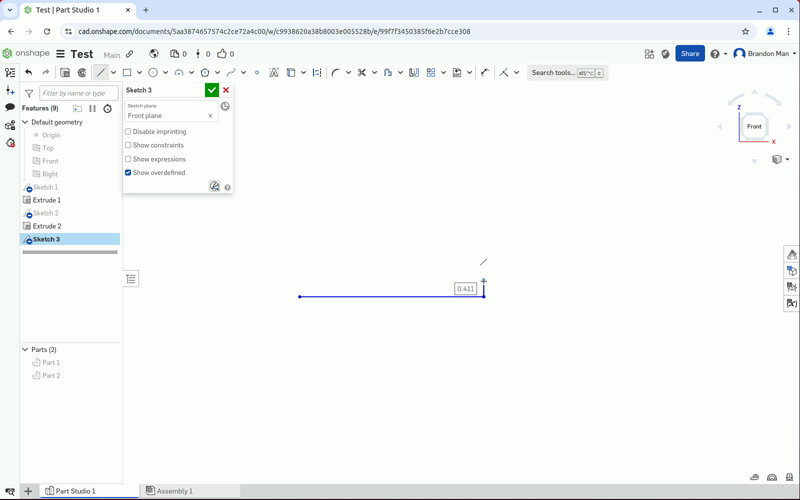
scroll(-6)
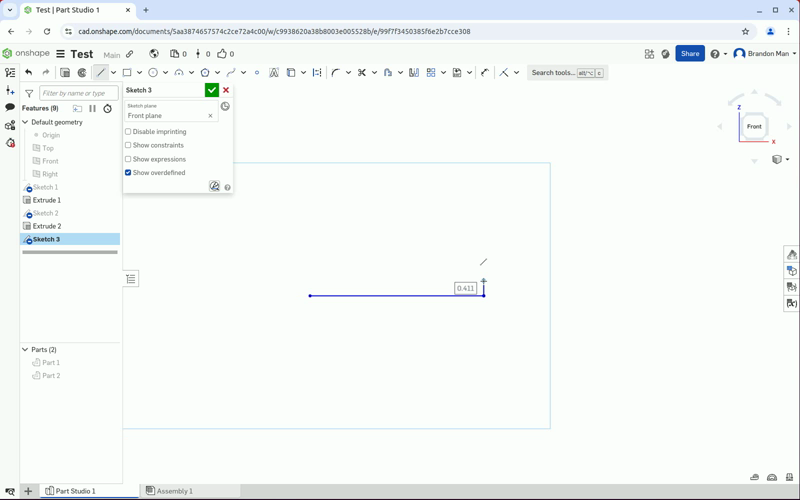
scroll(-6)
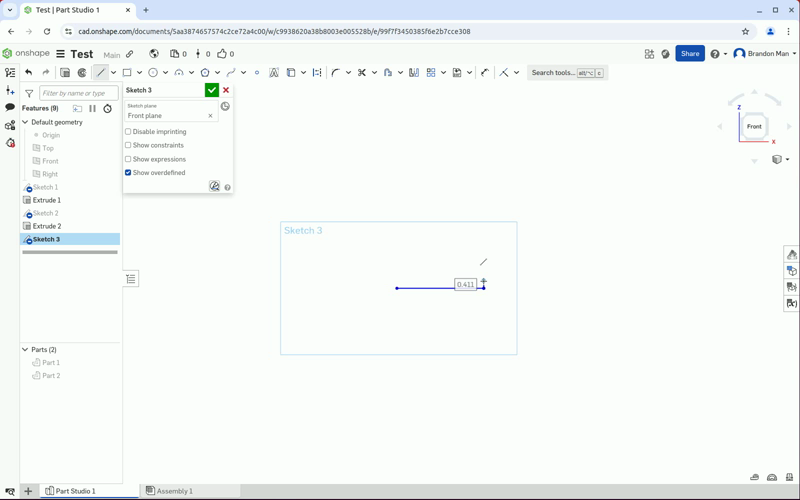
scroll(-6)
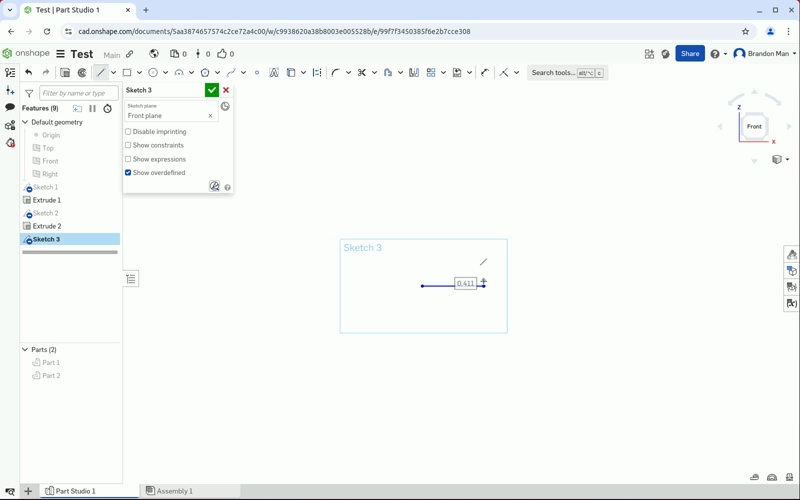
scroll(-6)
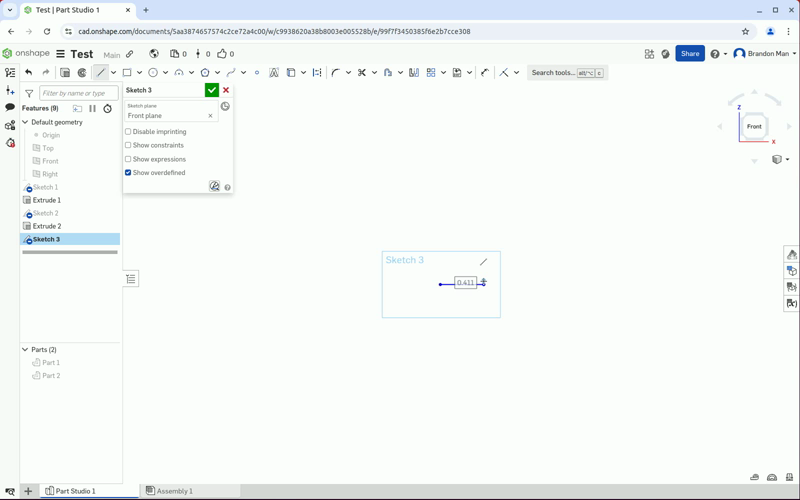
scroll(-6)
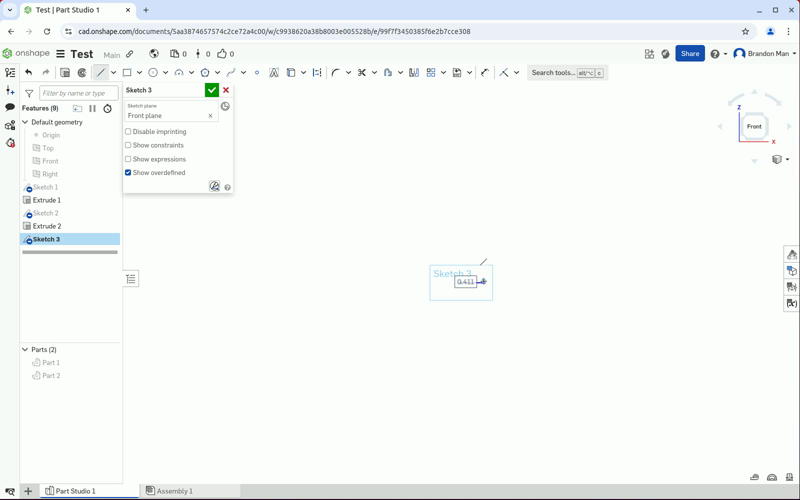
key_up(shift)
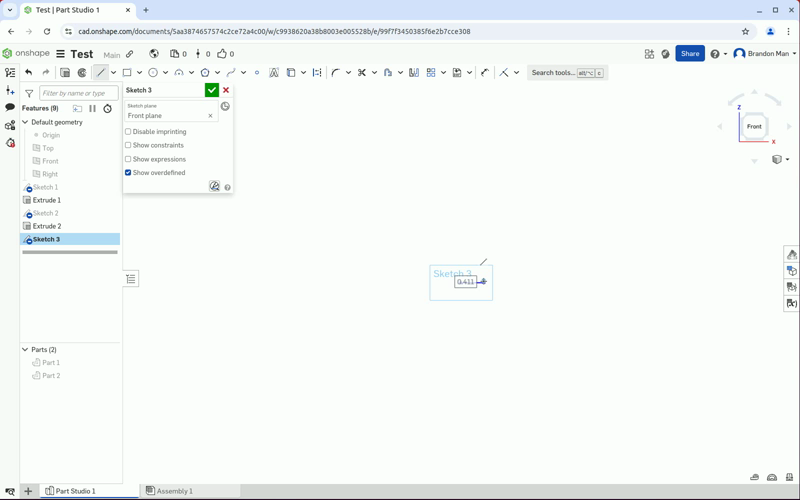
key_down(shift)
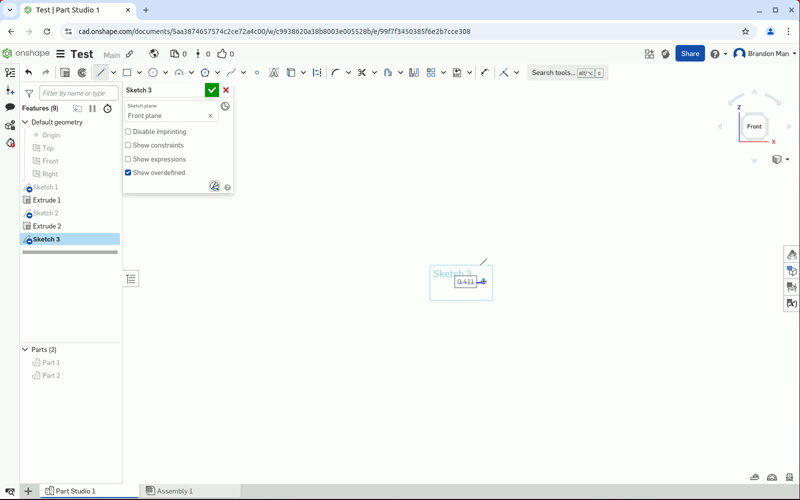
mouse_move(513, 280)
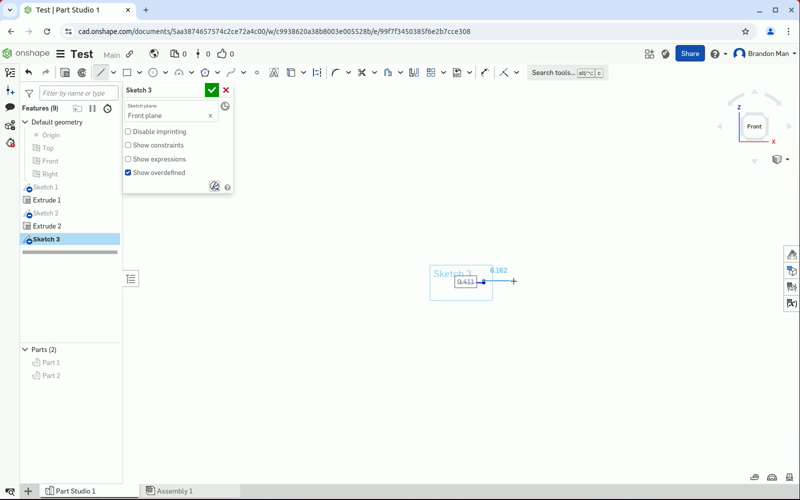
mouse_move(460, 280)
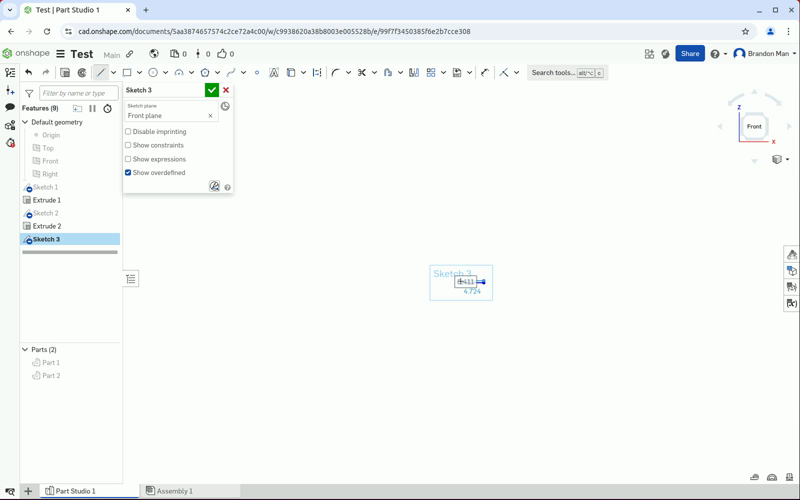
scroll(6)
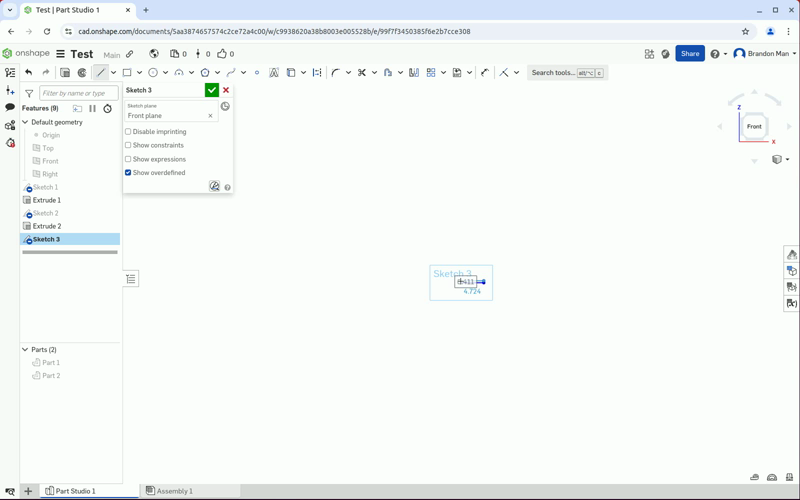
scroll(6)
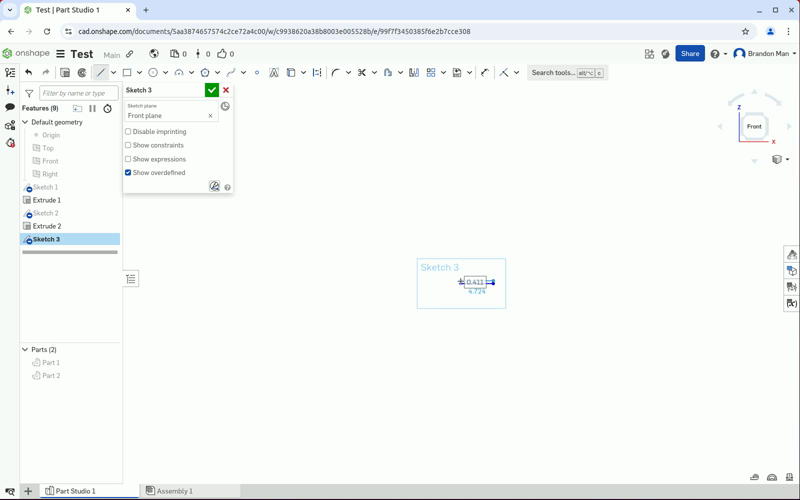
scroll(6)
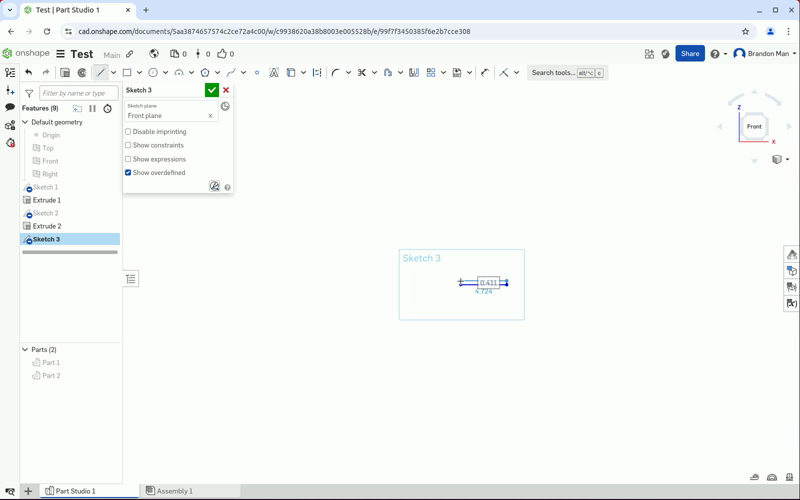
scroll(6)
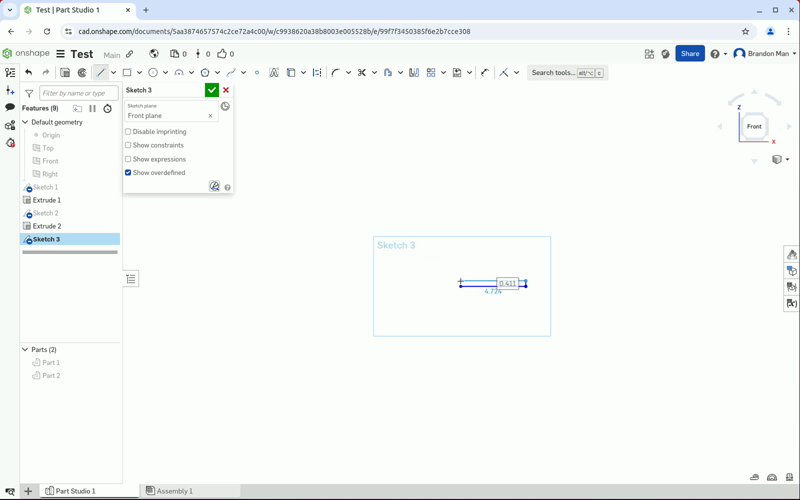
scroll(6)
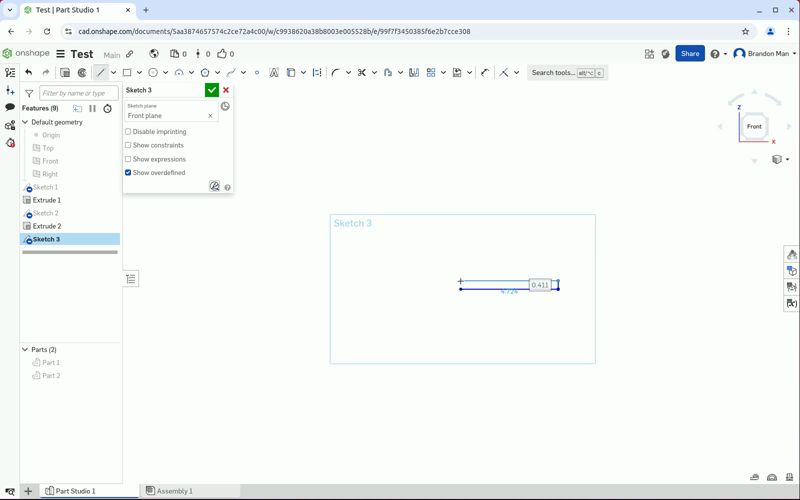
scroll(6)
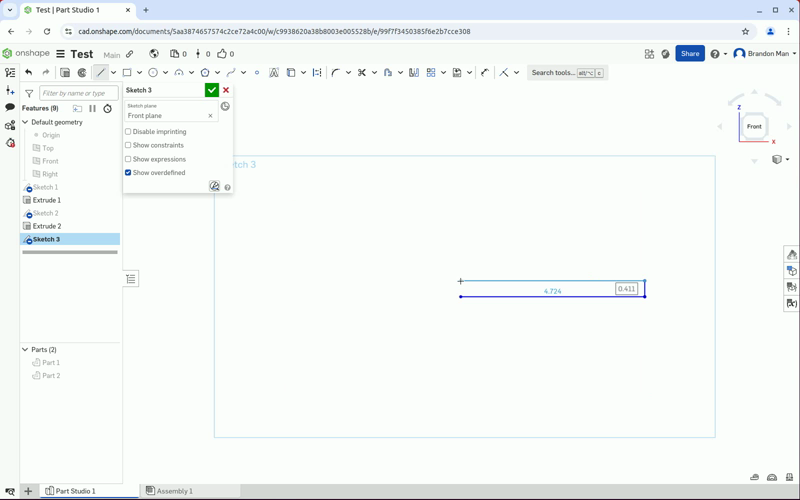
scroll(6)
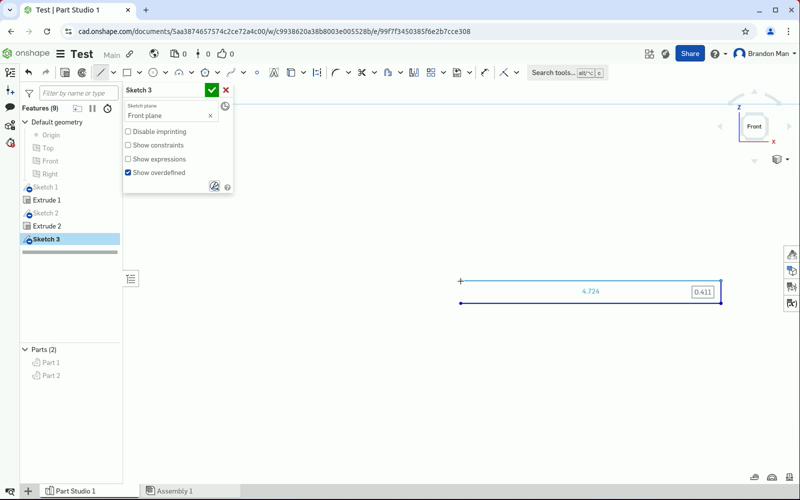
click(460, 280)
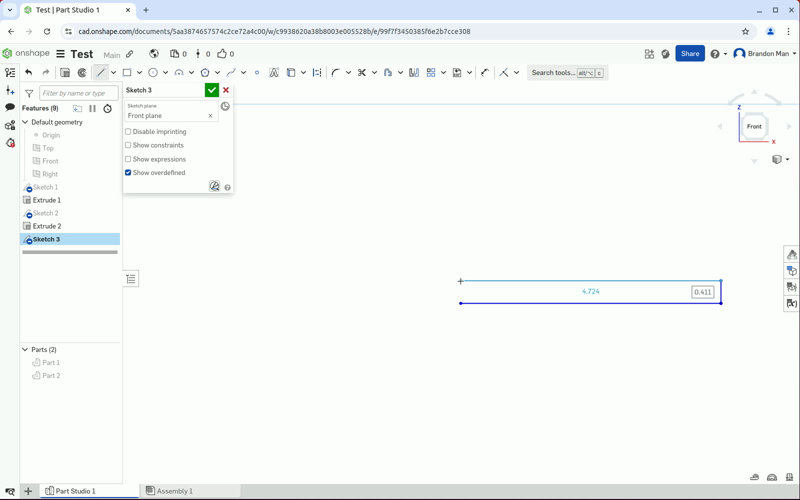
scroll(-6)
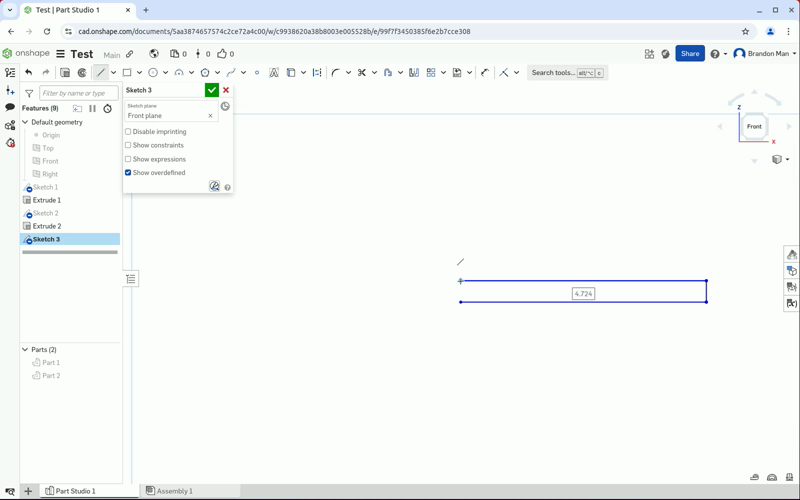
scroll(-6)
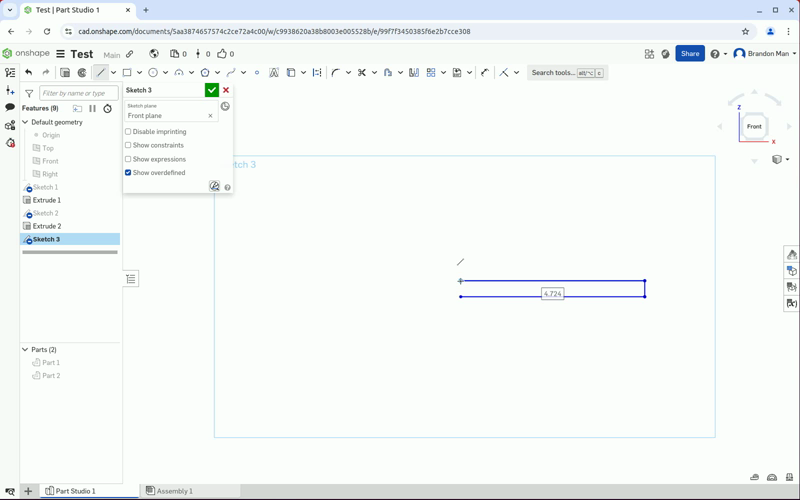
scroll(-6)
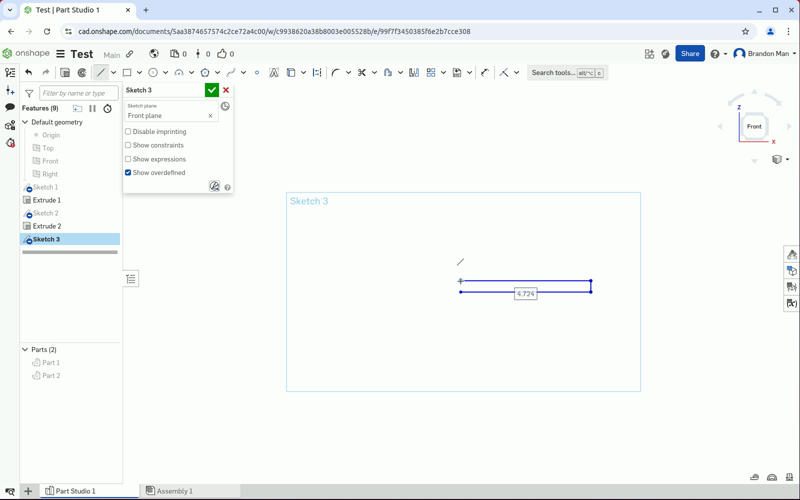
scroll(-6)
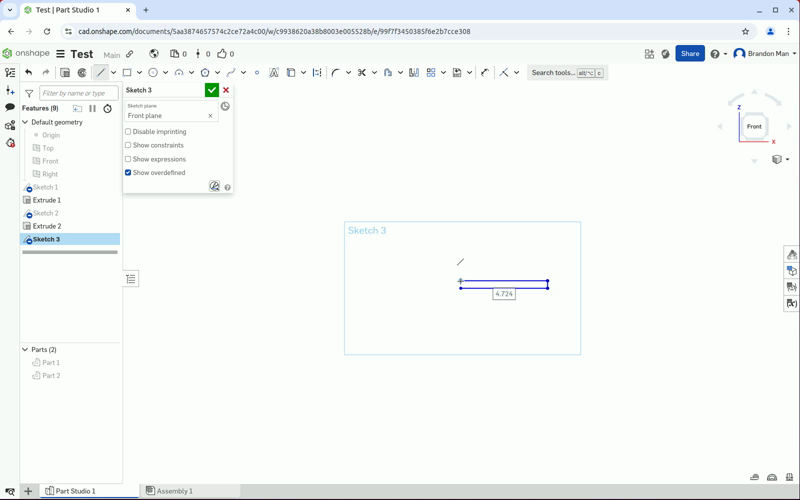
scroll(-6)
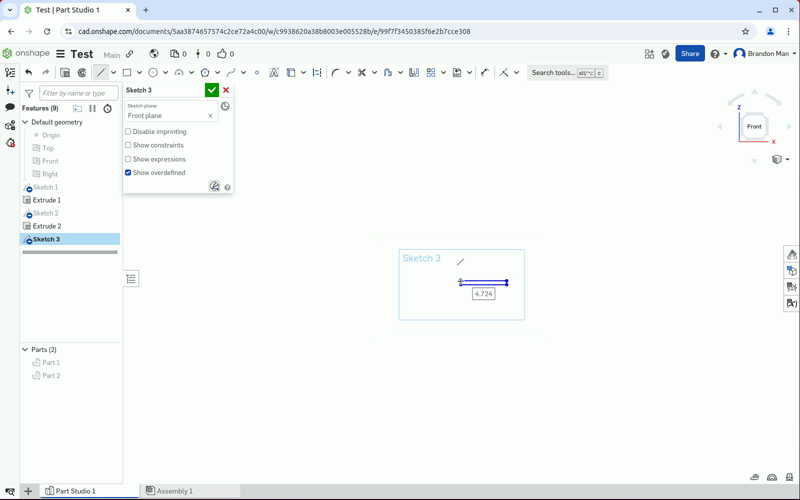
scroll(-6)
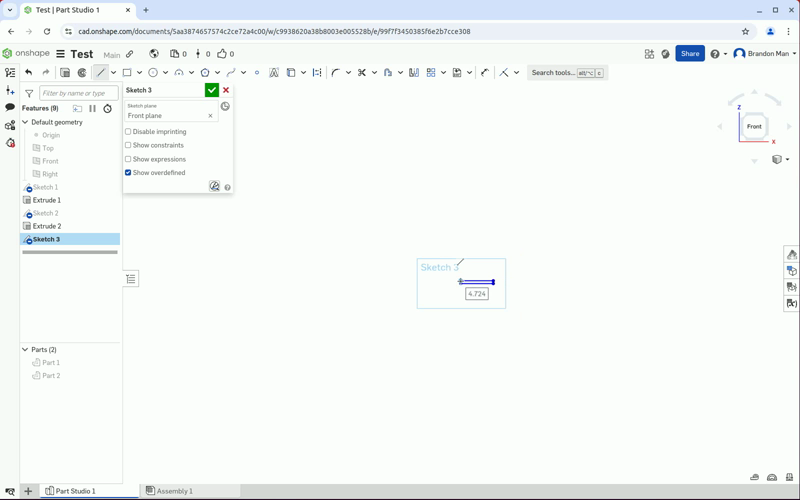
scroll(-6)
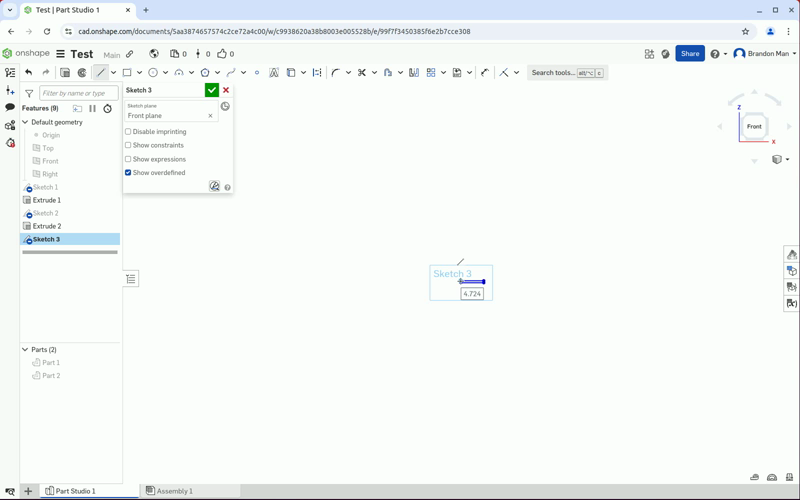
key_up(shift)
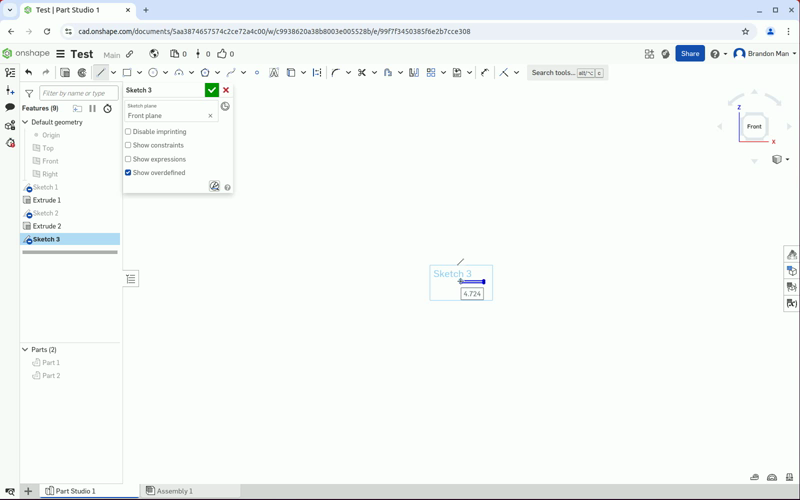
mouse_move(490, 280)
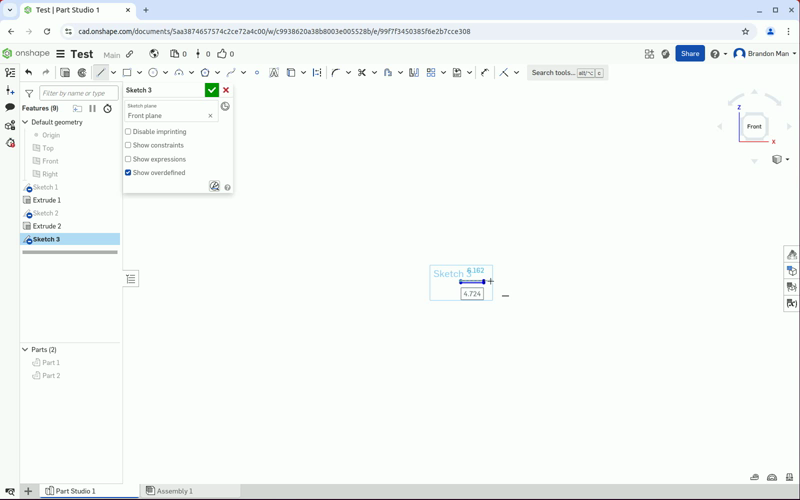
key_down(shift)
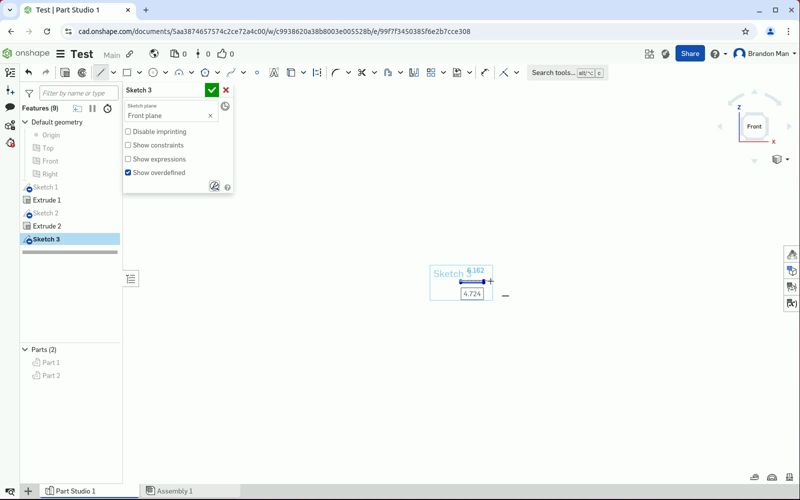
mouse_move(460, 282)
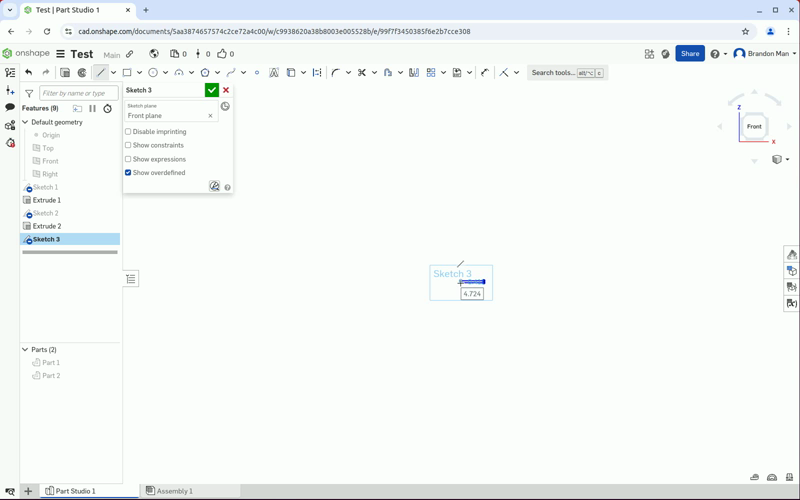
scroll(6)
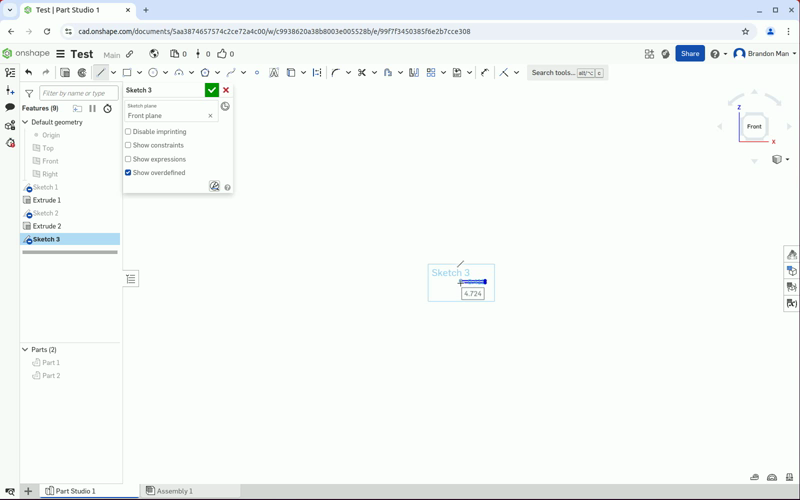
scroll(6)
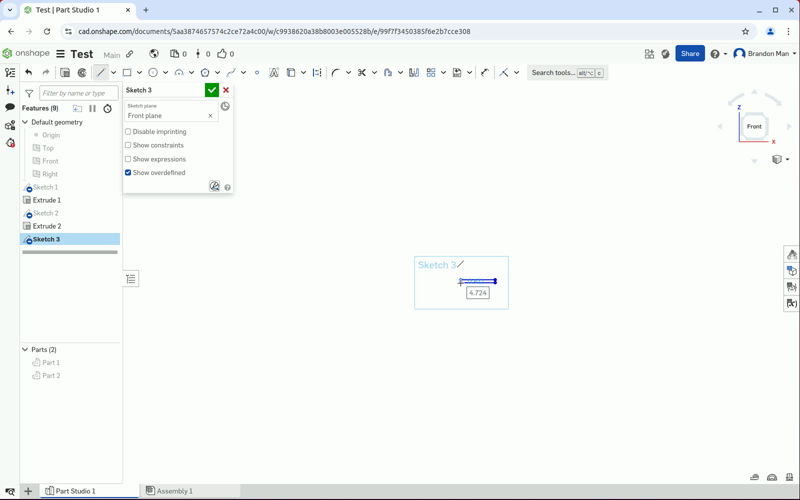
scroll(6)
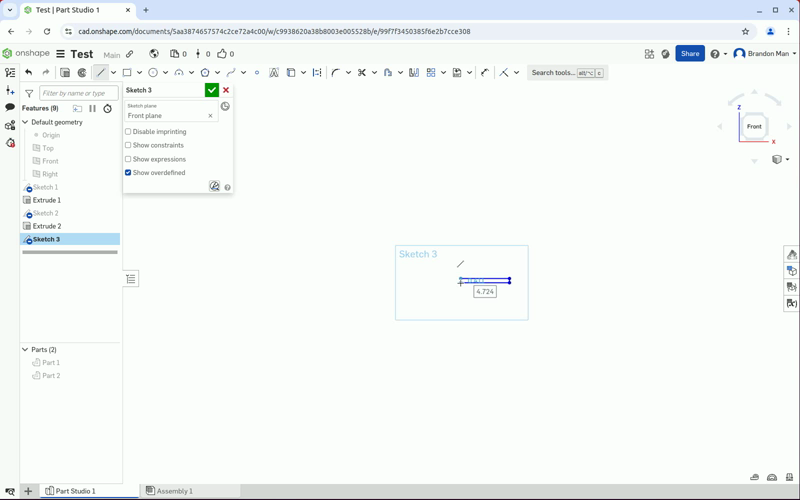
scroll(6)
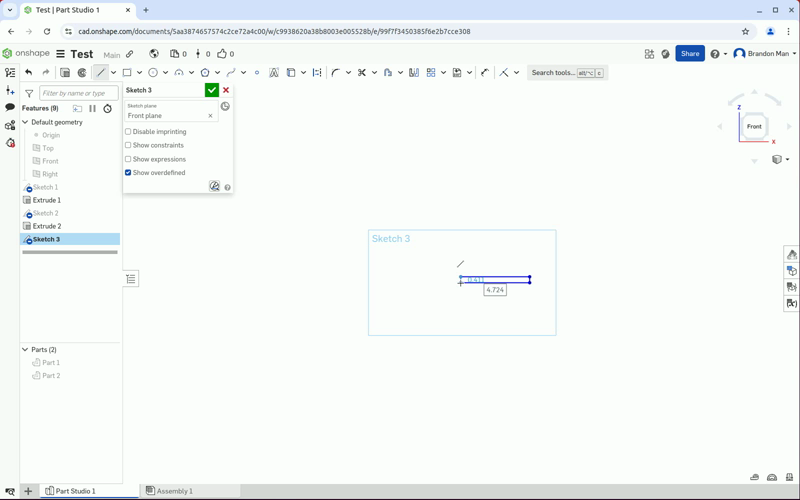
scroll(6)
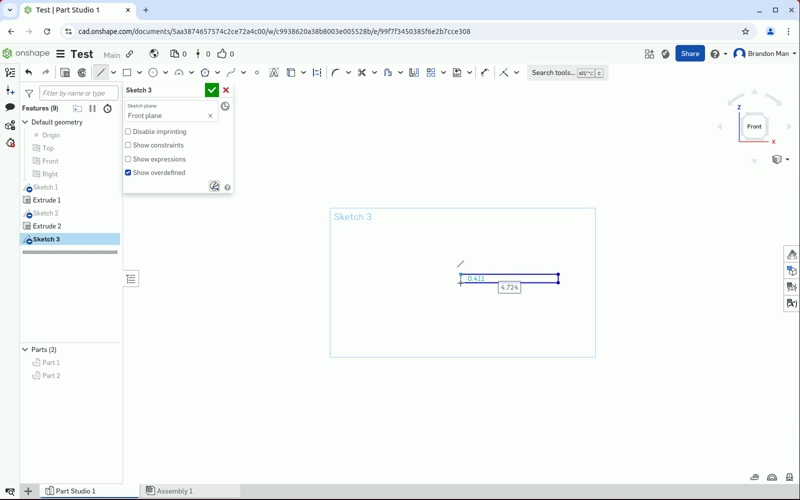
scroll(6)
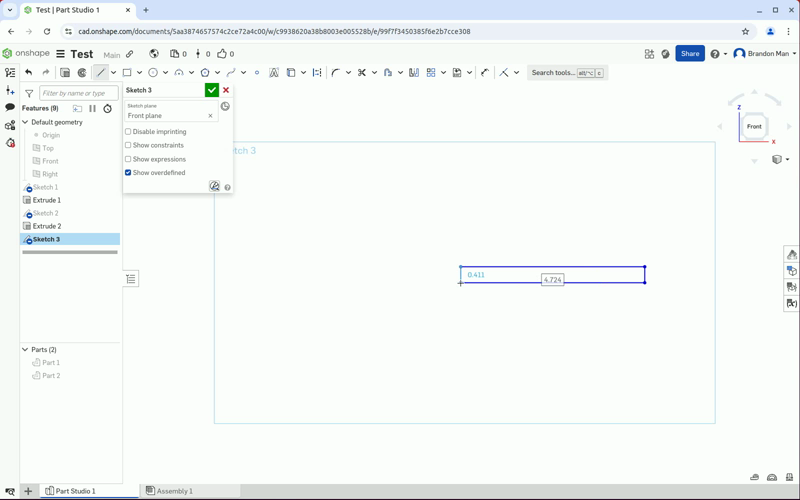
scroll(6)
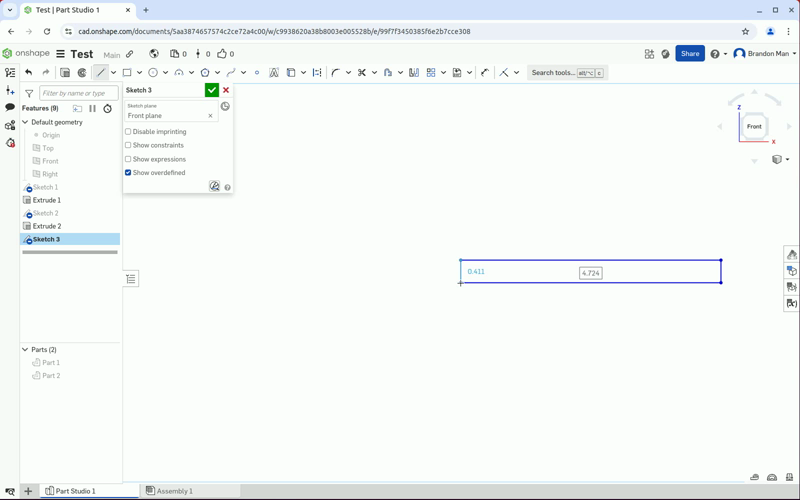
key_up(shift)
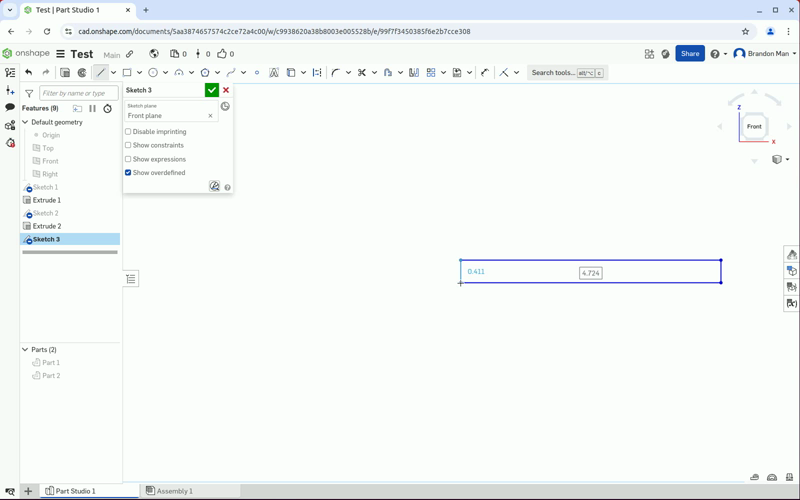
click(460, 282)
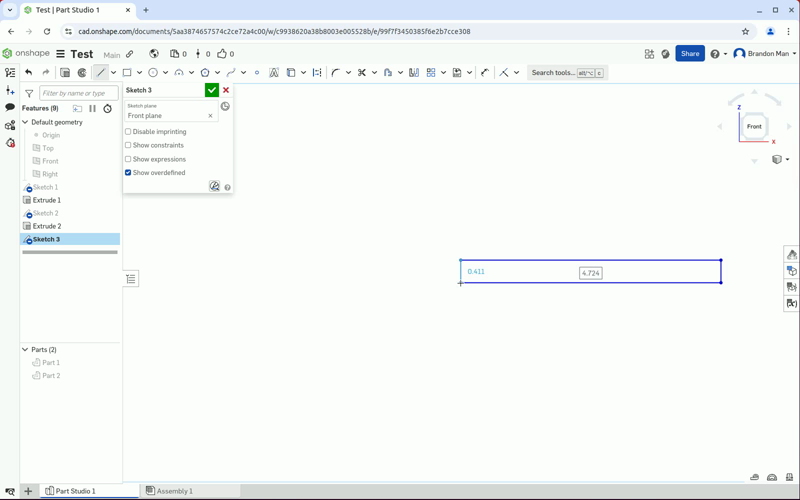
scroll(-6)
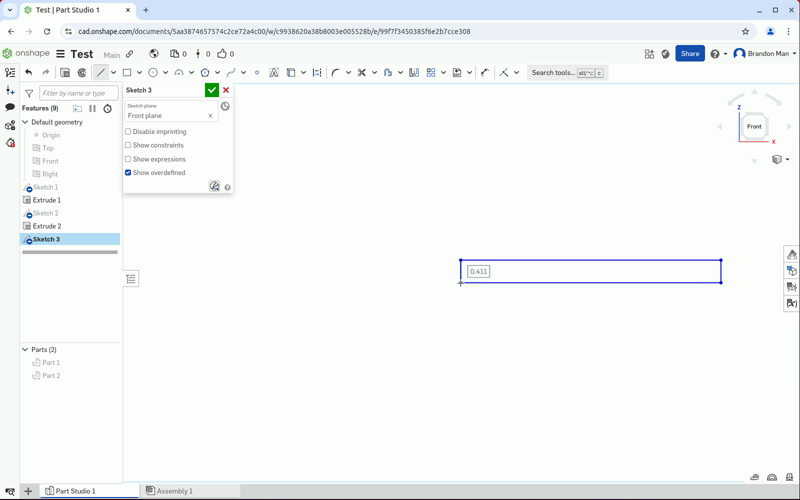
scroll(-6)
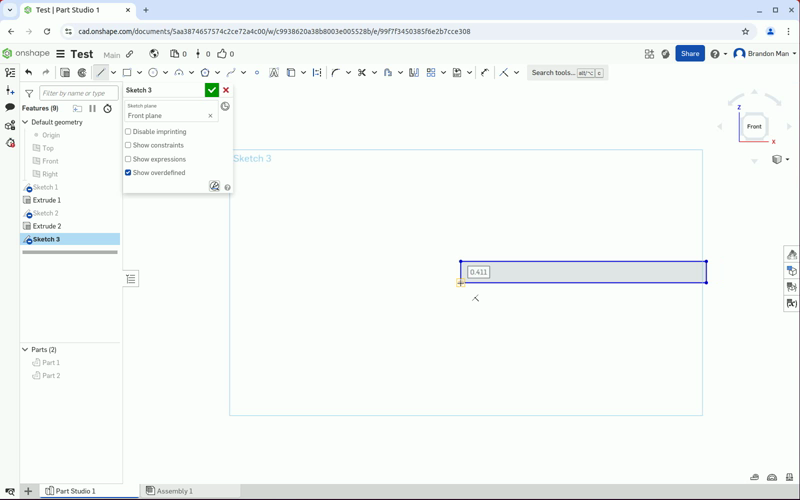
scroll(-6)
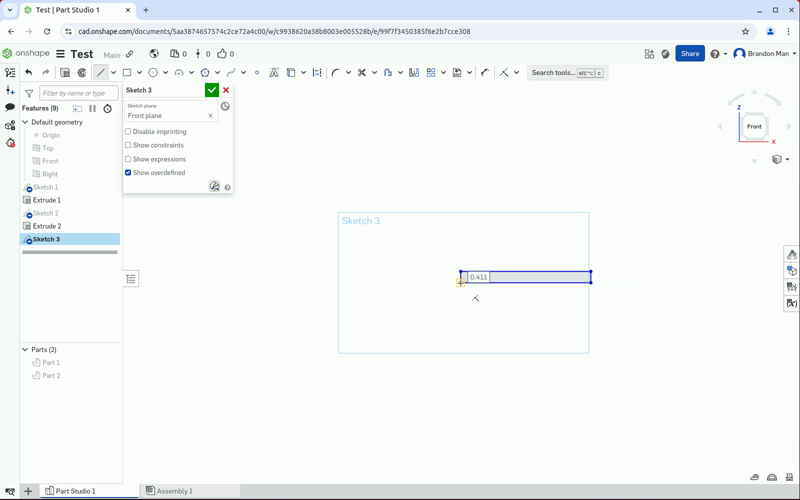
scroll(-6)
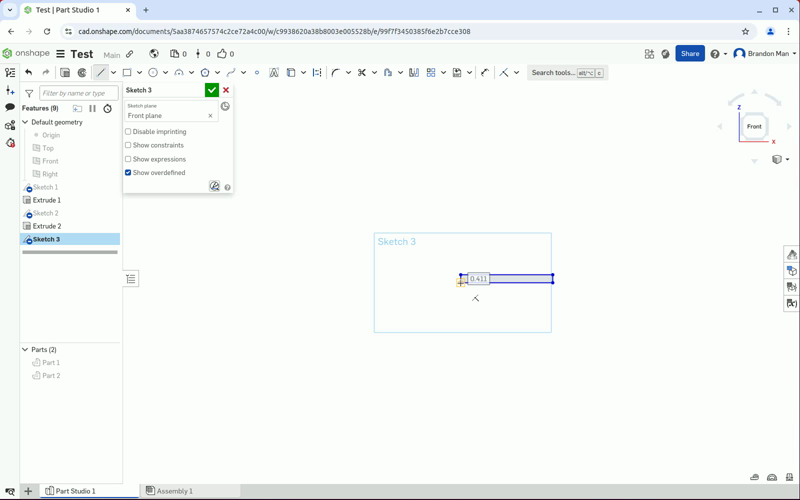
scroll(-6)
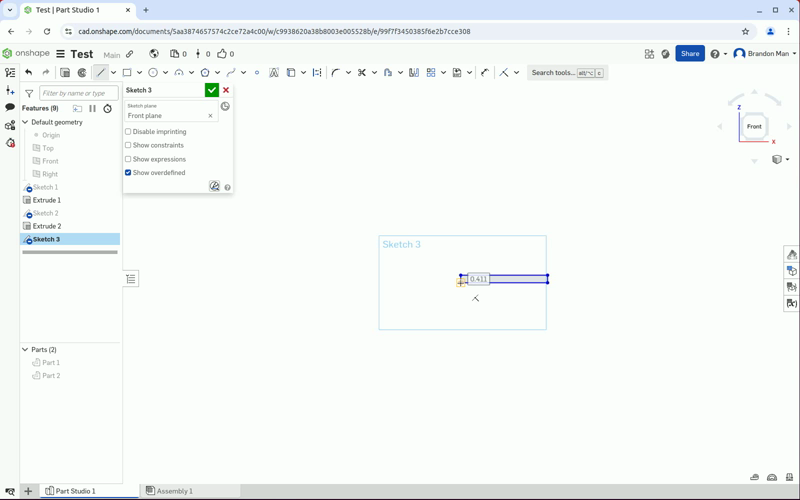
scroll(-6)
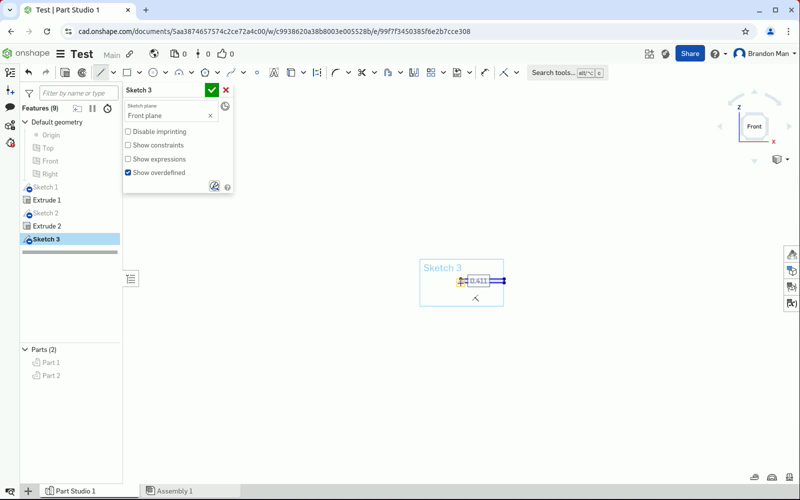
scroll(-6)
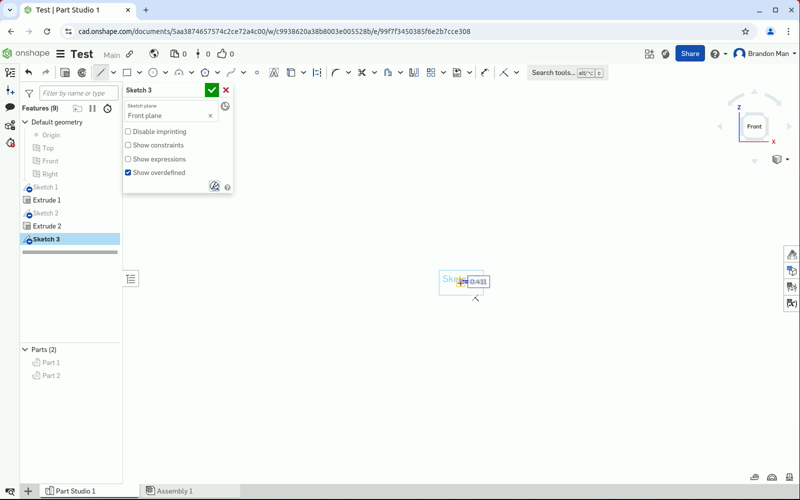
key(esc)
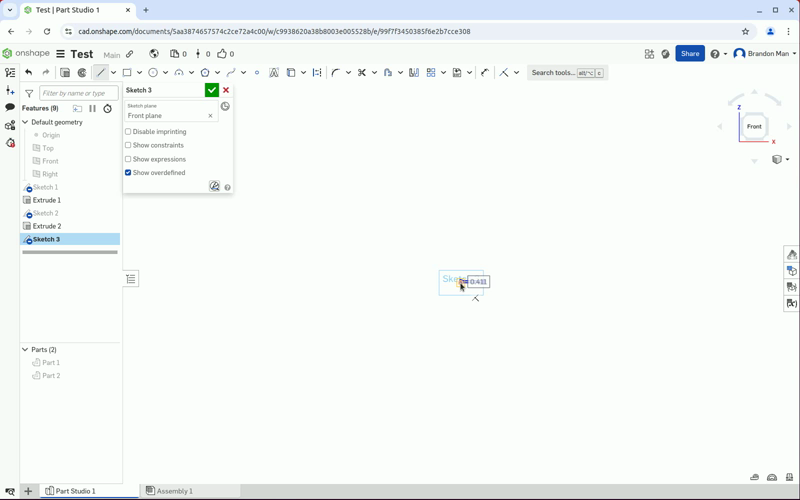
mouse_move(474, 281)
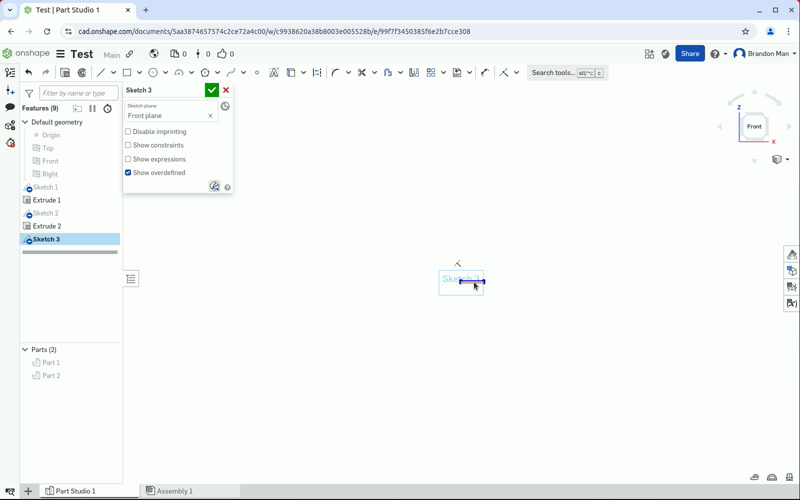
scroll(6)
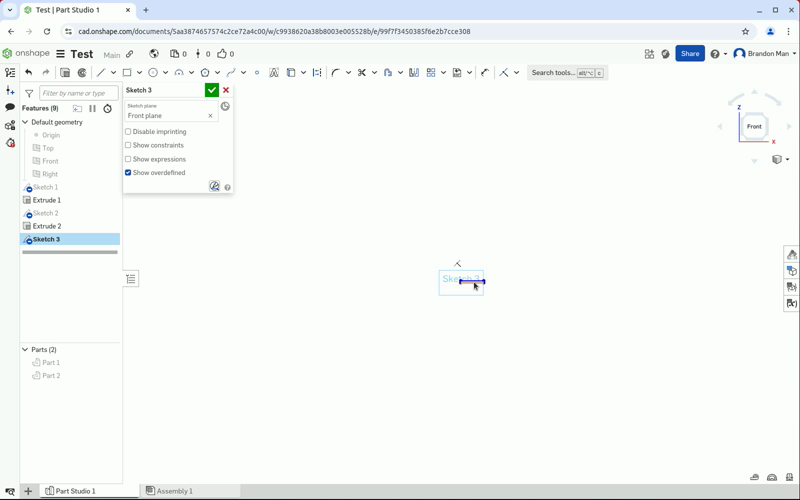
scroll(6)
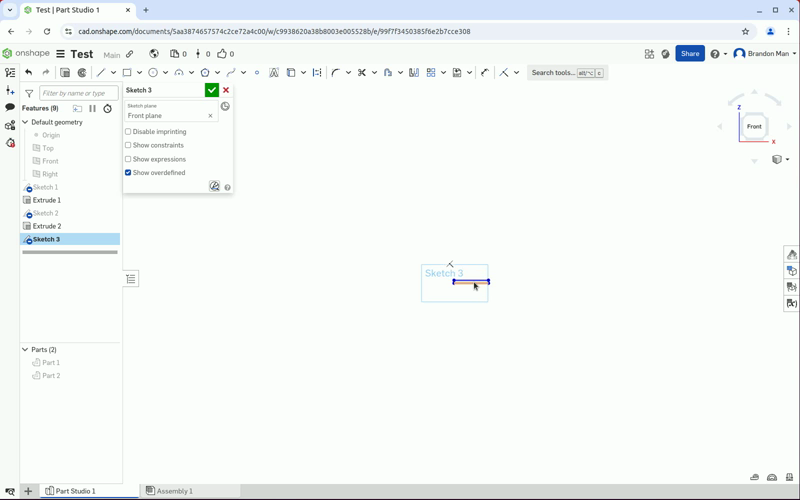
scroll(6)
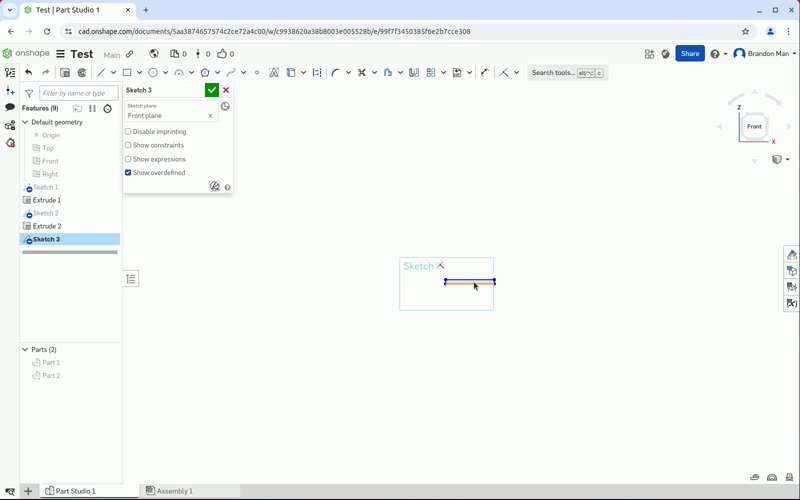
scroll(6)
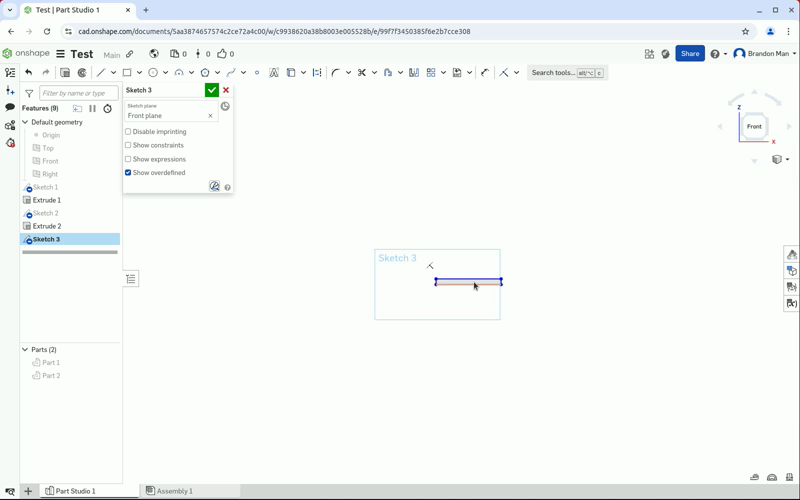
scroll(6)
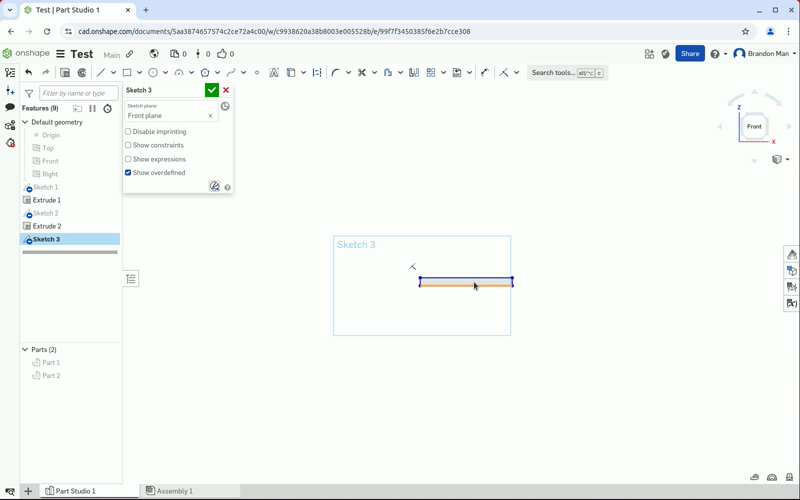
scroll(6)
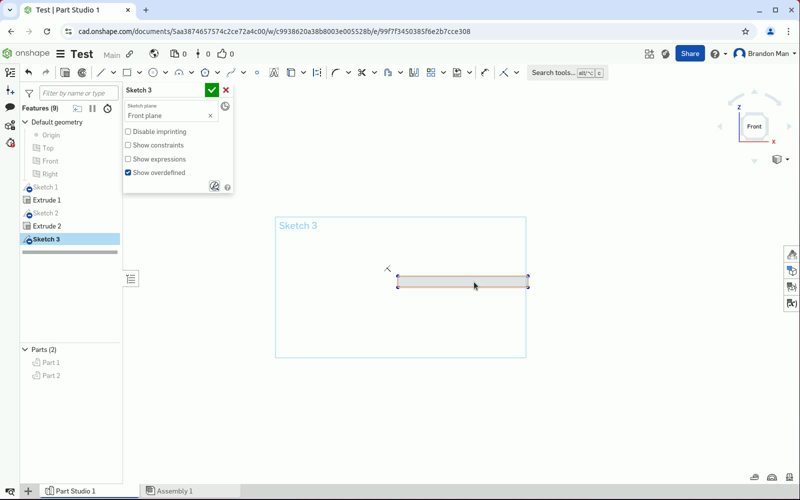
scroll(6)
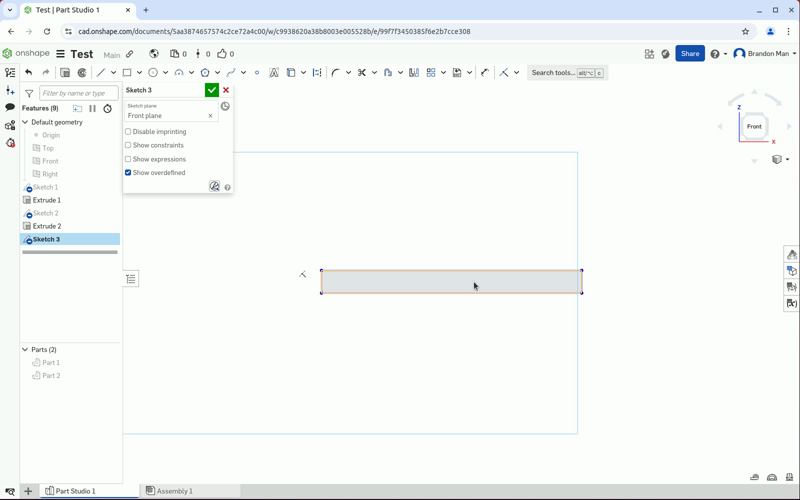
click(474, 281)
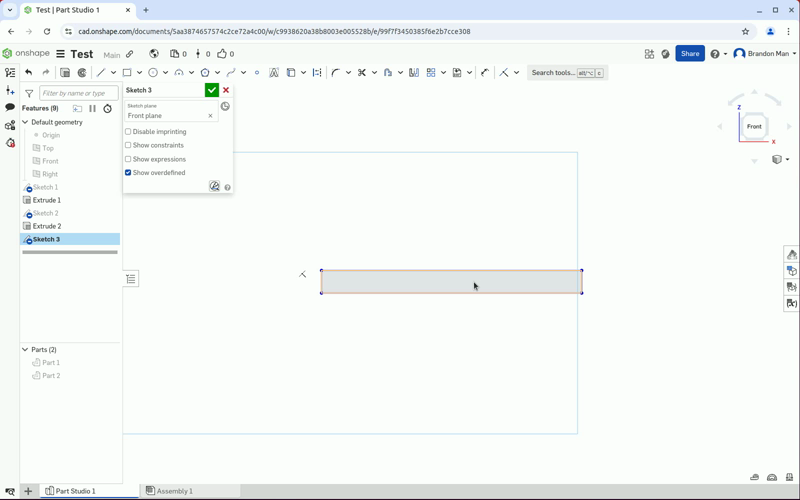
scroll(-6)
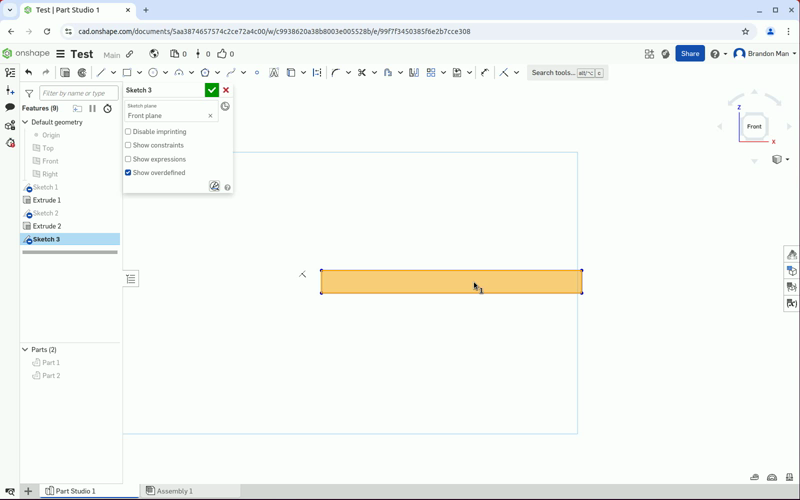
scroll(-6)
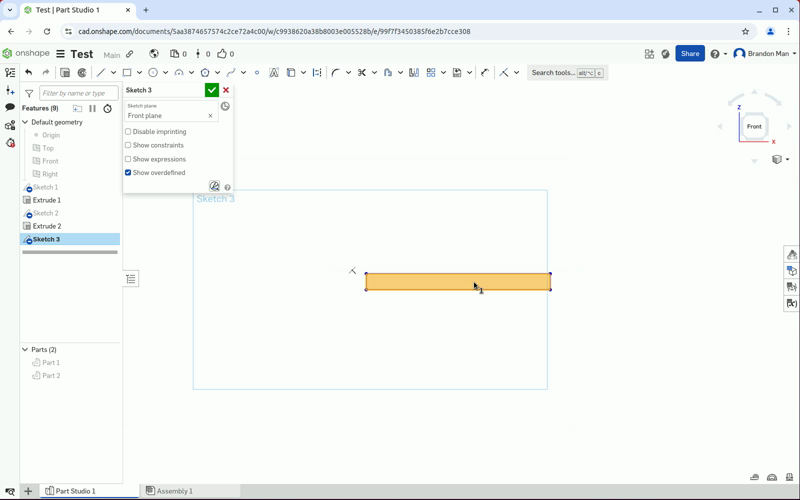
scroll(-6)
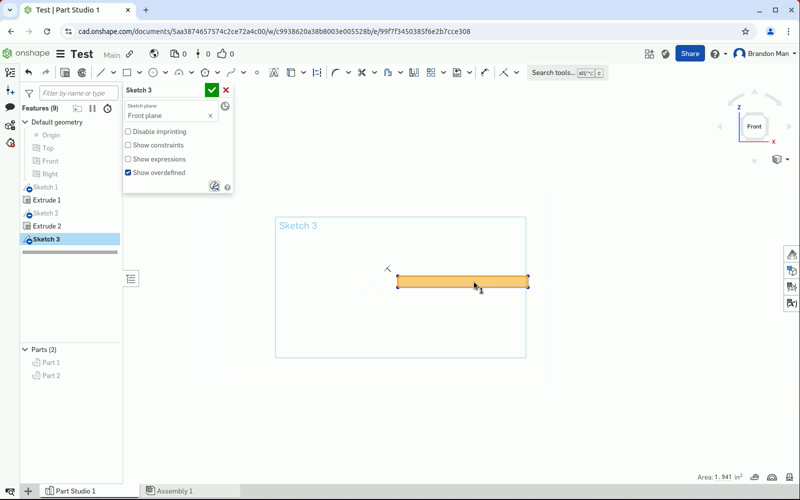
scroll(-6)
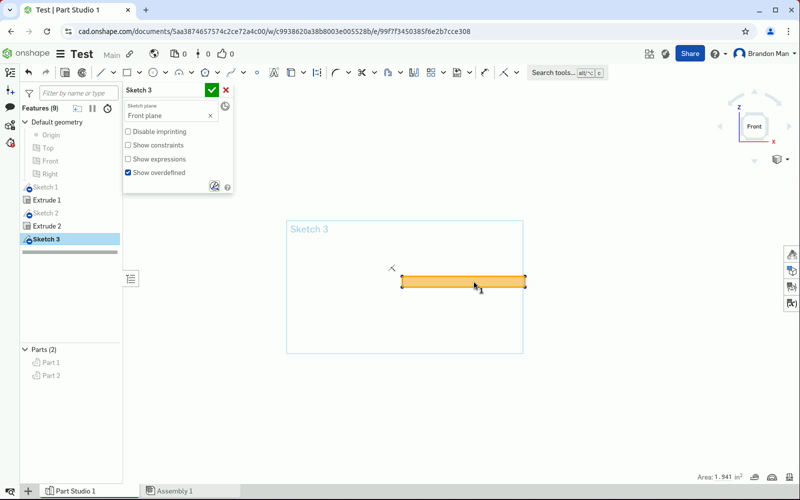
scroll(-6)
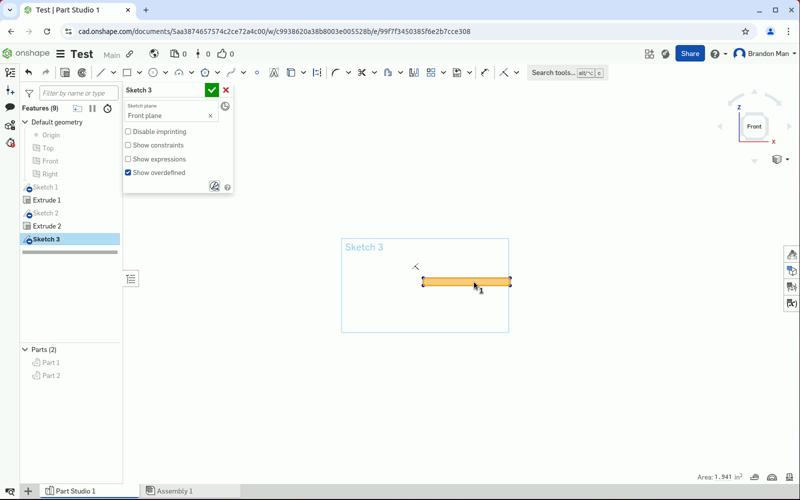
scroll(-6)
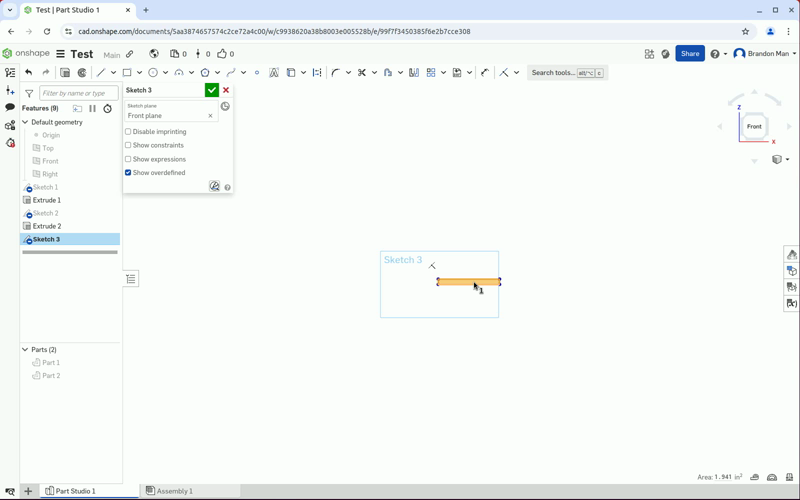
scroll(-6)
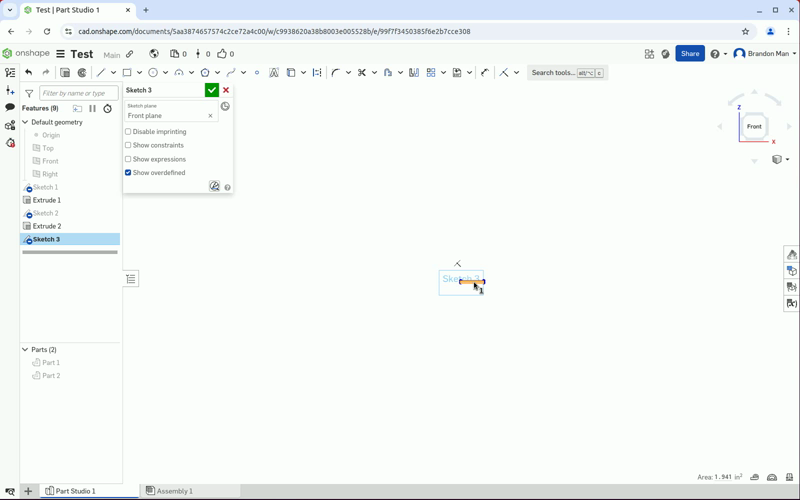
mouse_move(73, 352)
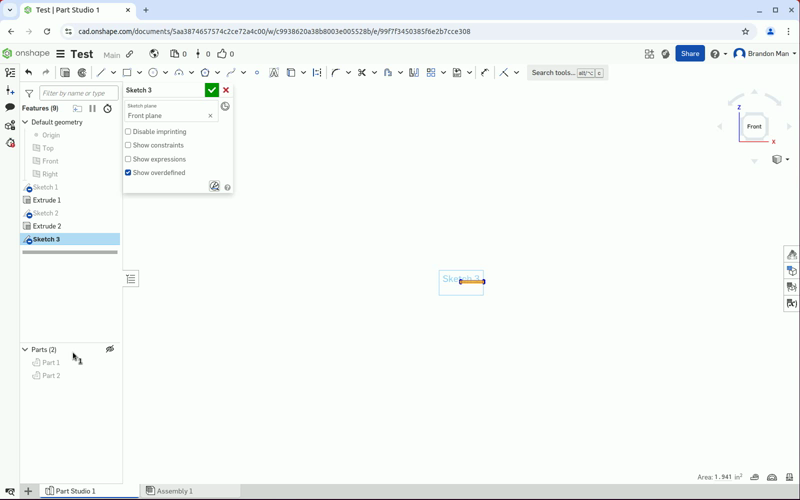
key(shift+y)
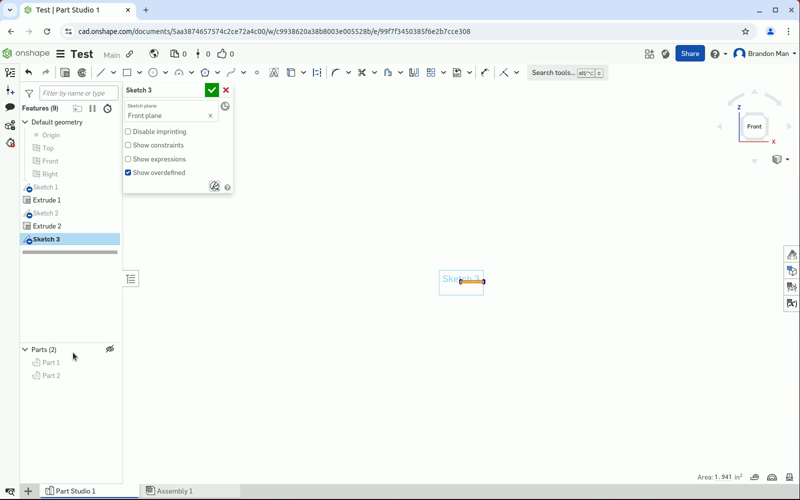
key(shift+e)
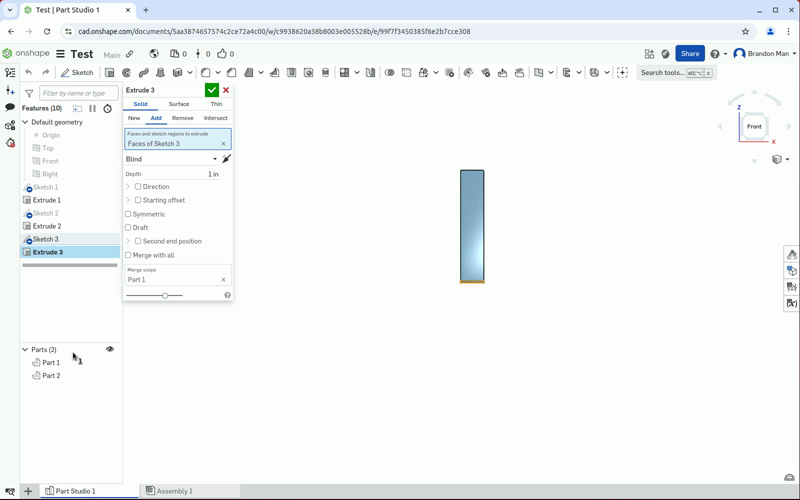
mouse_move(143, 106)
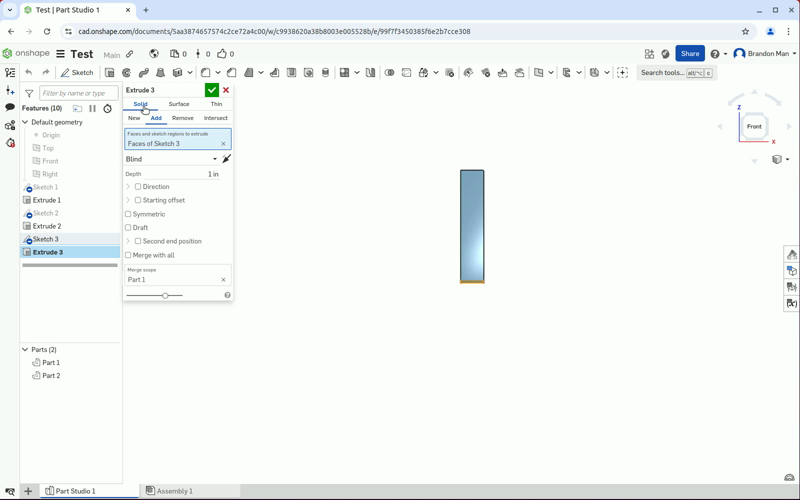
click(143, 106)
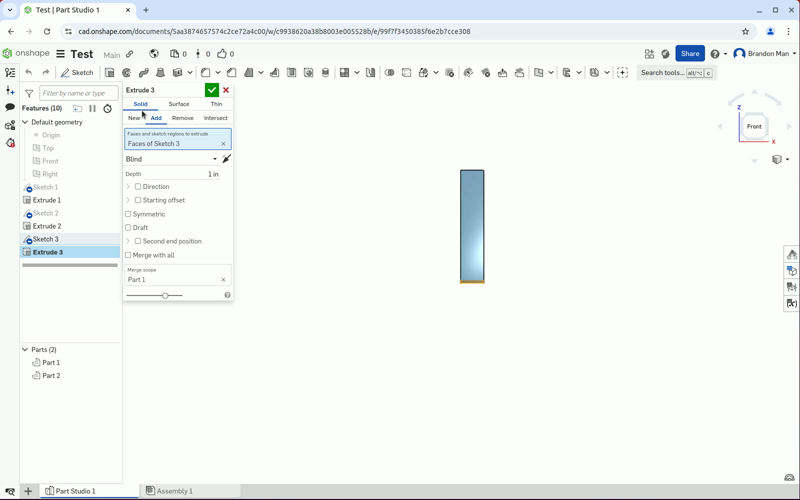
mouse_move(137, 120)
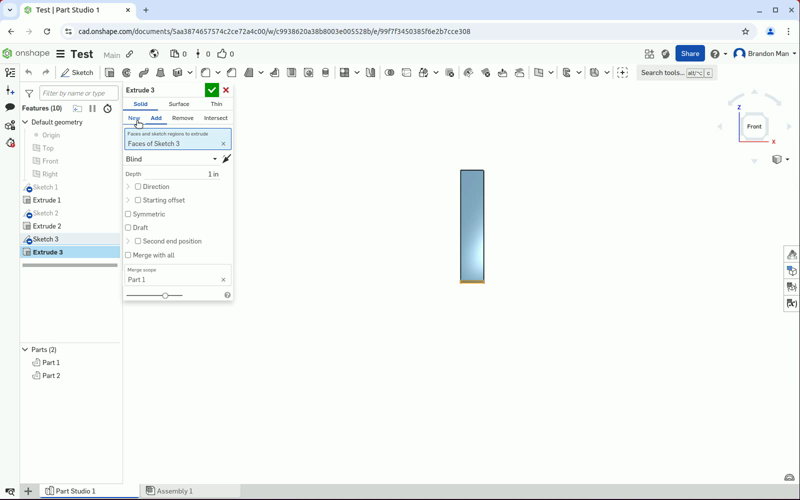
click(137, 120)
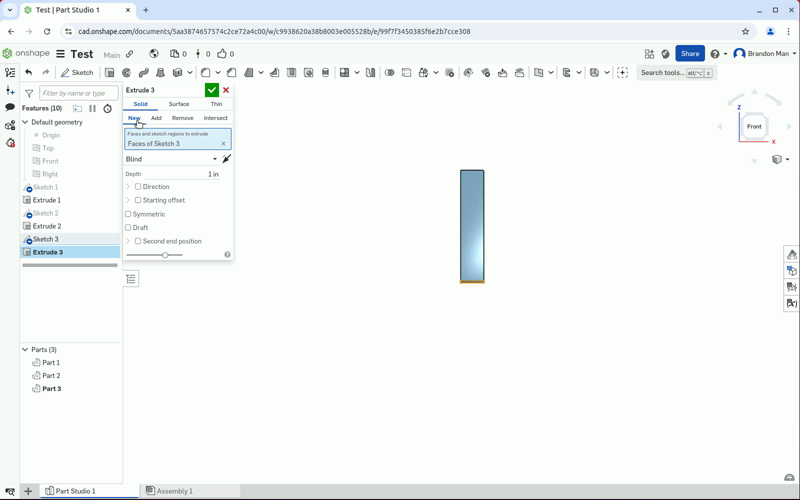
key(tab, 4)
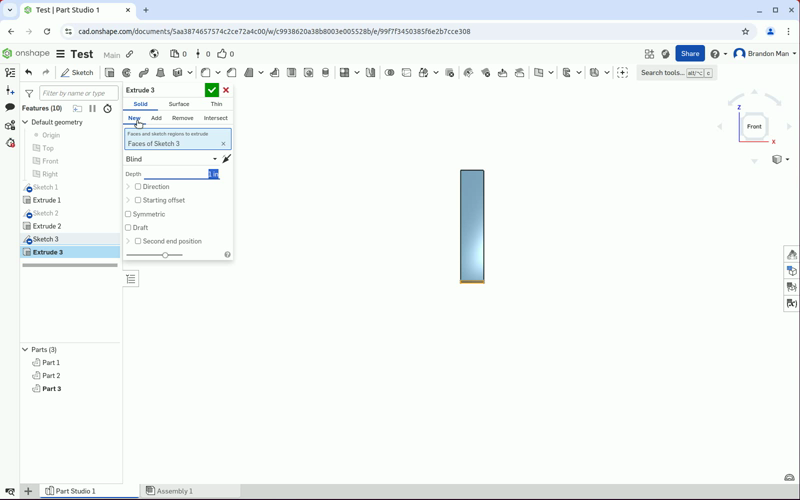
text(-23.108)
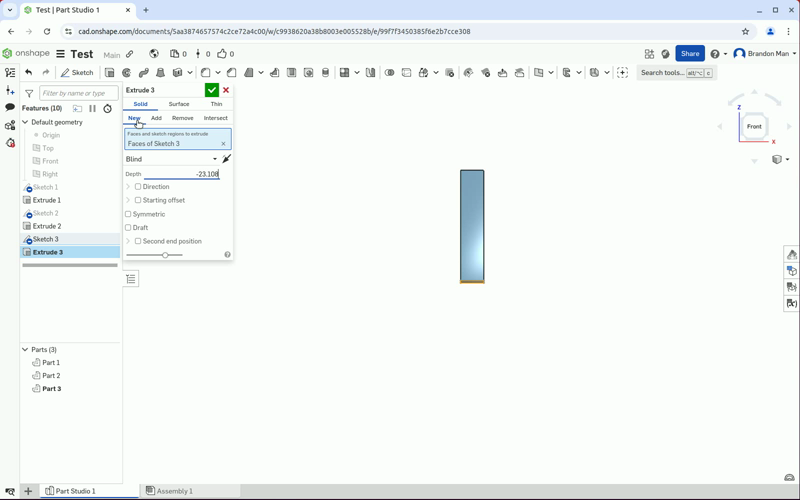
key(enter)
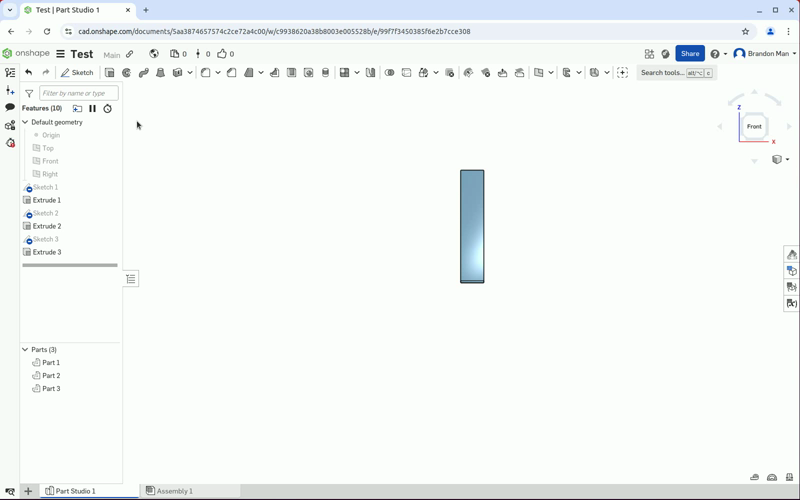
key(shift+h)
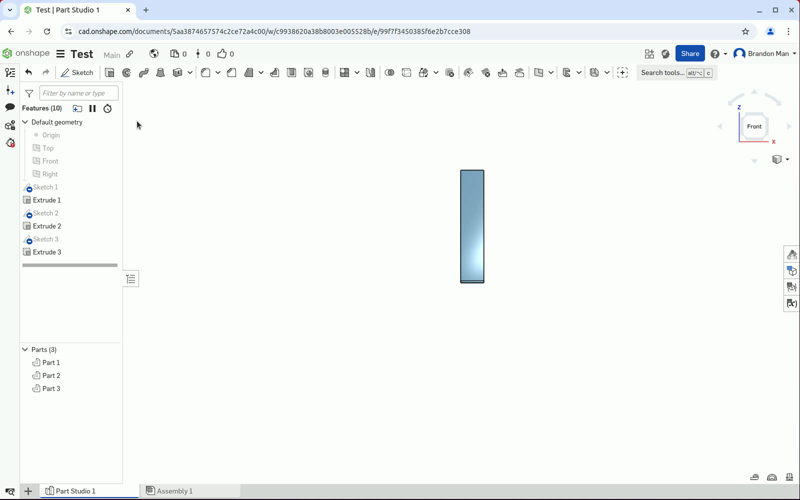
key(shift+h)
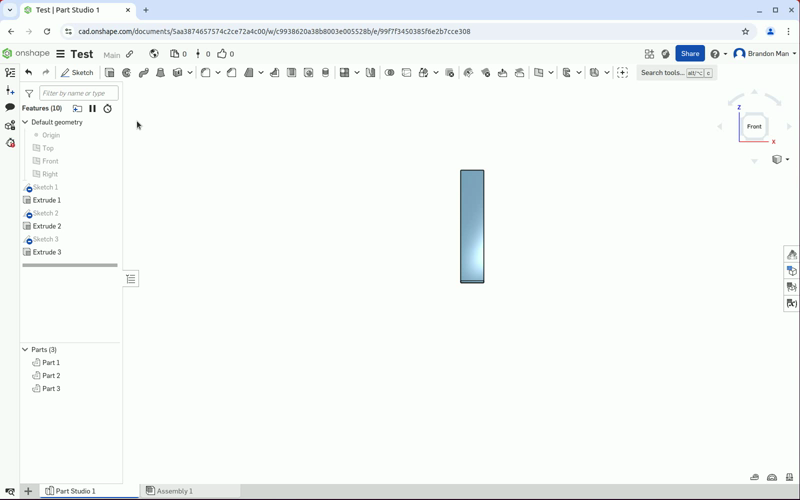
mouse_move(73, 189)
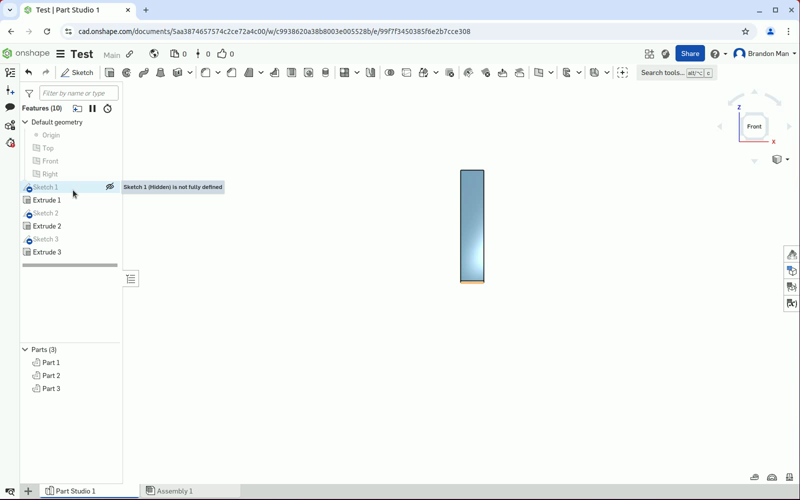
click(73, 189)
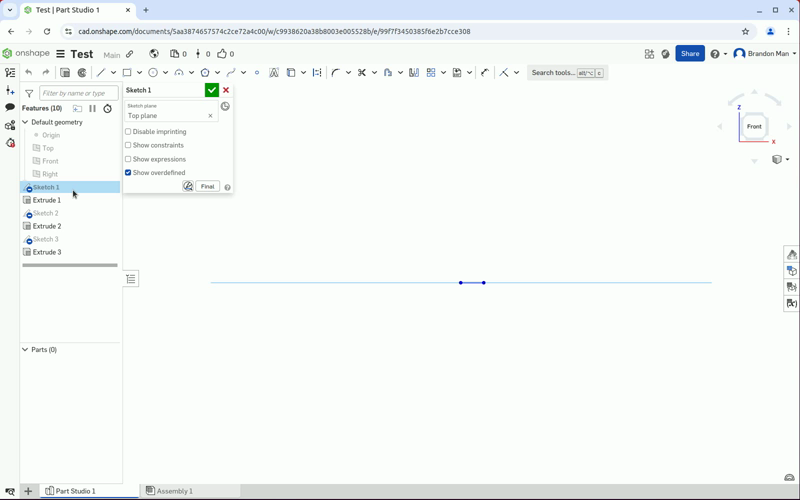
mouse_move(229, 92)
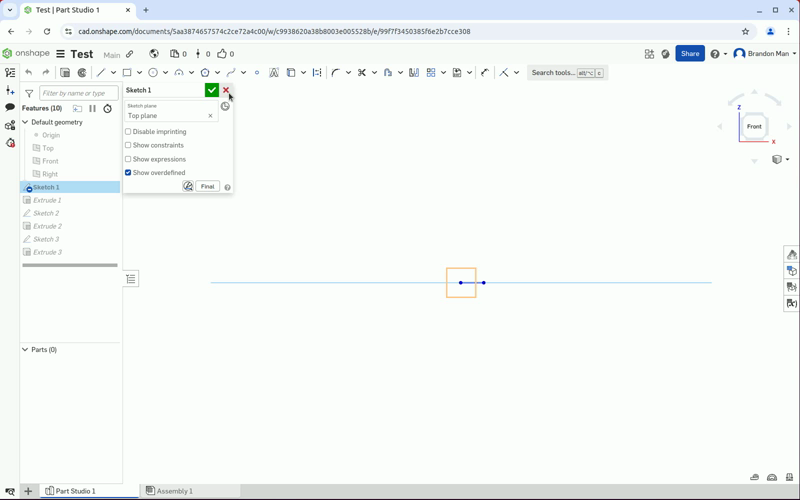
click(229, 92)
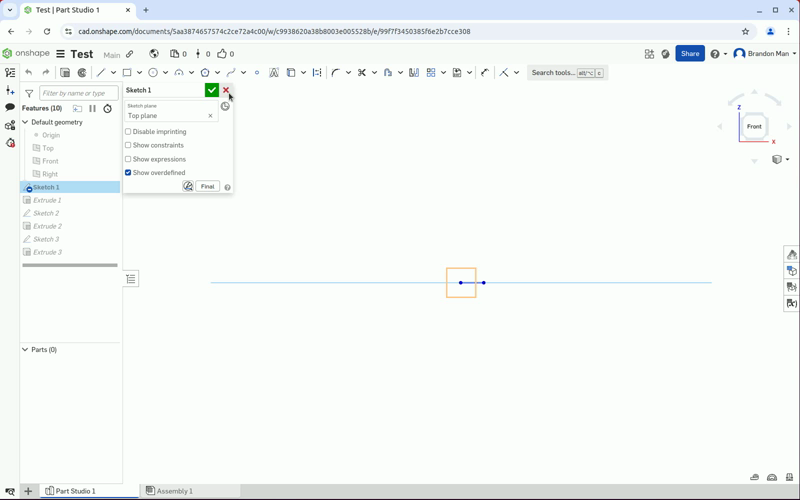
key(shift+s)
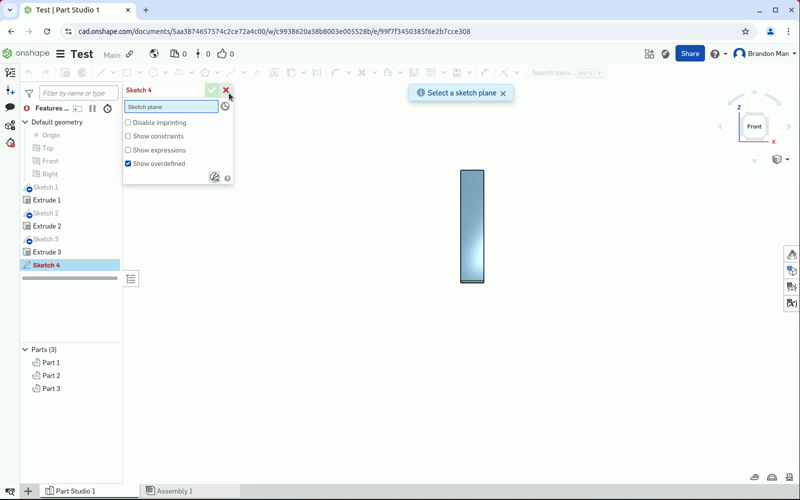
mouse_move(73, 163)
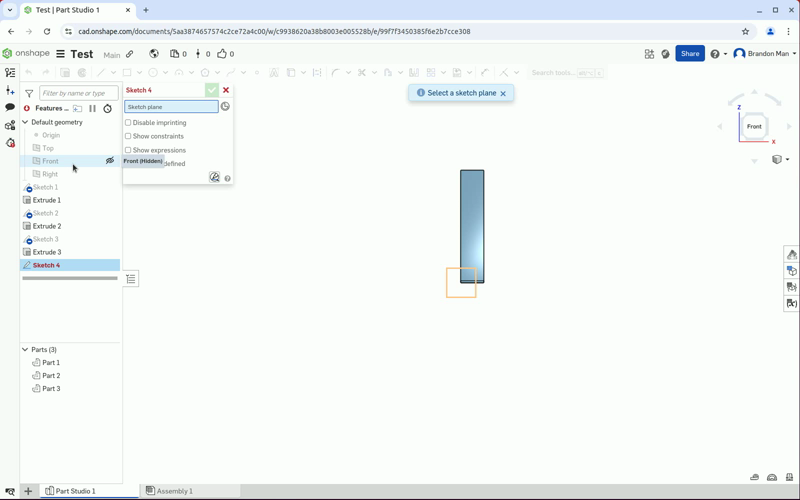
click(73, 163)
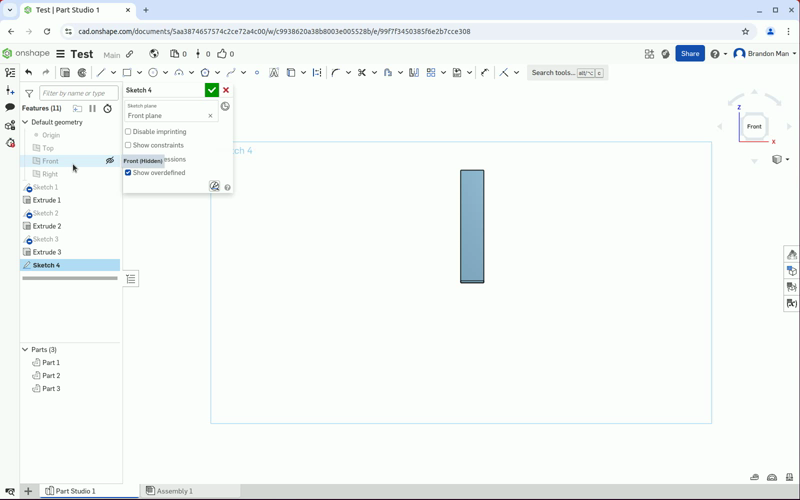
mouse_move(73, 352)
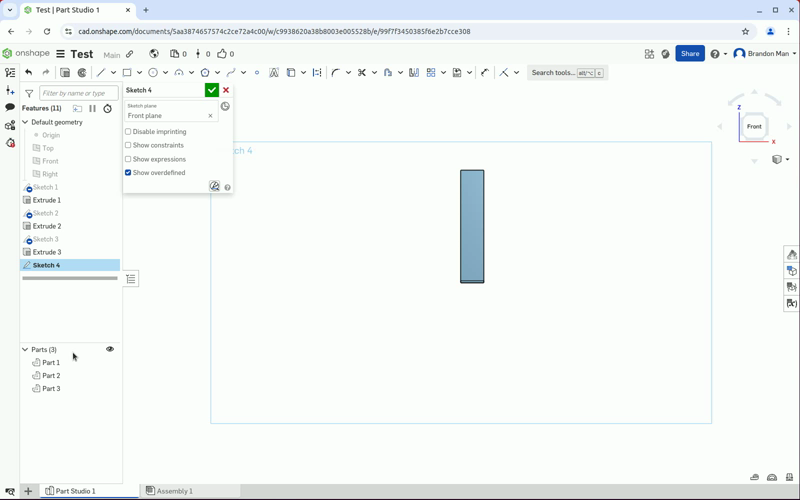
key(y)
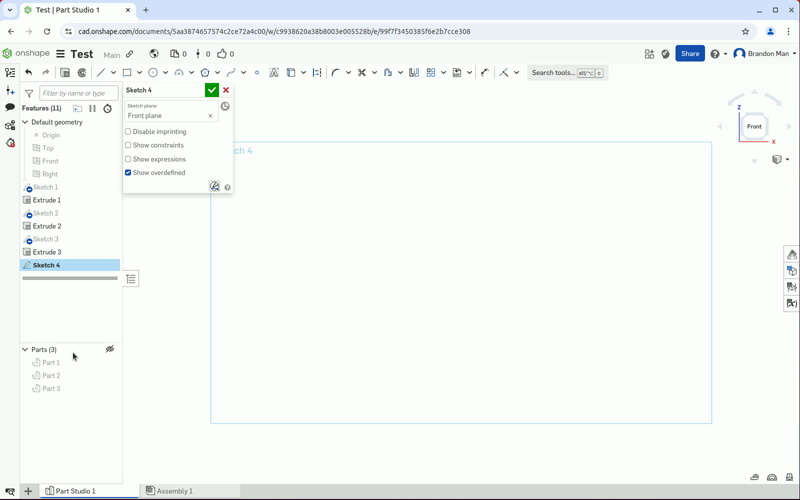
key(l)
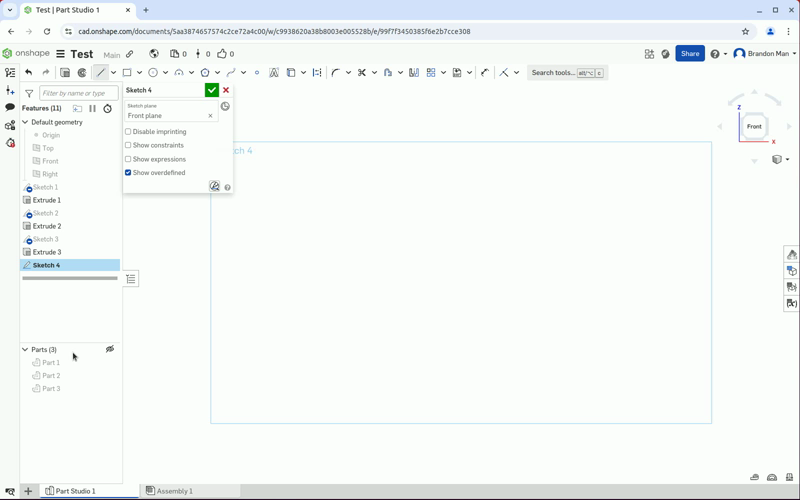
key_down(shift)
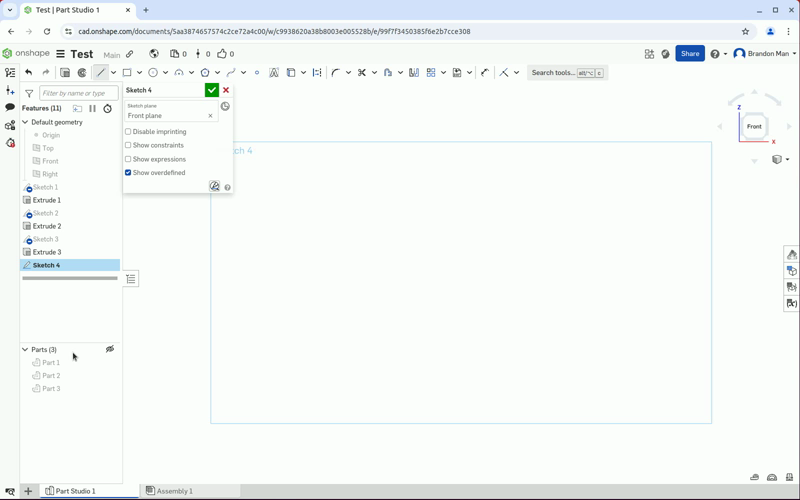
mouse_move(460, 282)
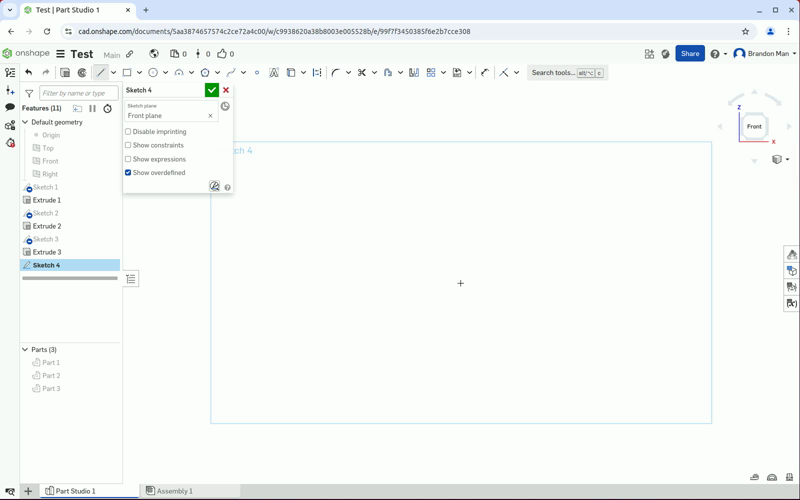
click(460, 282)
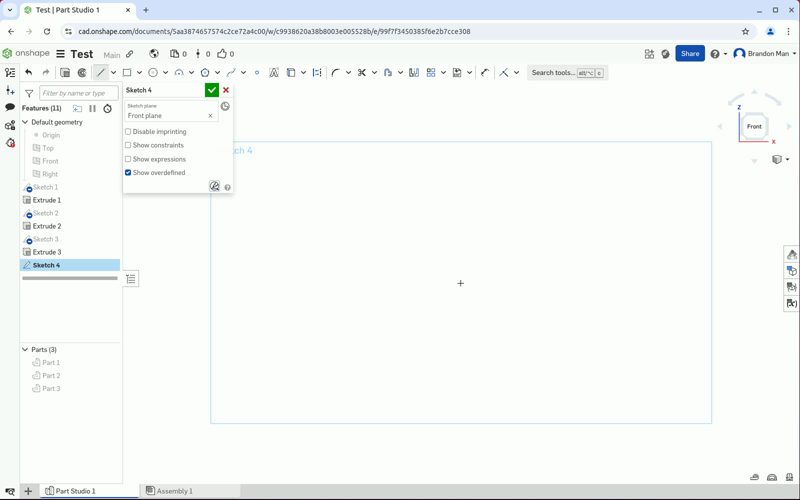
key_up(shift)
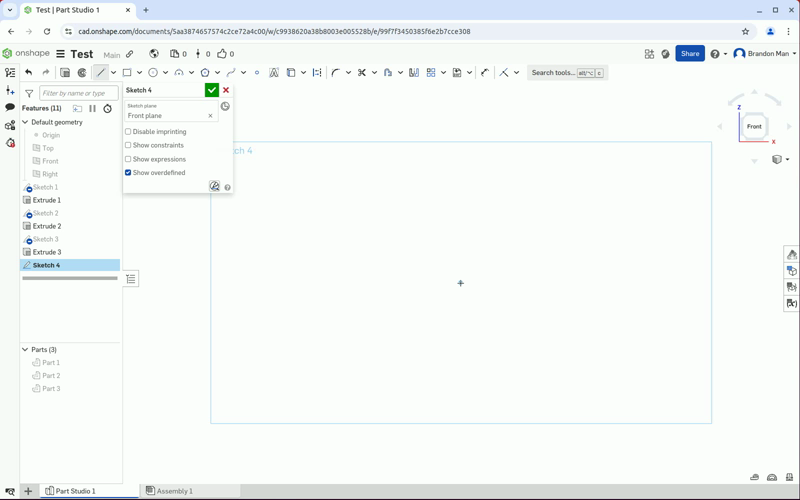
key_down(shift)
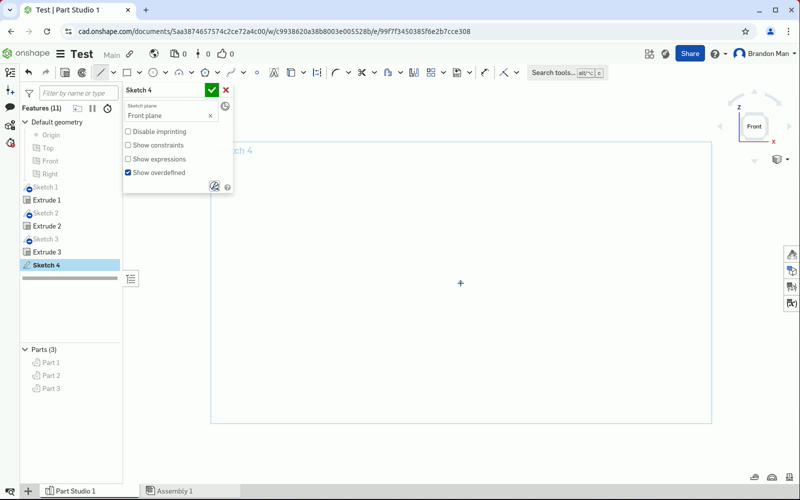
mouse_move(490, 282)
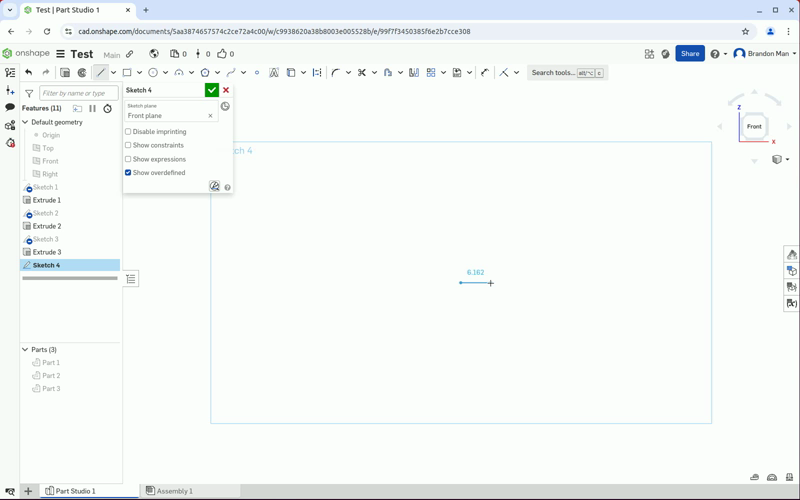
mouse_move(483, 282)
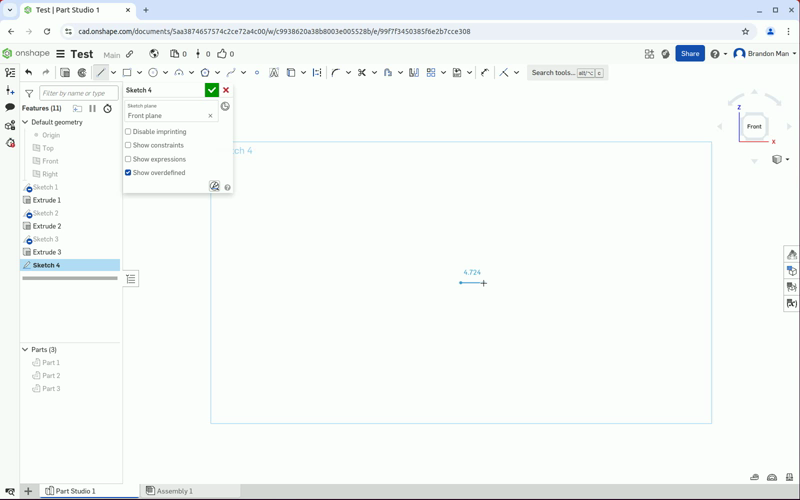
click(483, 282)
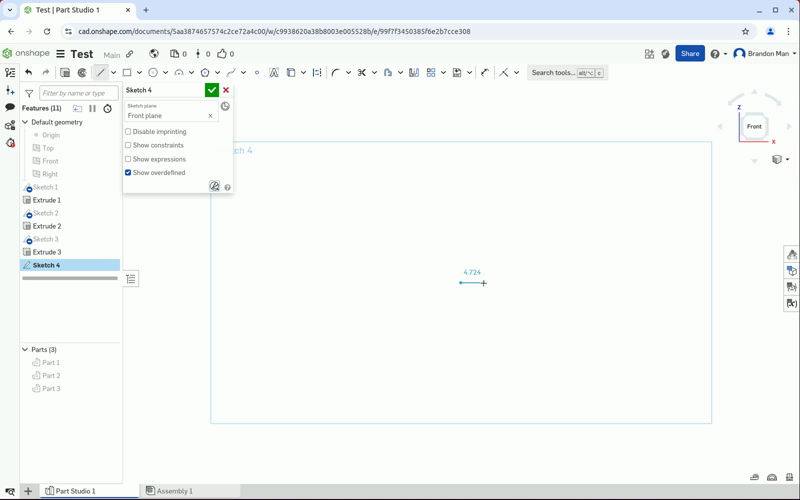
key_up(shift)
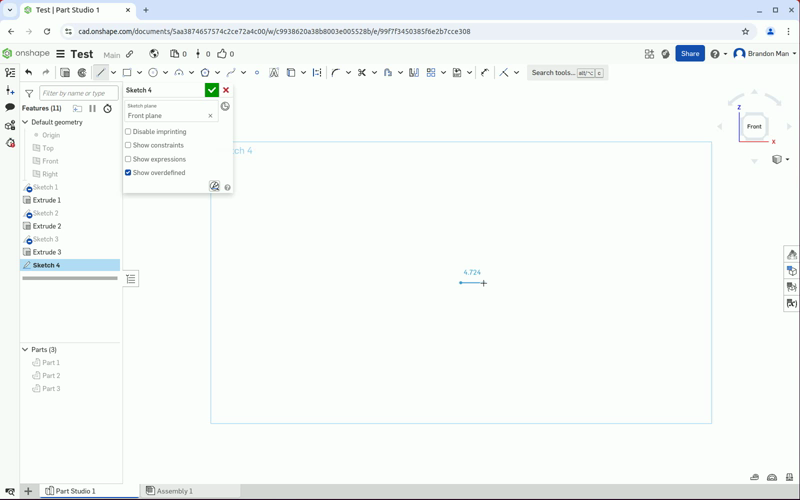
key_down(shift)
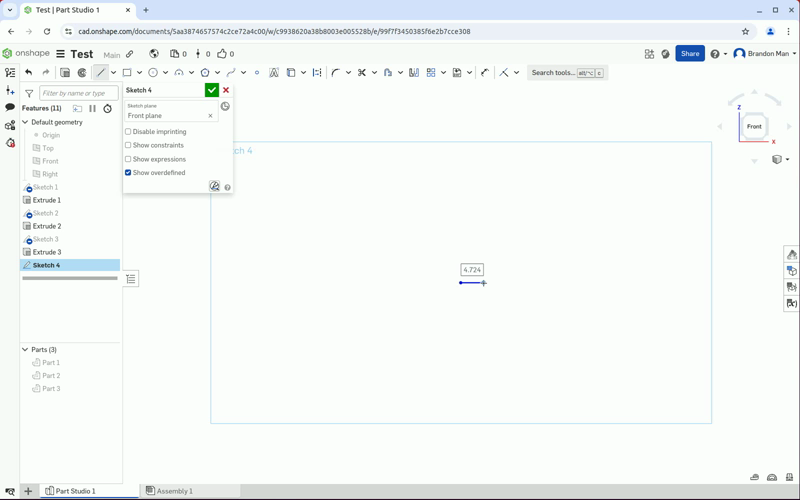
mouse_move(513, 282)
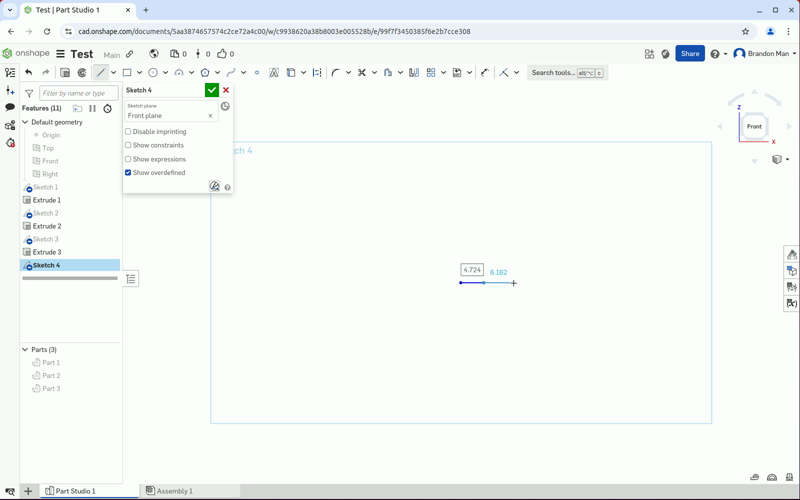
mouse_move(483, 280)
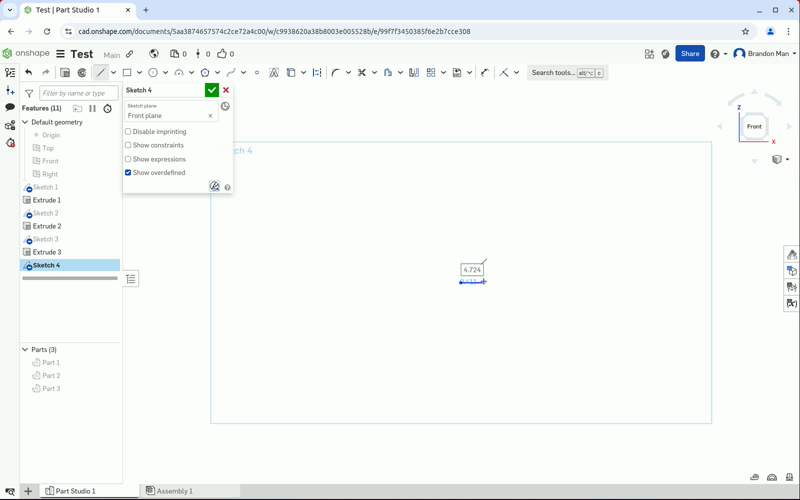
scroll(6)
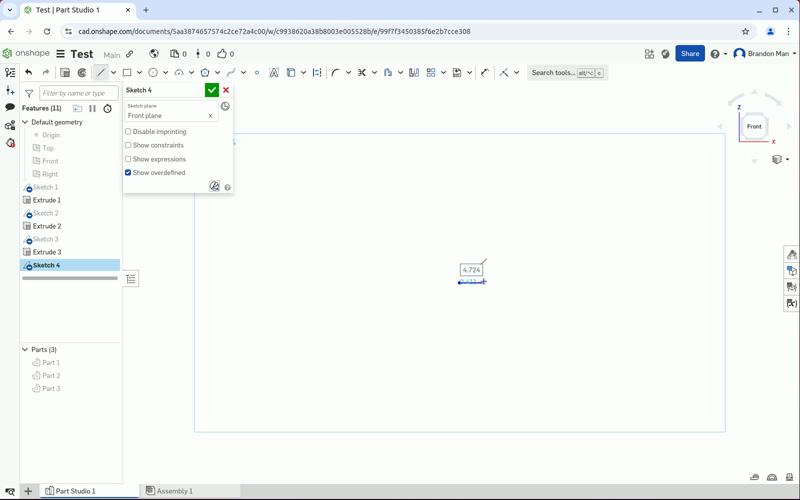
scroll(6)
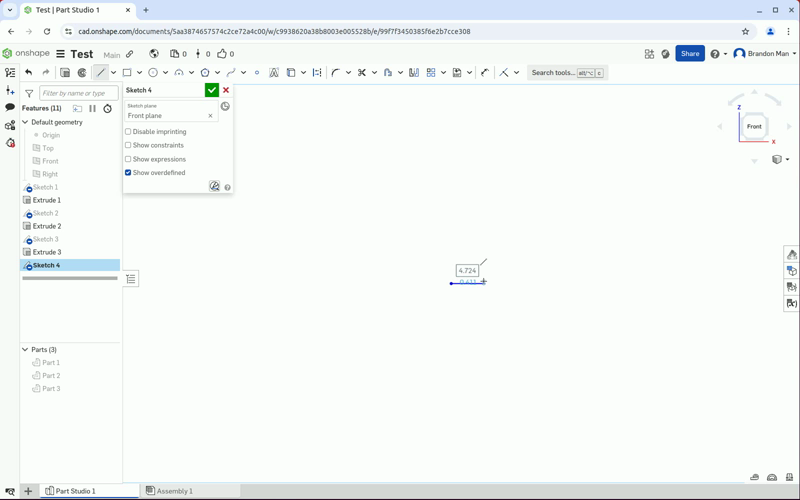
scroll(6)
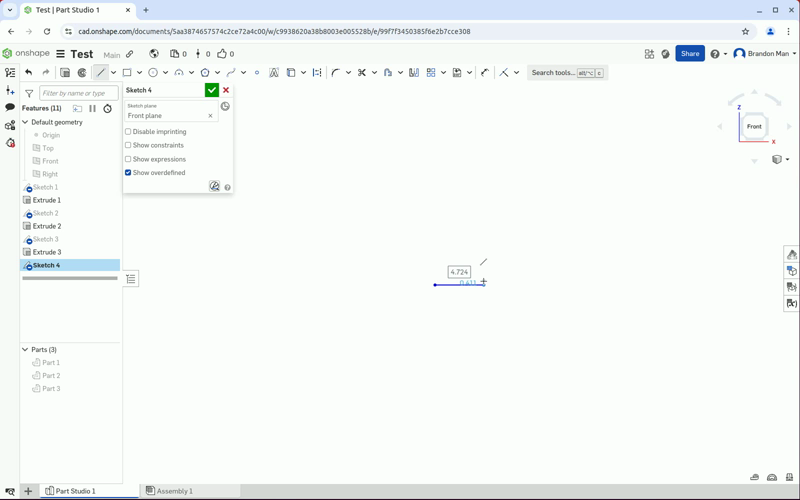
scroll(6)
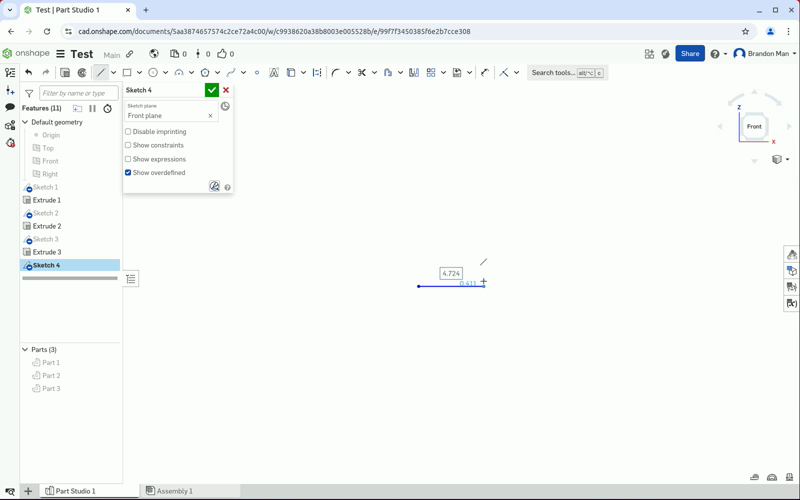
scroll(6)
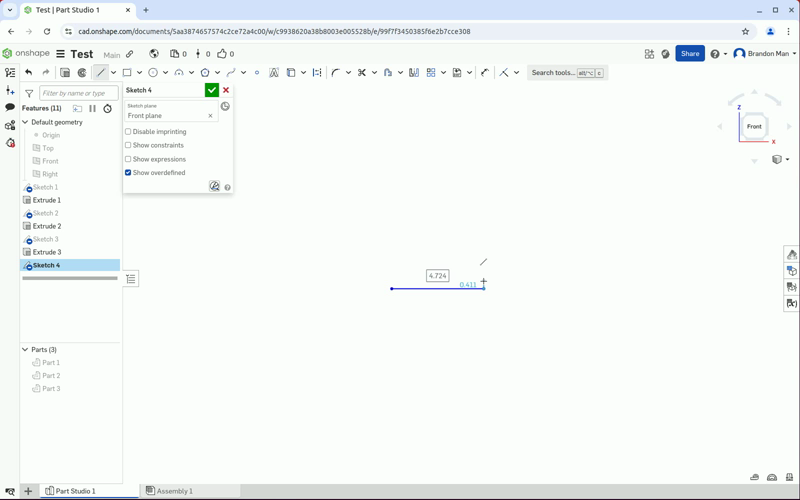
scroll(6)
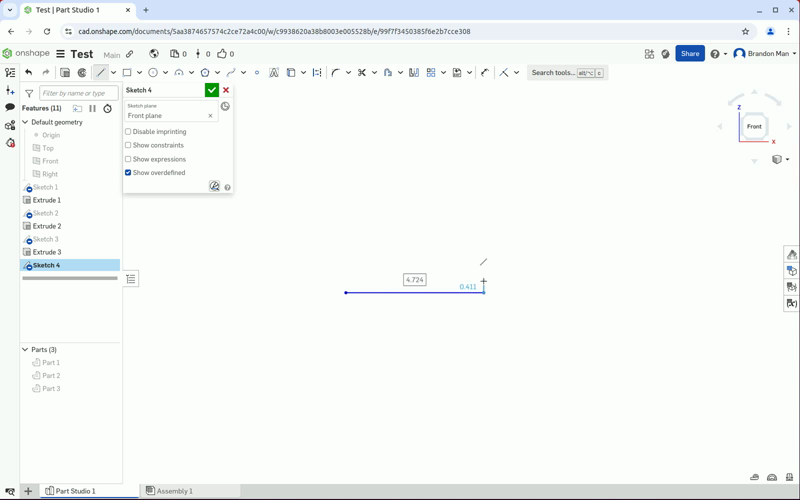
scroll(6)
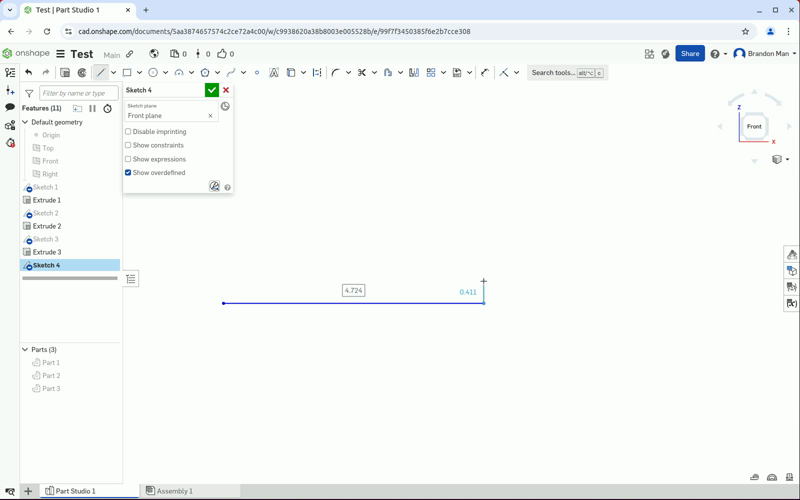
click(483, 280)
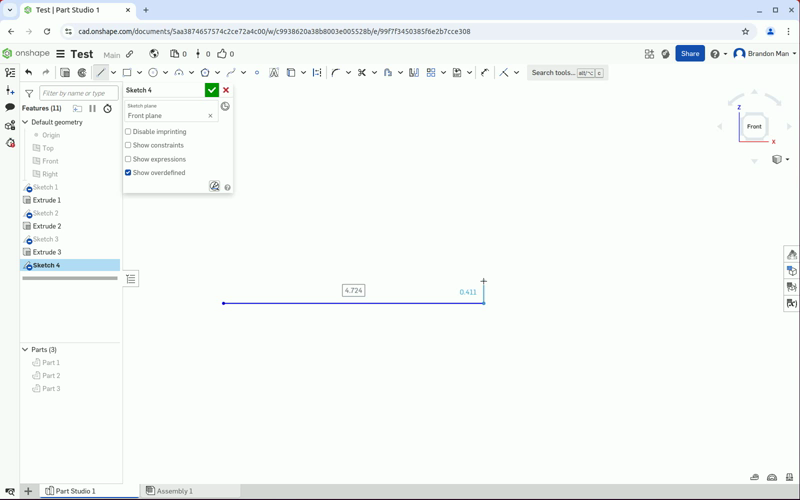
scroll(-6)
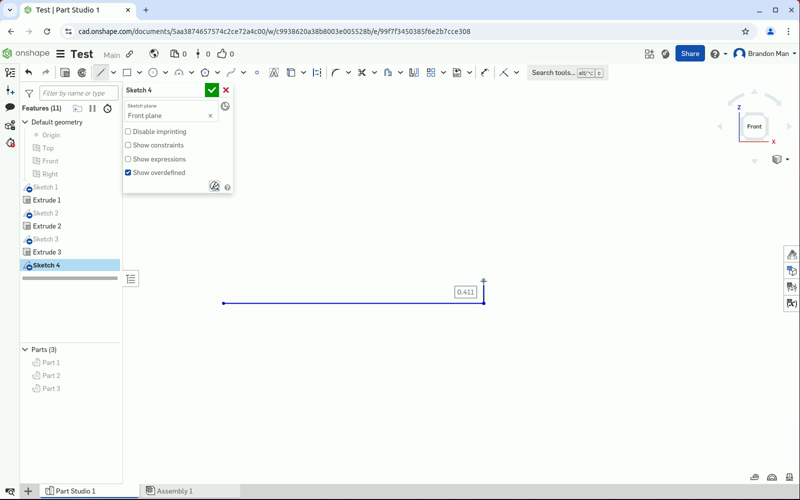
scroll(-6)
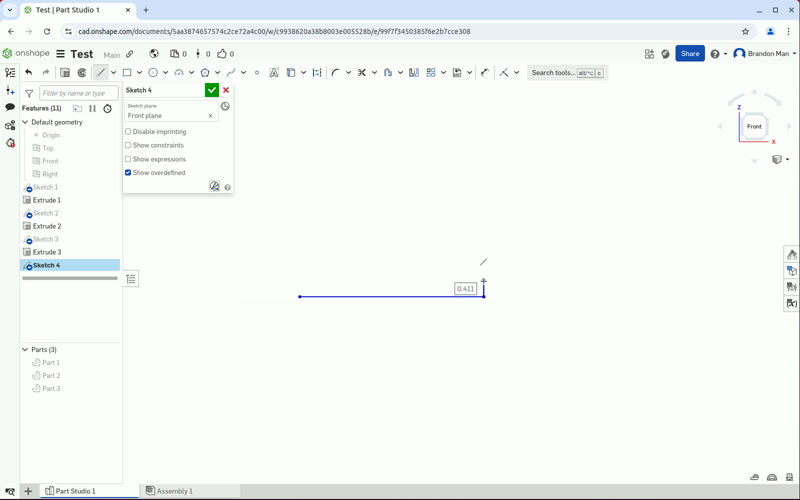
scroll(-6)
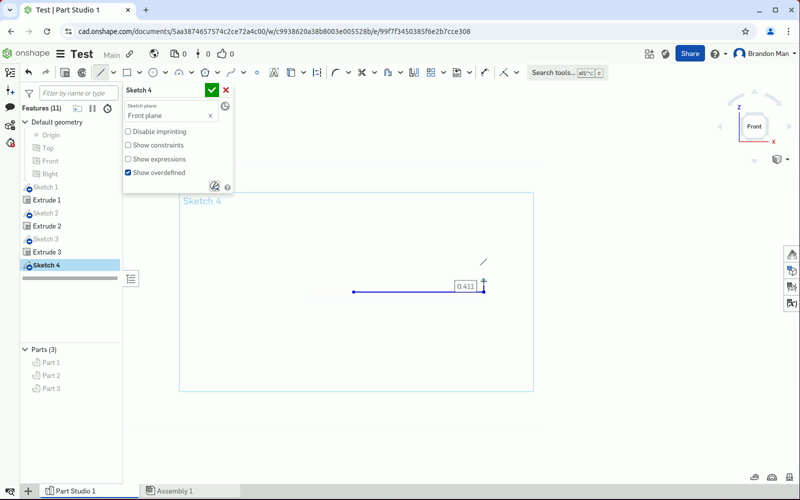
scroll(-6)
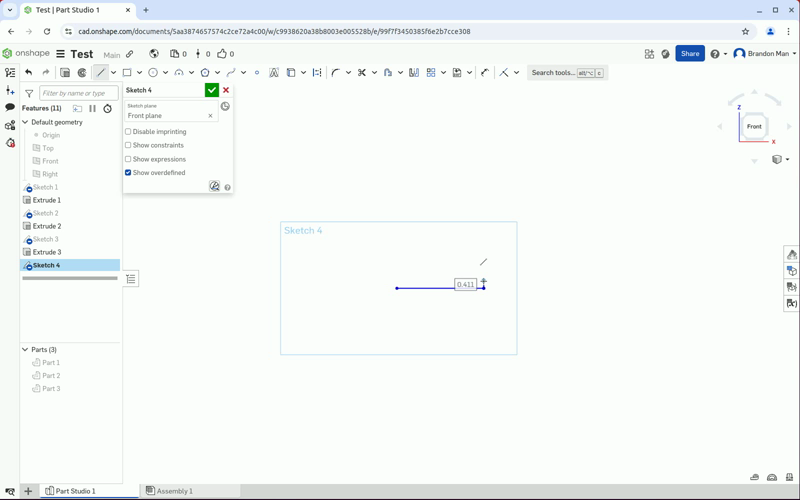
scroll(-6)
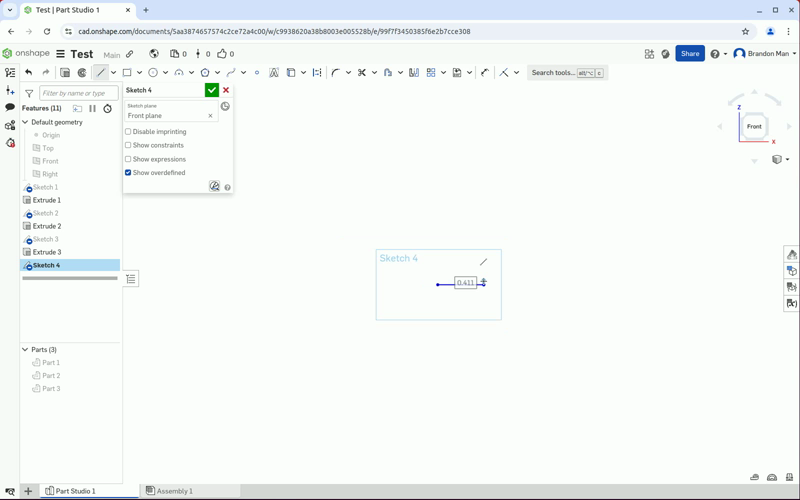
scroll(-6)
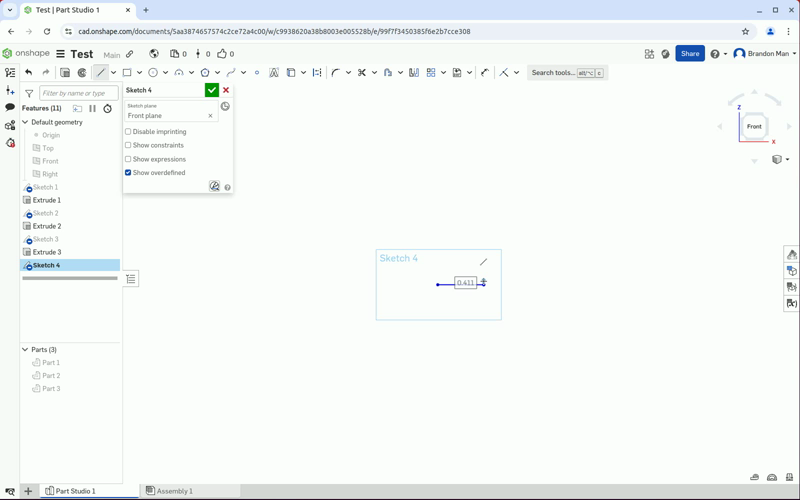
scroll(-6)
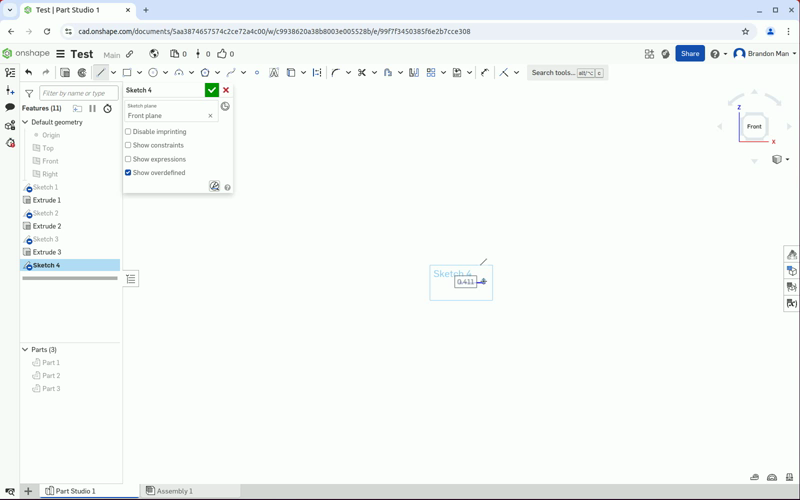
key_up(shift)
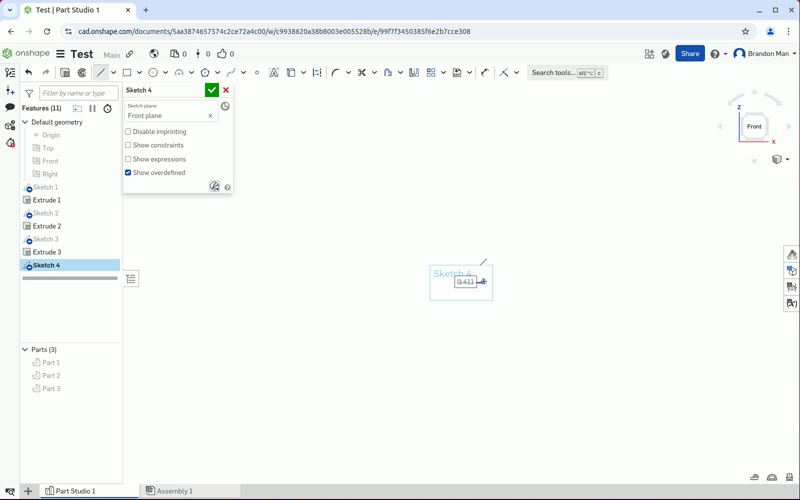
key_down(shift)
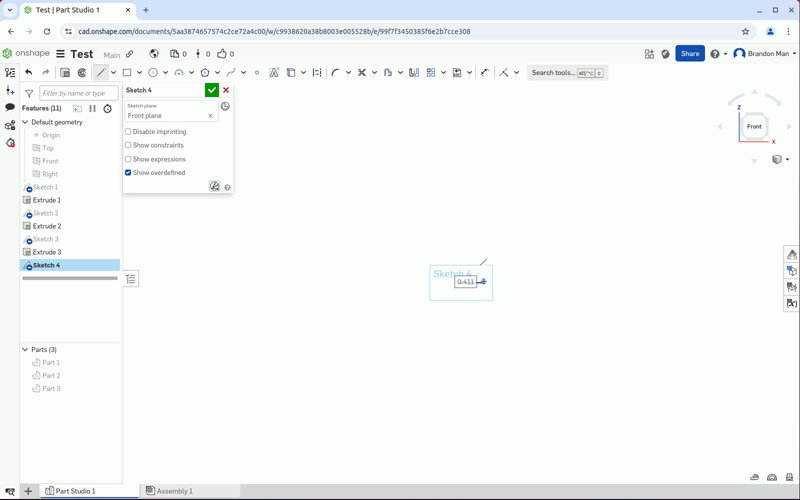
mouse_move(513, 280)
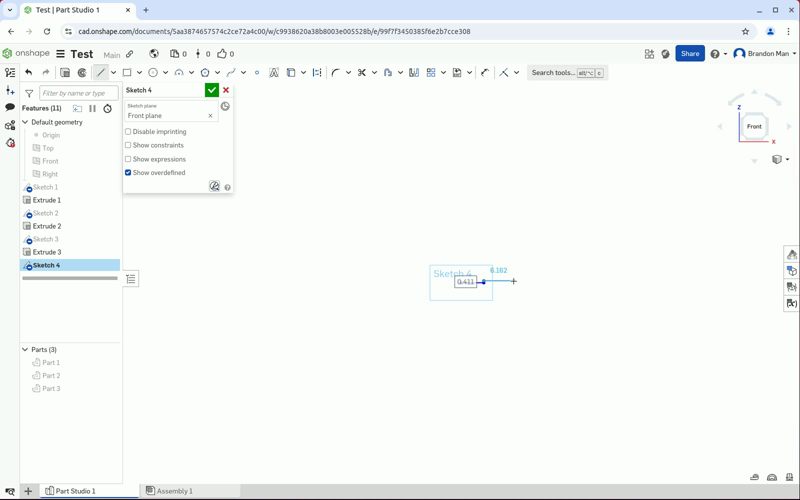
mouse_move(460, 280)
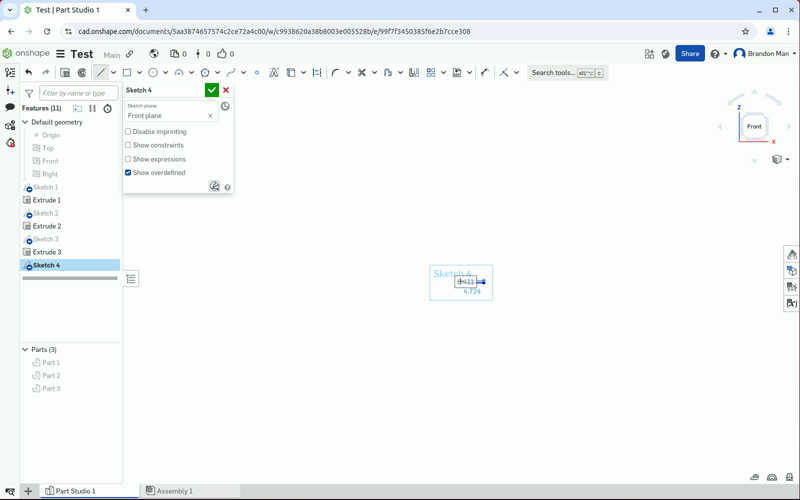
scroll(6)
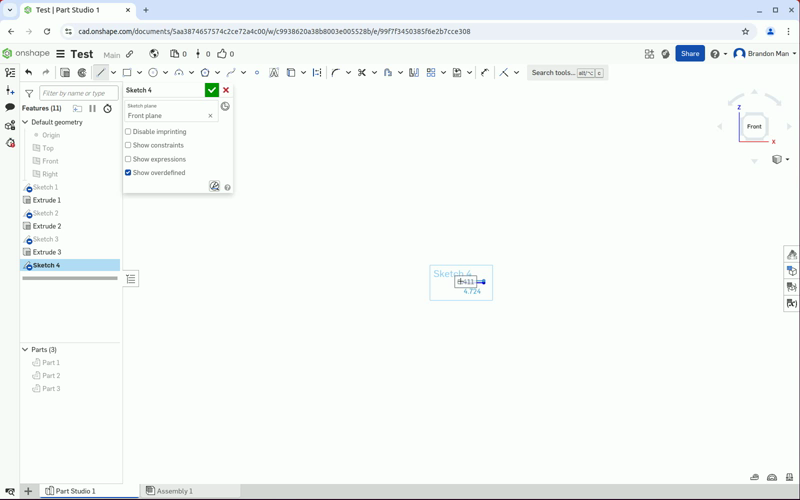
scroll(6)
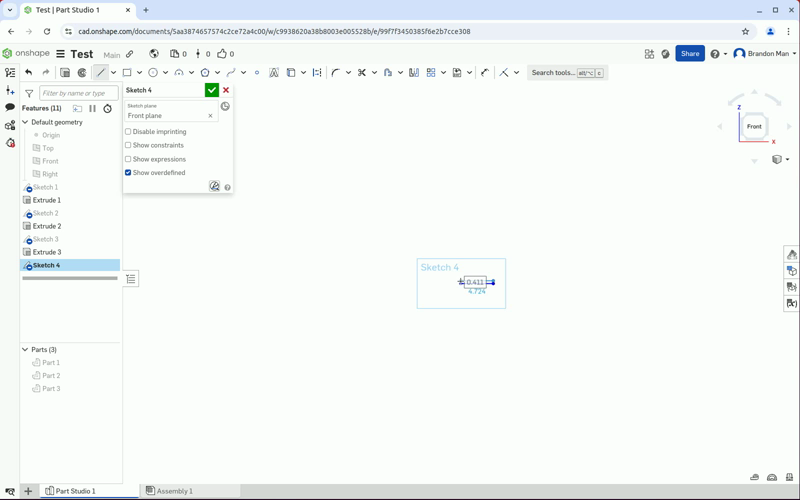
scroll(6)
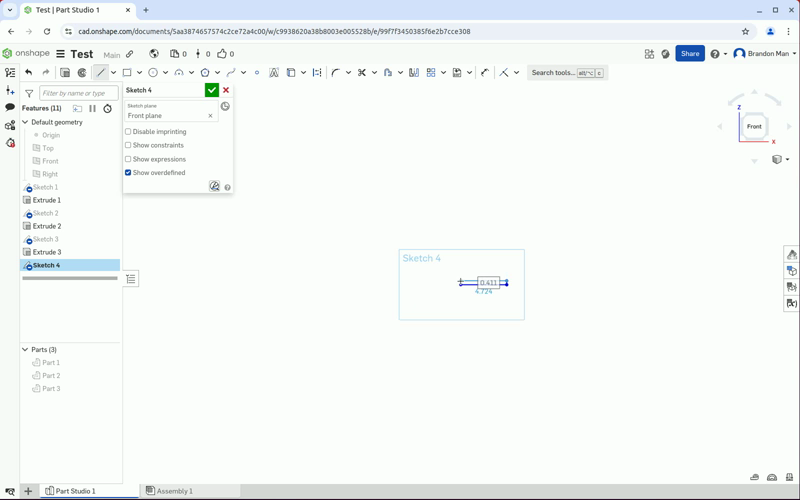
scroll(6)
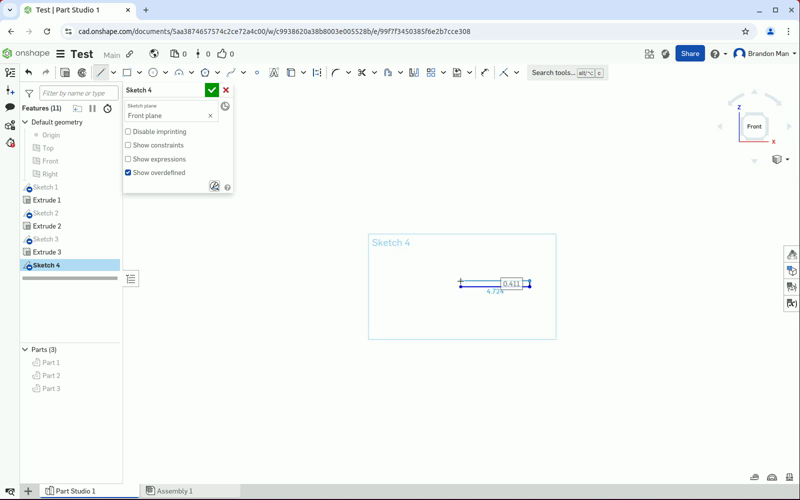
scroll(6)
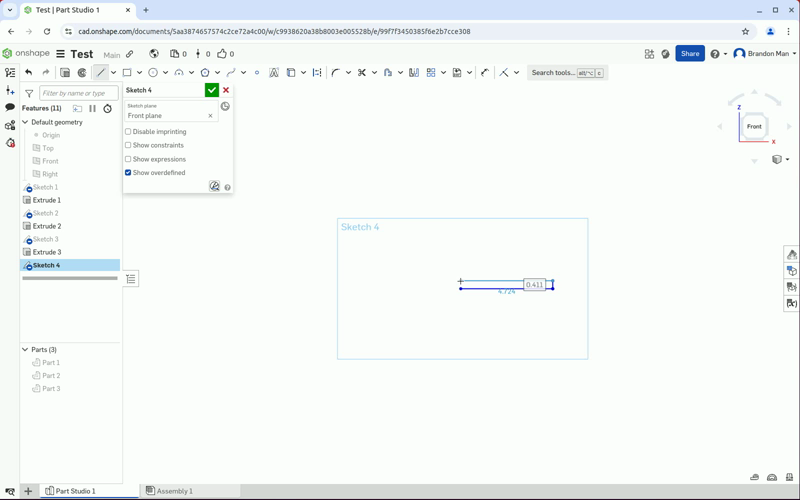
scroll(6)
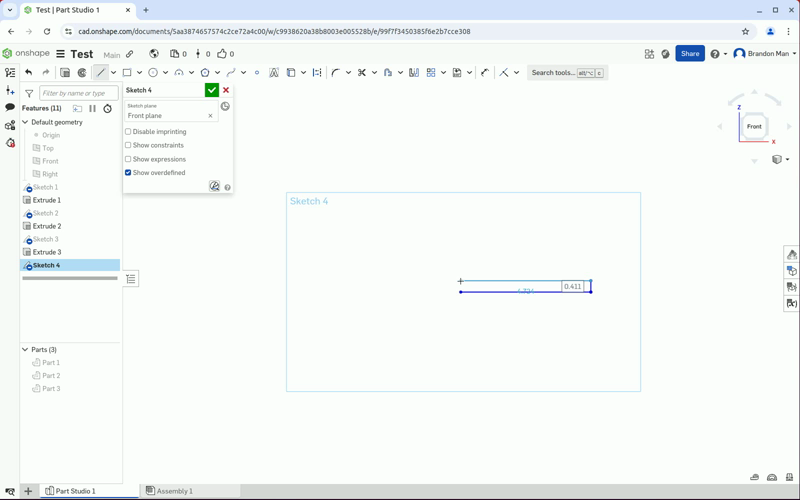
scroll(6)
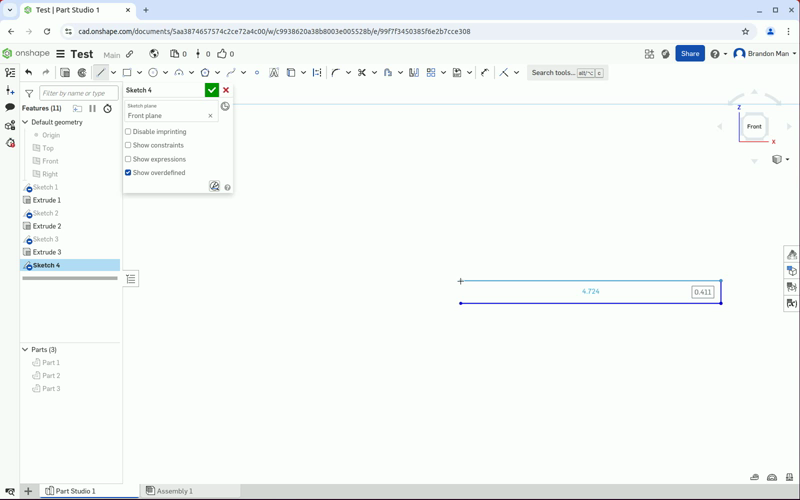
click(460, 280)
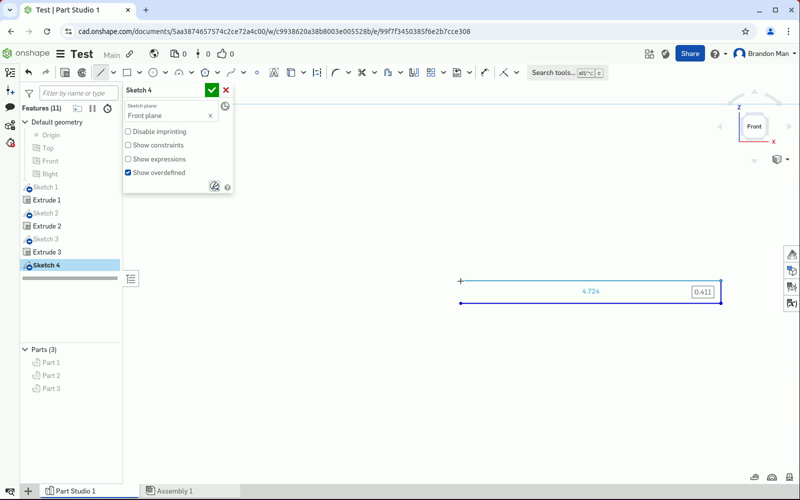
scroll(-6)
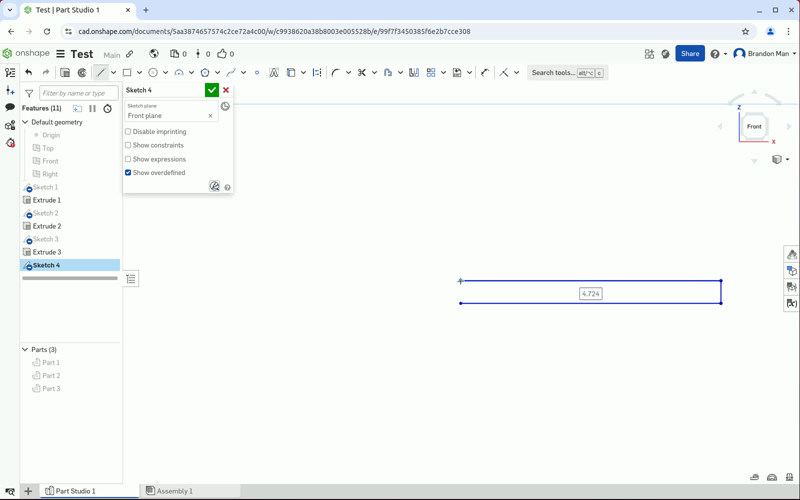
scroll(-6)
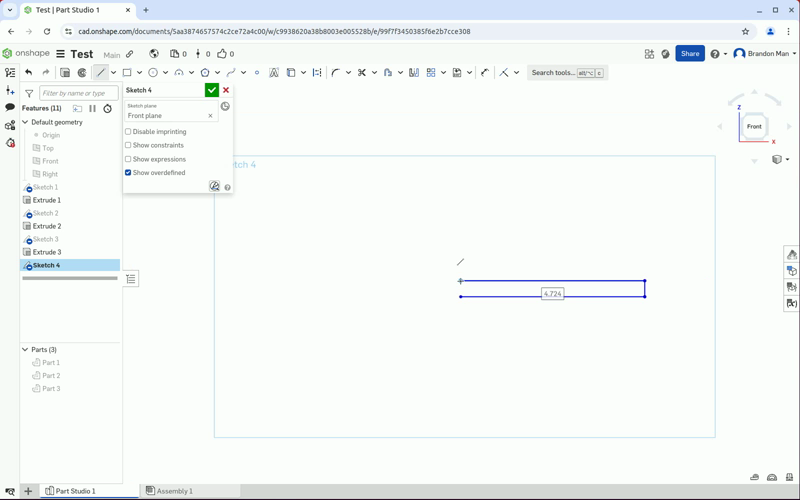
scroll(-6)
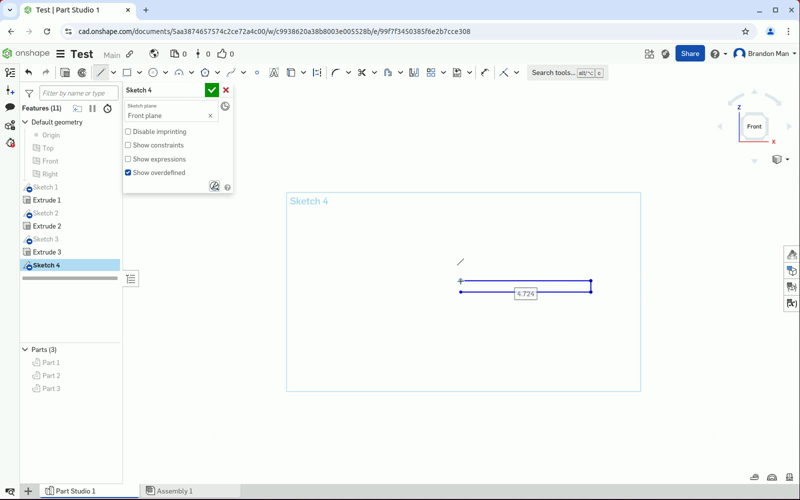
scroll(-6)
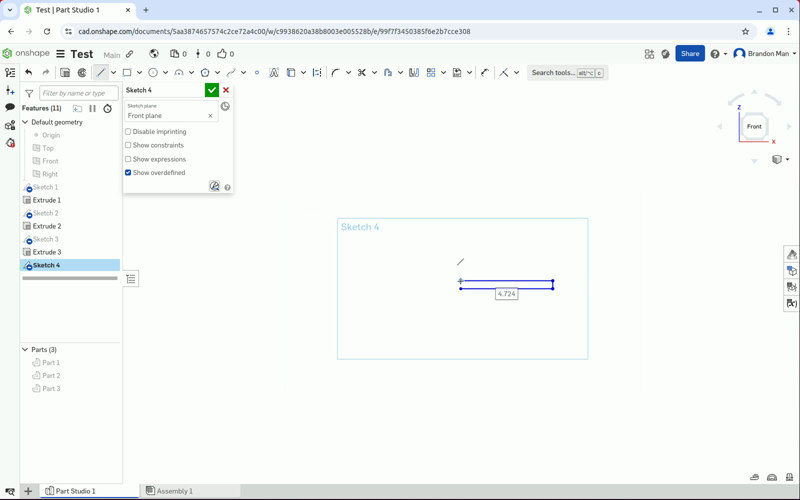
scroll(-6)
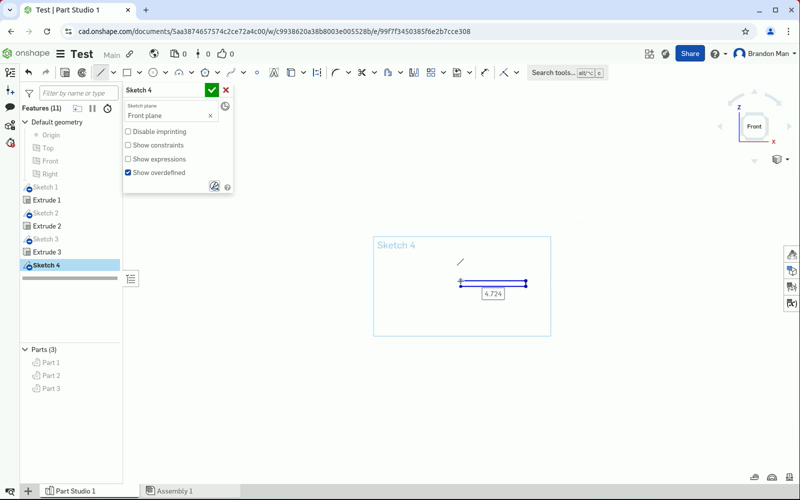
scroll(-6)
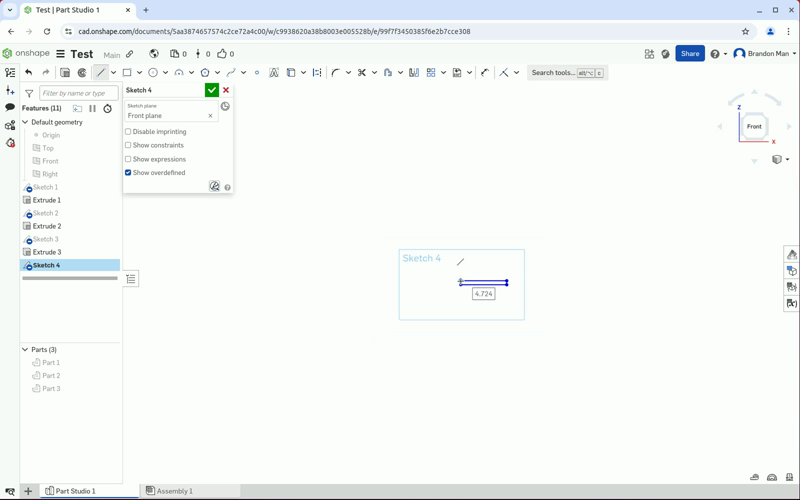
scroll(-6)
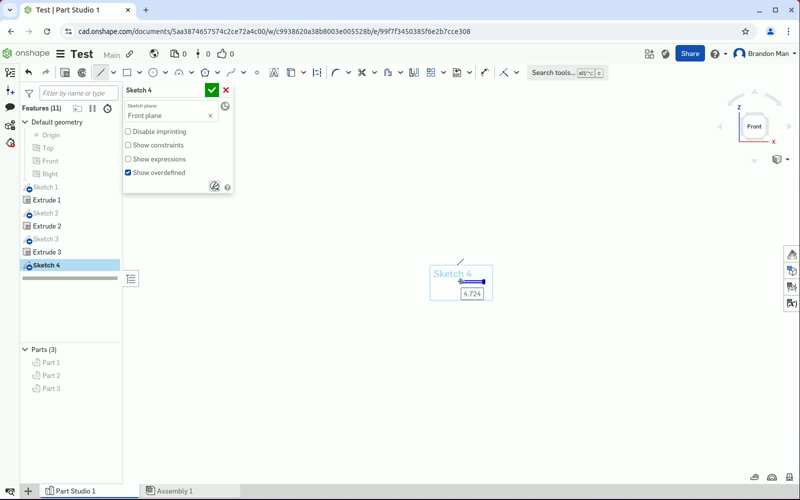
key_up(shift)
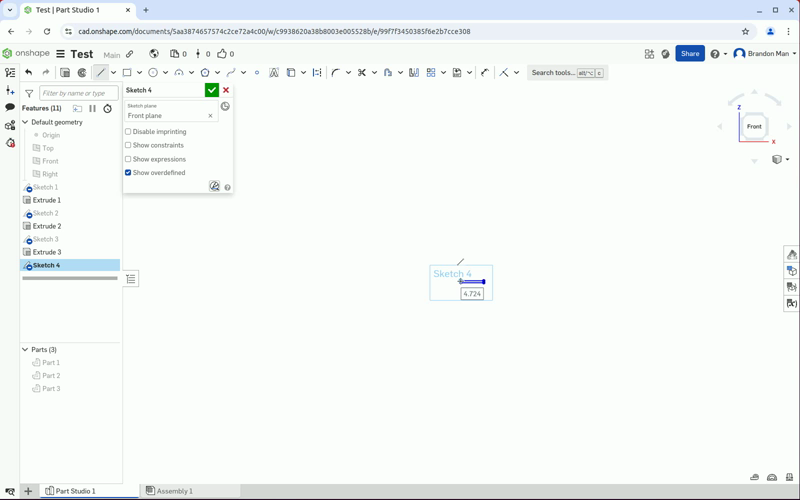
mouse_move(490, 280)
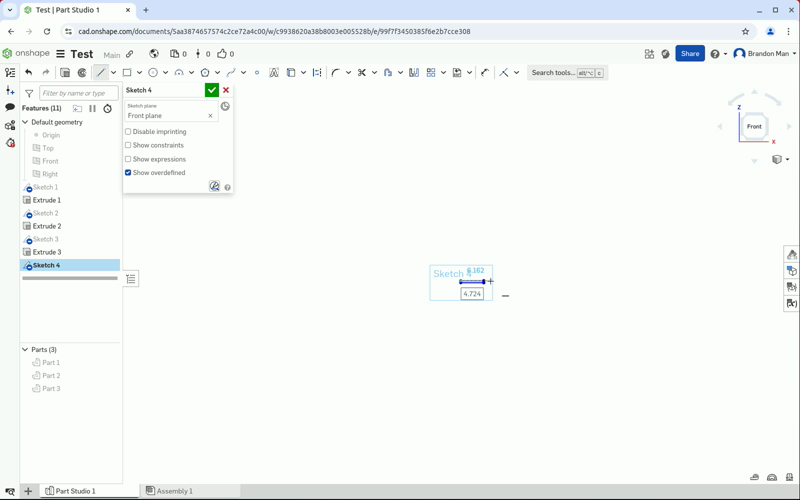
key_down(shift)
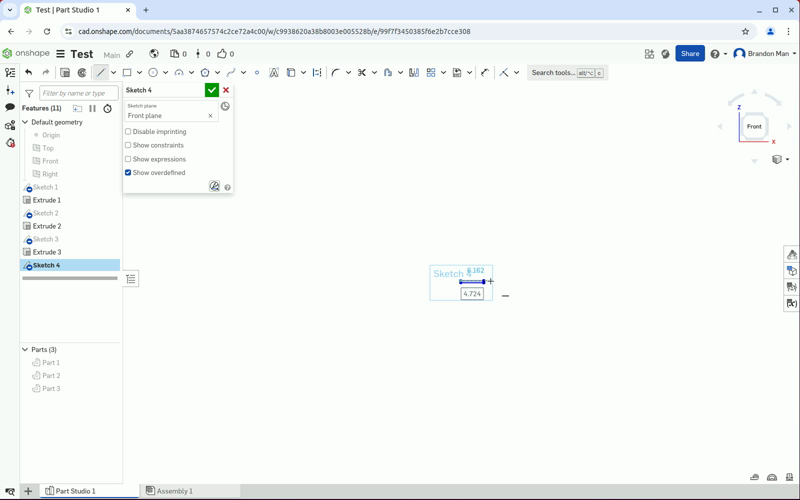
mouse_move(460, 282)
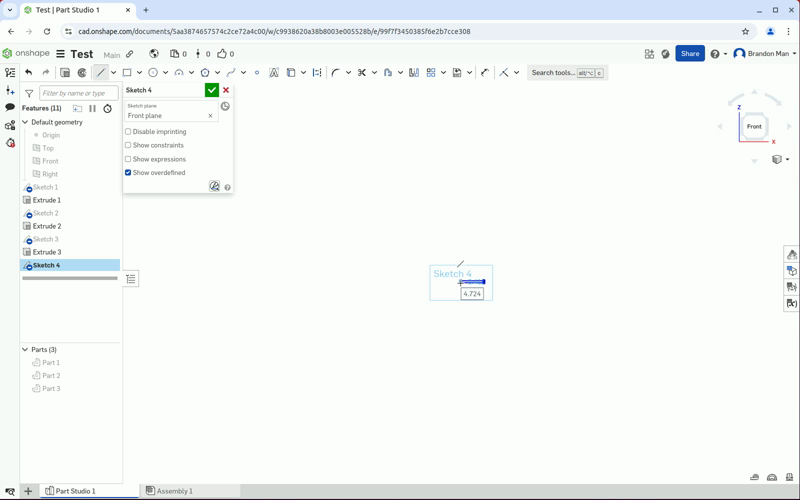
scroll(6)
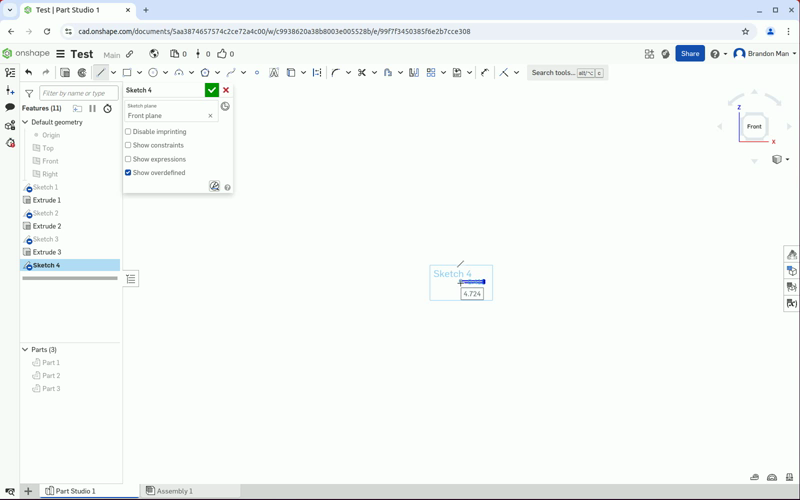
scroll(6)
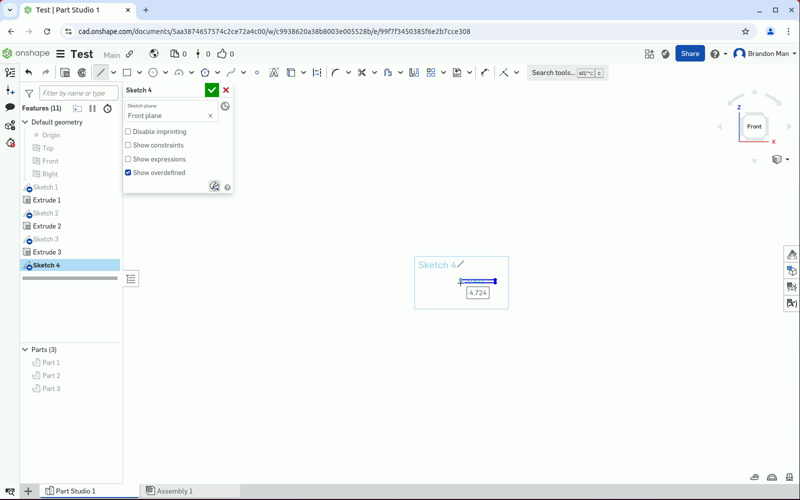
scroll(6)
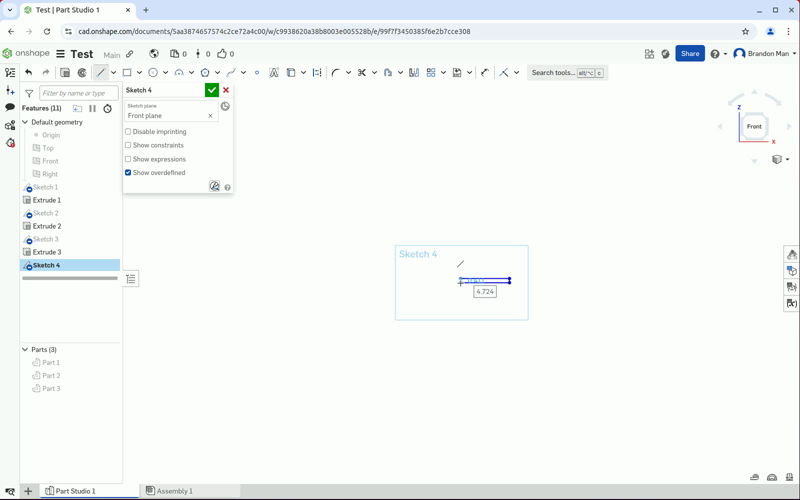
scroll(6)
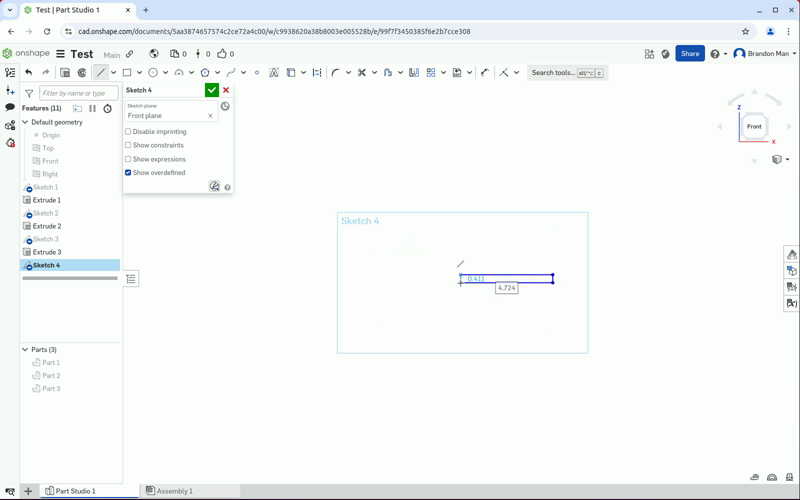
scroll(6)
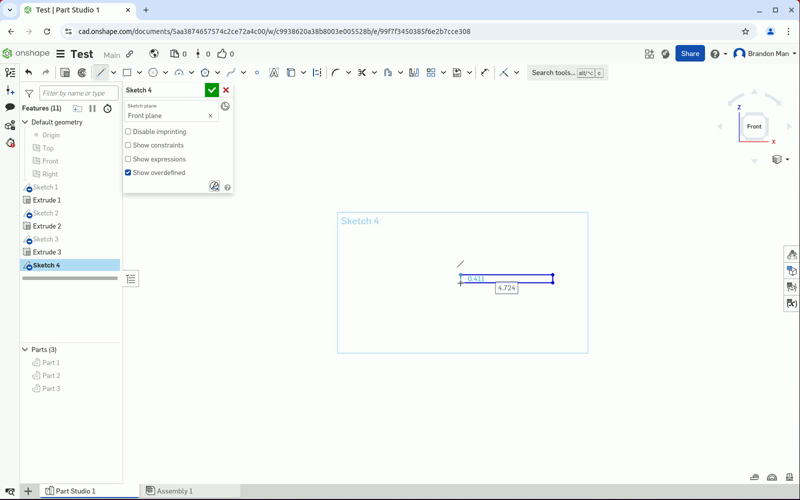
scroll(6)
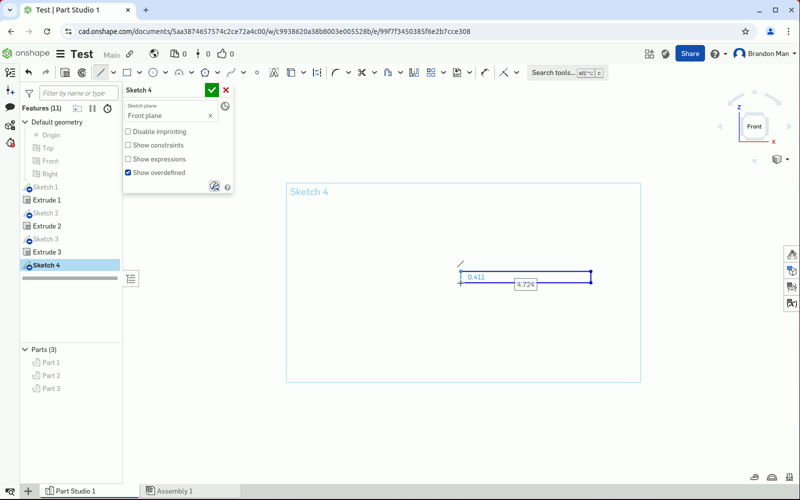
scroll(6)
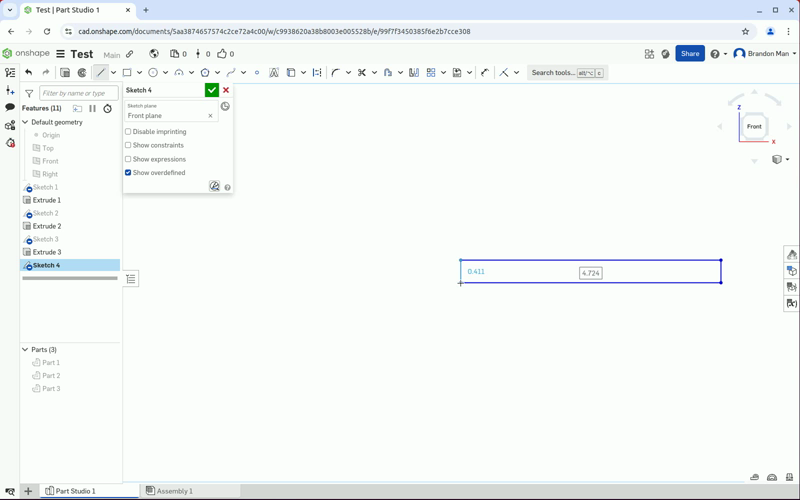
key_up(shift)
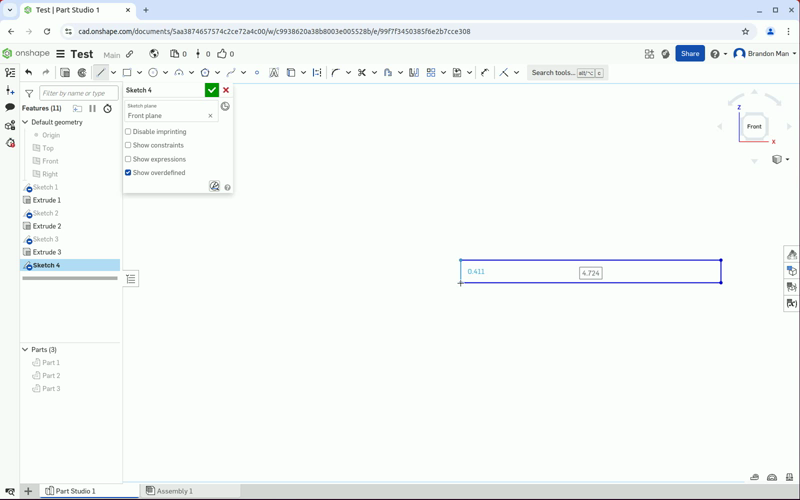
click(460, 282)
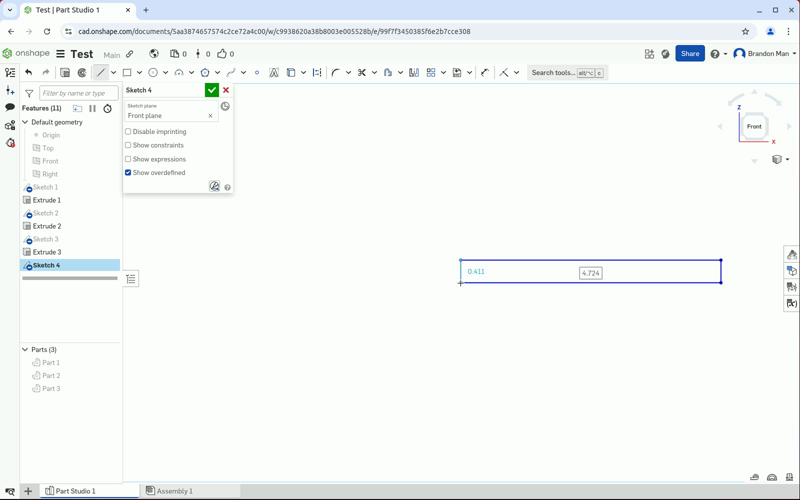
scroll(-6)
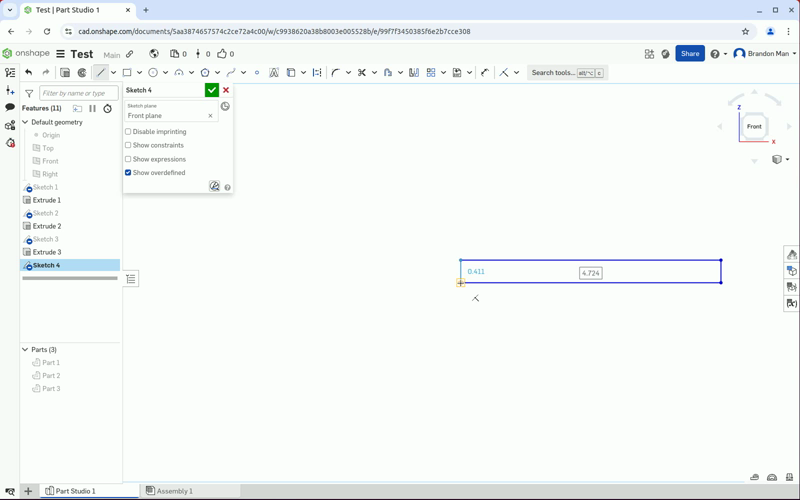
scroll(-6)
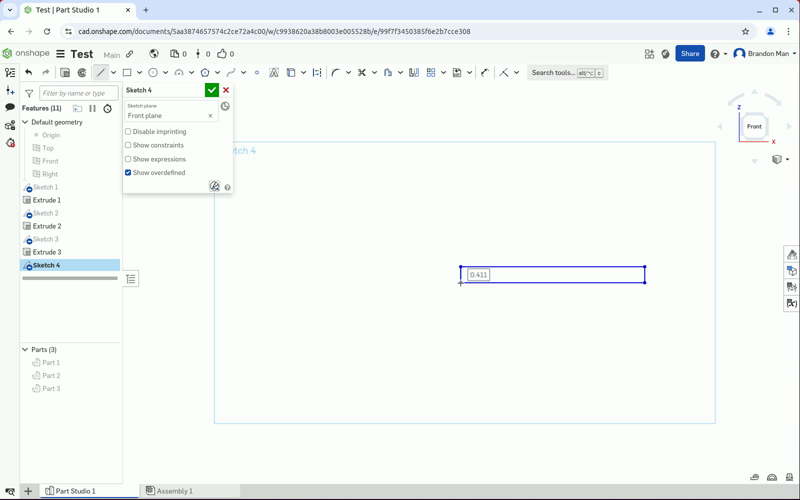
scroll(-6)
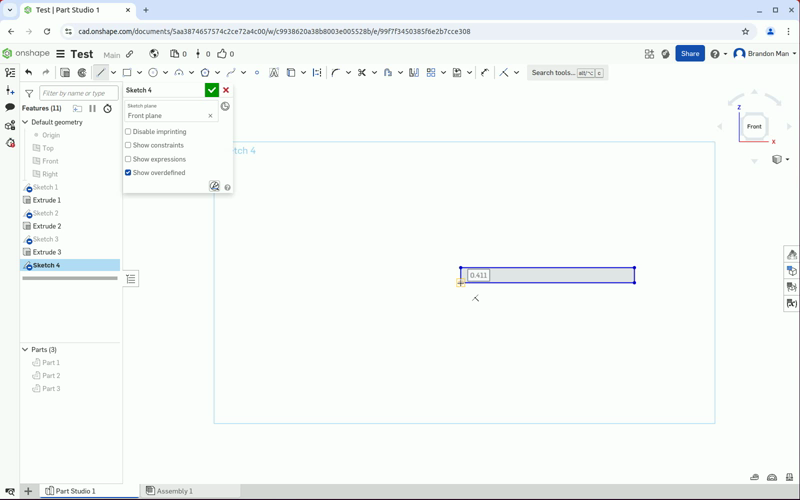
scroll(-6)
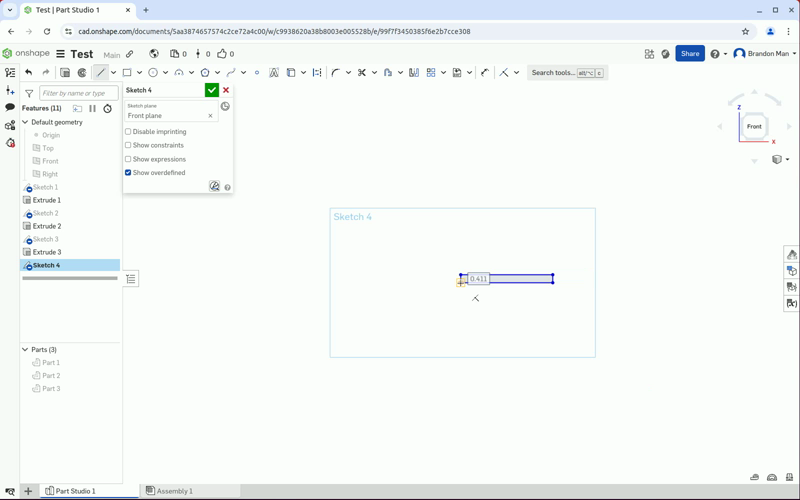
scroll(-6)
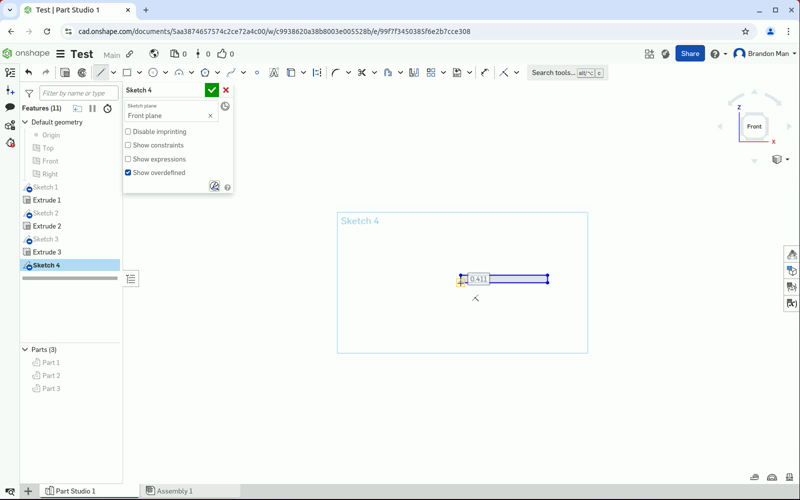
scroll(-6)
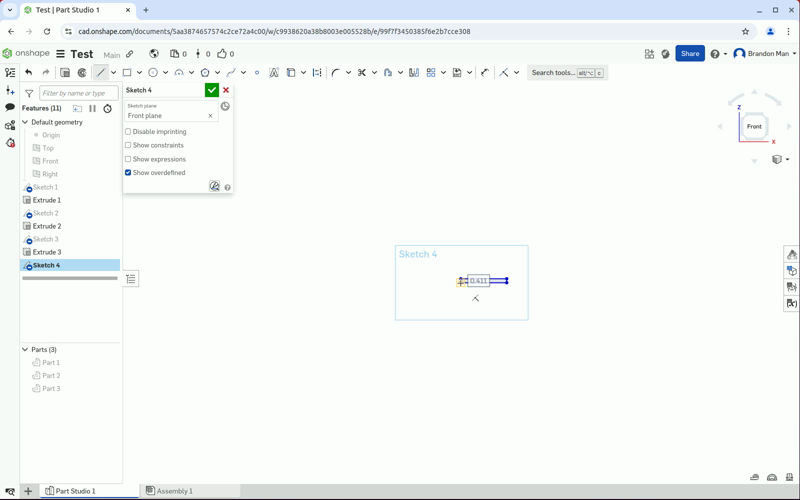
scroll(-6)
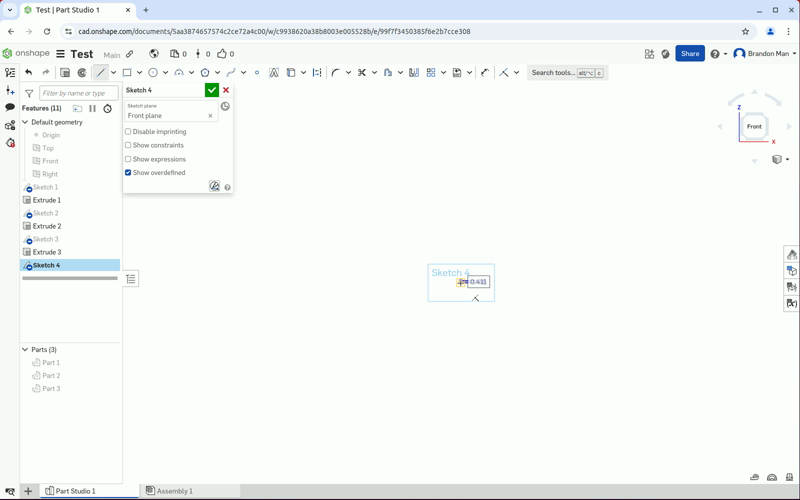
key(esc)
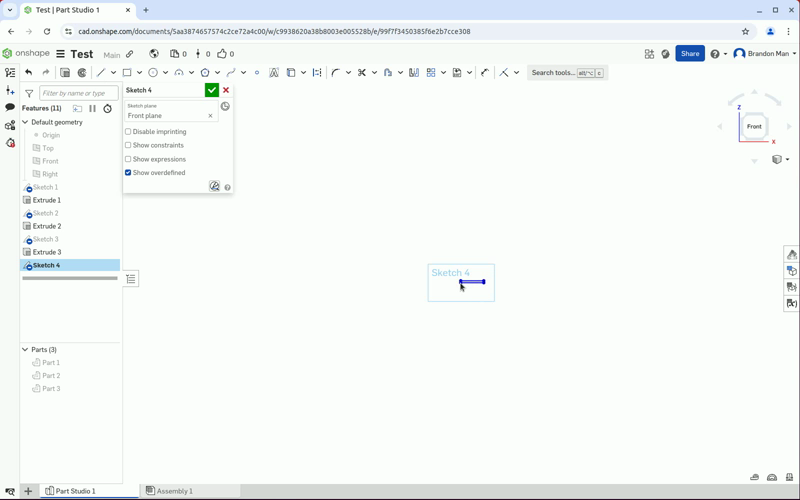
mouse_move(470, 281)
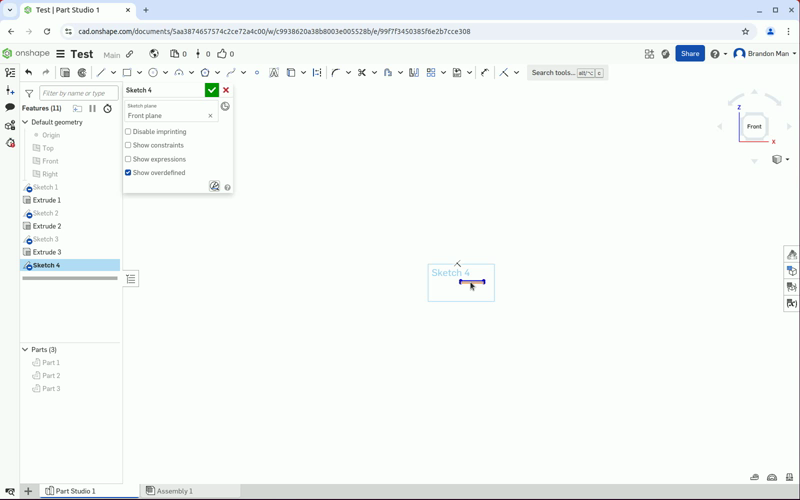
scroll(6)
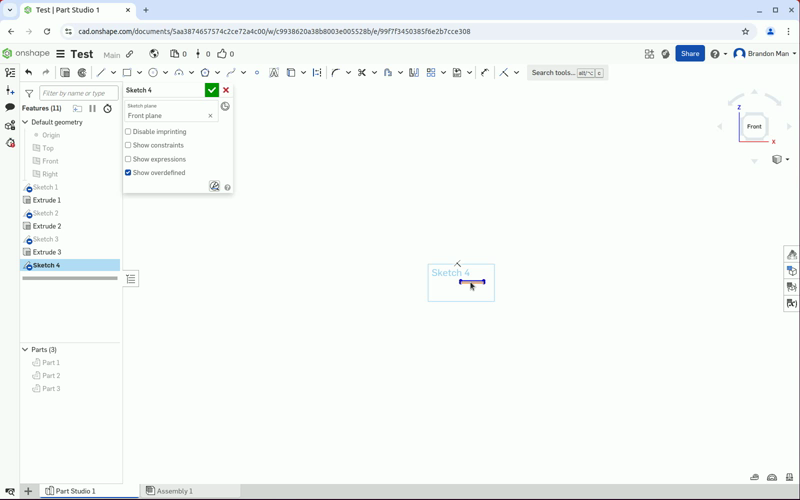
scroll(6)
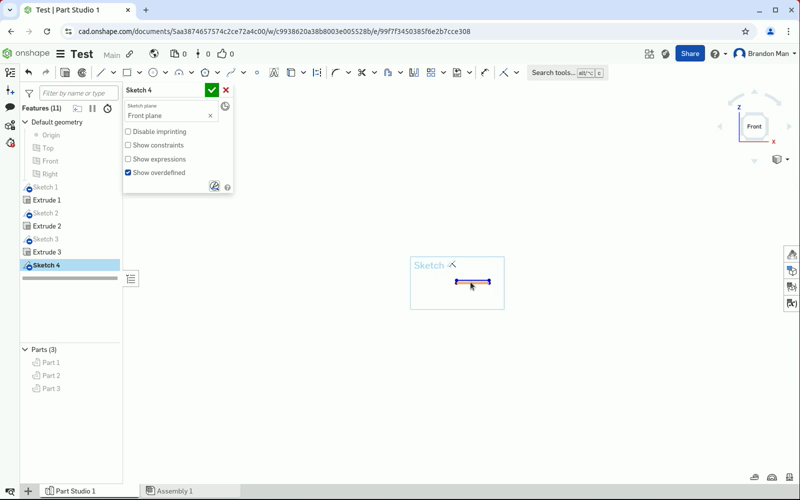
scroll(6)
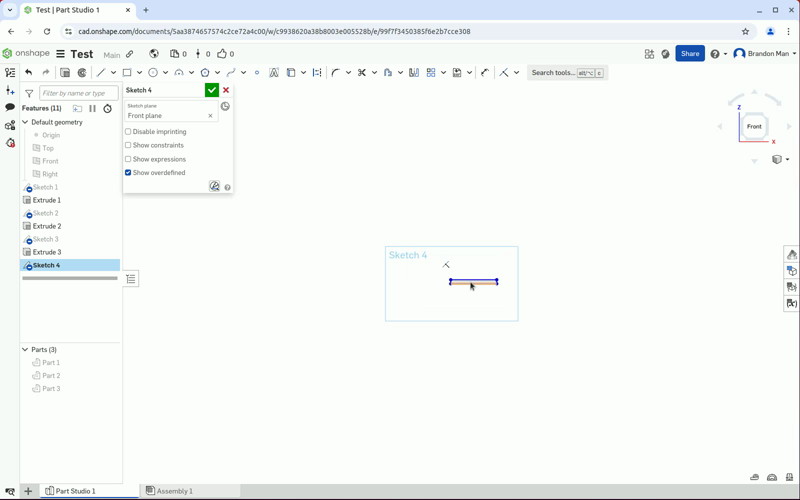
scroll(6)
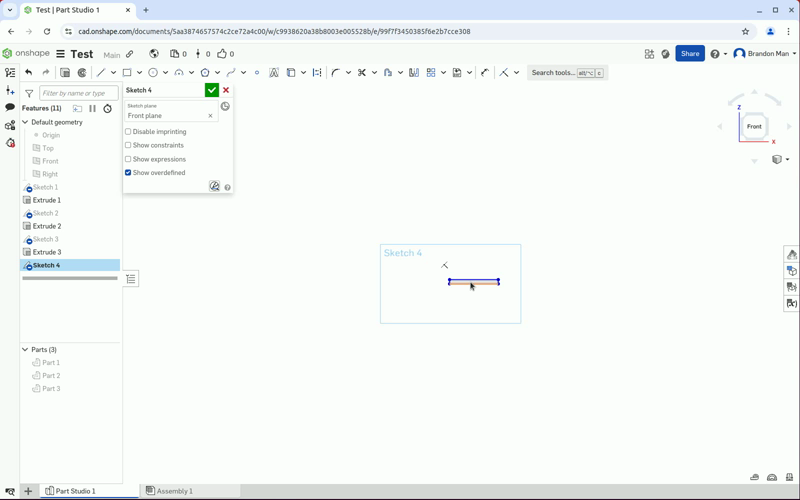
scroll(6)
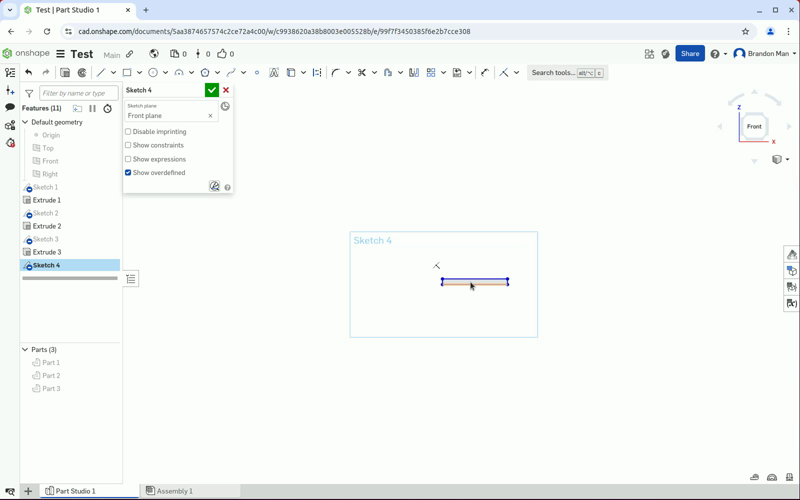
scroll(6)
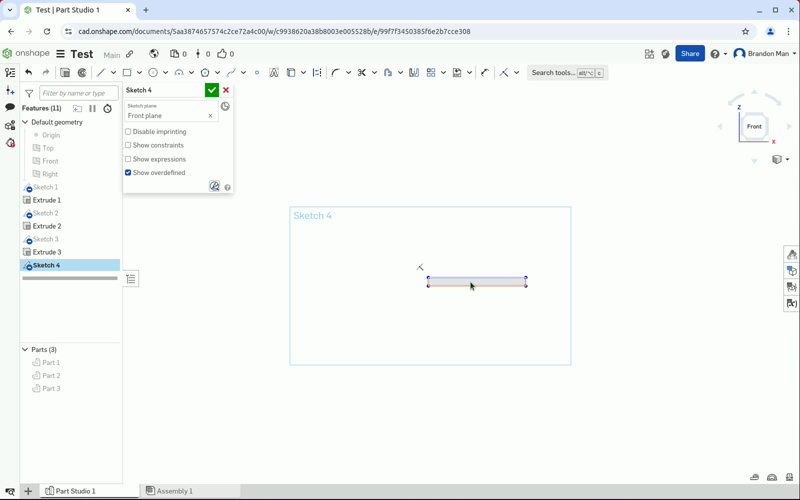
scroll(6)
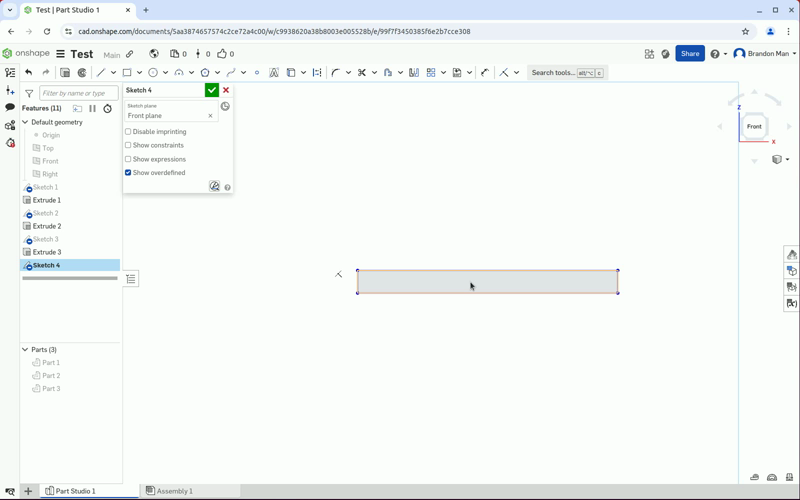
click(470, 281)
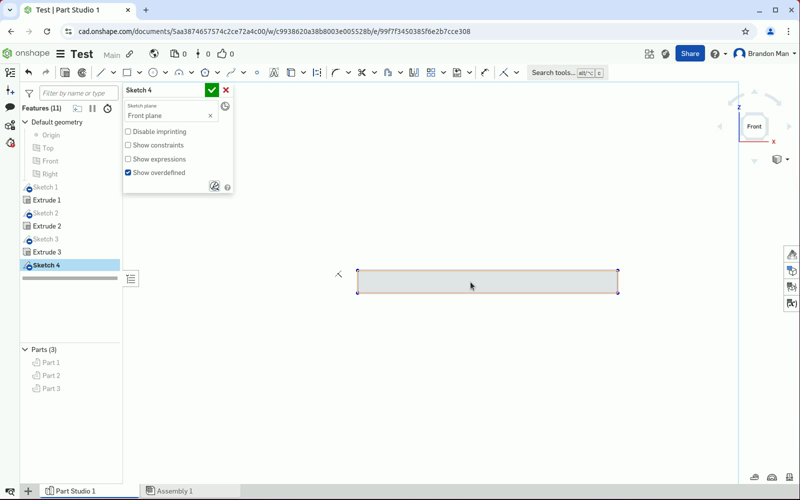
scroll(-6)
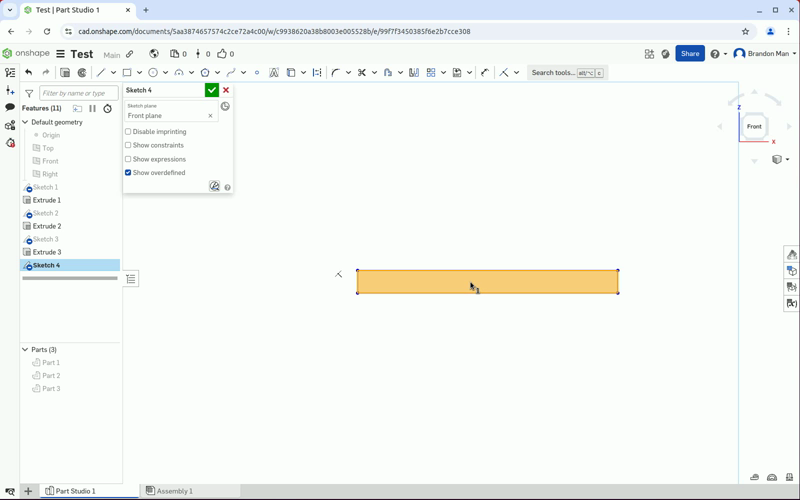
scroll(-6)
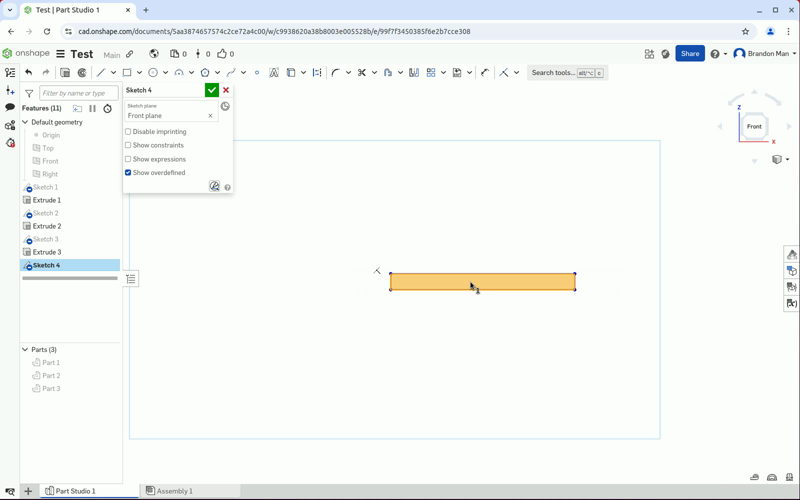
scroll(-6)
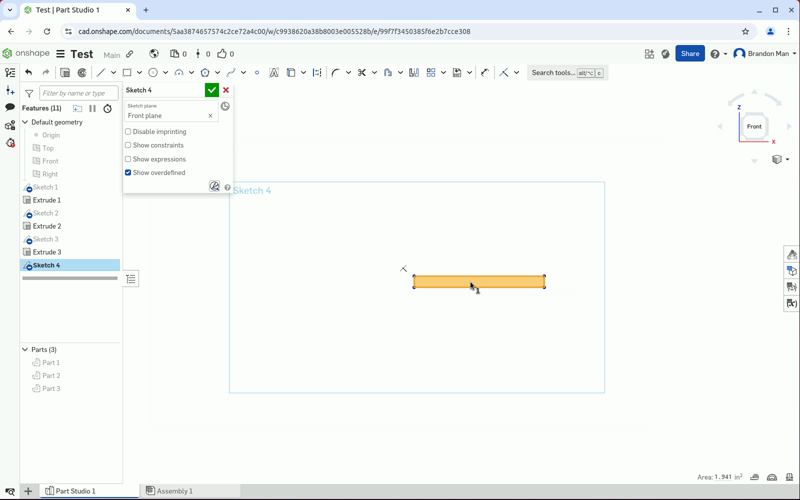
scroll(-6)
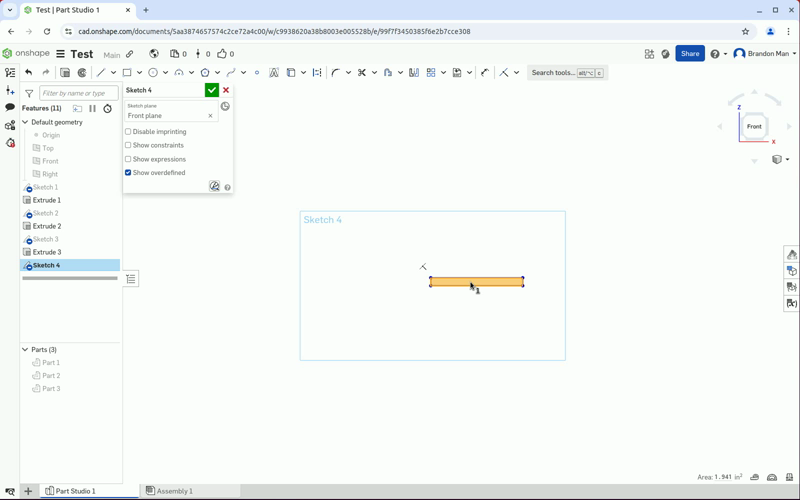
scroll(-6)
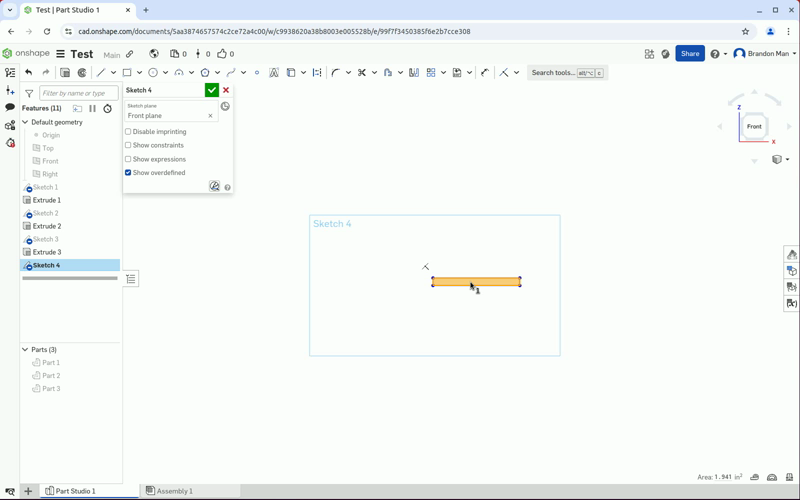
scroll(-6)
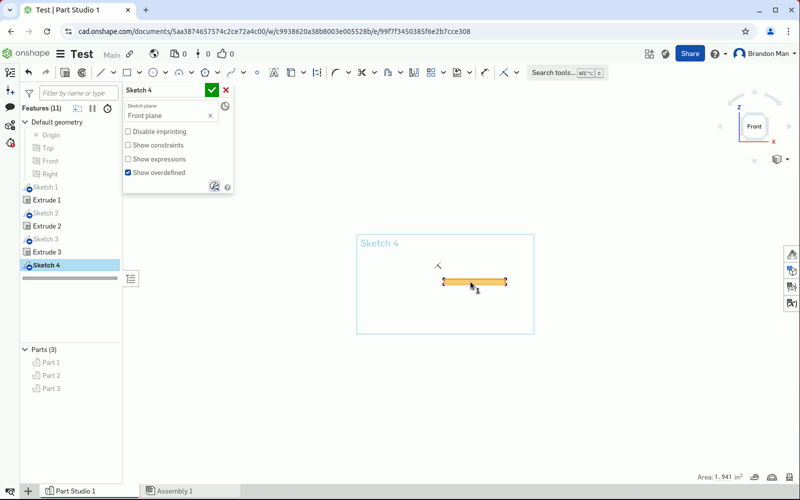
scroll(-6)
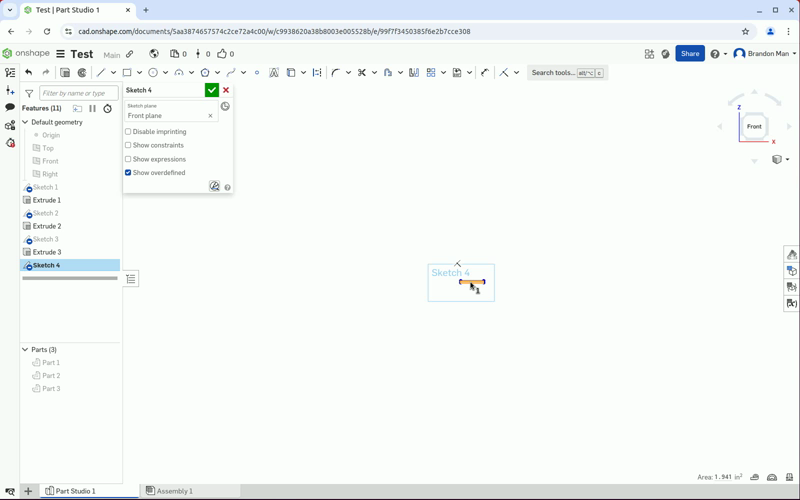
mouse_move(73, 352)
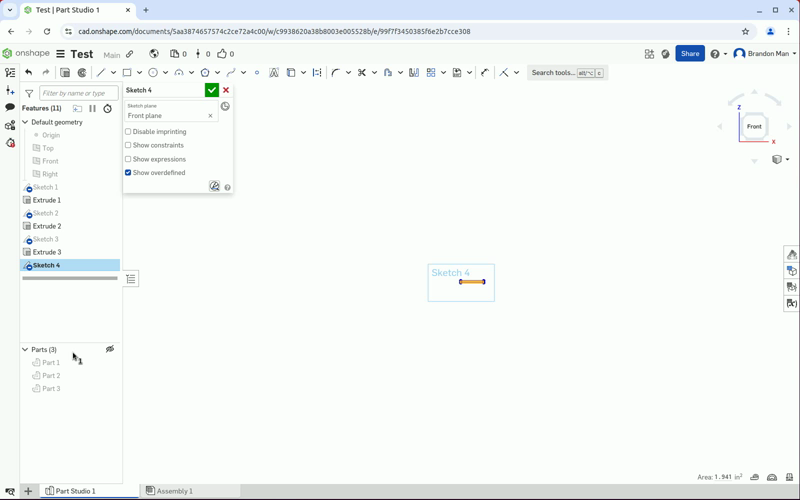
key(shift+y)
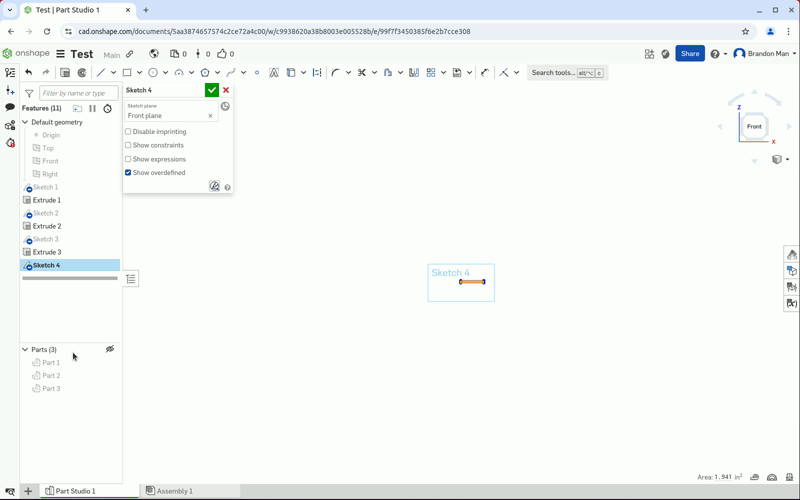
key(shift+e)
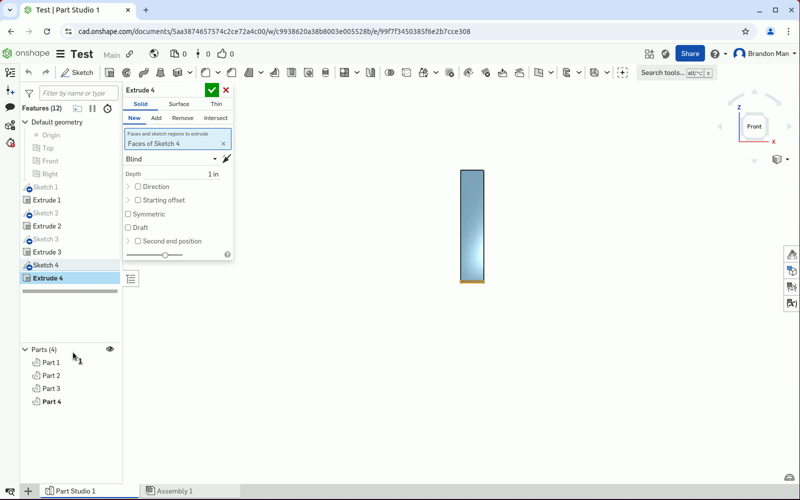
mouse_move(143, 106)
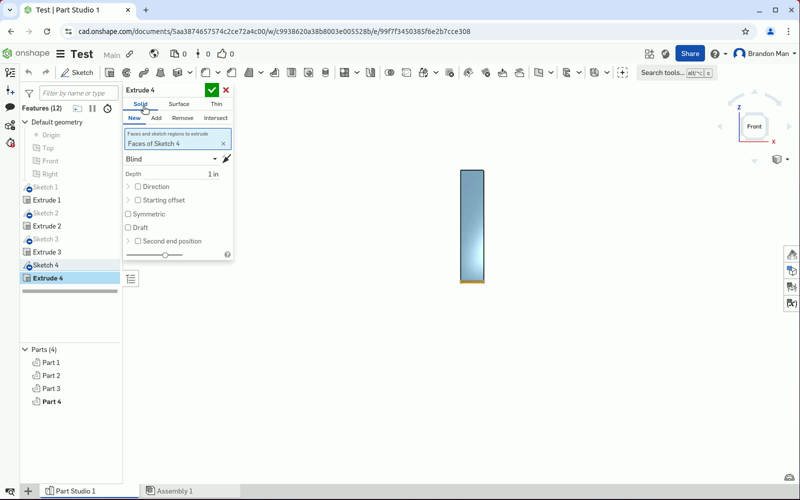
click(143, 106)
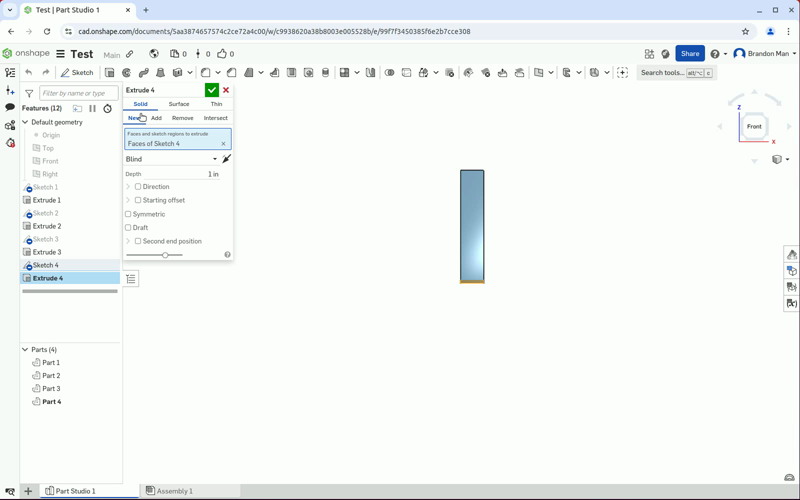
mouse_move(137, 120)
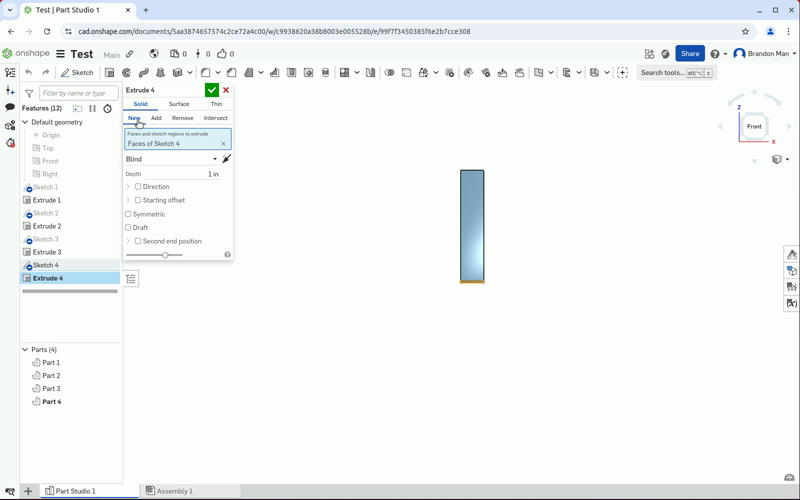
click(137, 120)
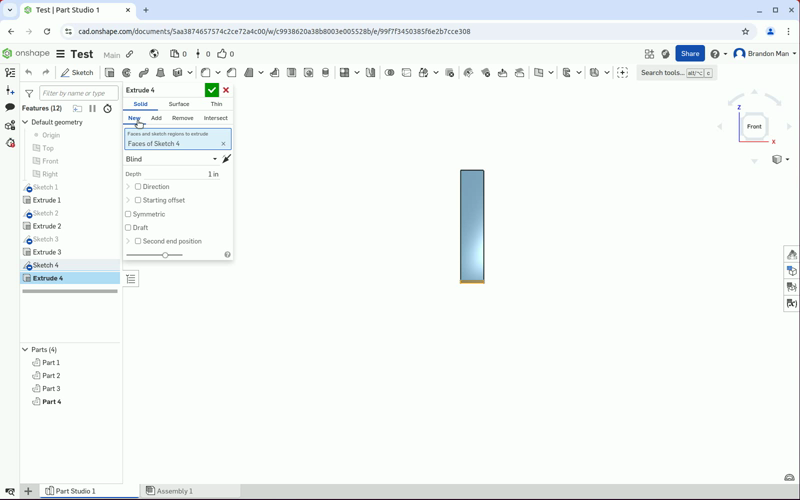
key(tab, 4)
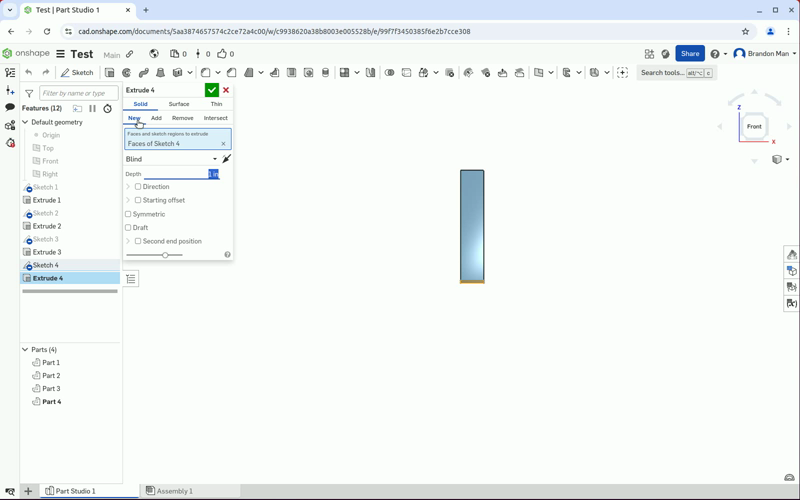
text(-23.108)
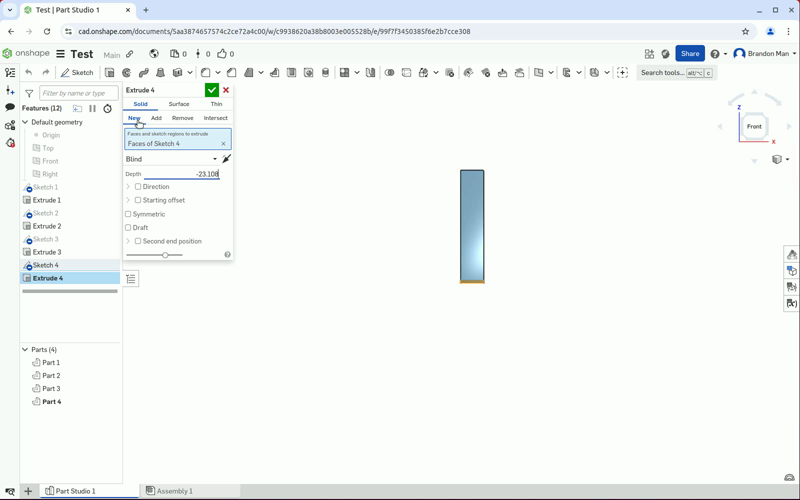
key(enter)
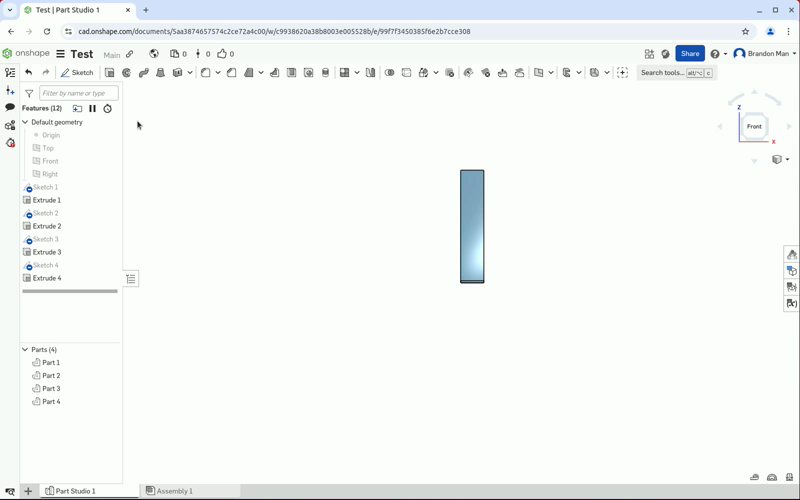
key(shift+h)
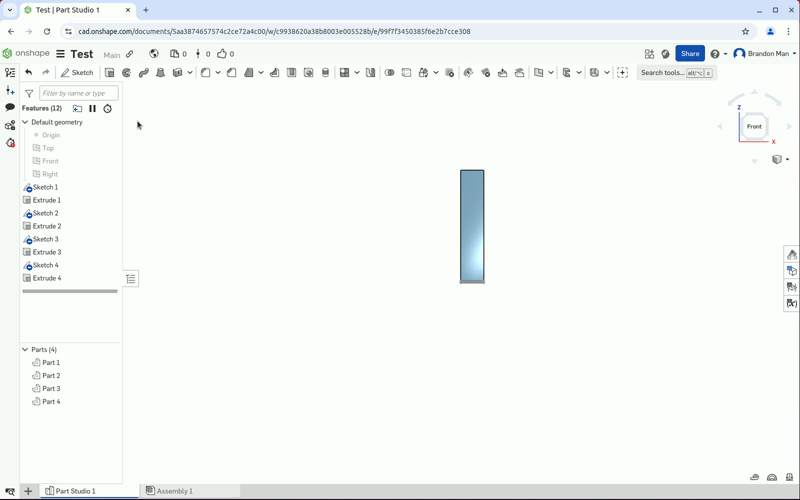
key(shift+h)
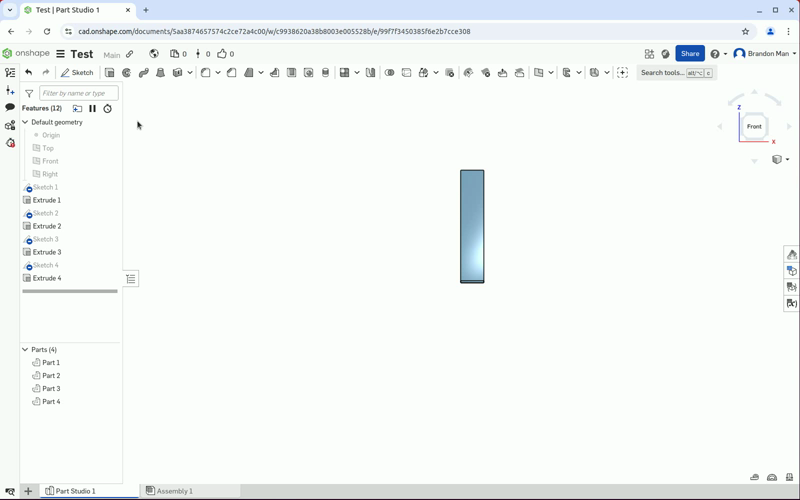
mouse_move(73, 189)
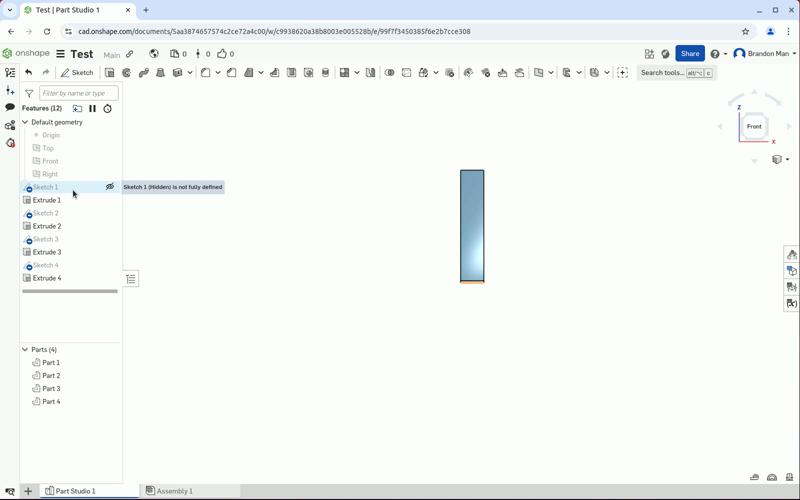
click(73, 189)
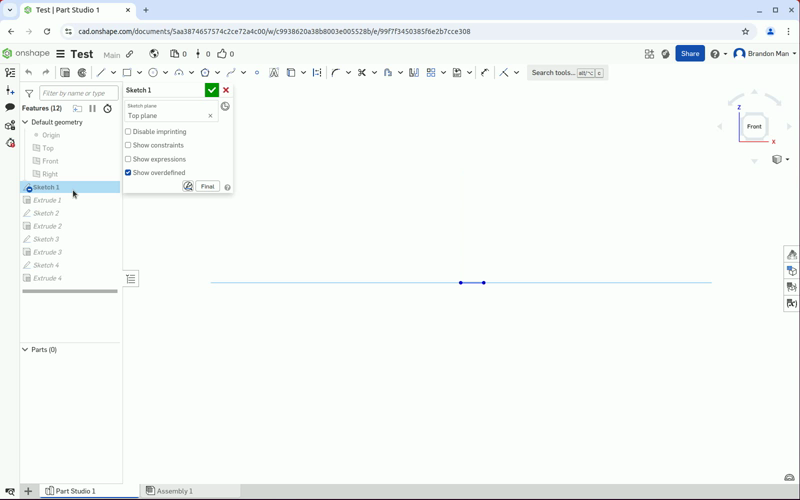
mouse_move(229, 92)
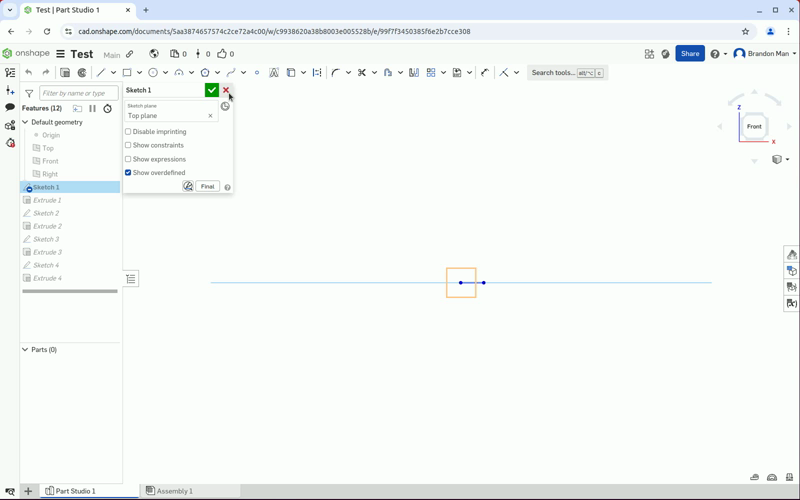
click(229, 92)
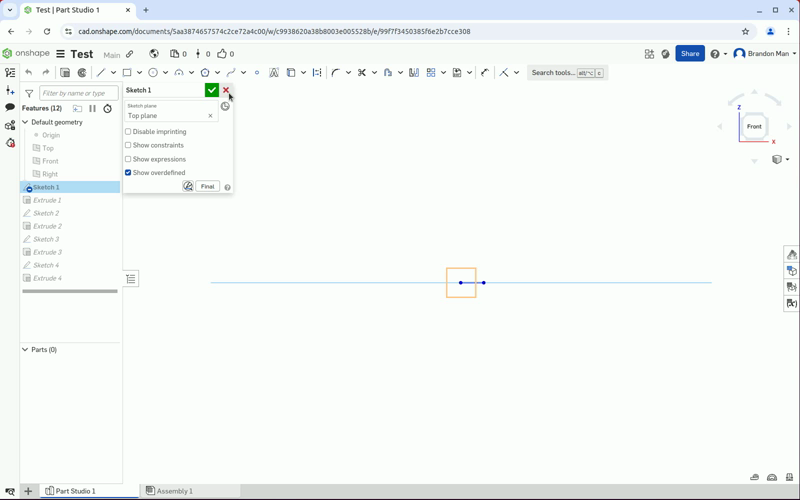
key(shift+s)
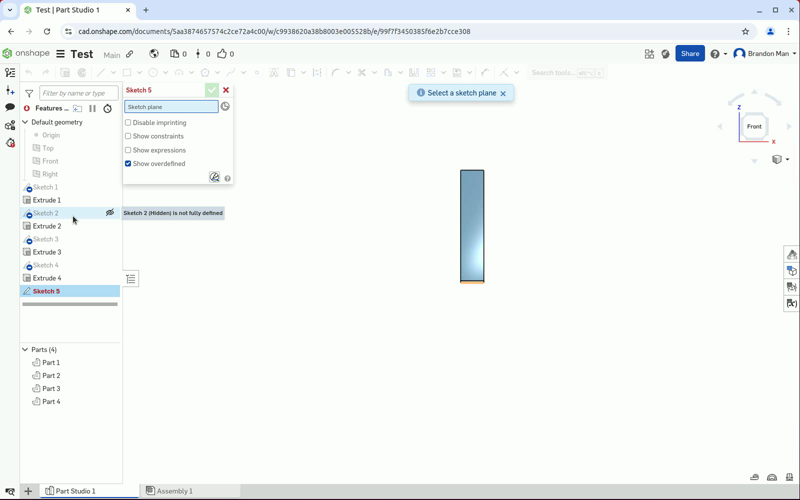
scroll(3)
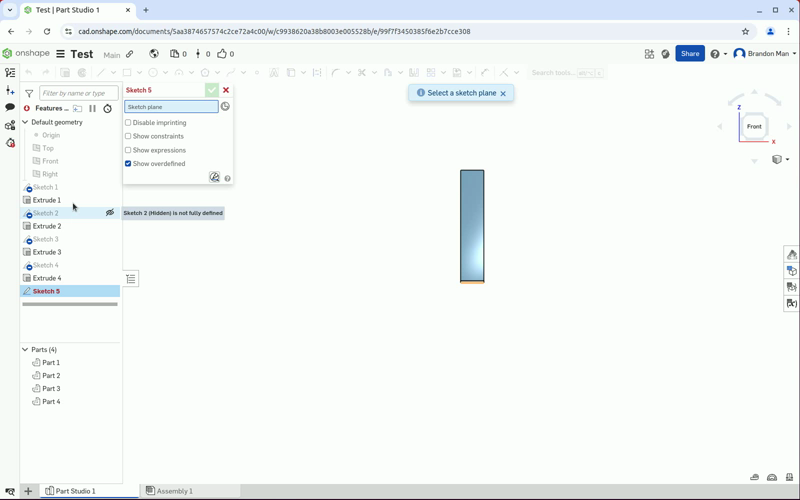
mouse_move(73, 163)
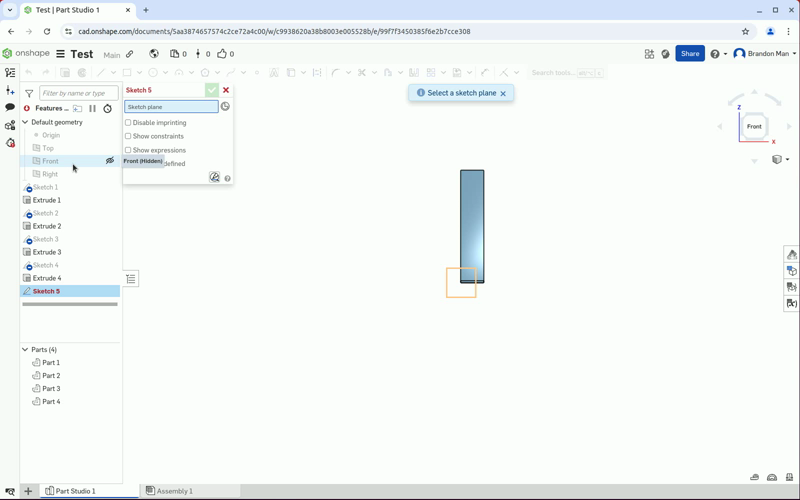
click(73, 163)
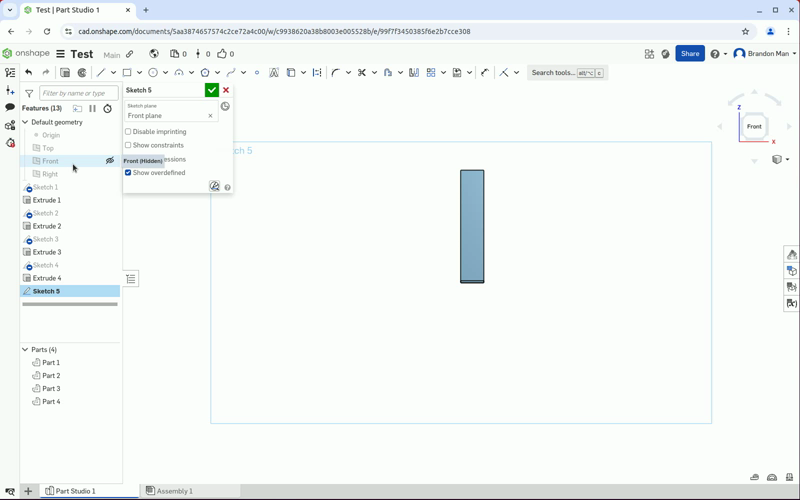
mouse_move(73, 352)
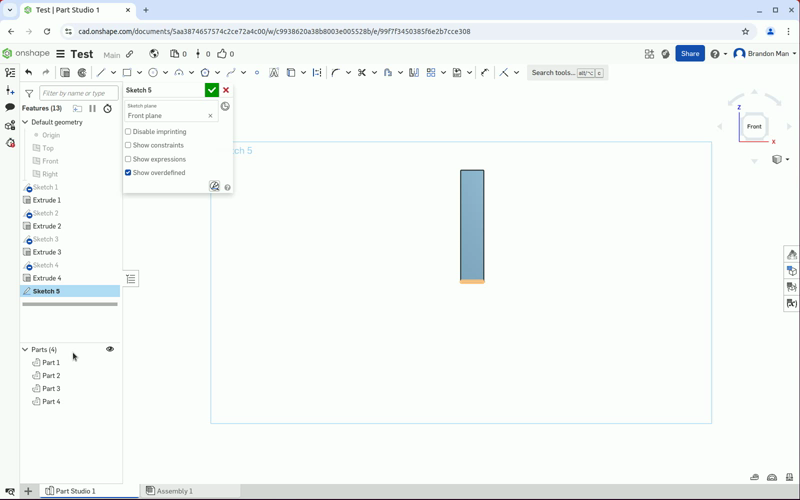
key(y)
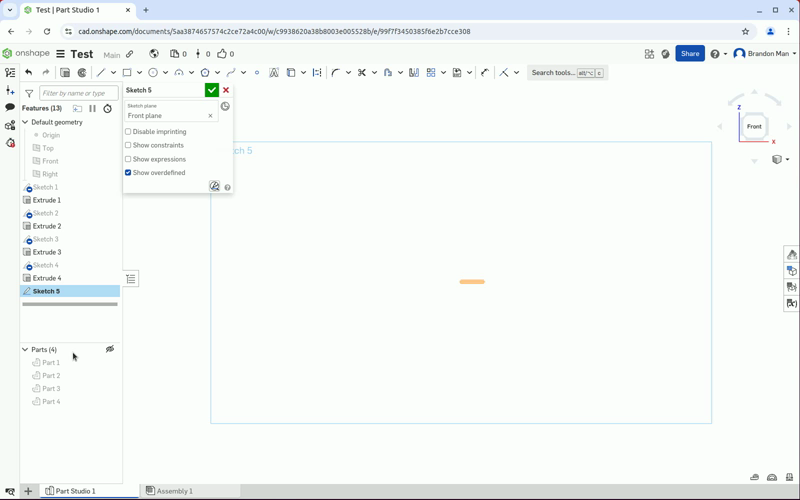
key(l)
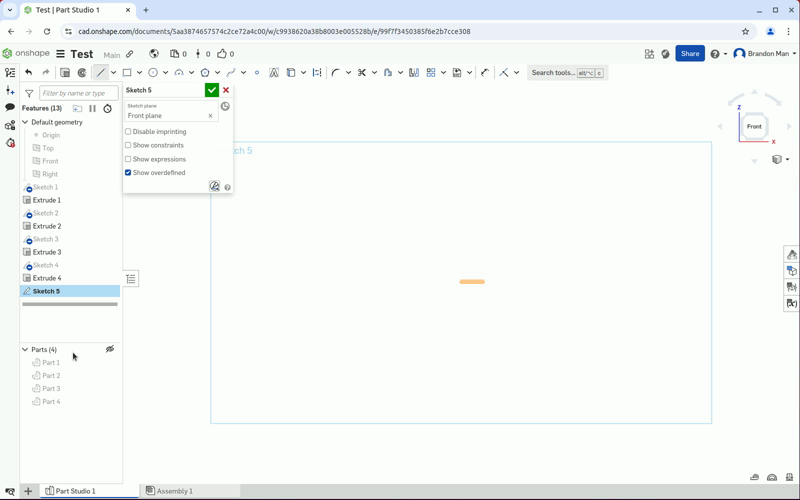
key_down(shift)
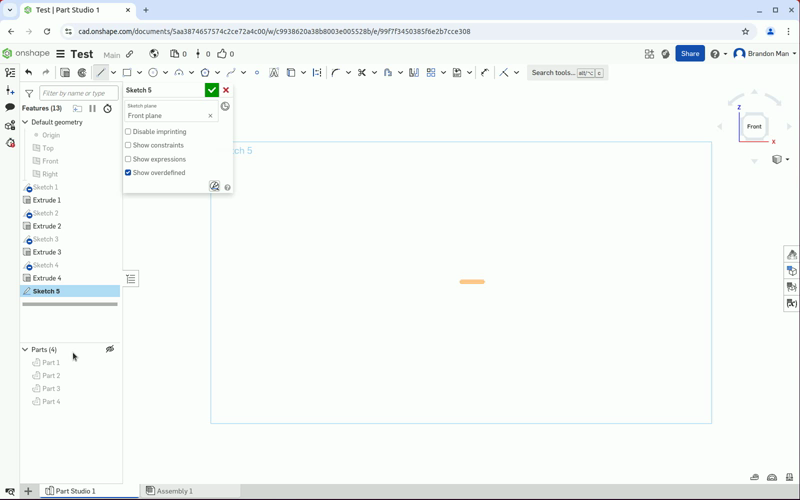
mouse_move(454, 268)
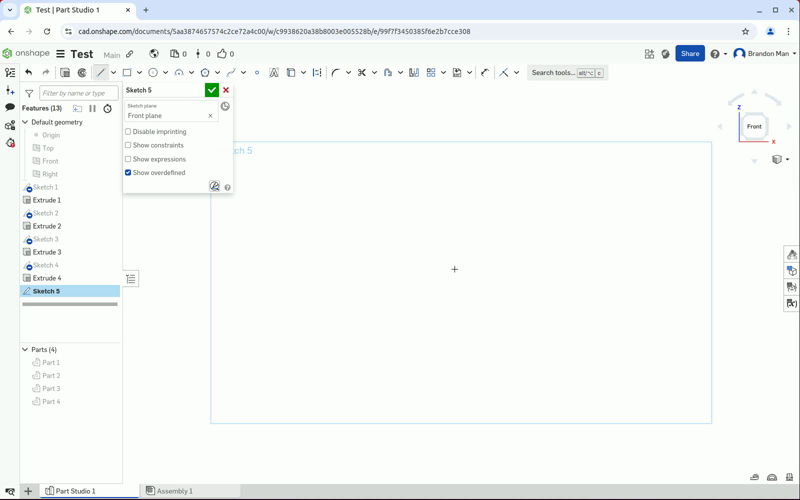
click(454, 268)
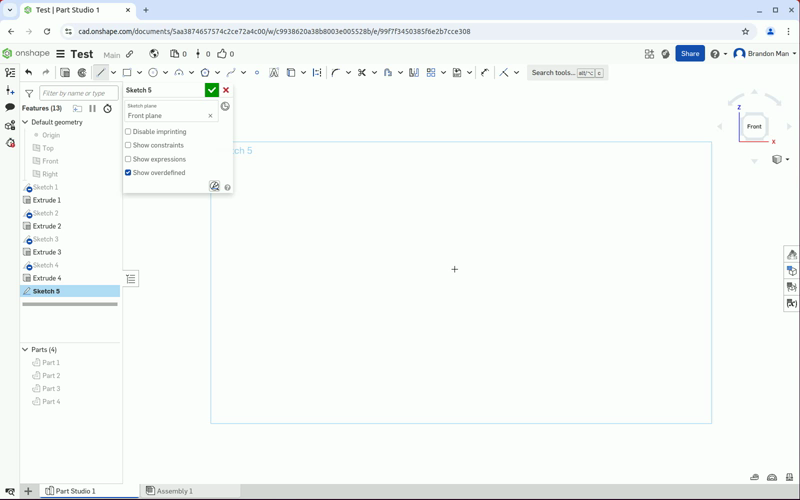
key_up(shift)
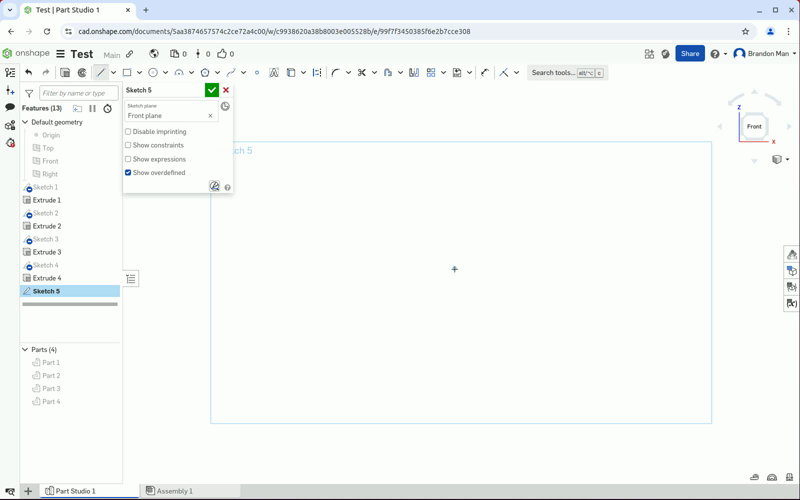
key_down(shift)
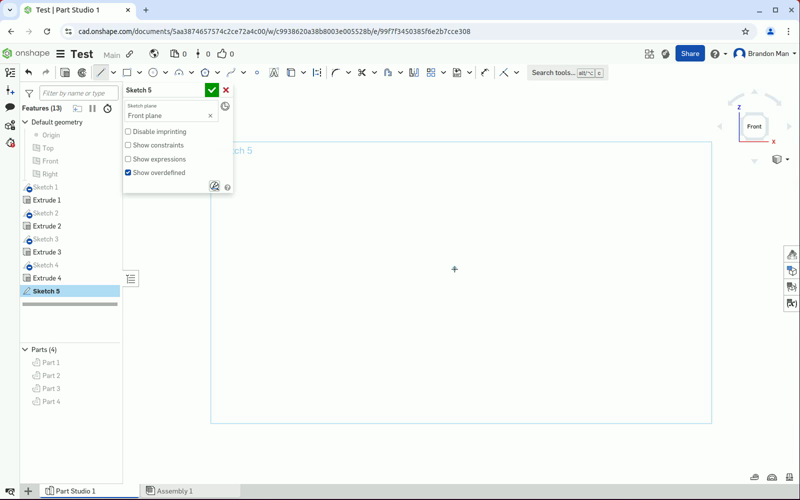
mouse_move(484, 268)
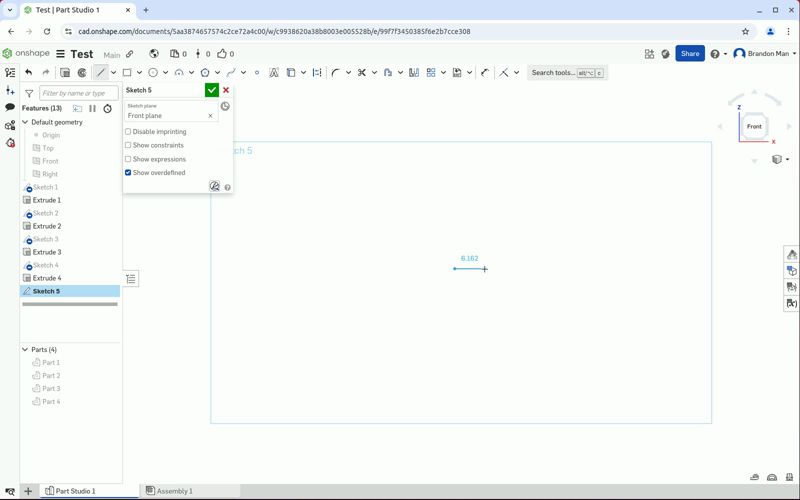
mouse_move(461, 268)
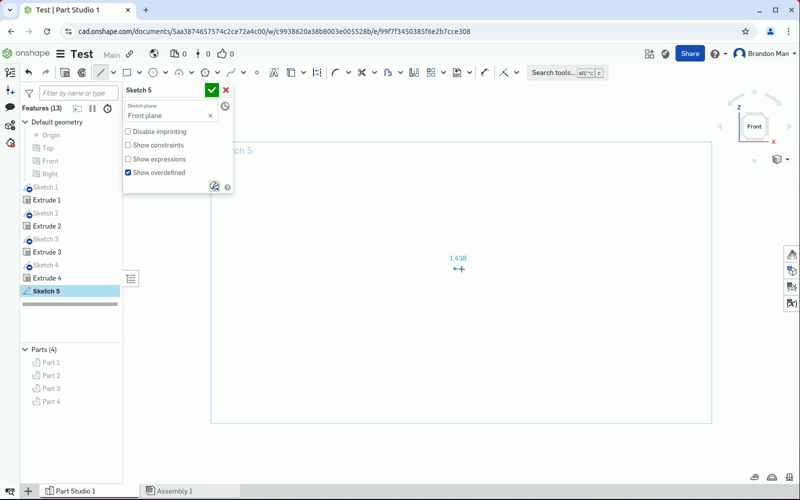
scroll(6)
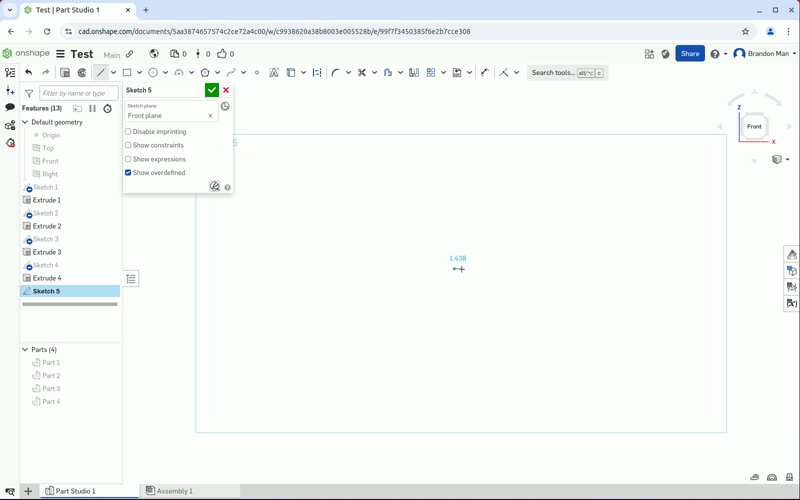
scroll(6)
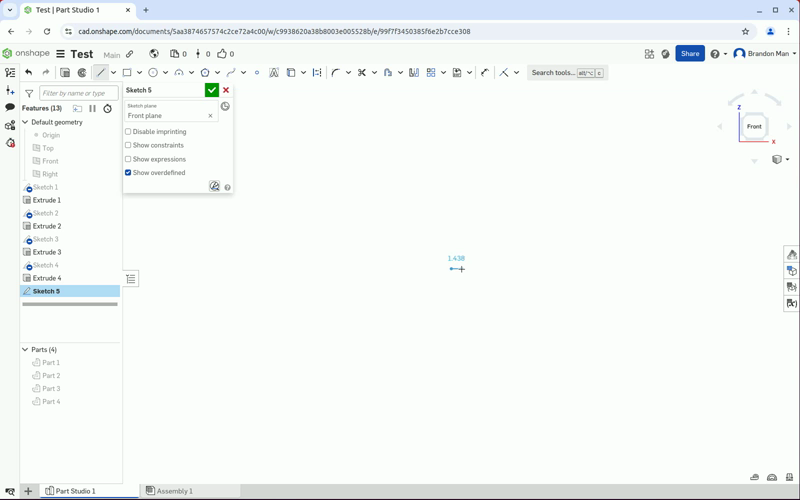
scroll(6)
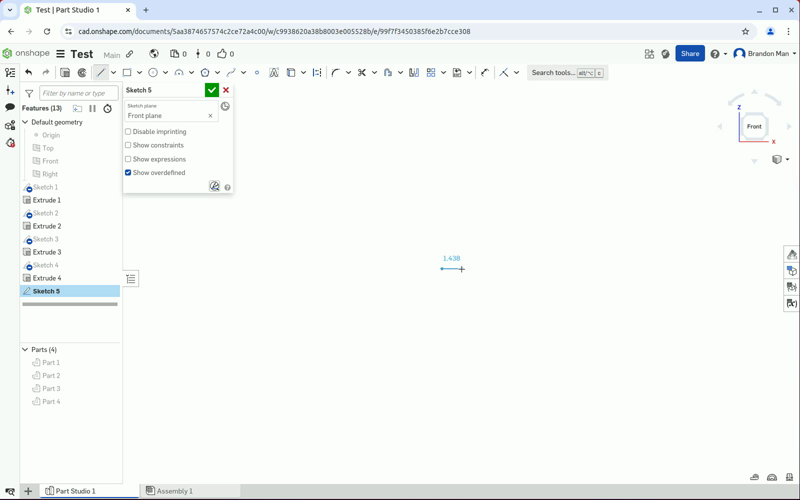
scroll(6)
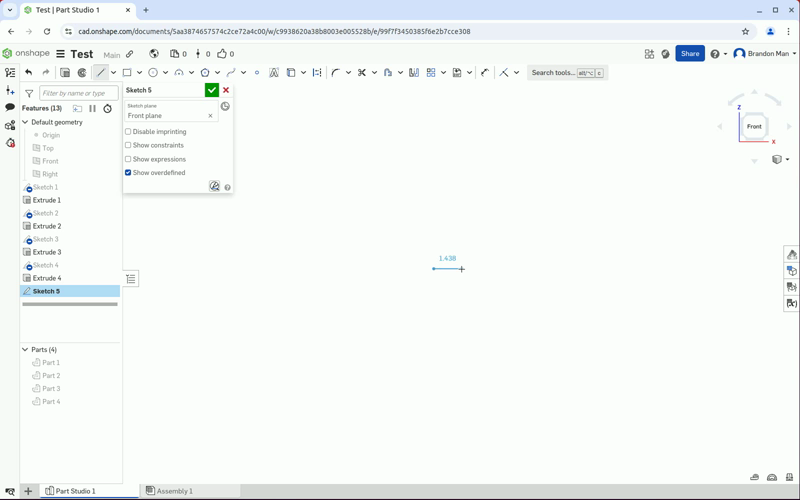
scroll(6)
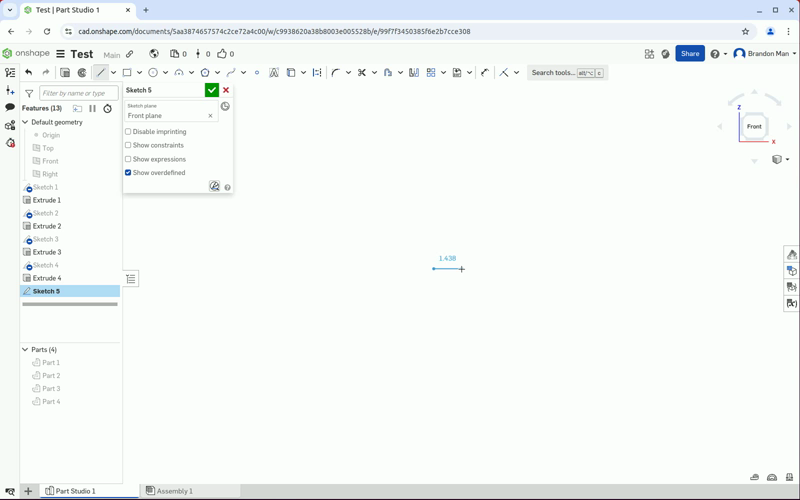
scroll(6)
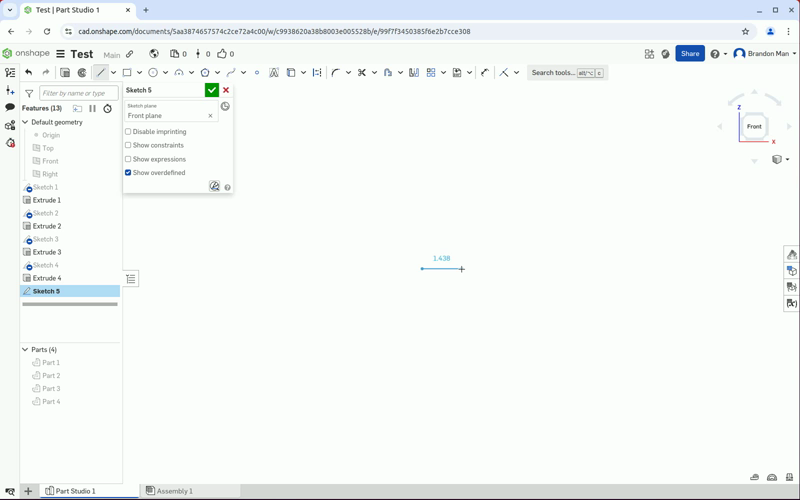
scroll(6)
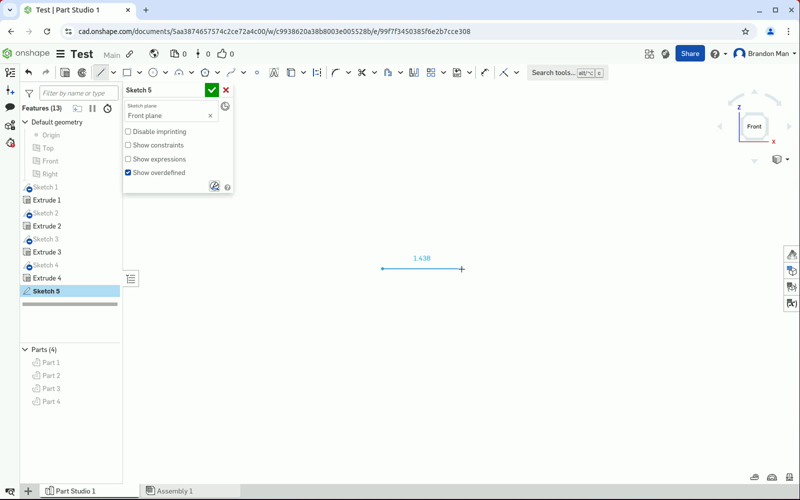
click(461, 268)
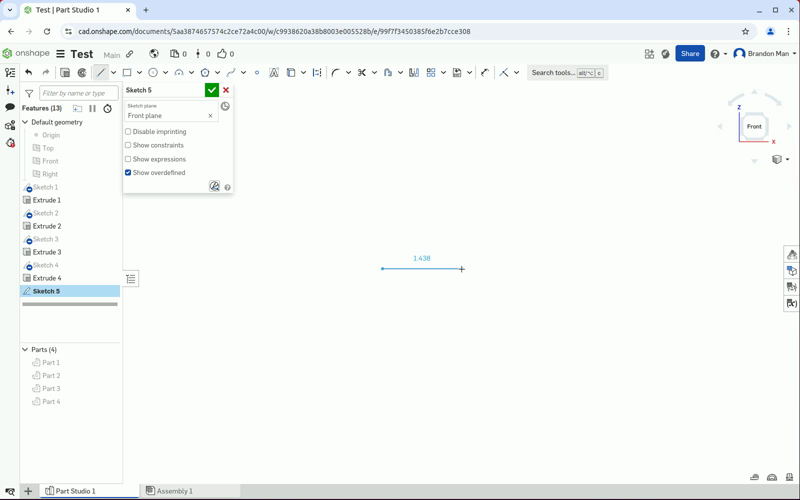
scroll(-6)
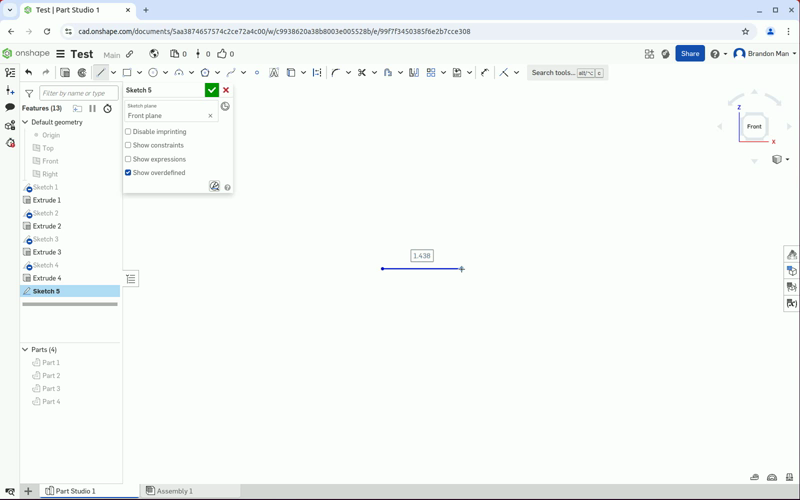
scroll(-6)
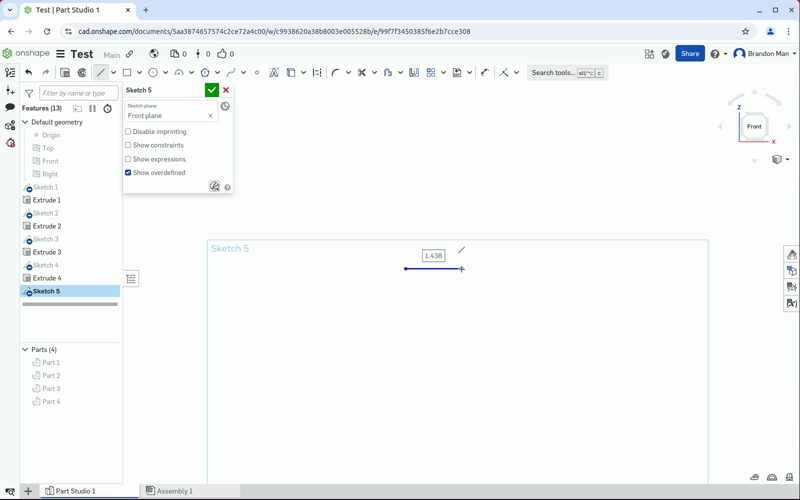
scroll(-6)
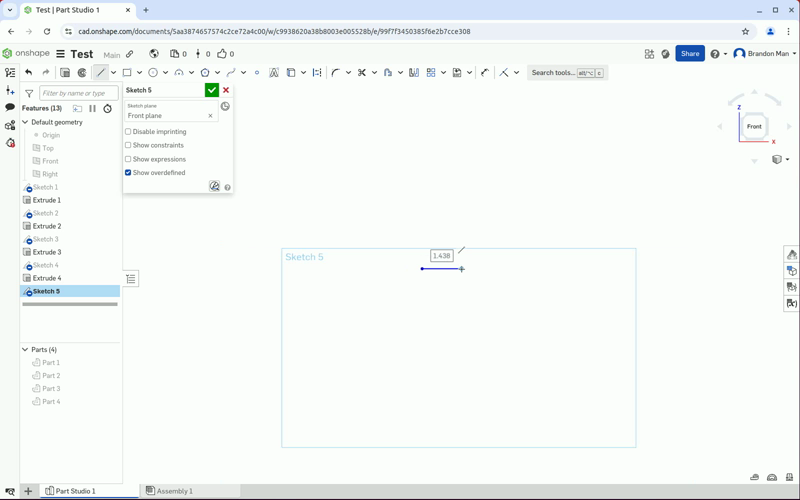
scroll(-6)
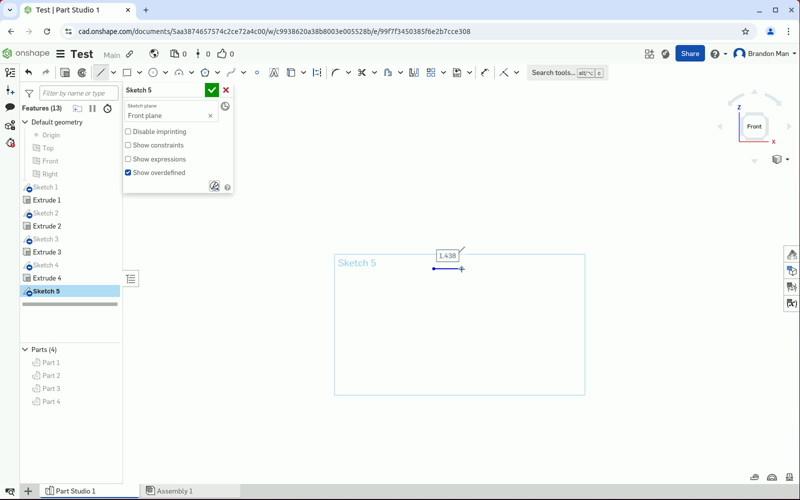
scroll(-6)
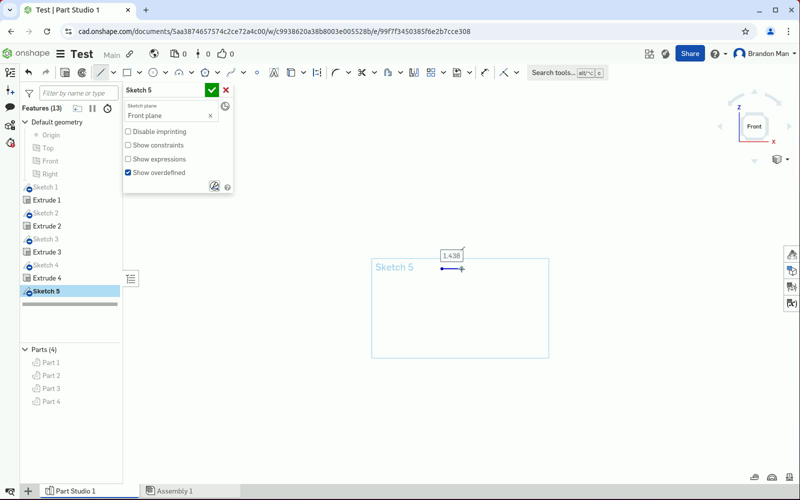
scroll(-6)
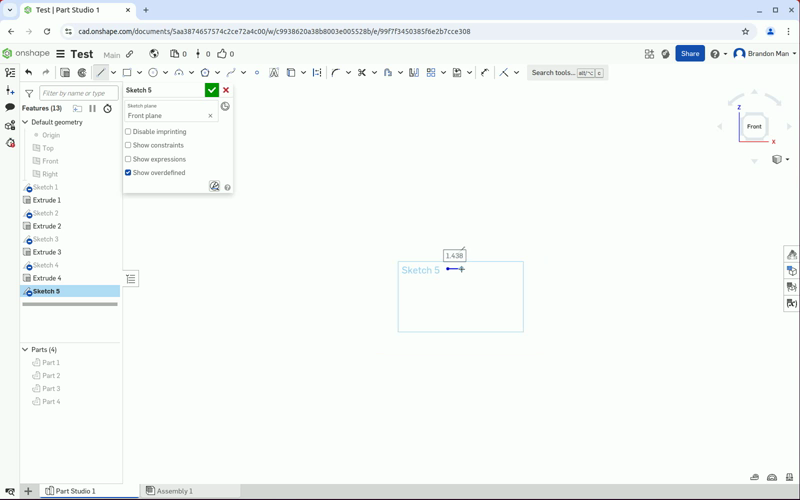
scroll(-6)
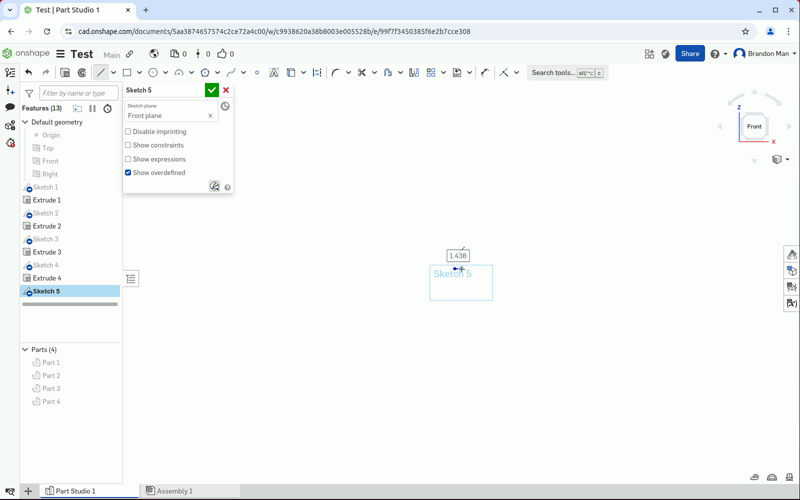
key_up(shift)
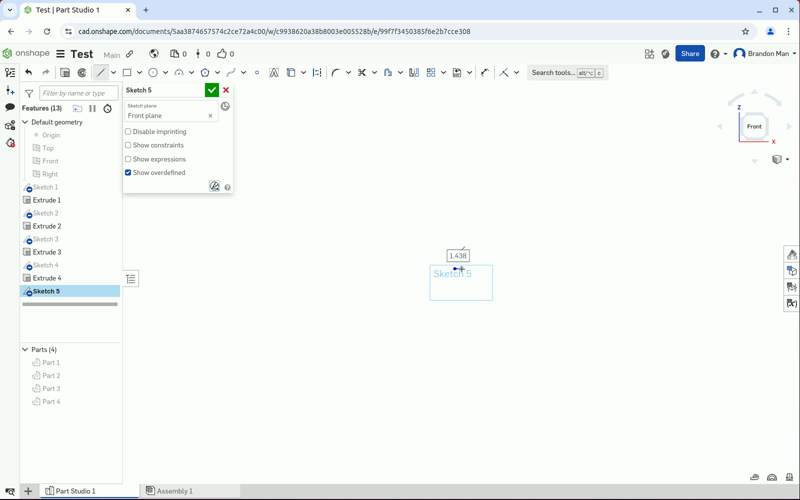
key_down(shift)
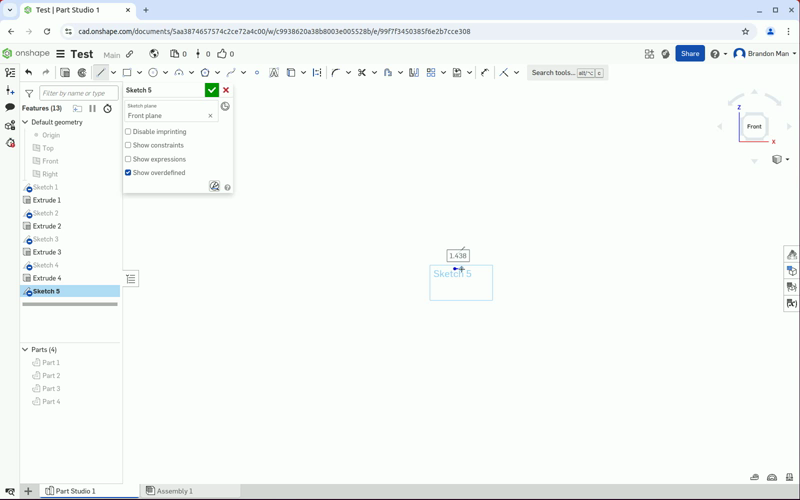
mouse_move(492, 268)
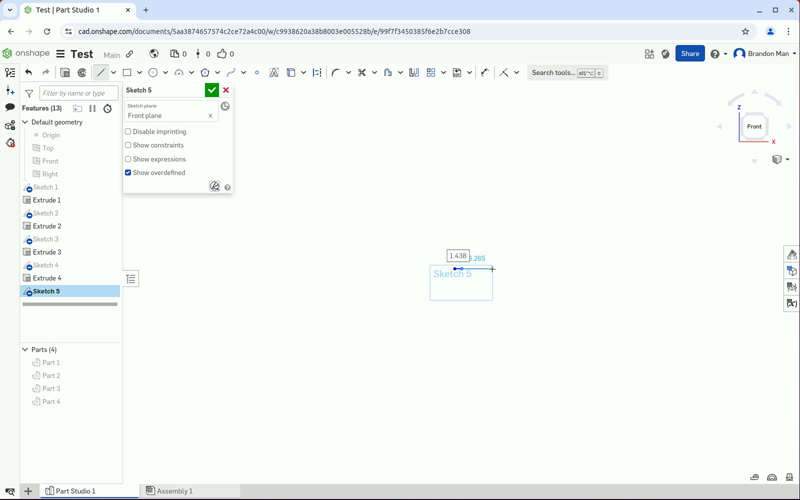
mouse_move(461, 266)
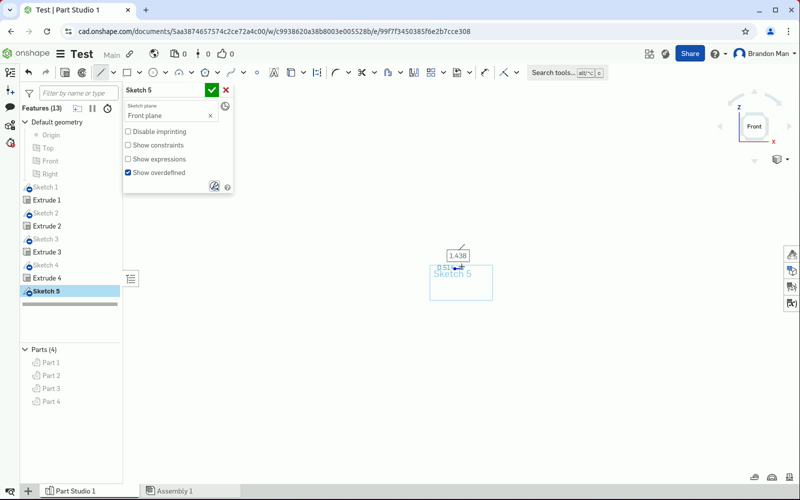
scroll(6)
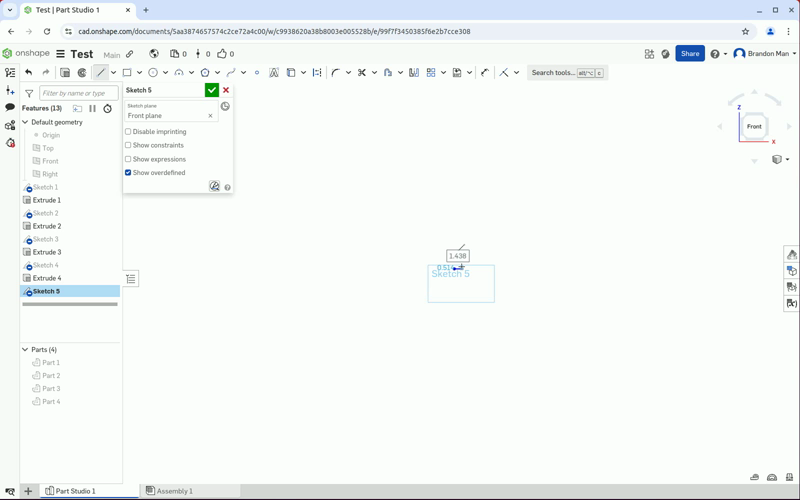
scroll(6)
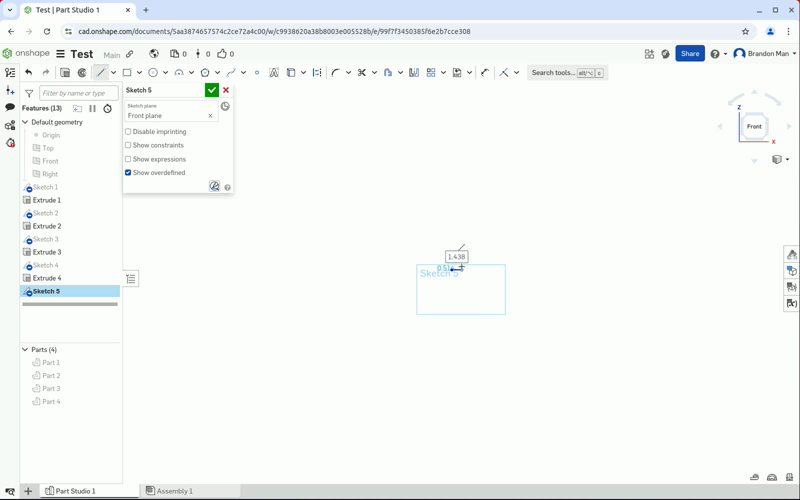
scroll(6)
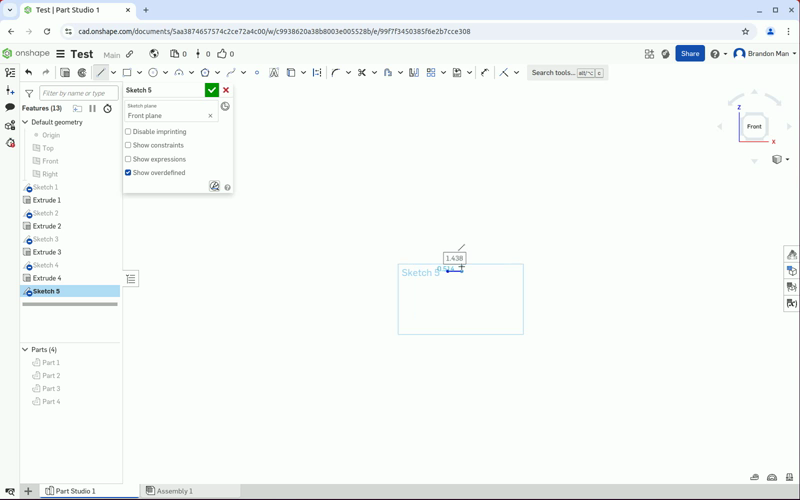
scroll(6)
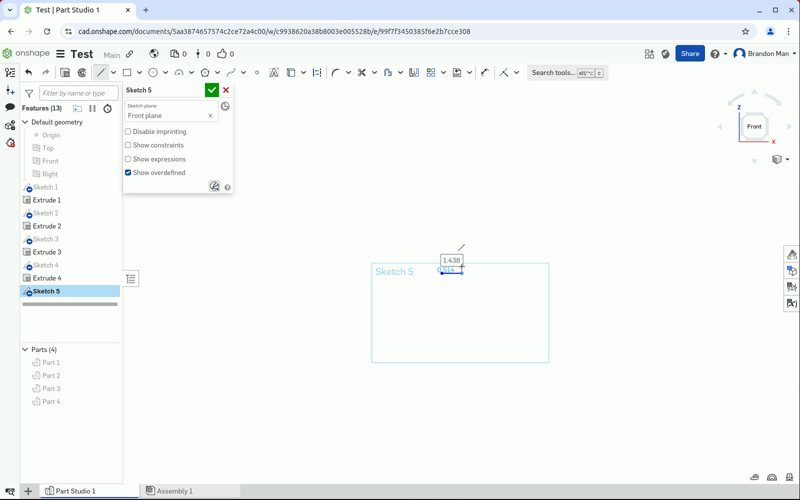
scroll(6)
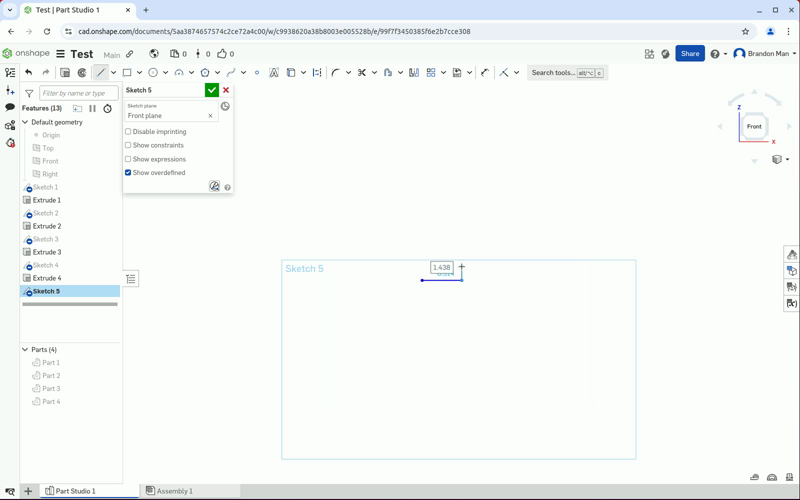
scroll(6)
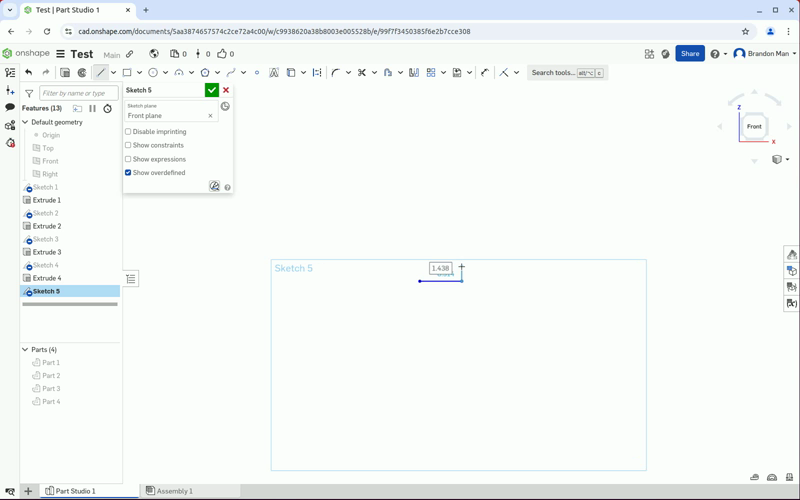
scroll(6)
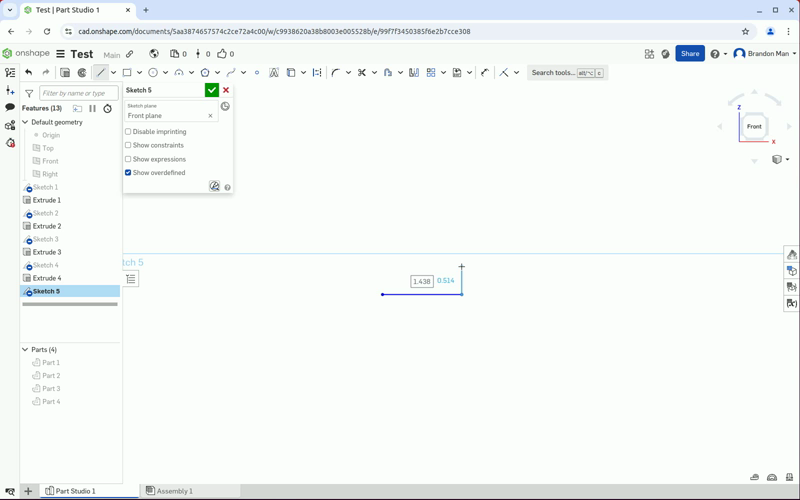
click(461, 266)
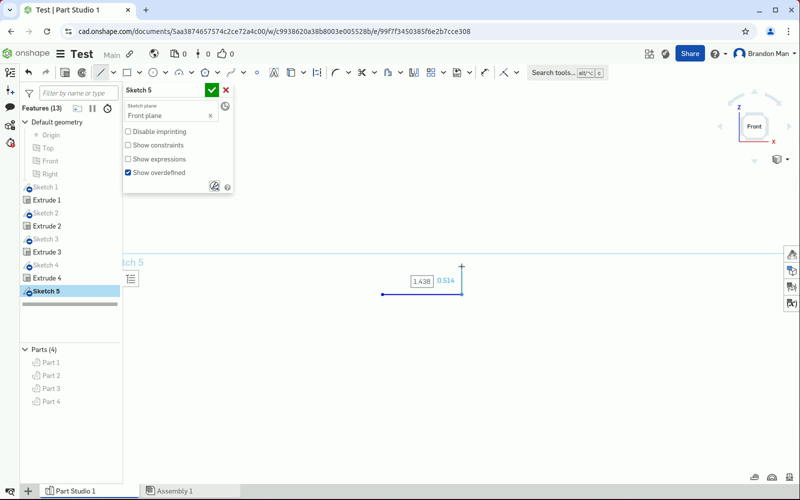
scroll(-6)
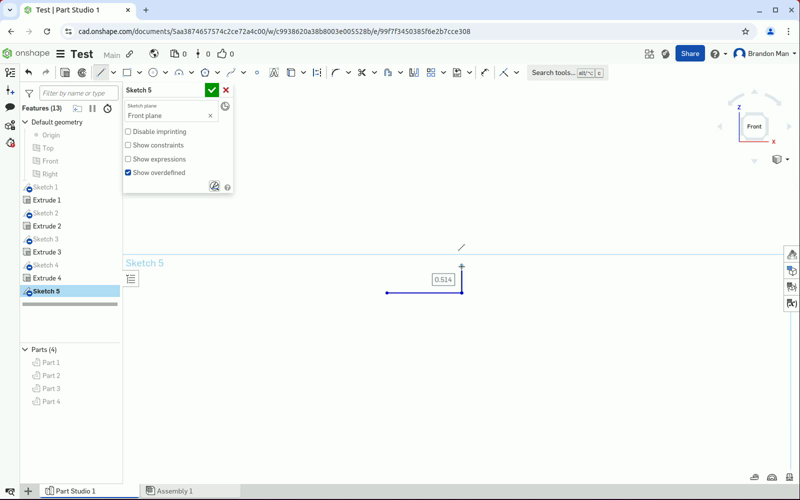
scroll(-6)
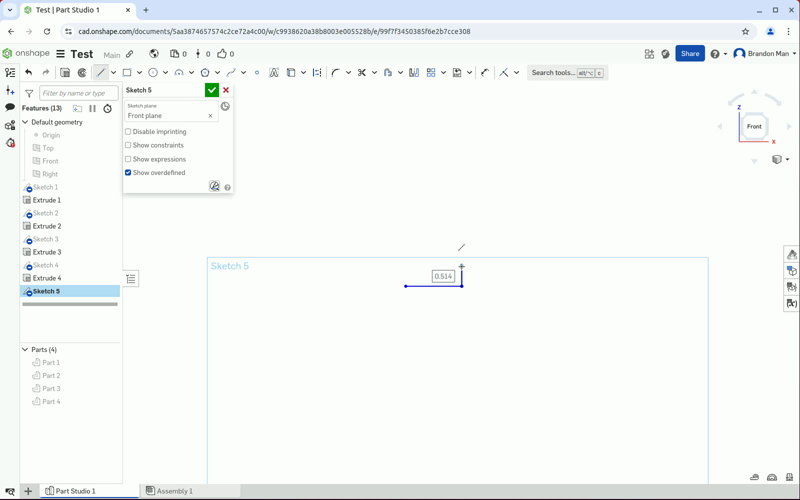
scroll(-6)
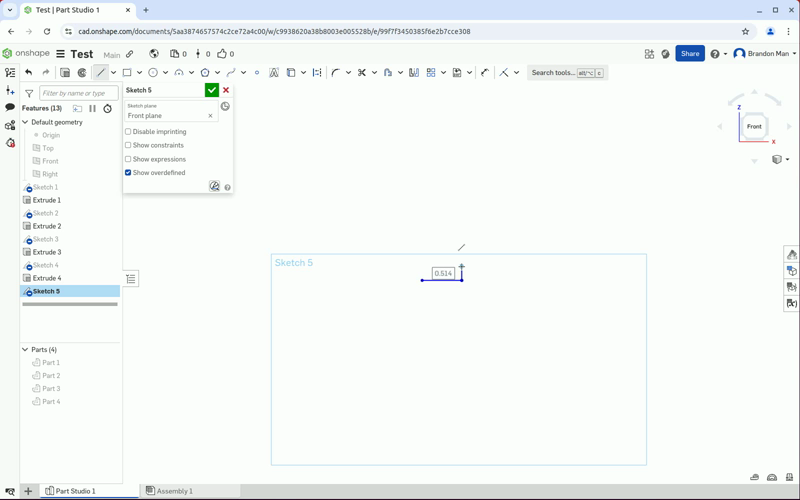
scroll(-6)
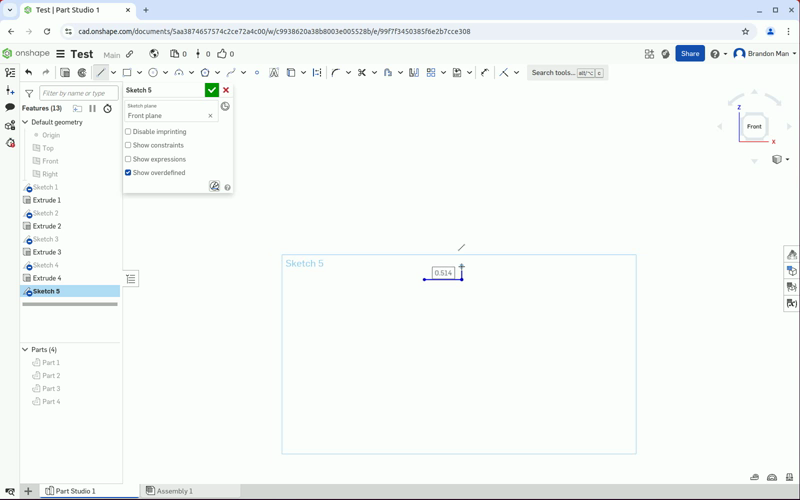
scroll(-6)
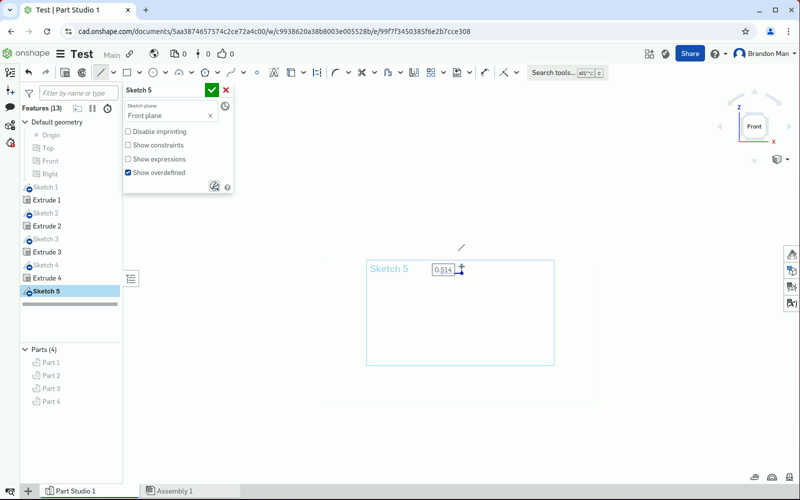
scroll(-6)
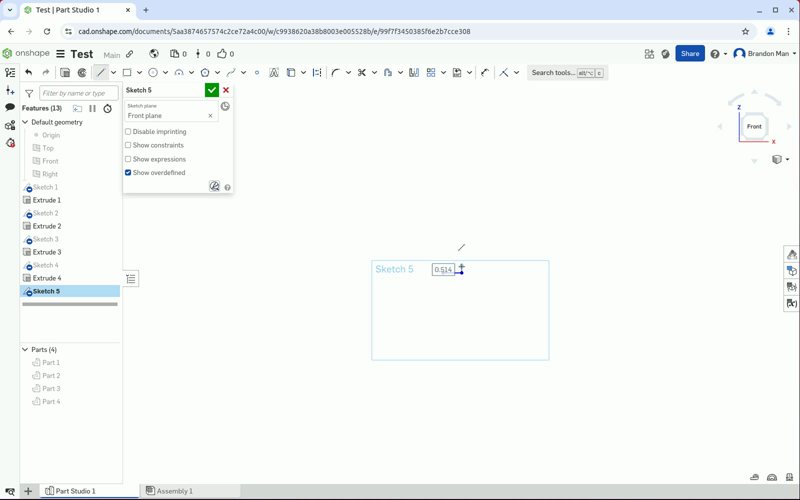
scroll(-6)
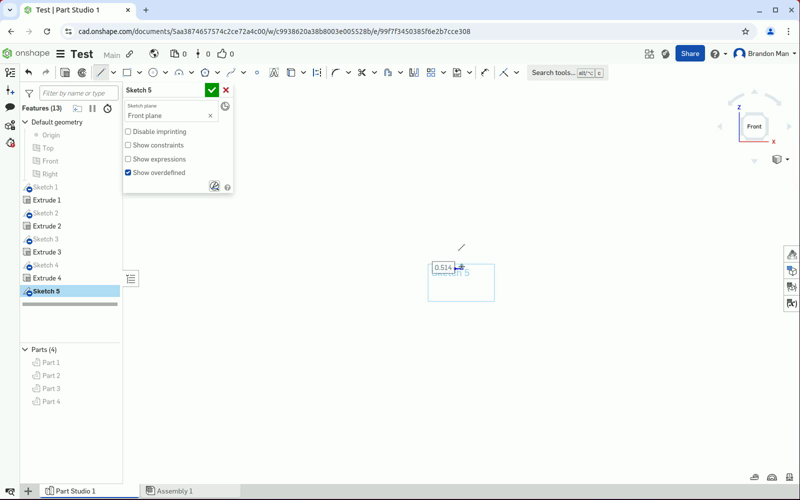
key_up(shift)
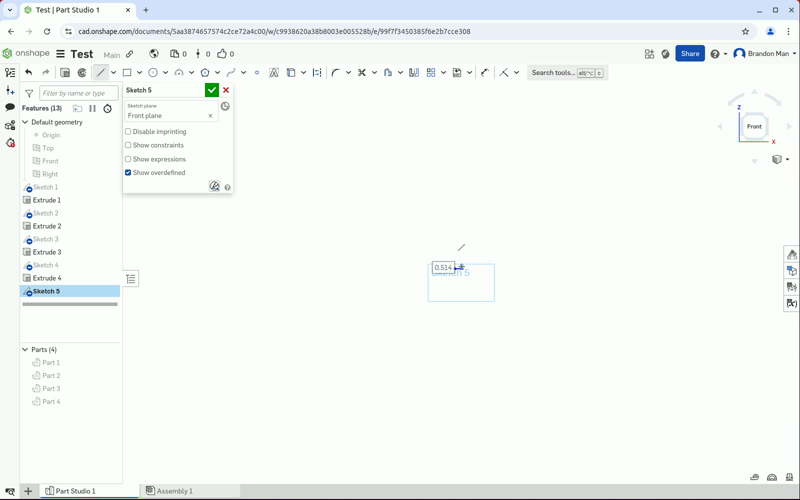
key_down(shift)
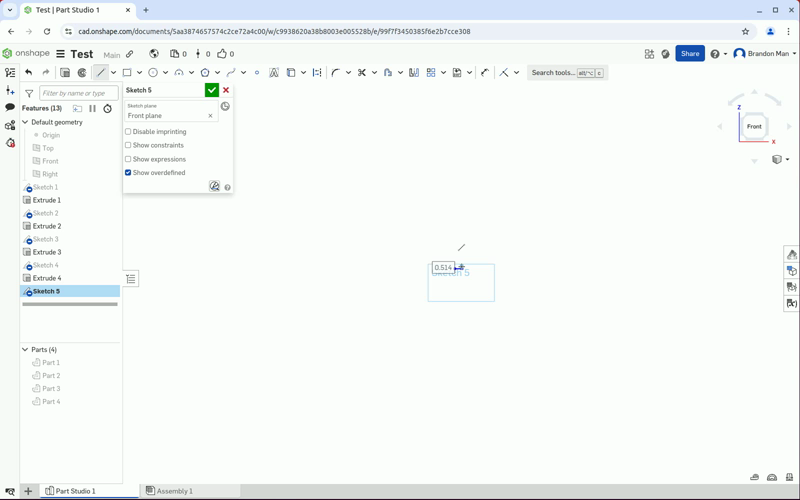
mouse_move(492, 266)
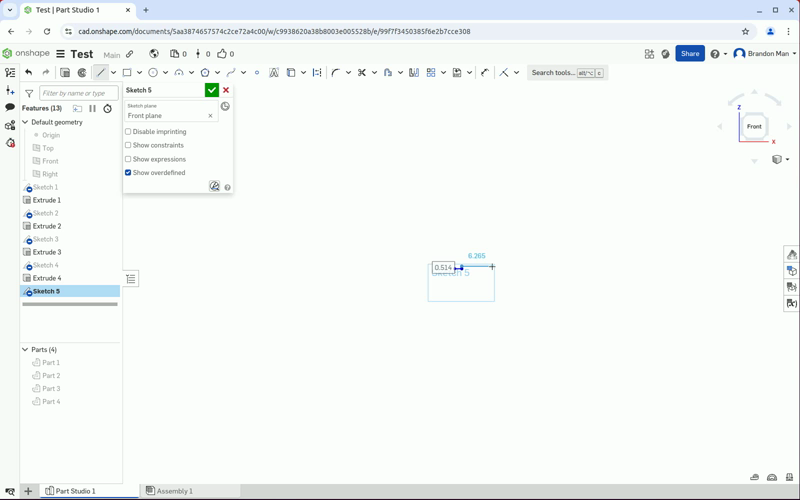
mouse_move(454, 266)
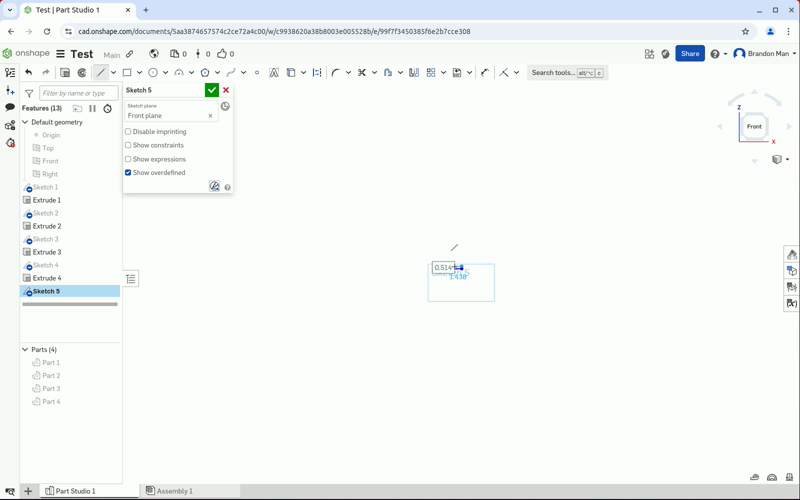
scroll(6)
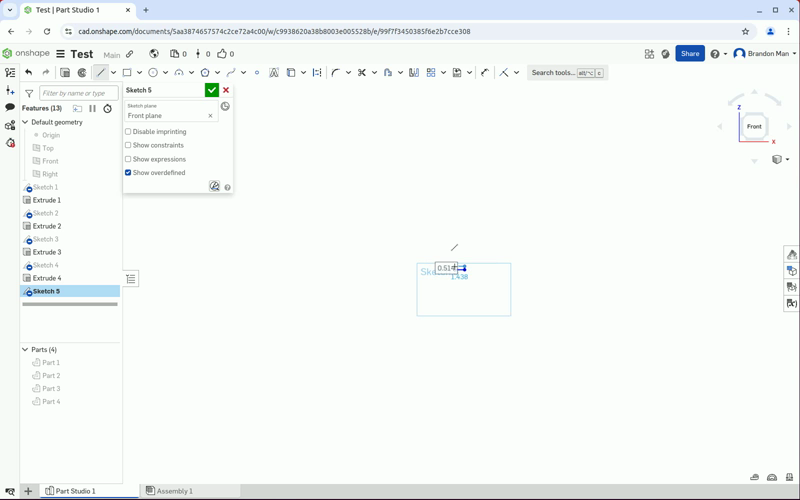
scroll(6)
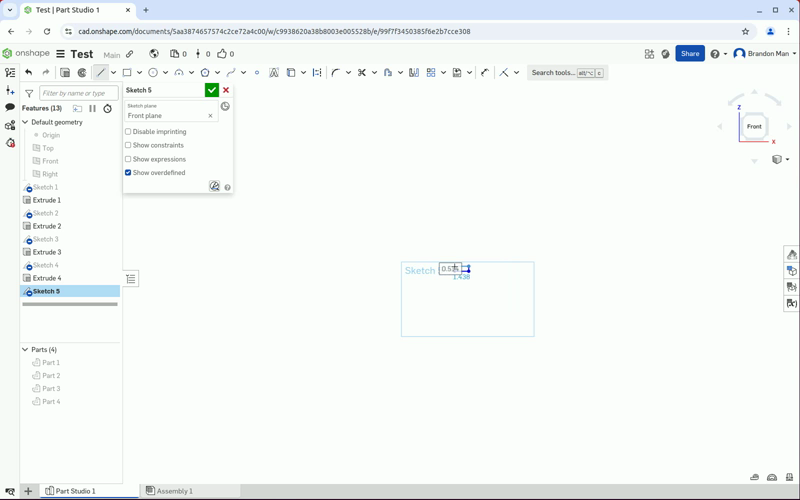
scroll(6)
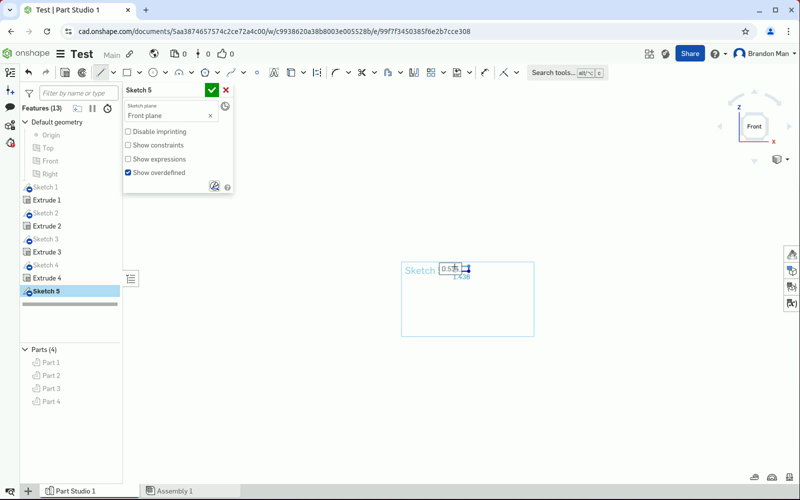
scroll(6)
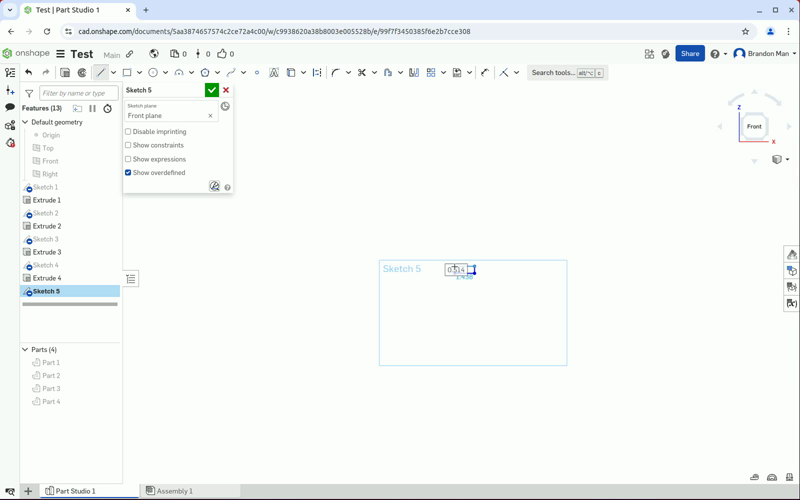
scroll(6)
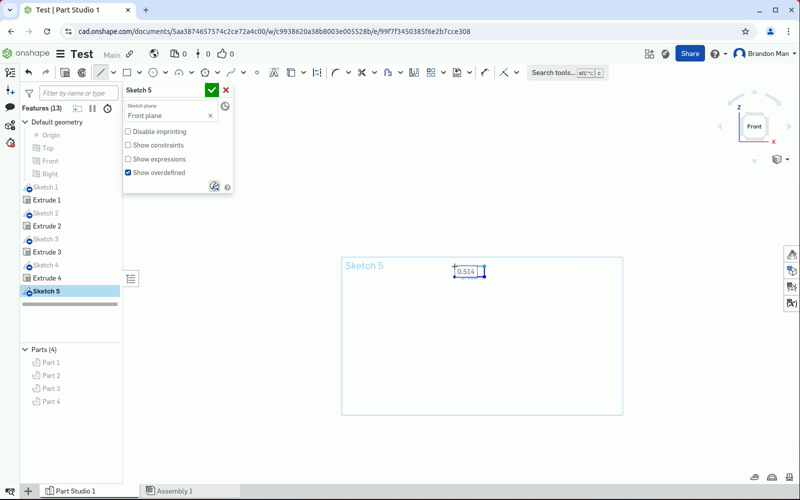
scroll(6)
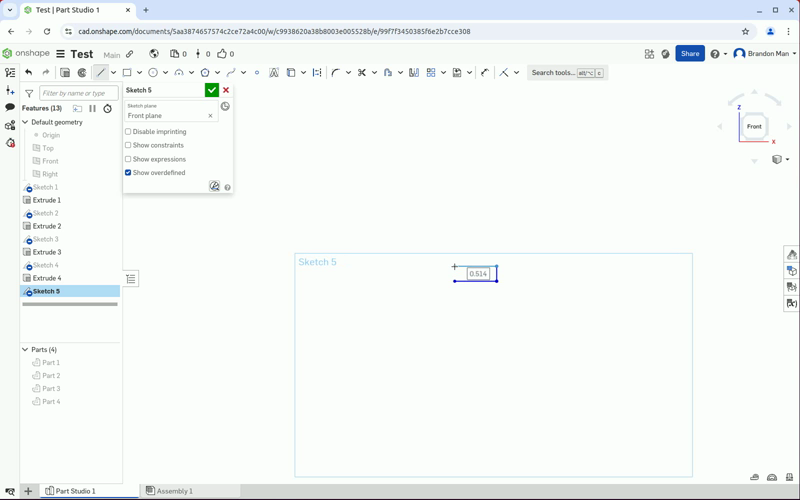
scroll(6)
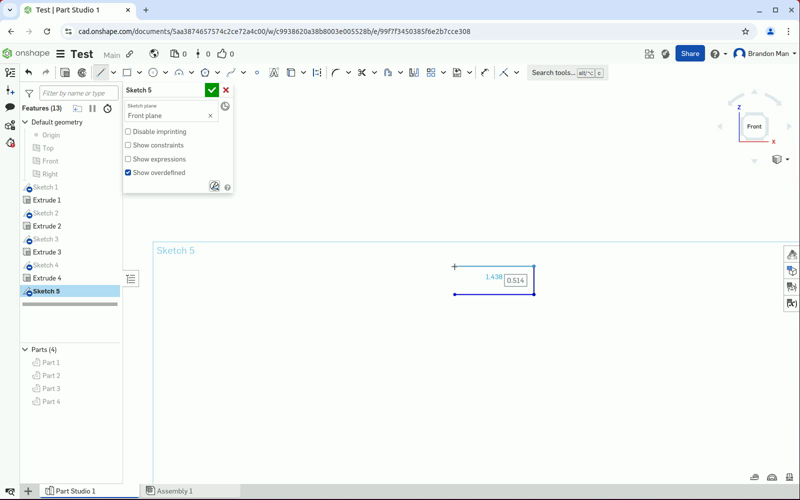
click(454, 266)
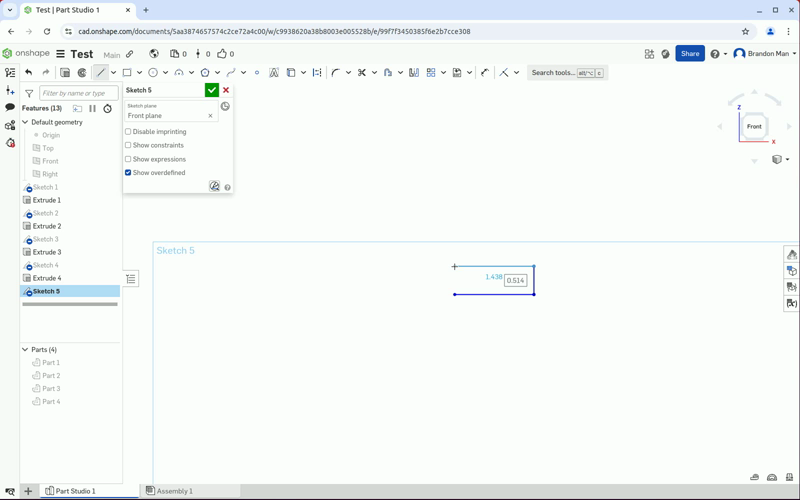
scroll(-6)
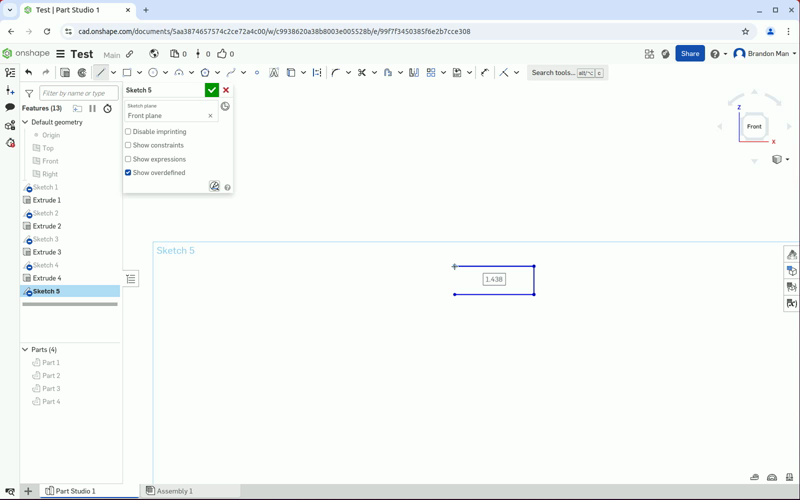
scroll(-6)
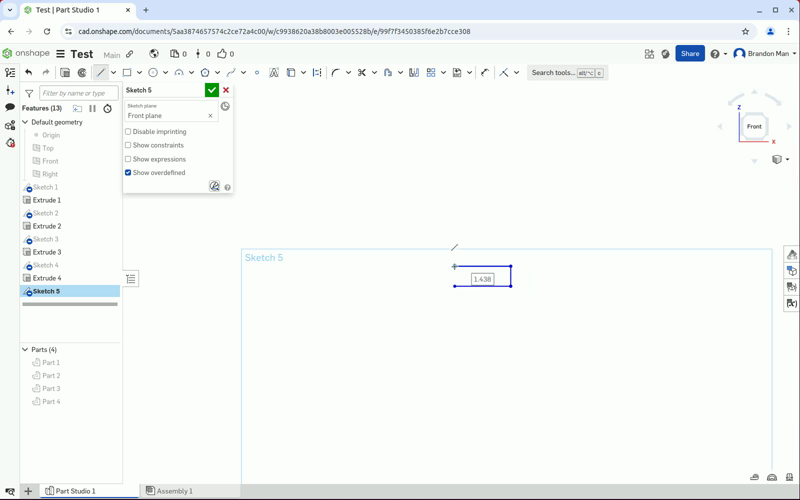
scroll(-6)
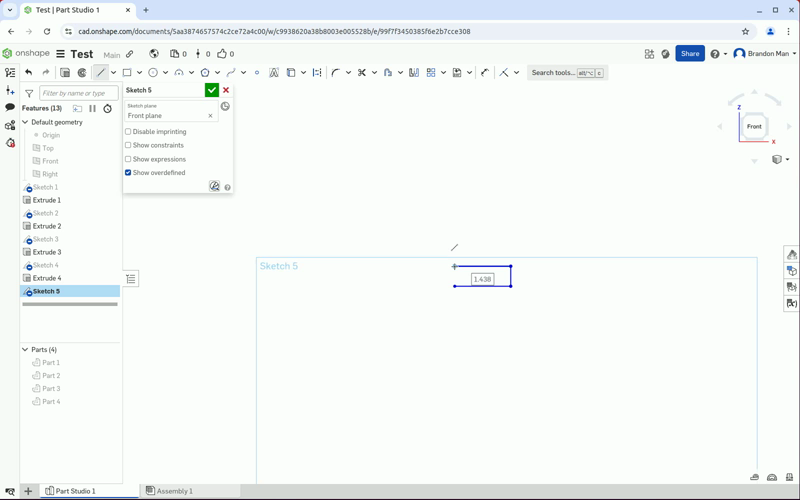
scroll(-6)
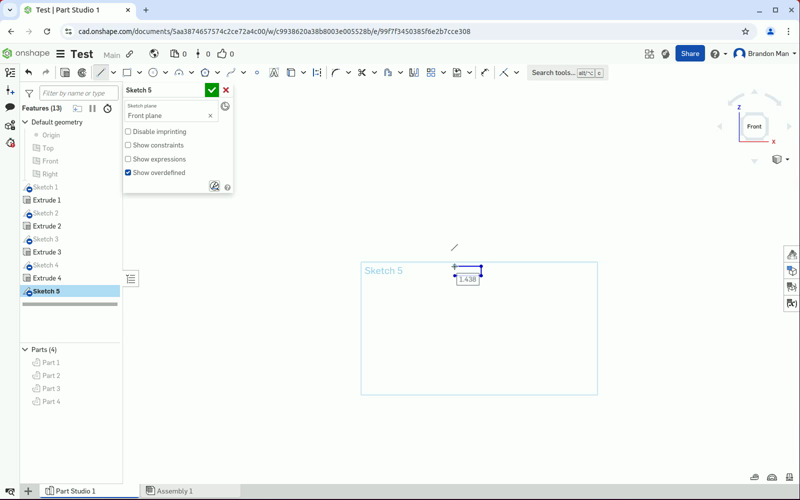
scroll(-6)
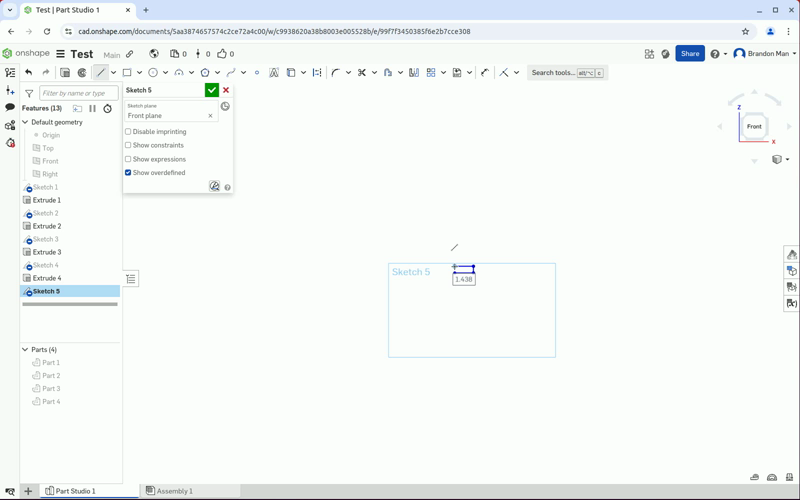
scroll(-6)
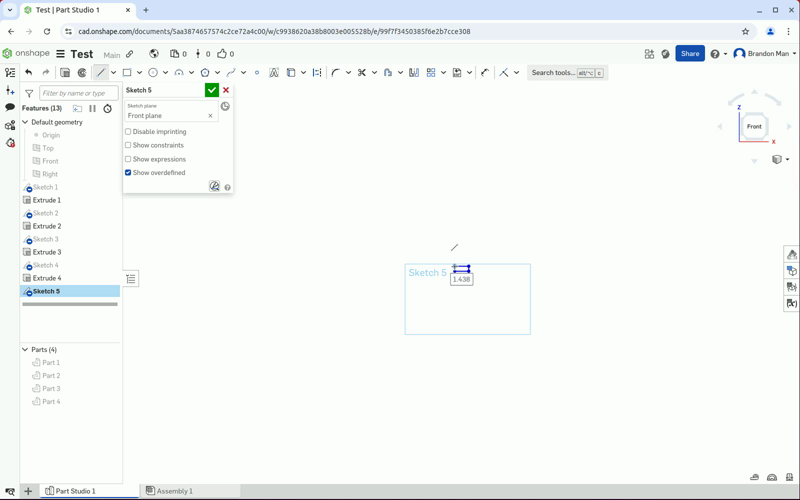
scroll(-6)
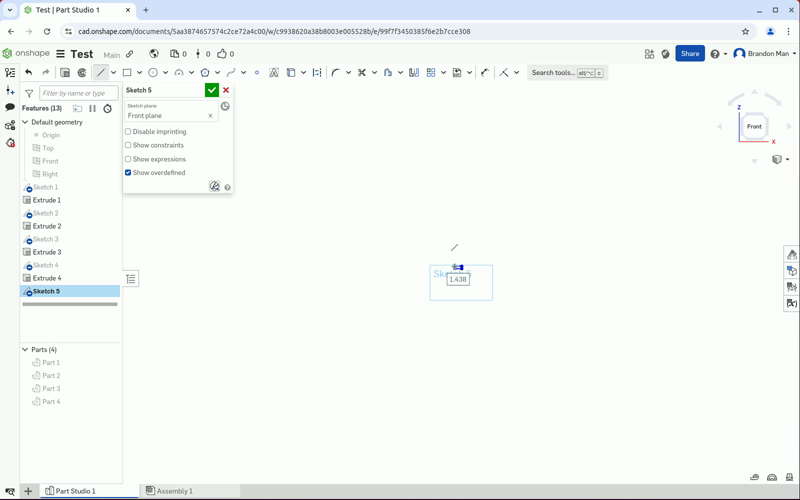
key_up(shift)
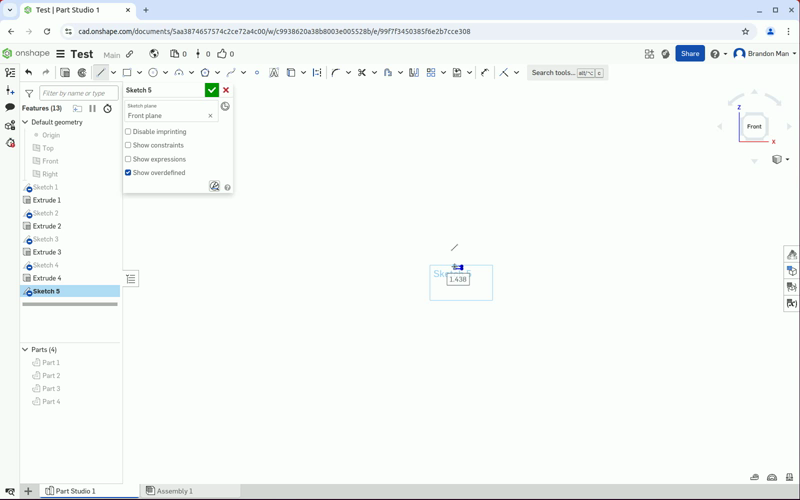
mouse_move(484, 266)
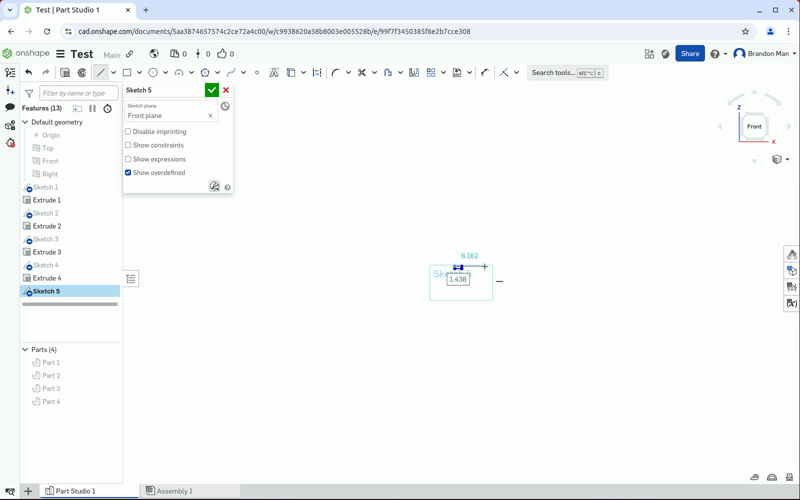
key_down(shift)
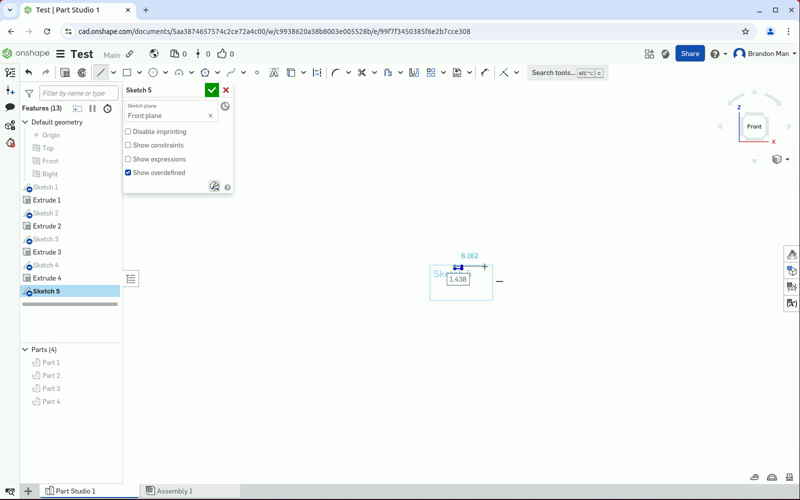
mouse_move(454, 268)
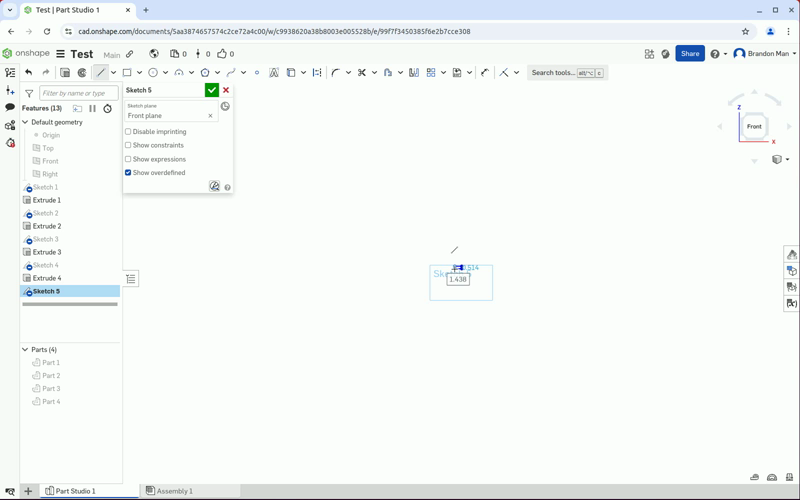
scroll(6)
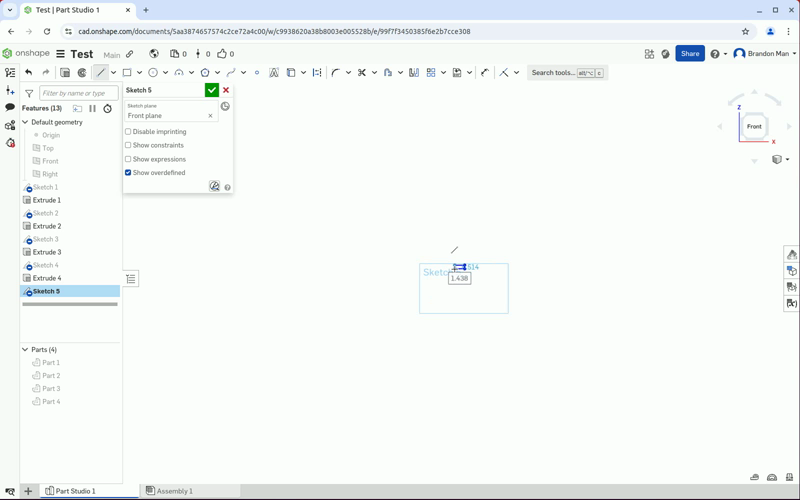
scroll(6)
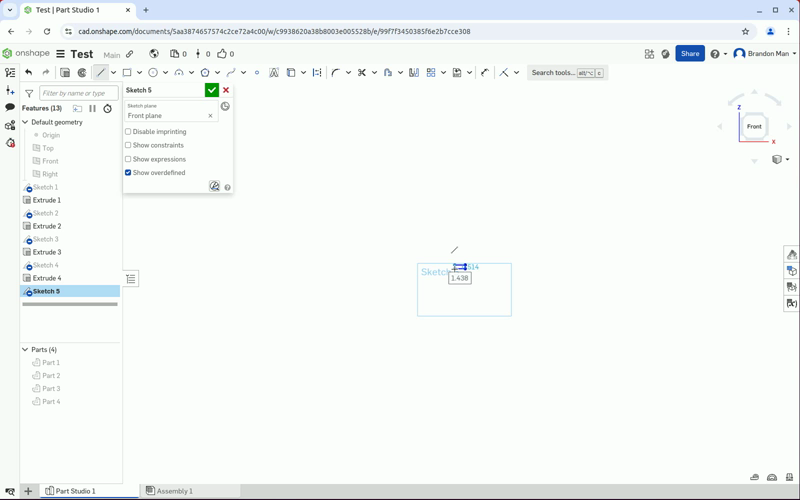
scroll(6)
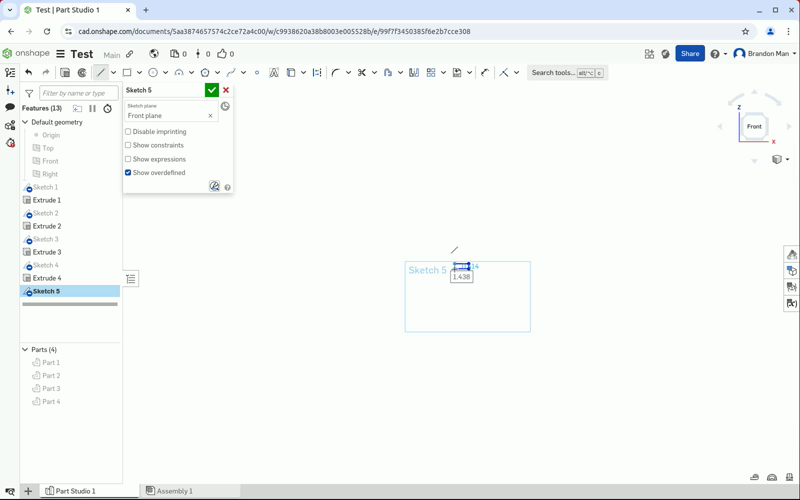
scroll(6)
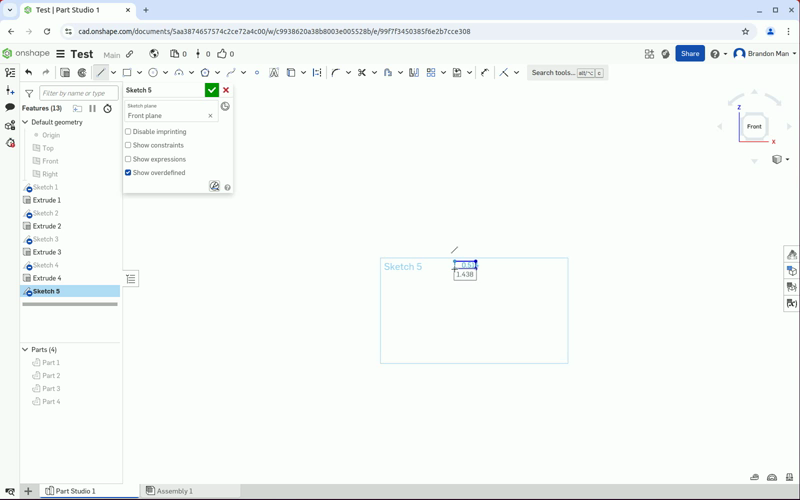
scroll(6)
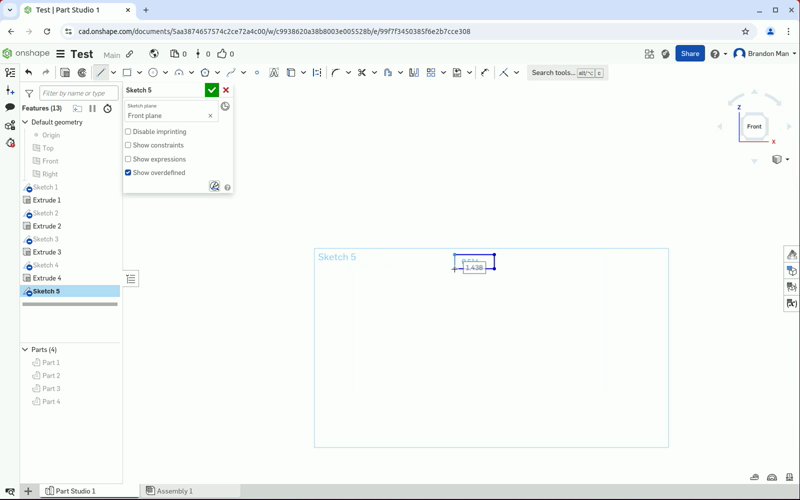
scroll(6)
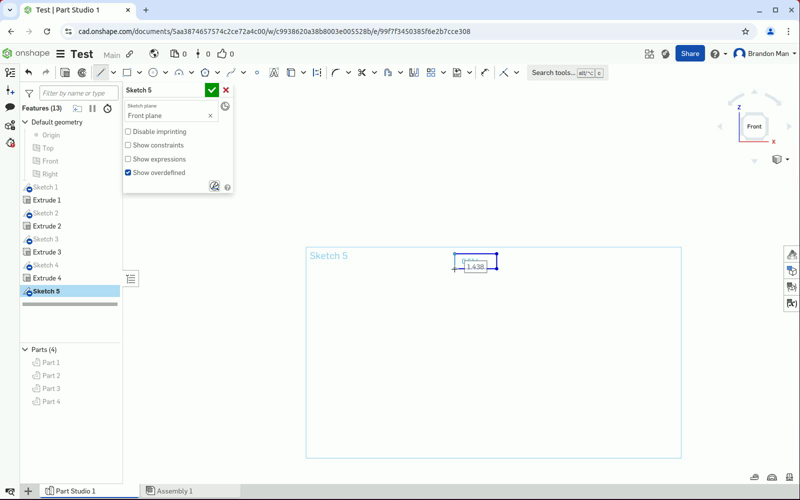
scroll(6)
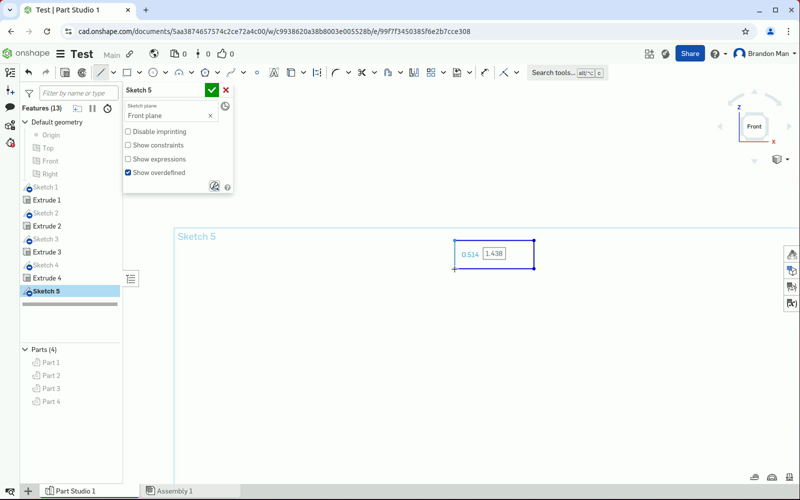
key_up(shift)
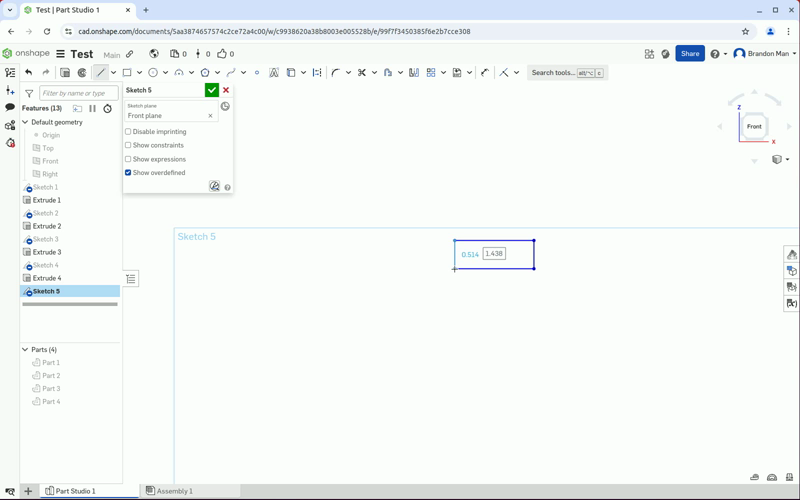
click(454, 268)
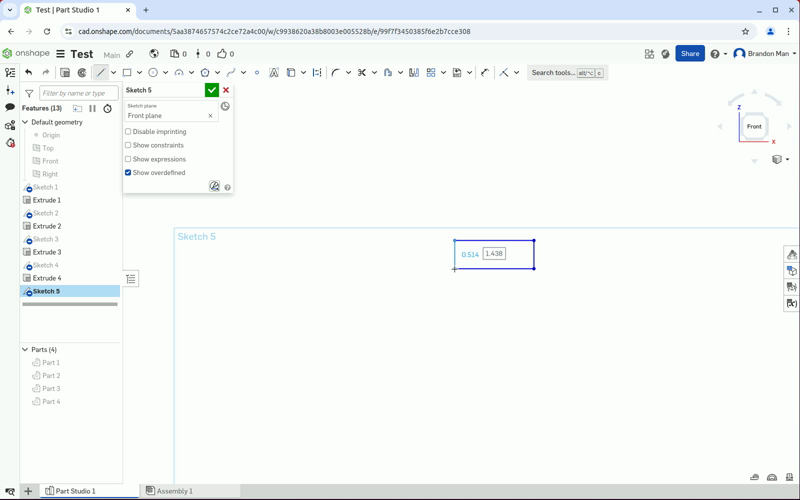
scroll(-6)
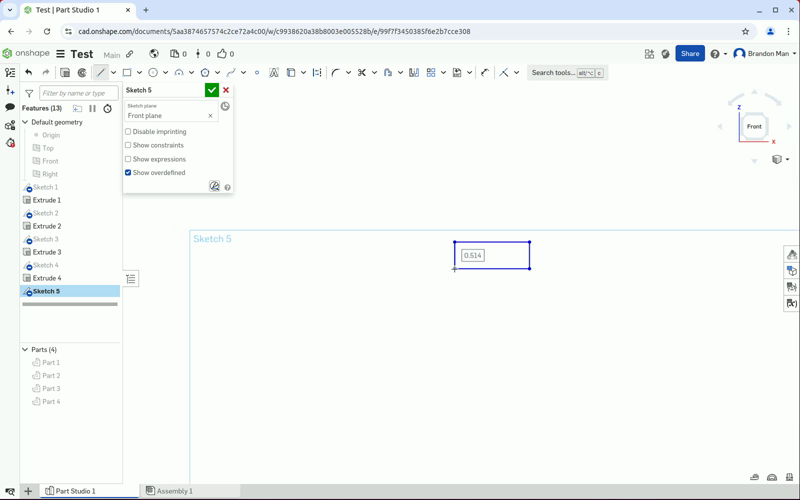
scroll(-6)
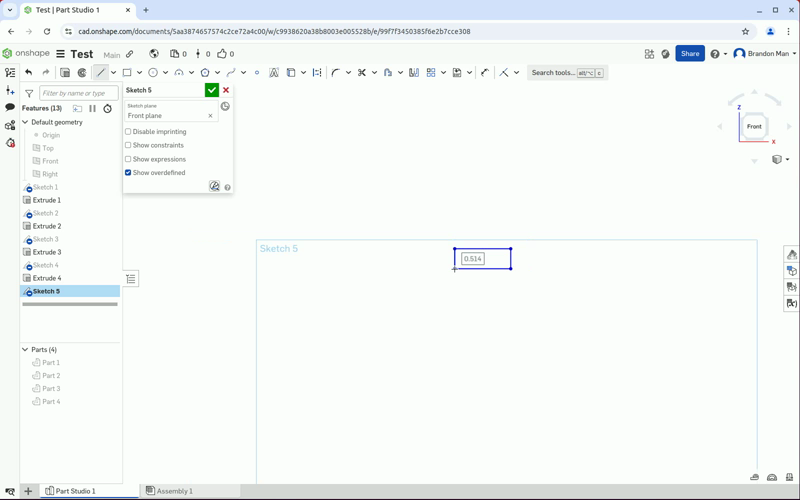
scroll(-6)
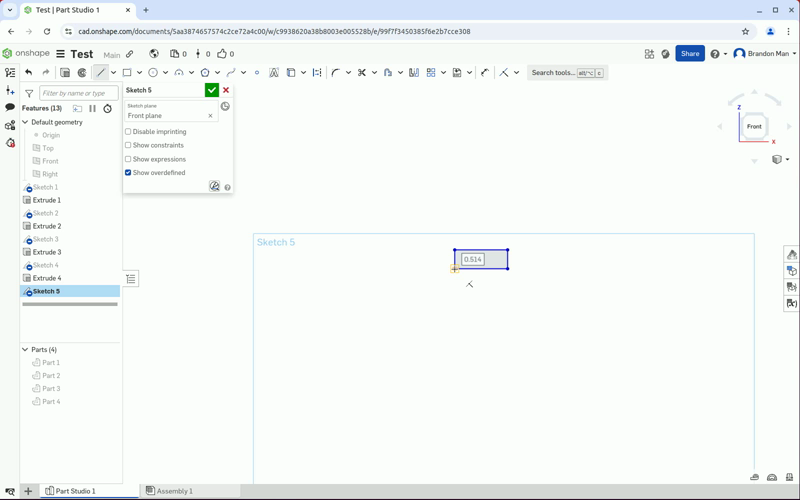
scroll(-6)
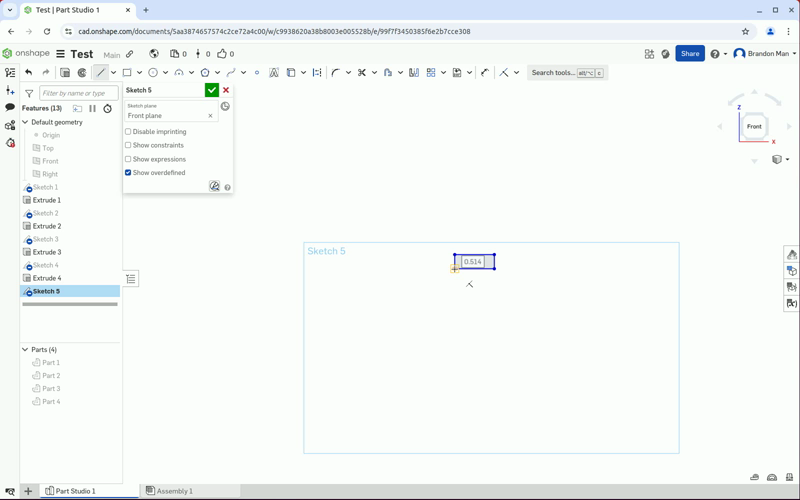
scroll(-6)
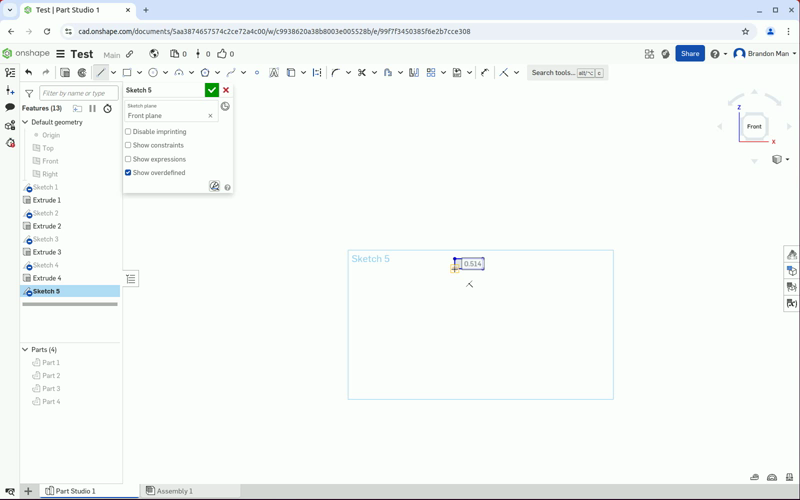
scroll(-6)
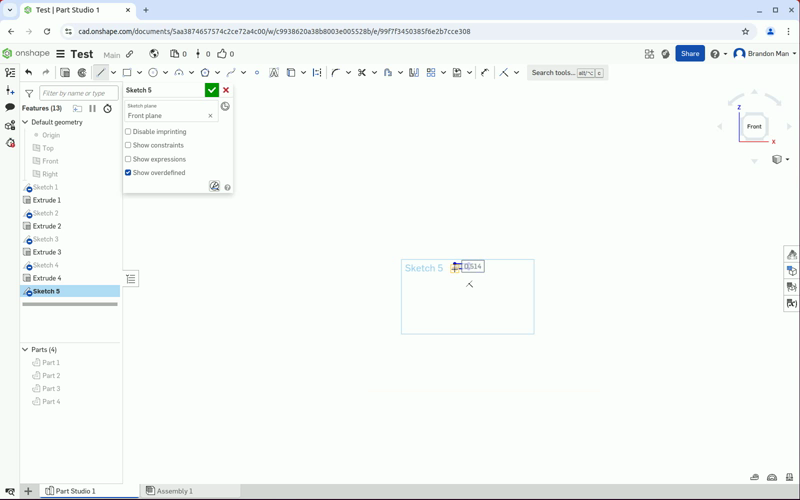
scroll(-6)
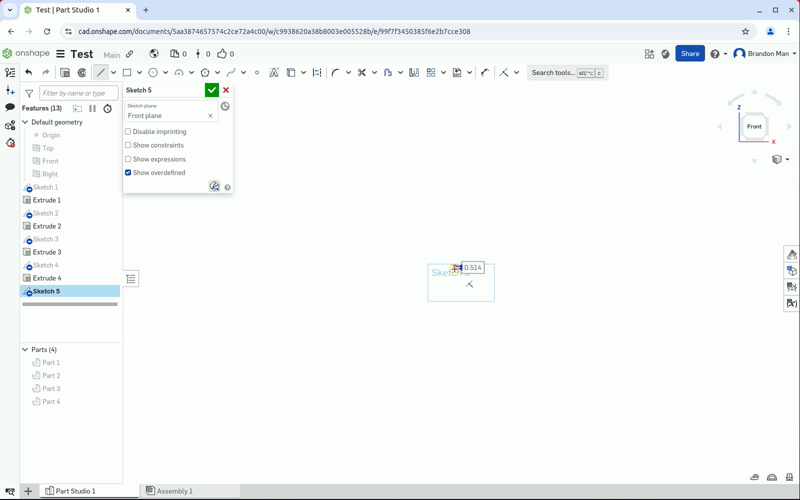
key(esc)
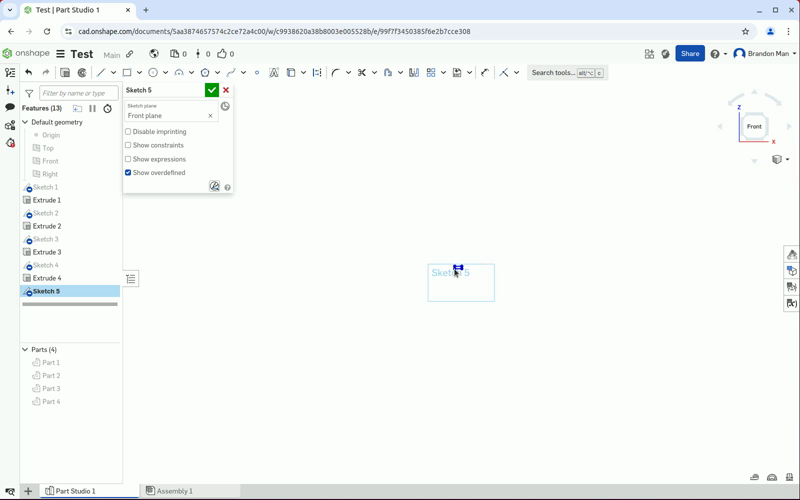
mouse_move(458, 267)
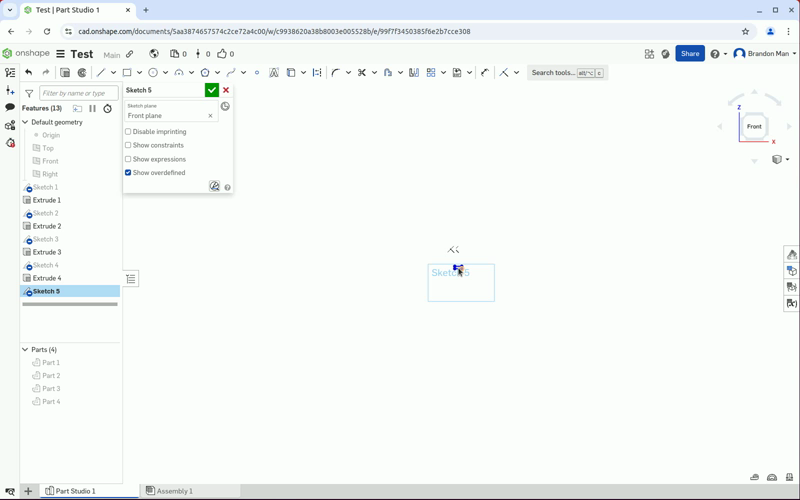
scroll(6)
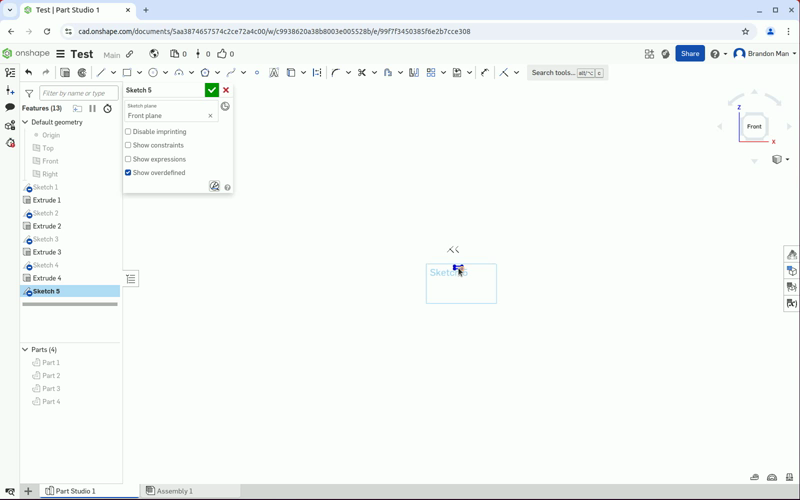
scroll(6)
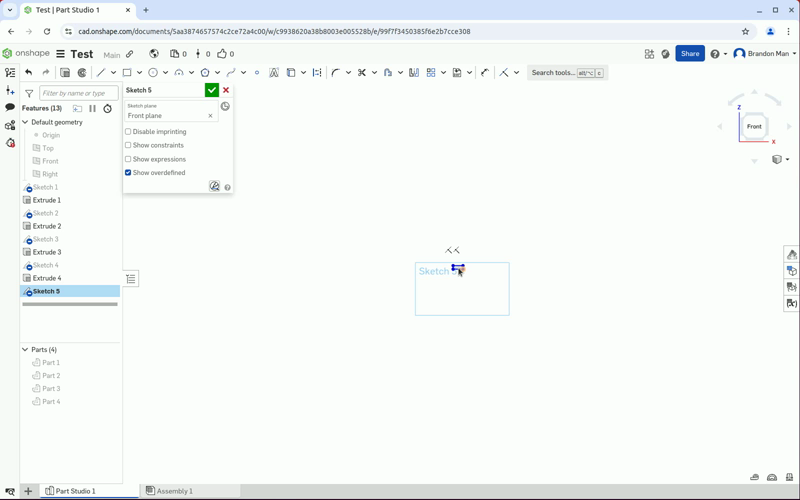
scroll(6)
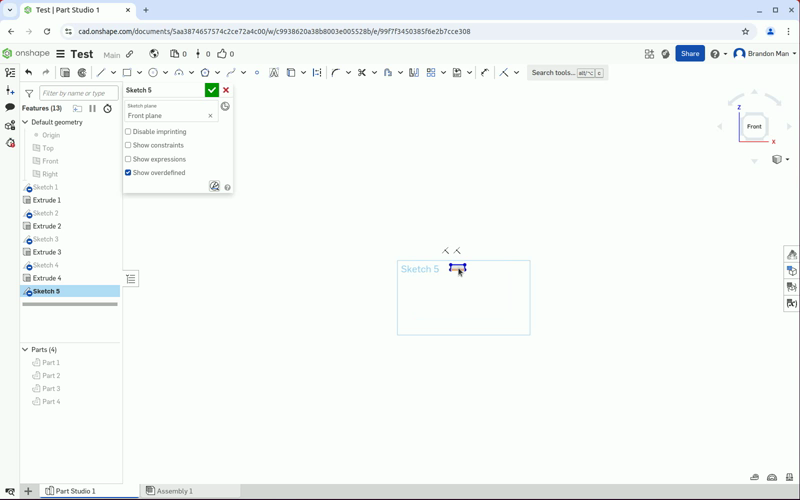
scroll(6)
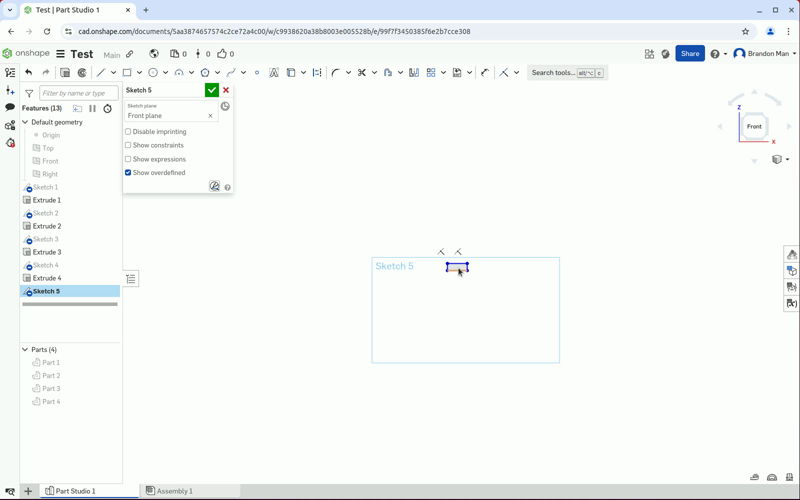
scroll(6)
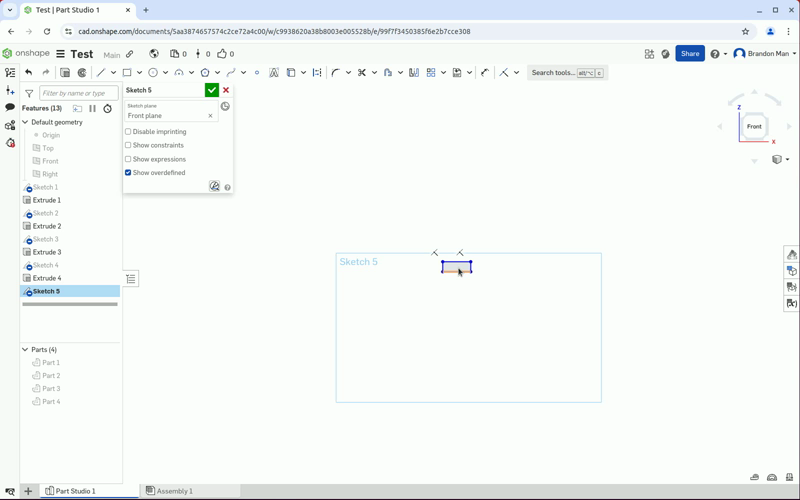
scroll(6)
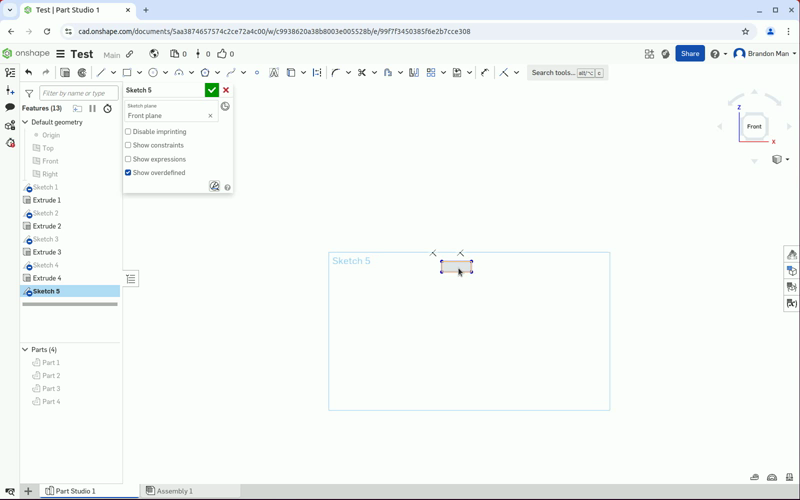
scroll(6)
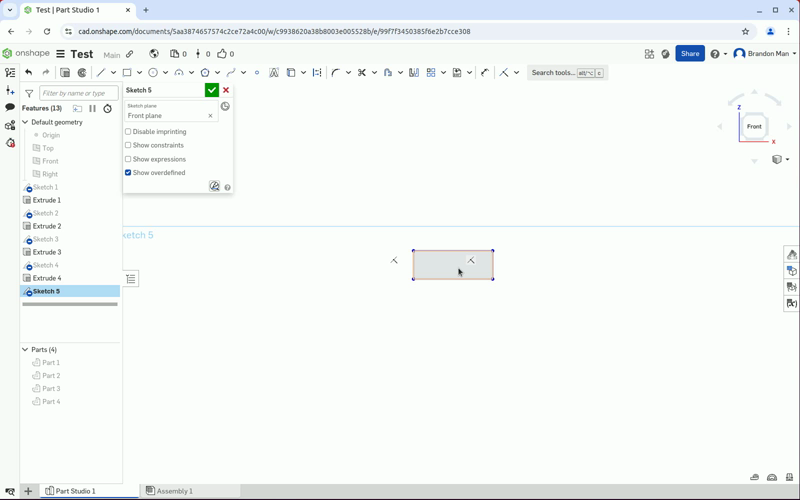
click(458, 267)
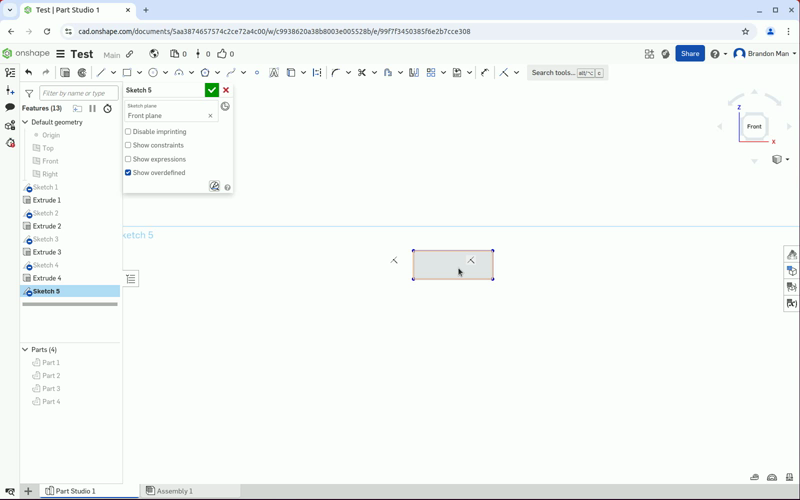
scroll(-6)
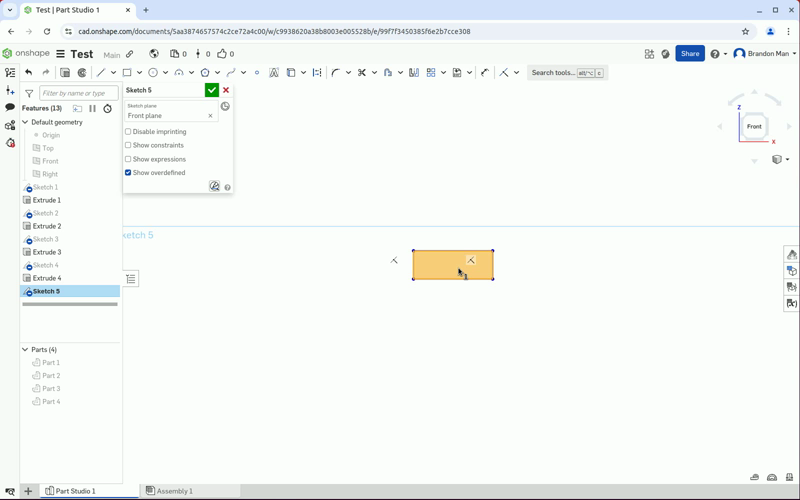
scroll(-6)
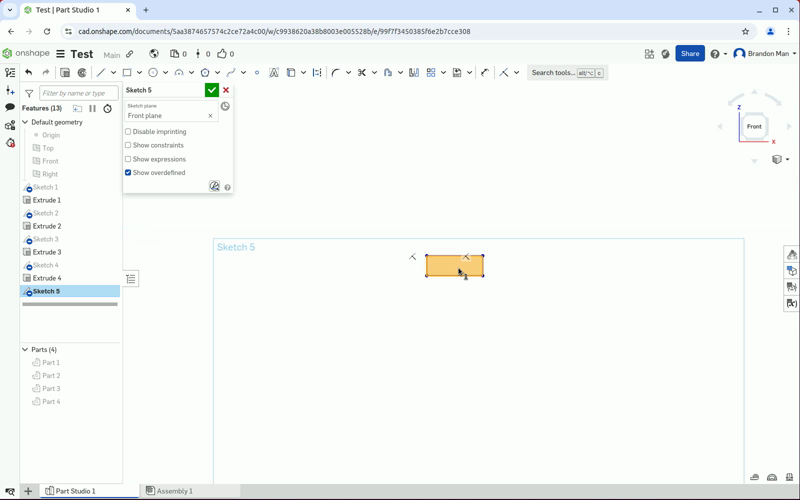
scroll(-6)
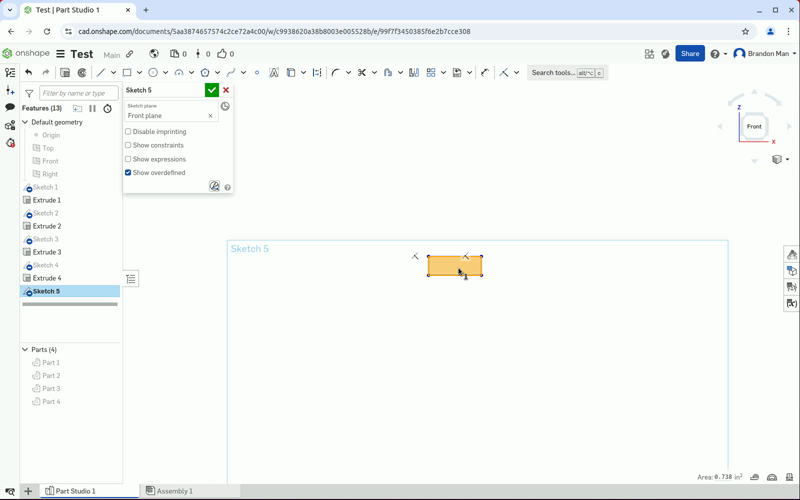
scroll(-6)
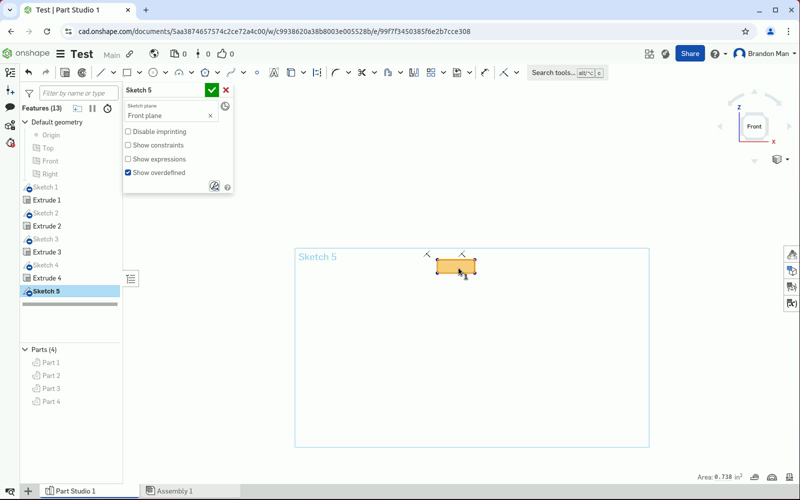
scroll(-6)
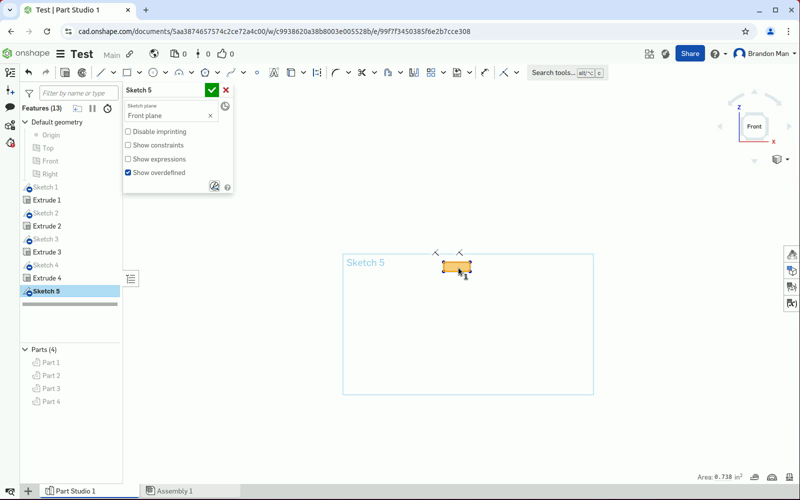
scroll(-6)
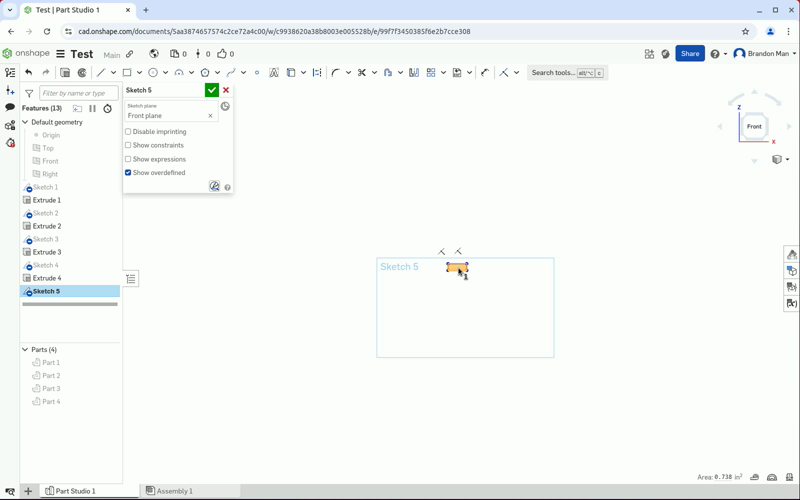
scroll(-6)
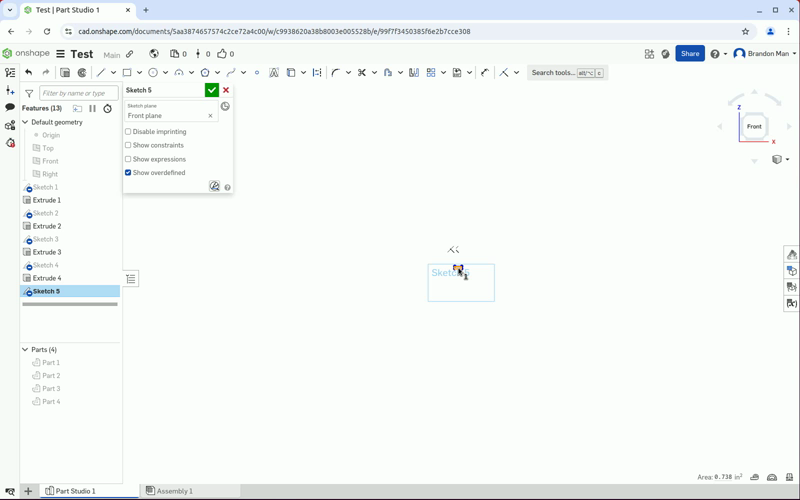
mouse_move(73, 352)
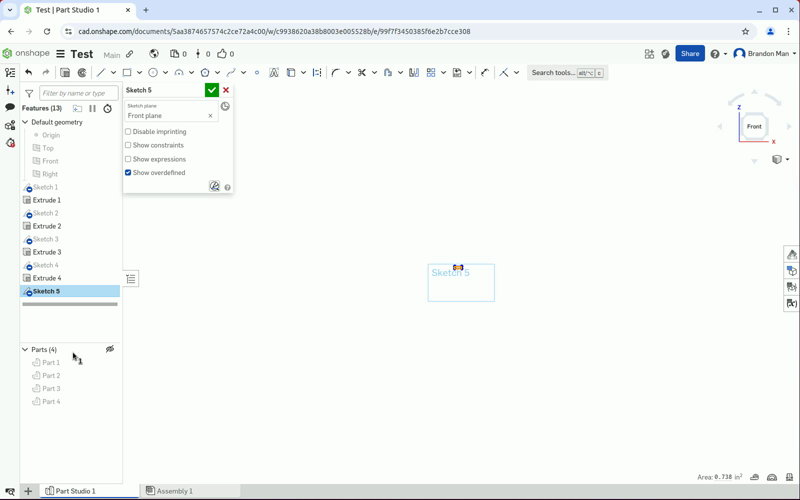
key(shift+y)
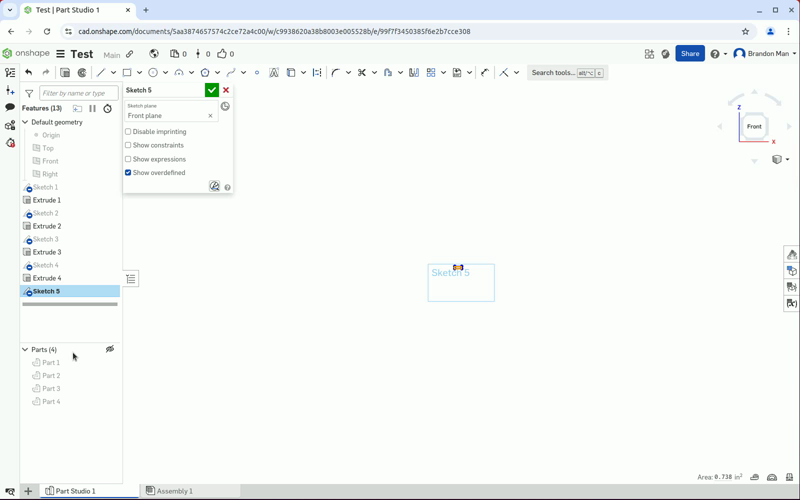
key(shift+e)
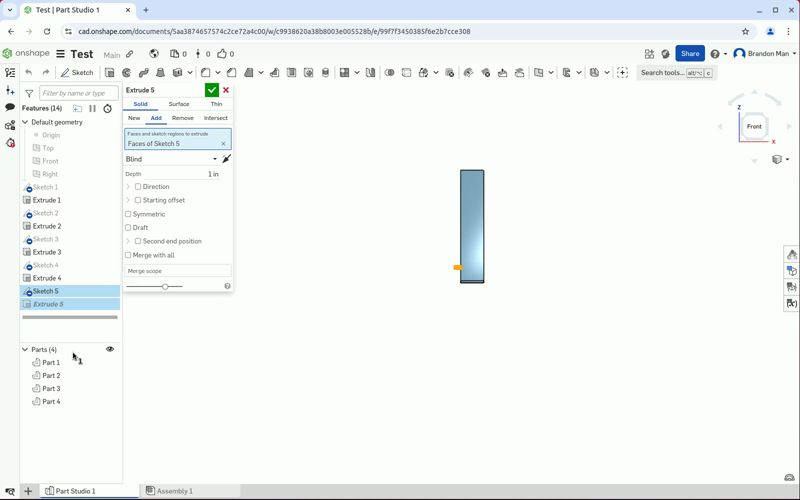
mouse_move(143, 106)
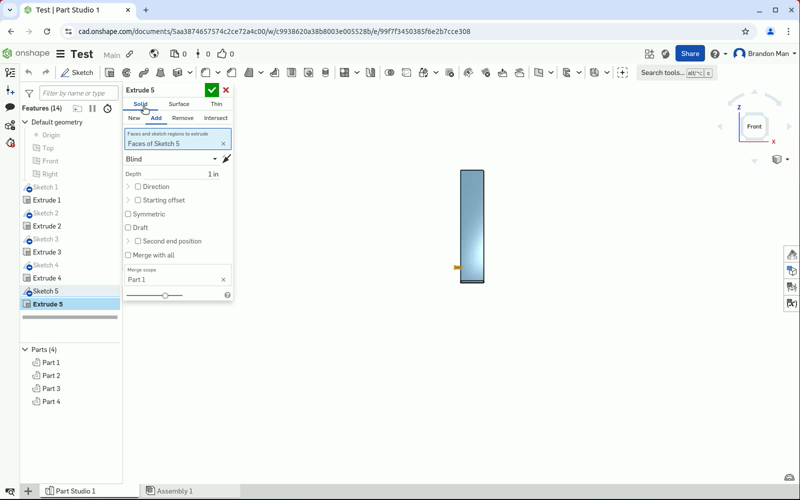
click(143, 106)
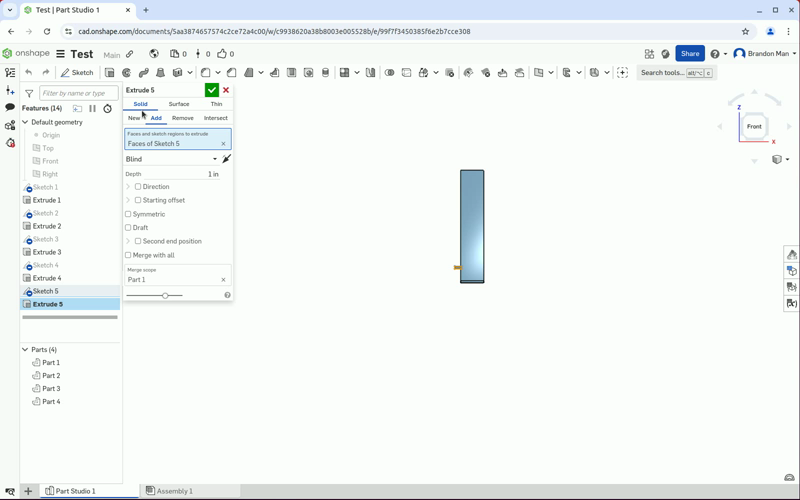
mouse_move(137, 120)
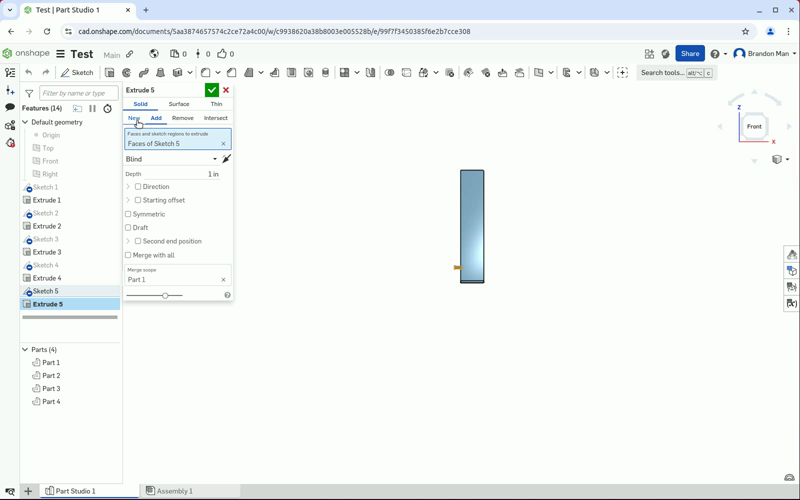
click(137, 120)
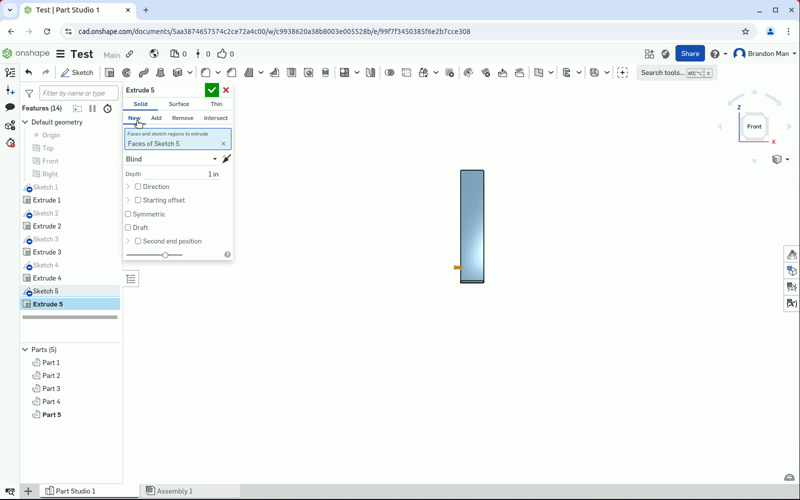
key(tab, 4)
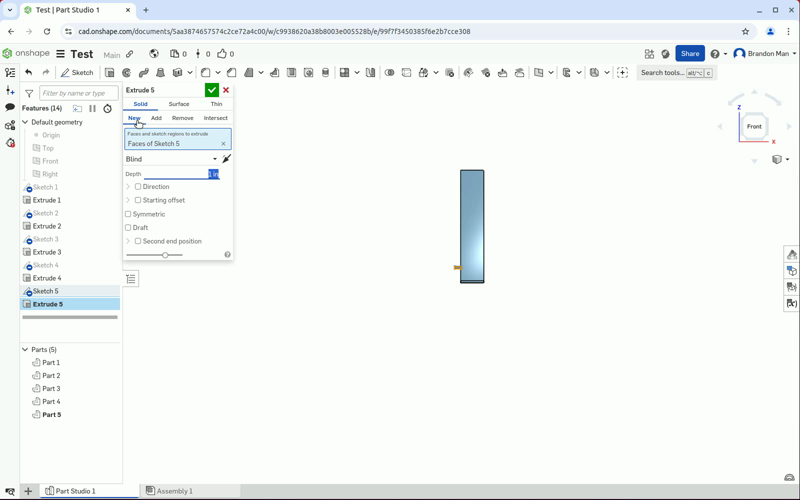
text(-23.108)
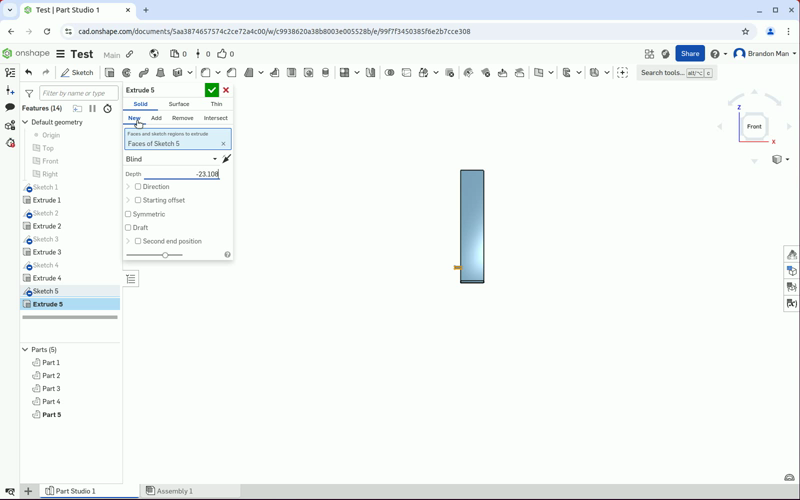
key(enter)
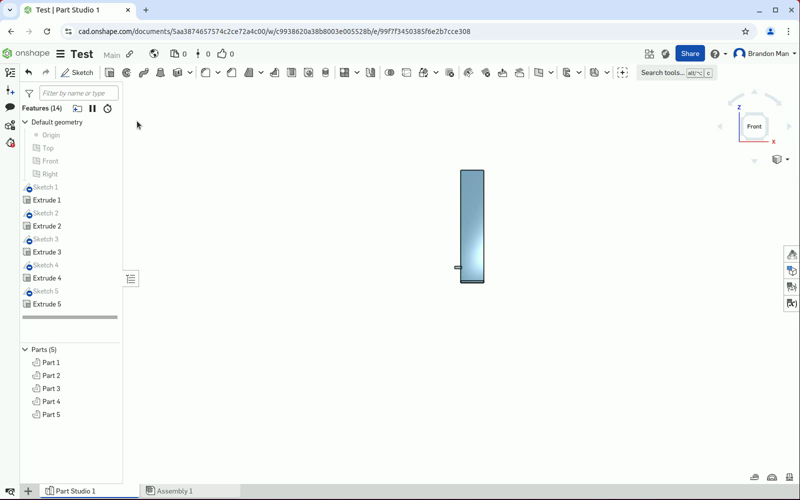
key(shift+h)
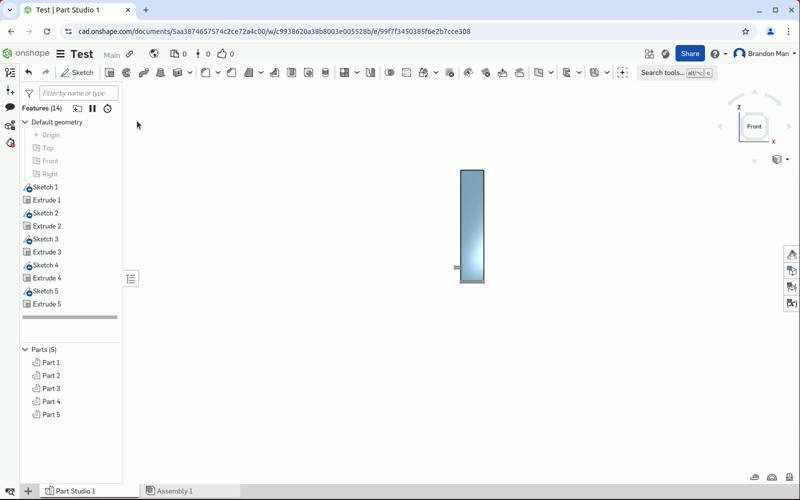
key(shift+h)
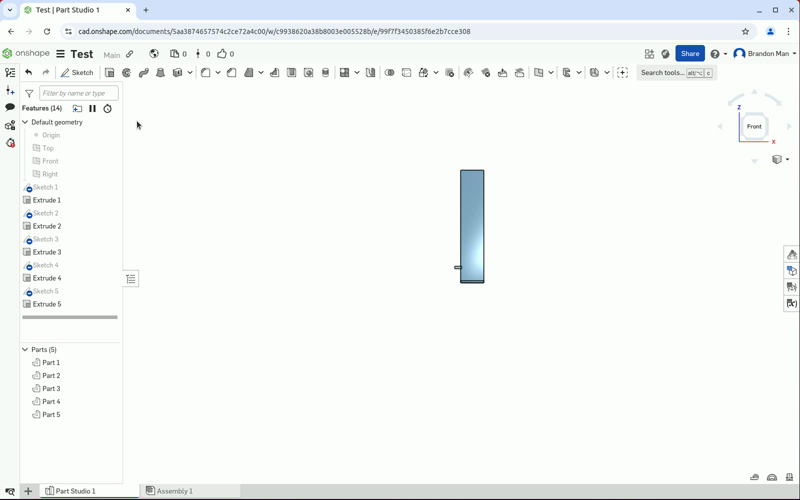
mouse_move(73, 189)
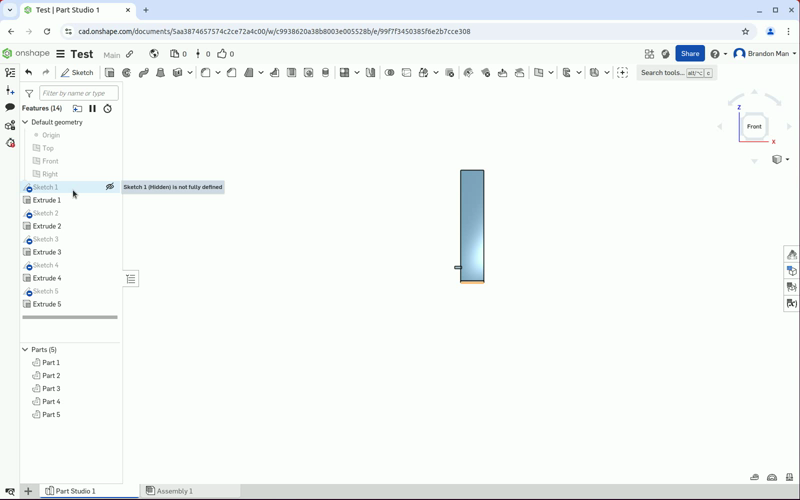
click(73, 189)
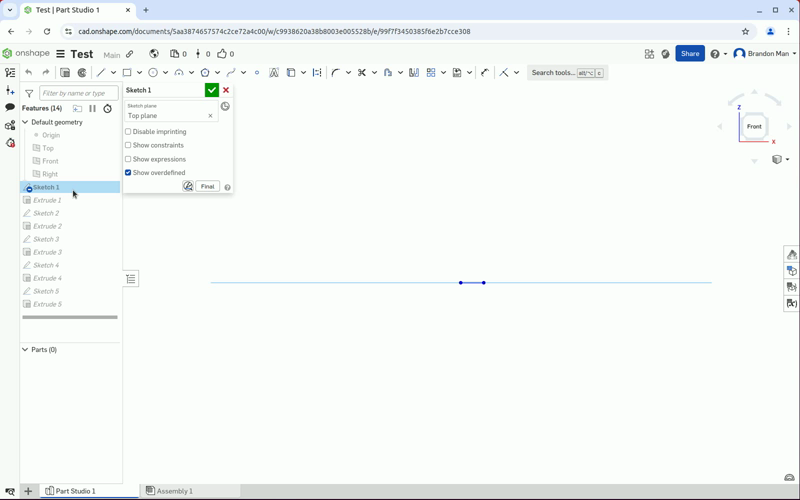
mouse_move(229, 92)
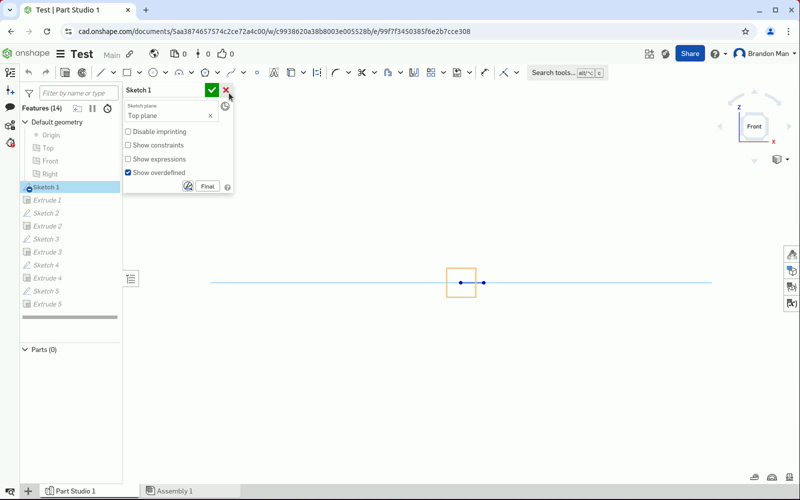
click(229, 92)
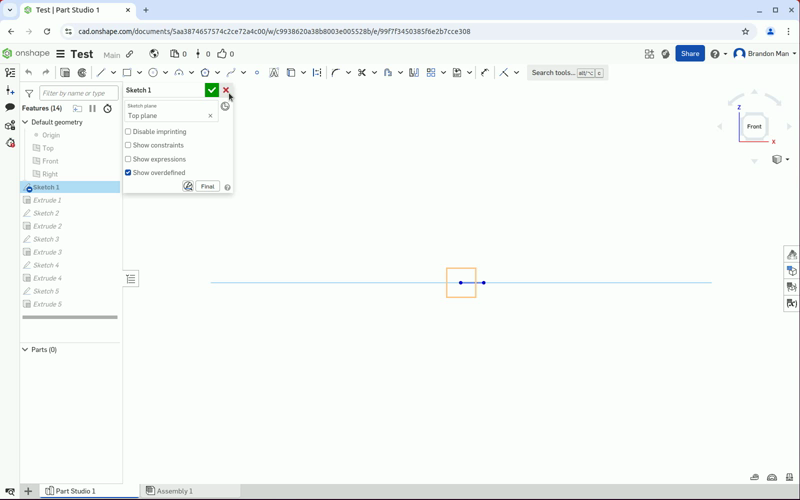
key(shift+s)
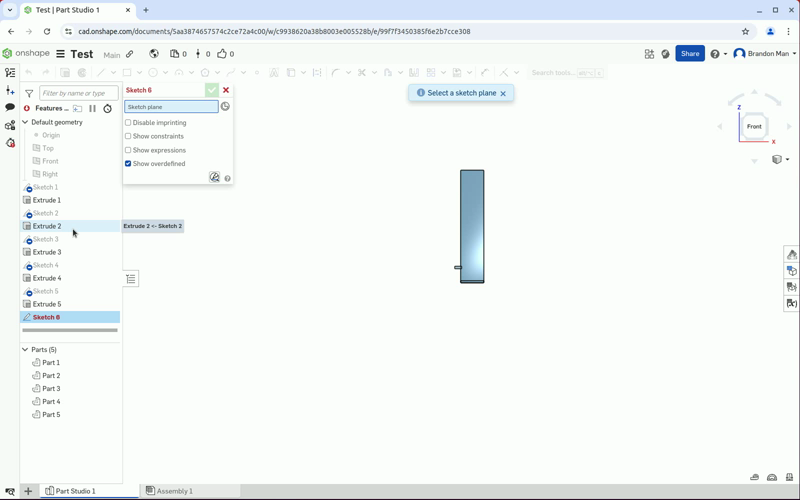
scroll(3)
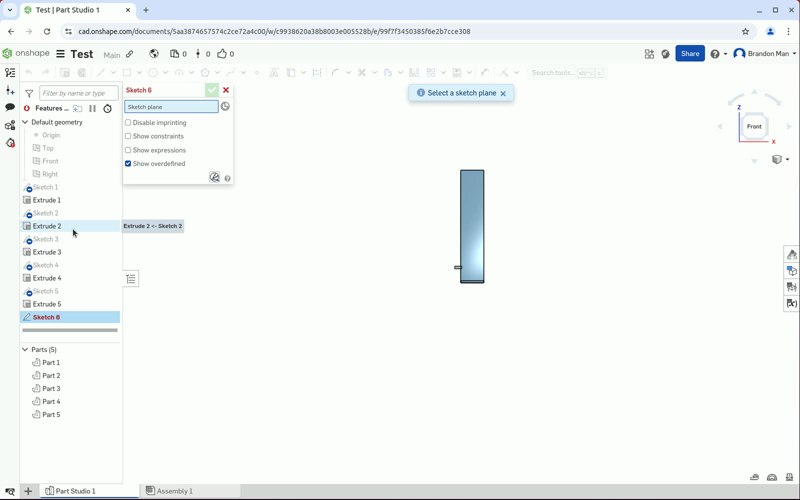
mouse_move(73, 163)
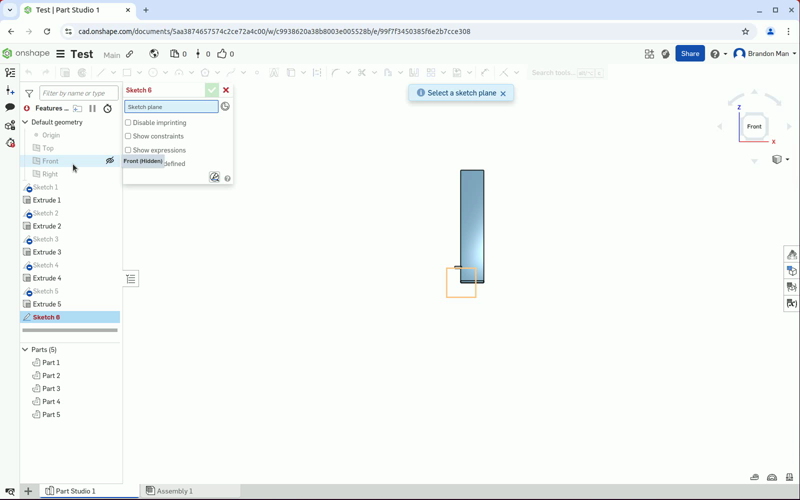
click(73, 163)
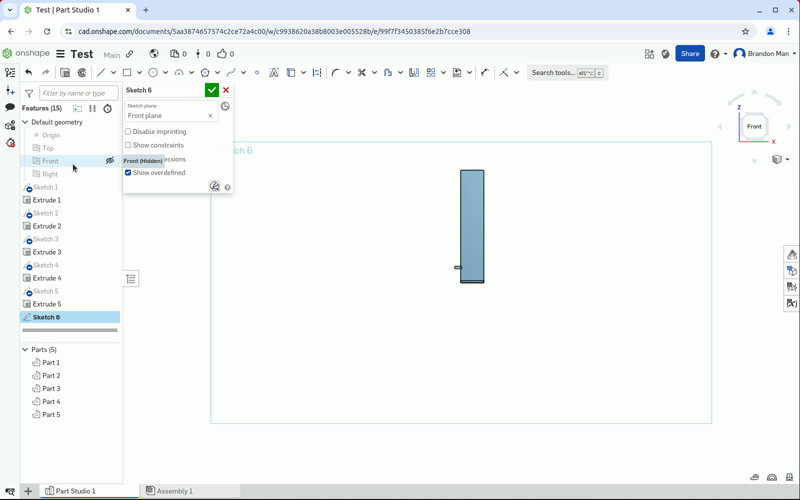
mouse_move(73, 352)
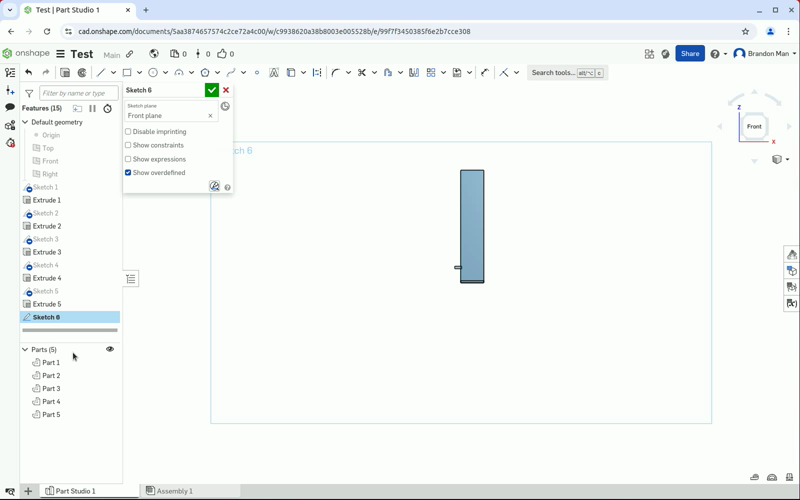
key(y)
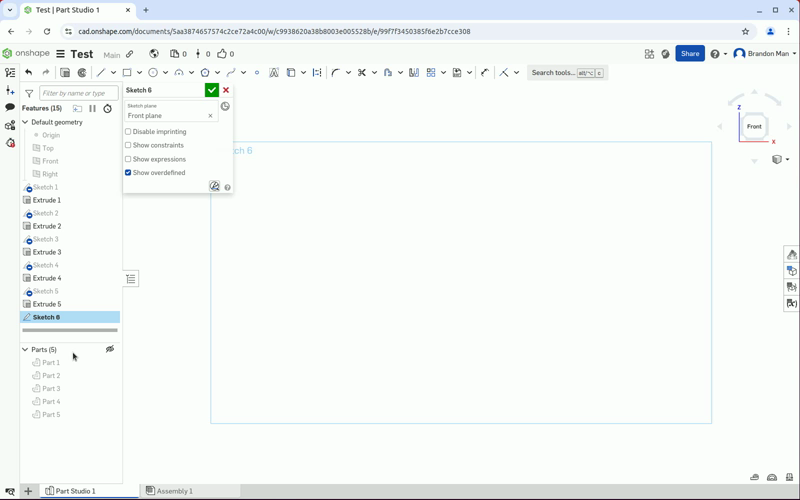
key(l)
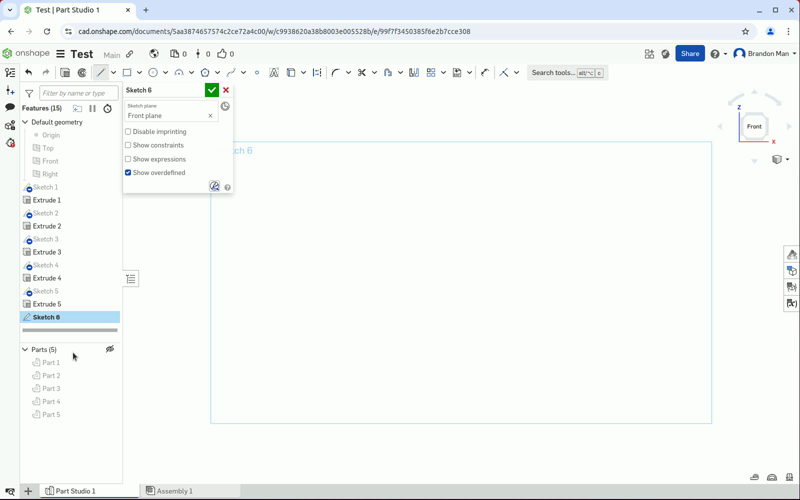
key_down(shift)
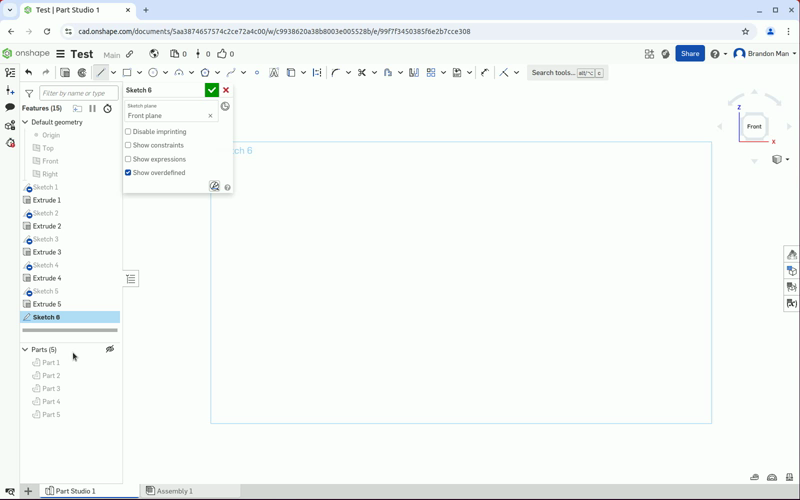
mouse_move(483, 268)
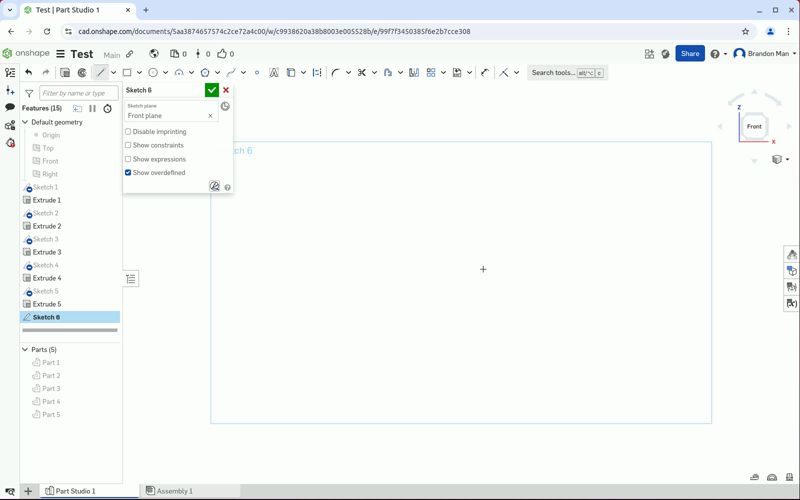
click(483, 268)
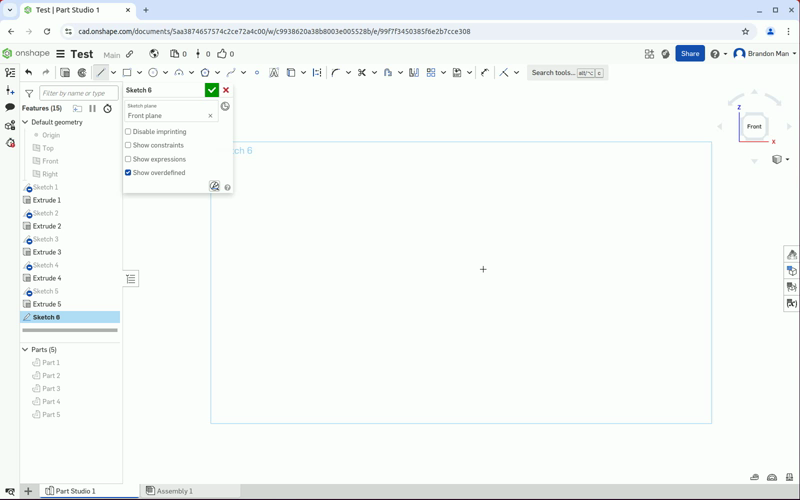
key_up(shift)
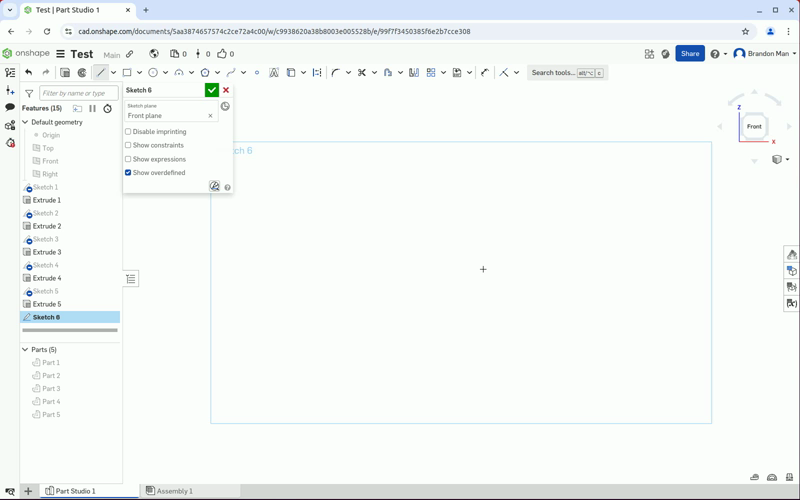
key_down(shift)
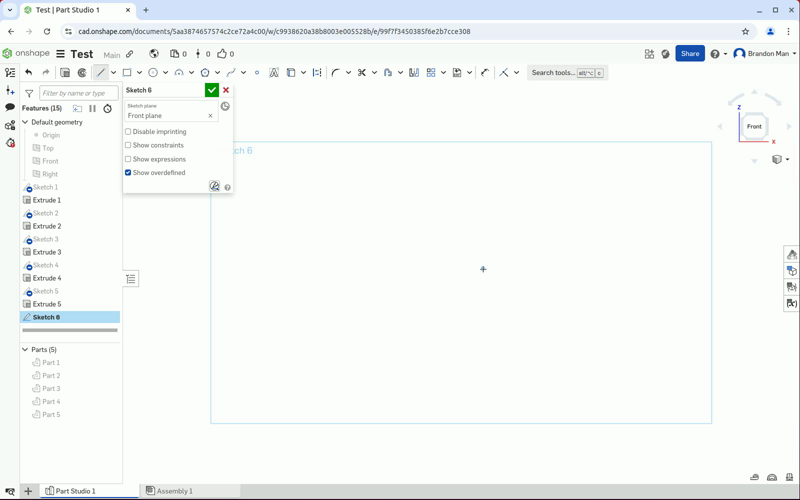
mouse_move(513, 268)
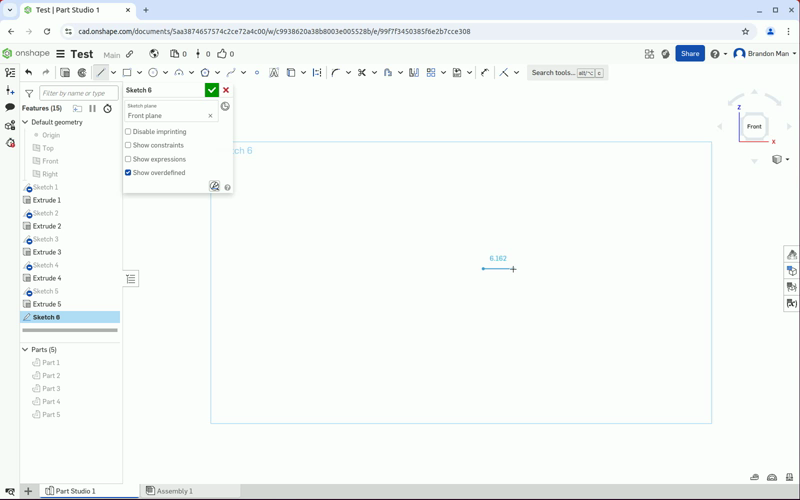
mouse_move(489, 268)
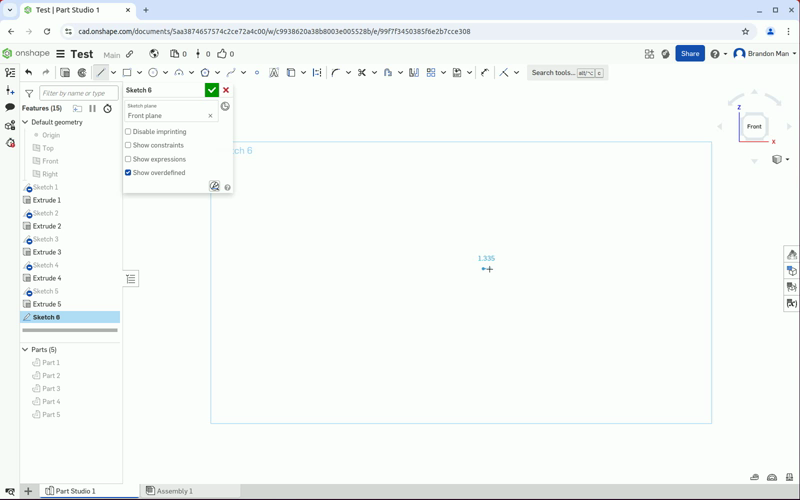
scroll(6)
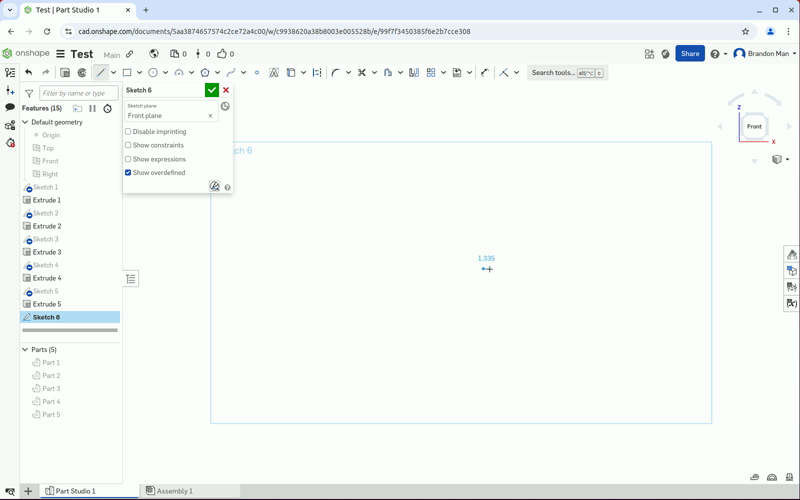
scroll(6)
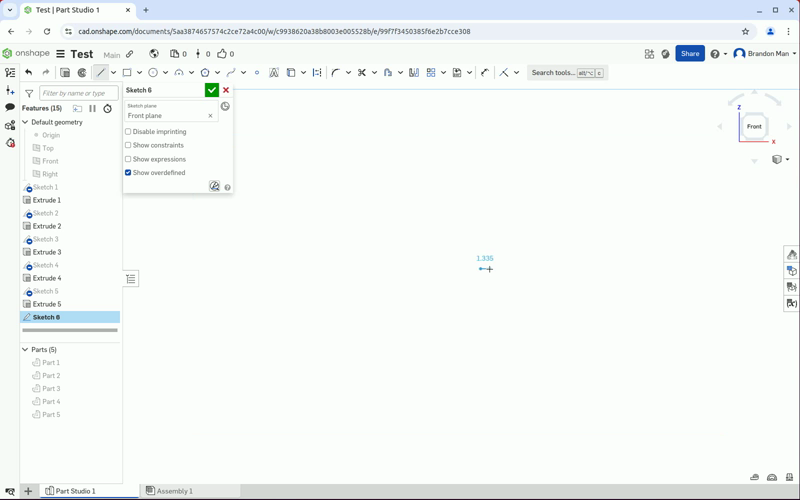
scroll(6)
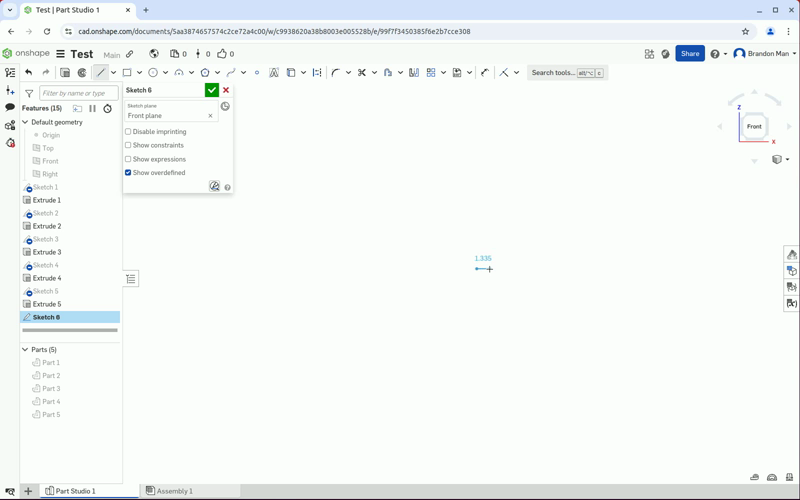
scroll(6)
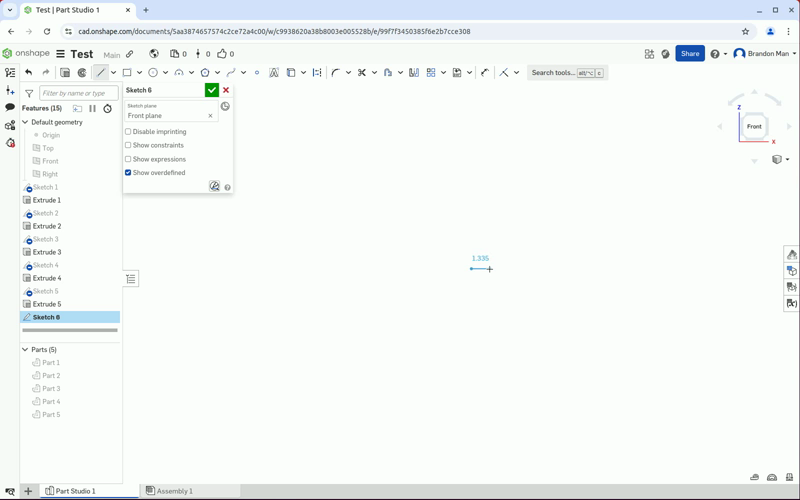
scroll(6)
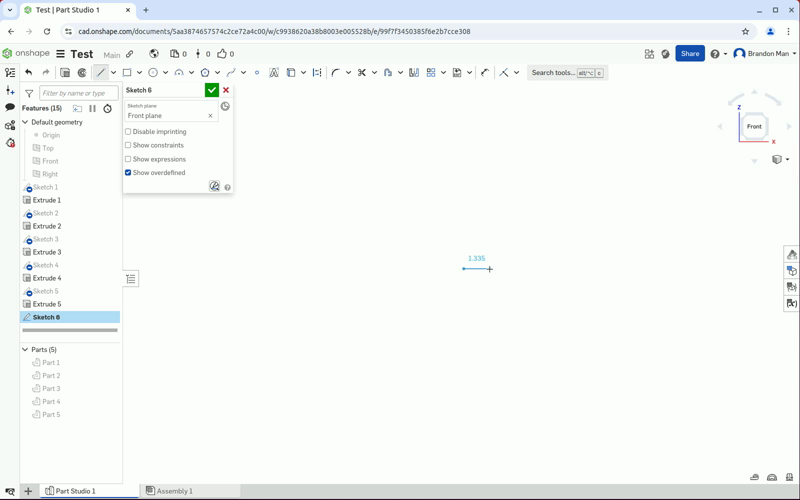
scroll(6)
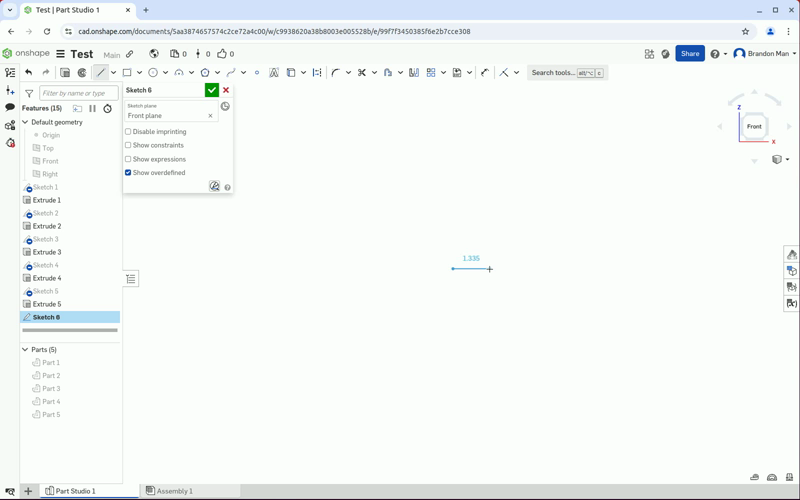
scroll(6)
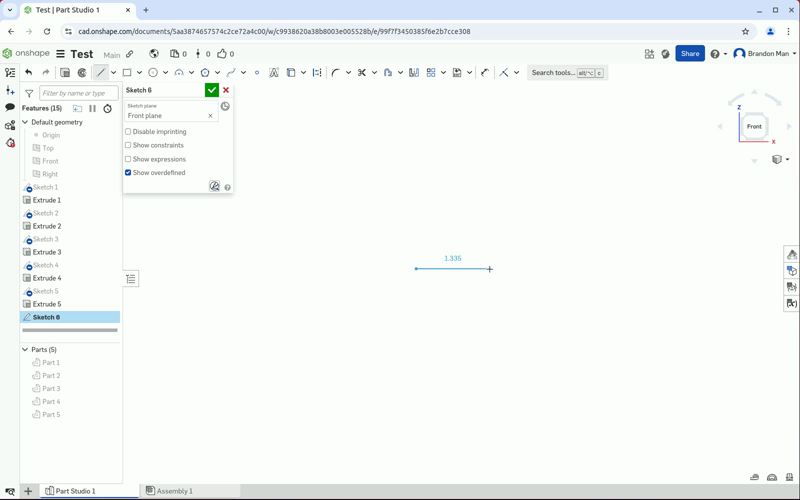
click(489, 268)
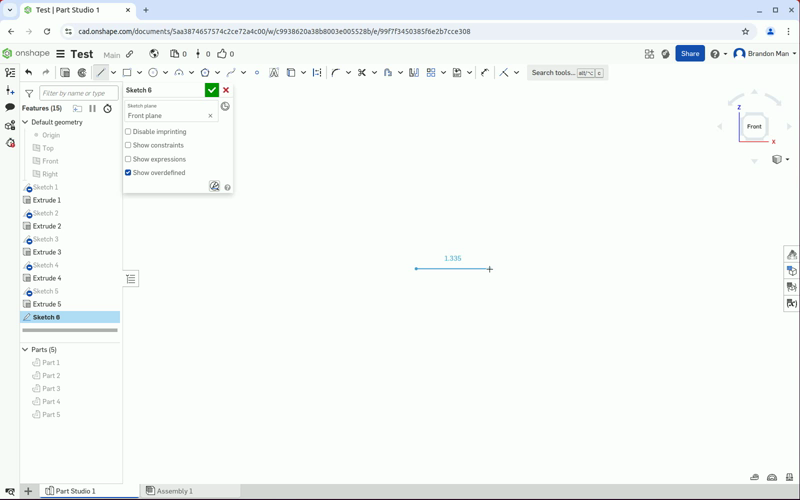
scroll(-6)
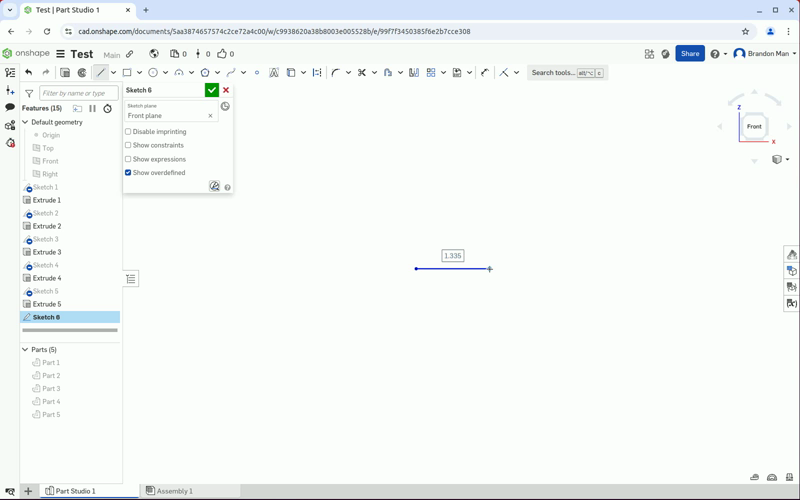
scroll(-6)
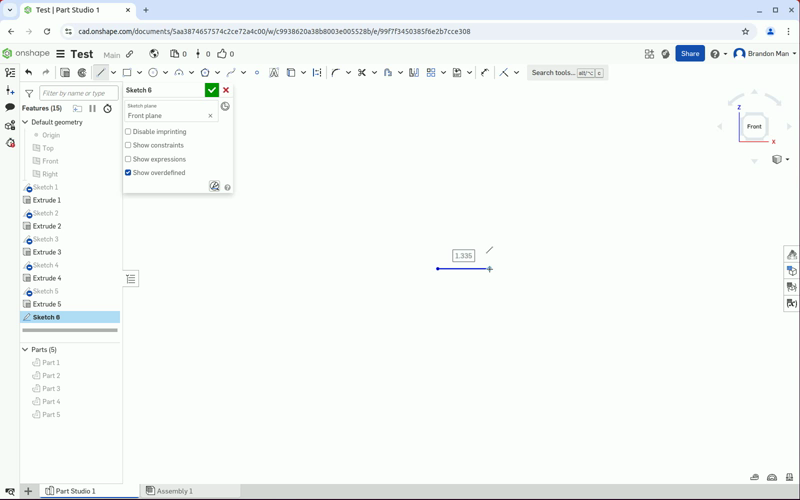
scroll(-6)
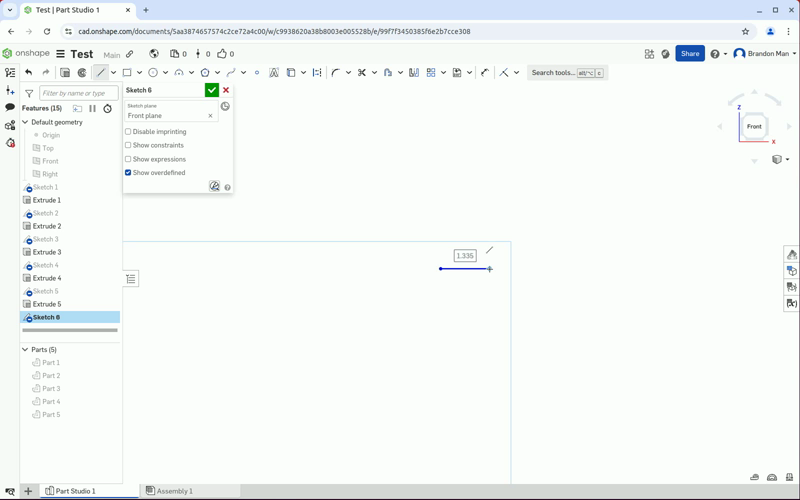
scroll(-6)
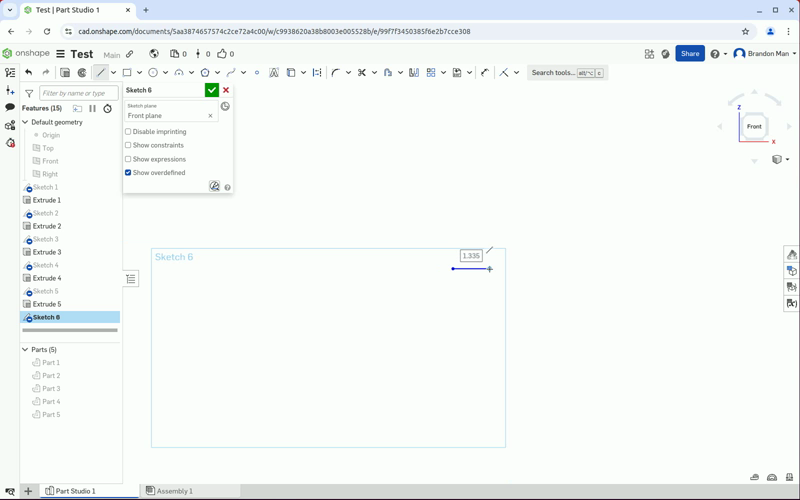
scroll(-6)
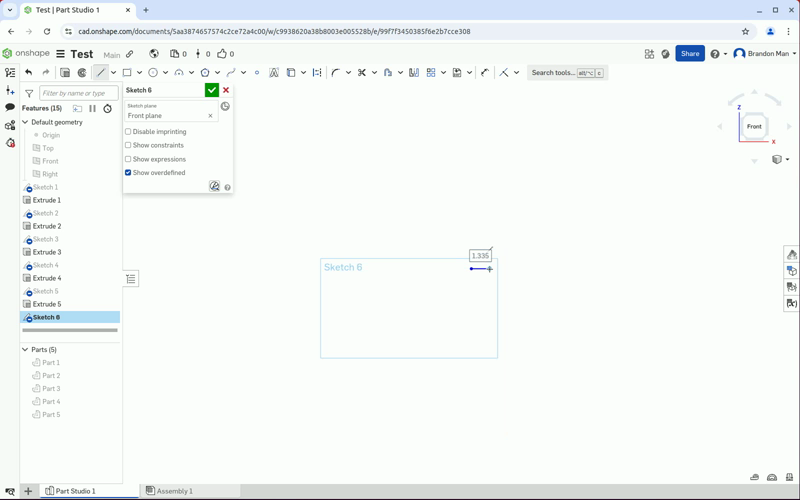
scroll(-6)
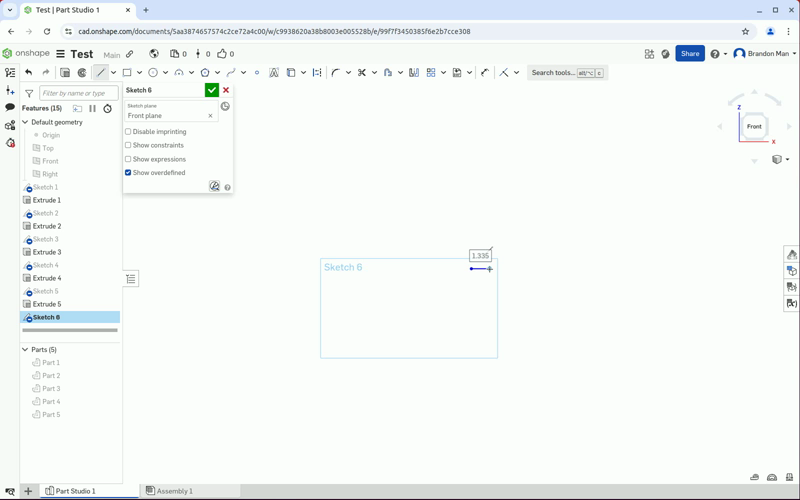
scroll(-6)
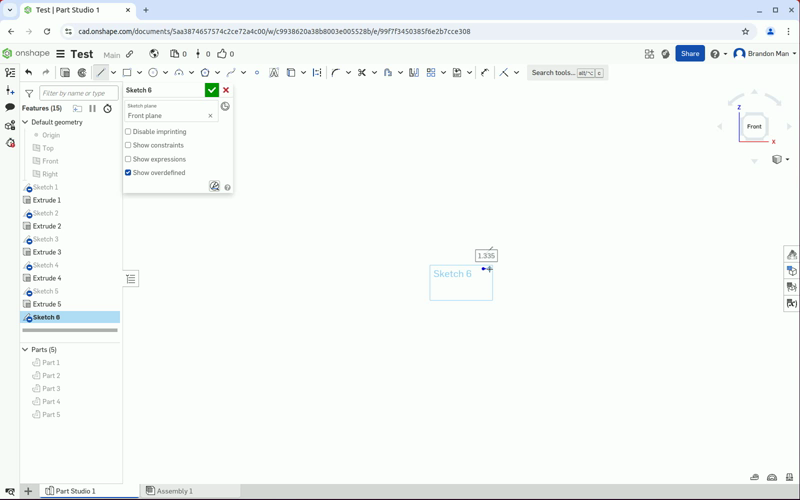
key_up(shift)
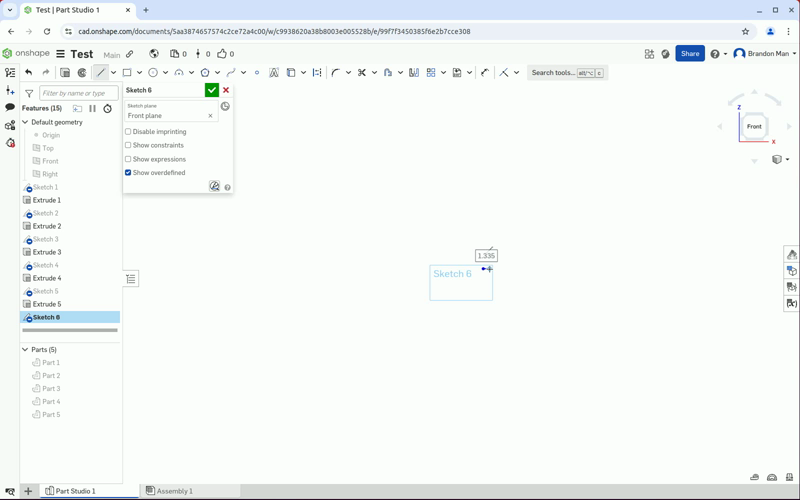
key_down(shift)
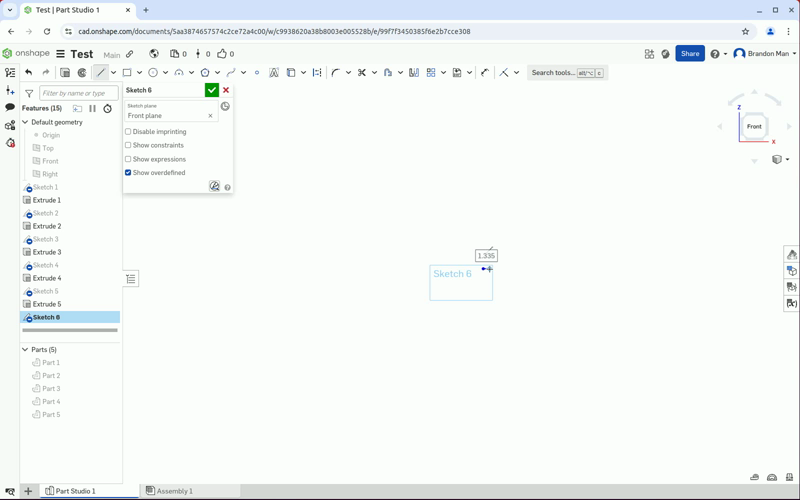
mouse_move(519, 268)
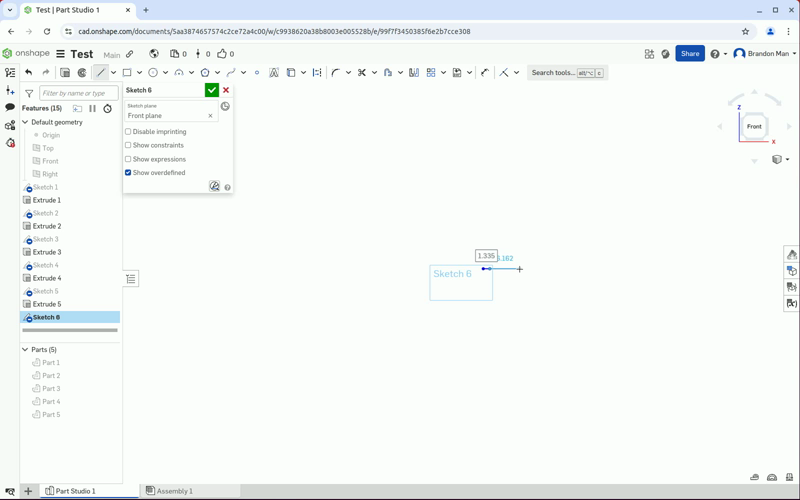
mouse_move(489, 266)
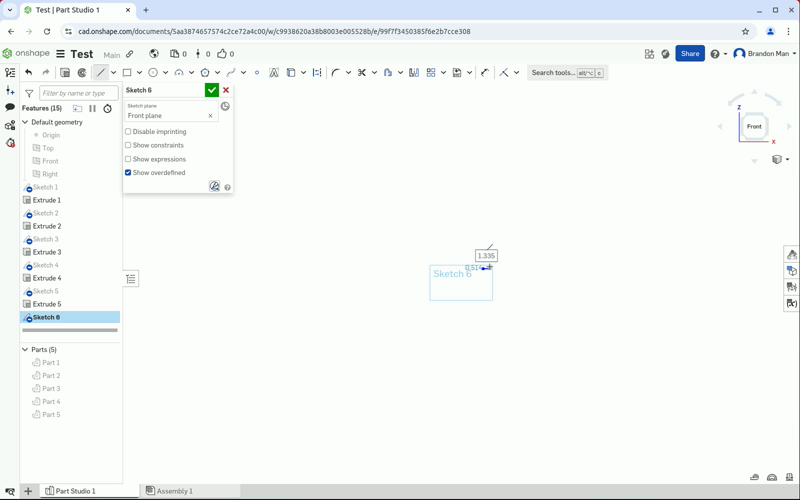
scroll(6)
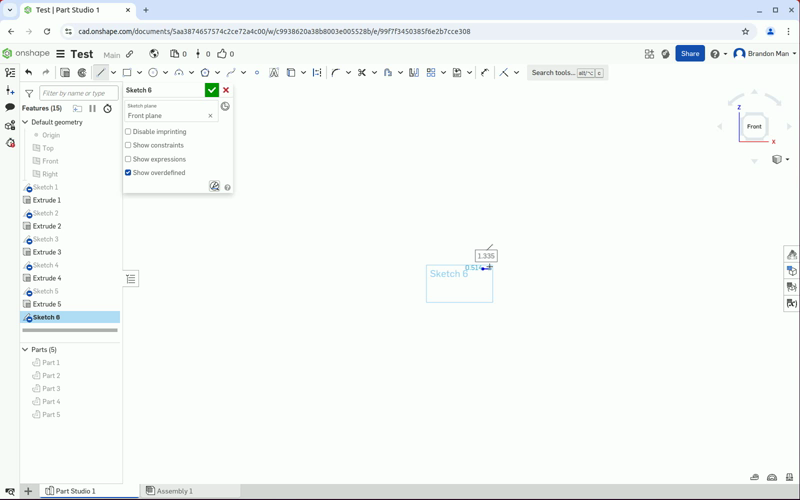
scroll(6)
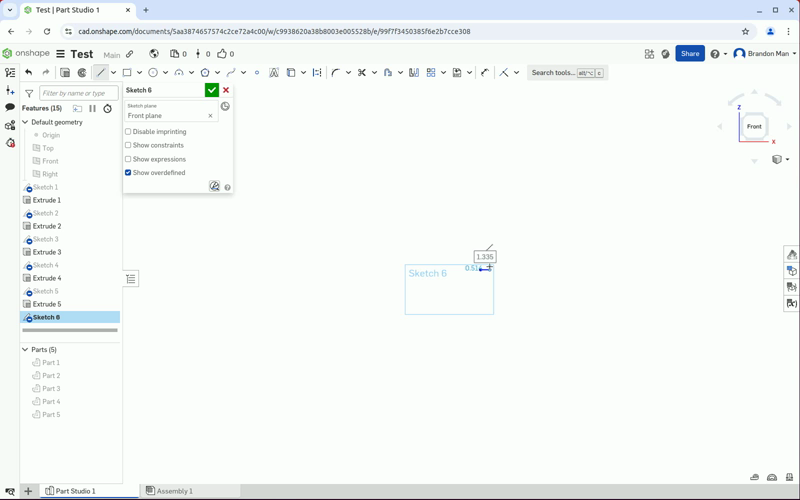
scroll(6)
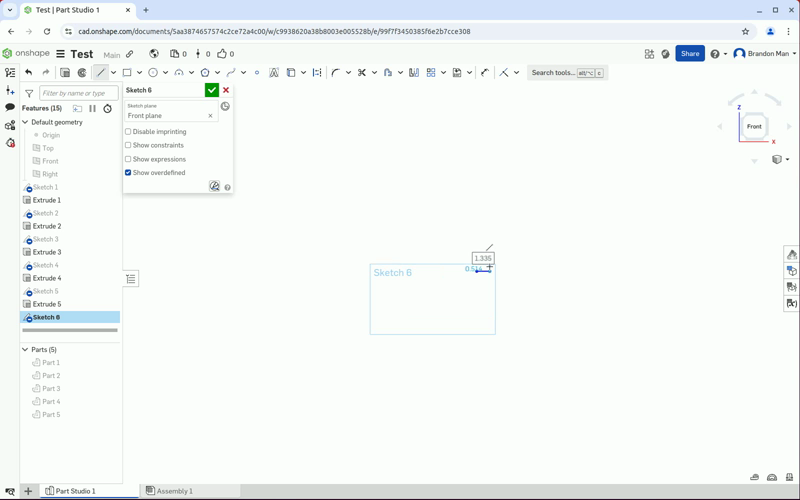
scroll(6)
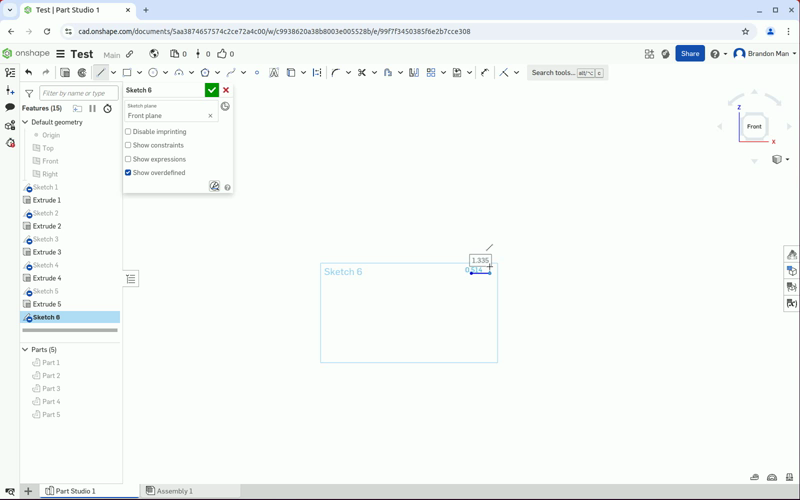
scroll(6)
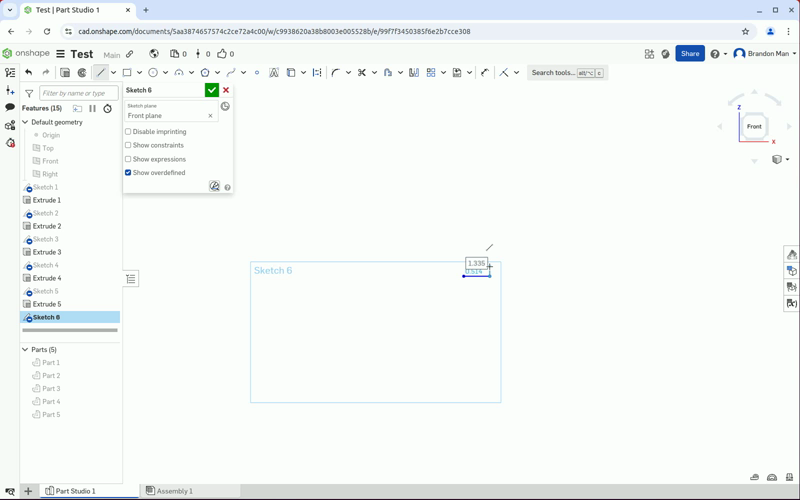
scroll(6)
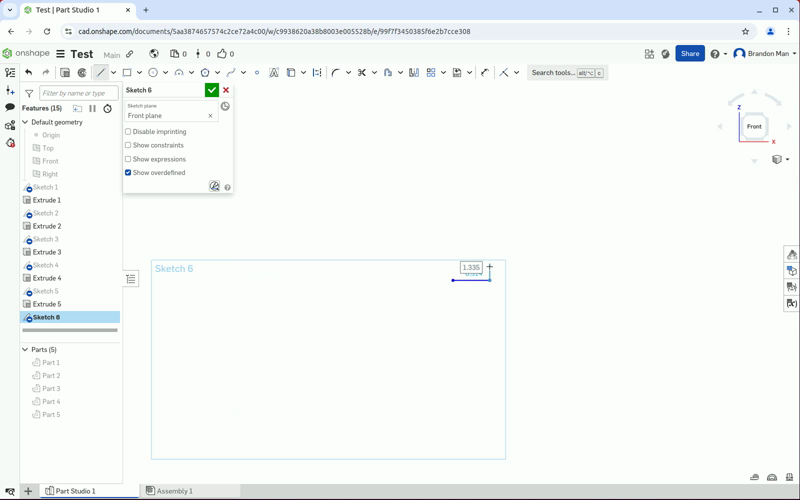
scroll(6)
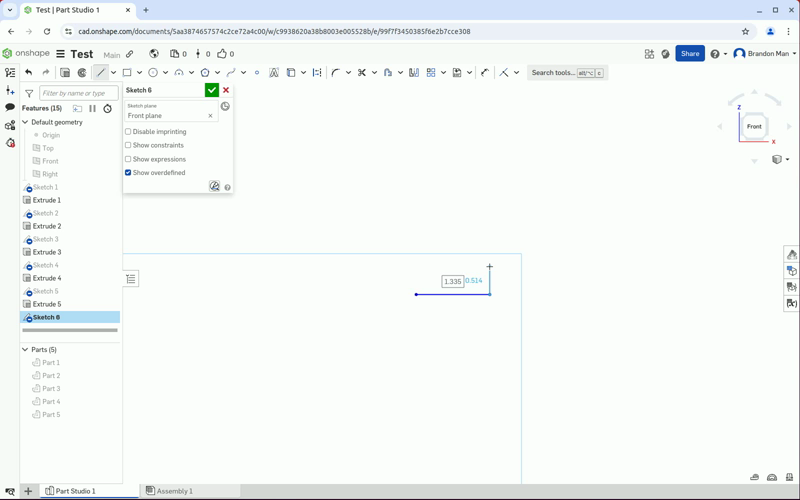
click(489, 266)
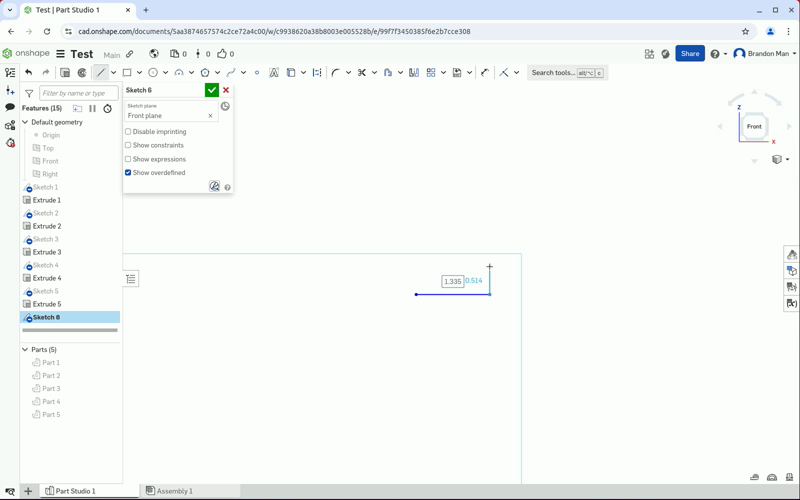
scroll(-6)
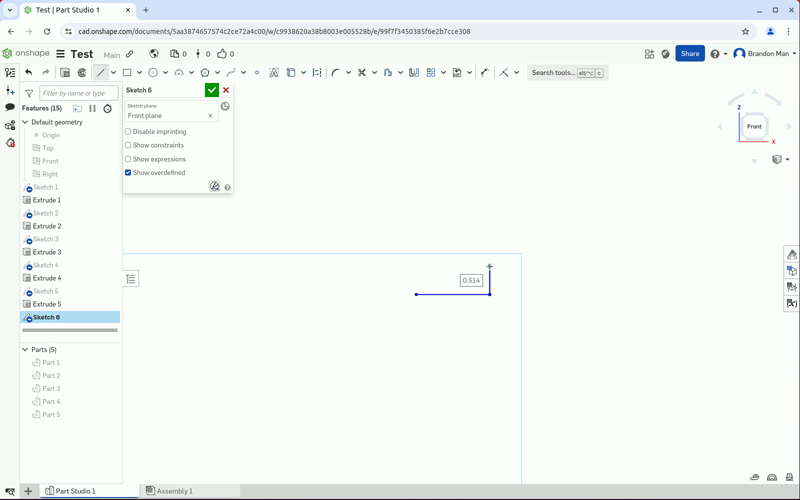
scroll(-6)
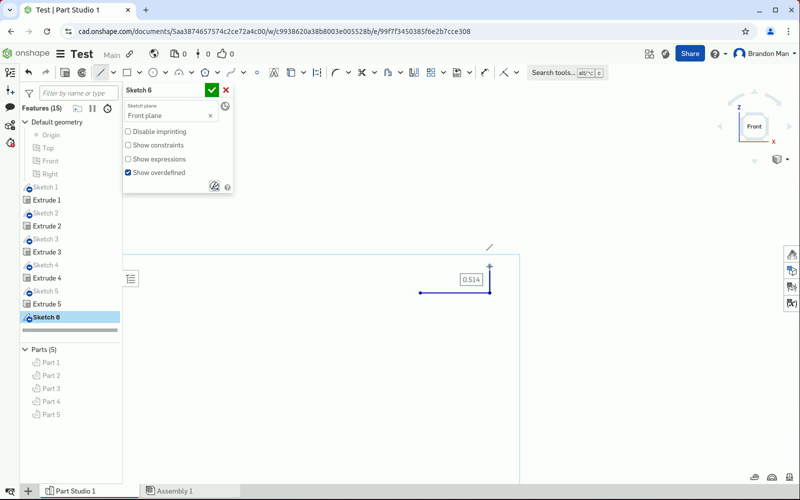
scroll(-6)
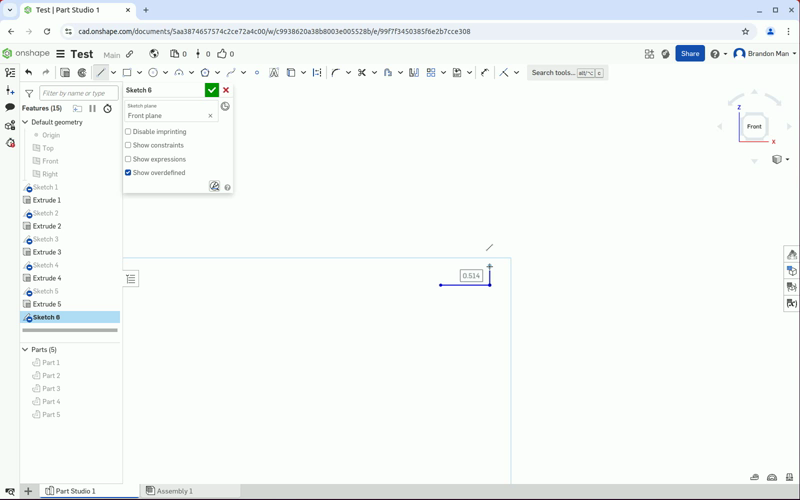
scroll(-6)
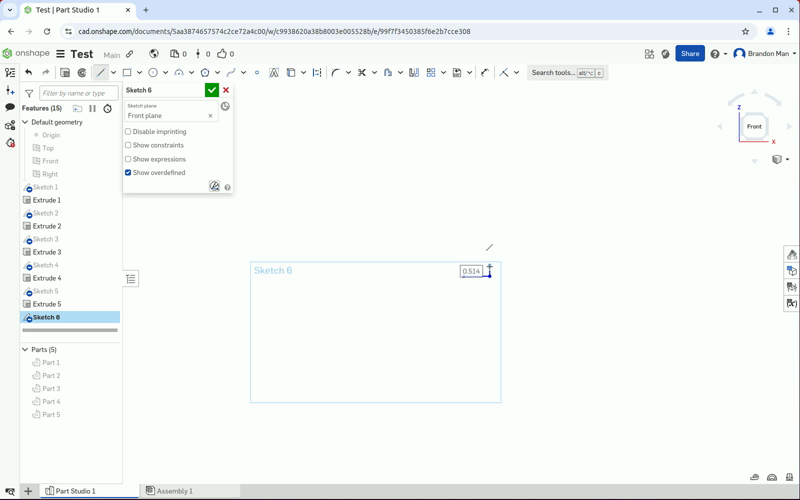
scroll(-6)
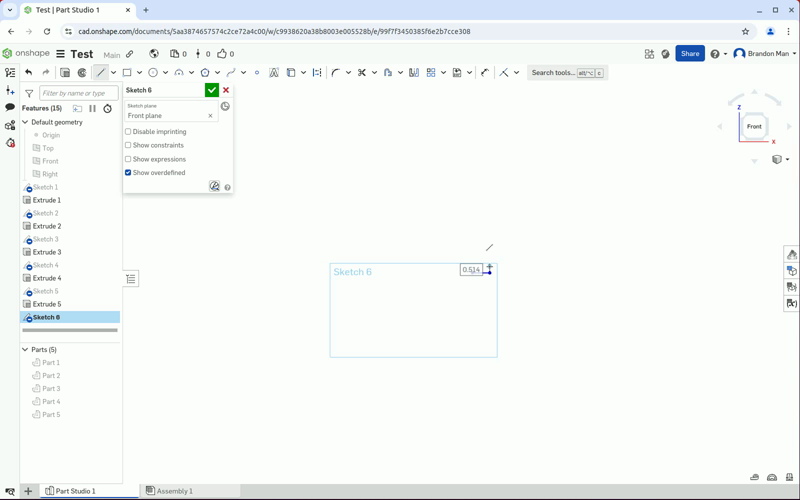
scroll(-6)
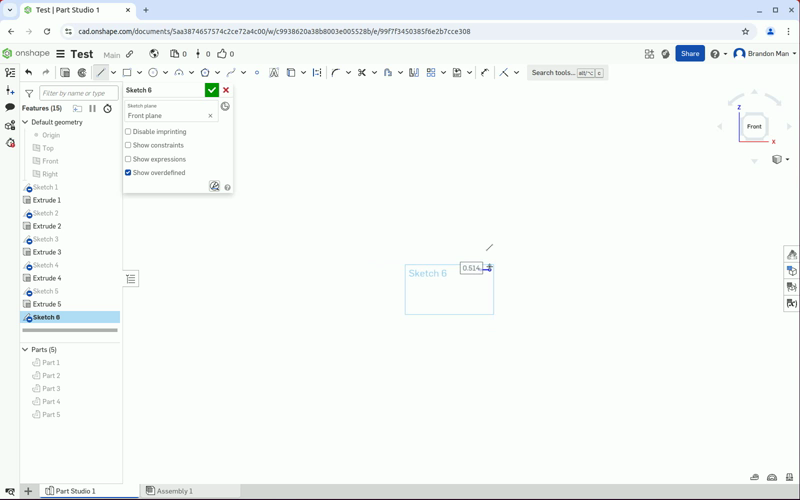
scroll(-6)
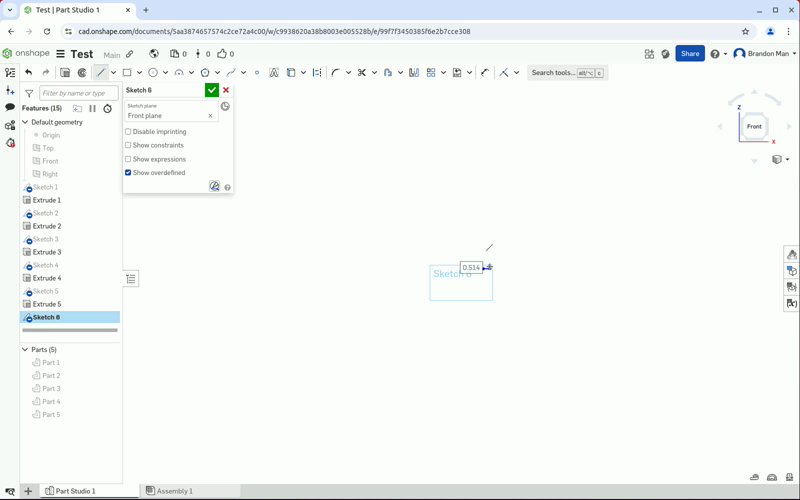
key_up(shift)
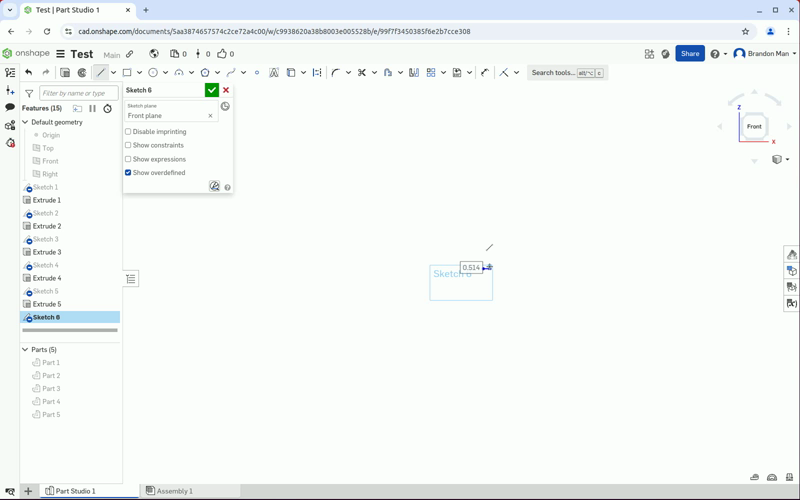
key_down(shift)
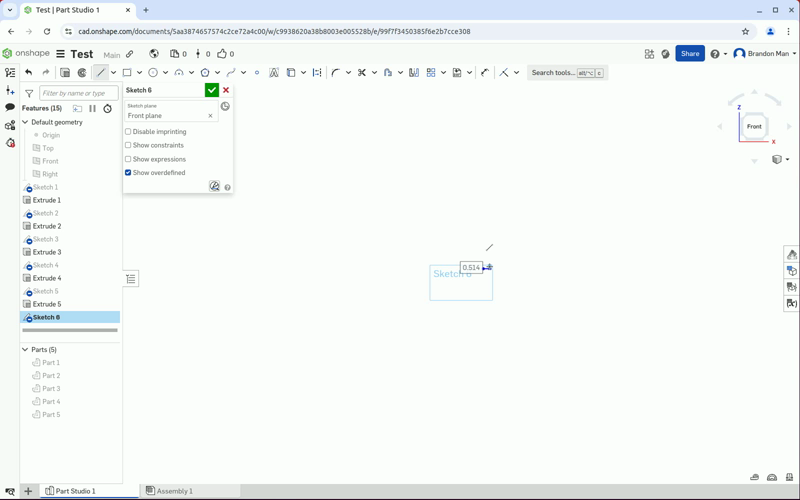
mouse_move(519, 266)
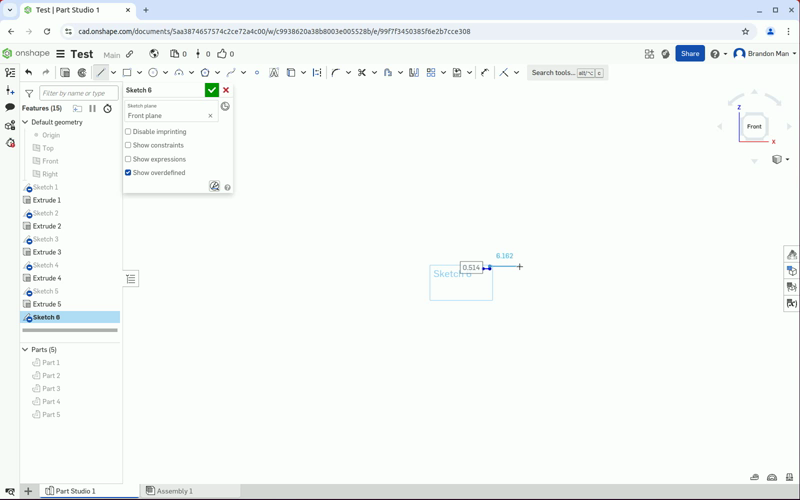
mouse_move(483, 266)
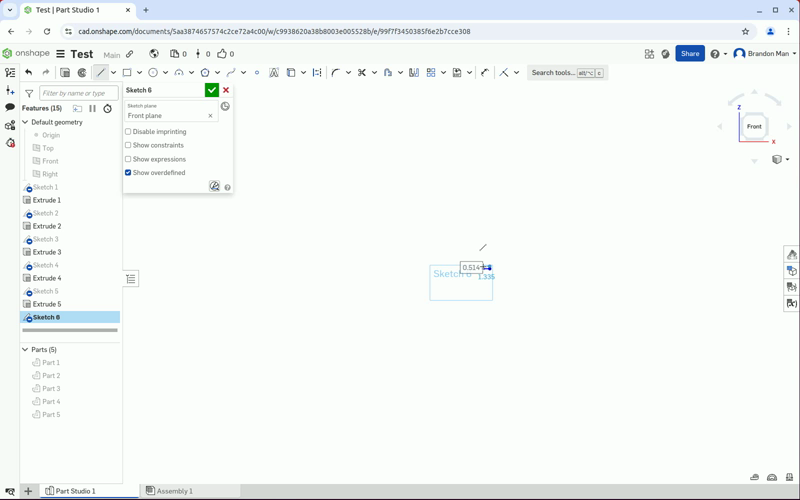
scroll(6)
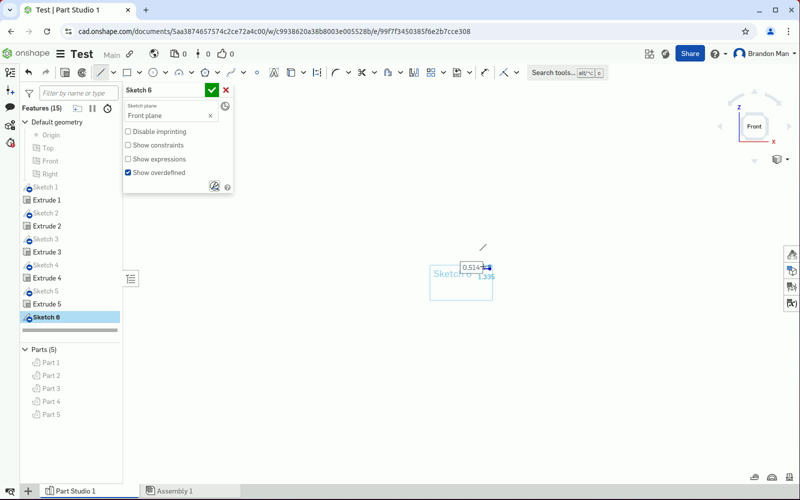
scroll(6)
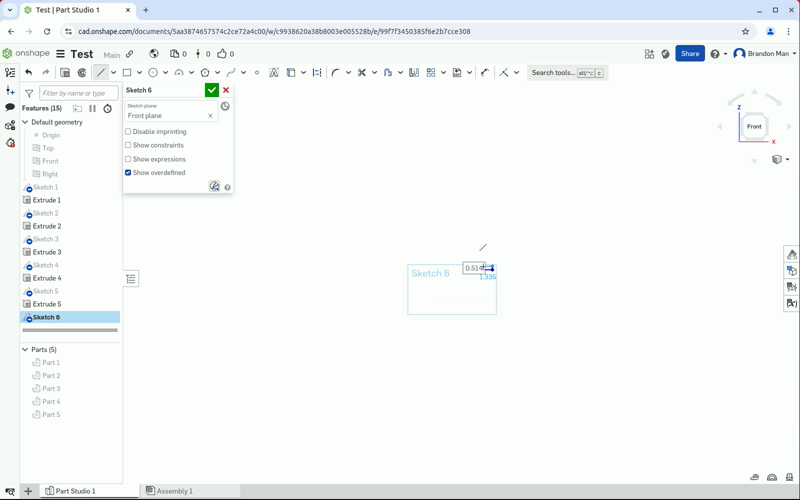
scroll(6)
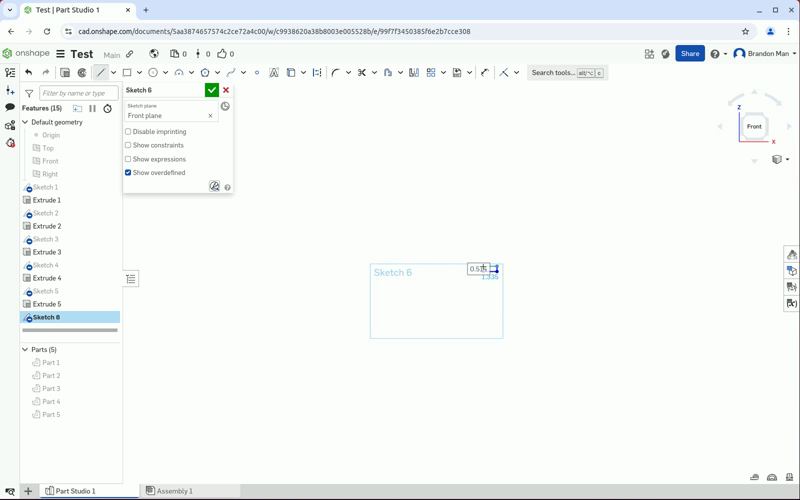
scroll(6)
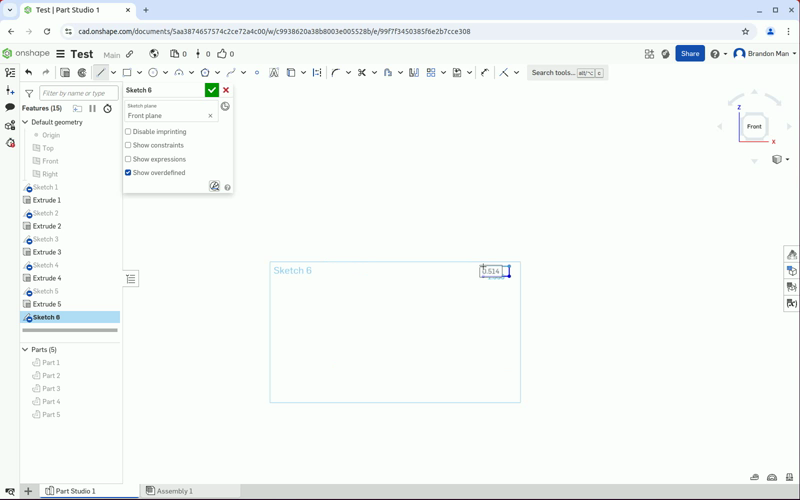
scroll(6)
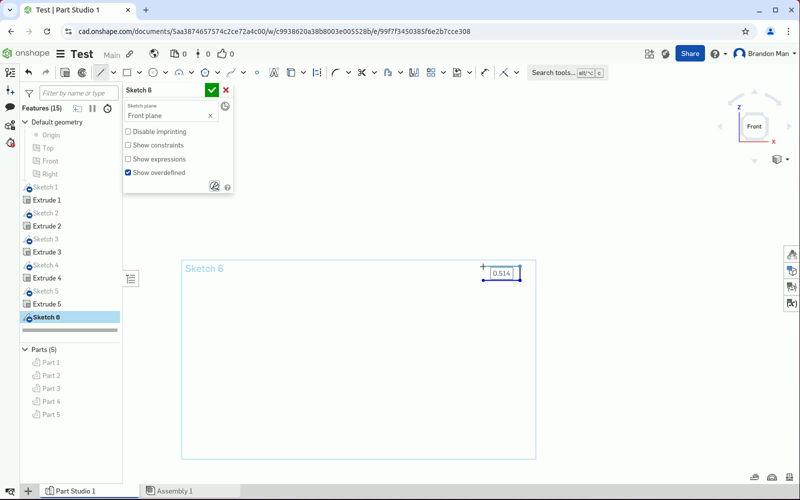
scroll(6)
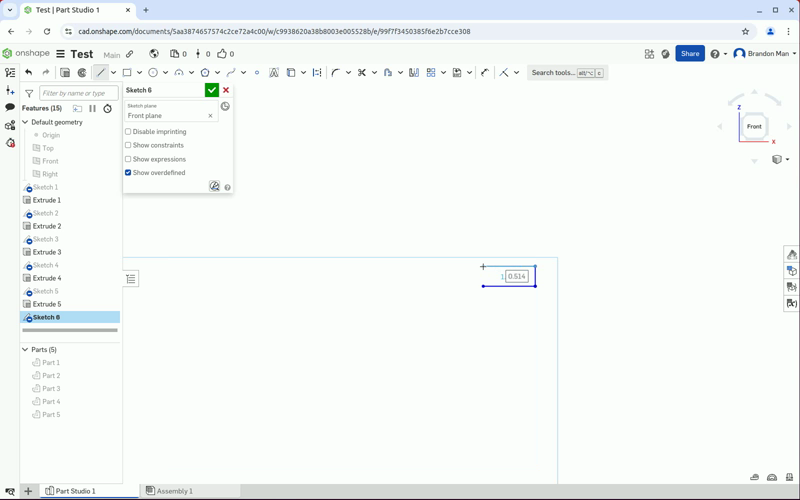
scroll(6)
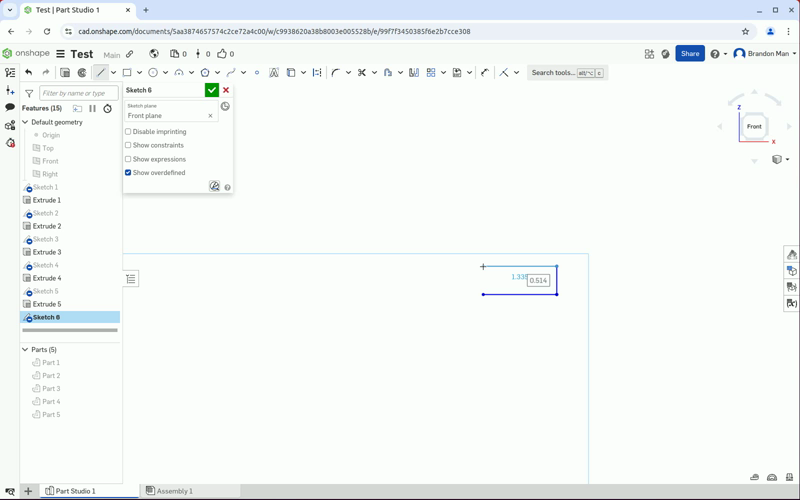
click(483, 266)
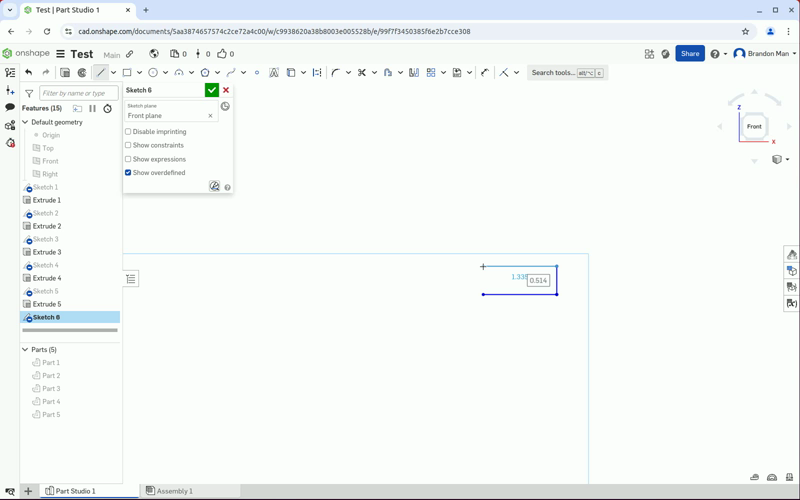
scroll(-6)
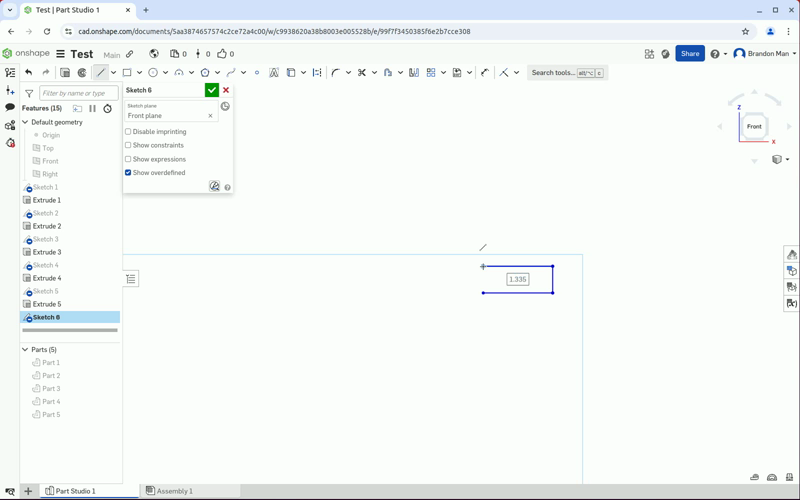
scroll(-6)
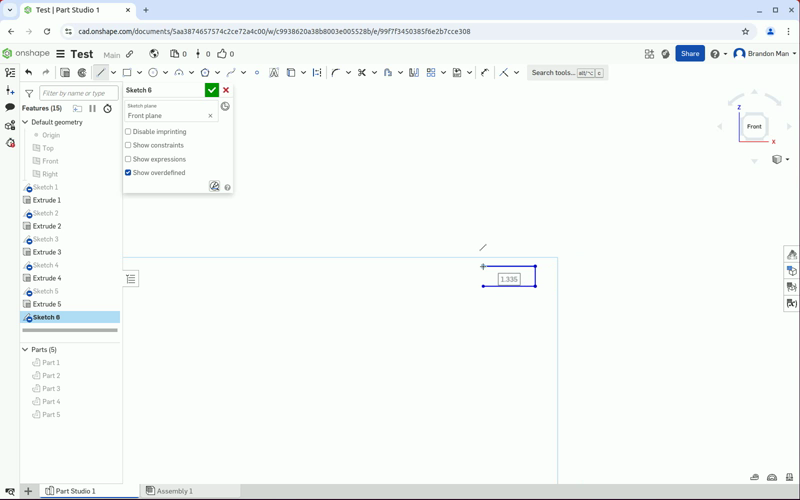
scroll(-6)
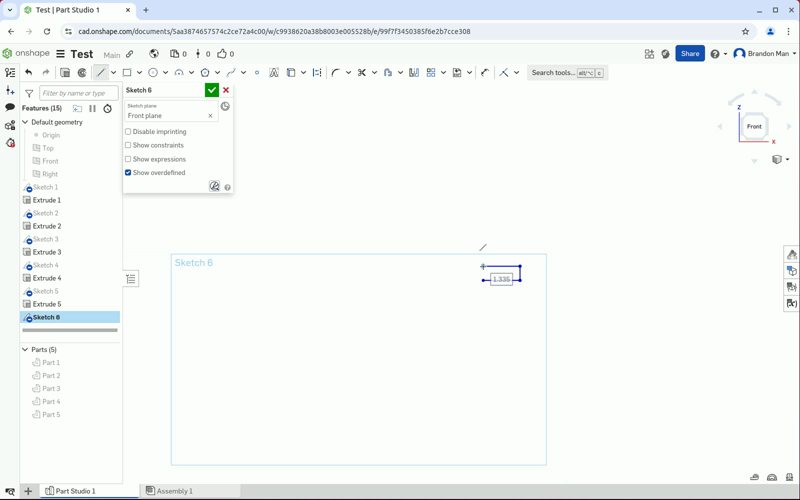
scroll(-6)
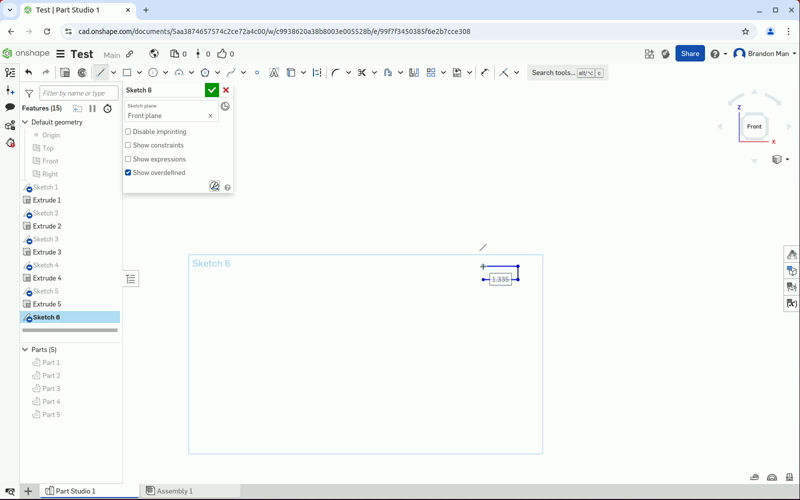
scroll(-6)
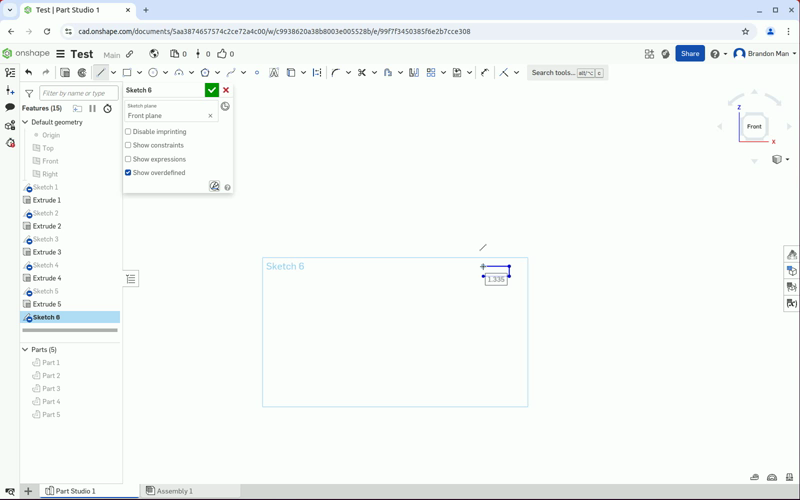
scroll(-6)
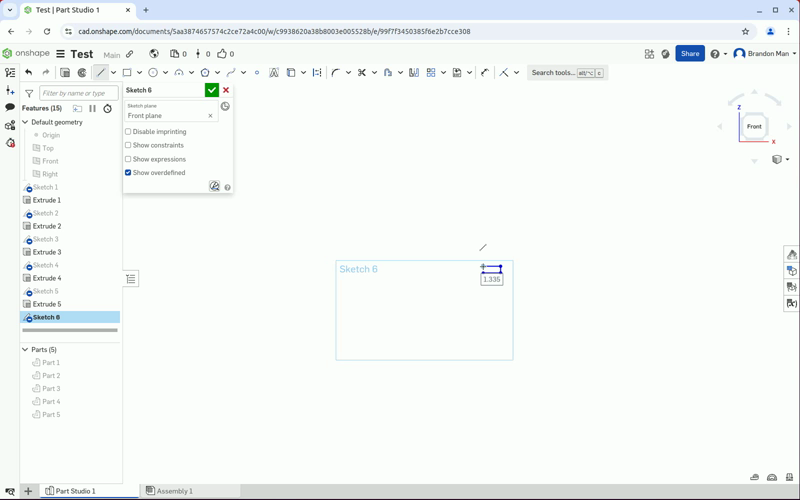
scroll(-6)
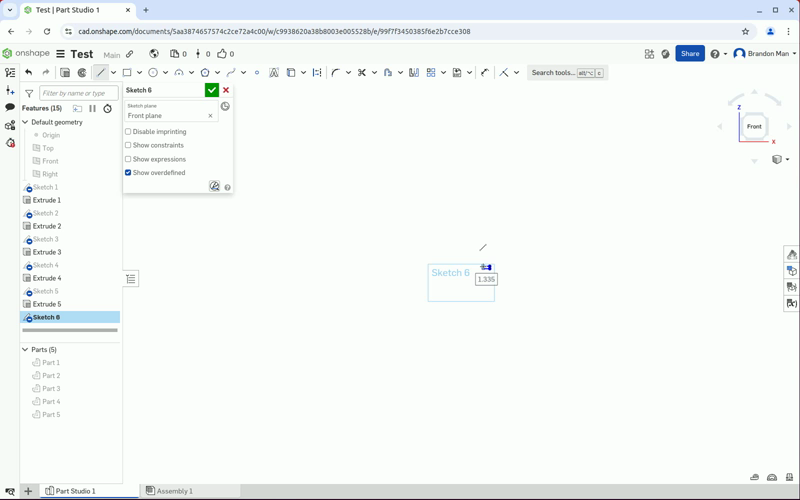
key_up(shift)
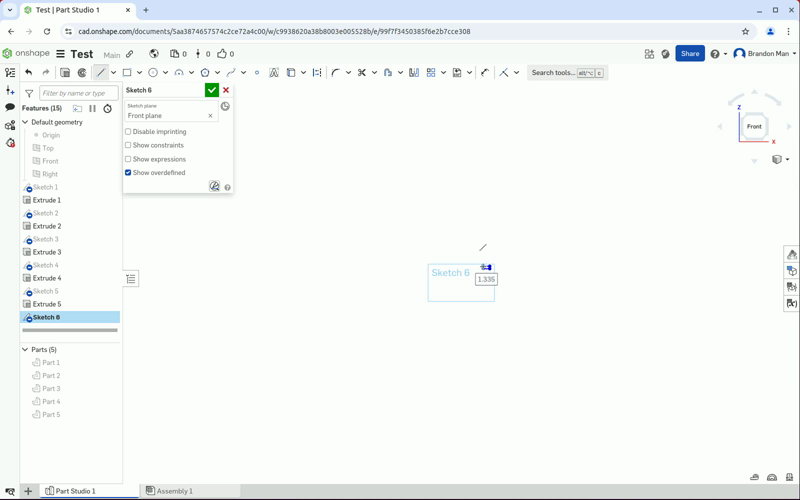
mouse_move(513, 266)
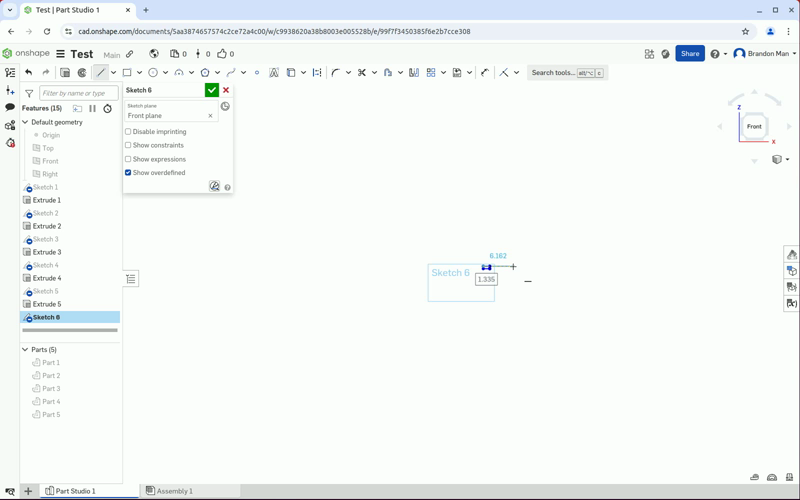
key_down(shift)
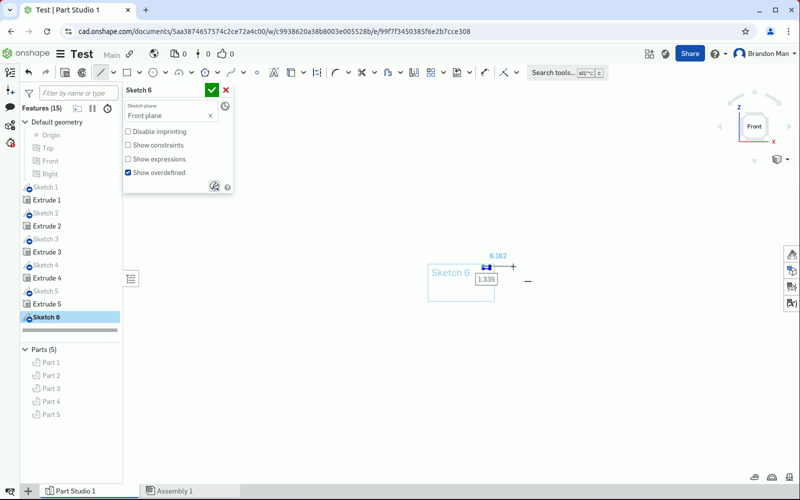
mouse_move(483, 268)
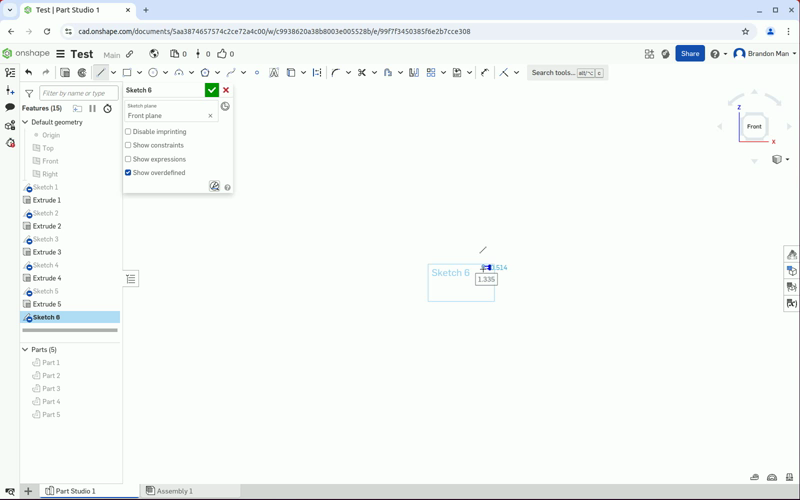
scroll(6)
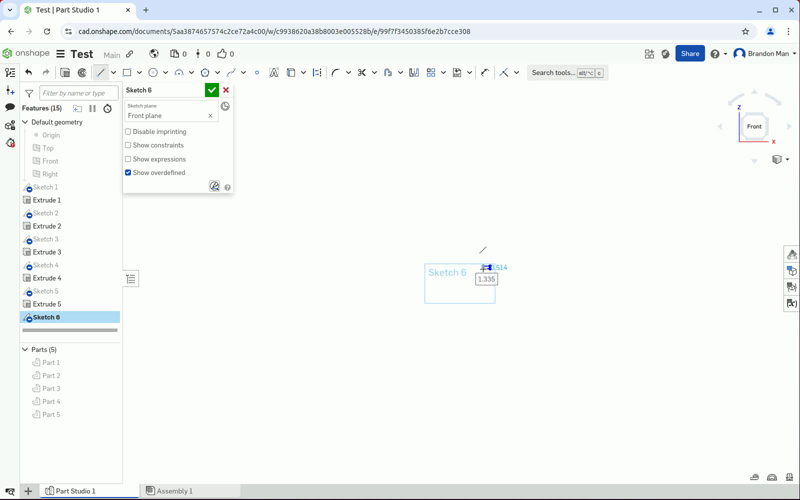
scroll(6)
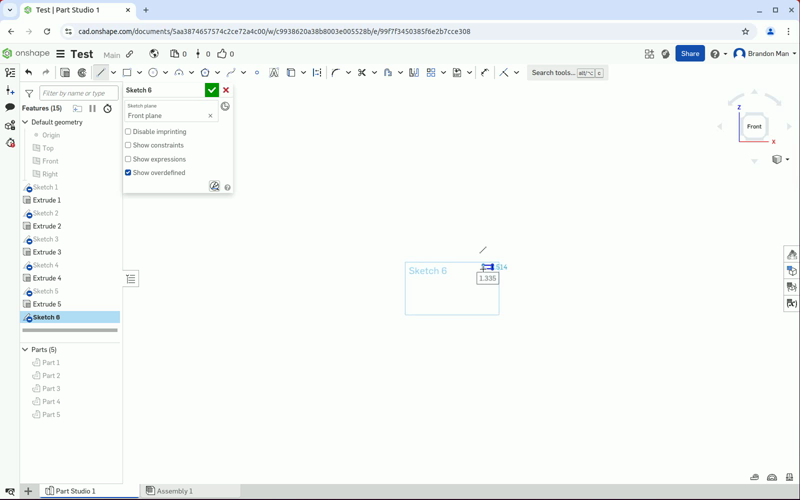
scroll(6)
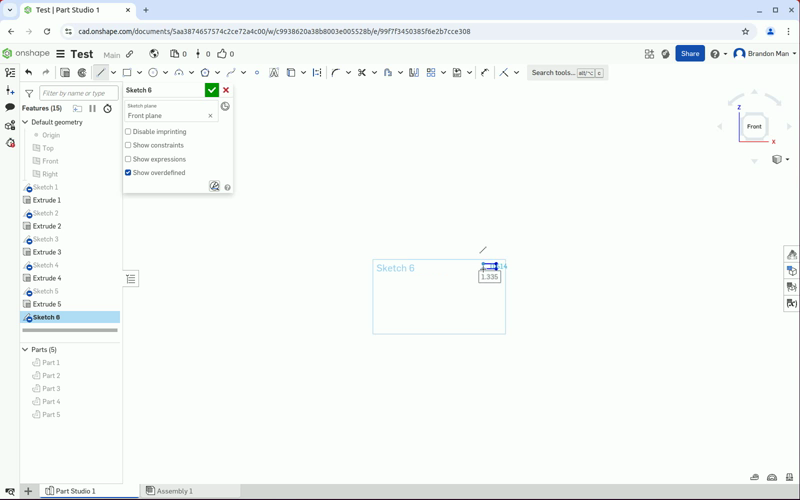
scroll(6)
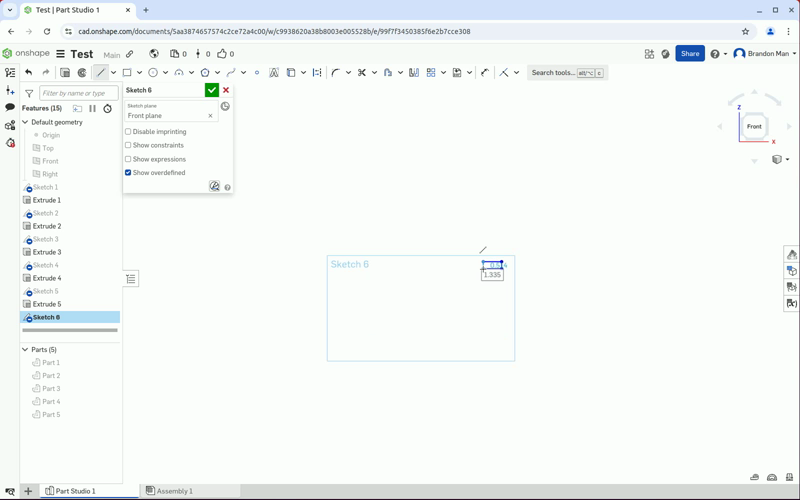
scroll(6)
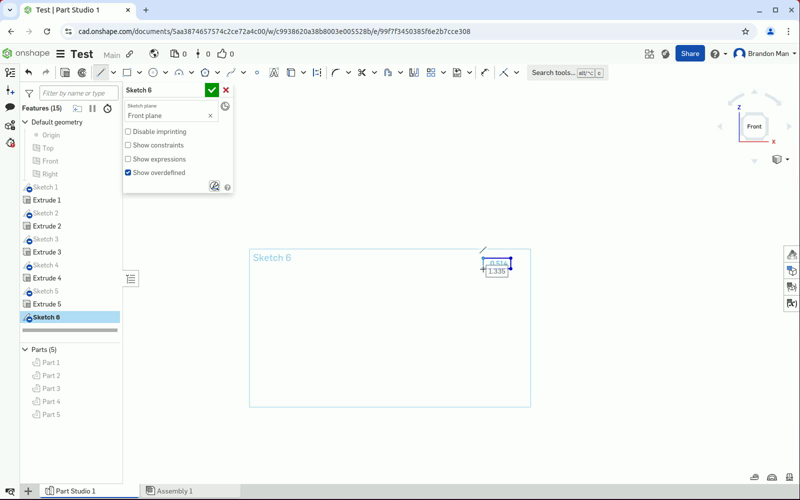
scroll(6)
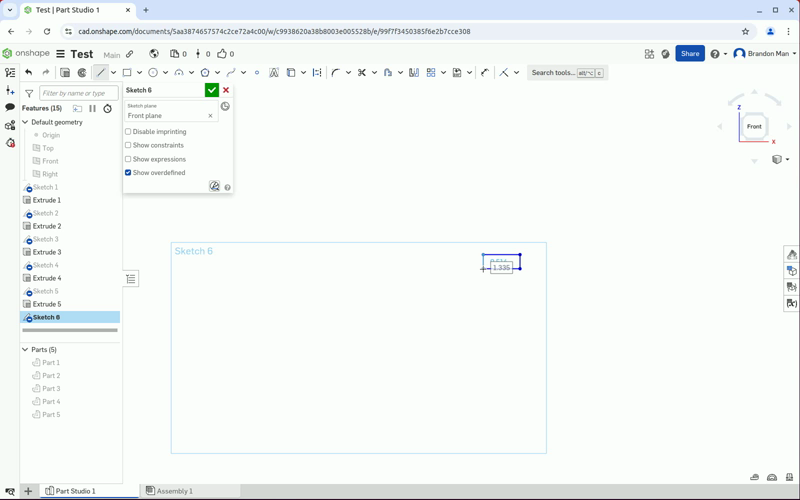
scroll(6)
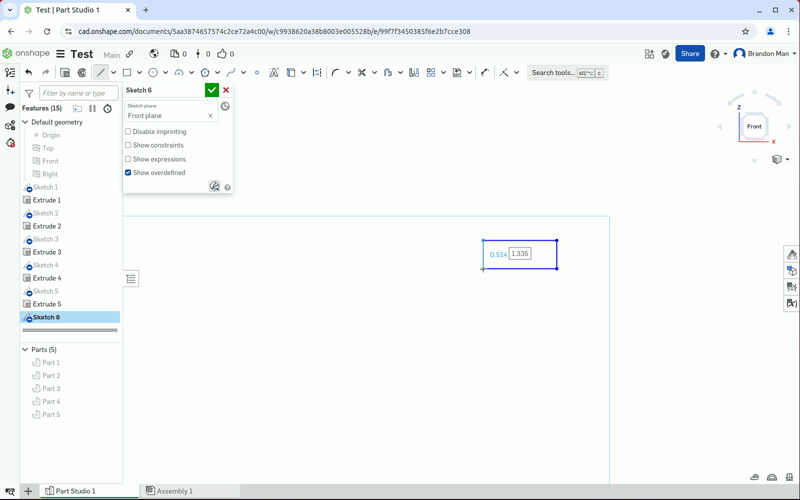
key_up(shift)
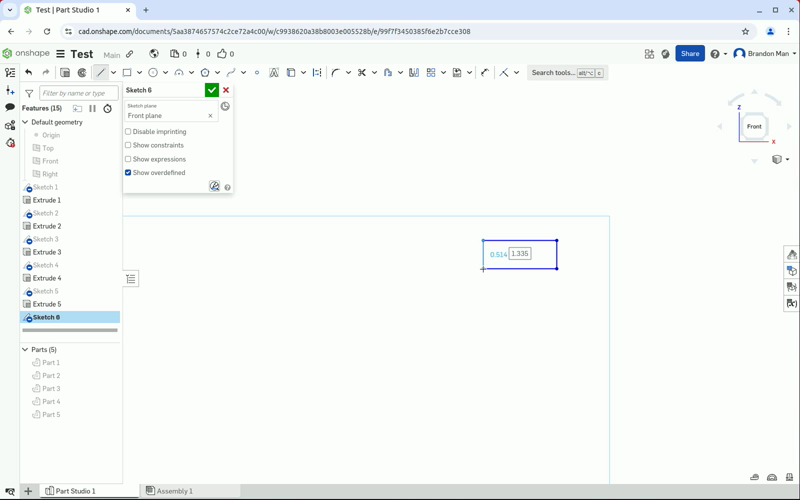
click(483, 268)
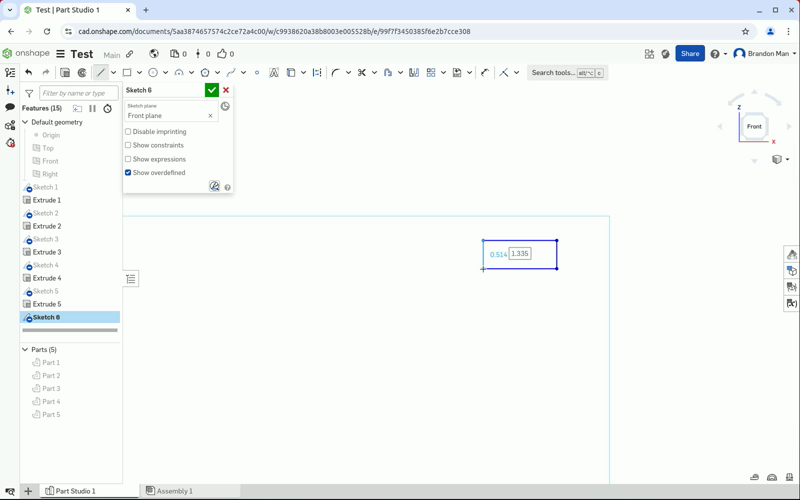
scroll(-6)
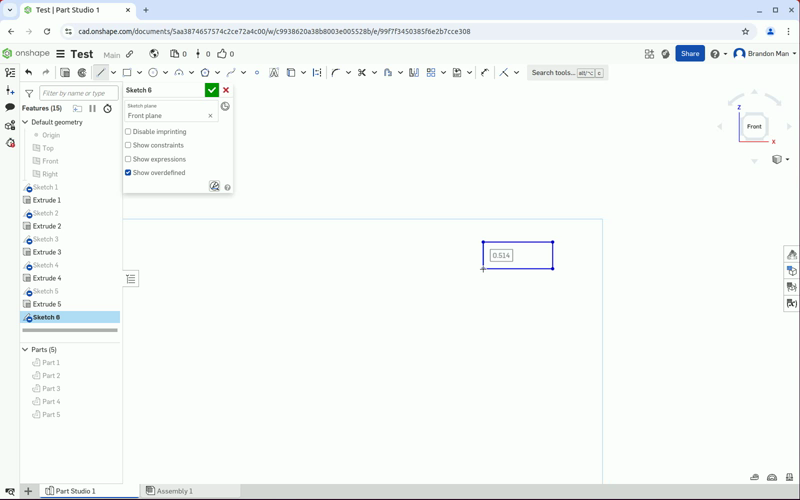
scroll(-6)
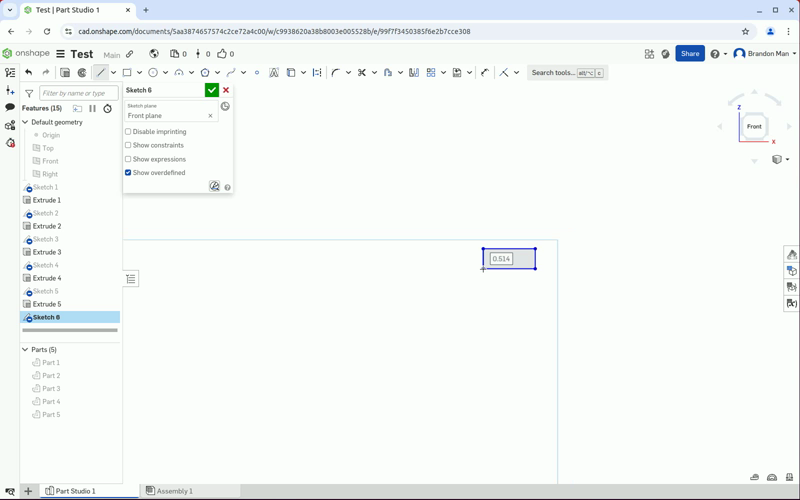
scroll(-6)
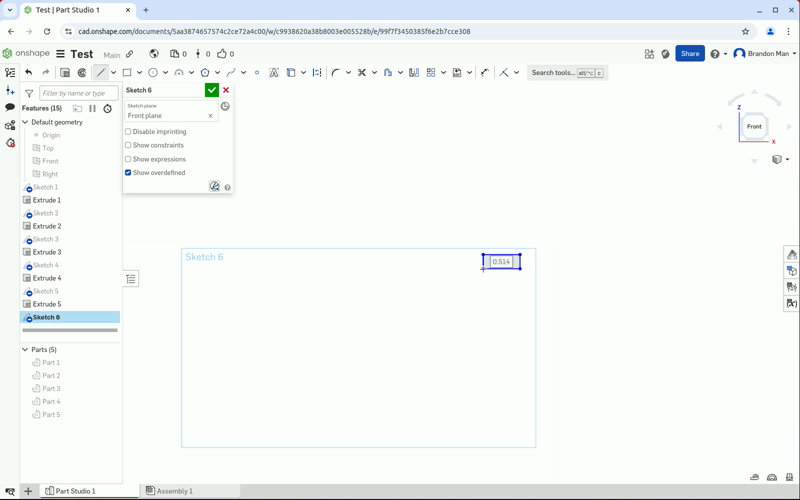
scroll(-6)
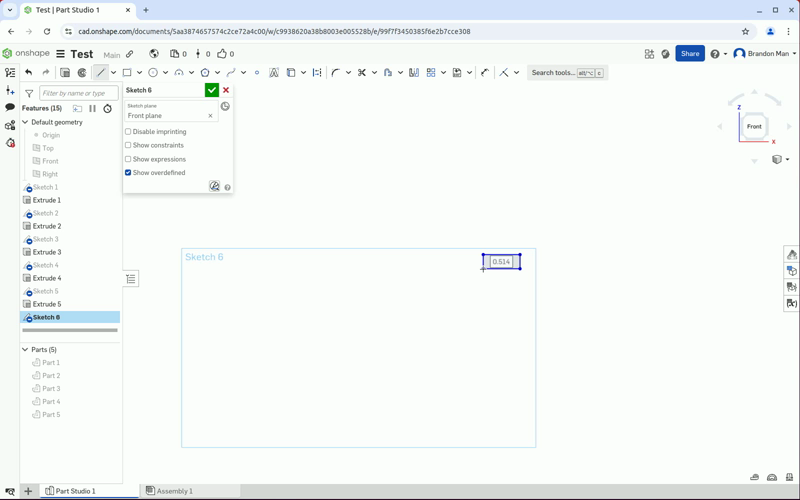
scroll(-6)
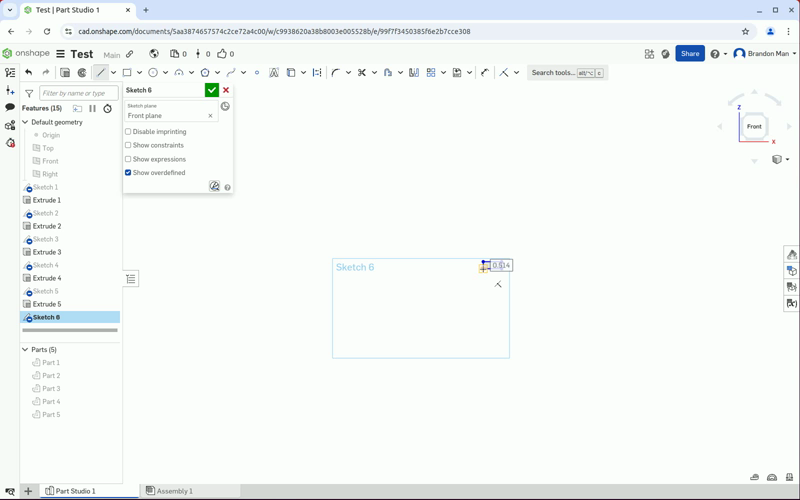
scroll(-6)
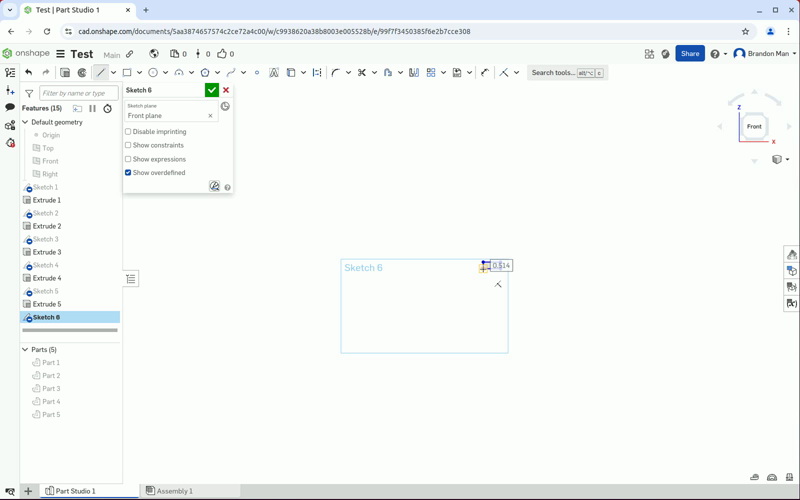
scroll(-6)
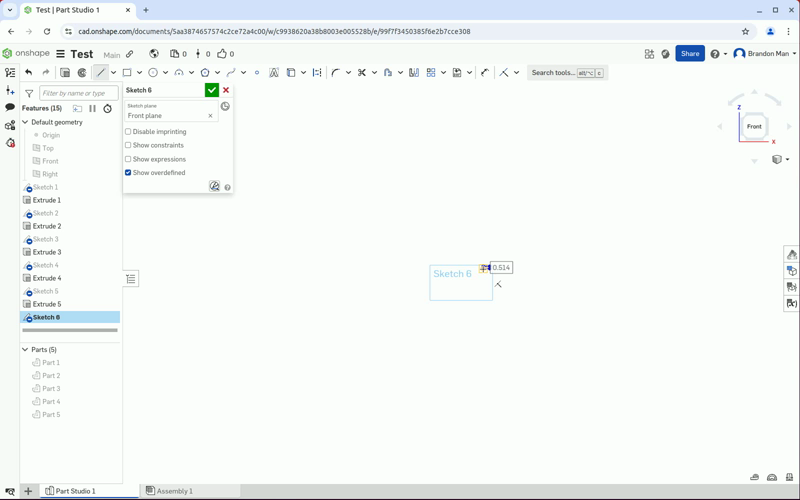
key(esc)
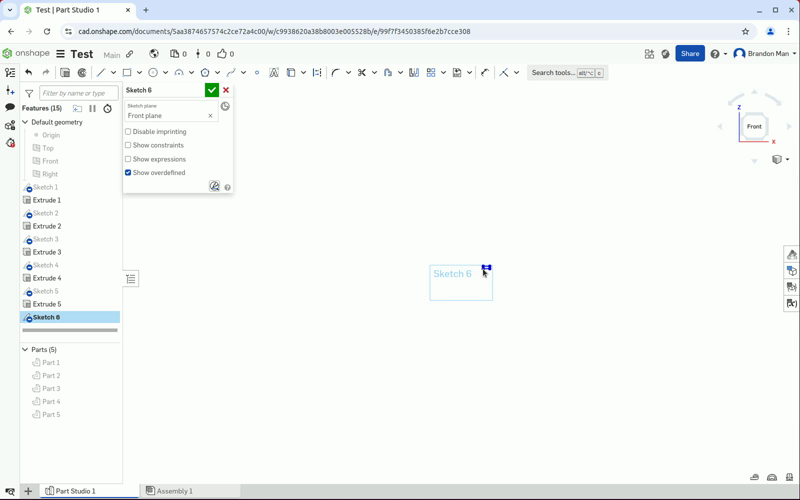
mouse_move(489, 268)
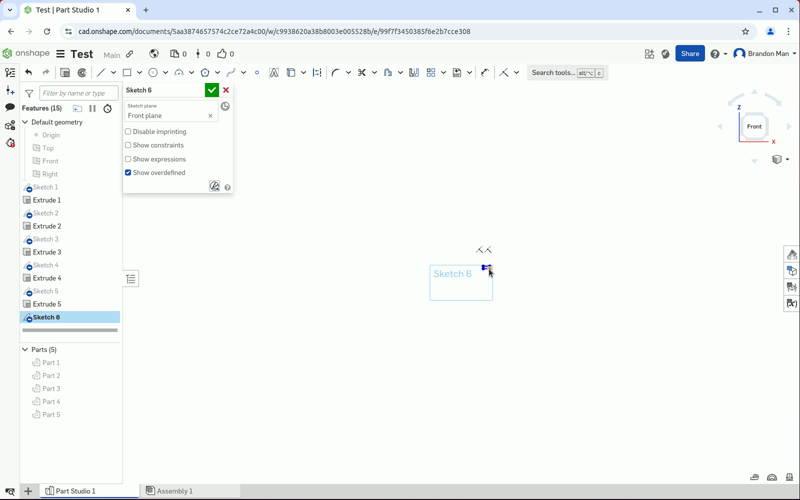
scroll(6)
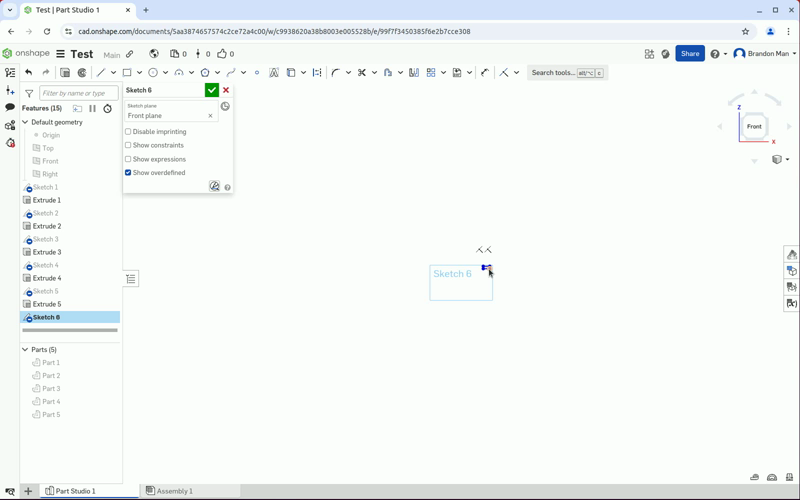
scroll(6)
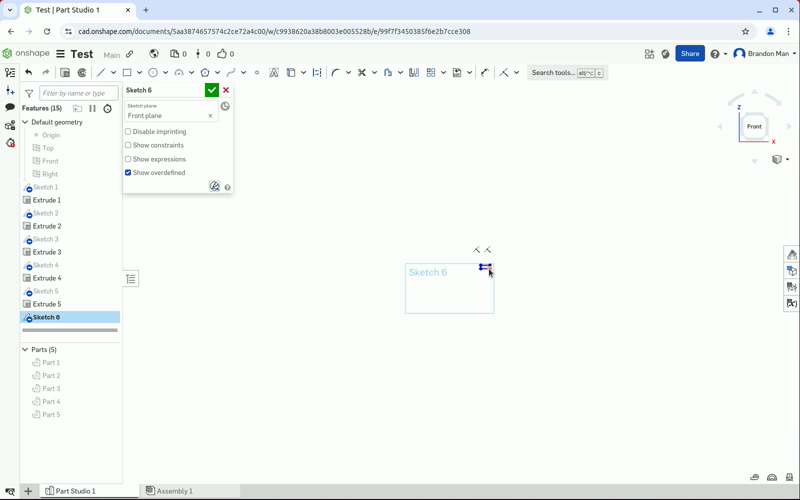
scroll(6)
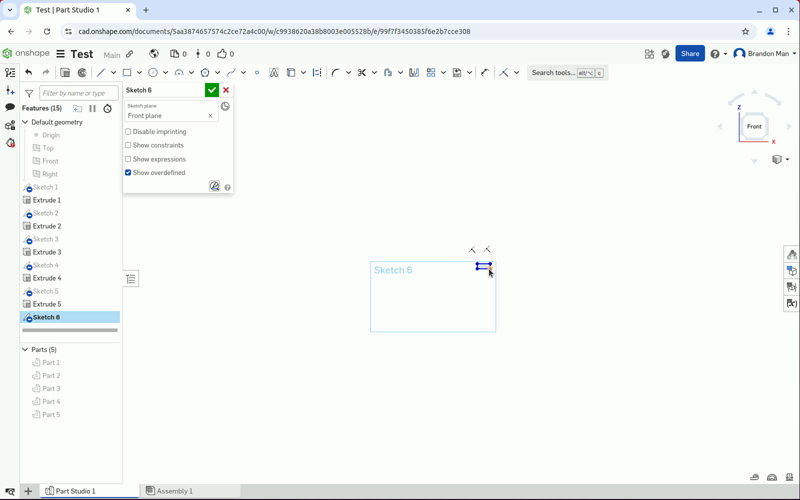
scroll(6)
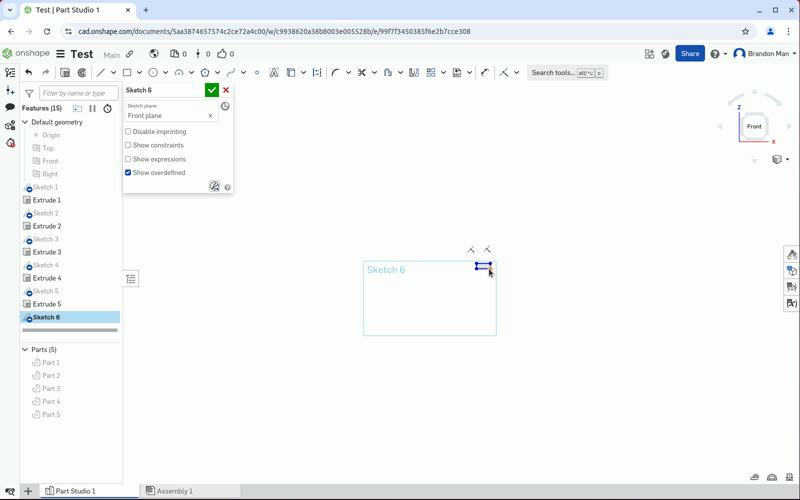
scroll(6)
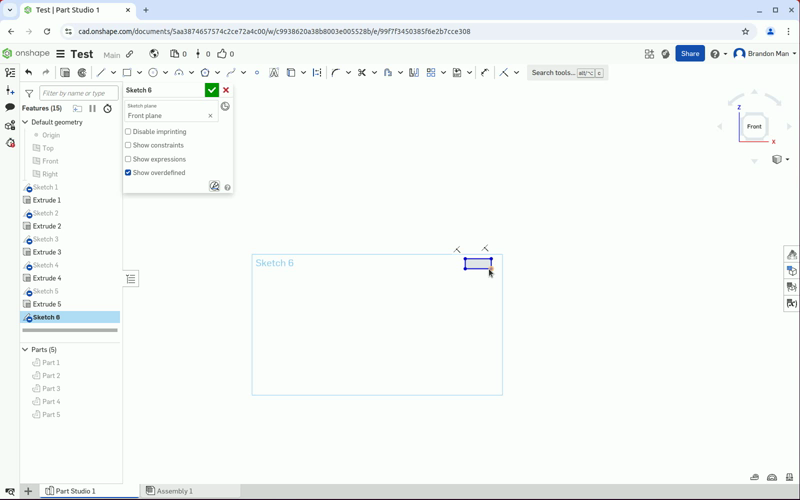
scroll(6)
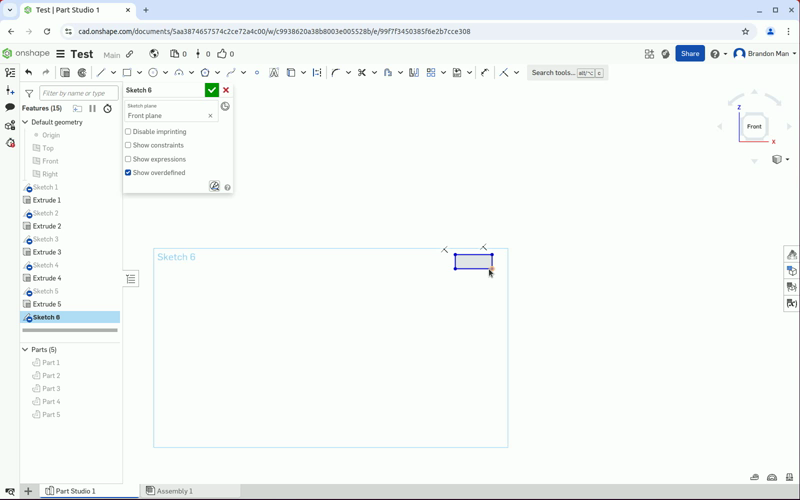
scroll(6)
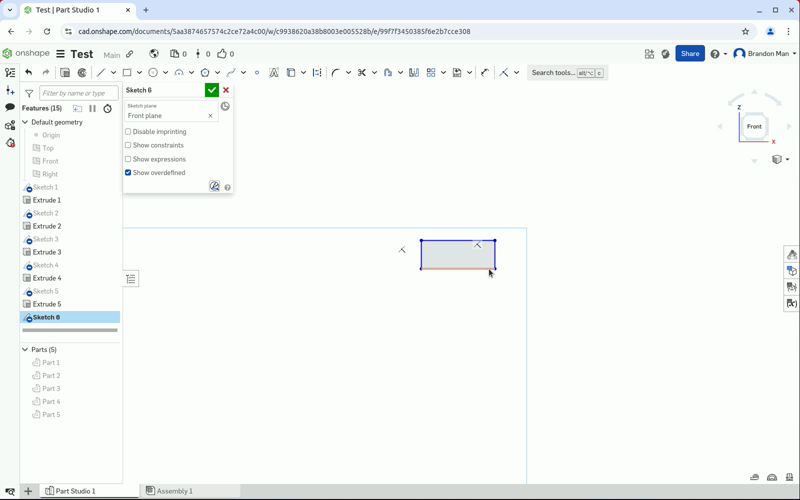
click(489, 268)
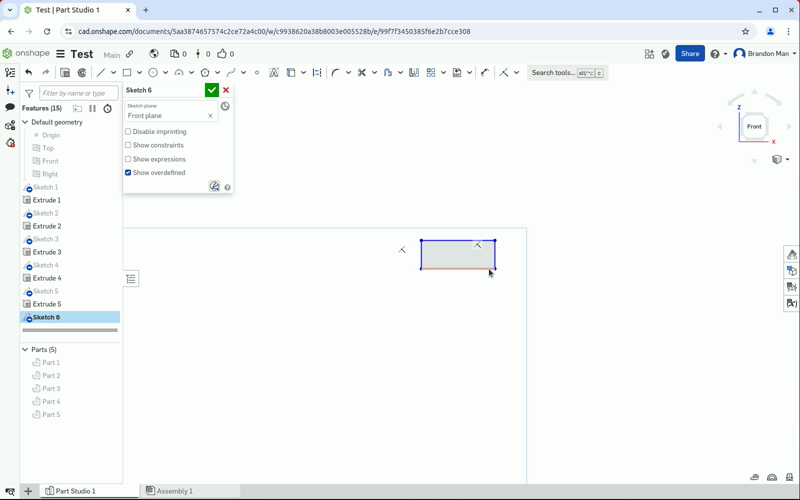
scroll(-6)
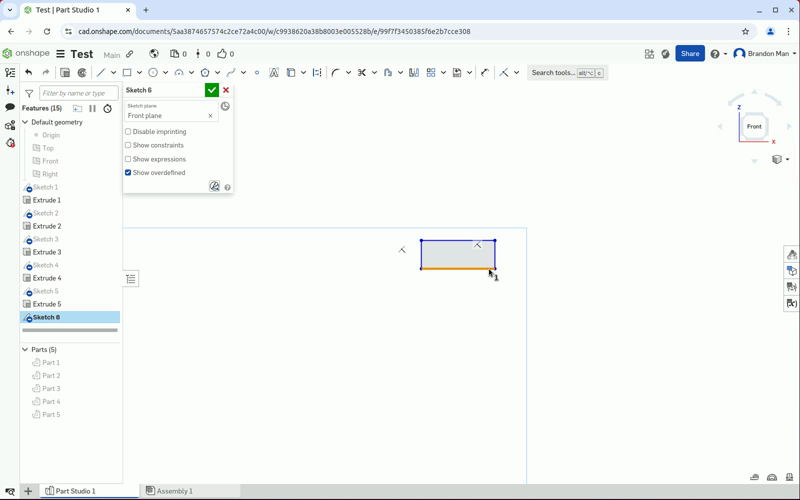
scroll(-6)
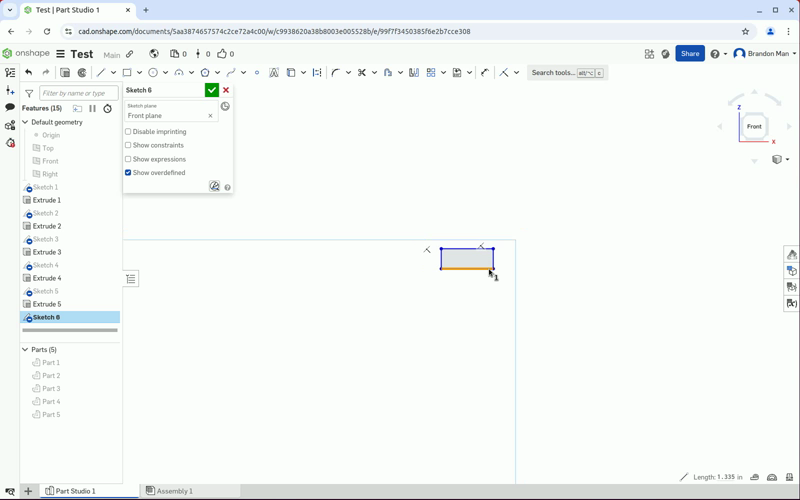
scroll(-6)
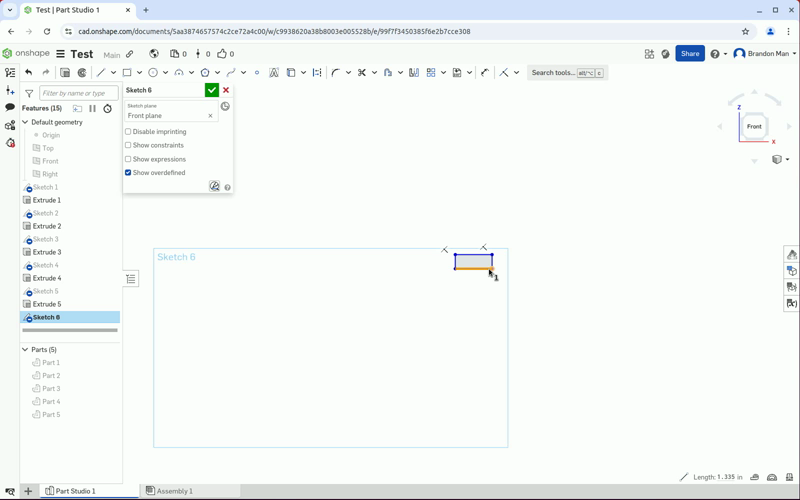
scroll(-6)
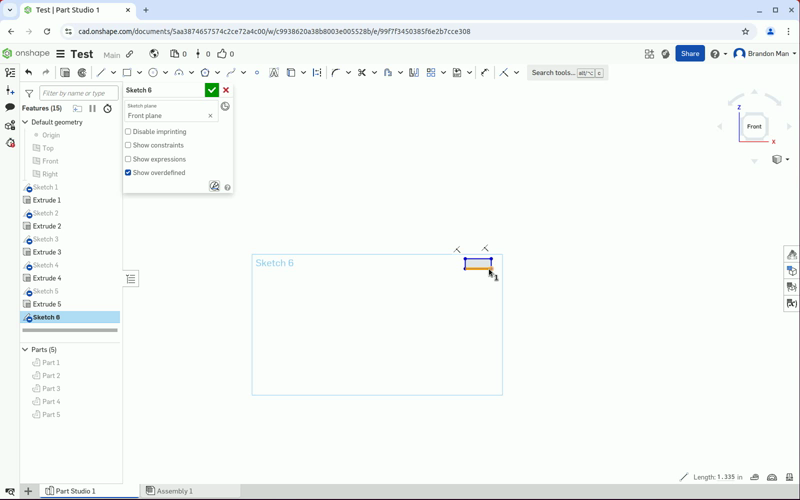
scroll(-6)
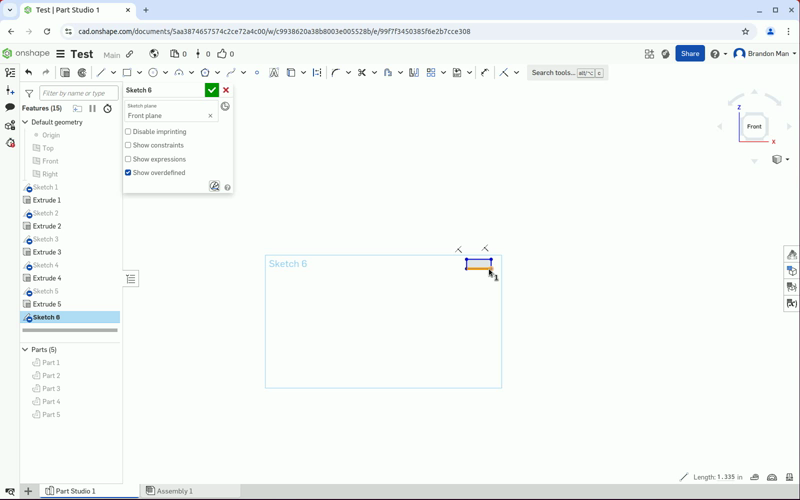
scroll(-6)
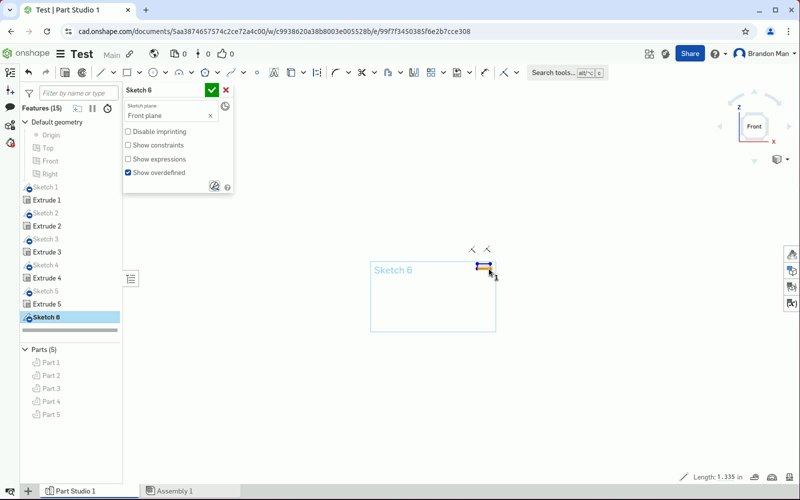
scroll(-6)
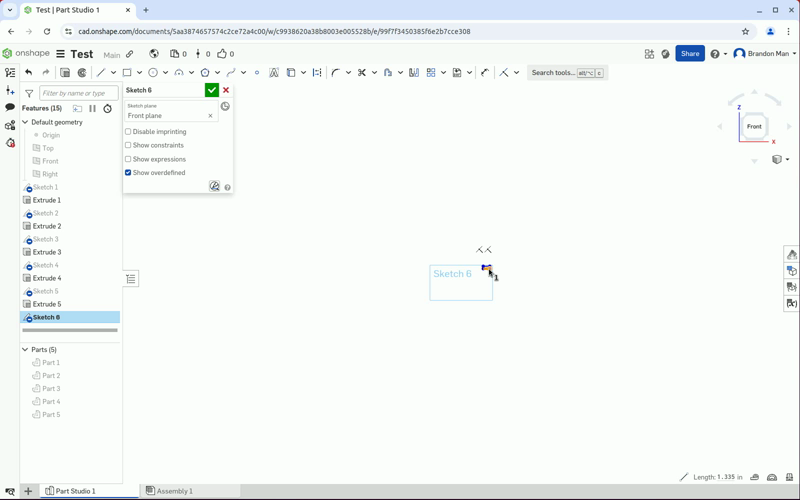
mouse_move(73, 352)
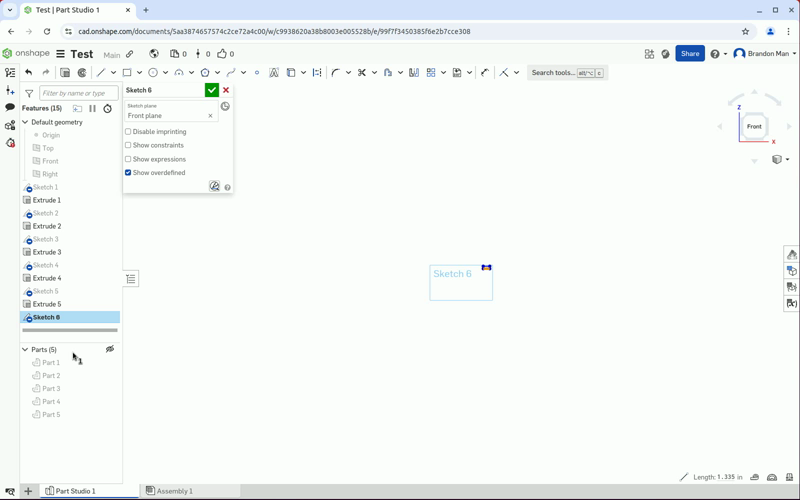
key(shift+y)
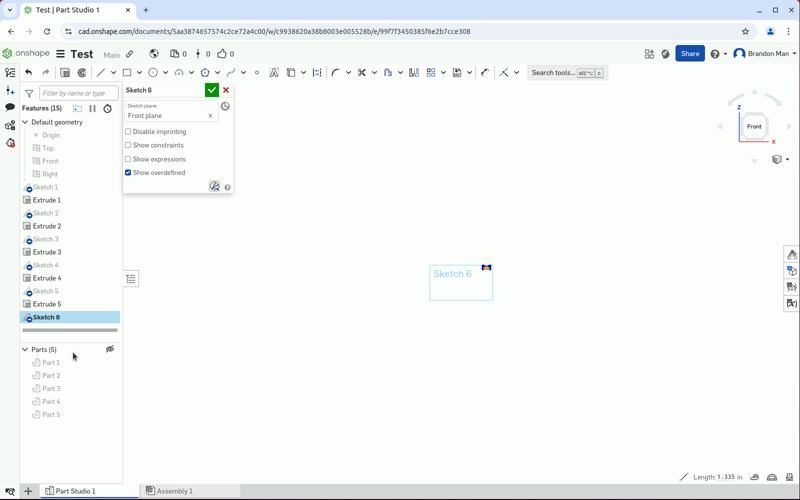
key(shift+e)
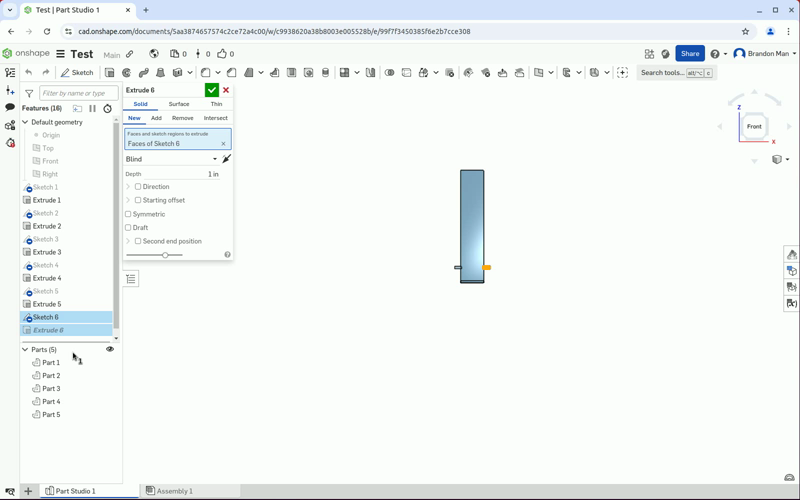
mouse_move(143, 106)
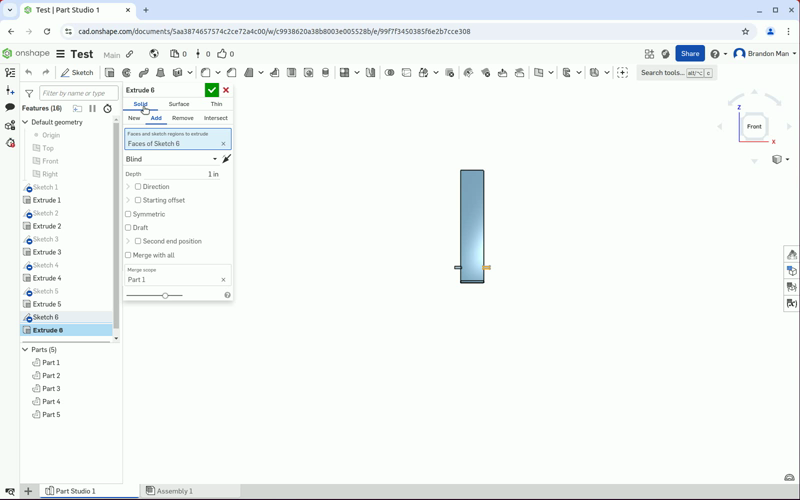
click(143, 106)
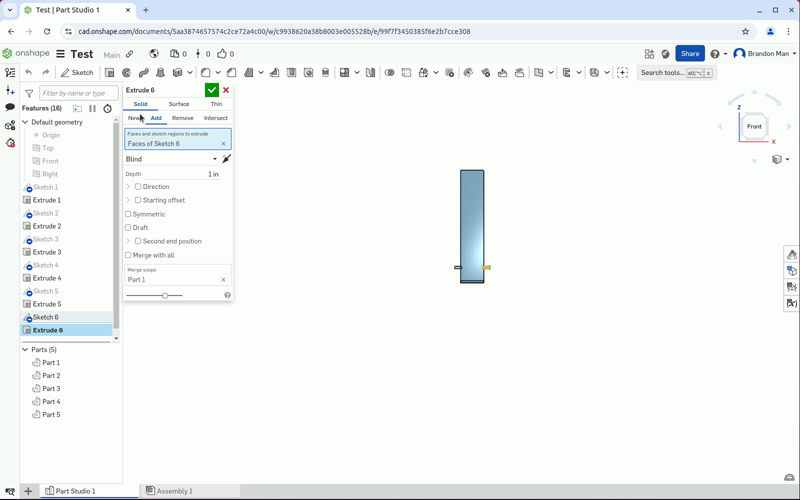
mouse_move(137, 120)
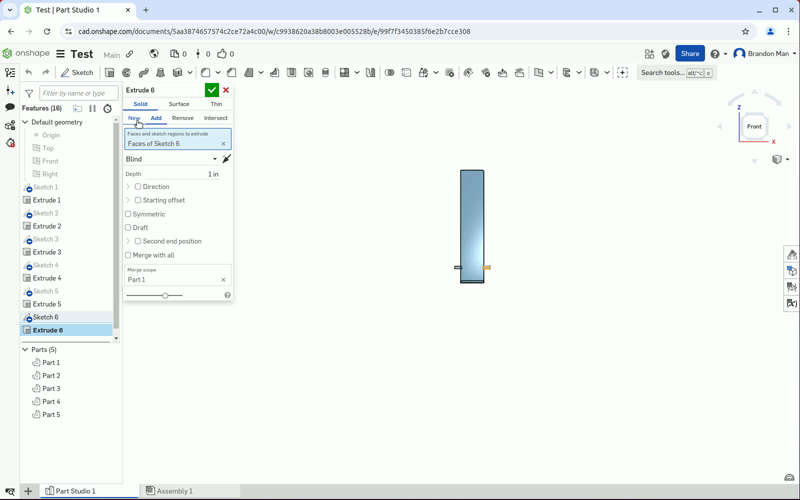
click(137, 120)
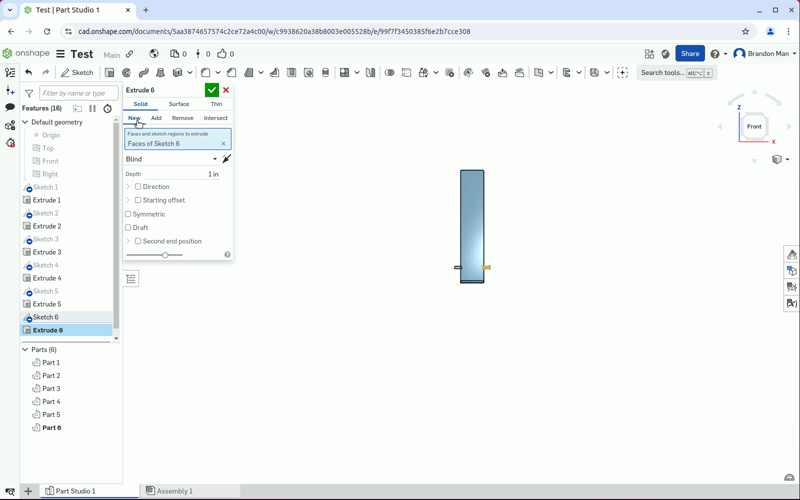
key(tab, 4)
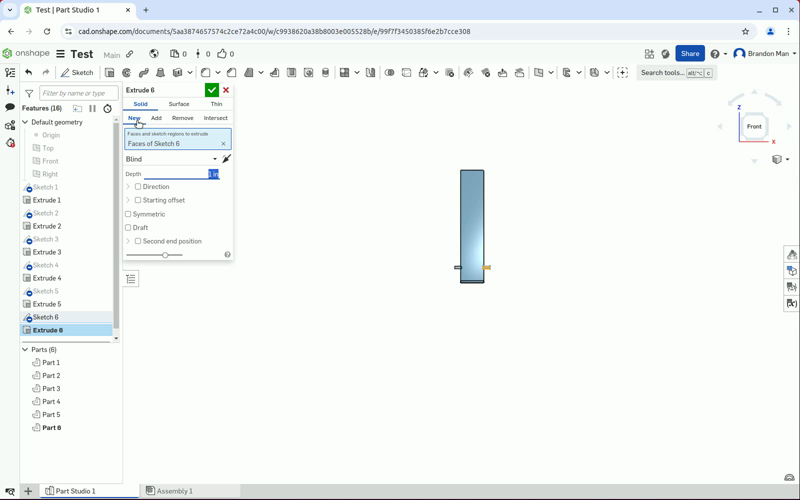
text(-23.108)
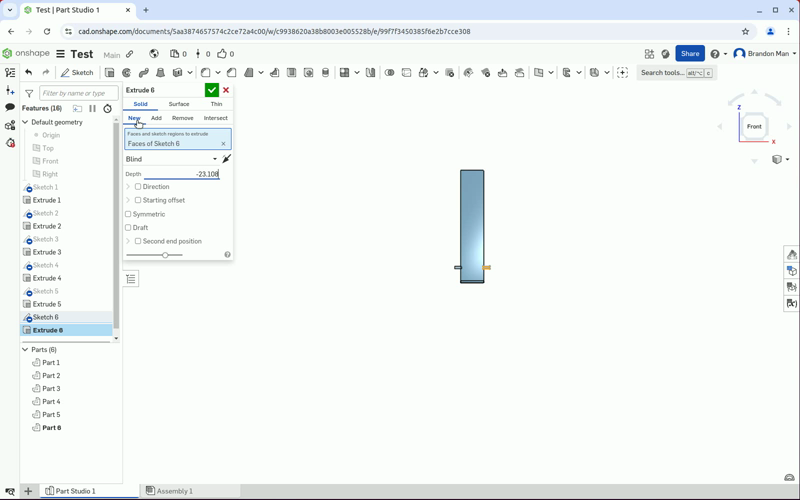
key(enter)
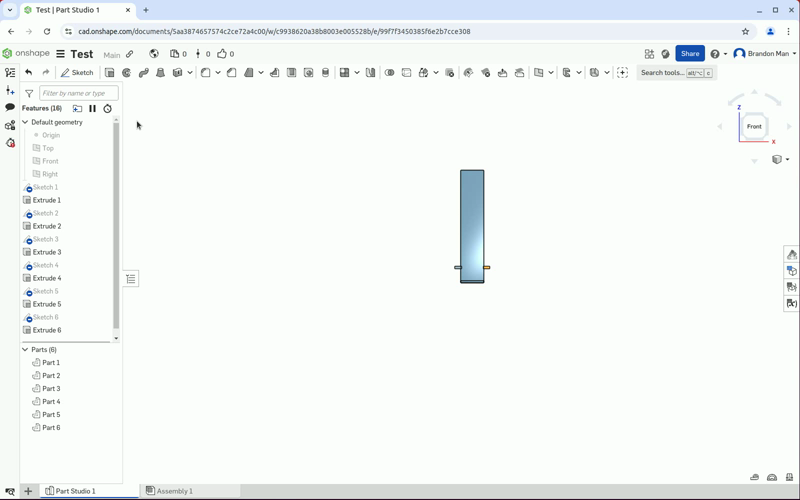
key(shift+h)
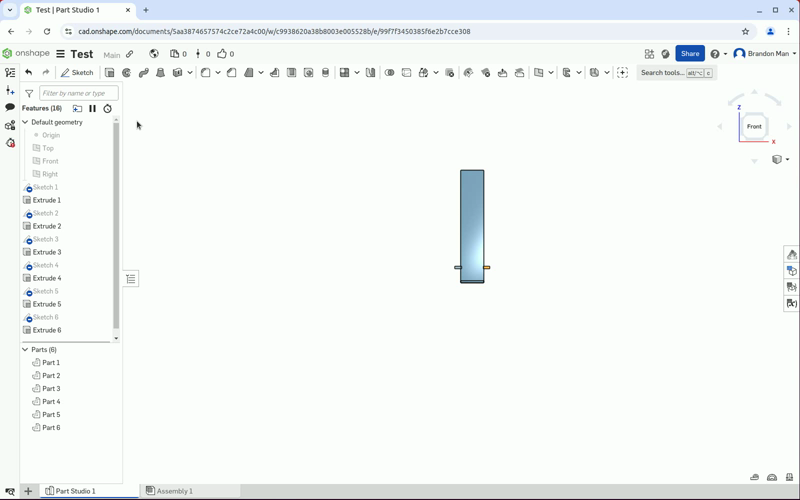
key(shift+h)
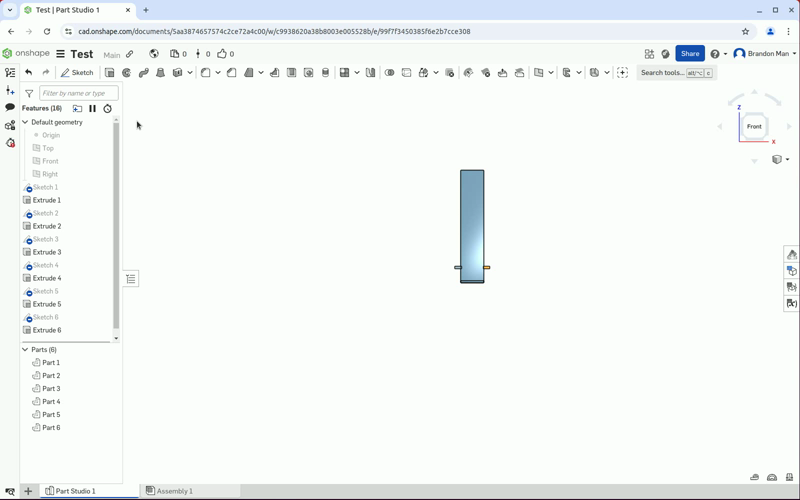
mouse_move(69, 189)
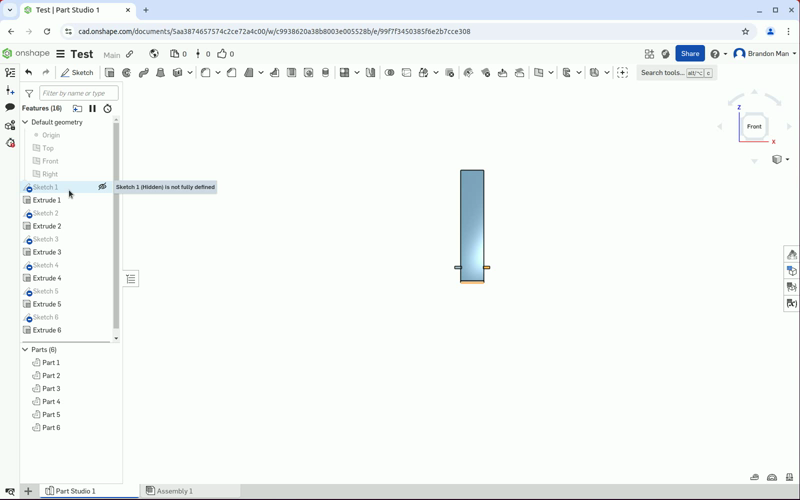
click(69, 189)
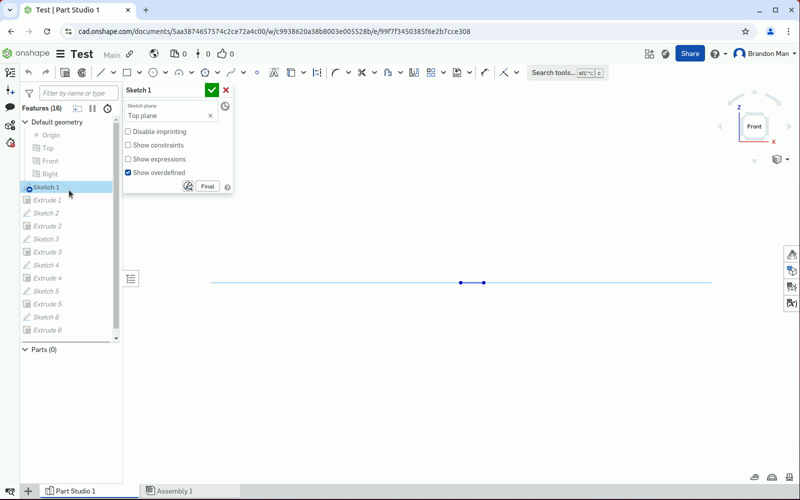
mouse_move(229, 92)
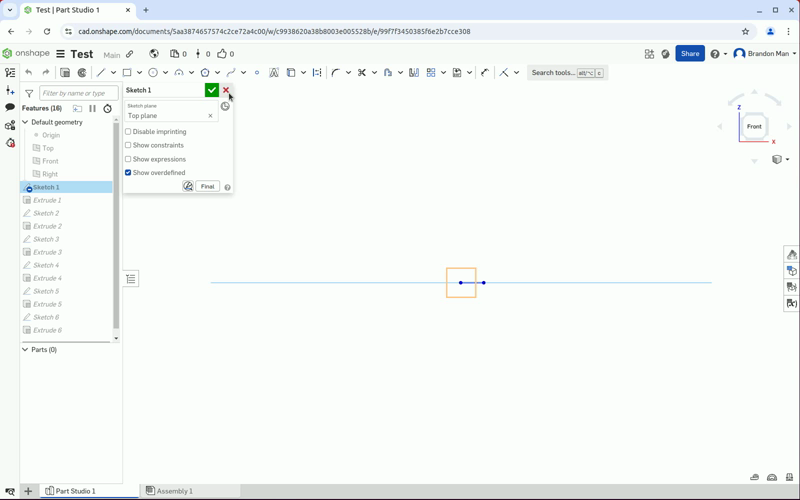
click(229, 92)
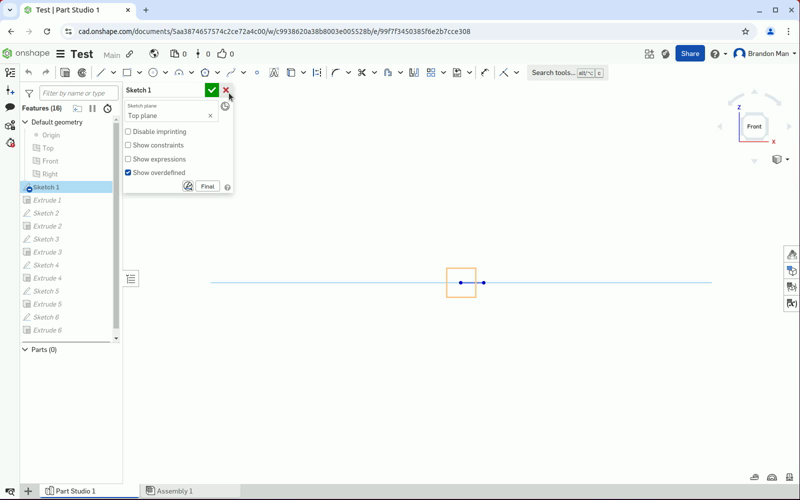
key(shift+s)
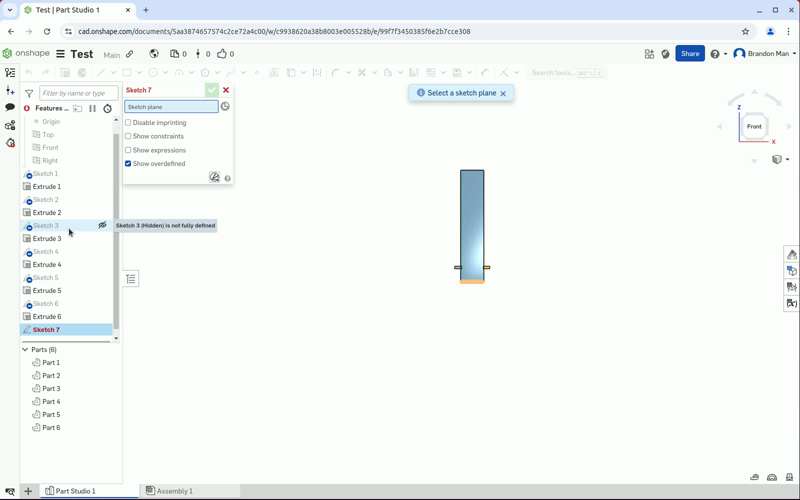
scroll(3)
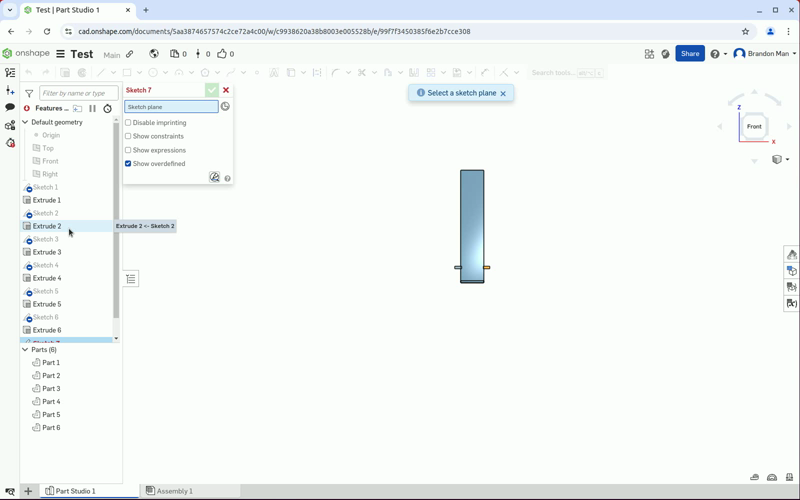
mouse_move(69, 163)
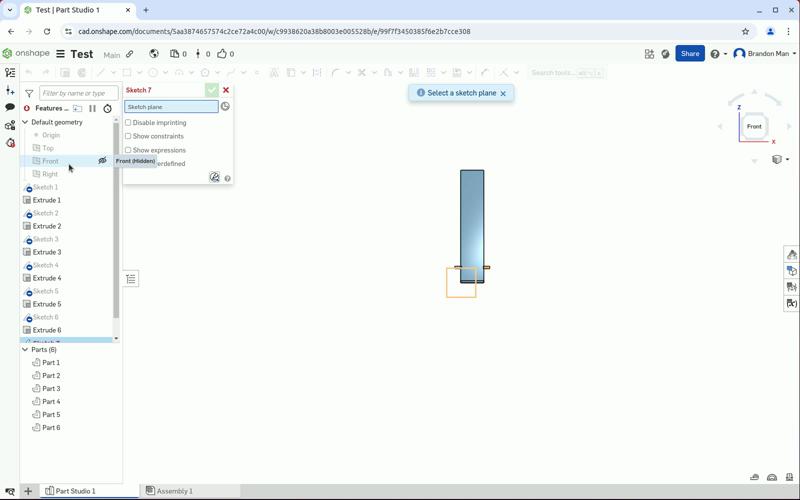
click(69, 163)
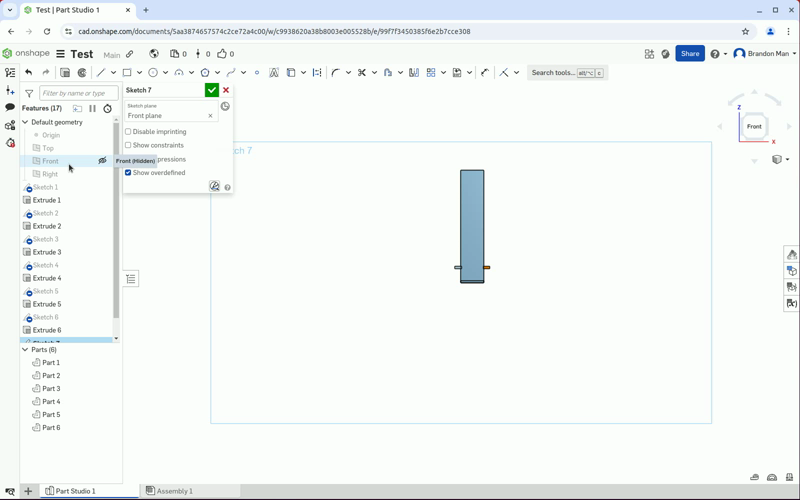
mouse_move(73, 352)
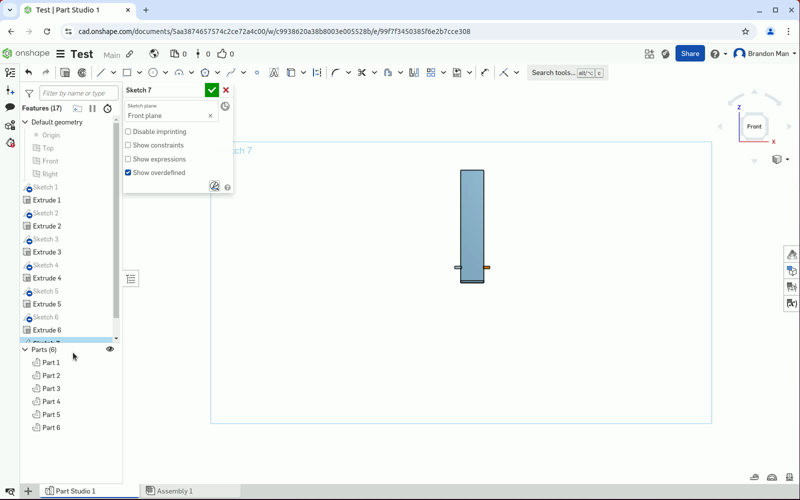
key(y)
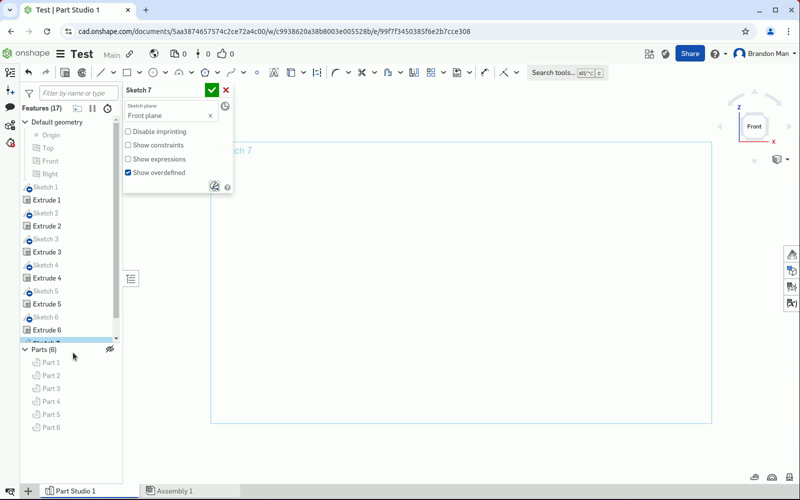
key(l)
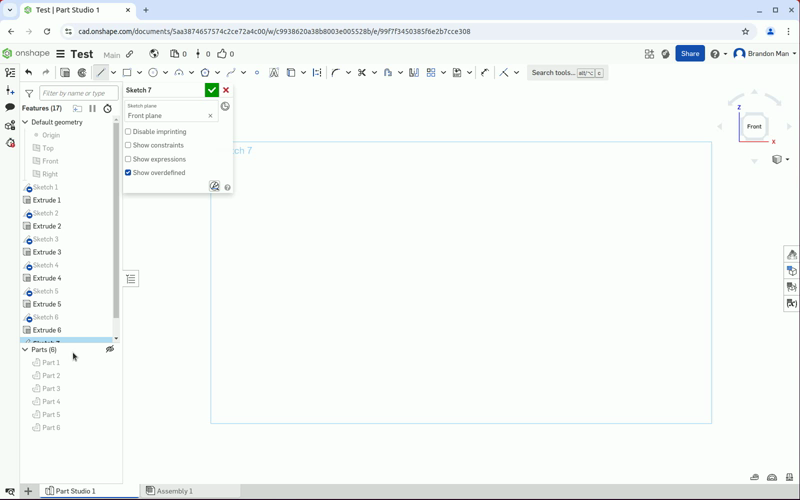
key_down(shift)
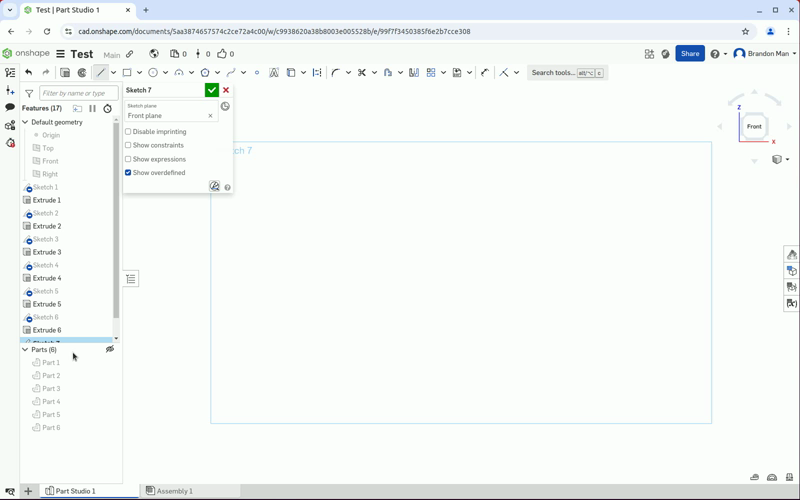
mouse_move(460, 268)
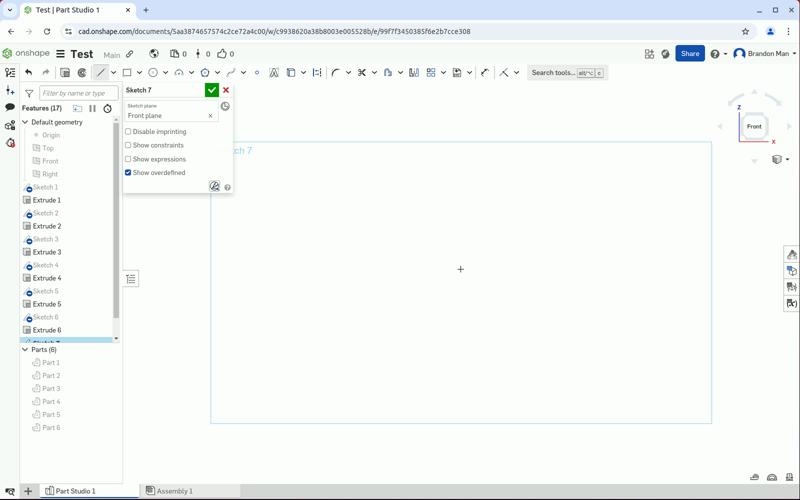
click(460, 268)
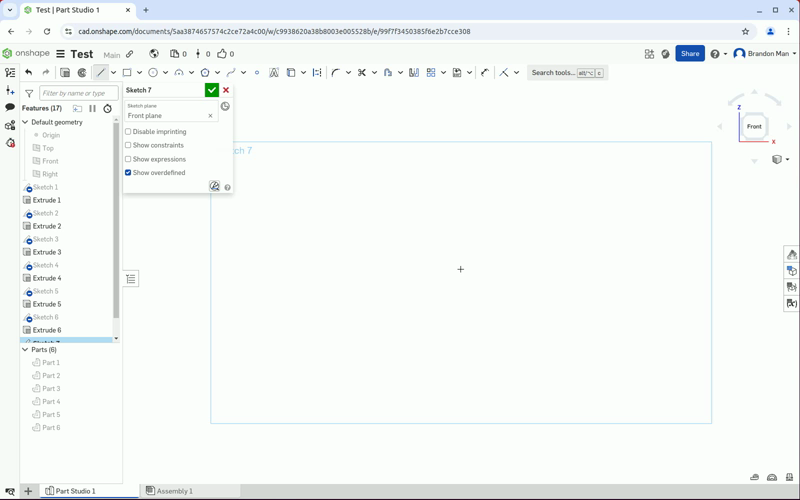
key_up(shift)
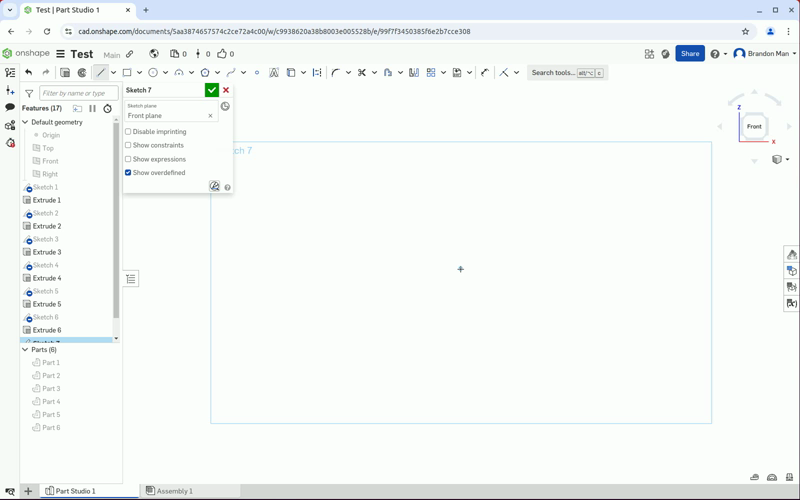
key_down(shift)
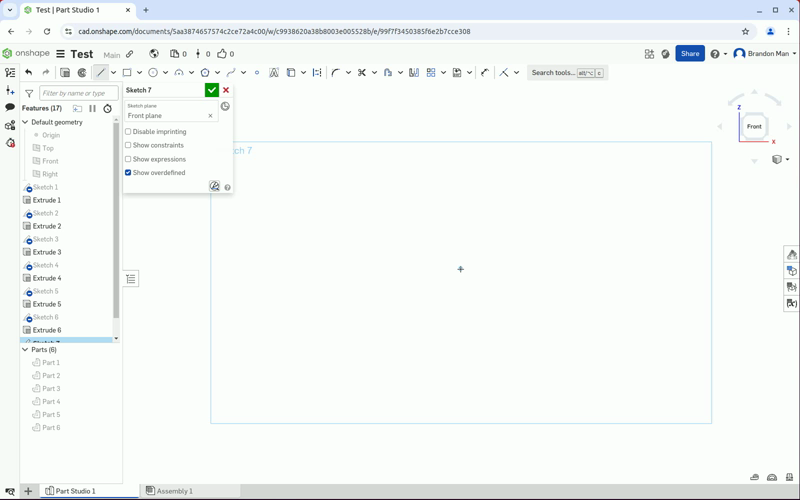
mouse_move(490, 268)
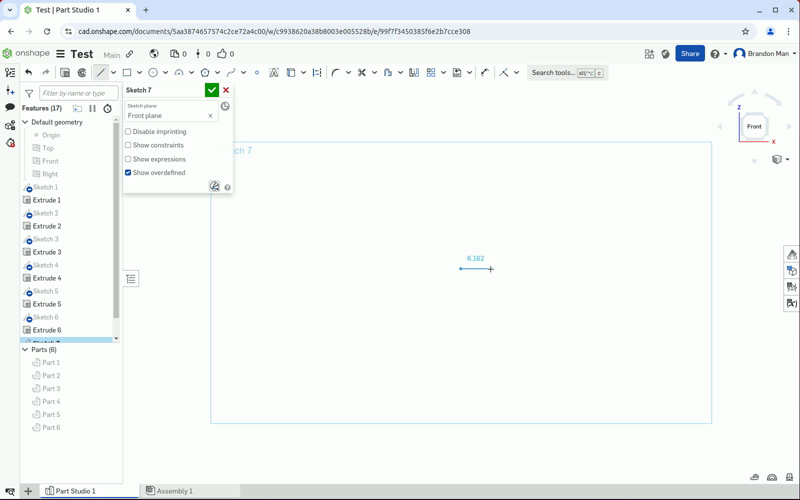
mouse_move(483, 268)
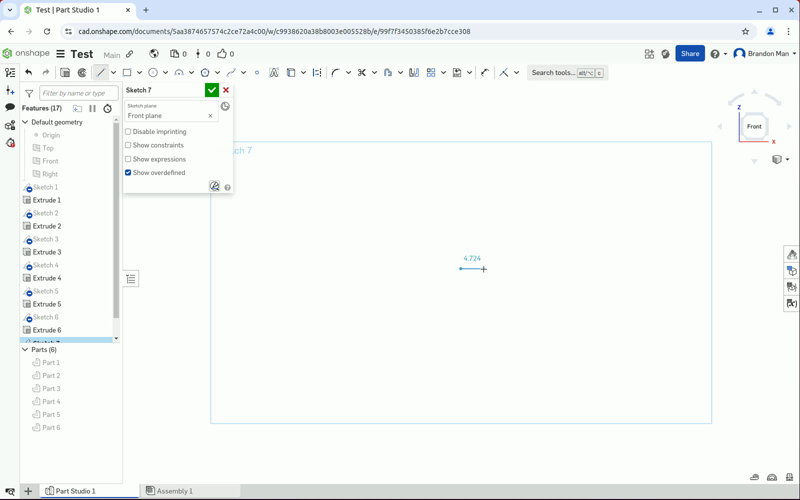
click(483, 268)
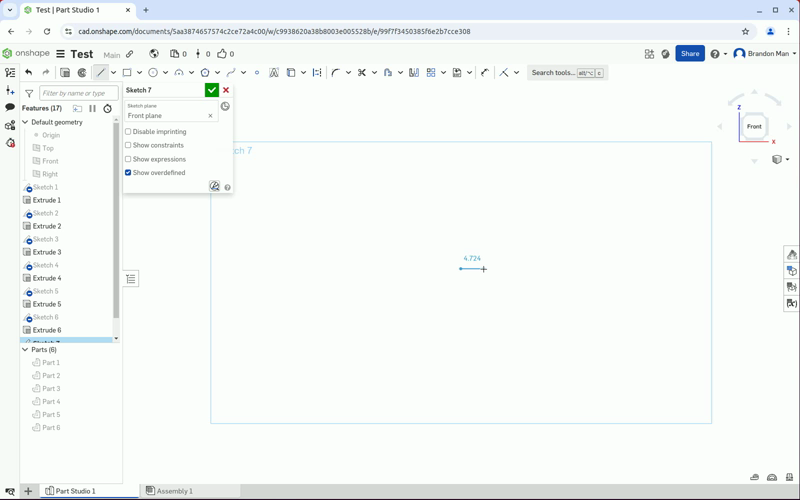
key_up(shift)
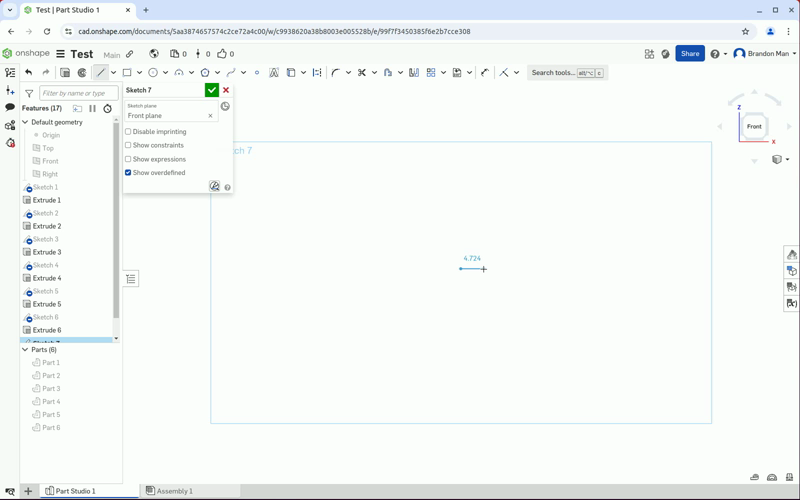
key_down(shift)
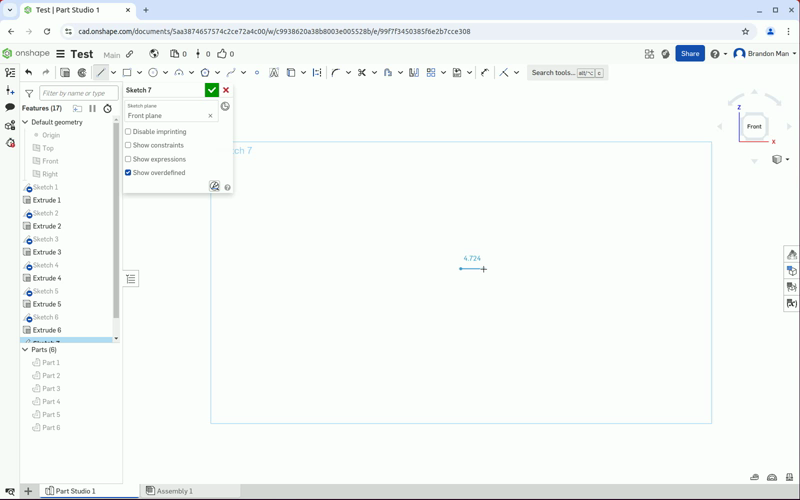
mouse_move(513, 268)
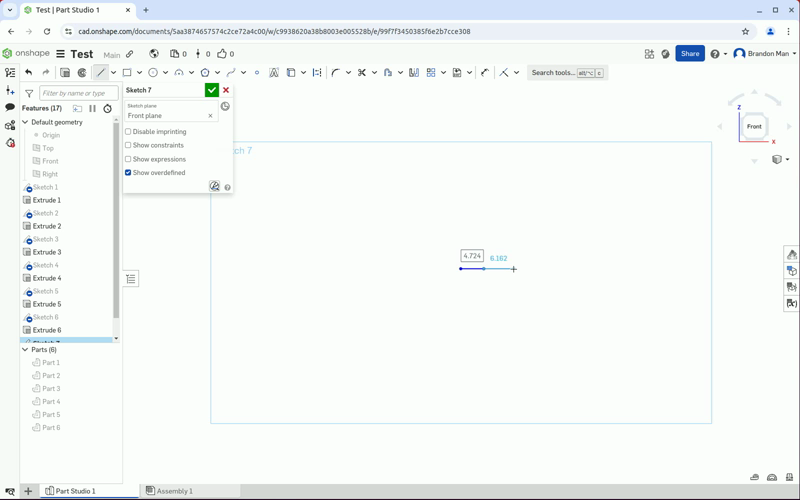
mouse_move(483, 266)
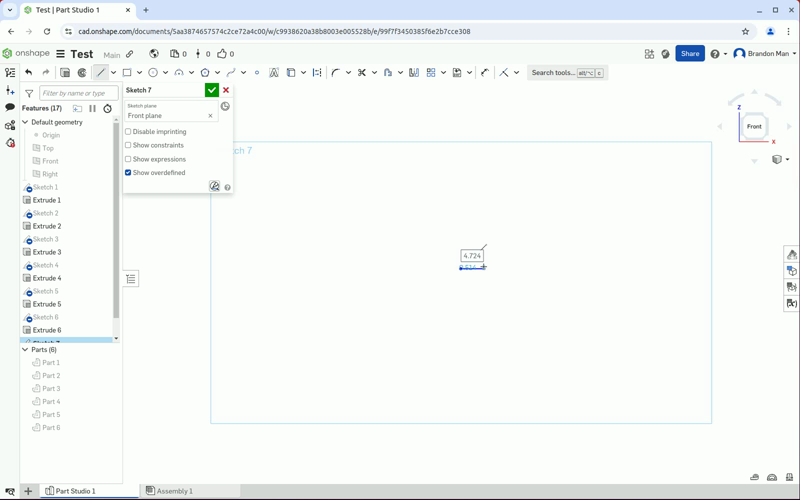
scroll(6)
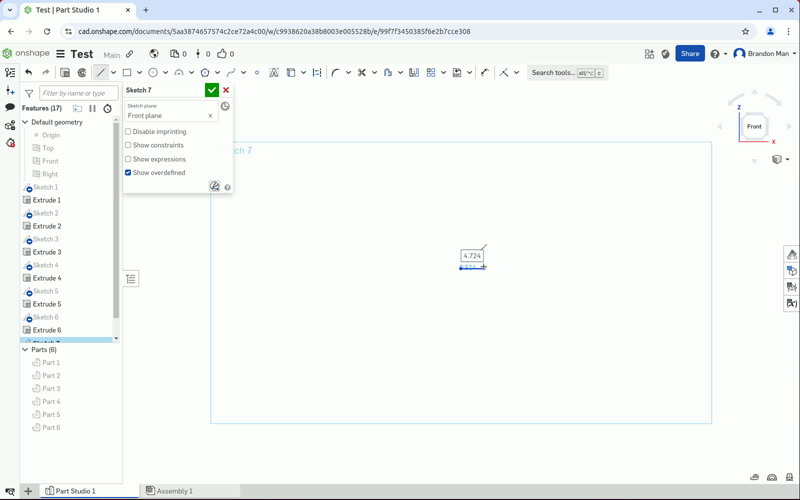
scroll(6)
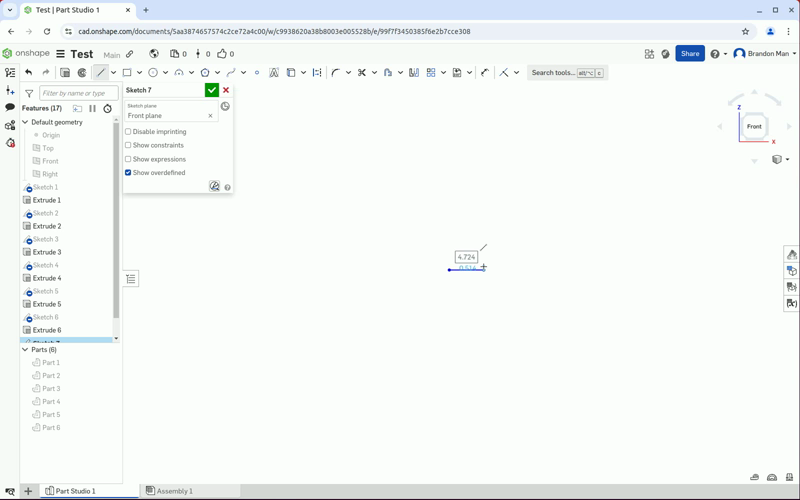
scroll(6)
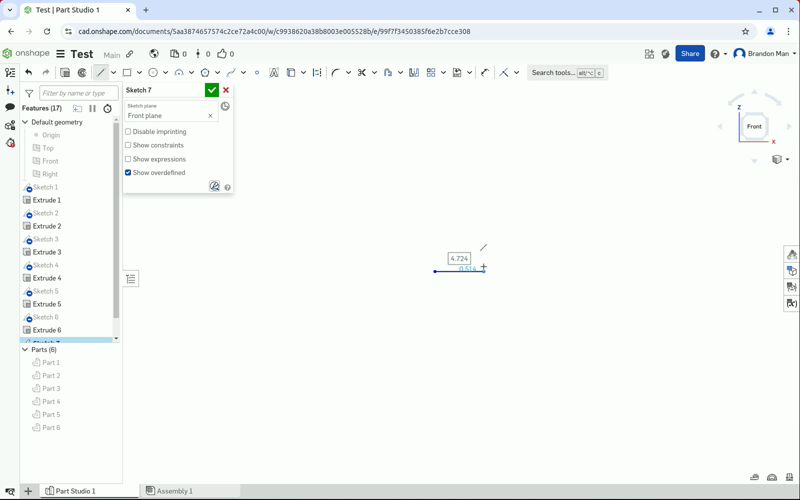
scroll(6)
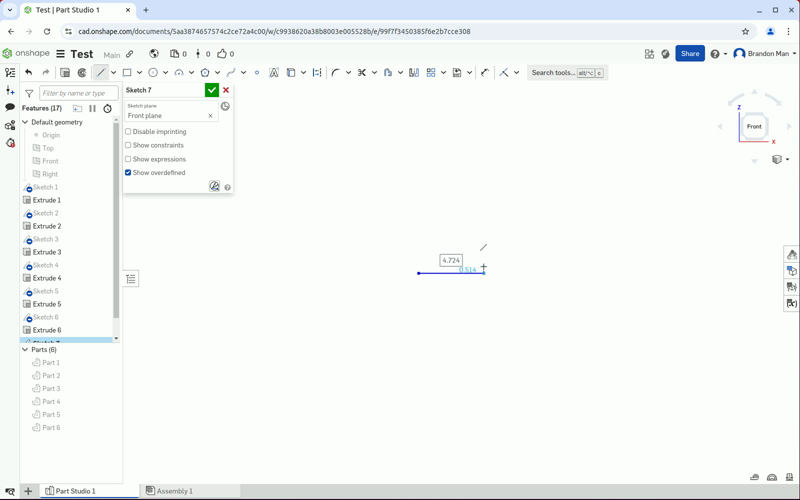
scroll(6)
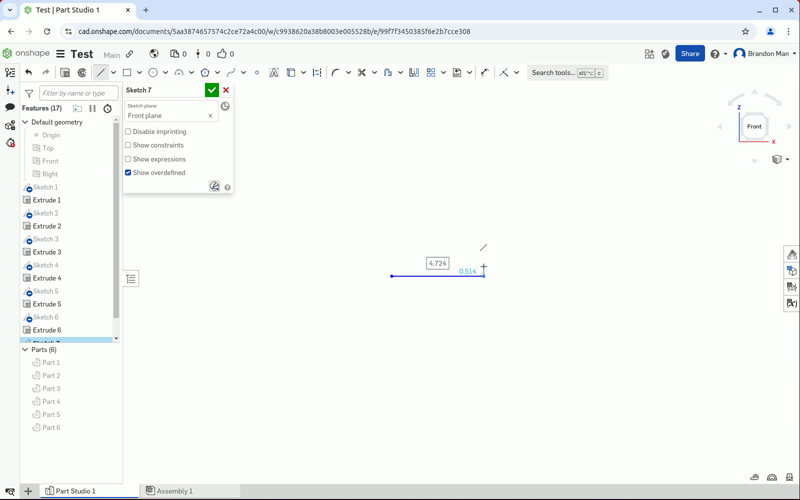
scroll(6)
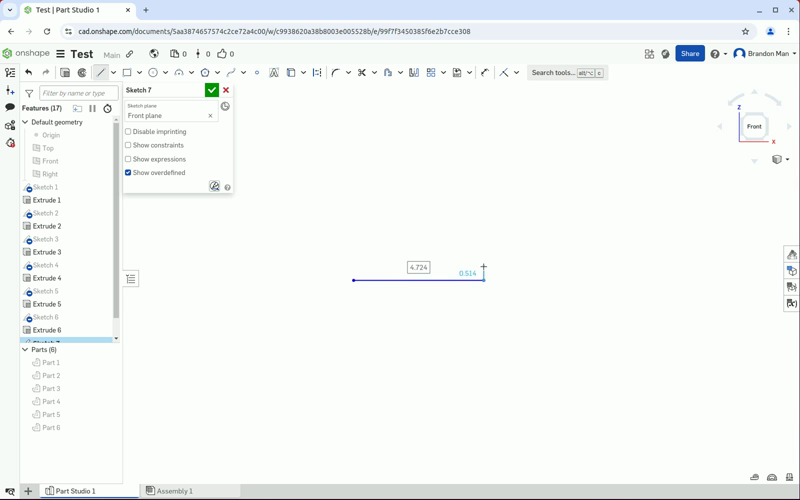
scroll(6)
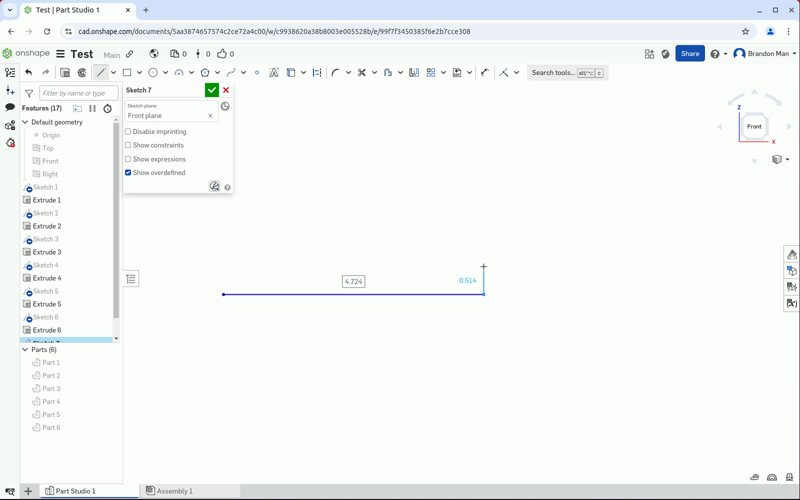
click(483, 266)
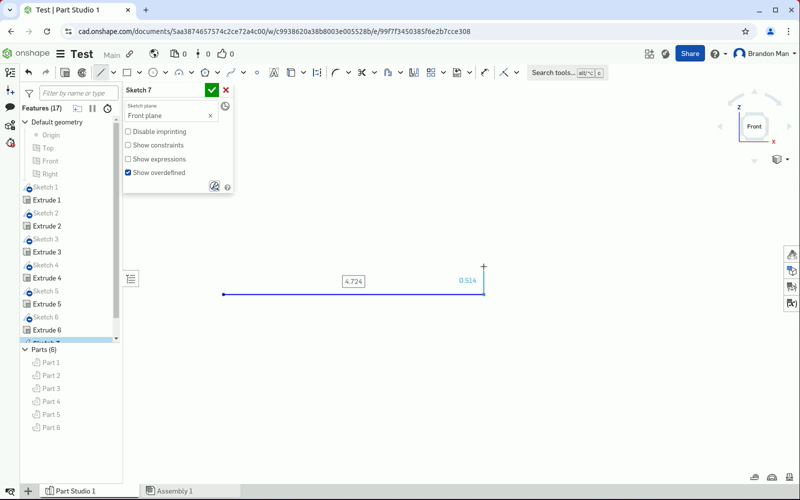
scroll(-6)
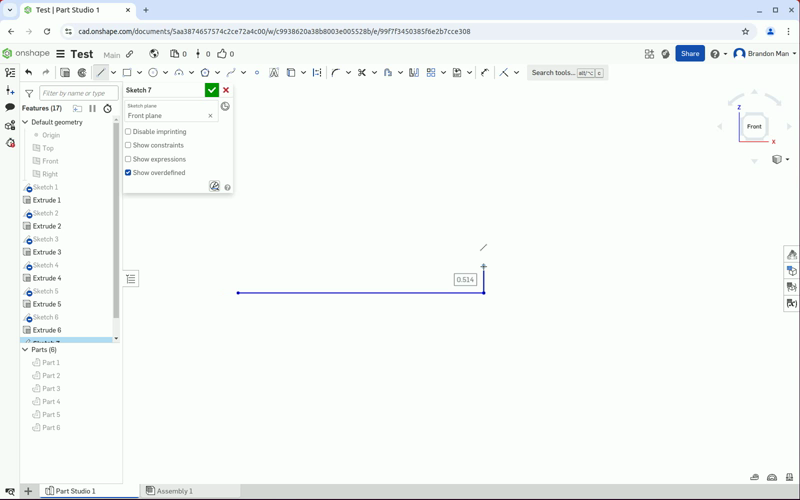
scroll(-6)
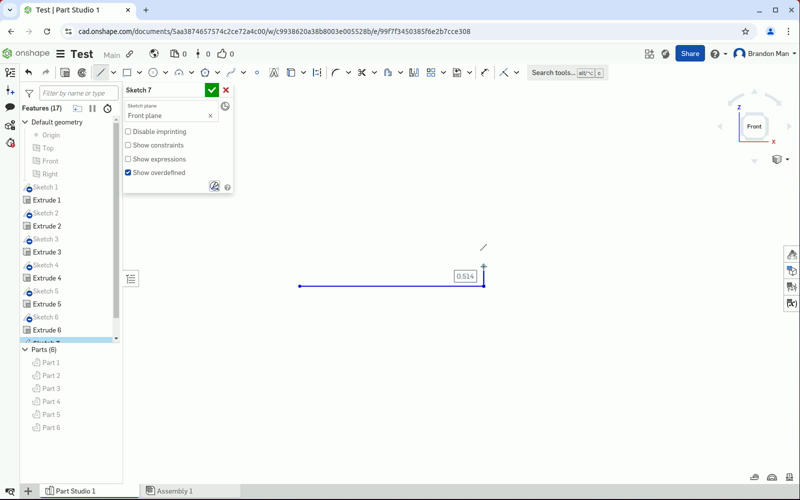
scroll(-6)
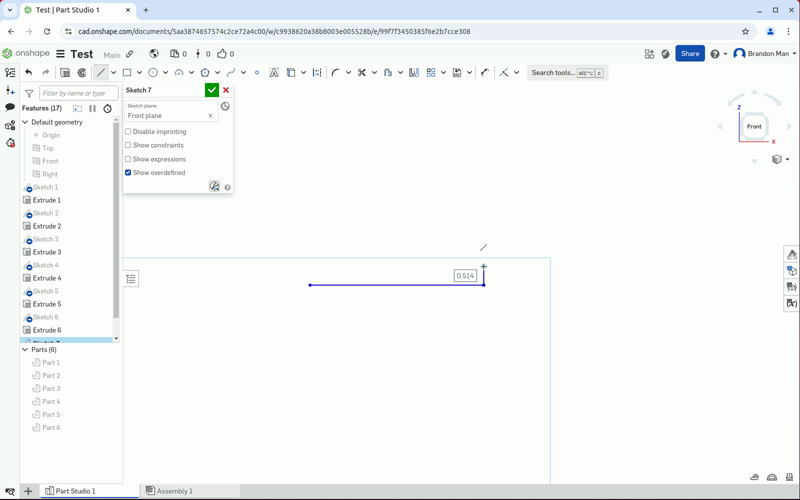
scroll(-6)
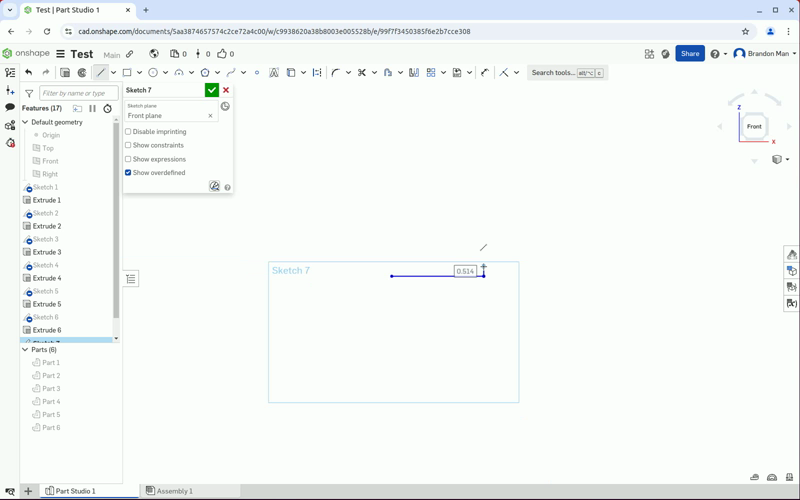
scroll(-6)
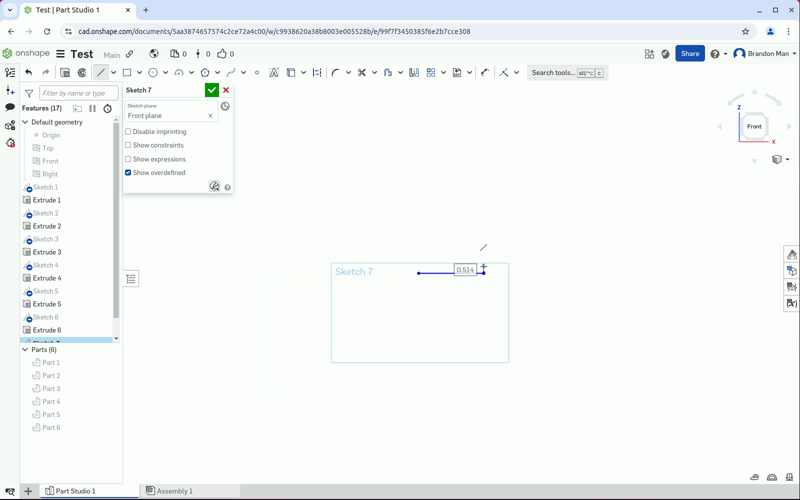
scroll(-6)
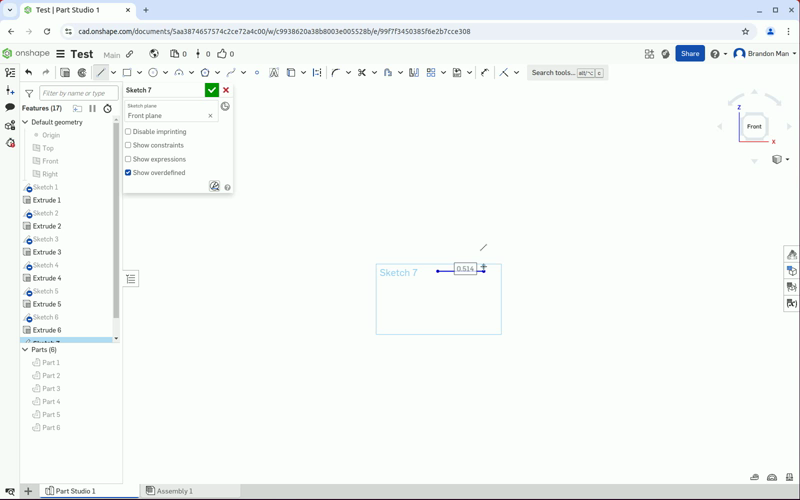
scroll(-6)
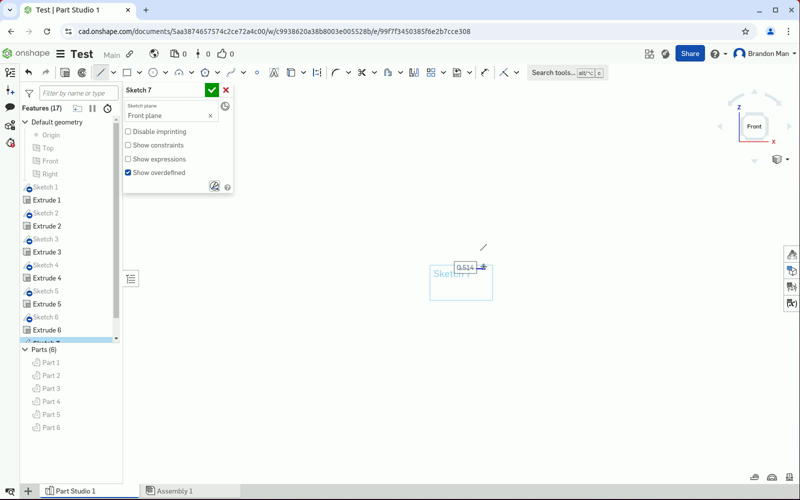
key_up(shift)
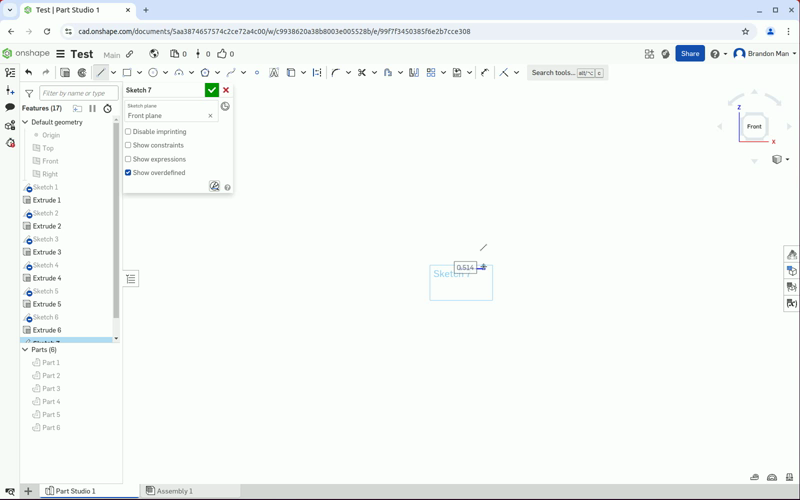
key_down(shift)
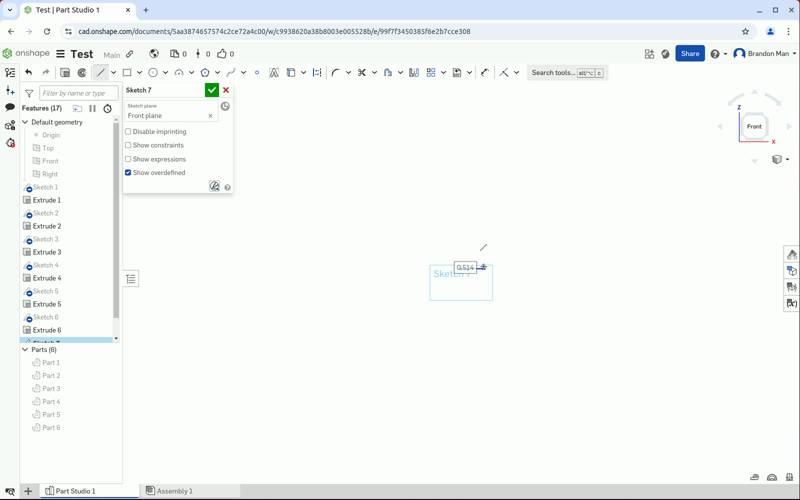
mouse_move(513, 266)
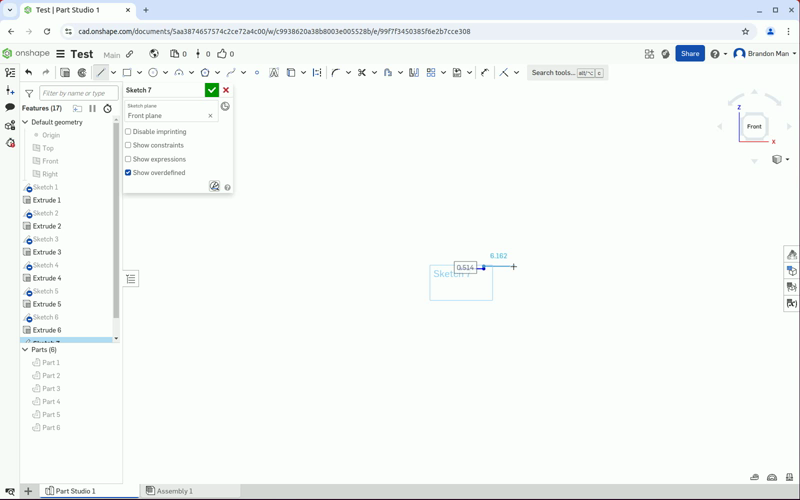
mouse_move(460, 266)
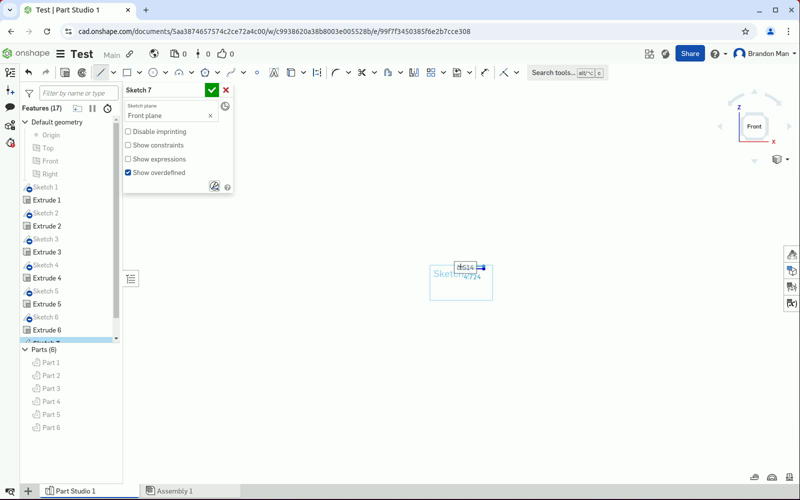
scroll(6)
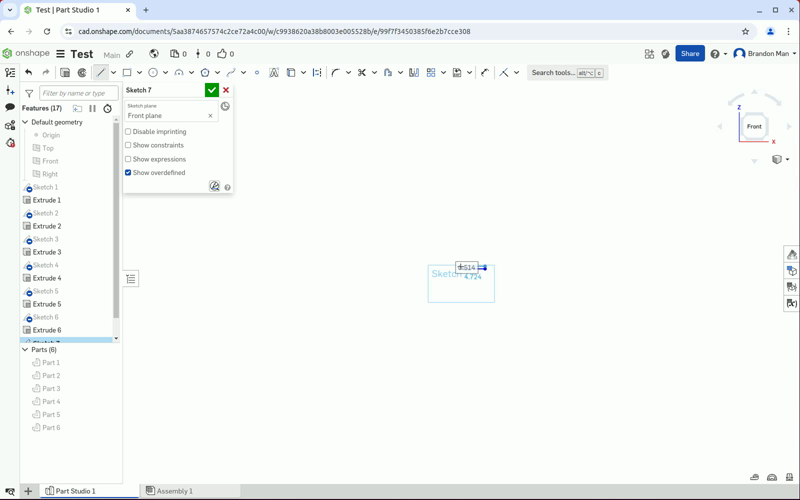
scroll(6)
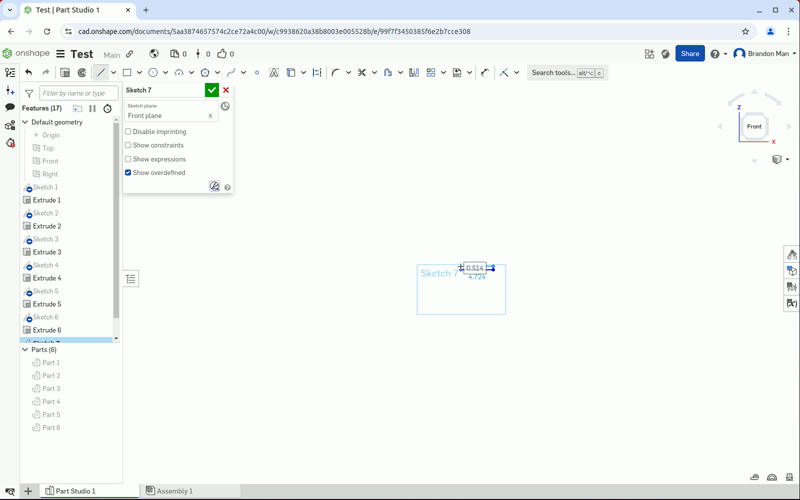
scroll(6)
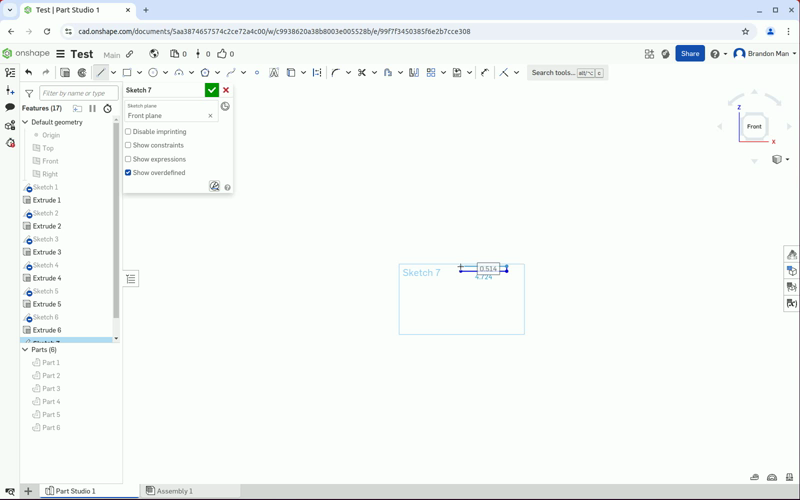
scroll(6)
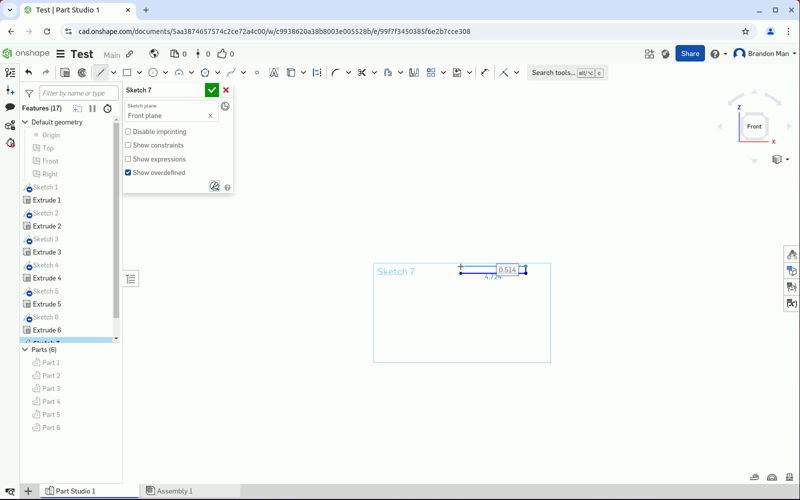
scroll(6)
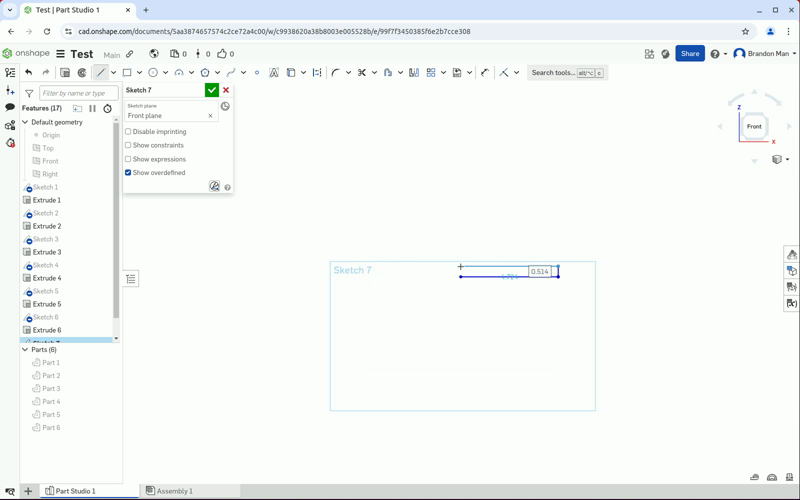
scroll(6)
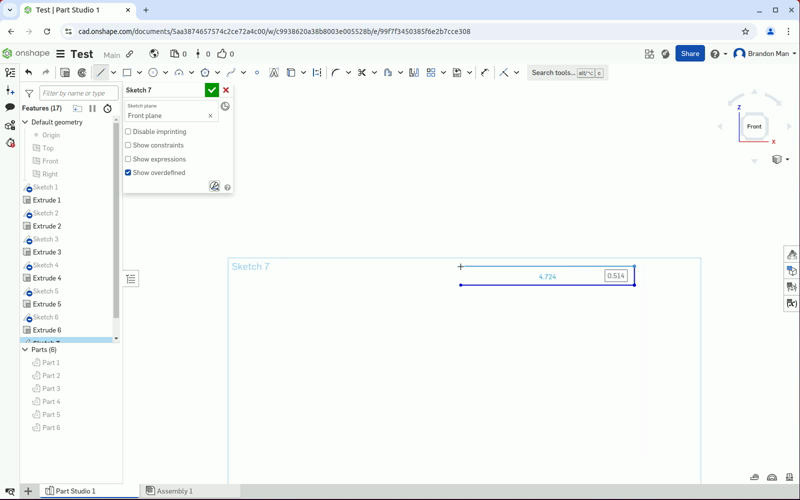
scroll(6)
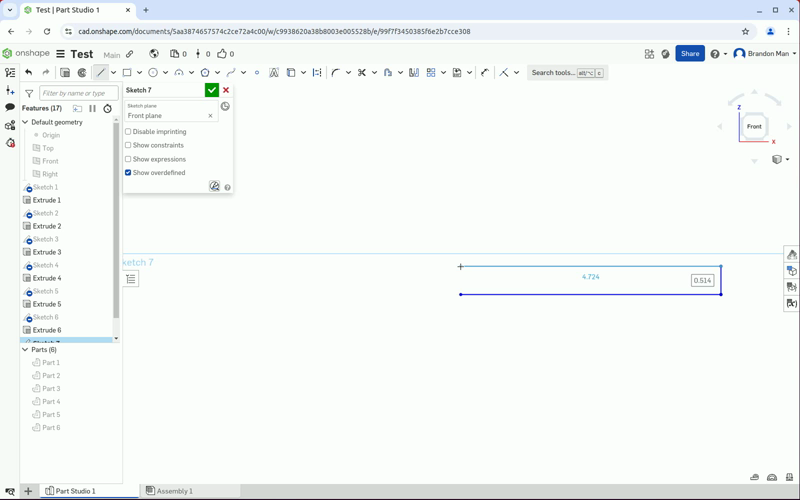
click(460, 266)
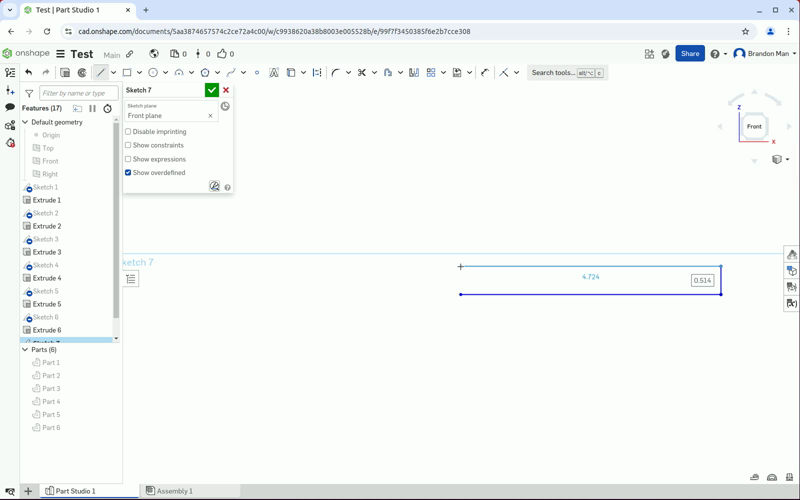
scroll(-6)
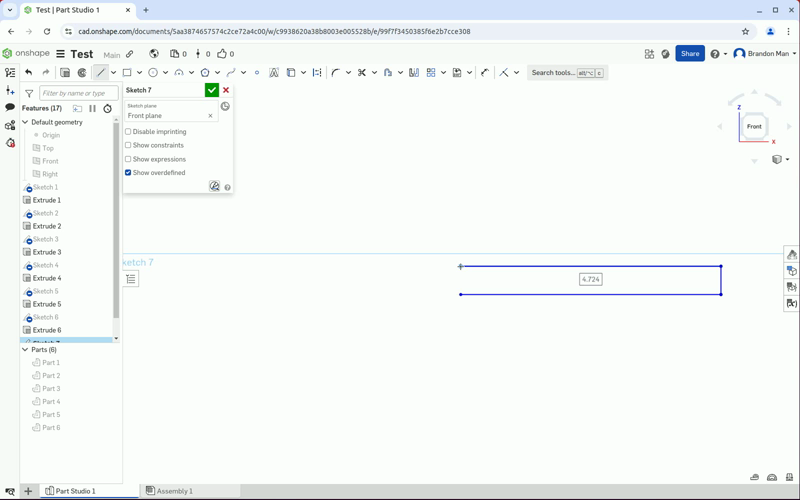
scroll(-6)
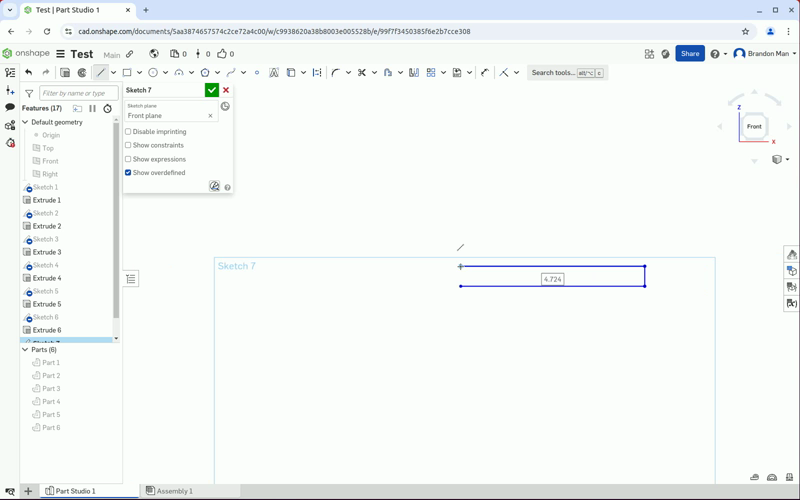
scroll(-6)
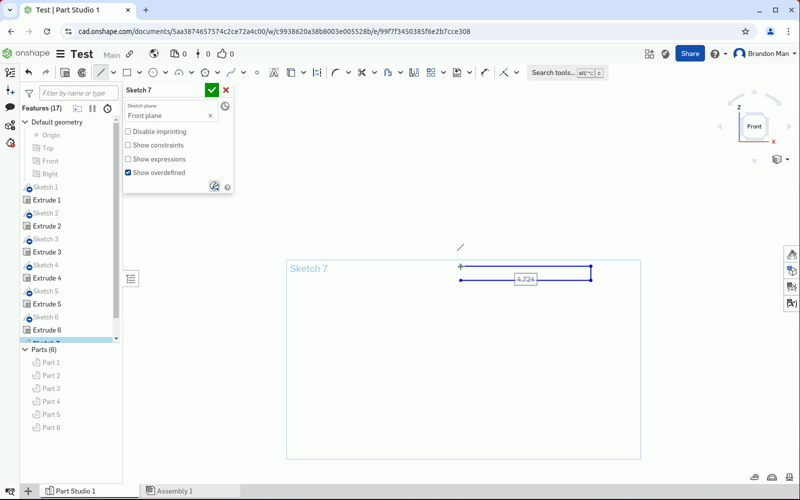
scroll(-6)
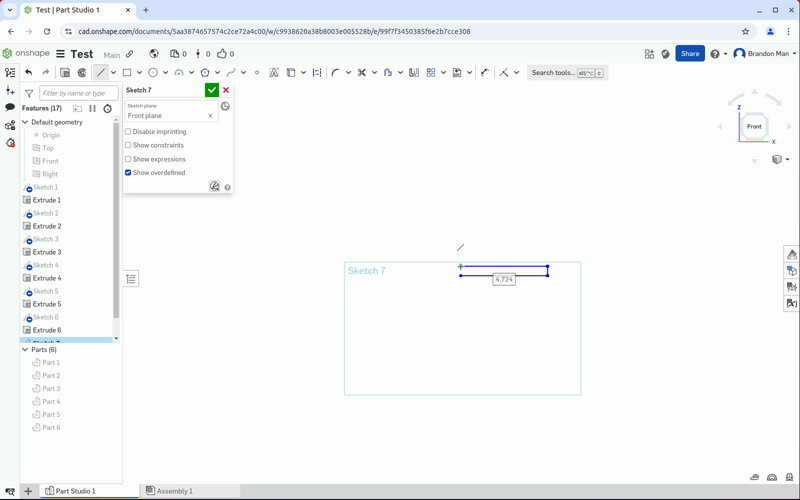
scroll(-6)
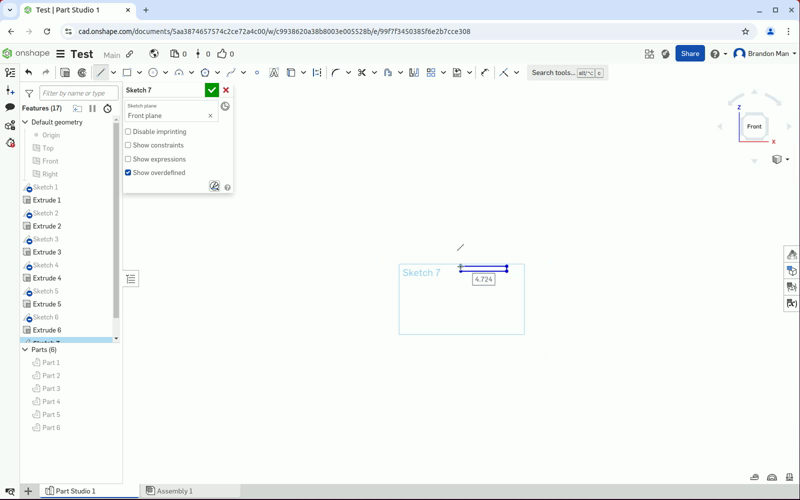
scroll(-6)
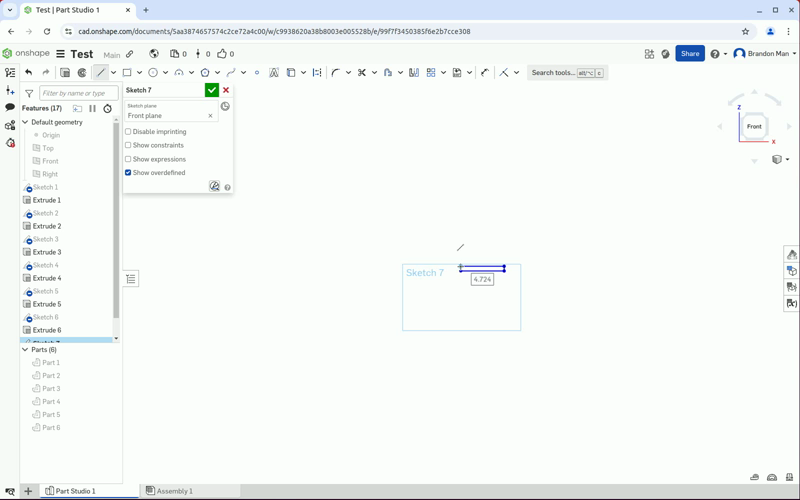
scroll(-6)
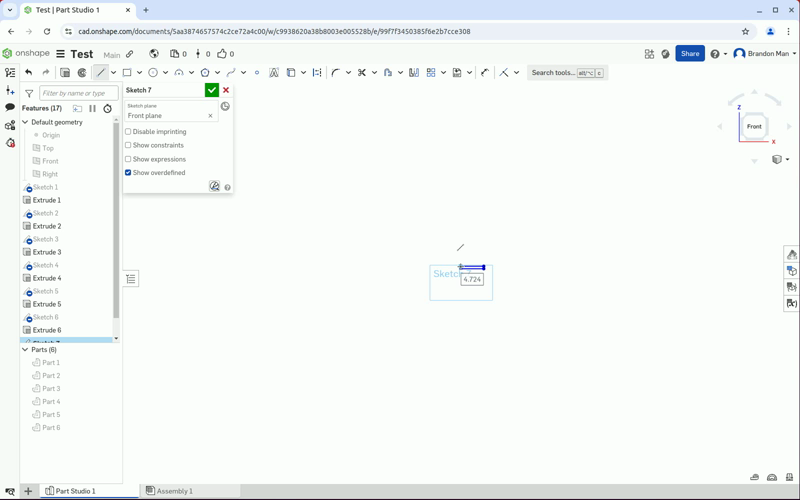
key_up(shift)
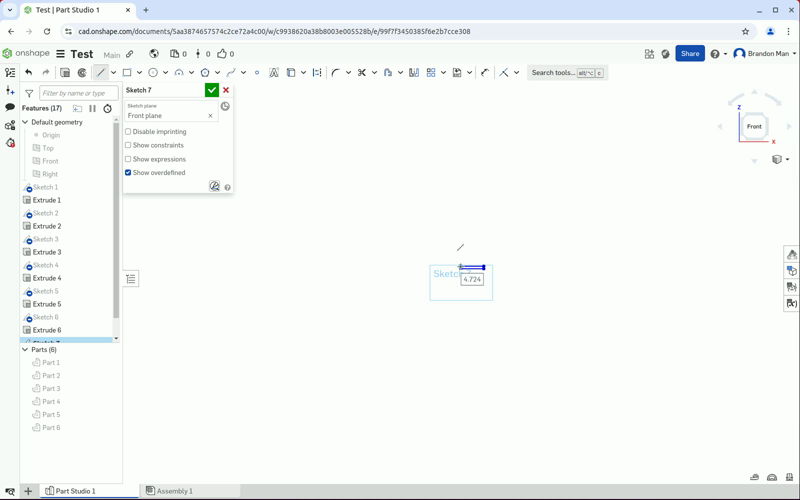
mouse_move(490, 266)
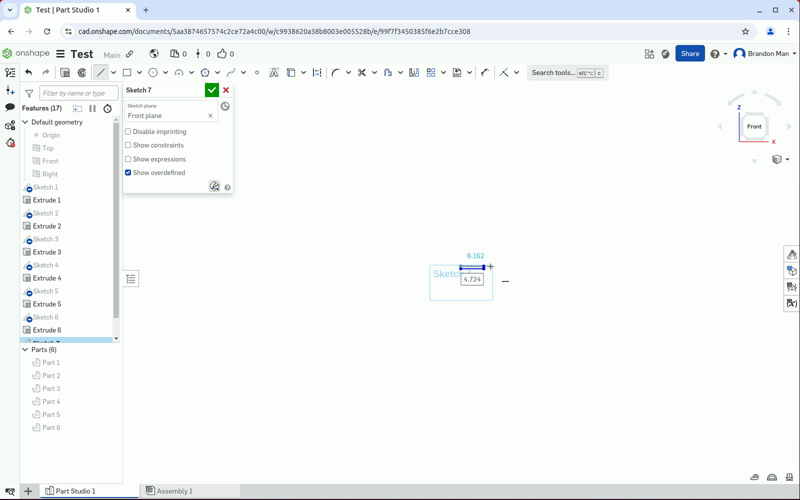
key_down(shift)
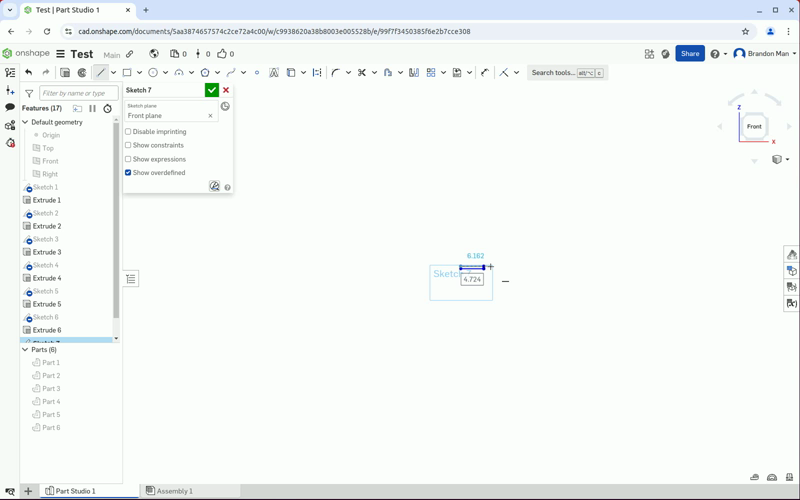
mouse_move(460, 268)
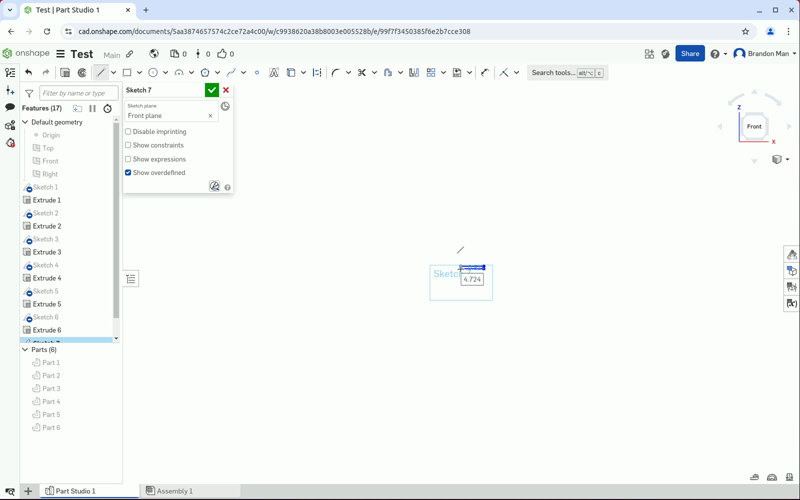
scroll(6)
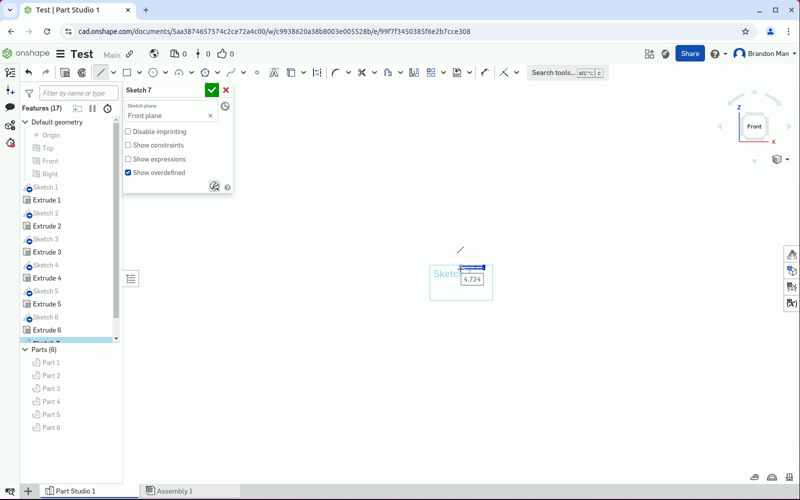
scroll(6)
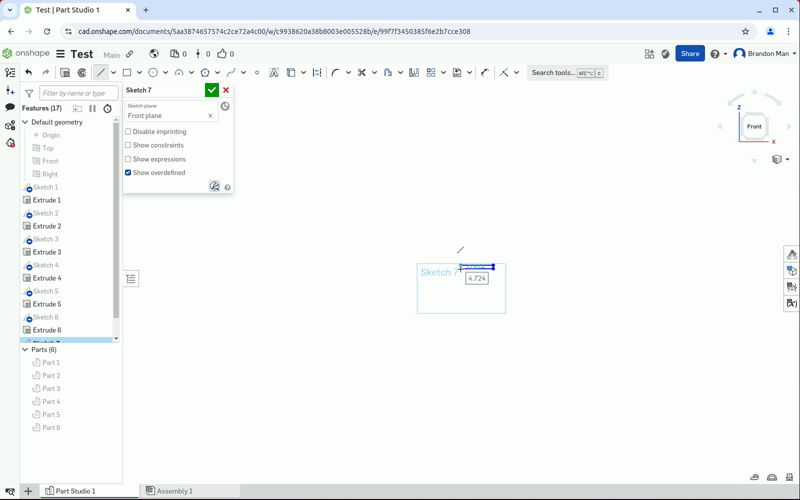
scroll(6)
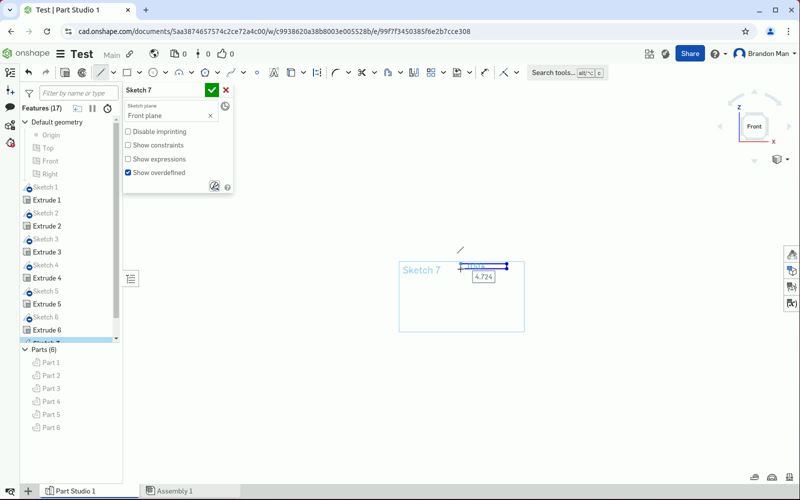
scroll(6)
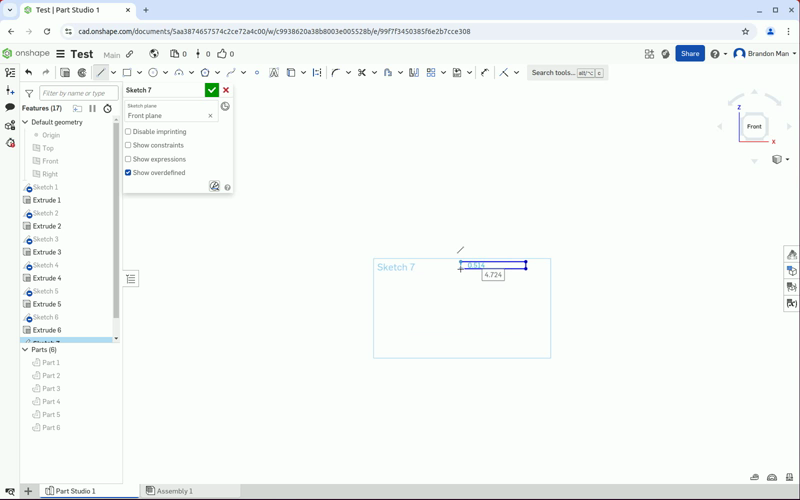
scroll(6)
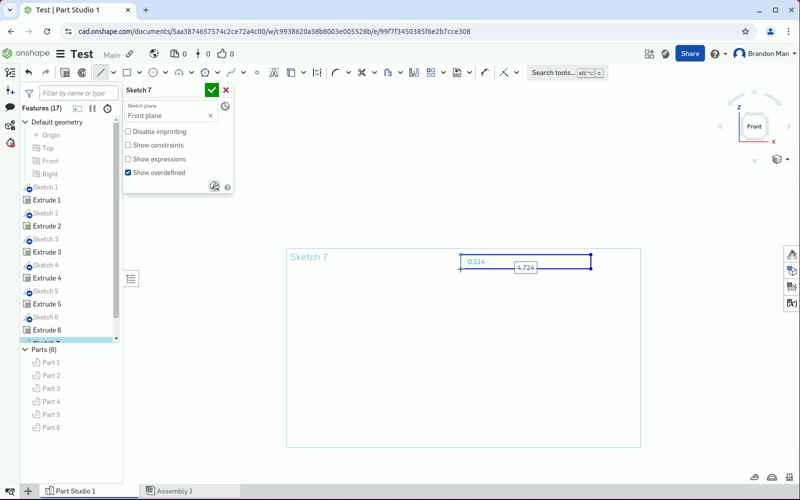
scroll(6)
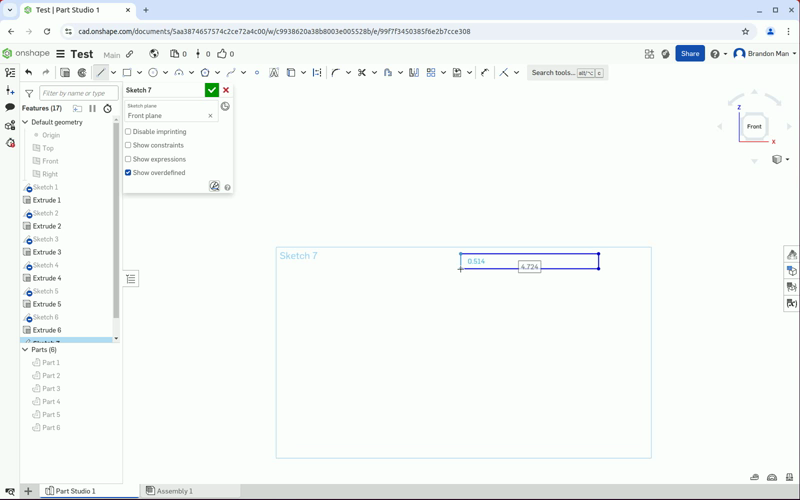
scroll(6)
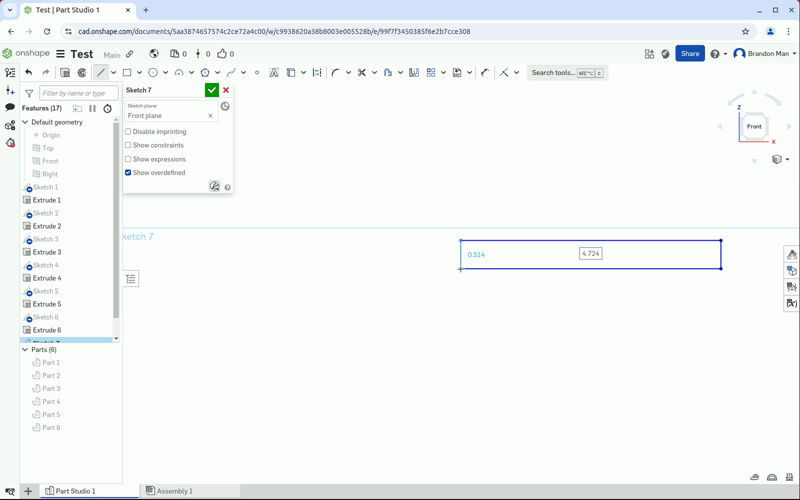
key_up(shift)
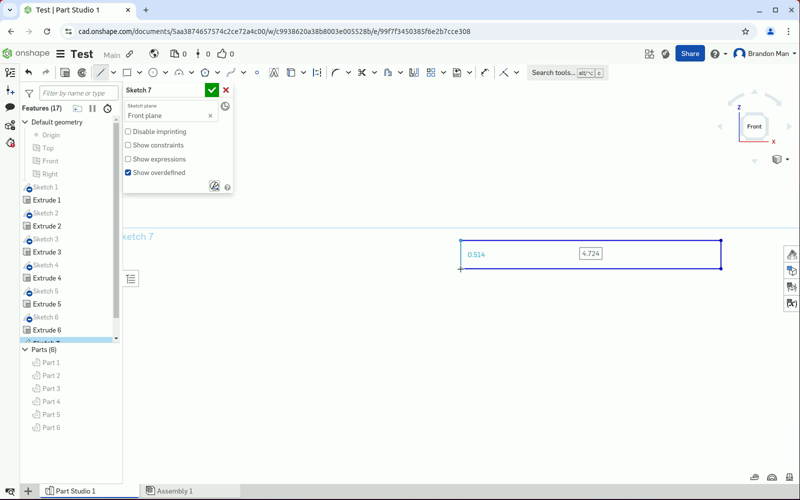
click(460, 268)
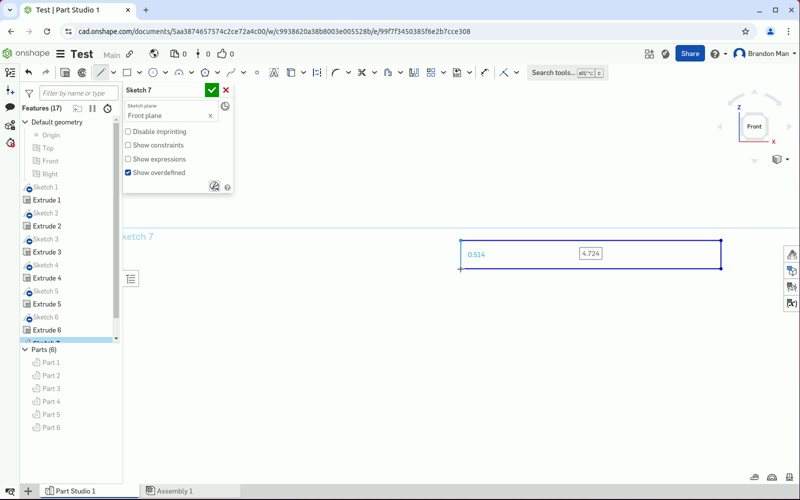
scroll(-6)
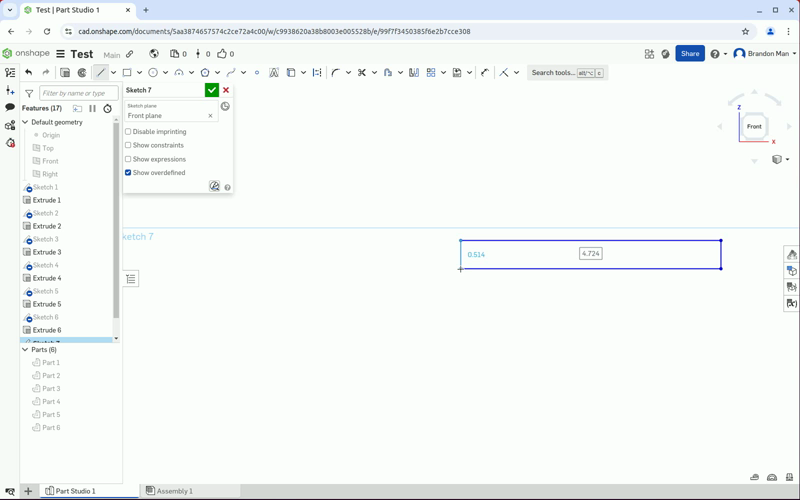
scroll(-6)
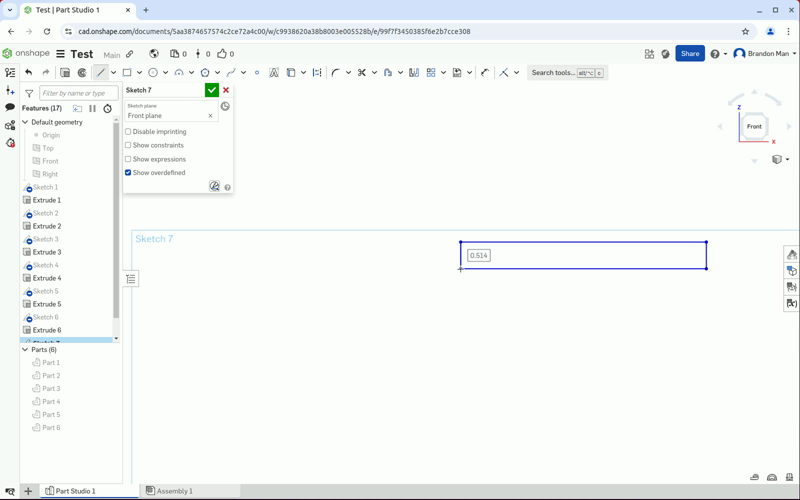
scroll(-6)
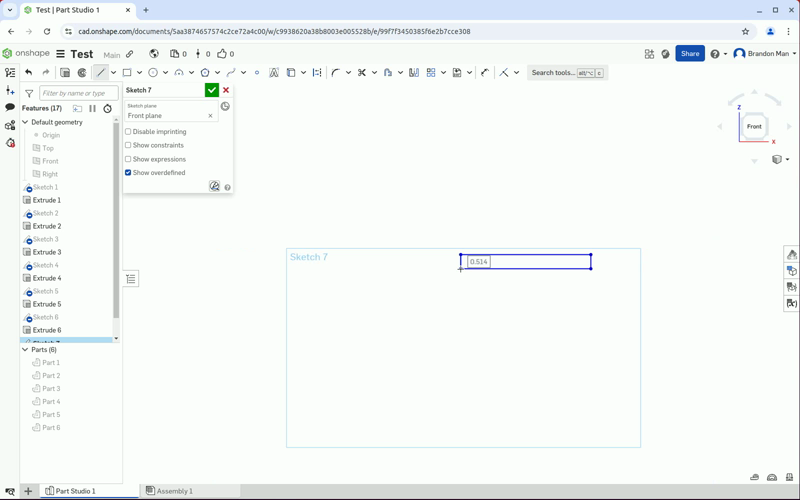
scroll(-6)
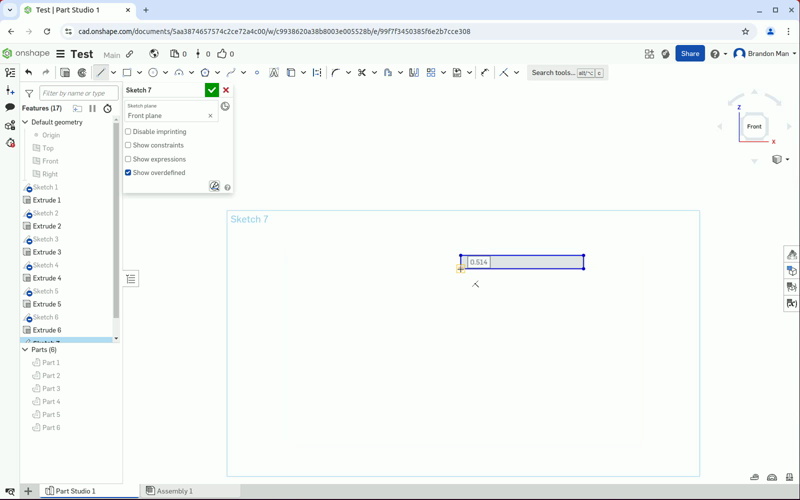
scroll(-6)
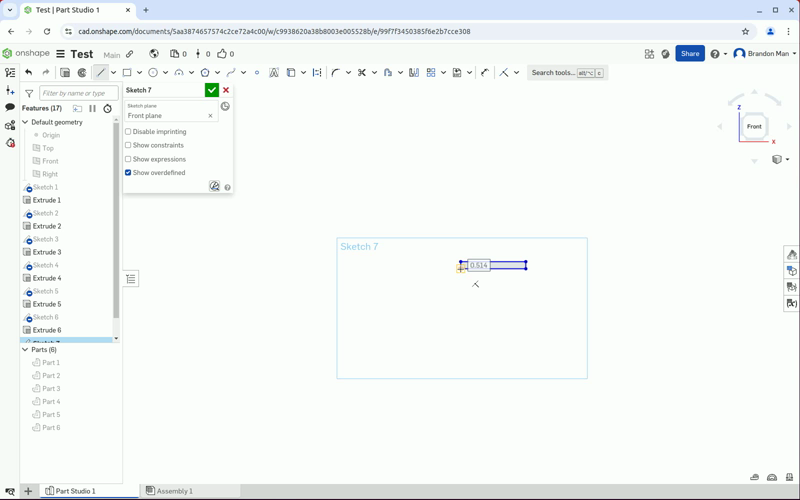
scroll(-6)
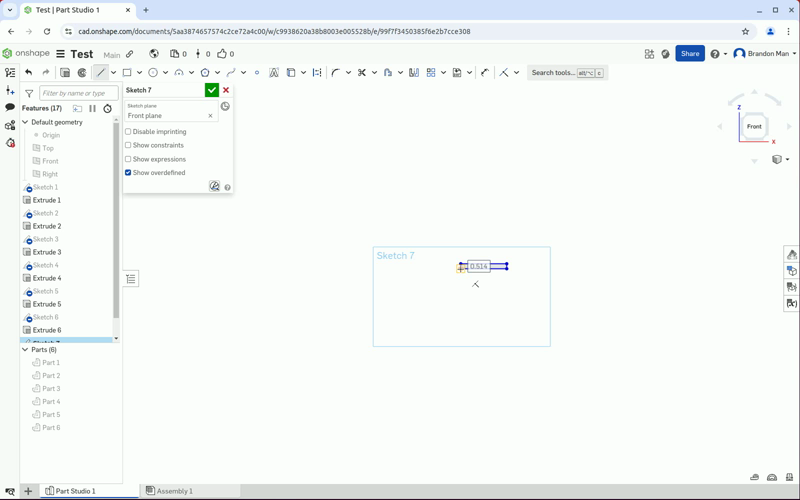
scroll(-6)
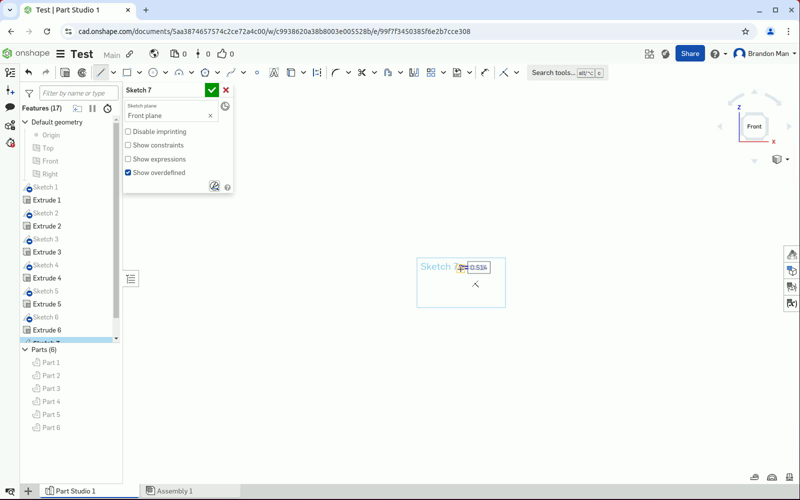
key(esc)
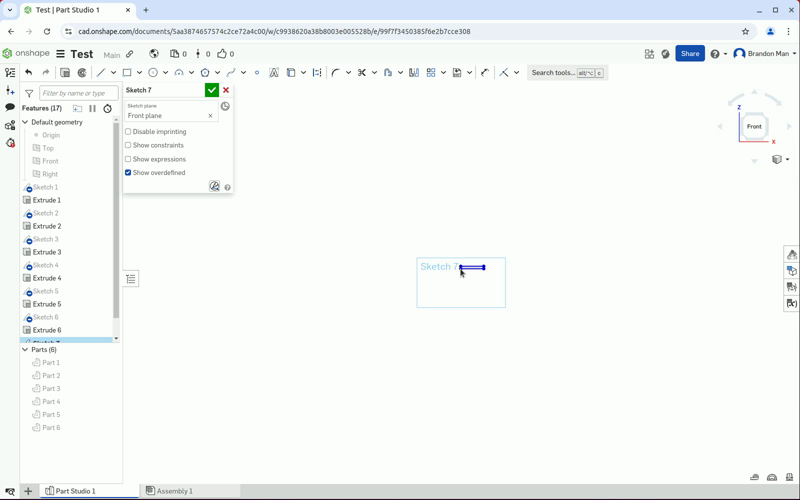
mouse_move(464, 266)
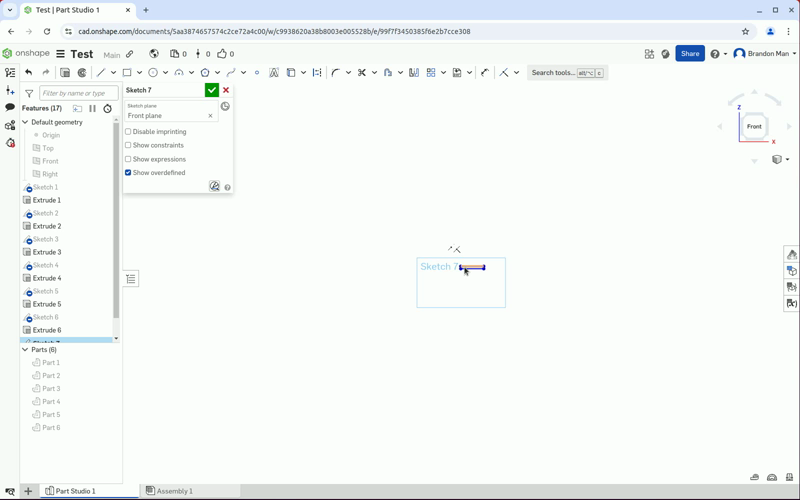
scroll(6)
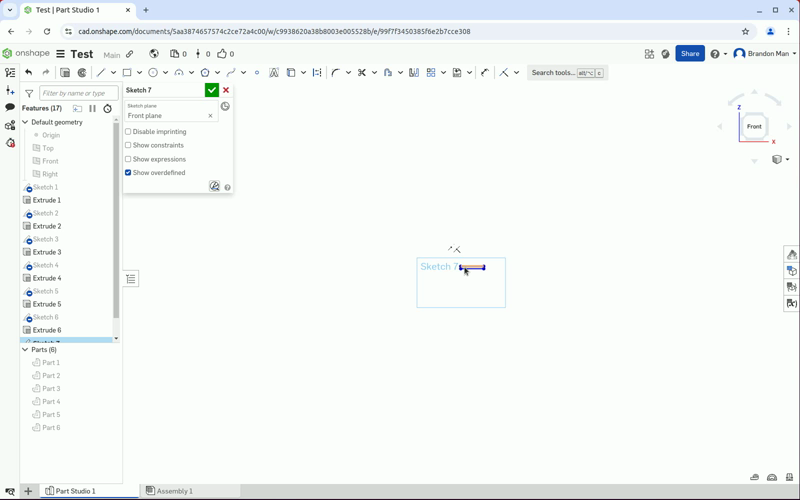
scroll(6)
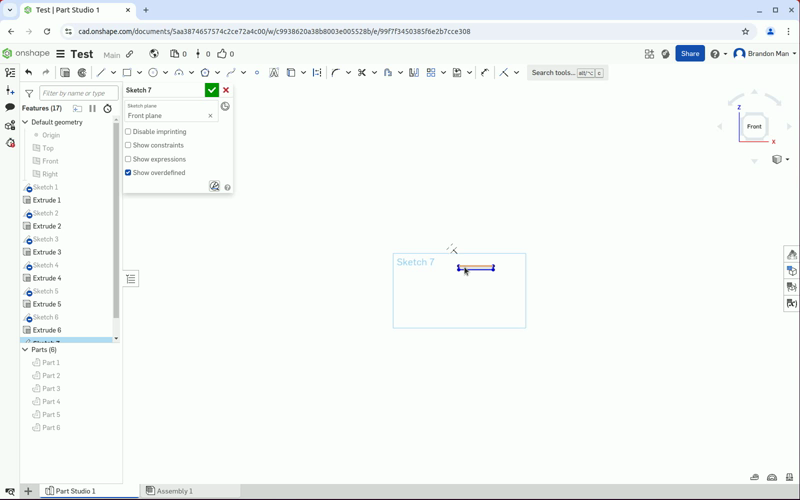
scroll(6)
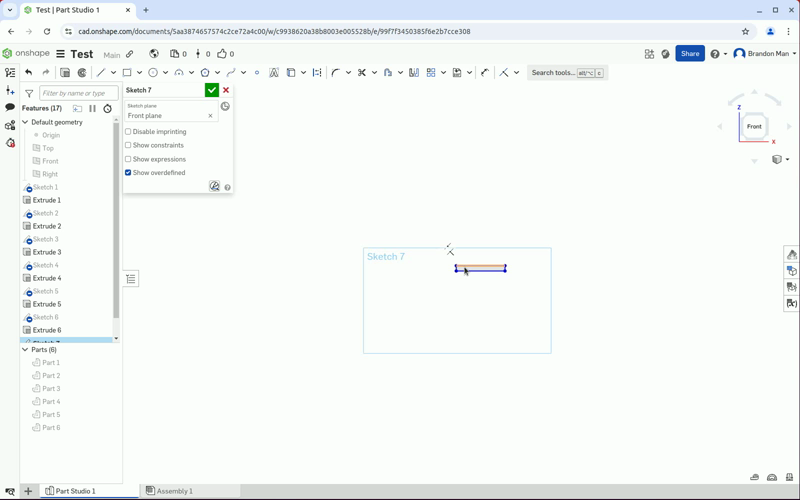
scroll(6)
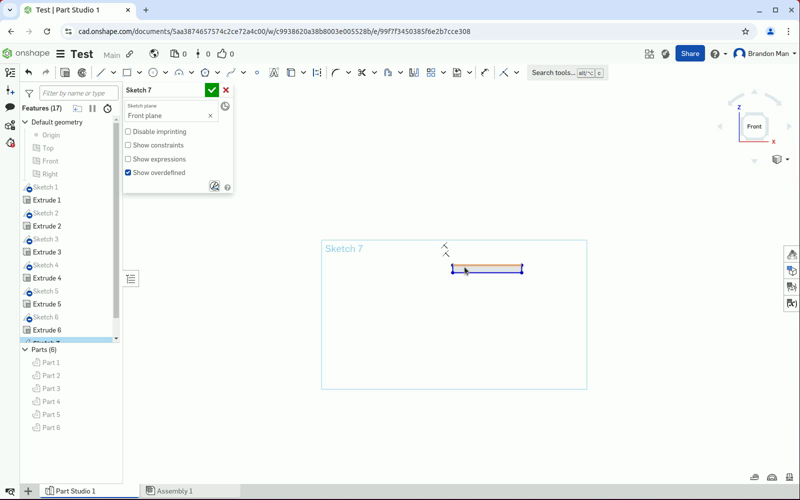
scroll(6)
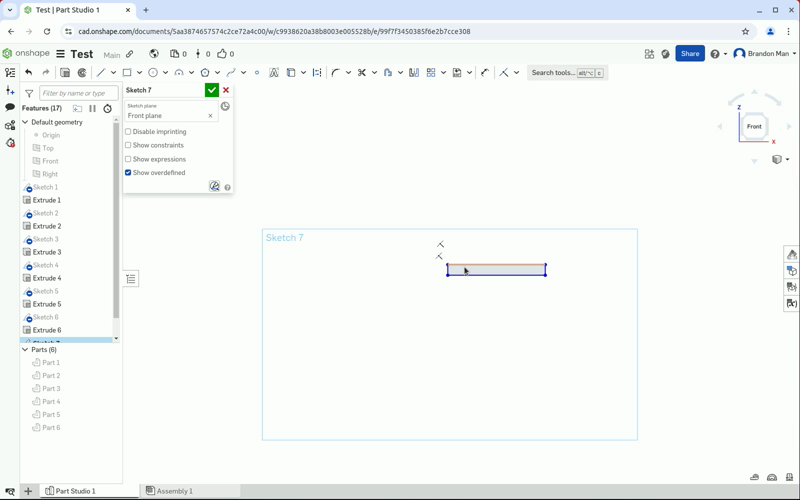
scroll(6)
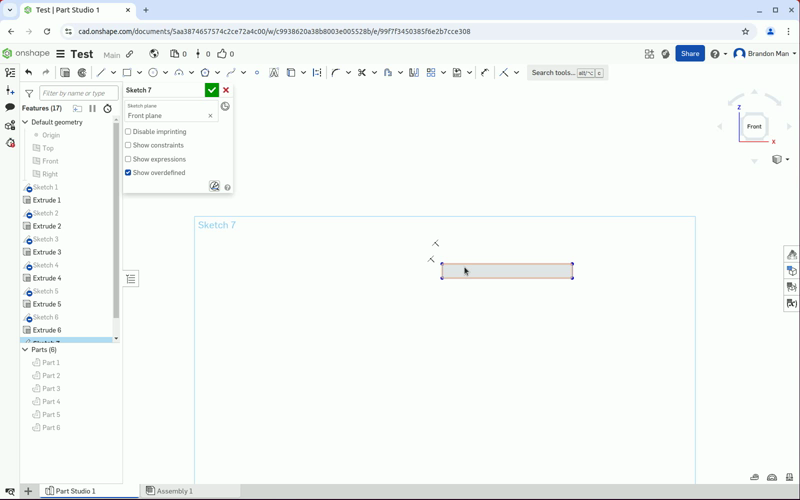
scroll(6)
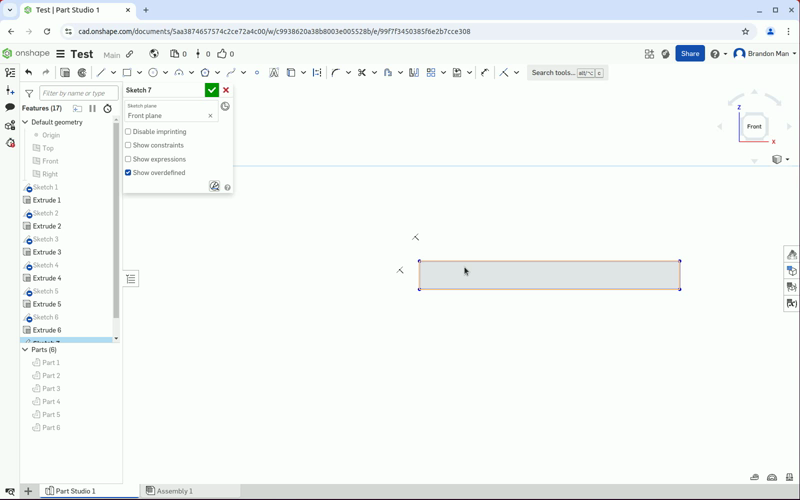
click(464, 266)
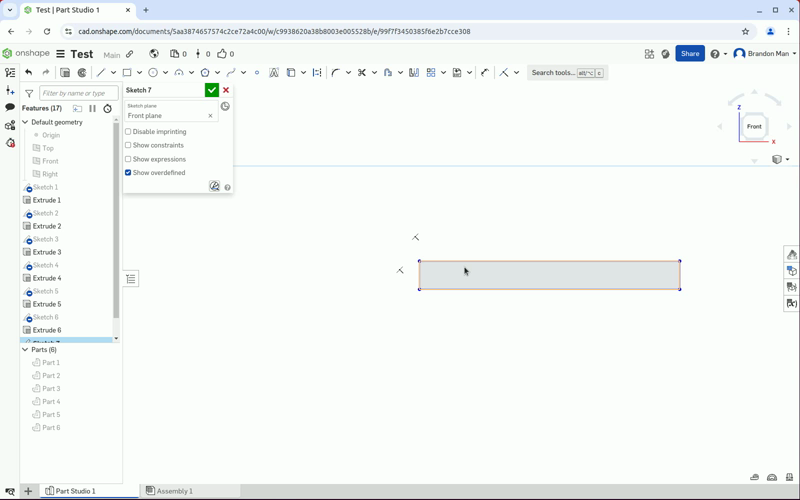
scroll(-6)
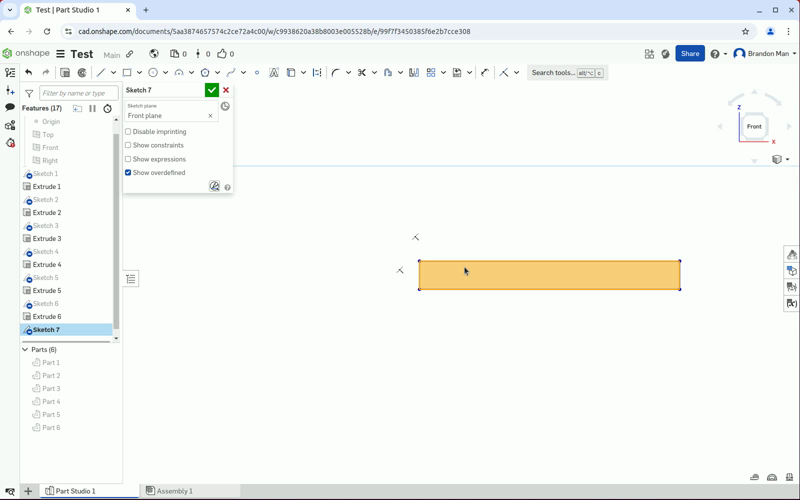
scroll(-6)
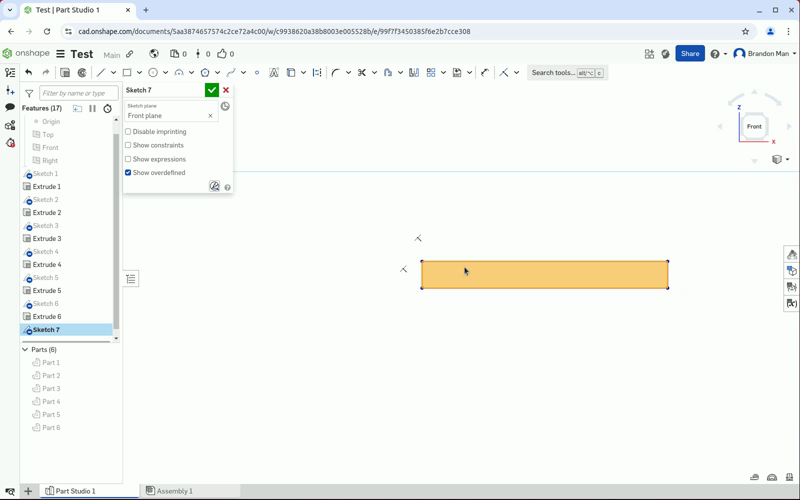
scroll(-6)
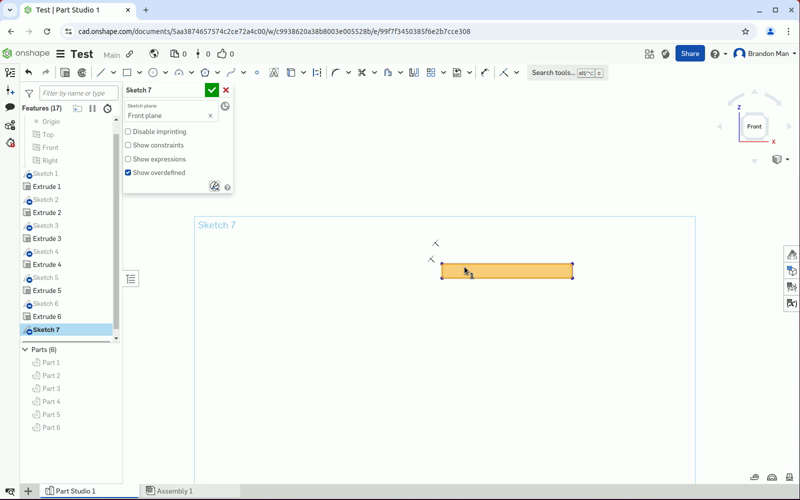
scroll(-6)
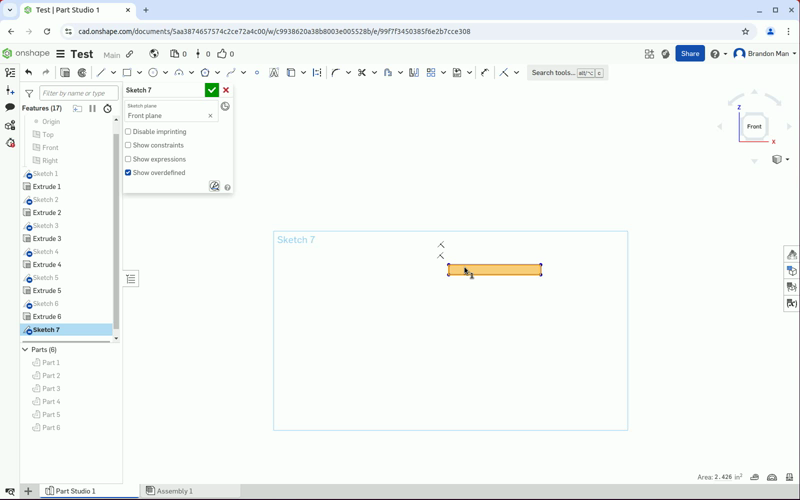
scroll(-6)
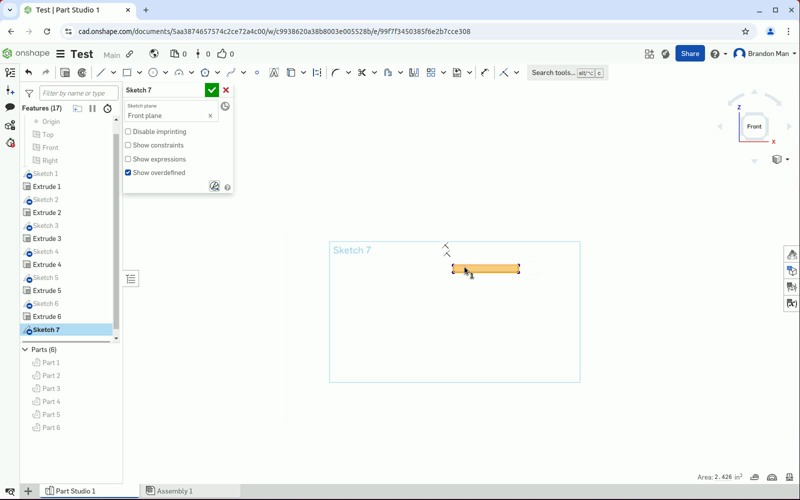
scroll(-6)
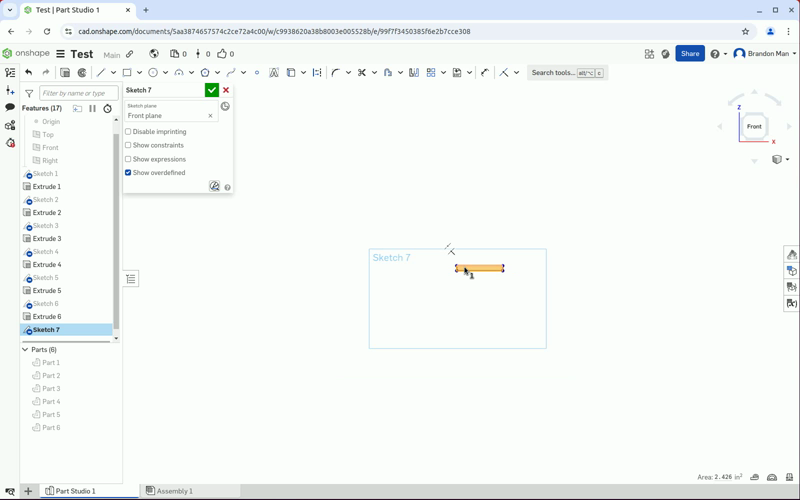
scroll(-6)
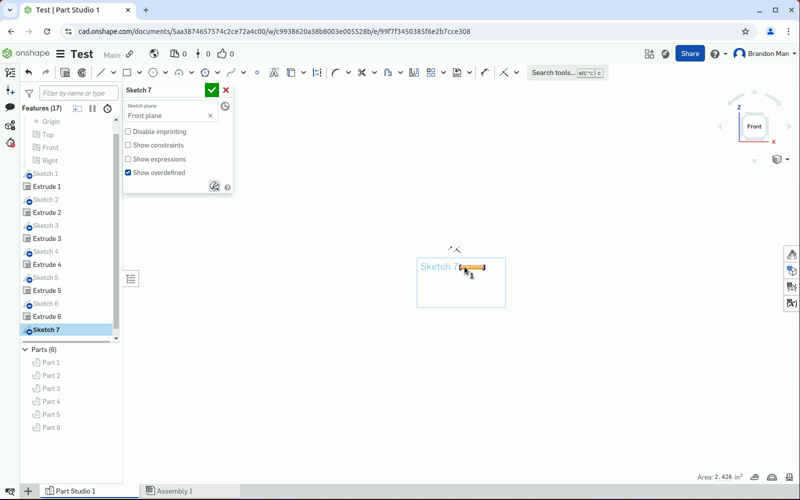
mouse_move(73, 352)
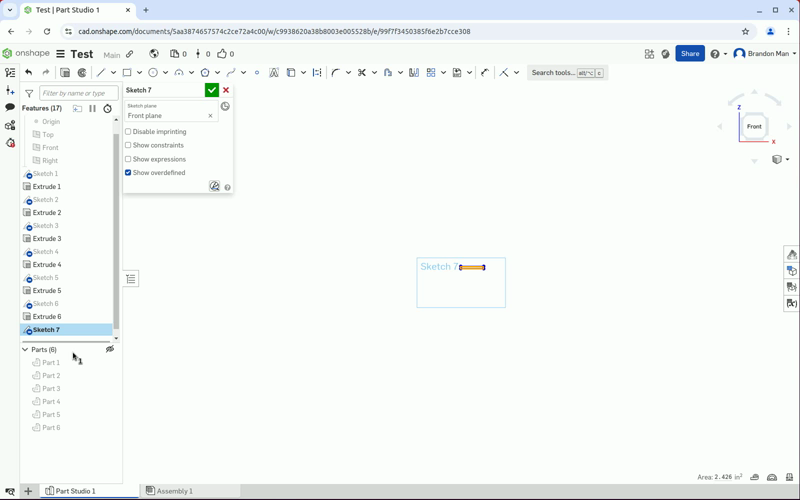
key(shift+y)
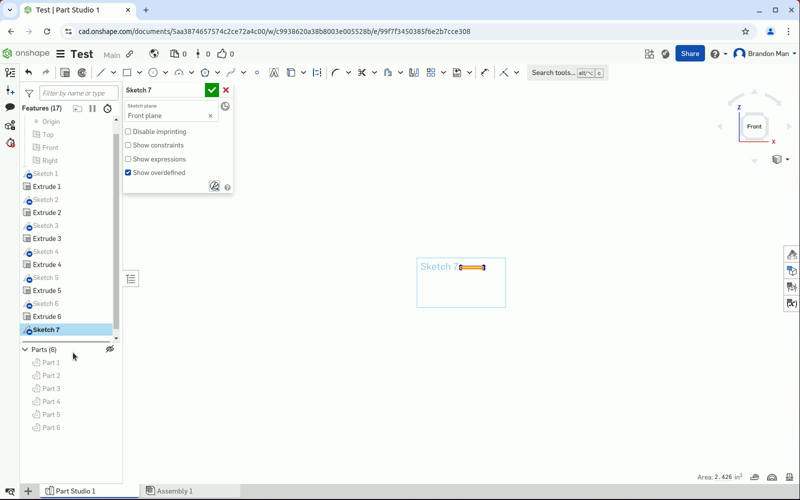
key(shift+e)
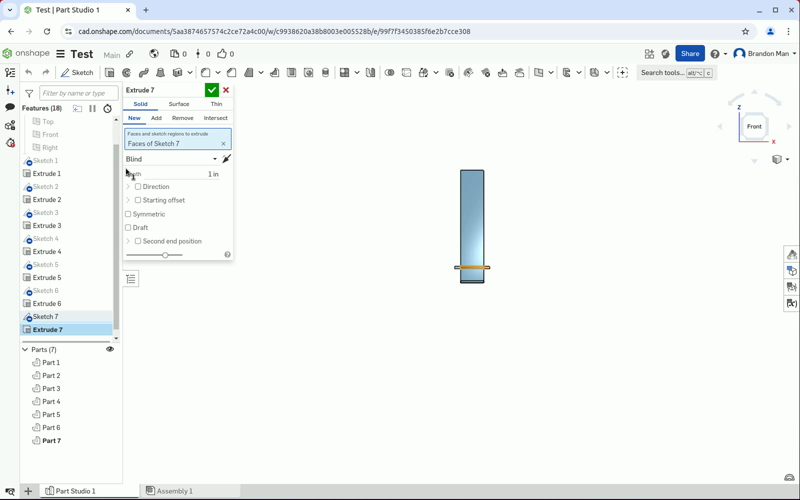
mouse_move(143, 106)
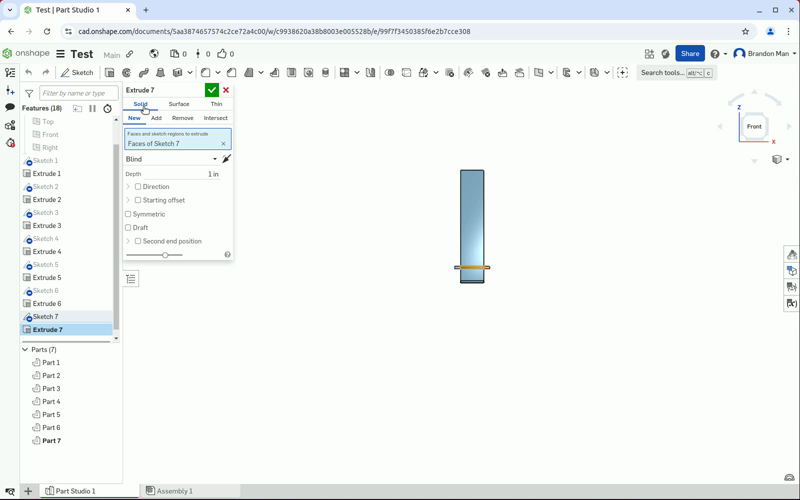
click(143, 106)
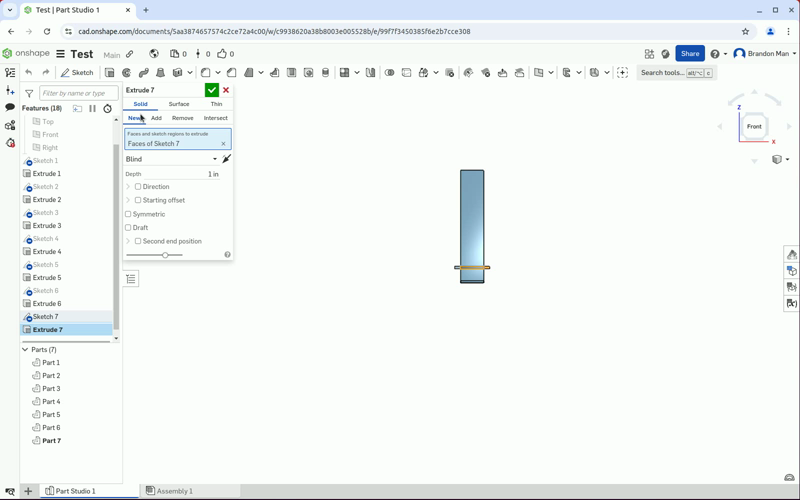
mouse_move(137, 120)
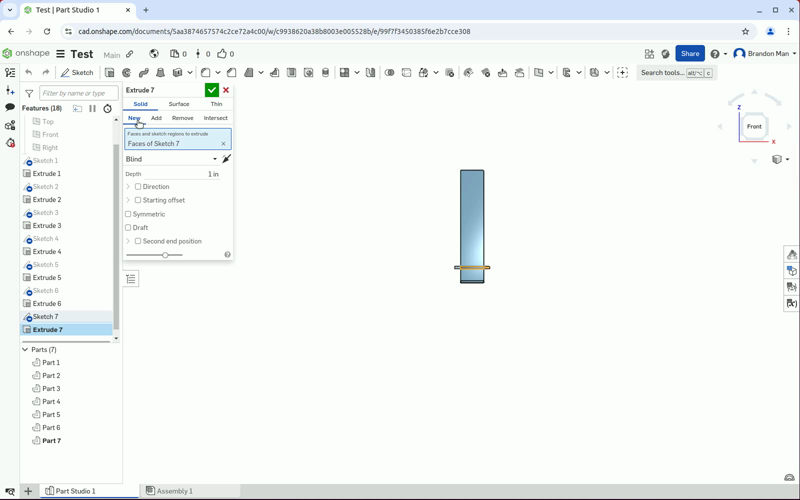
click(137, 120)
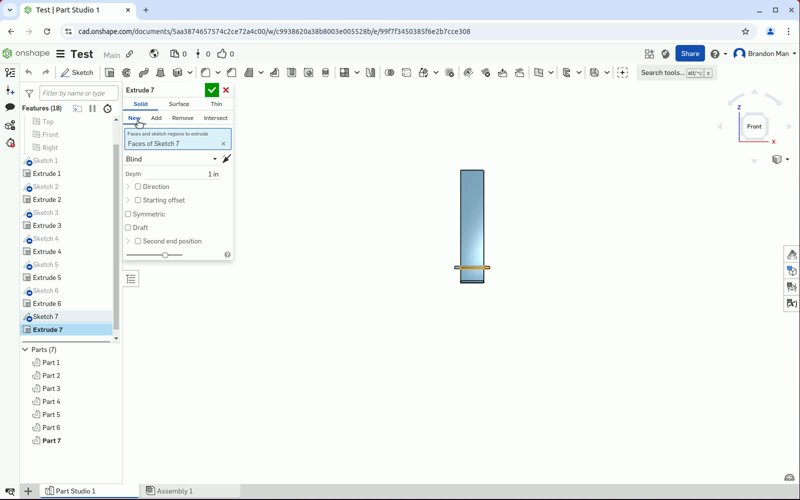
key(tab, 4)
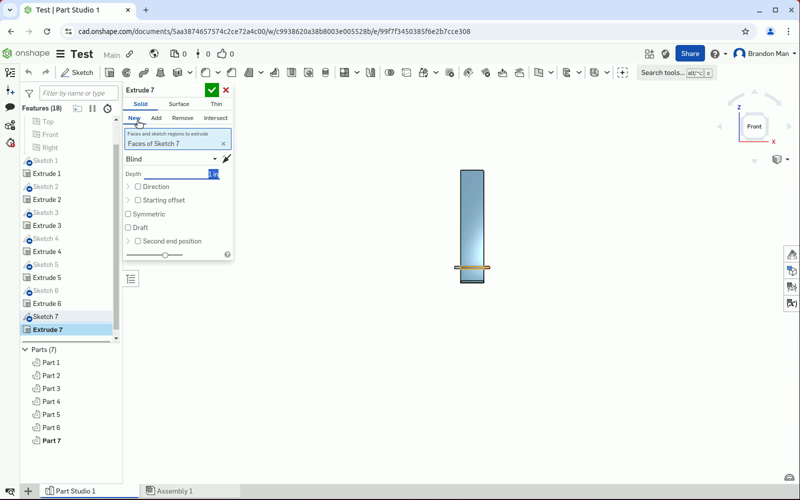
text(-23.108)
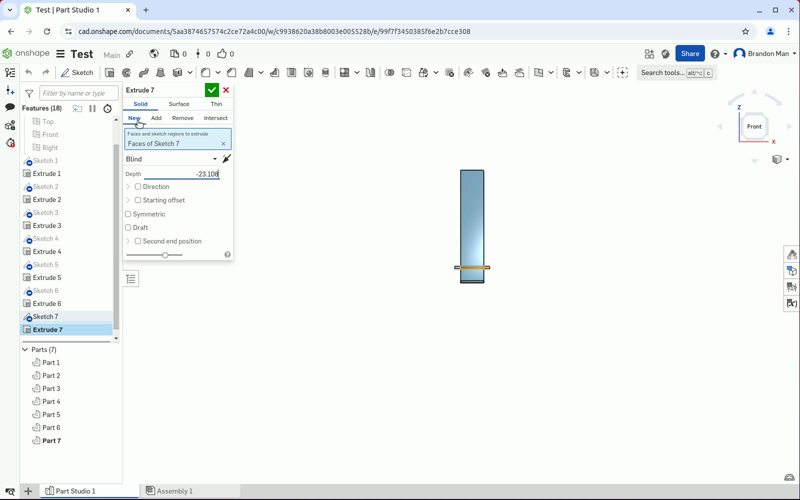
key(enter)
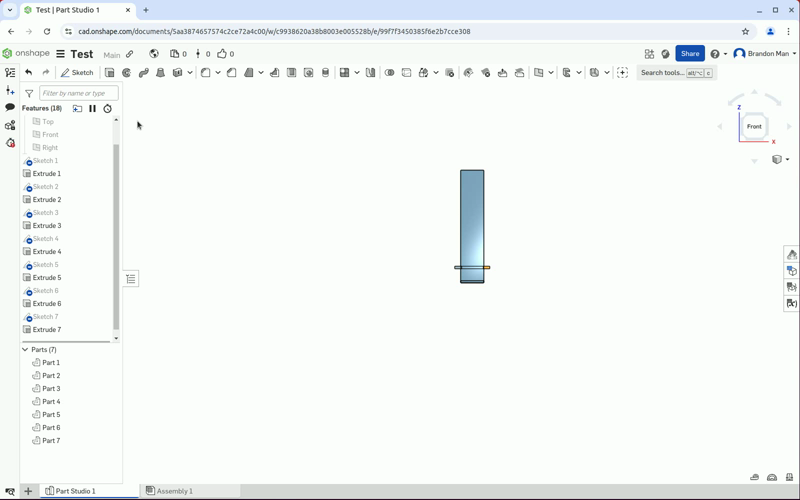
key(shift+h)
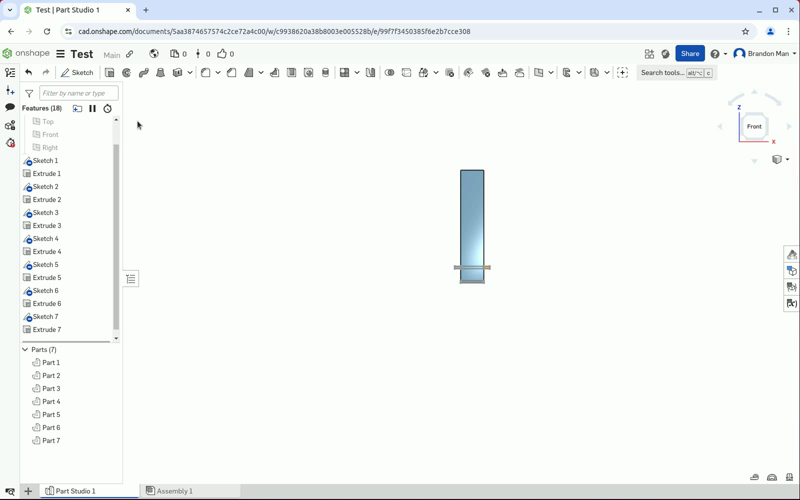
key(shift+h)
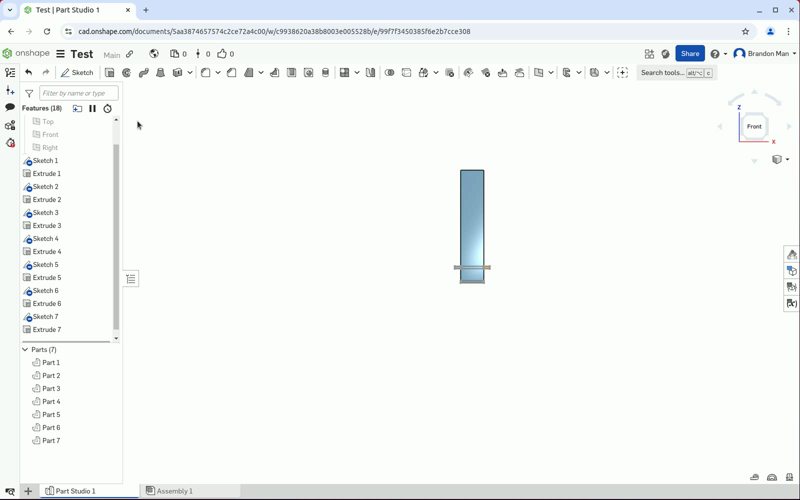
key(shift+7)
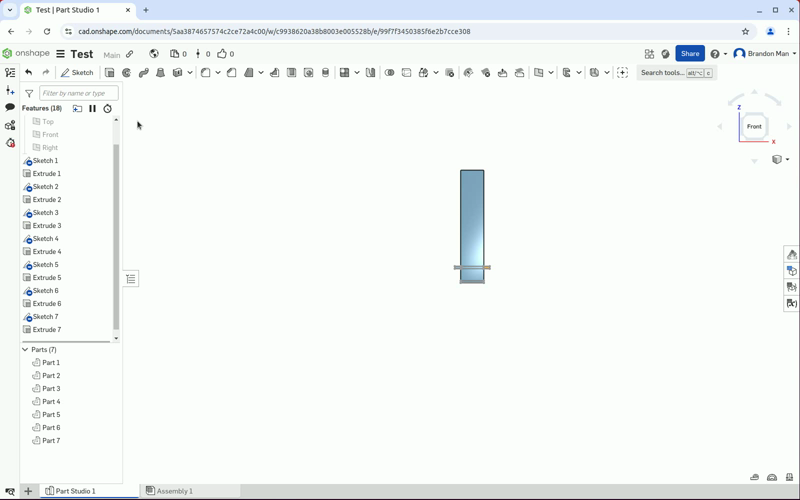
key(left, 2)
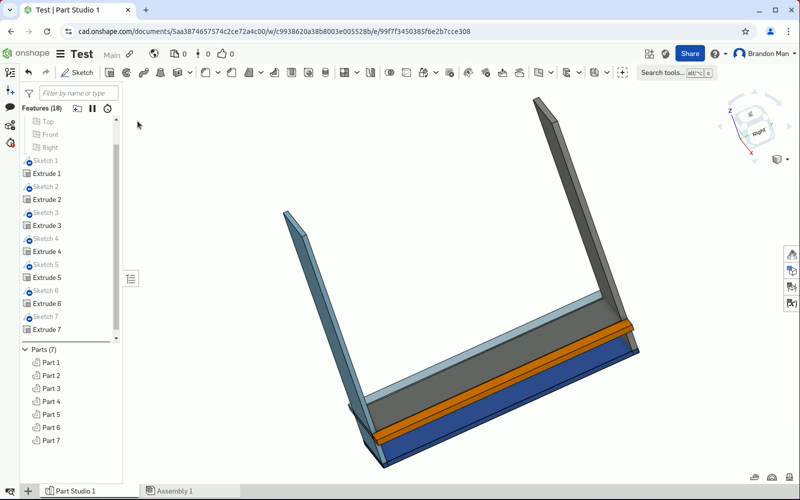
key(down, 2)
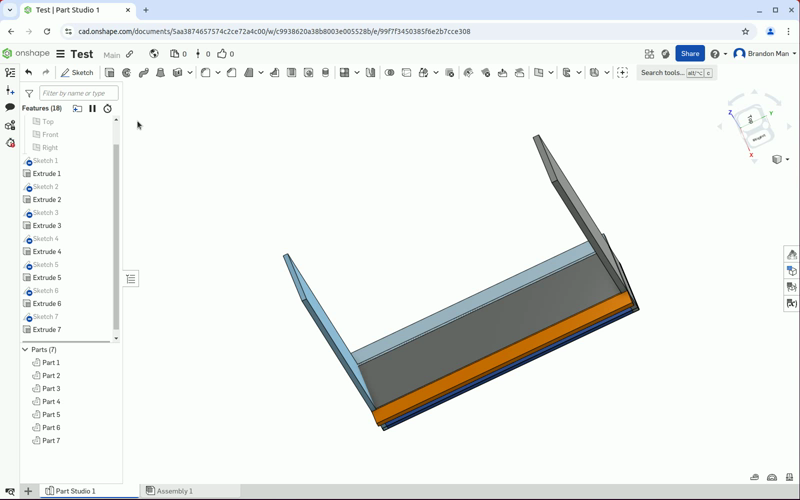
key(up, 2)
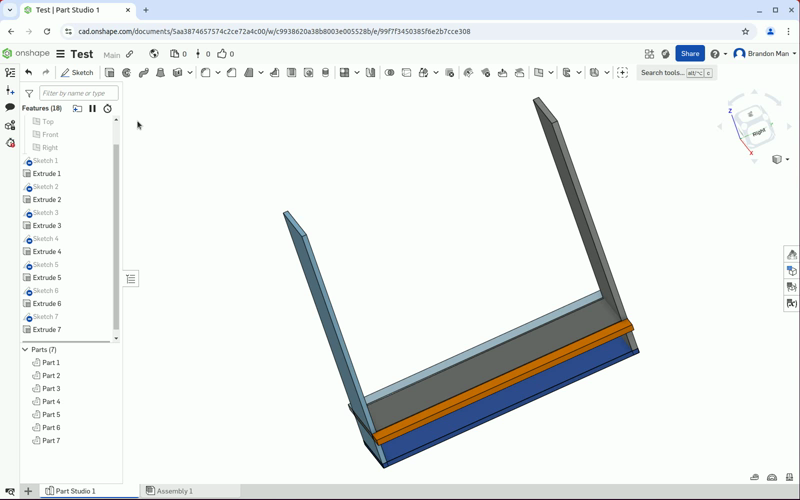
key(right, 2)
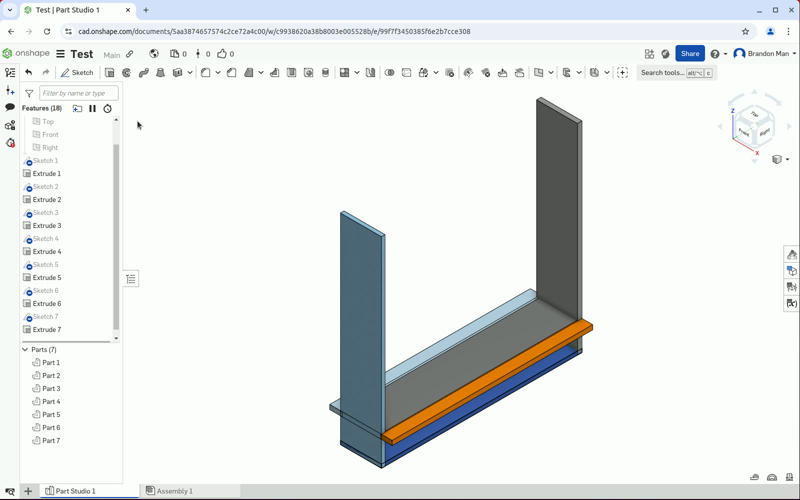
mouse_move(69, 163)
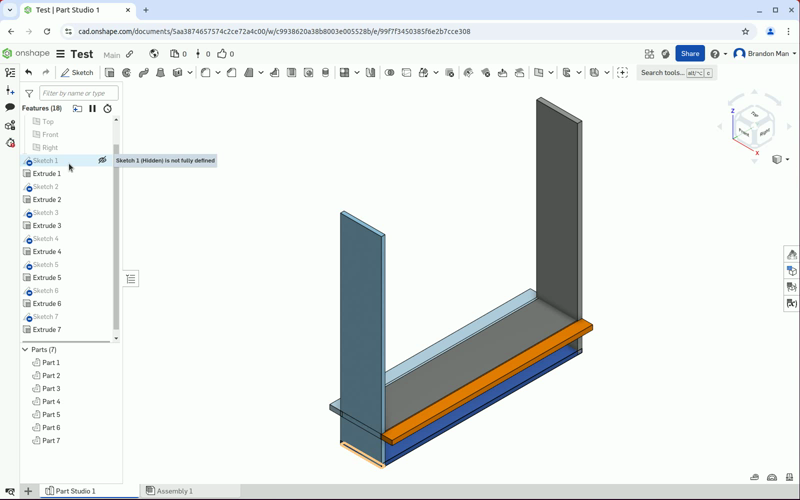
click(69, 163)